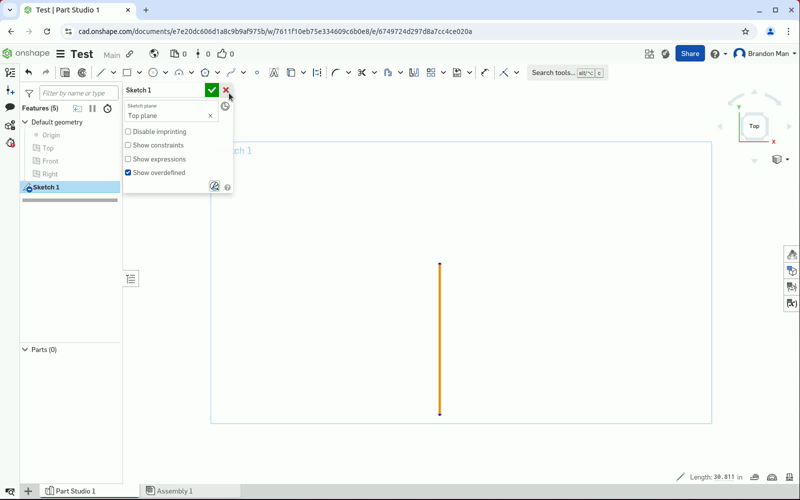
key(shift+h)
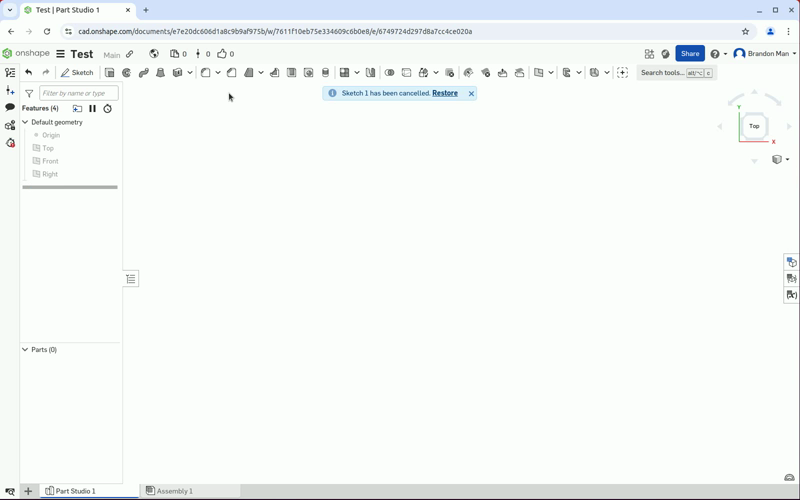
mouse_move(73, 352)
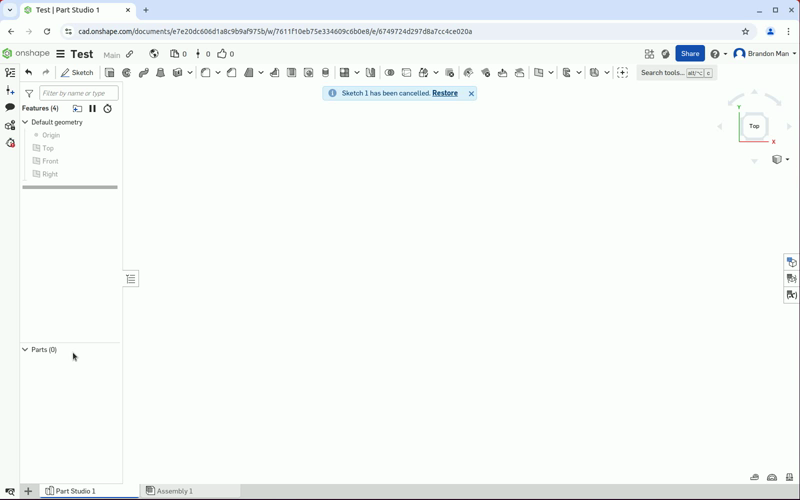
key(y)
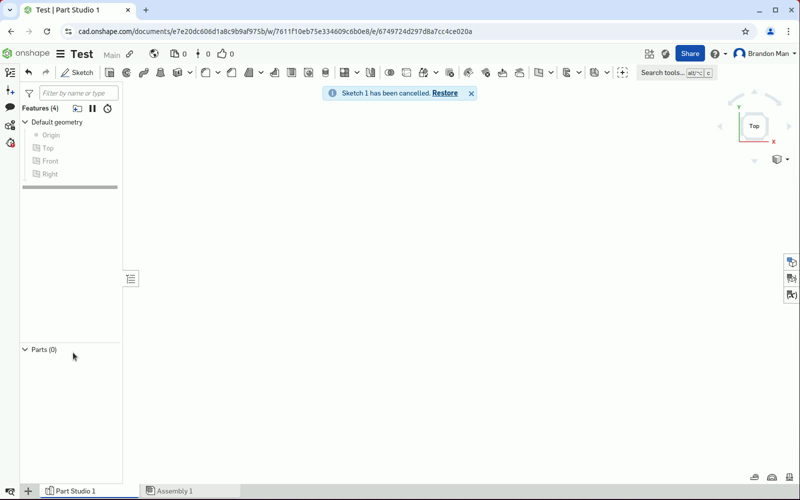
key(shift+p)
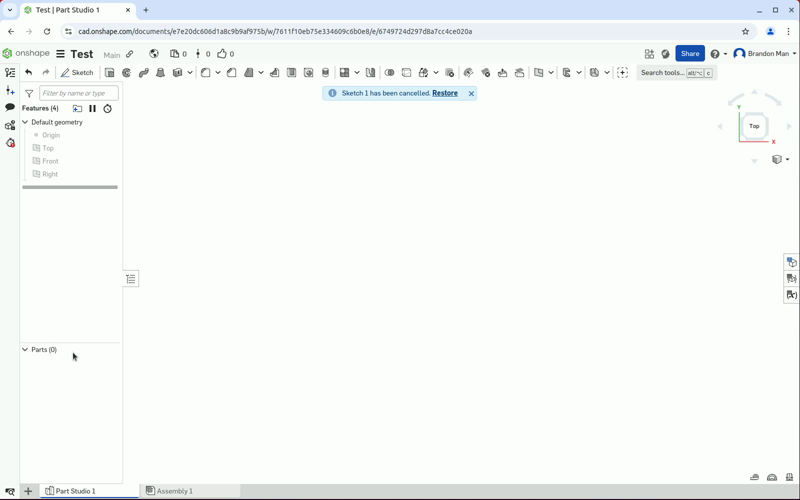
key(space)
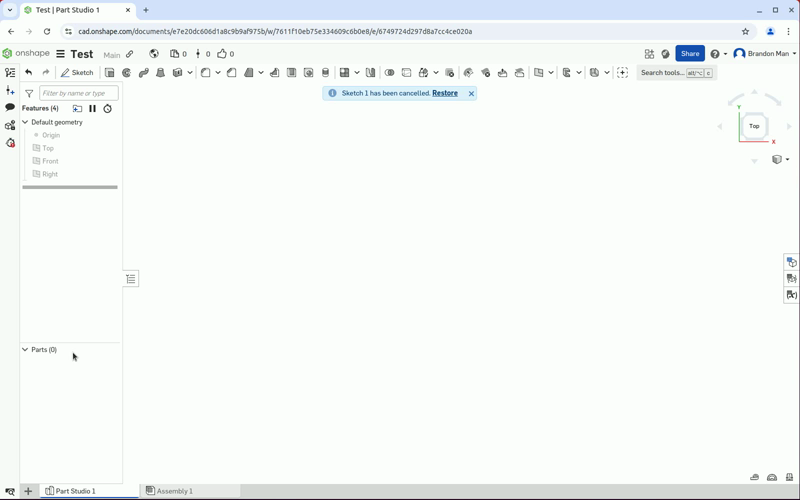
key_down(shift)
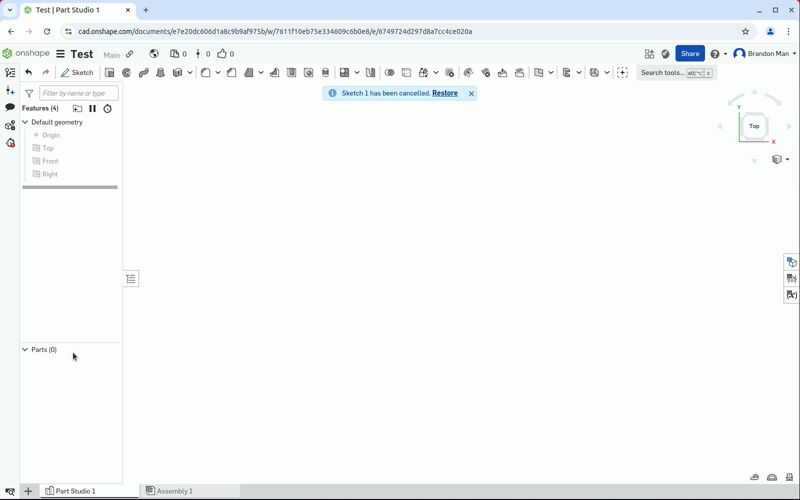
key(up)
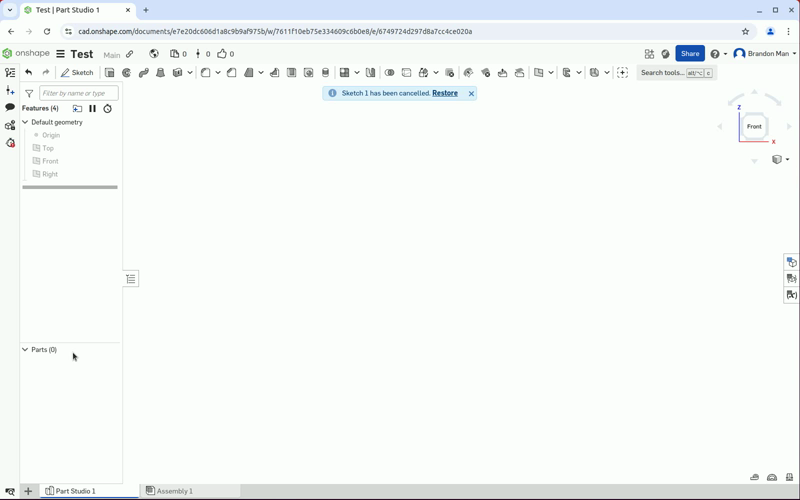
key_up(shift)
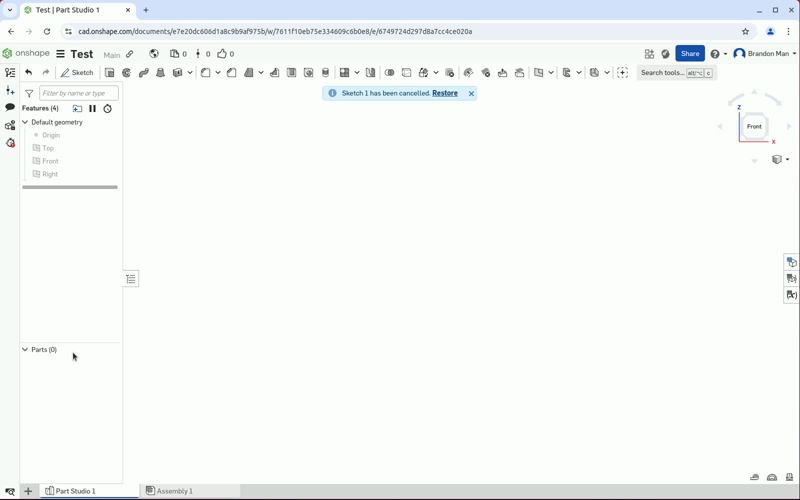
key(space)
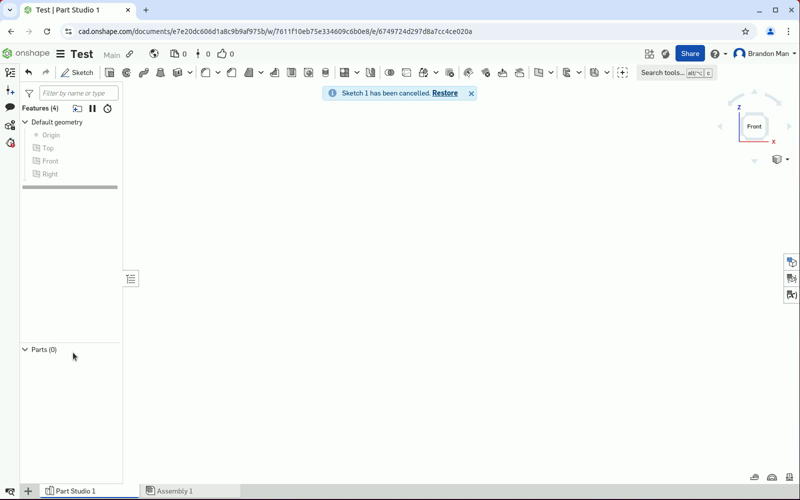
key_down(shift)
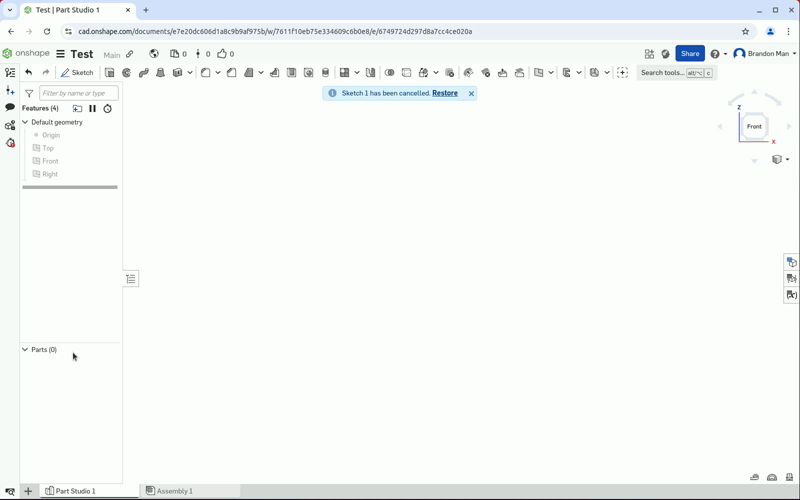
key(left)
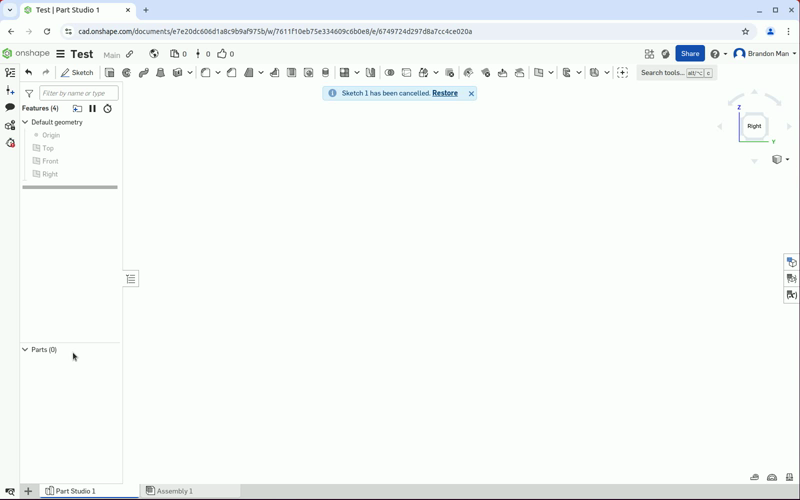
key_up(shift)
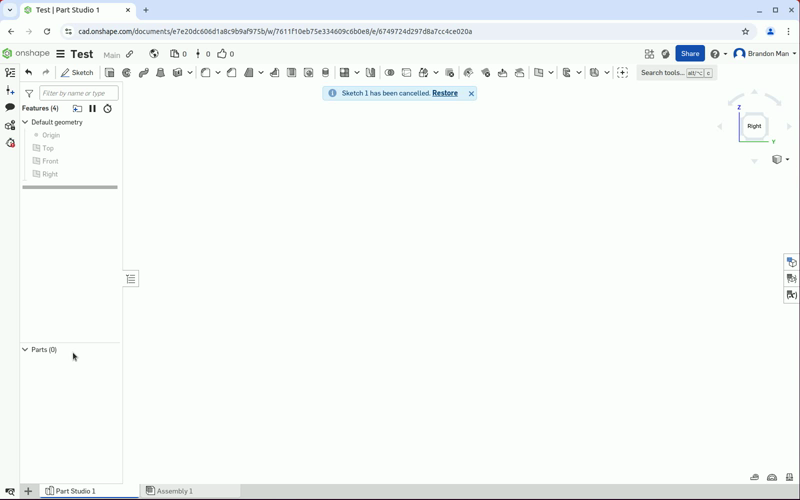
mouse_move(73, 352)
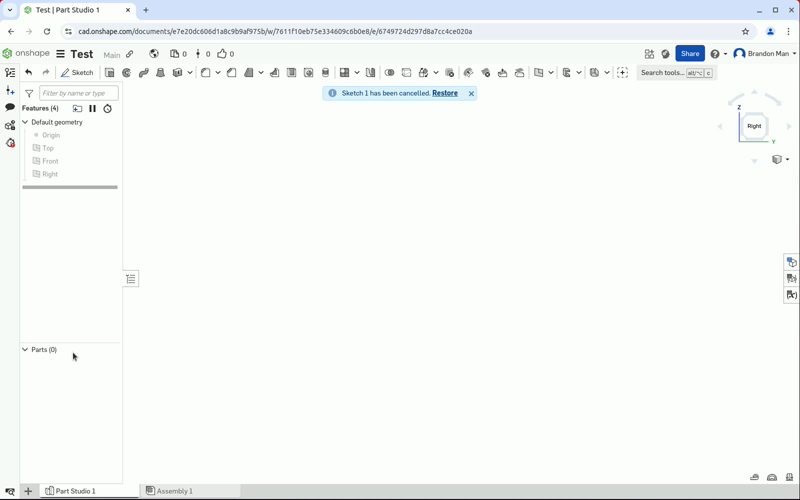
key(shift+y)
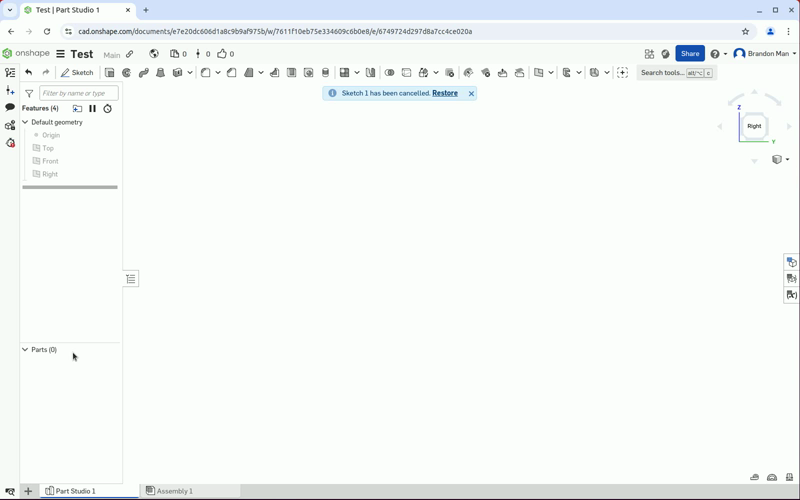
key(shift+s)
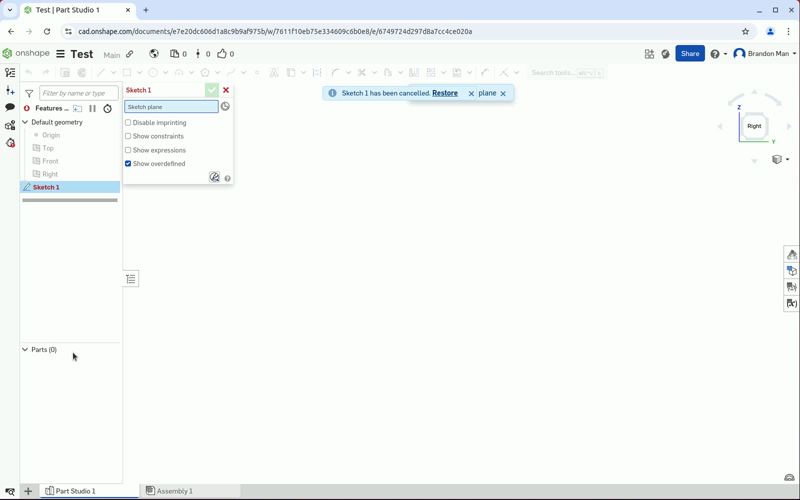
mouse_move(73, 176)
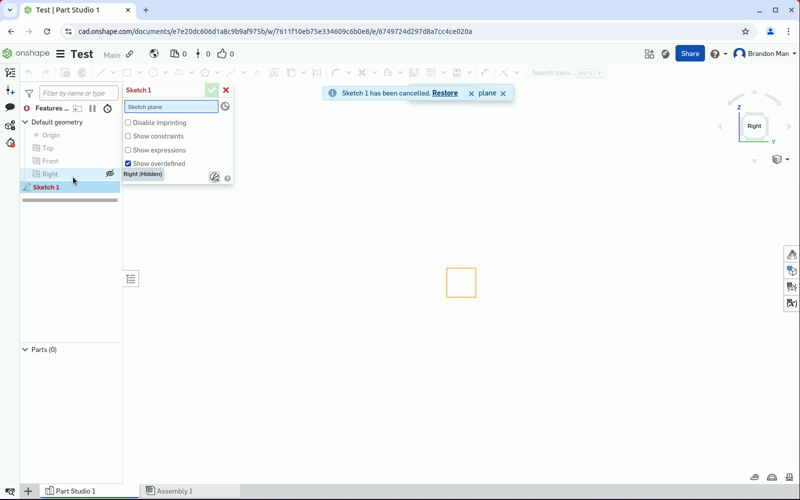
click(73, 176)
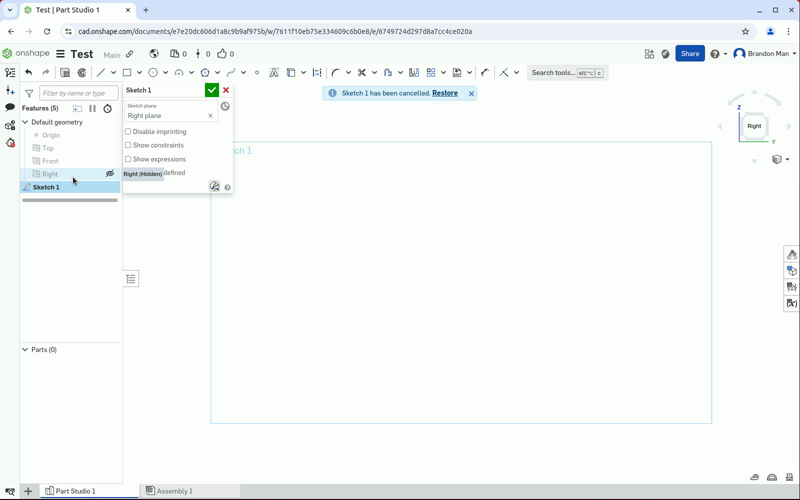
mouse_move(73, 352)
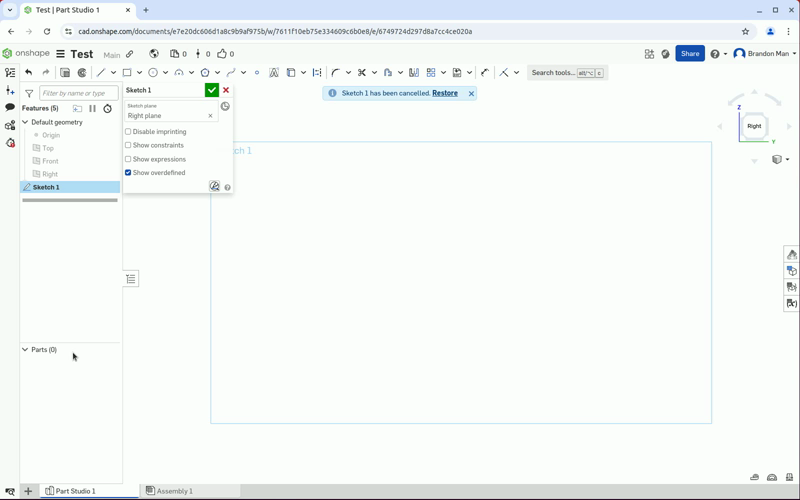
key(y)
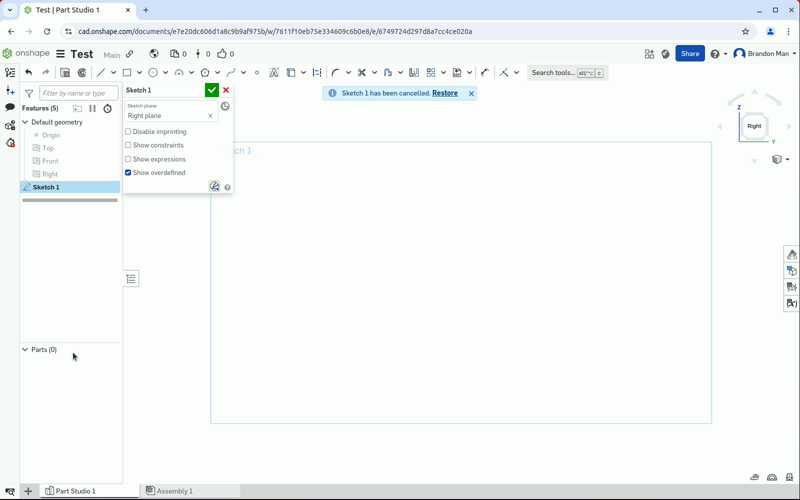
key(l)
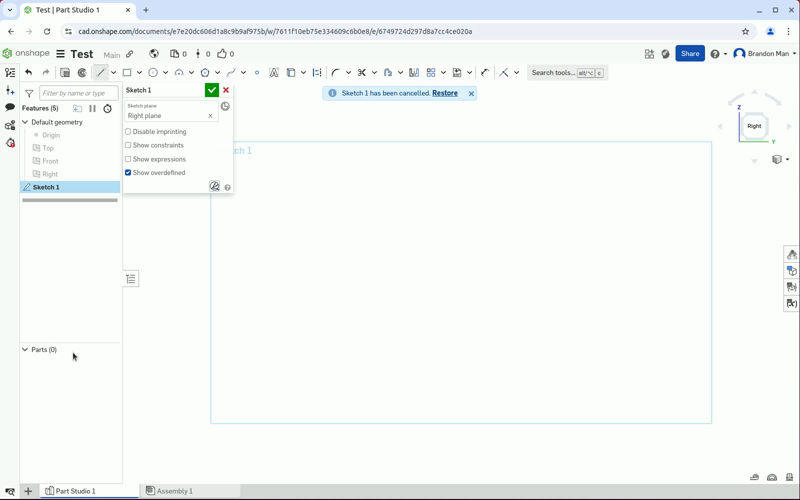
key_down(shift)
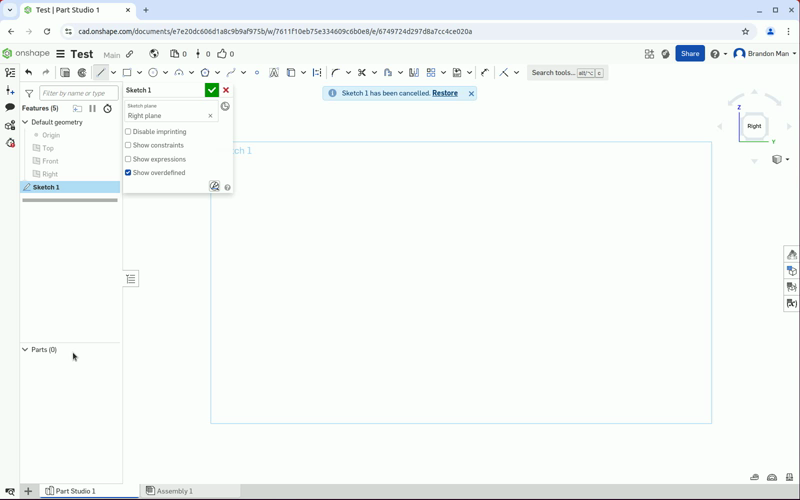
mouse_move(362, 271)
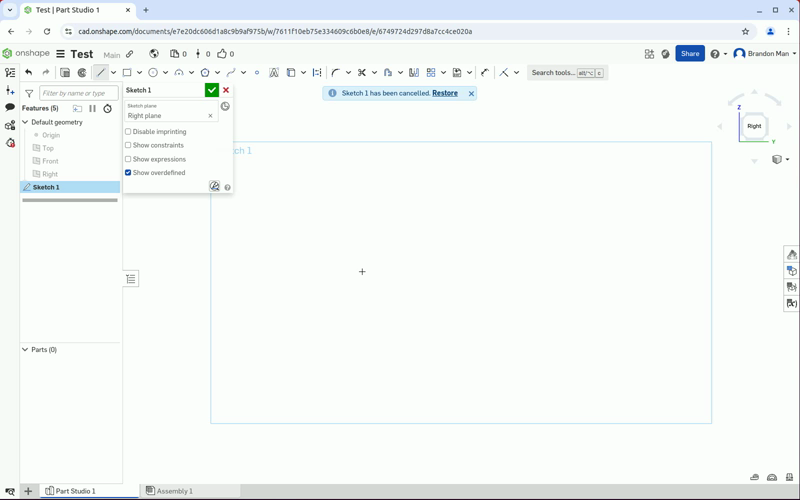
click(362, 271)
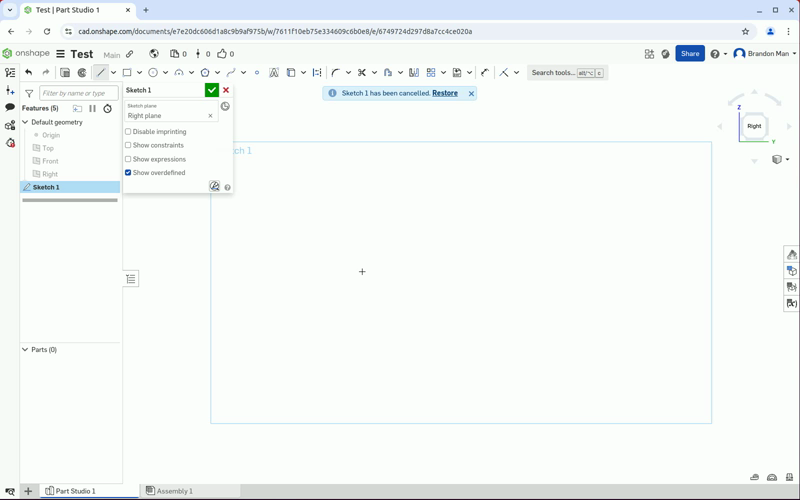
key_up(shift)
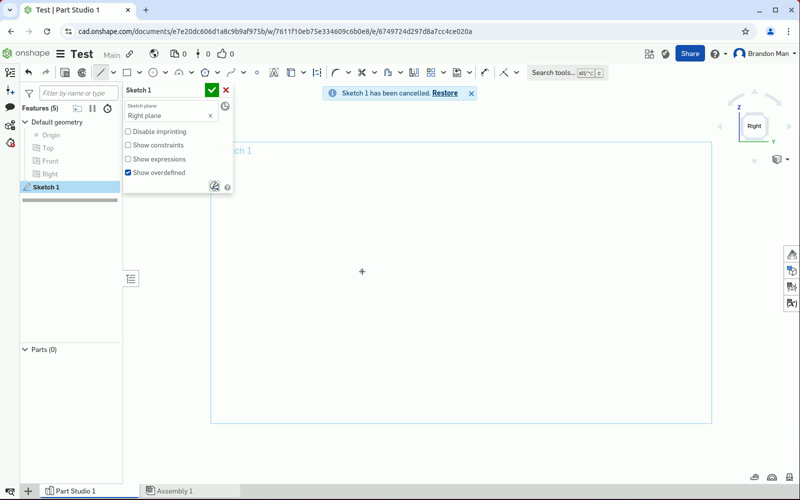
key_down(shift)
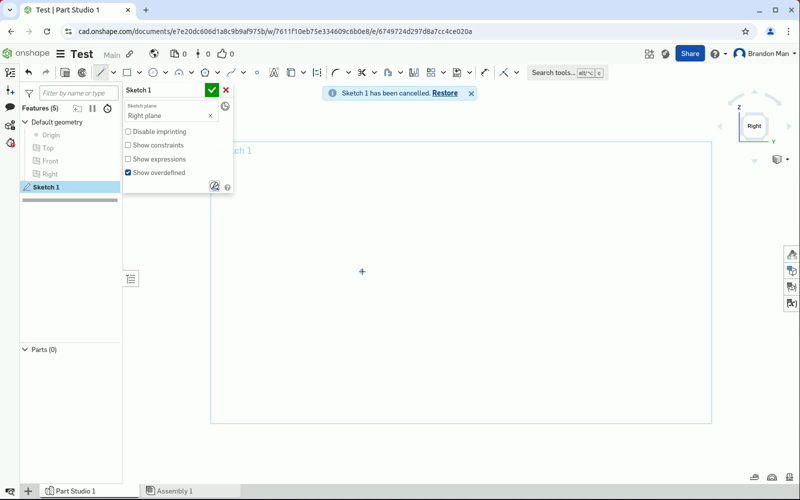
mouse_move(392, 271)
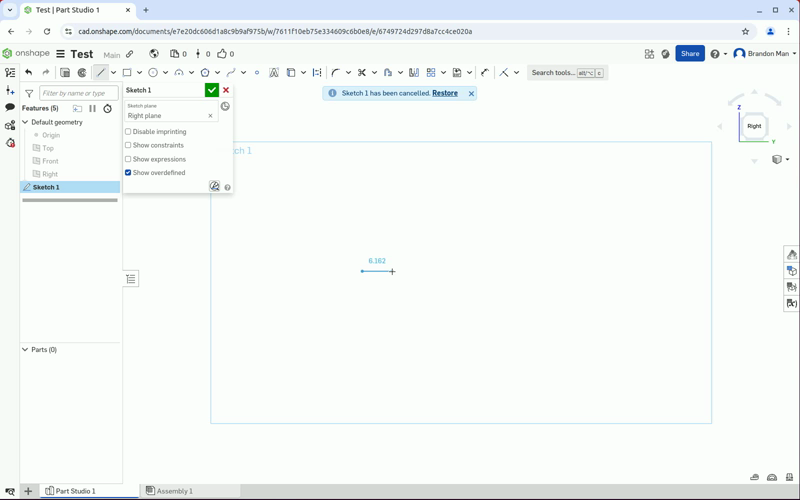
mouse_move(390, 299)
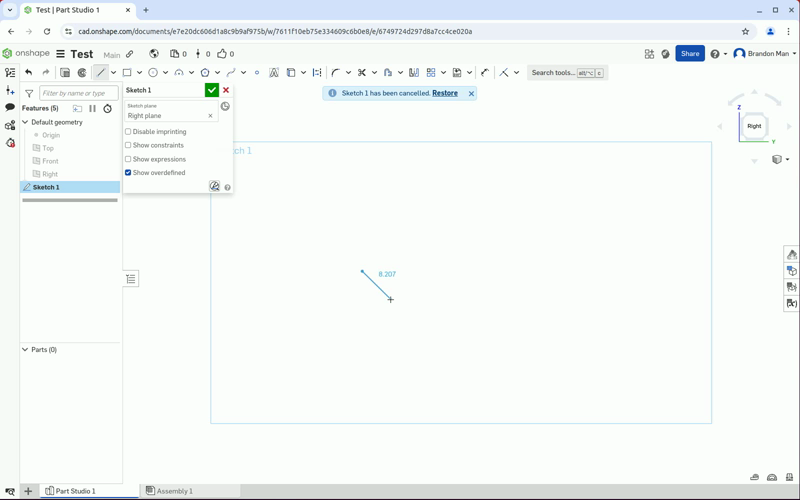
click(390, 299)
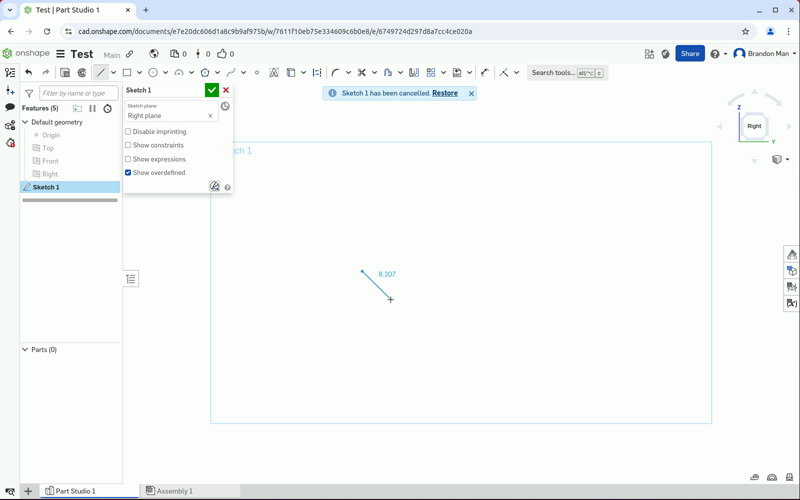
key_up(shift)
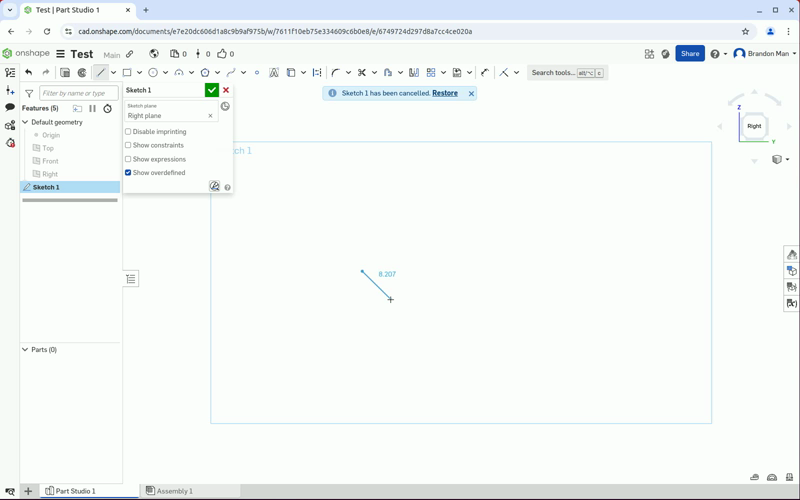
key_down(shift)
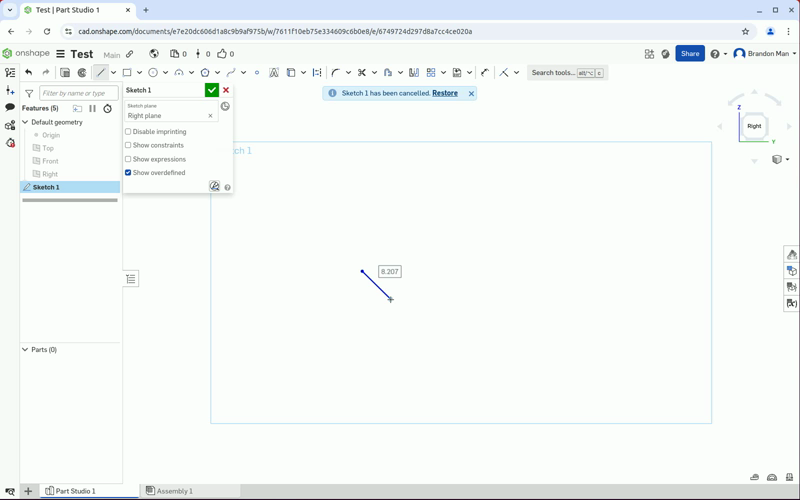
mouse_move(539, 299)
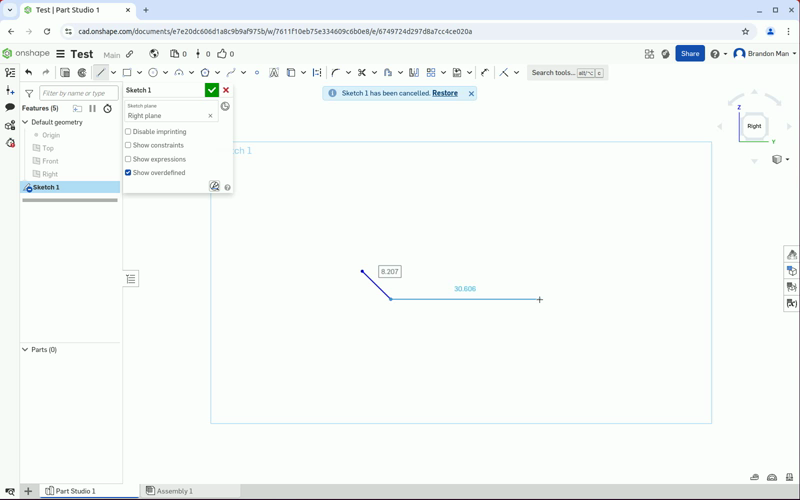
click(539, 299)
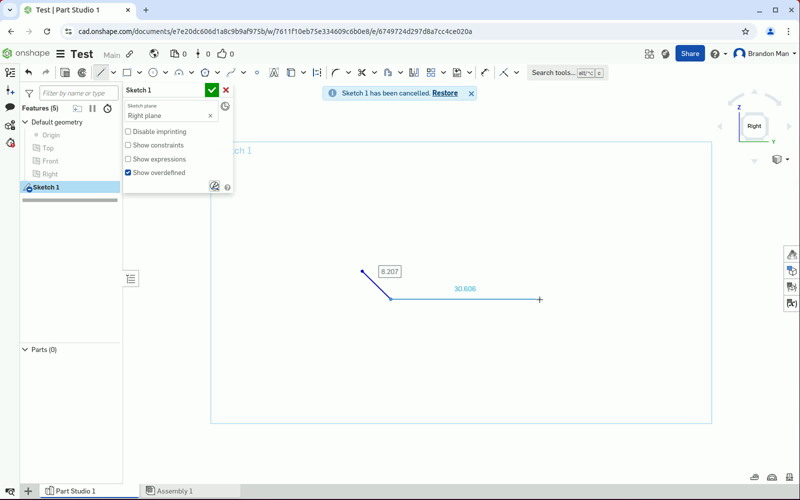
key_up(shift)
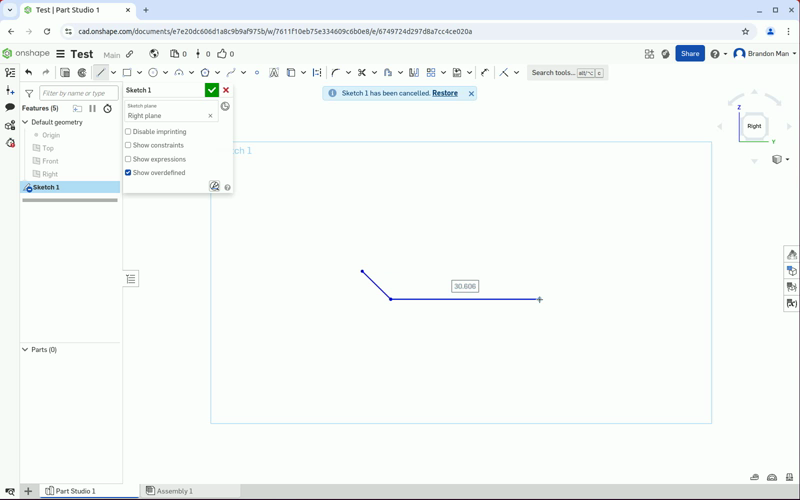
key_down(shift)
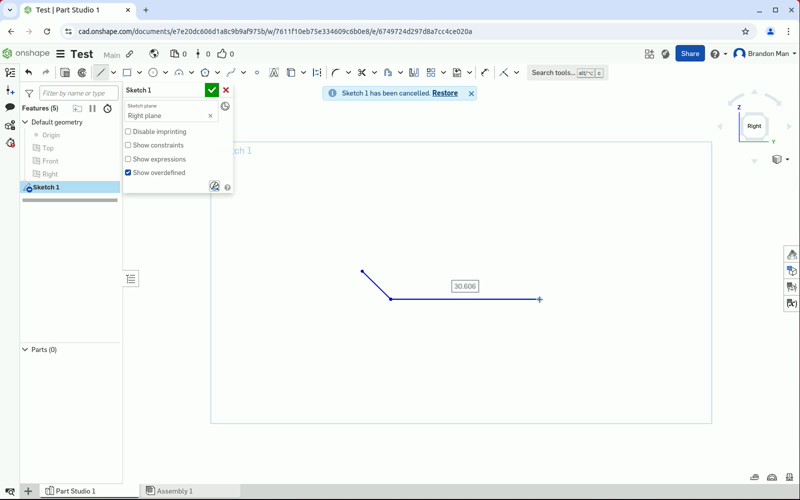
mouse_move(569, 299)
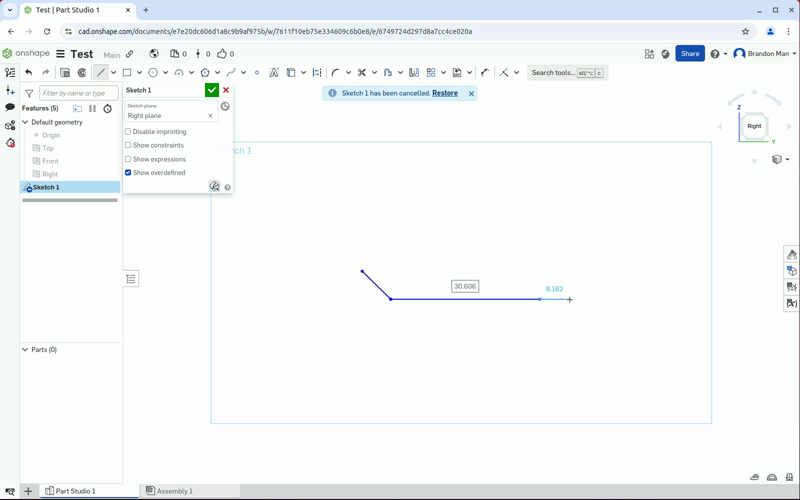
mouse_move(567, 271)
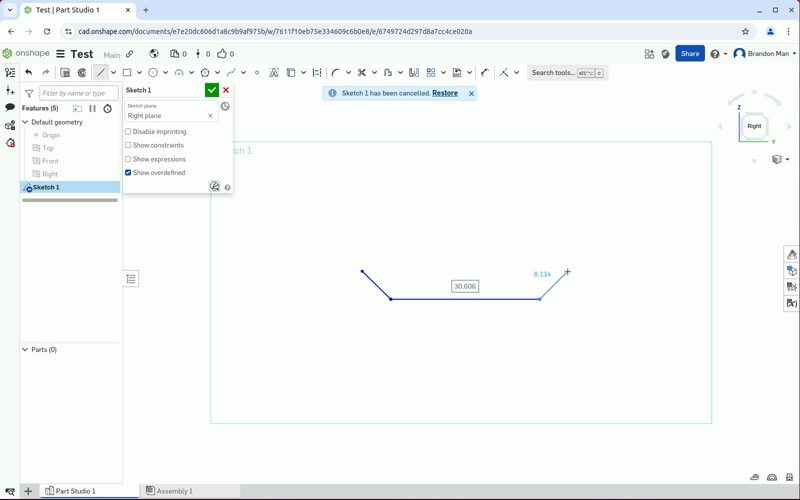
click(567, 271)
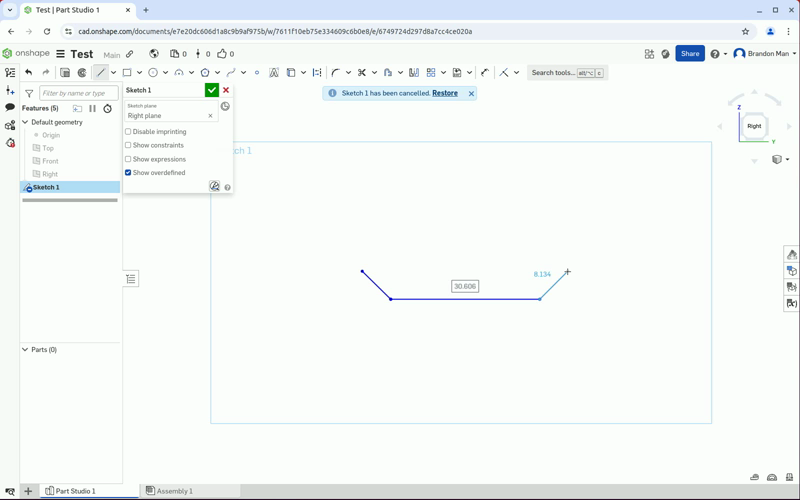
key_up(shift)
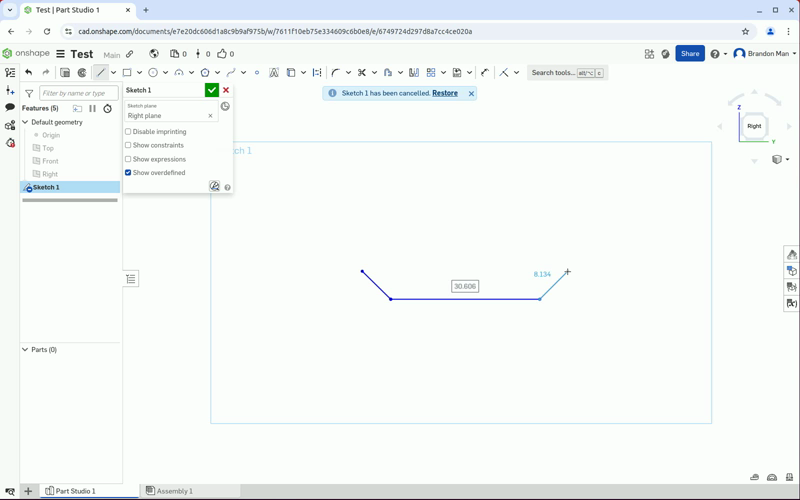
key_down(shift)
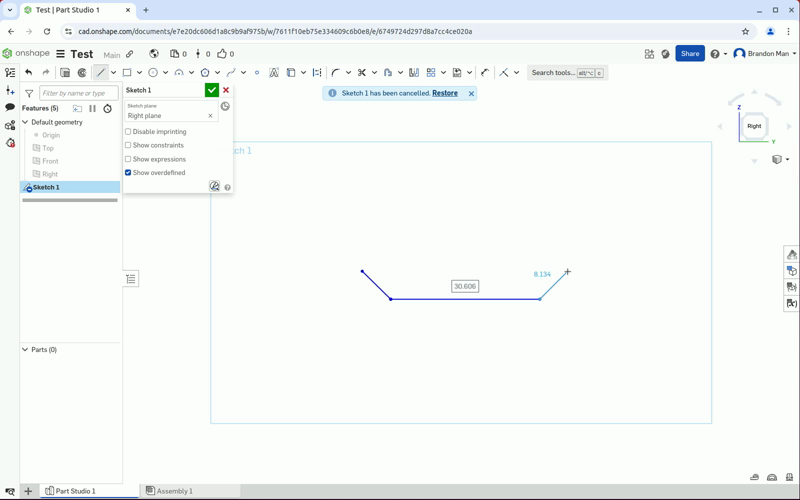
mouse_move(589, 271)
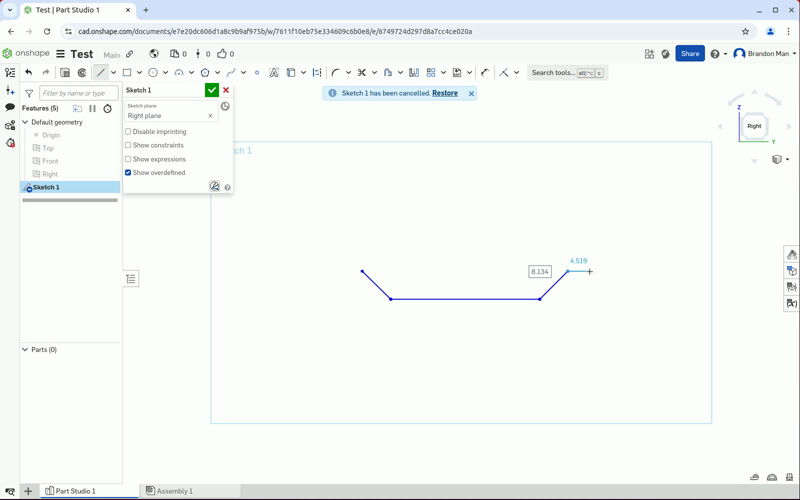
mouse_move(567, 267)
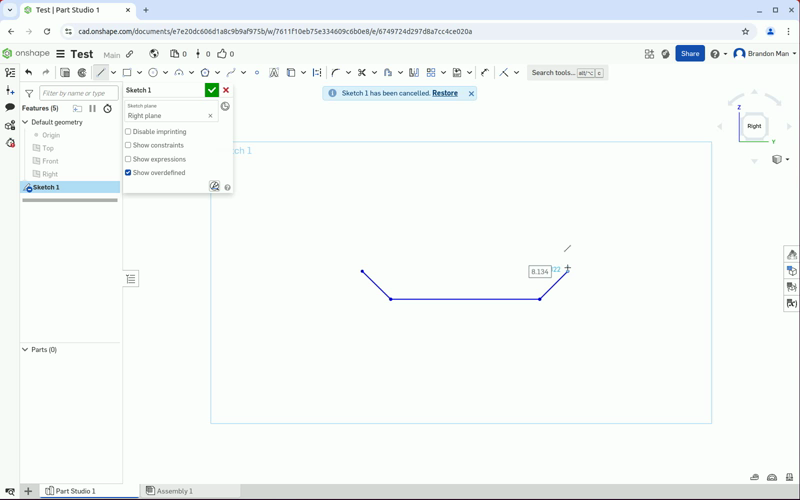
scroll(6)
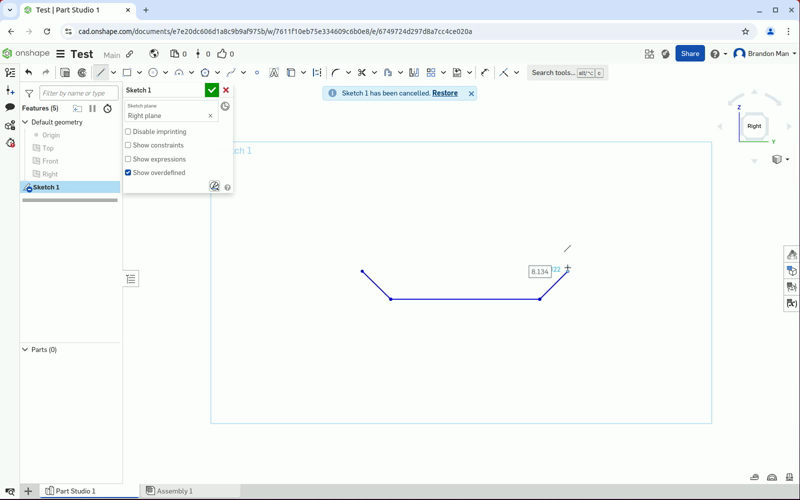
scroll(6)
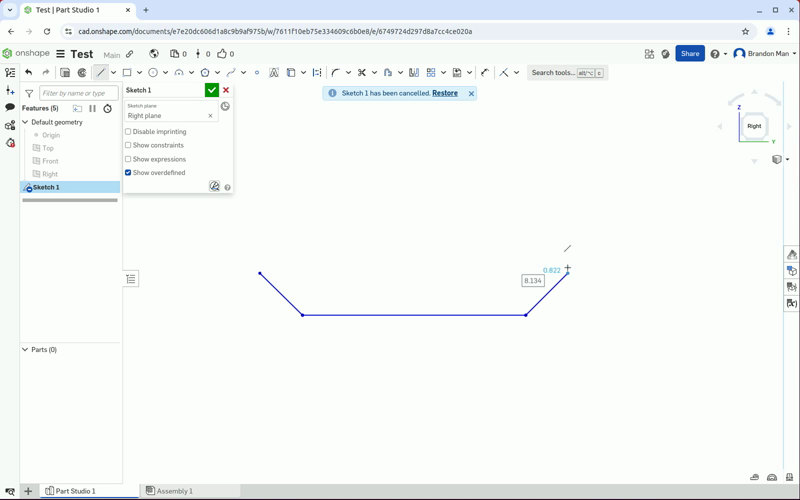
scroll(6)
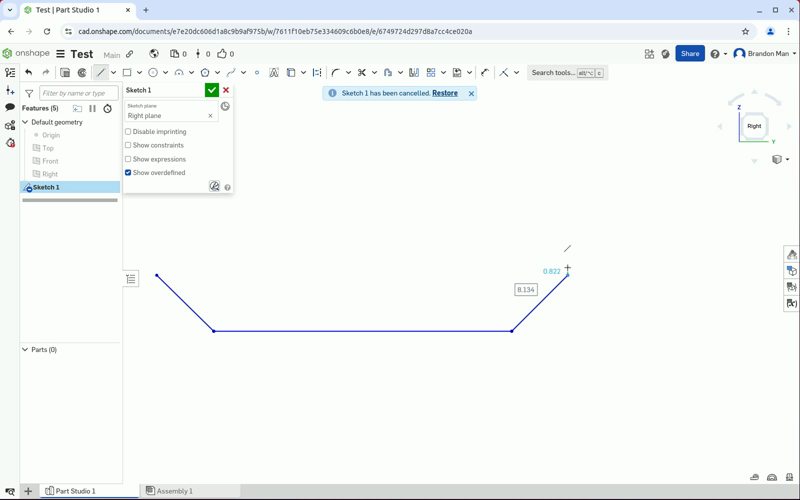
scroll(6)
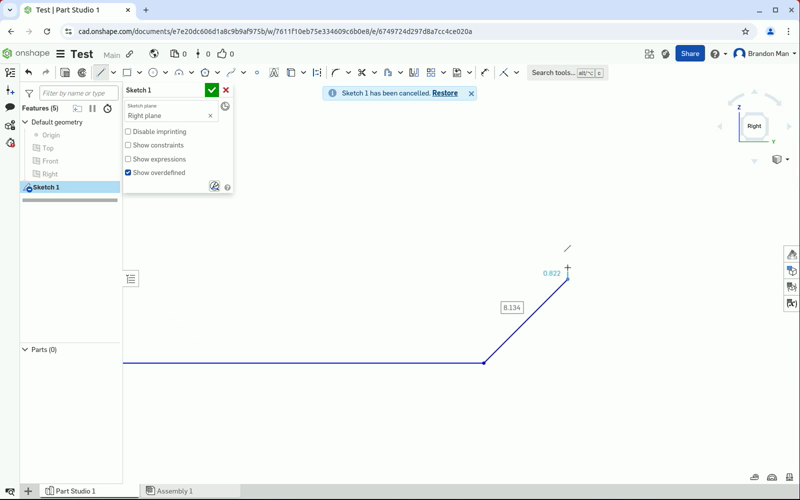
scroll(6)
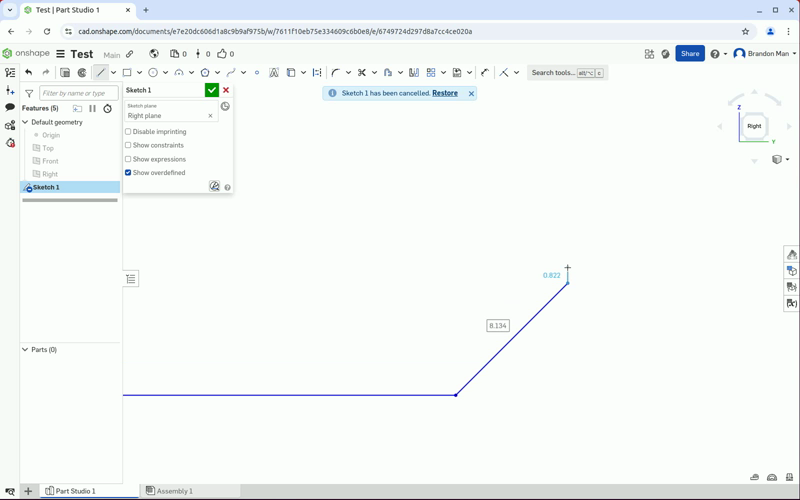
scroll(6)
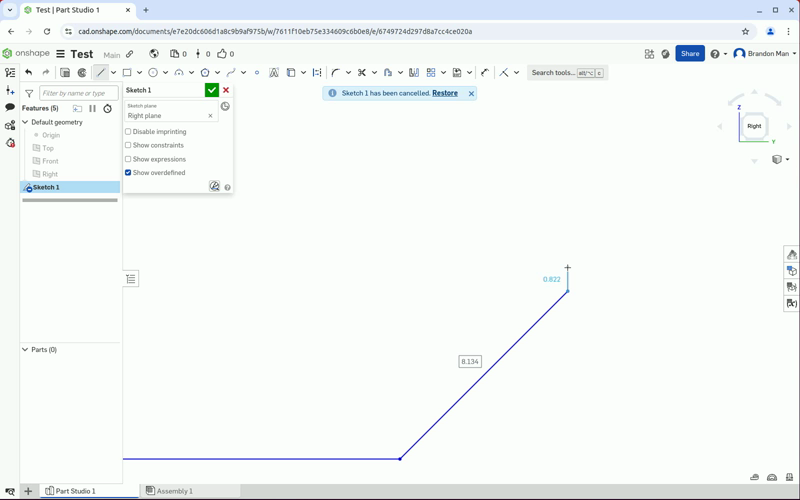
scroll(6)
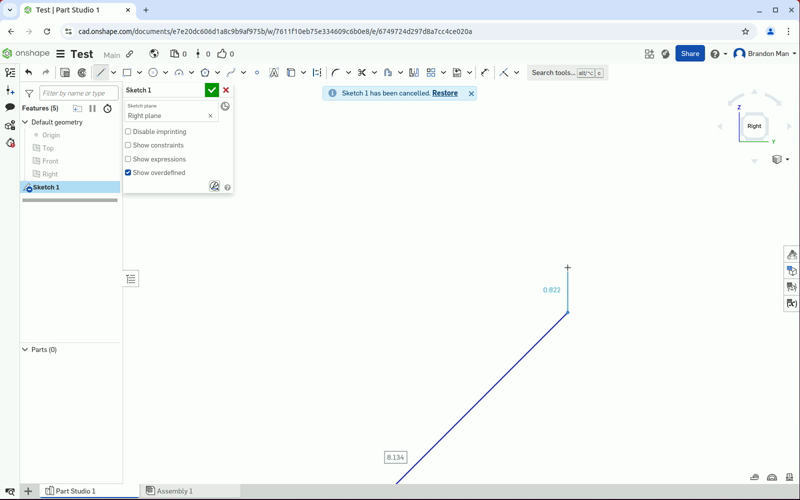
click(567, 267)
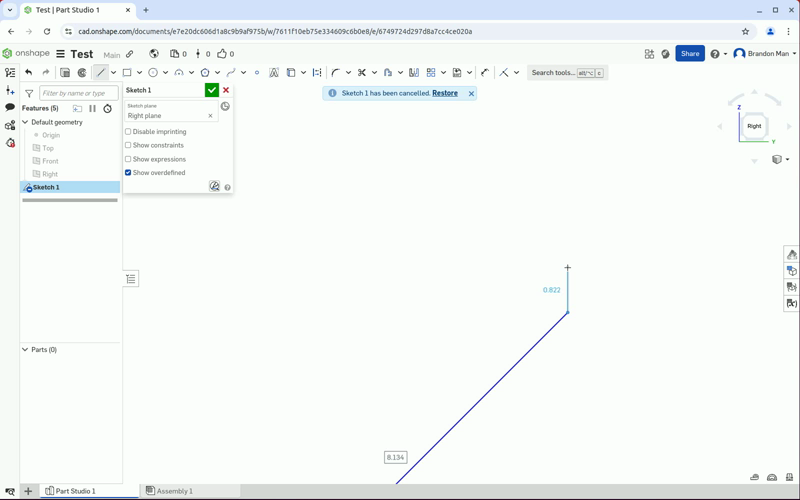
scroll(-6)
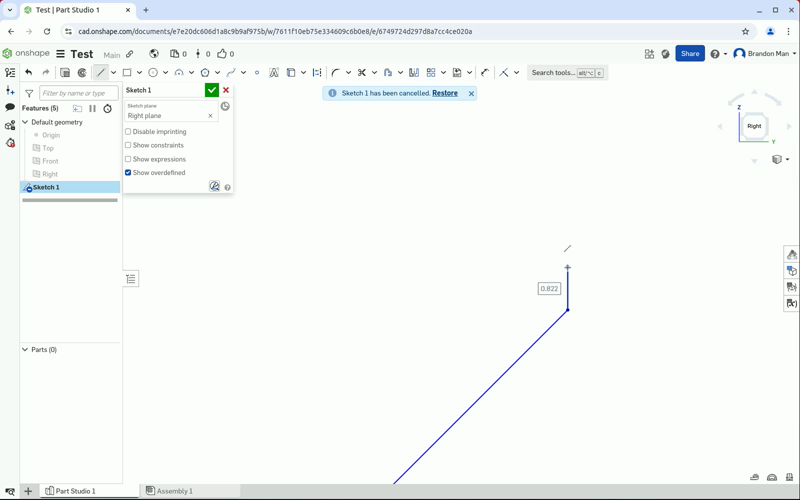
scroll(-6)
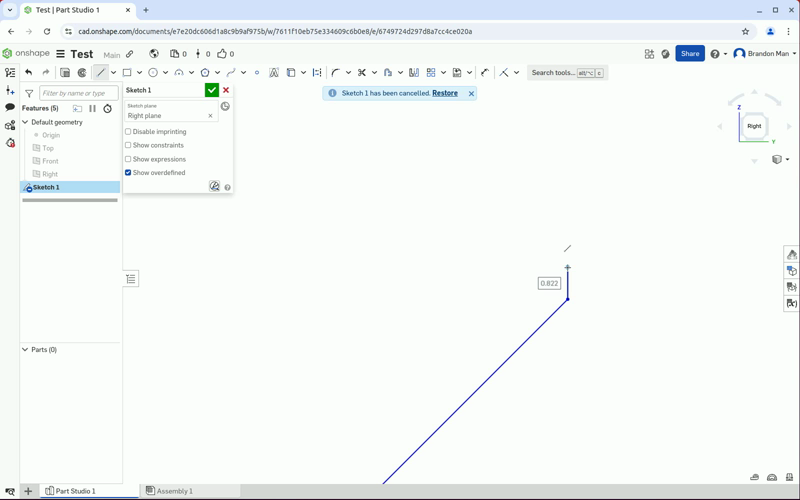
scroll(-6)
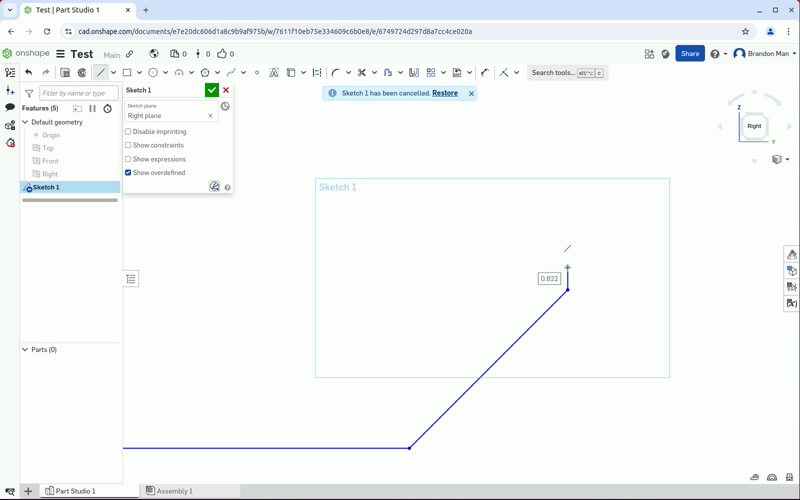
scroll(-6)
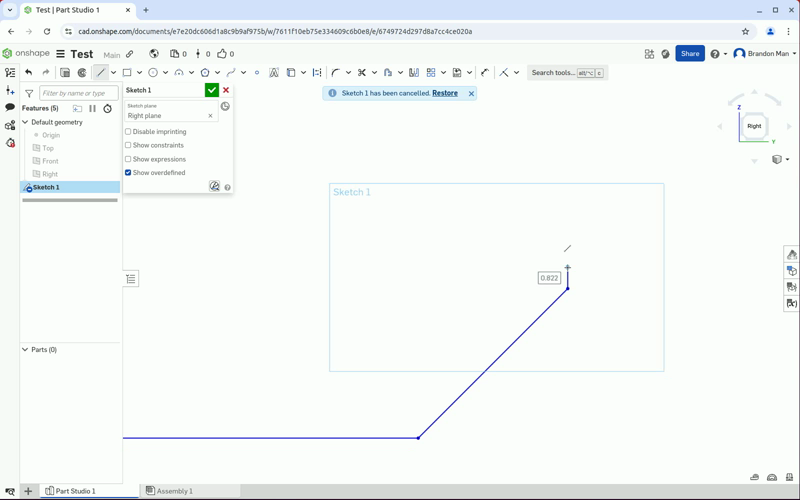
scroll(-6)
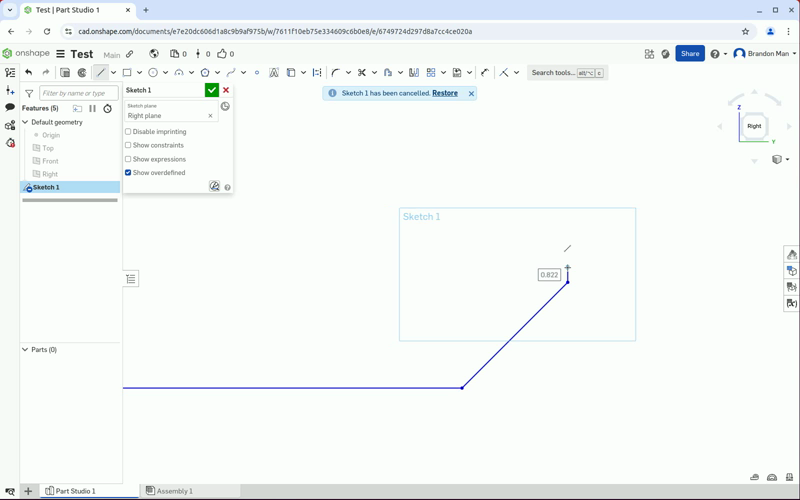
scroll(-6)
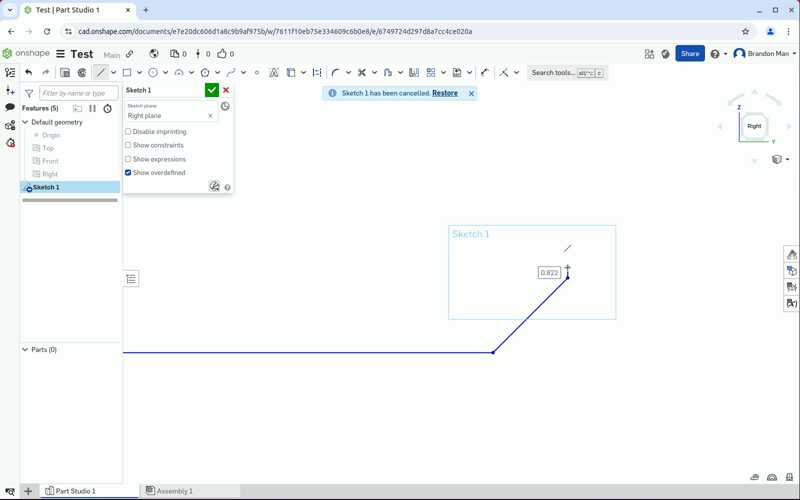
scroll(-6)
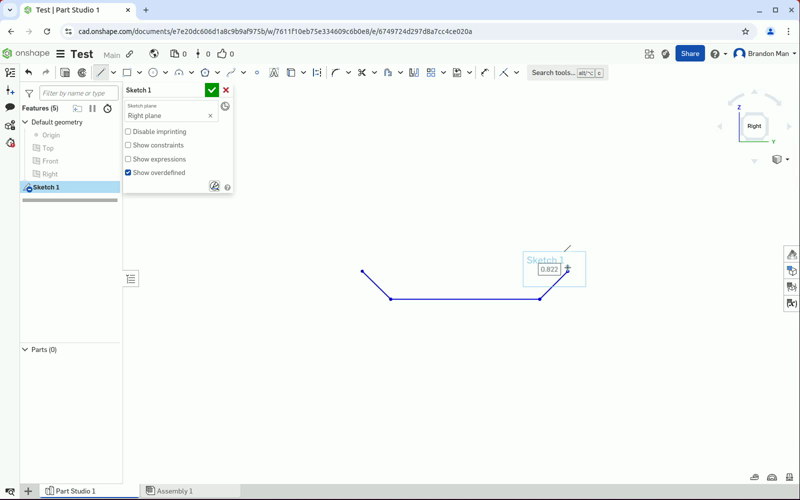
key_up(shift)
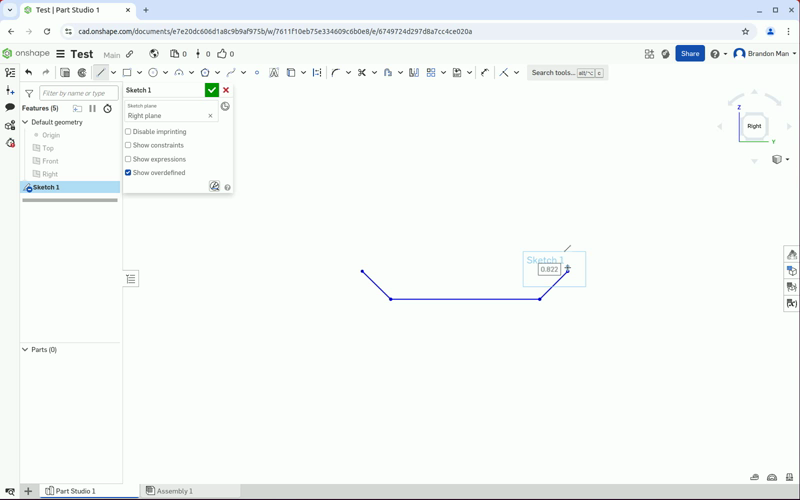
key_down(shift)
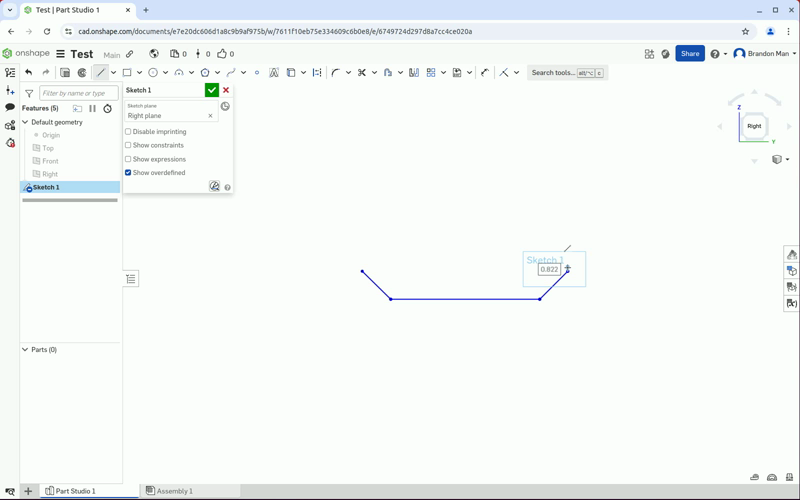
mouse_move(589, 267)
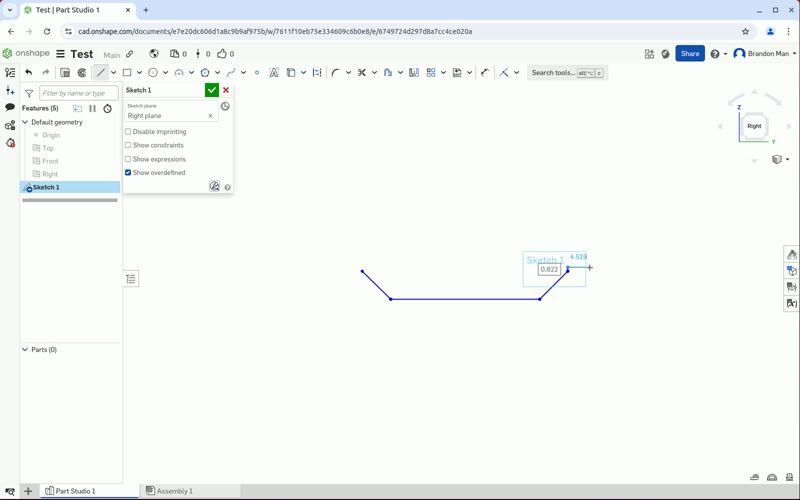
mouse_move(567, 264)
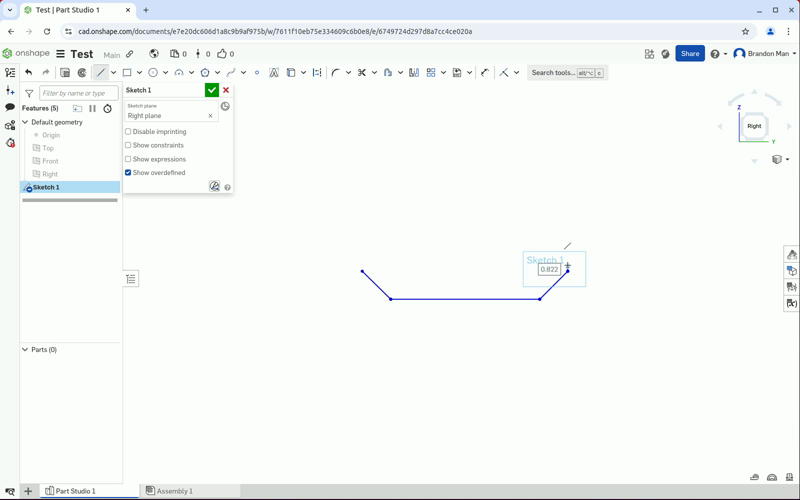
scroll(6)
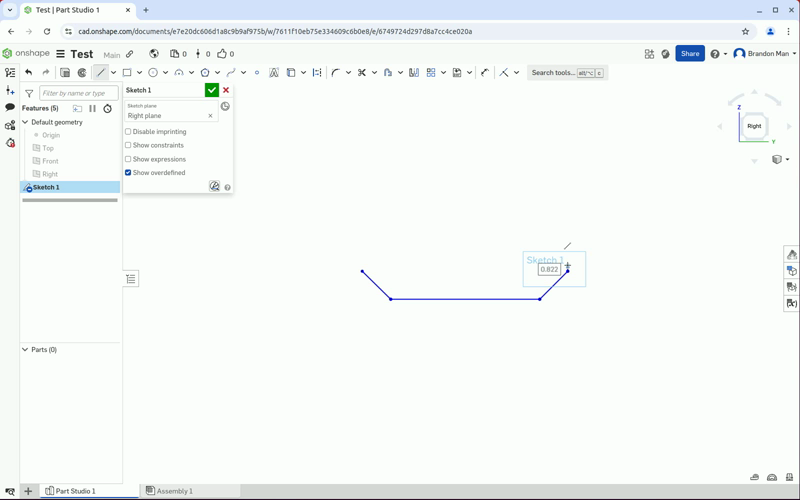
scroll(6)
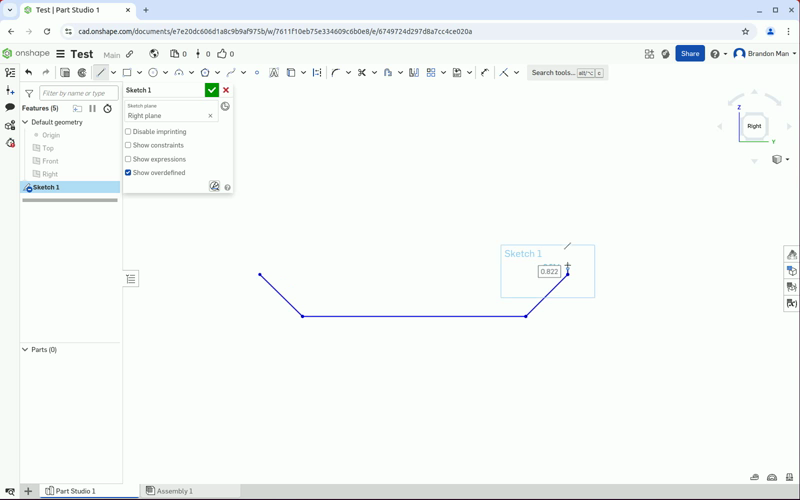
scroll(6)
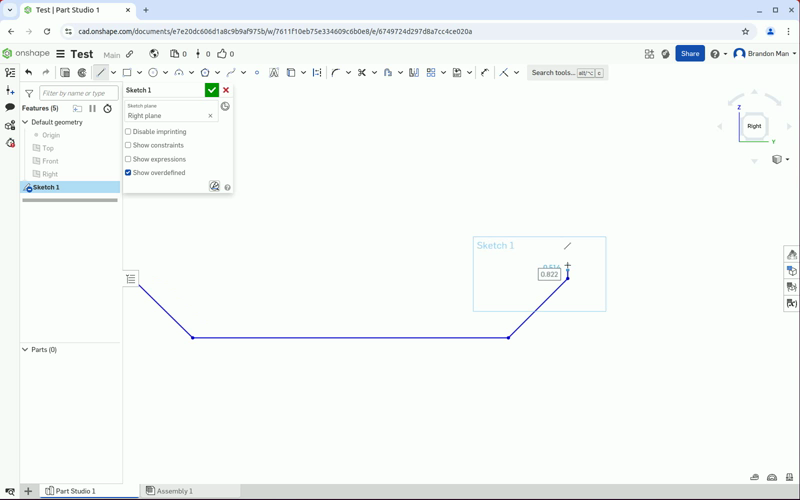
scroll(6)
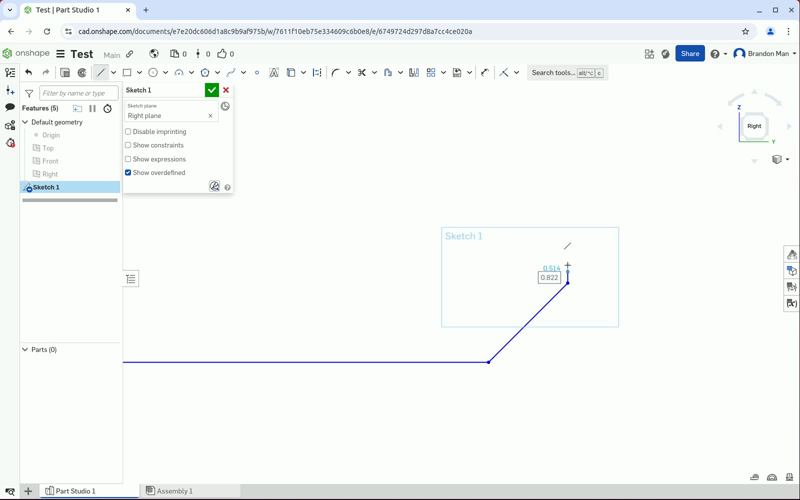
scroll(6)
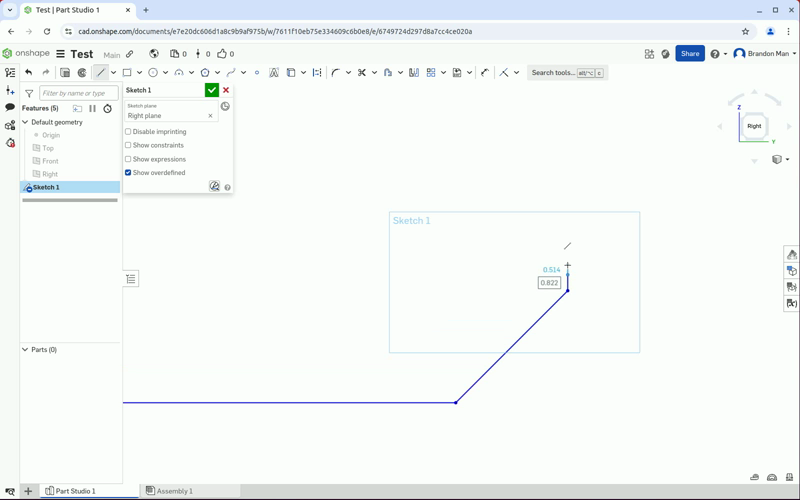
scroll(6)
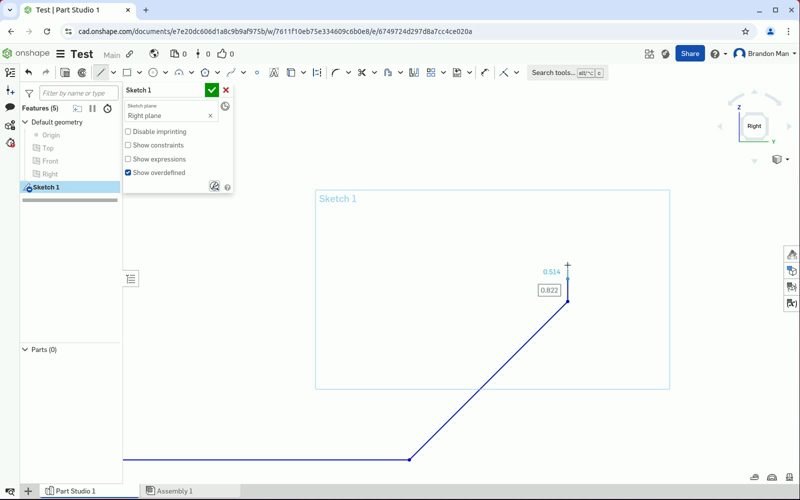
scroll(6)
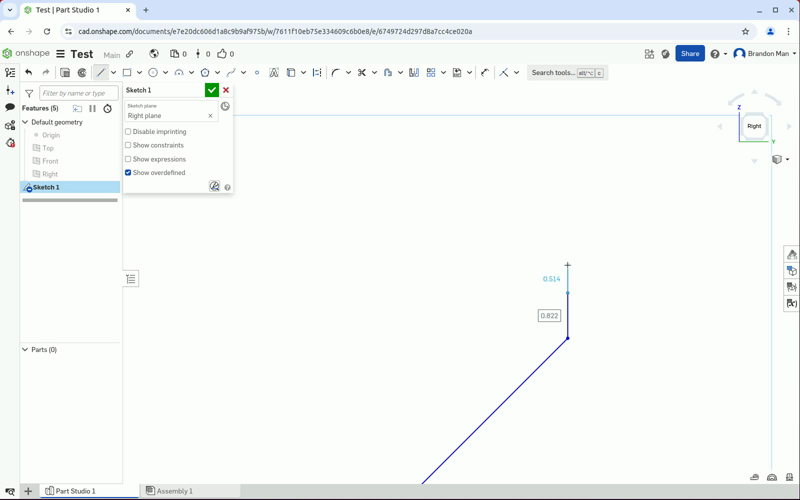
click(567, 264)
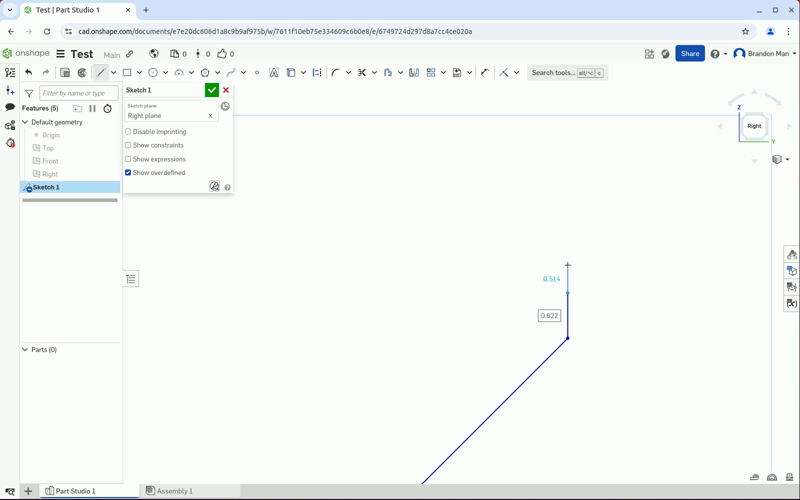
scroll(-6)
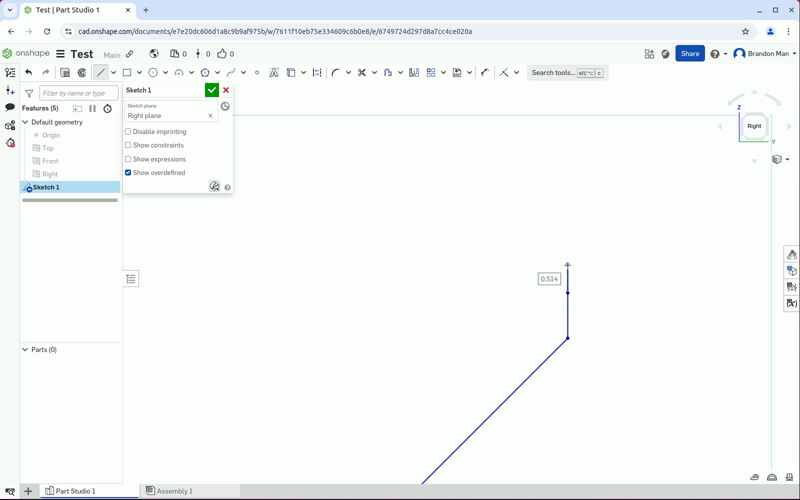
scroll(-6)
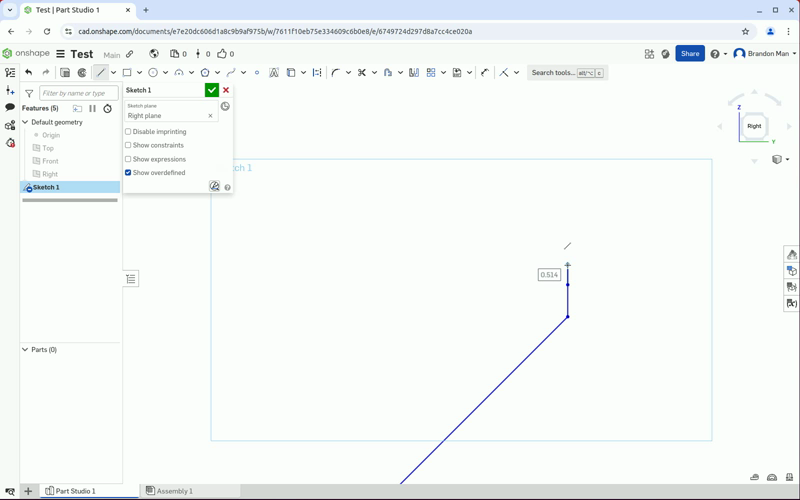
scroll(-6)
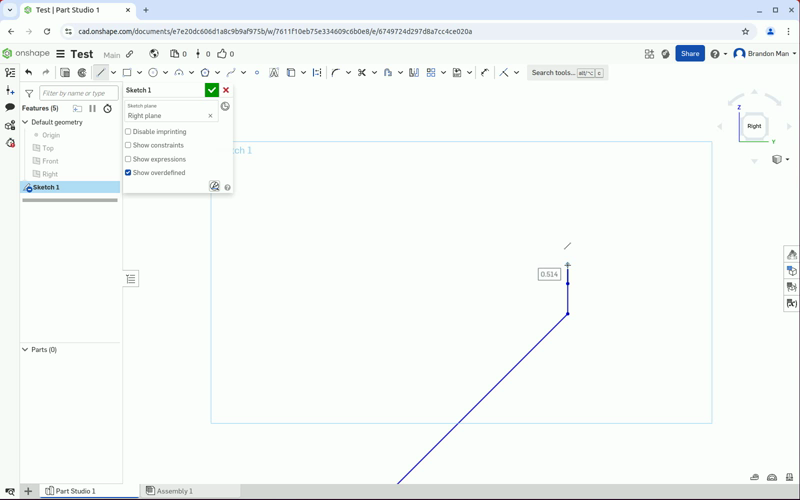
scroll(-6)
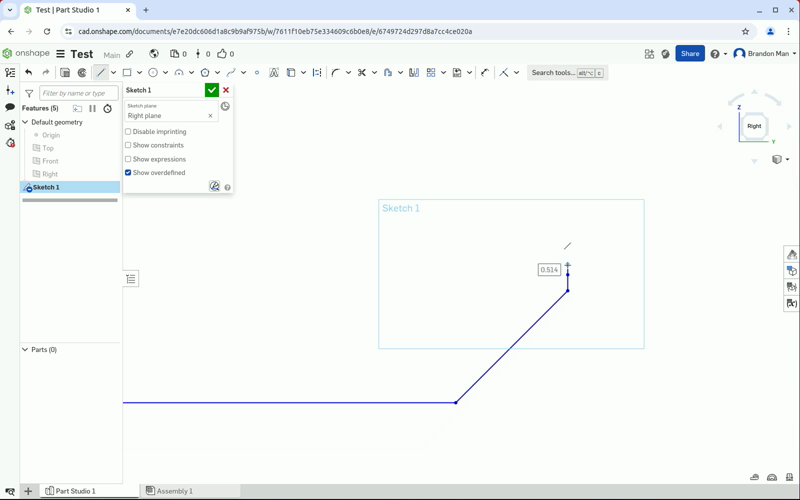
scroll(-6)
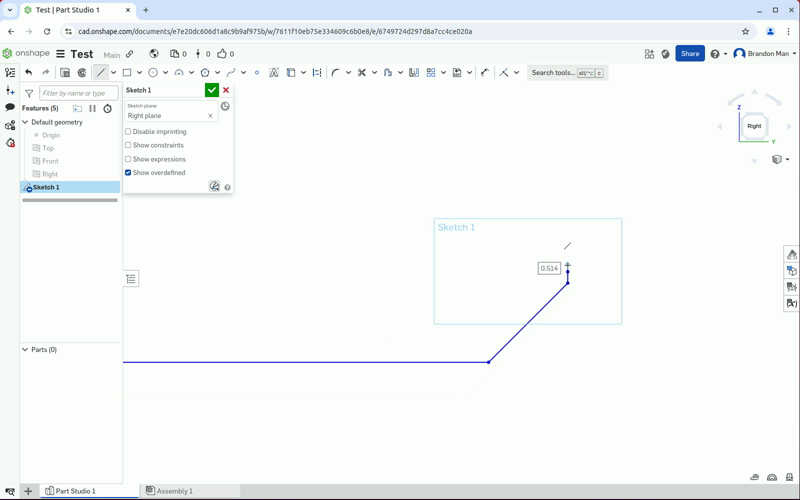
scroll(-6)
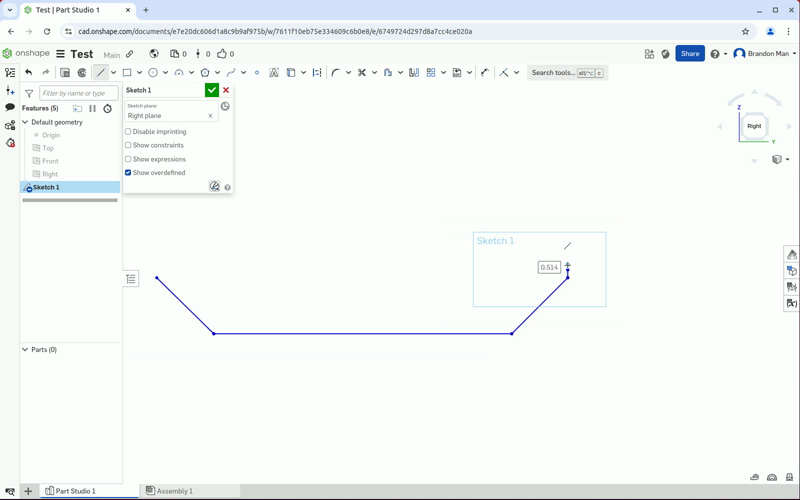
scroll(-6)
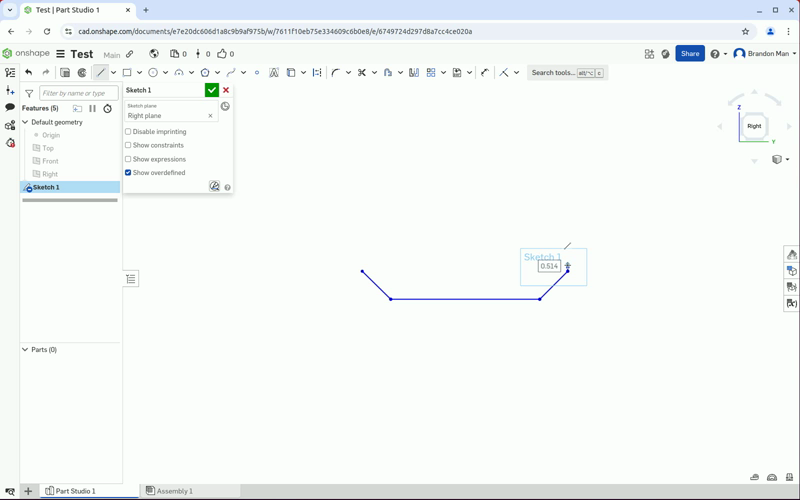
key_up(shift)
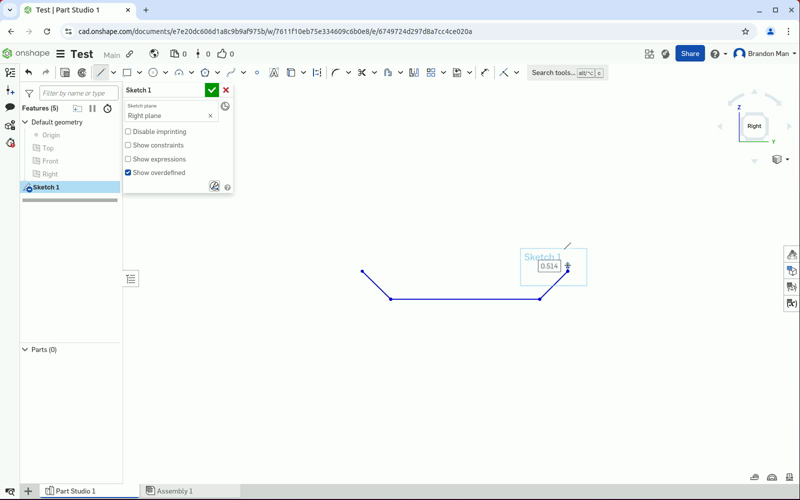
key_down(shift)
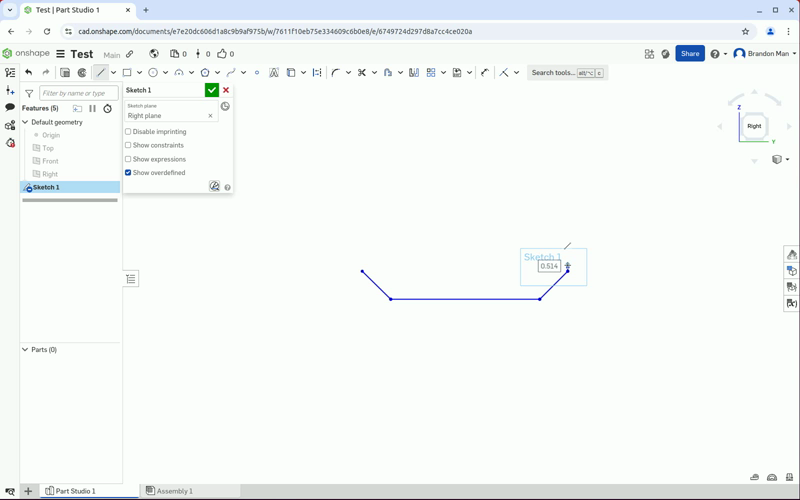
mouse_move(466, 264)
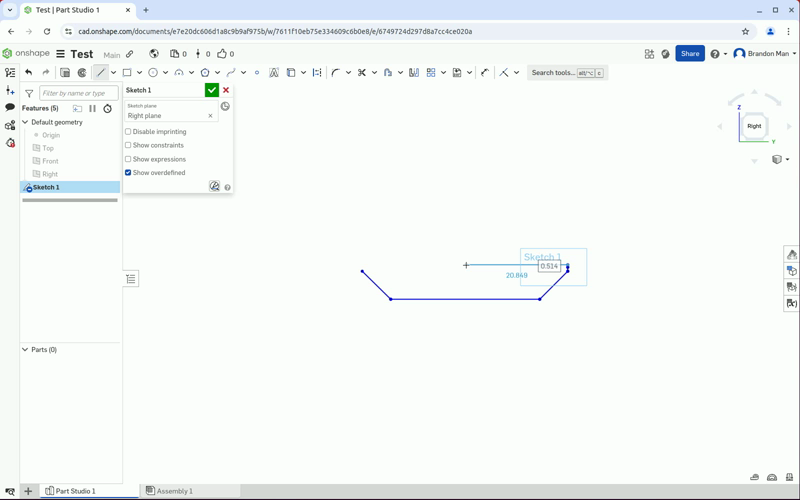
click(466, 264)
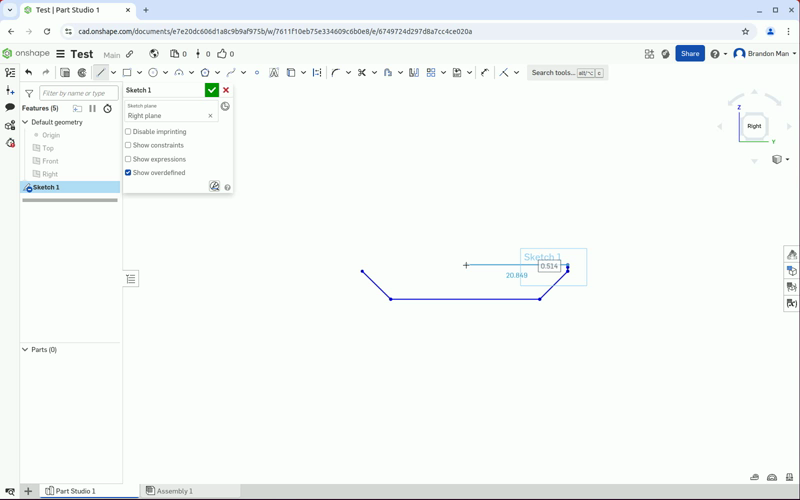
key_up(shift)
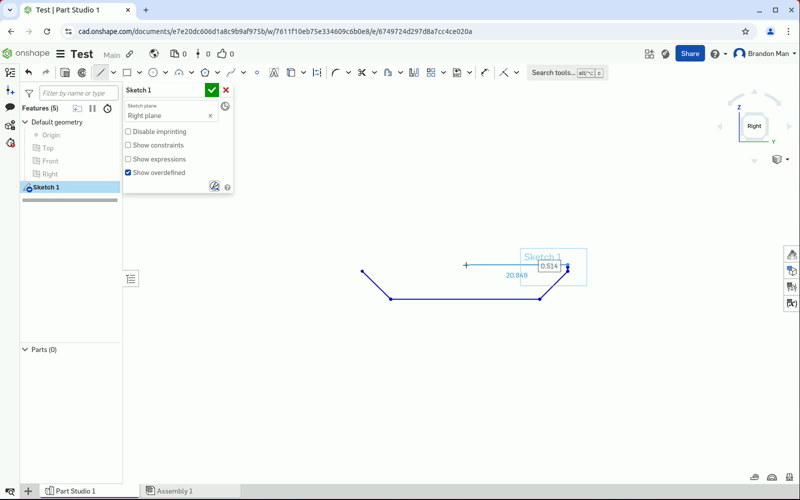
key_down(shift)
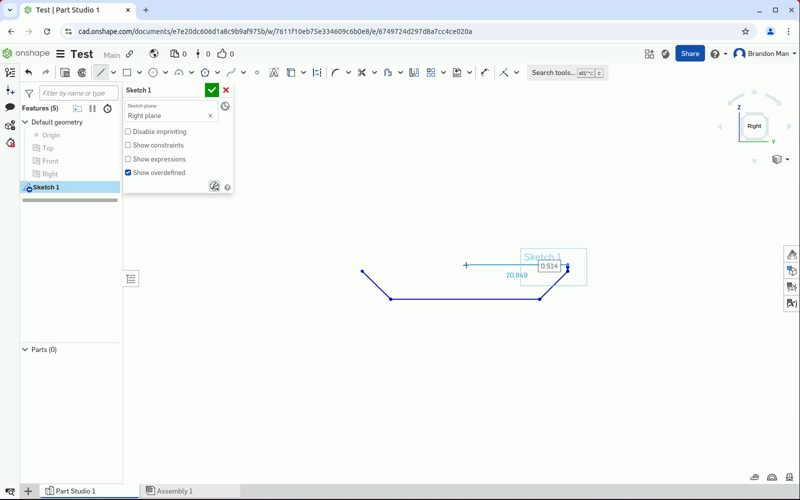
mouse_move(362, 264)
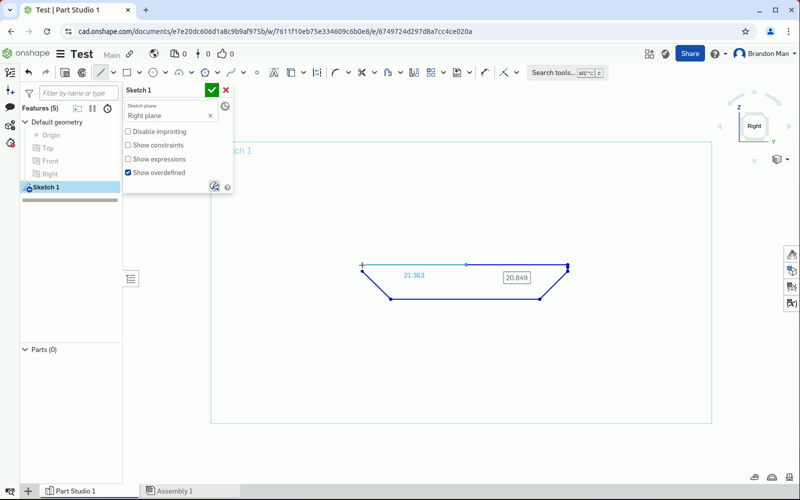
click(362, 264)
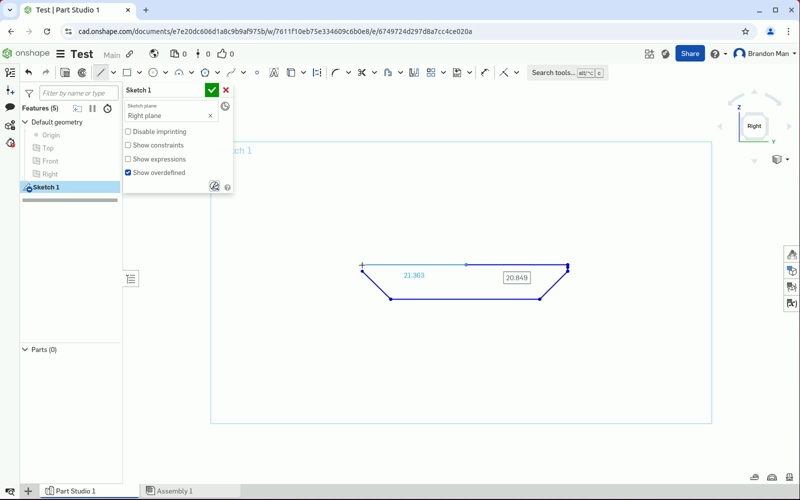
key_up(shift)
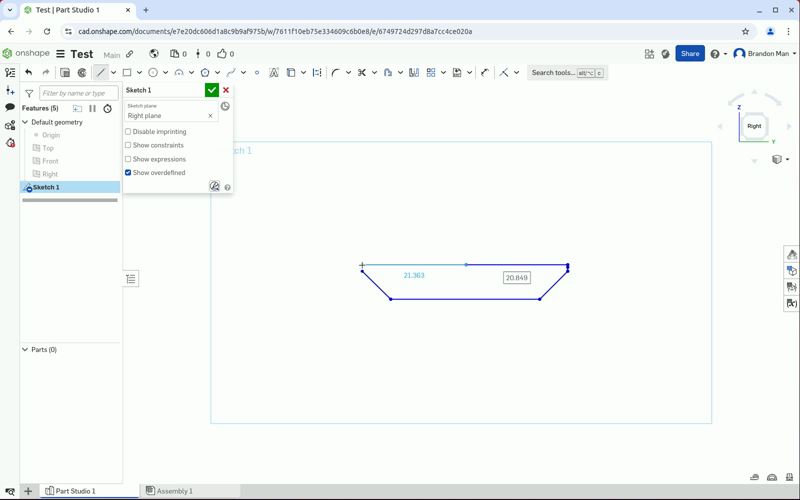
key_down(shift)
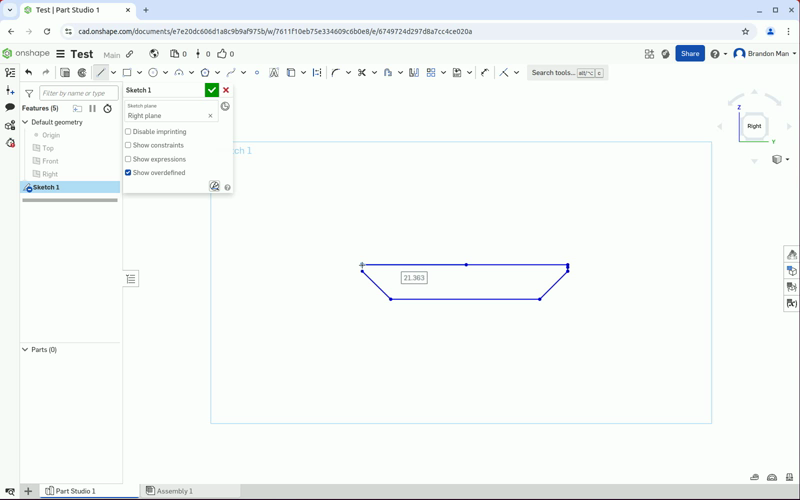
mouse_move(392, 264)
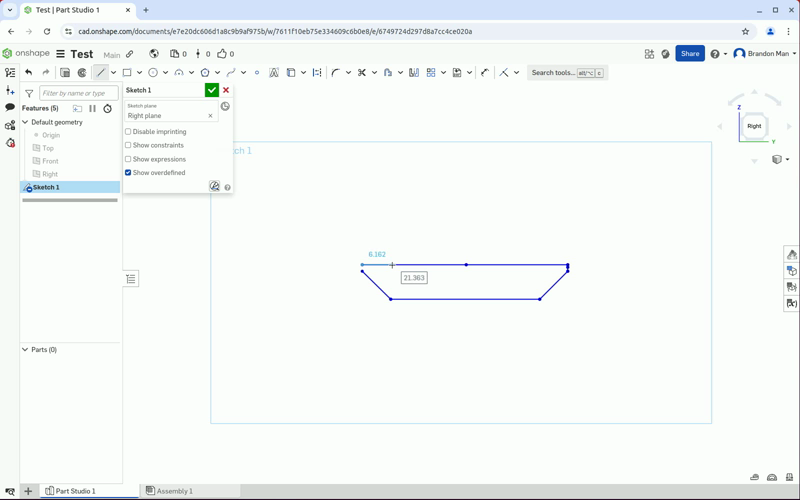
mouse_move(362, 267)
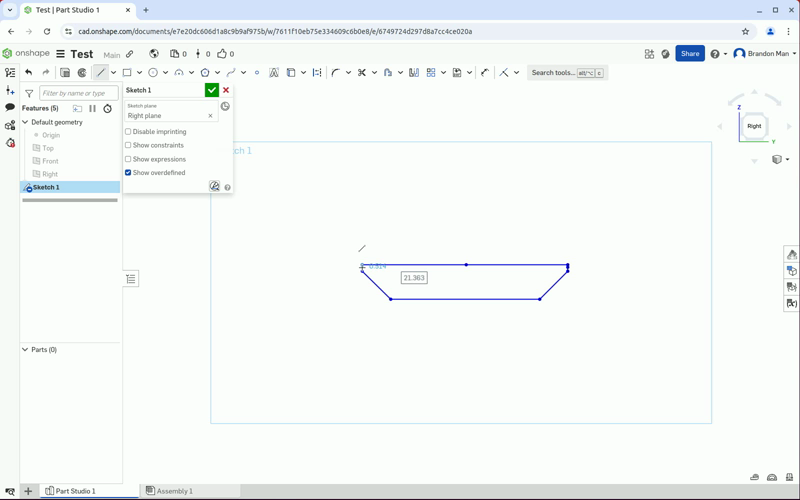
scroll(6)
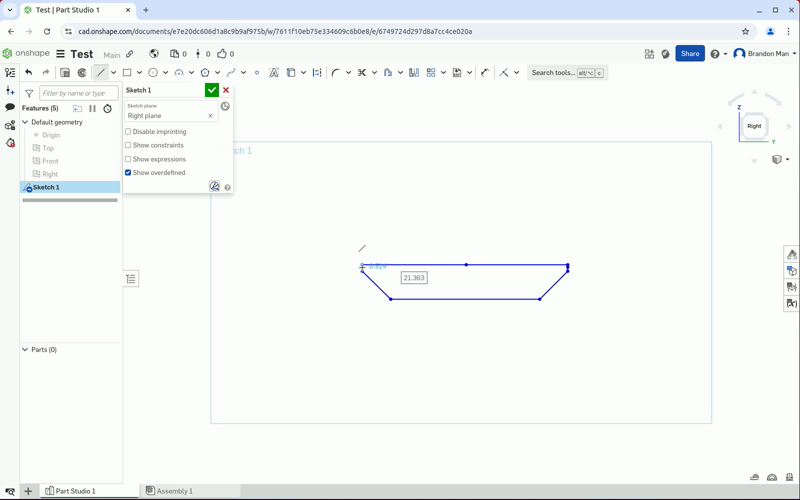
scroll(6)
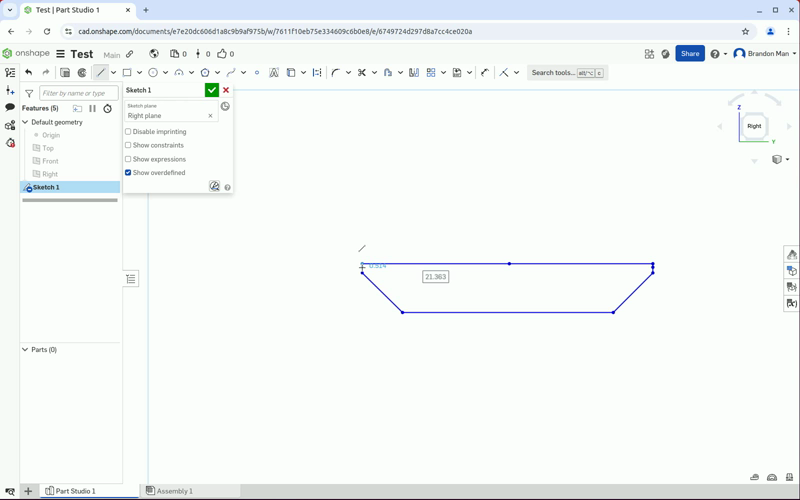
scroll(6)
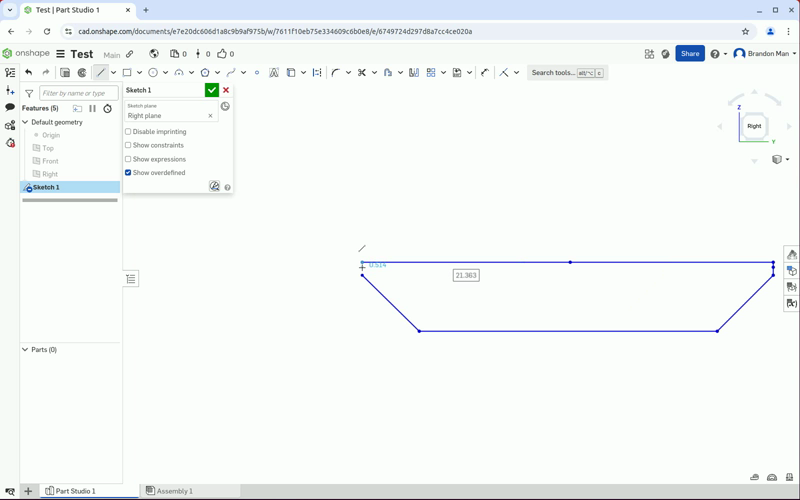
scroll(6)
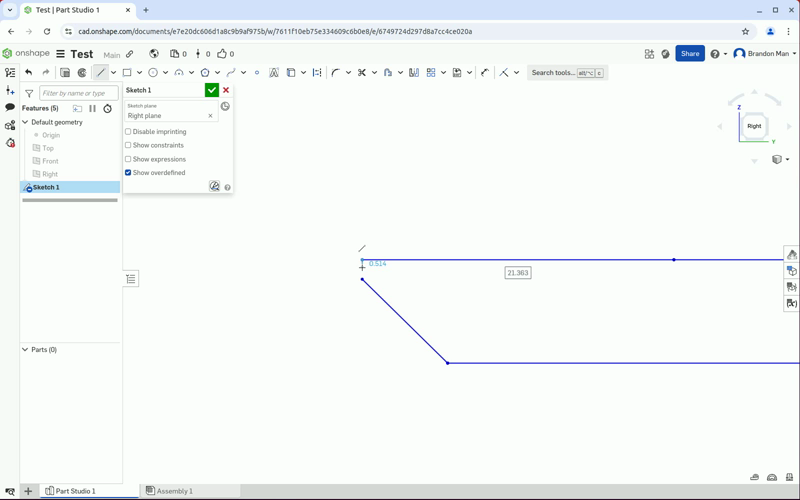
scroll(6)
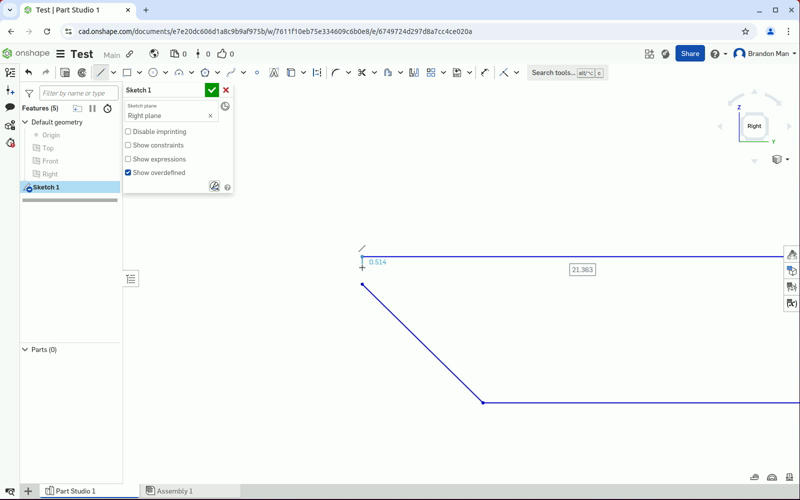
scroll(6)
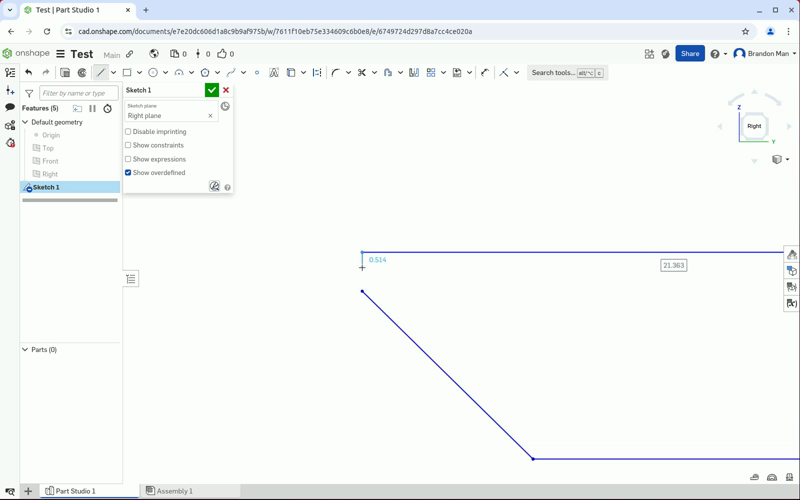
scroll(6)
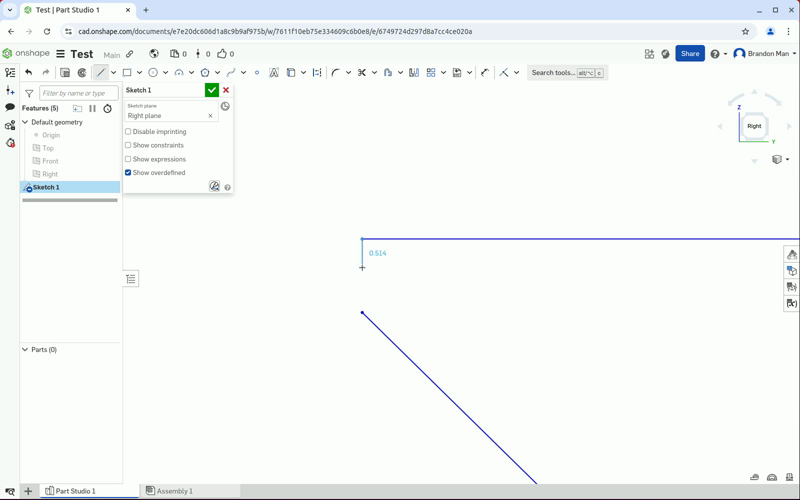
click(362, 267)
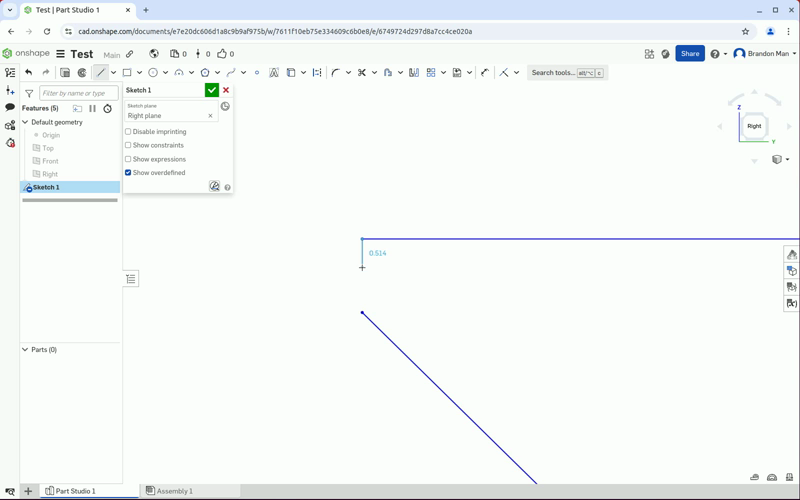
scroll(-6)
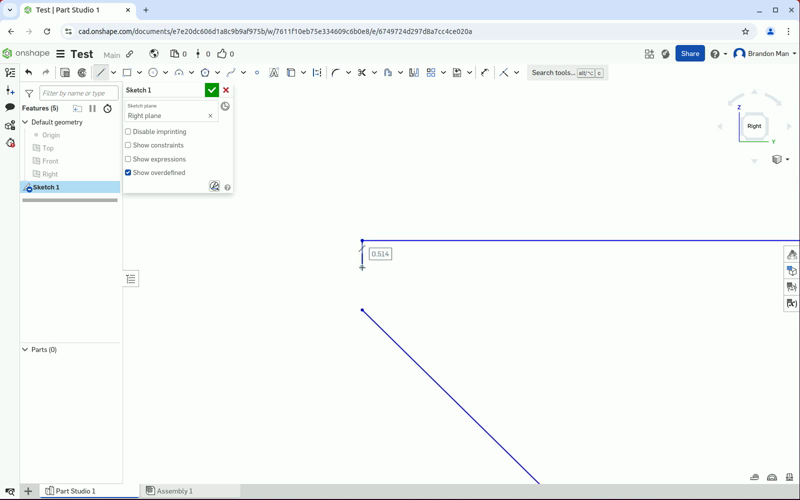
scroll(-6)
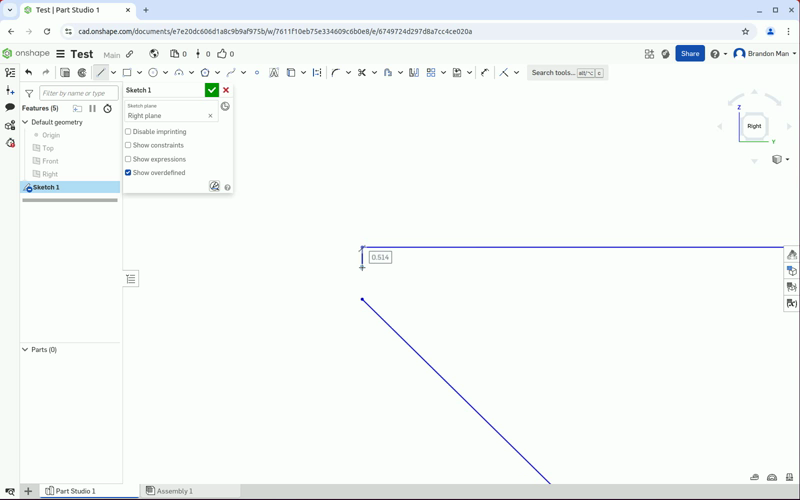
scroll(-6)
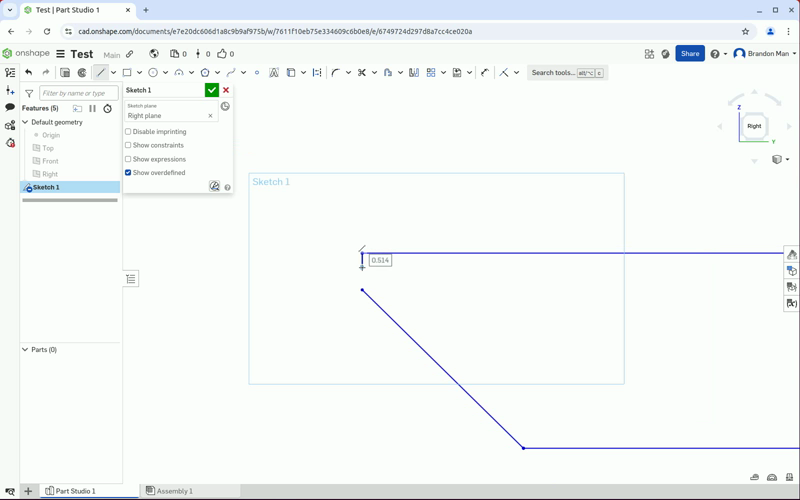
scroll(-6)
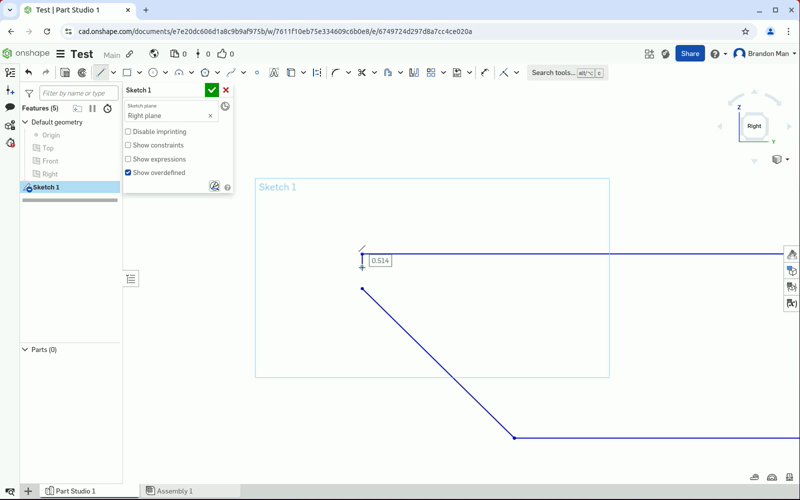
scroll(-6)
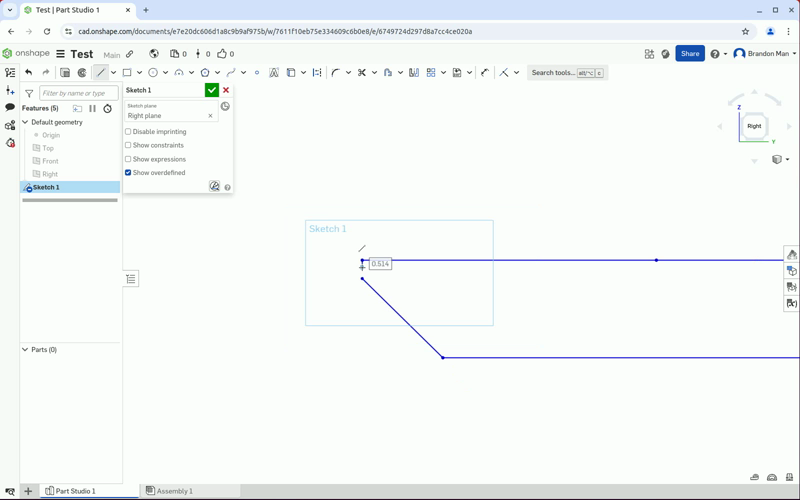
scroll(-6)
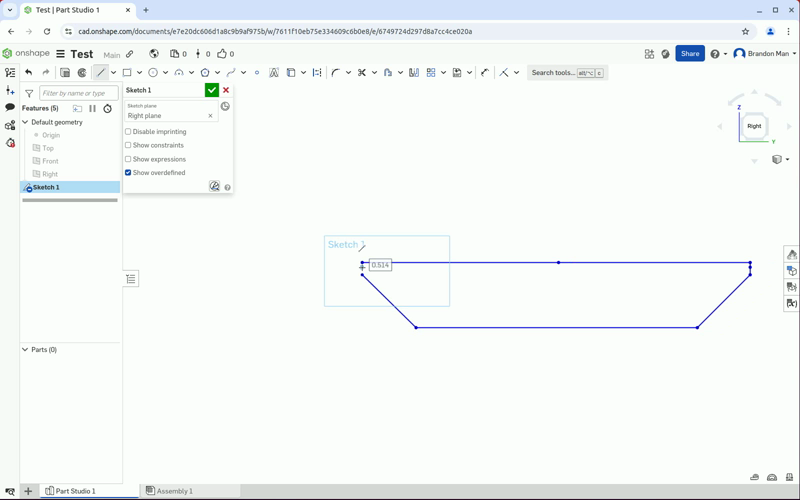
scroll(-6)
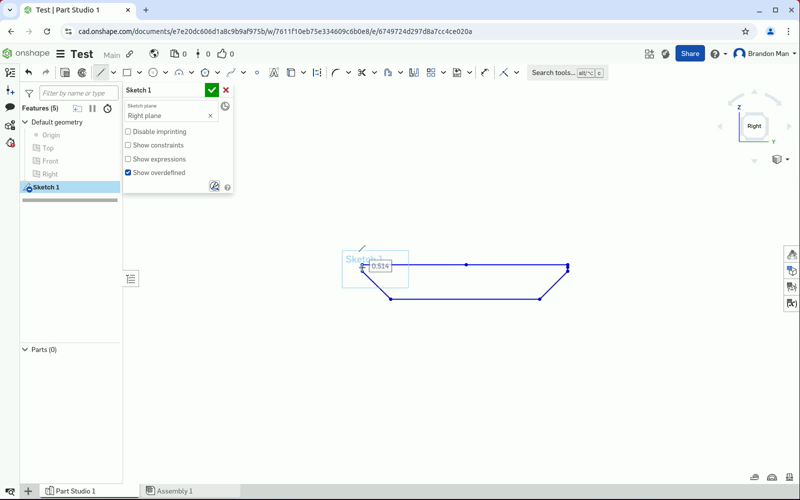
key_up(shift)
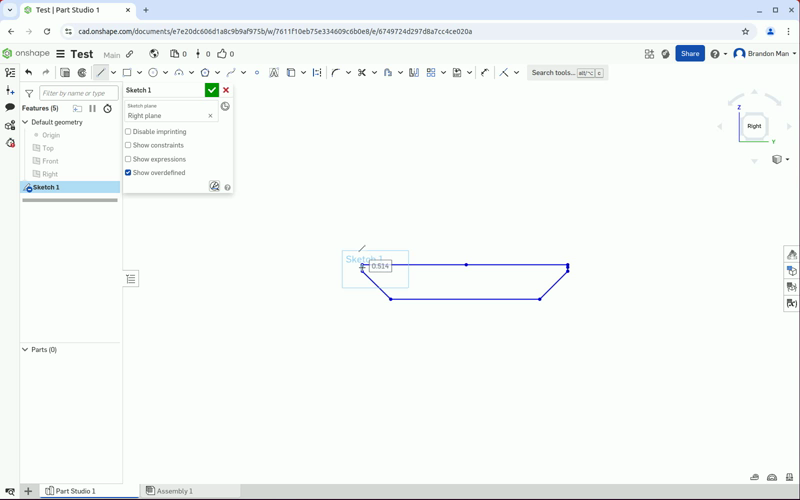
mouse_move(392, 267)
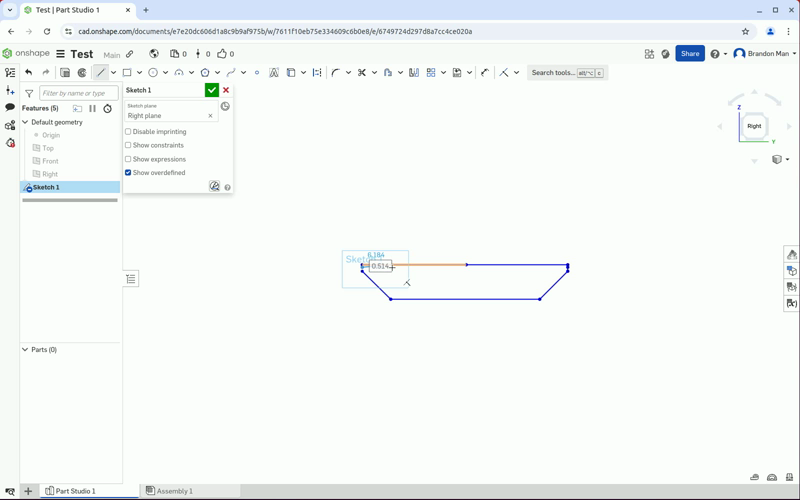
key_down(shift)
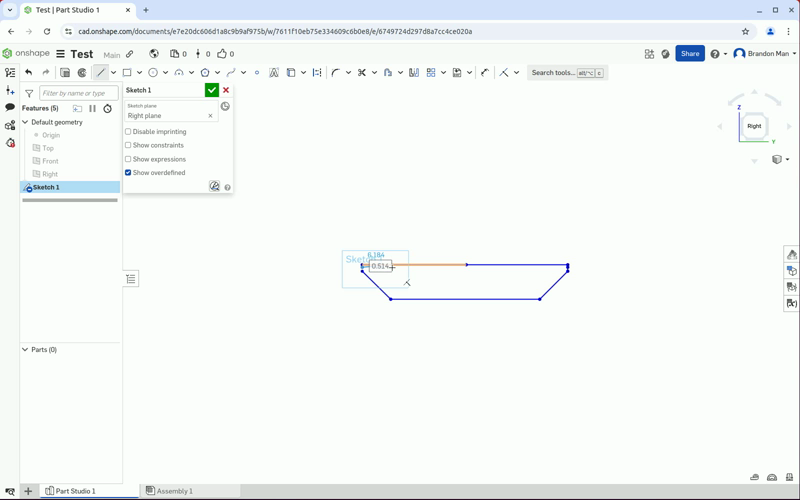
mouse_move(362, 271)
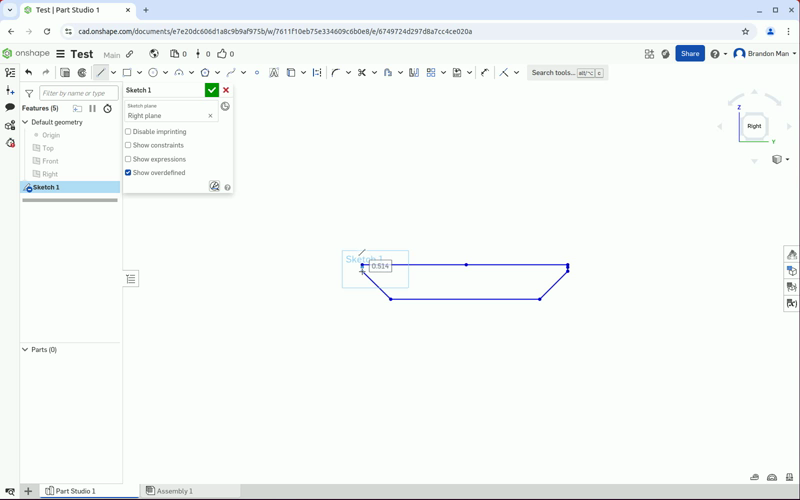
scroll(6)
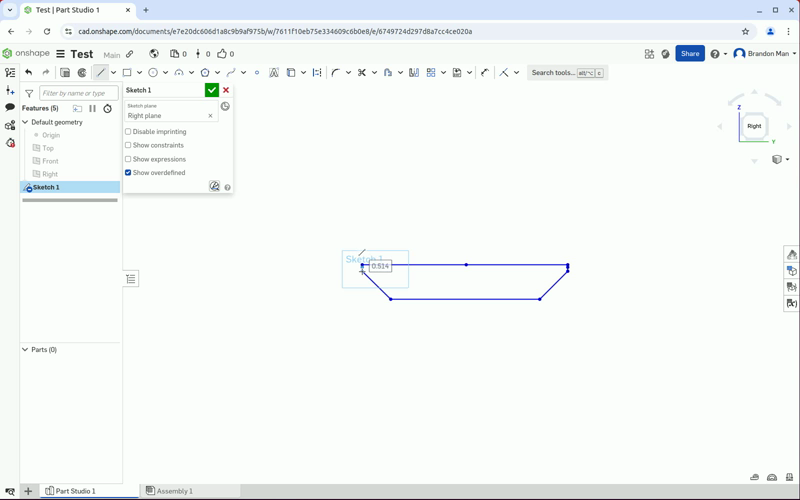
scroll(6)
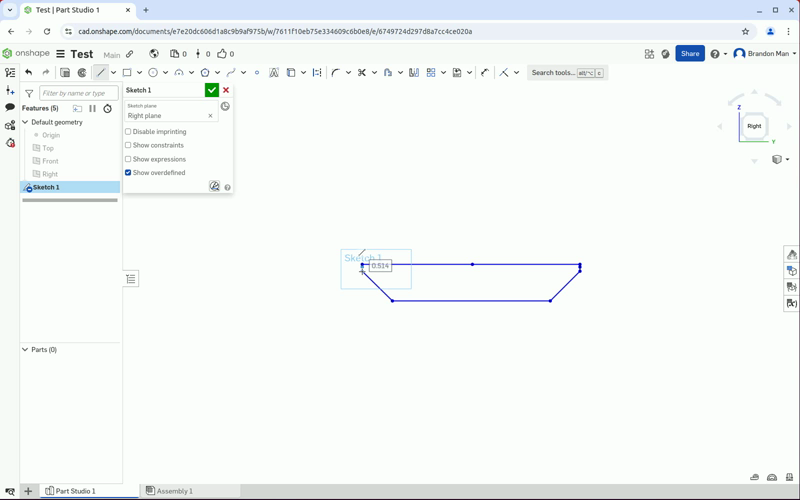
scroll(6)
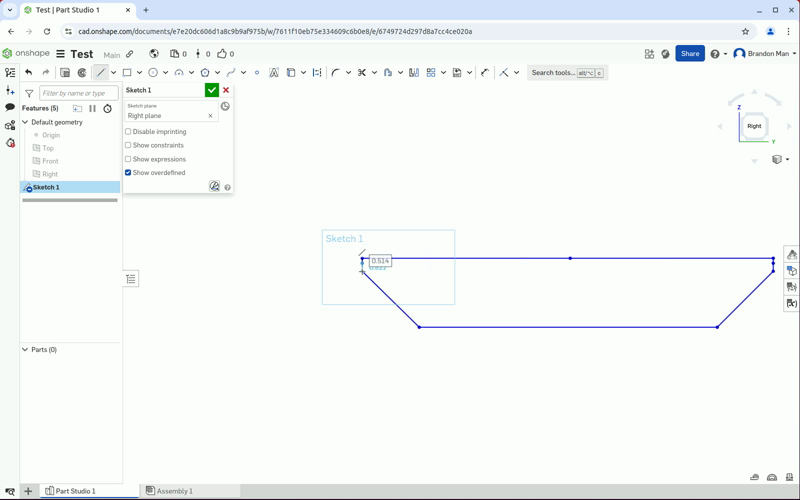
scroll(6)
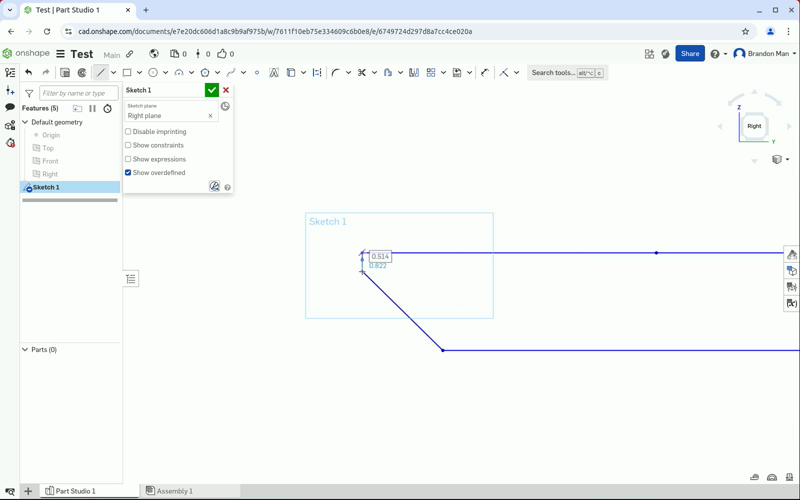
scroll(6)
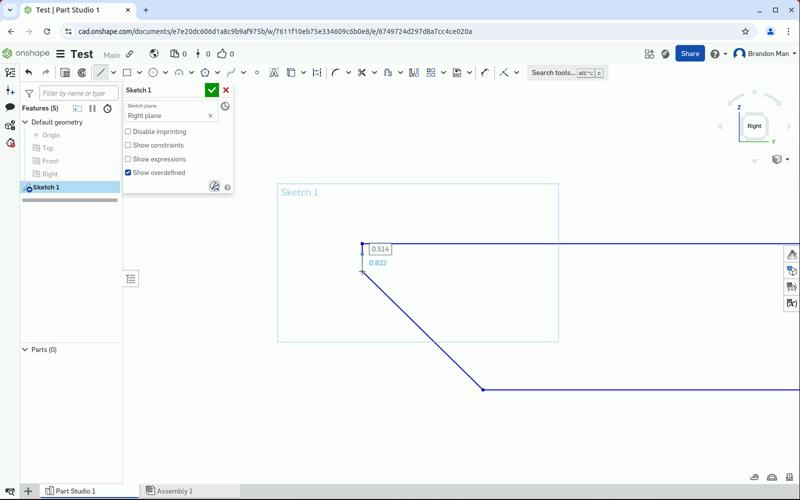
scroll(6)
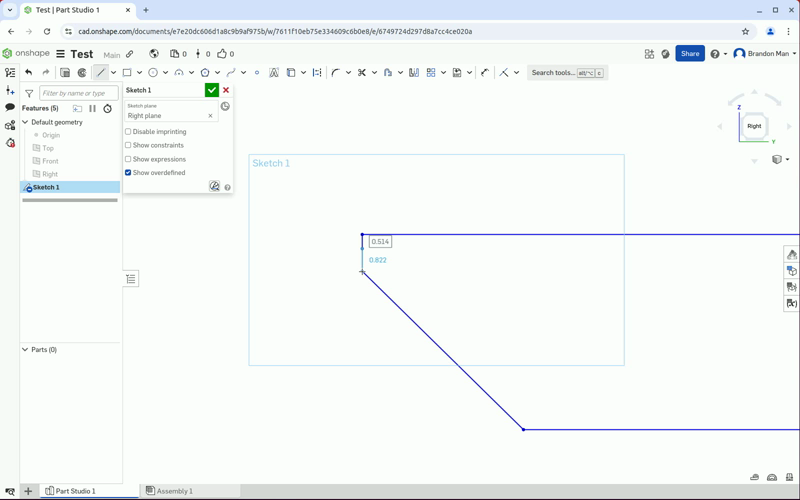
scroll(6)
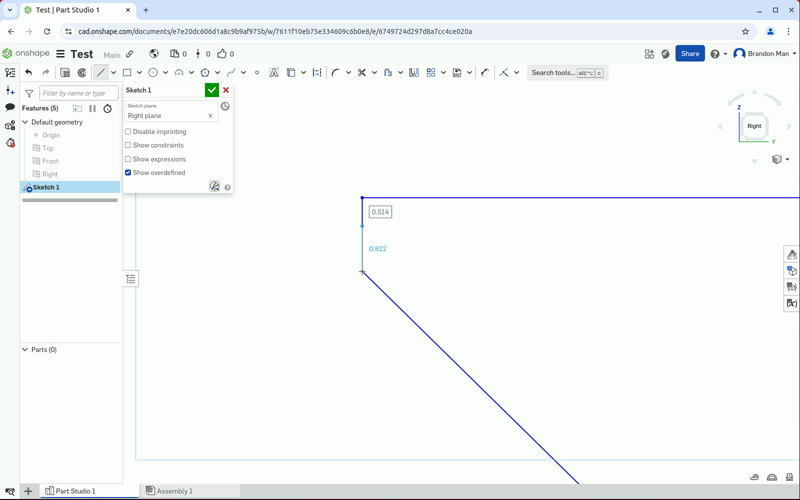
key_up(shift)
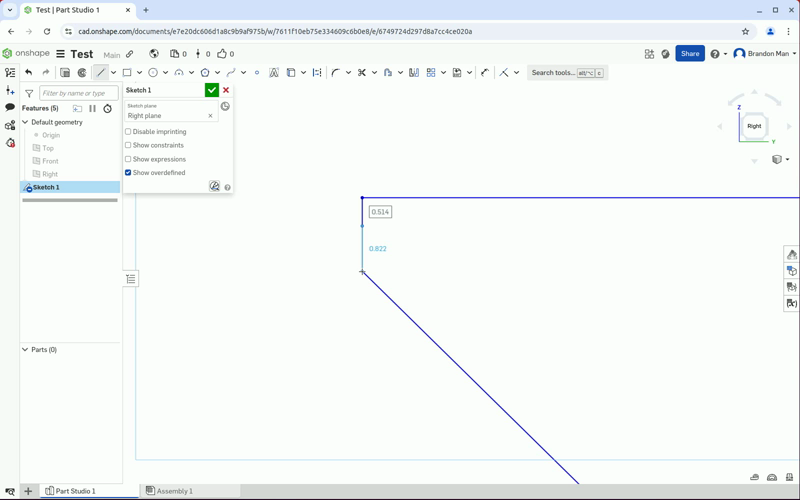
click(362, 271)
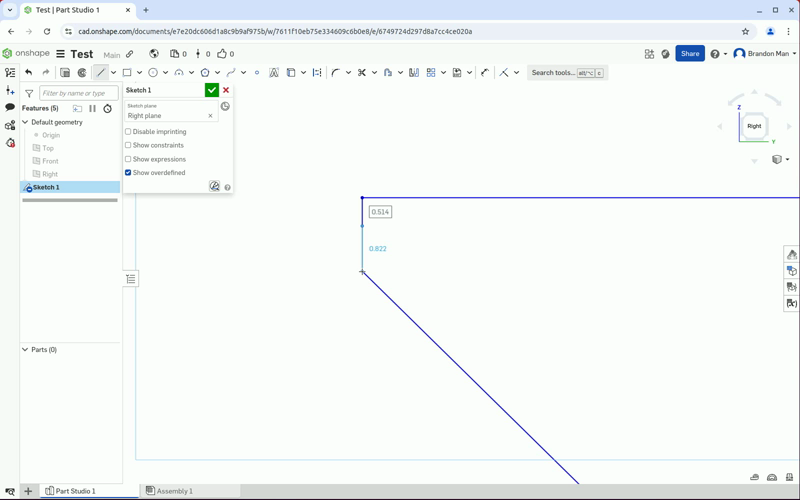
scroll(-6)
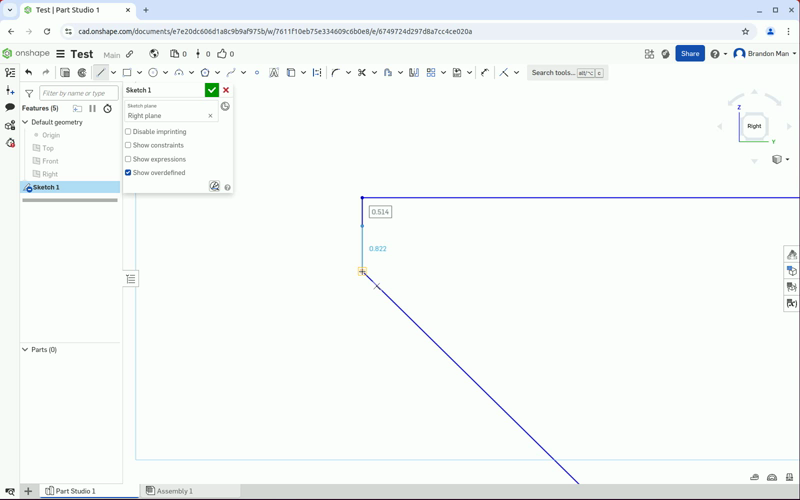
scroll(-6)
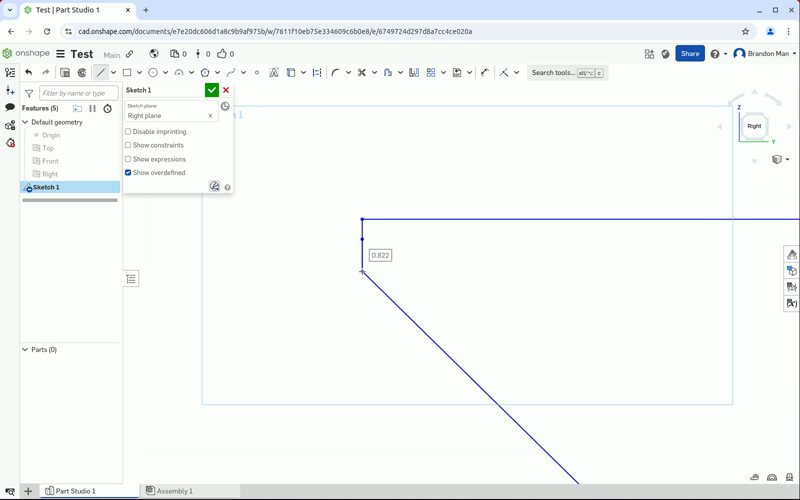
scroll(-6)
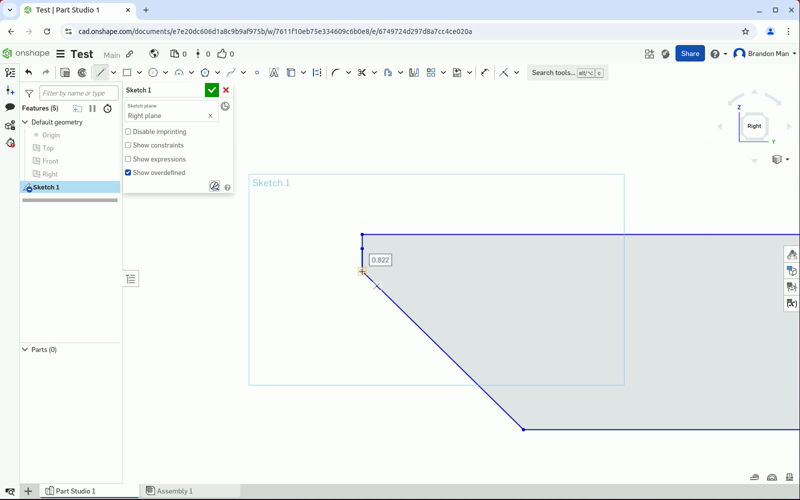
scroll(-6)
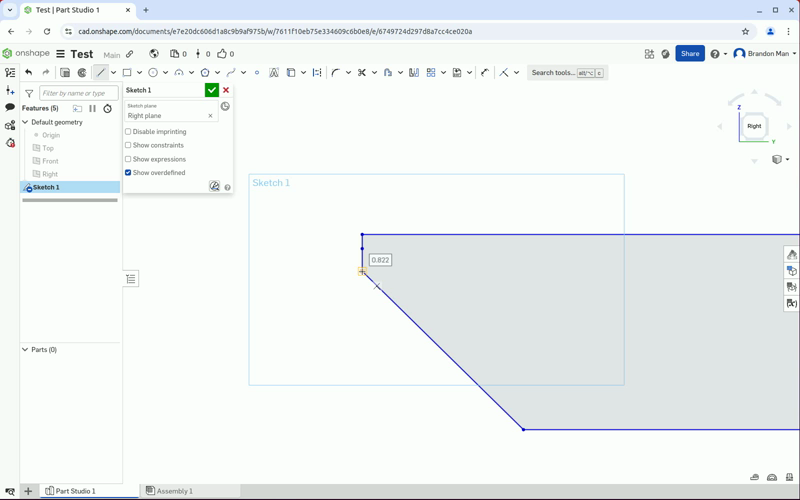
scroll(-6)
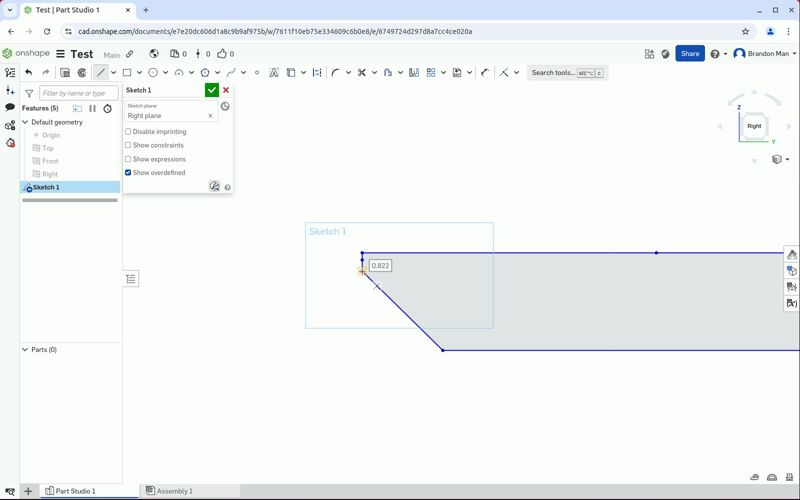
scroll(-6)
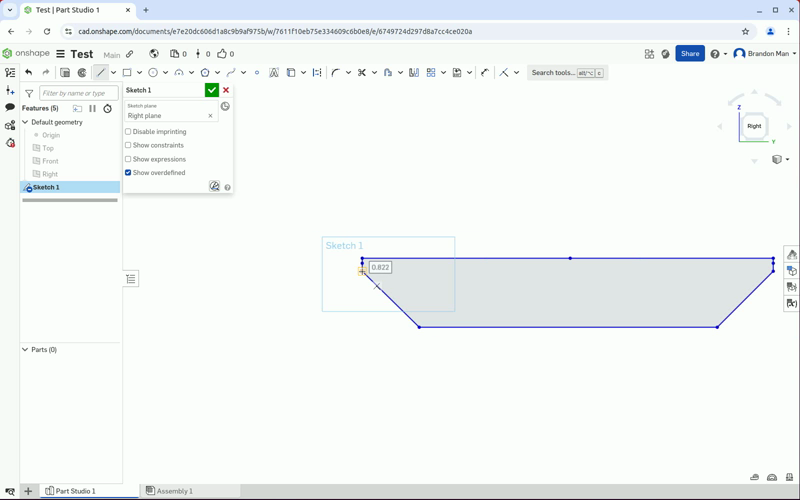
scroll(-6)
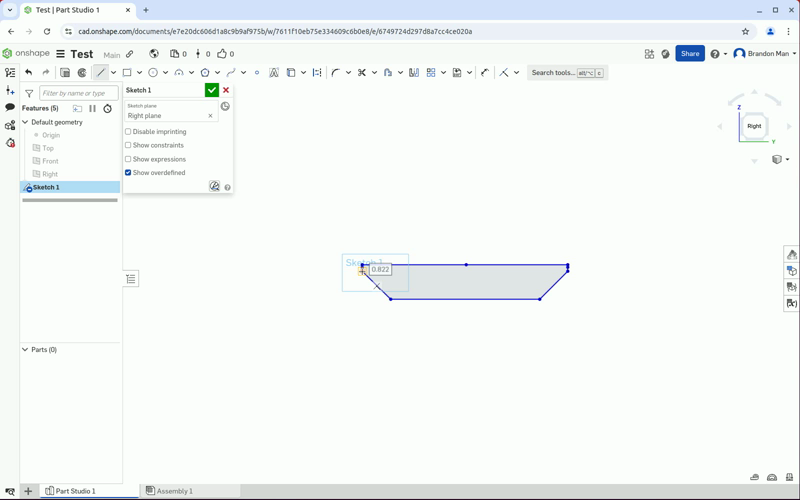
key(esc)
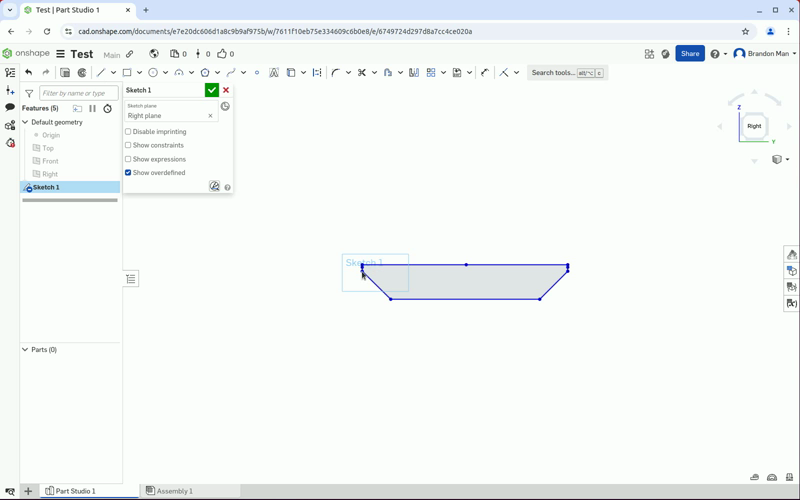
mouse_move(532, 273)
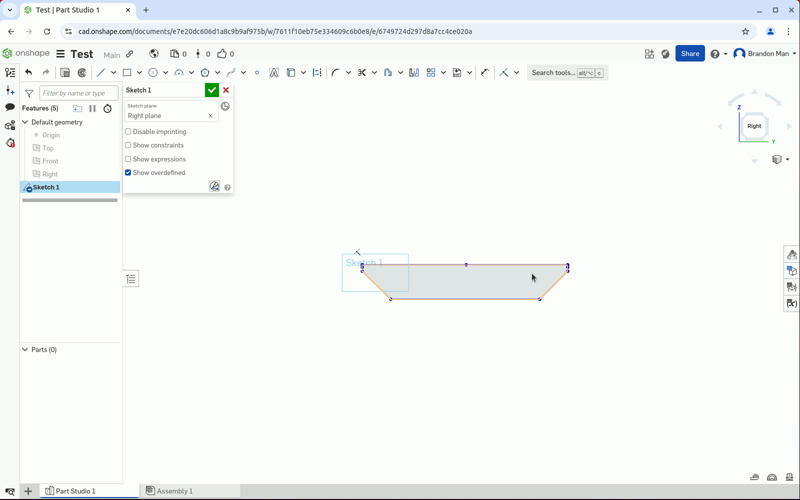
click(532, 273)
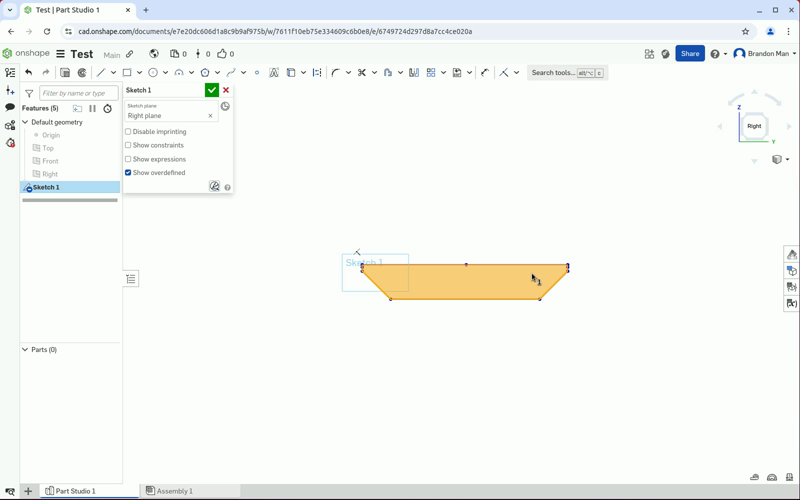
mouse_move(73, 352)
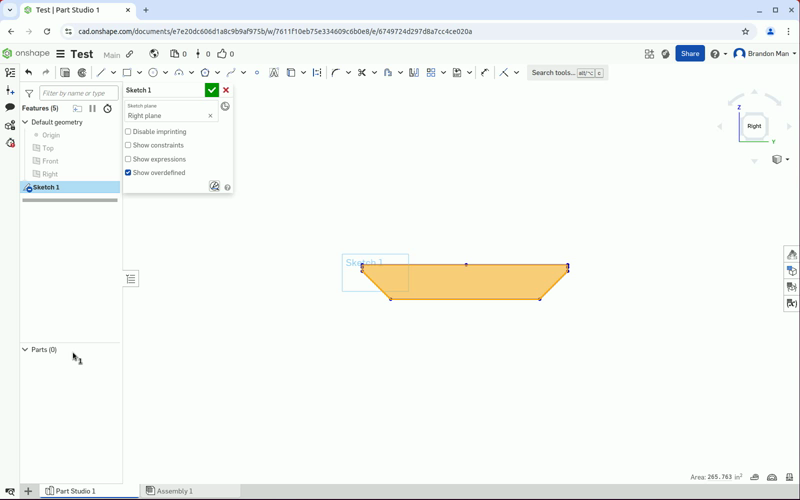
key(shift+y)
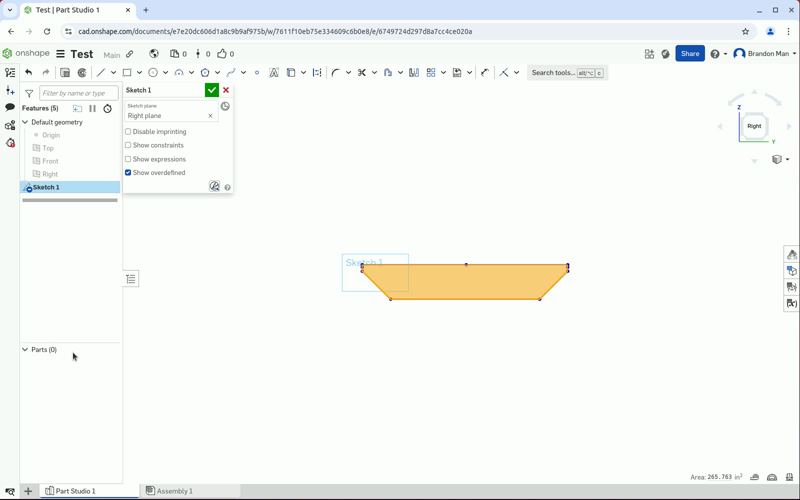
key(shift+e)
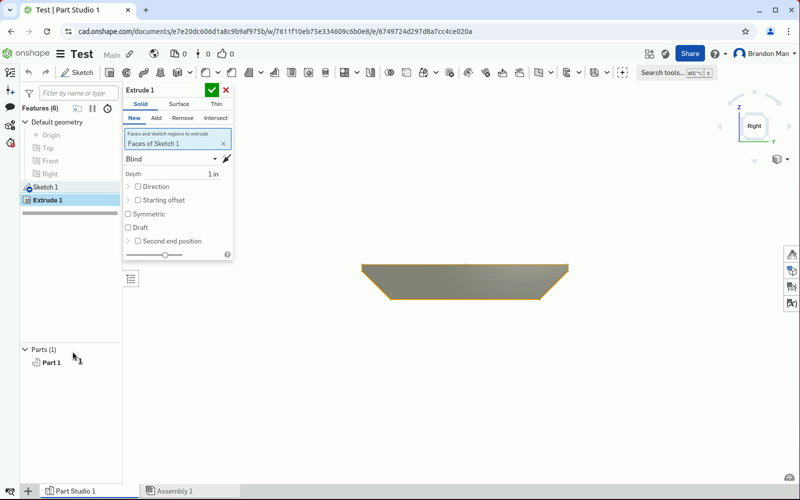
mouse_move(143, 106)
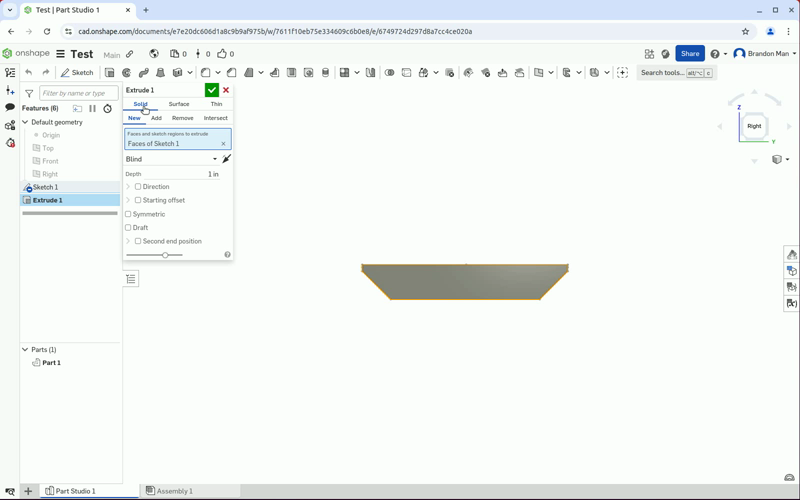
click(143, 106)
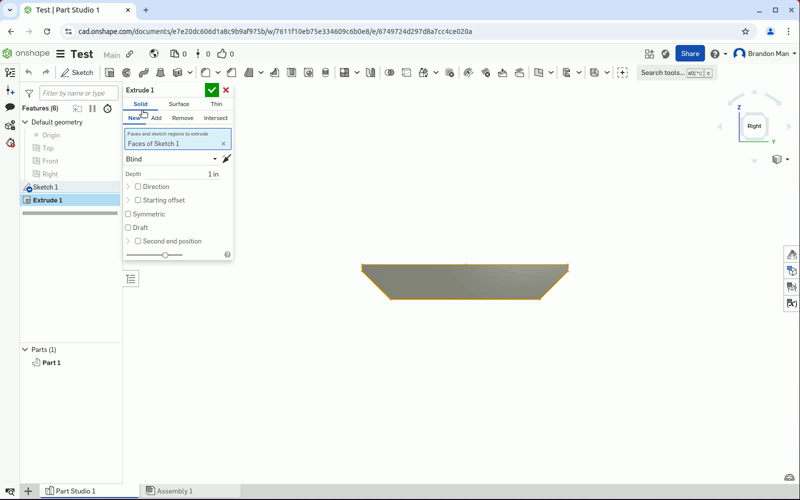
mouse_move(137, 120)
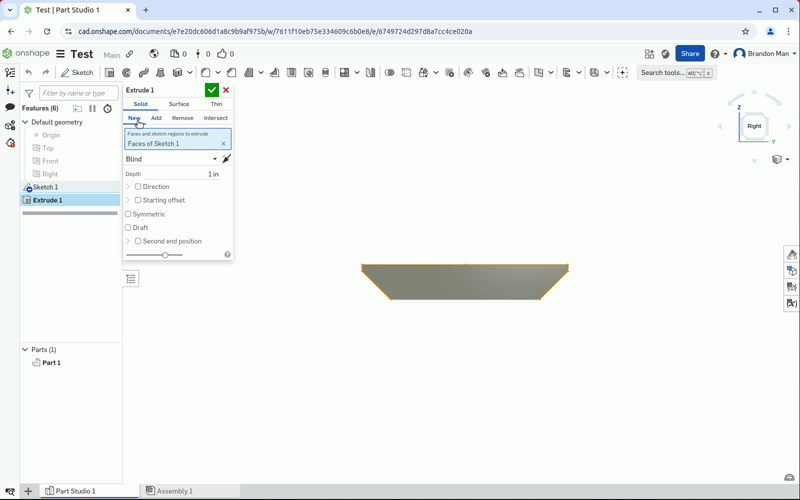
click(137, 120)
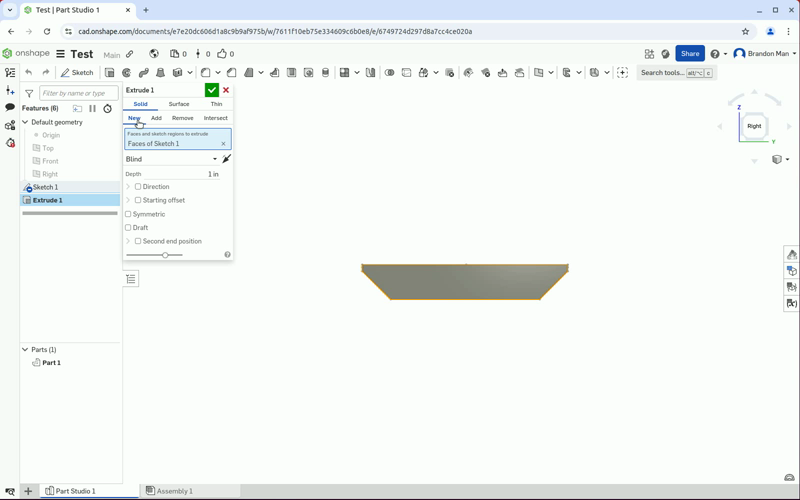
key(tab, 4)
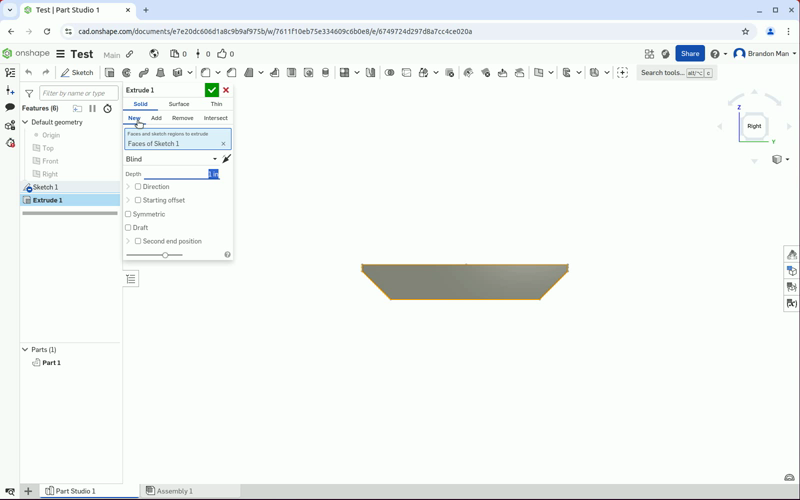
text(-2.648)
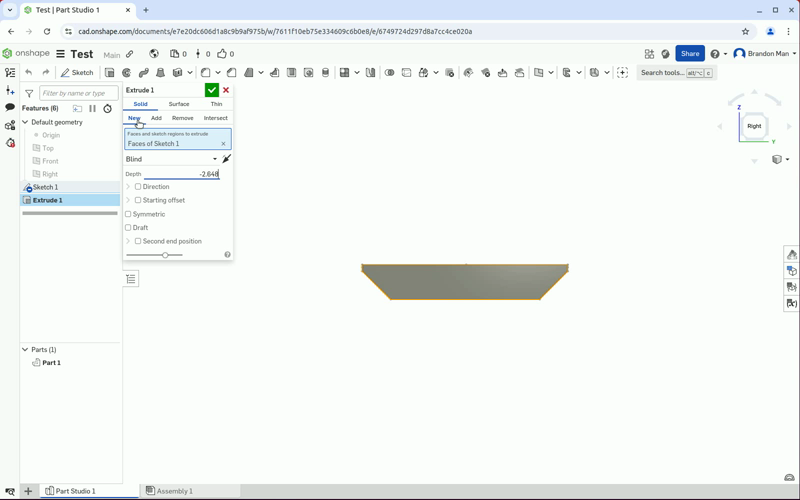
key(enter)
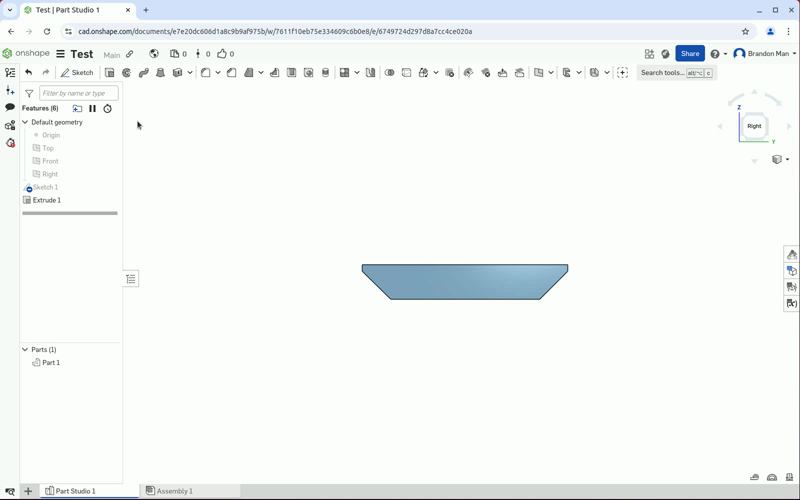
key(shift+h)
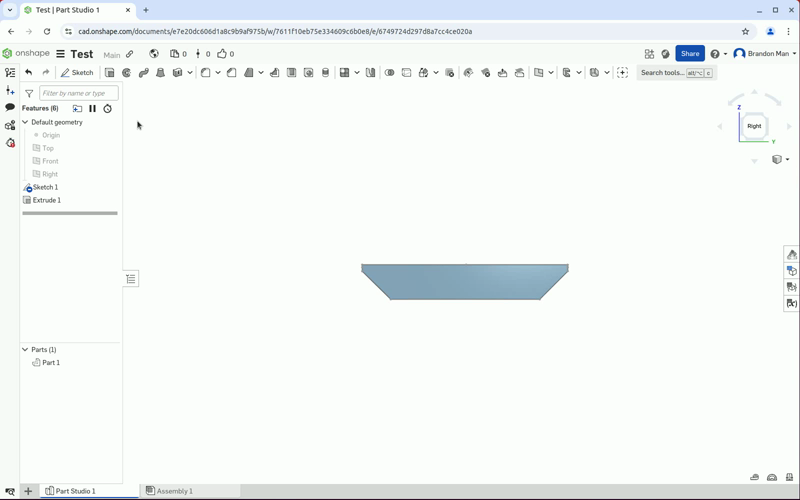
key(shift+h)
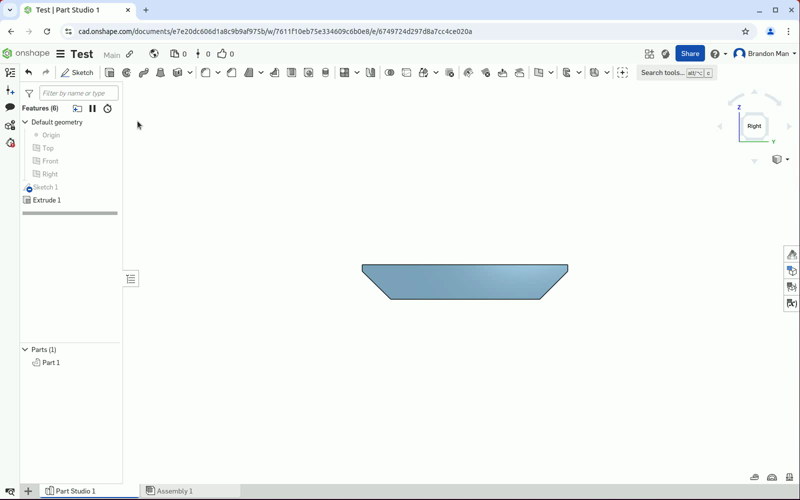
mouse_move(73, 189)
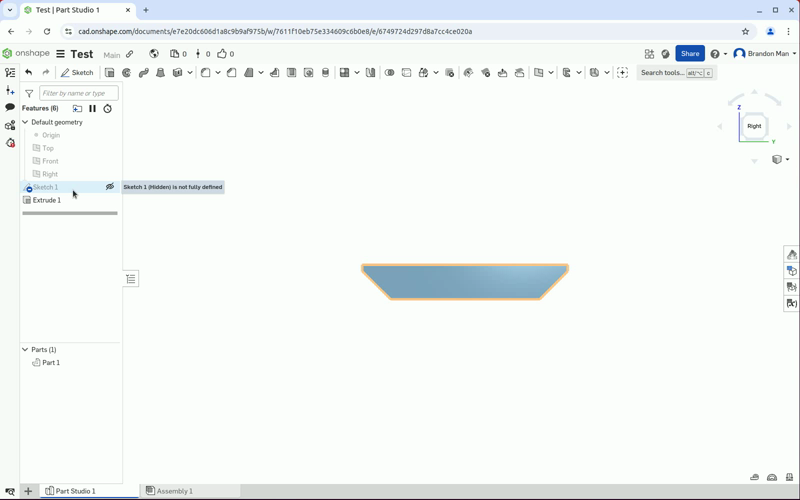
click(73, 189)
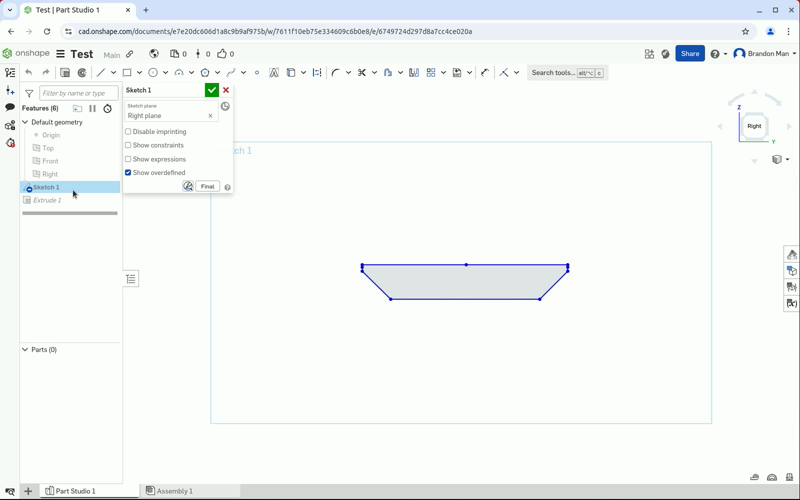
mouse_move(229, 92)
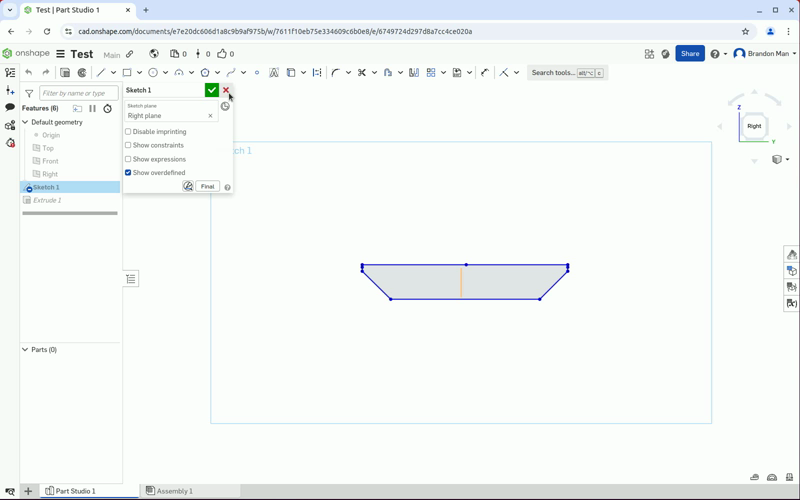
click(229, 92)
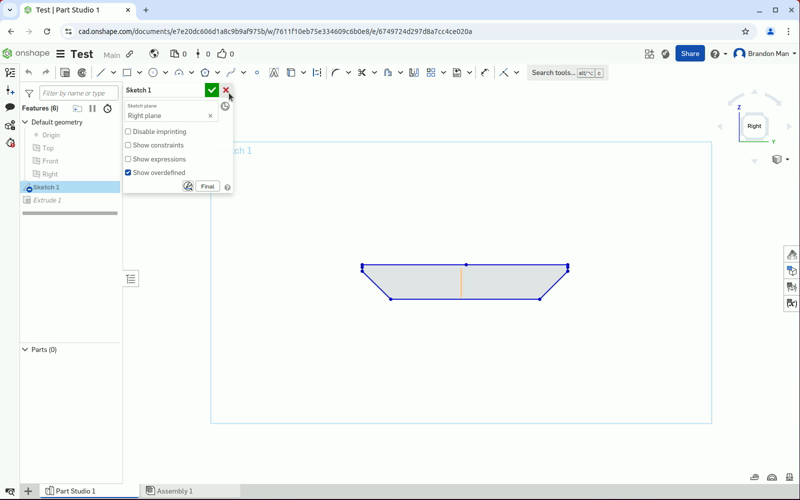
key(shift+s)
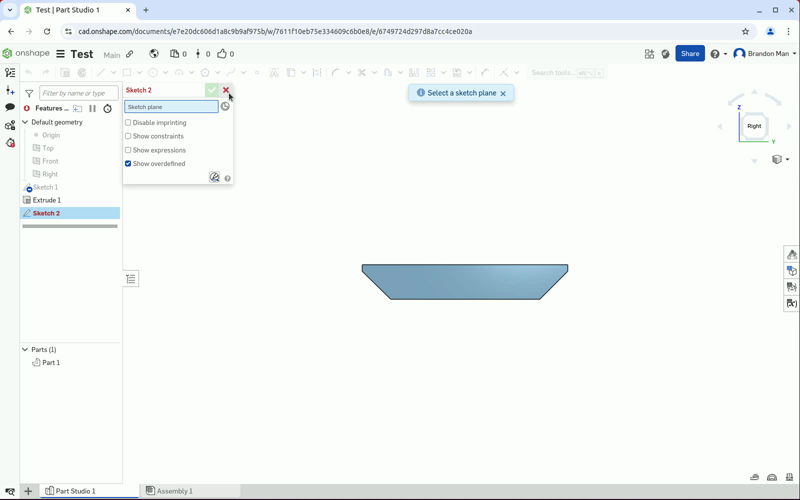
mouse_move(73, 176)
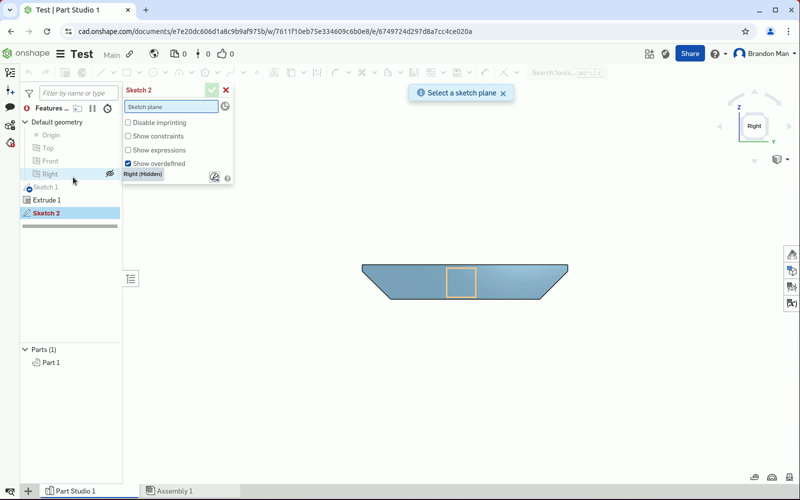
click(73, 176)
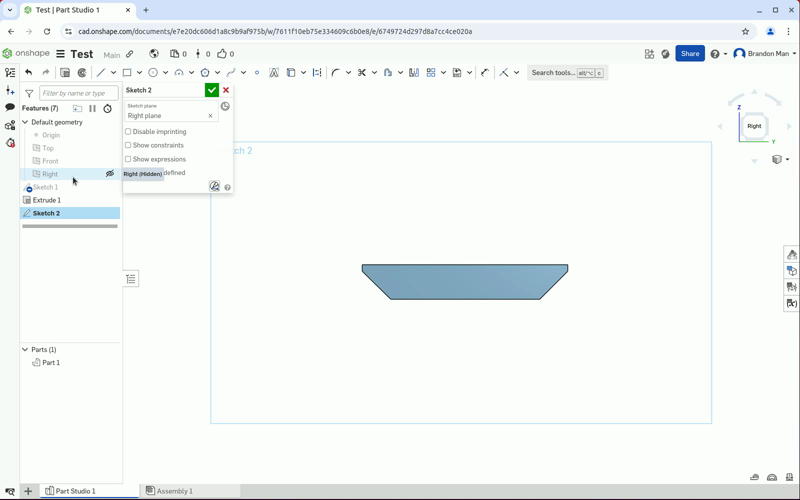
mouse_move(73, 352)
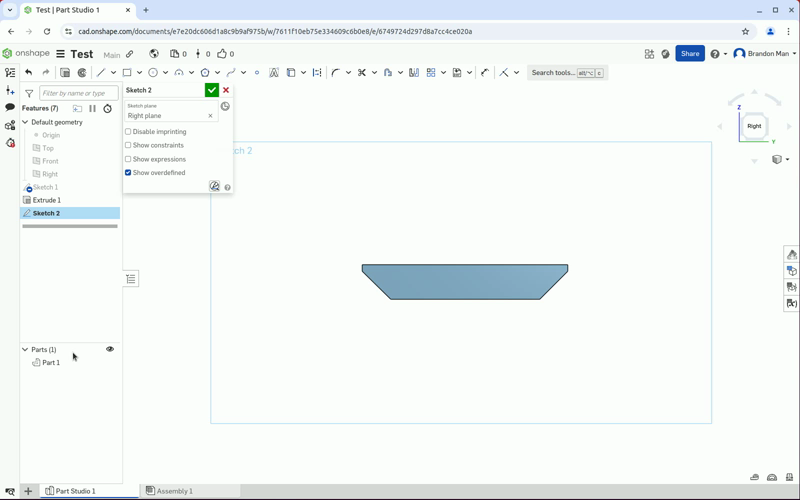
key(y)
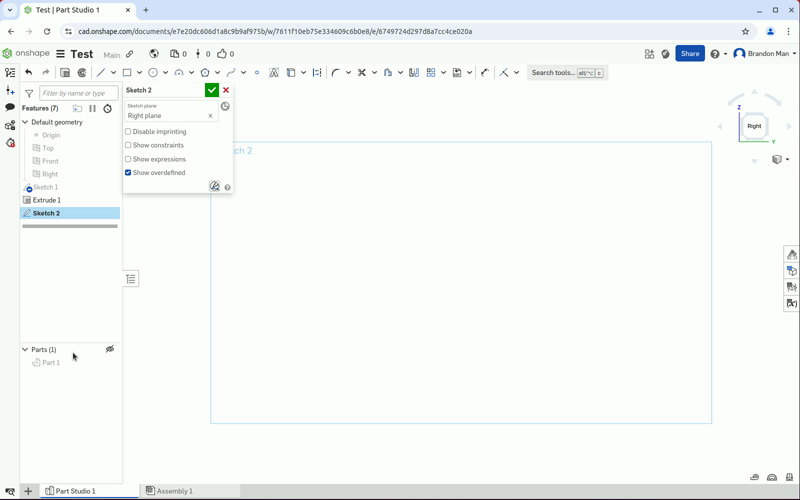
key(l)
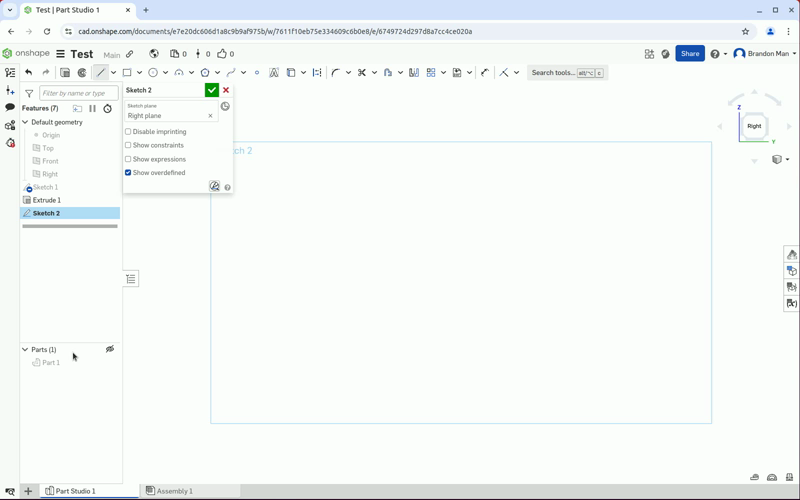
key_down(shift)
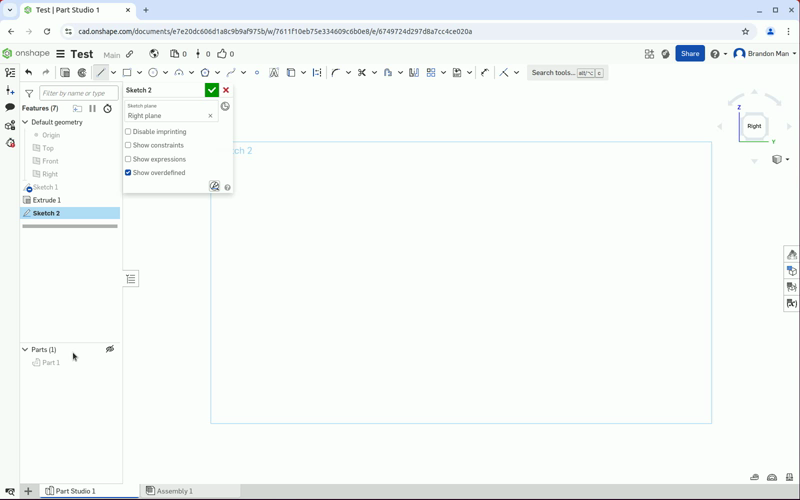
mouse_move(568, 271)
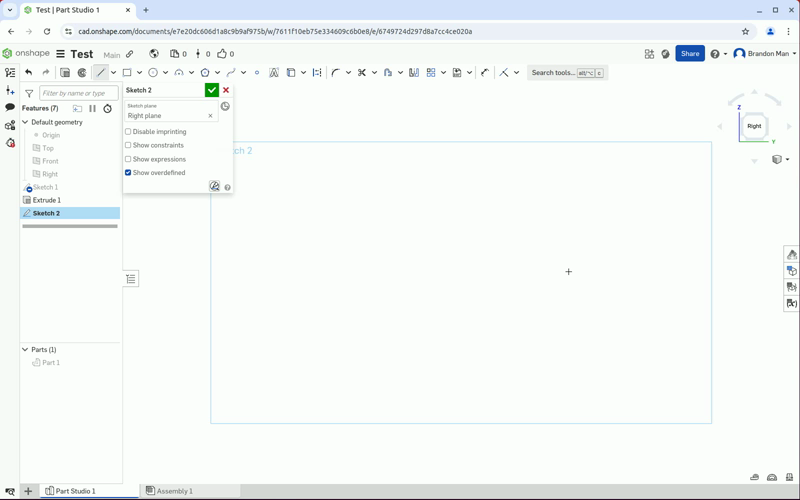
click(568, 271)
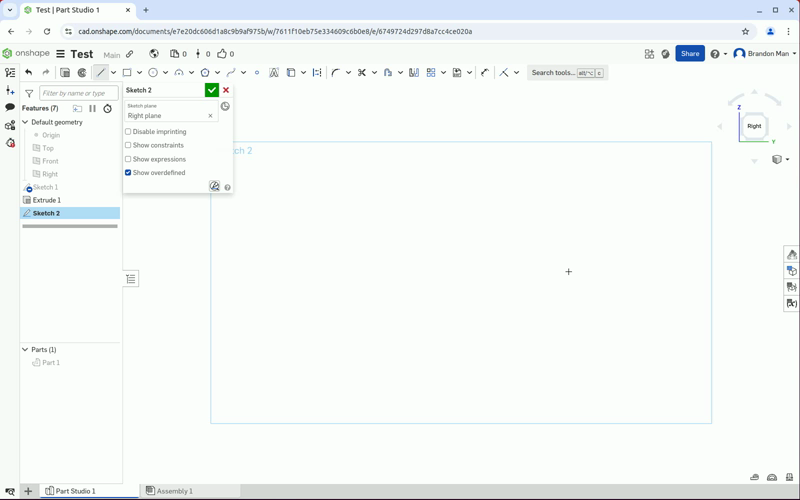
key_up(shift)
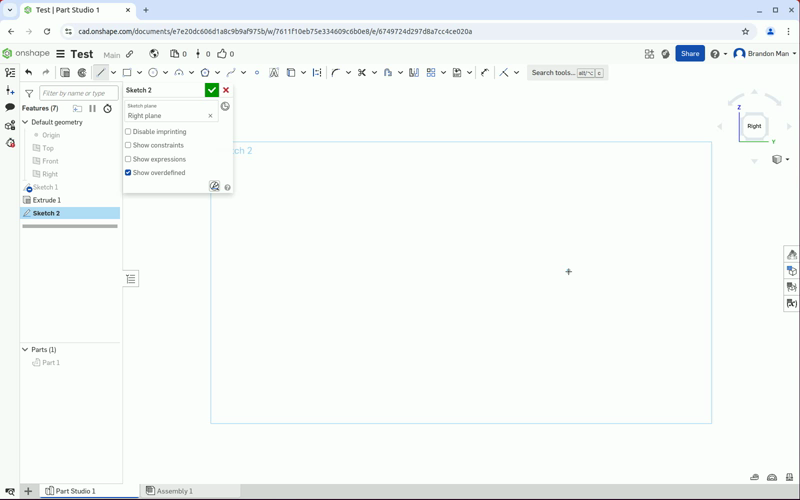
key_down(shift)
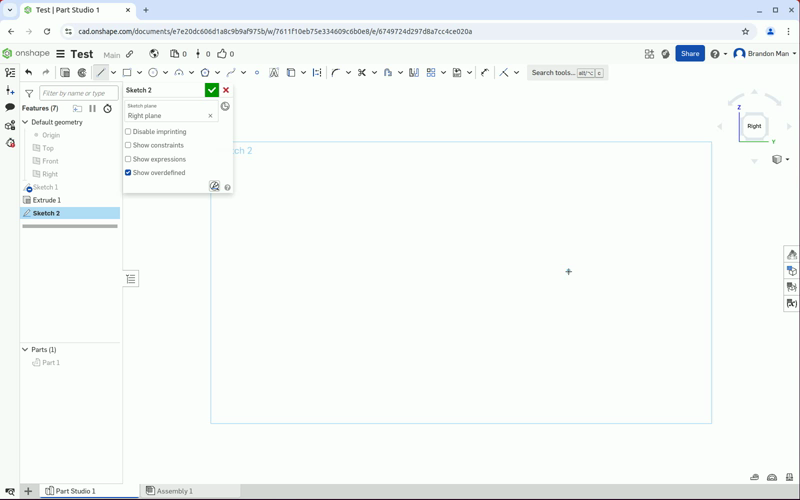
mouse_move(589, 271)
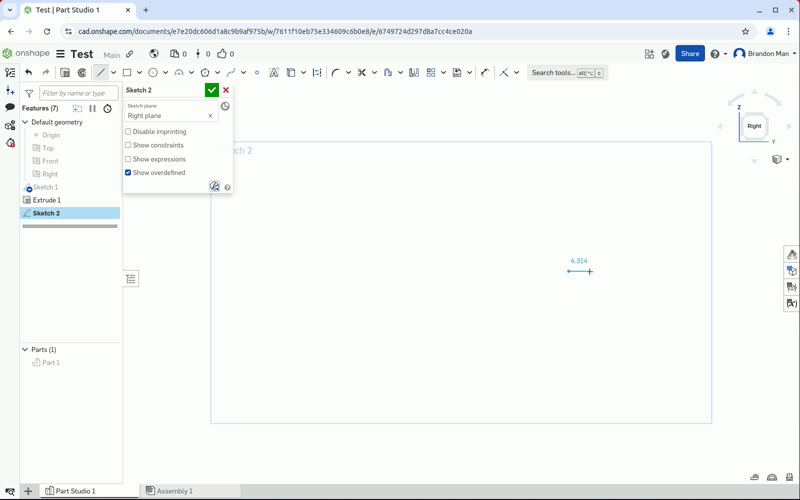
mouse_move(572, 275)
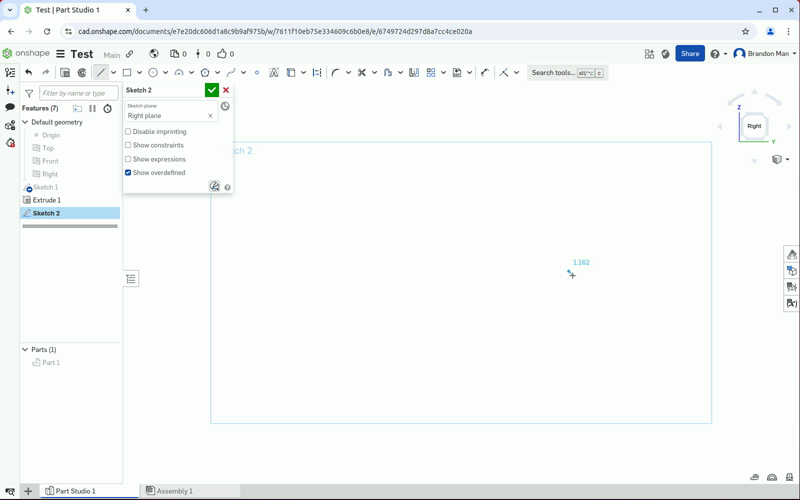
scroll(6)
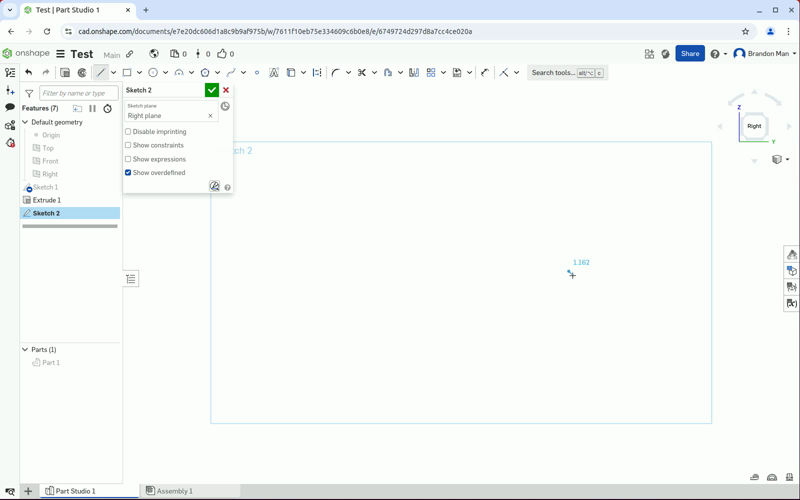
scroll(6)
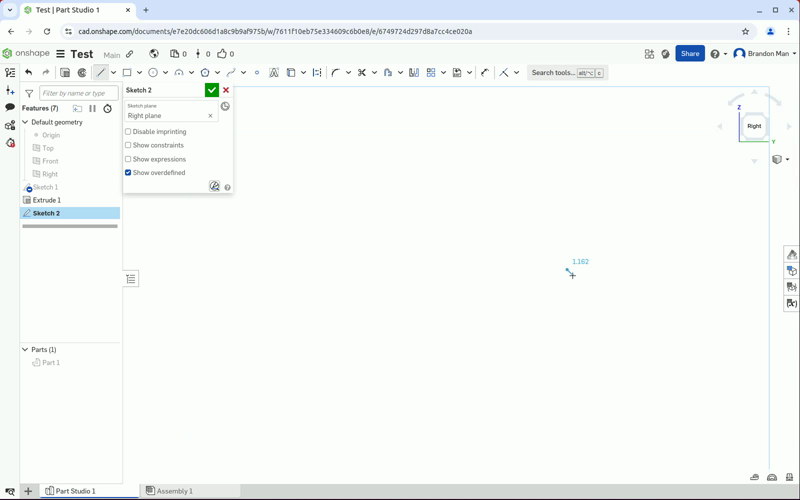
scroll(6)
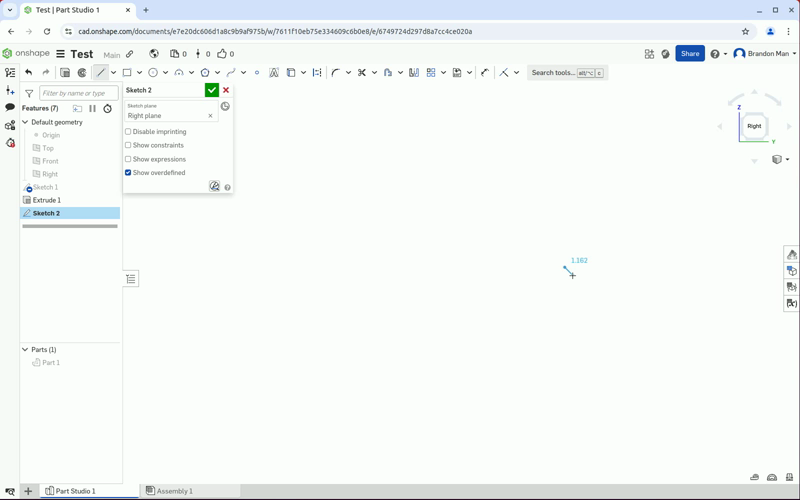
scroll(6)
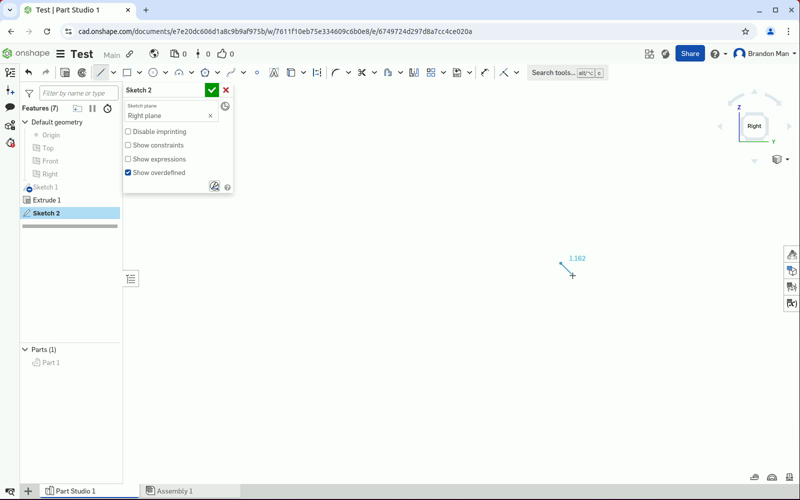
scroll(6)
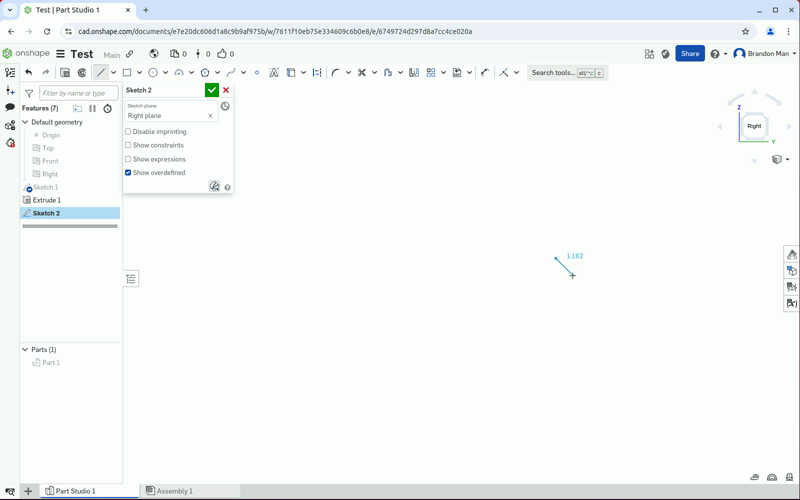
scroll(6)
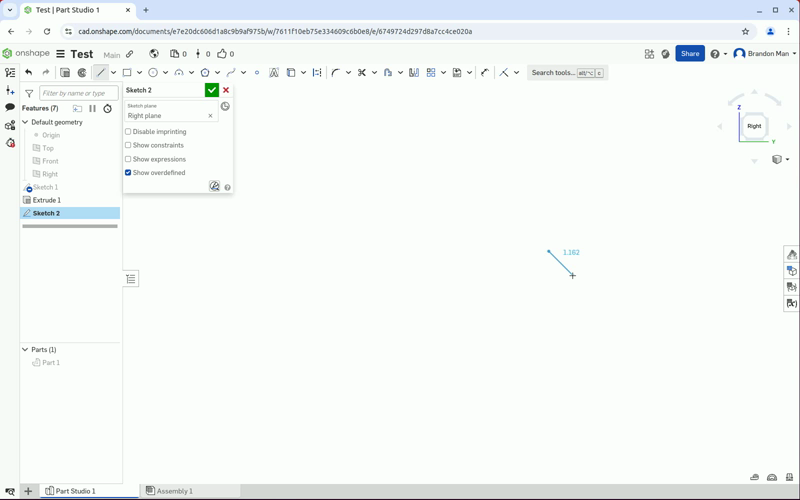
scroll(6)
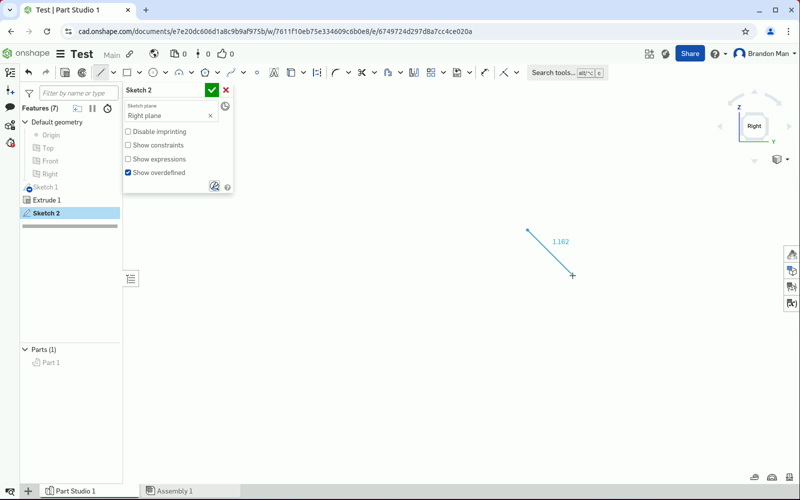
click(572, 275)
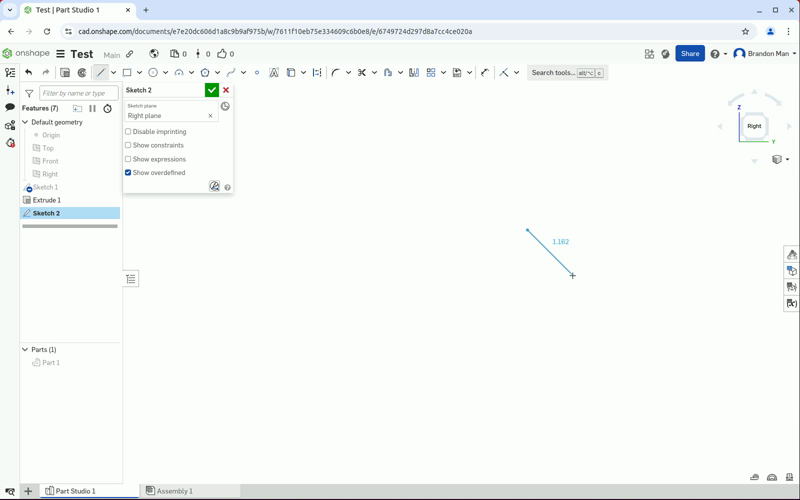
scroll(-6)
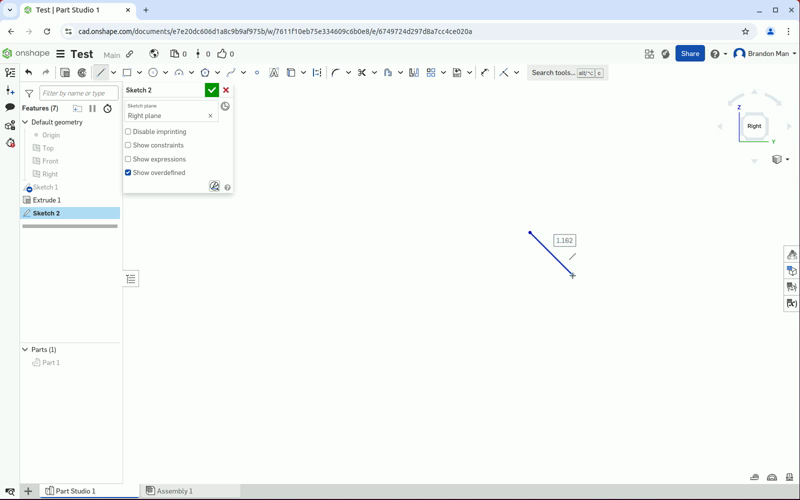
scroll(-6)
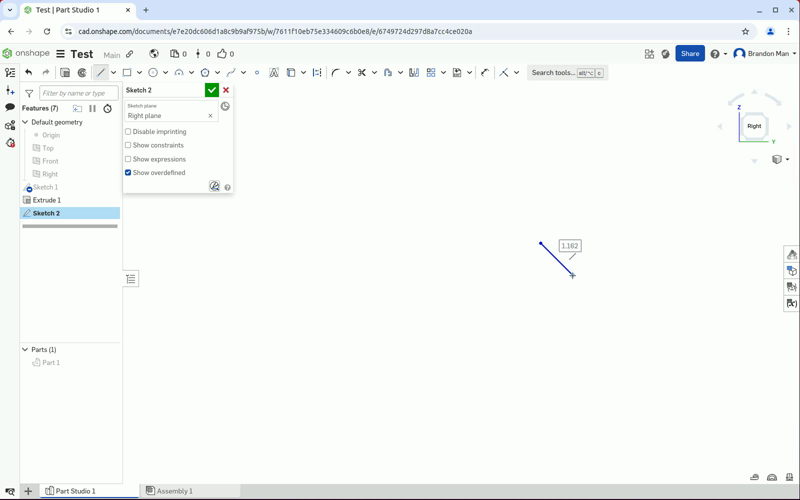
scroll(-6)
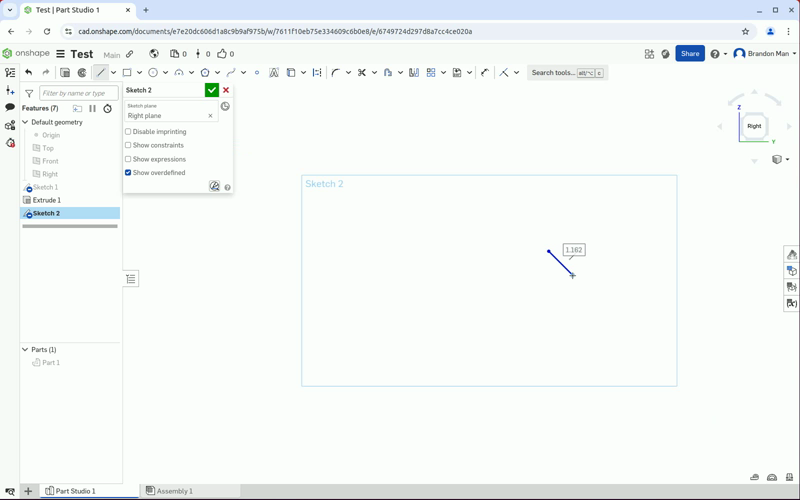
scroll(-6)
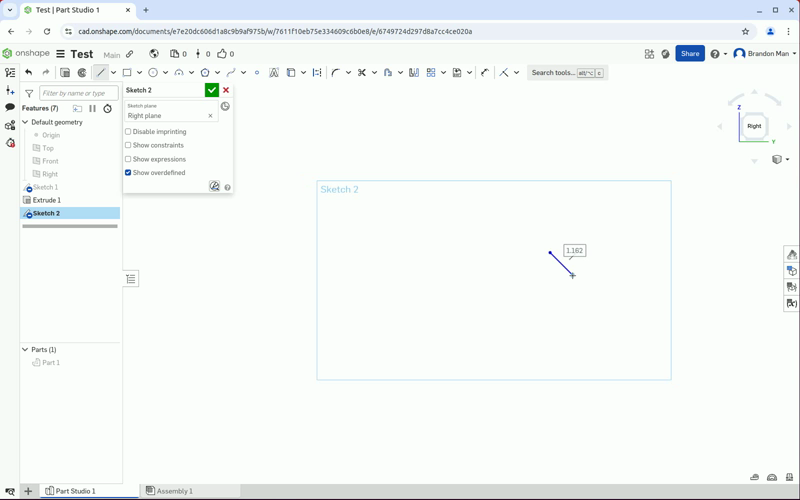
scroll(-6)
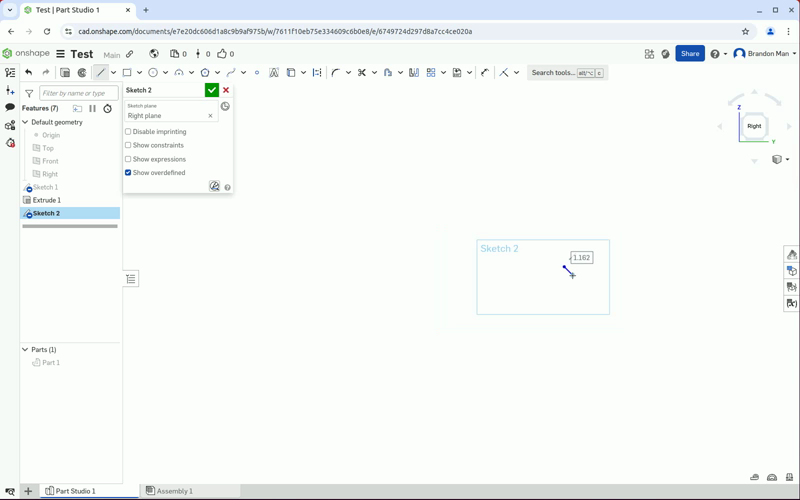
scroll(-6)
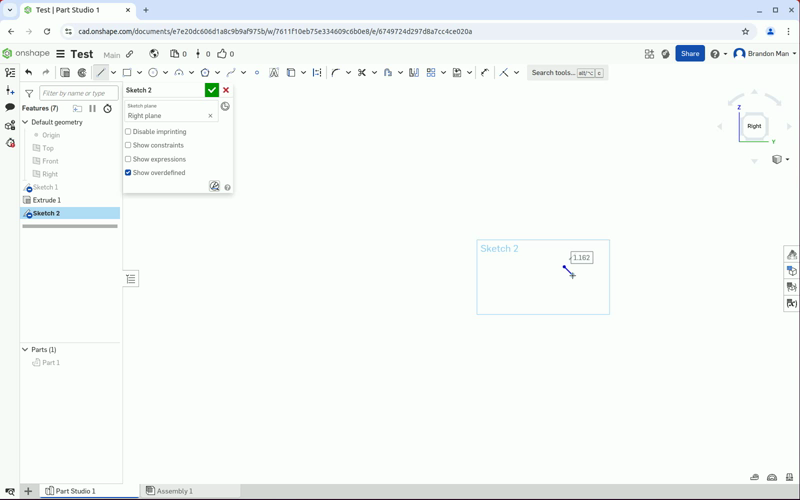
scroll(-6)
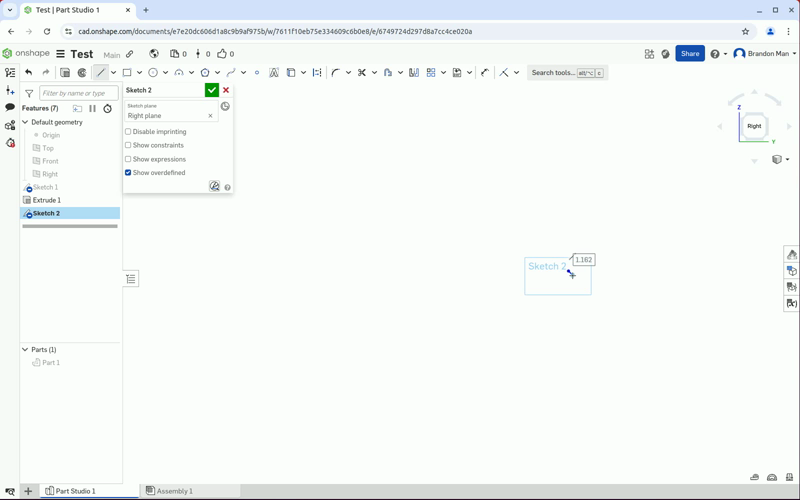
key_up(shift)
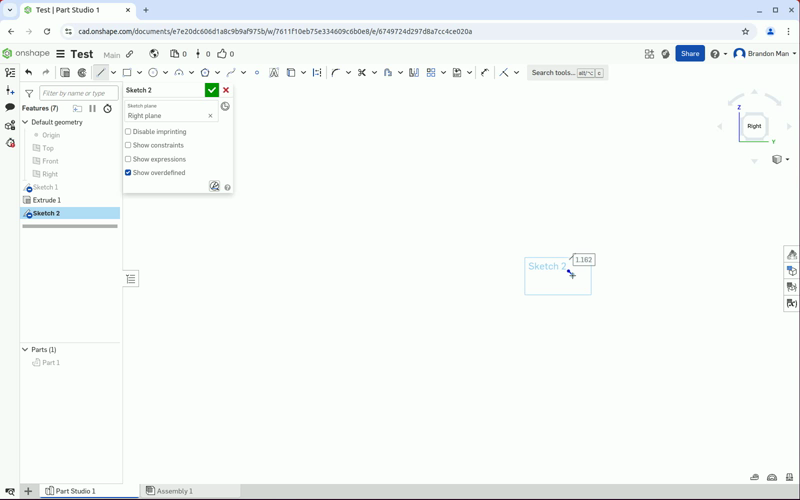
key(esc)
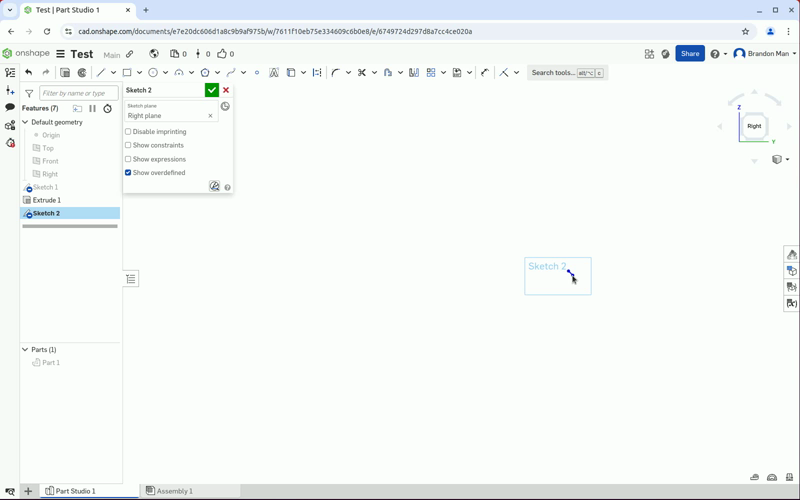
key(a)
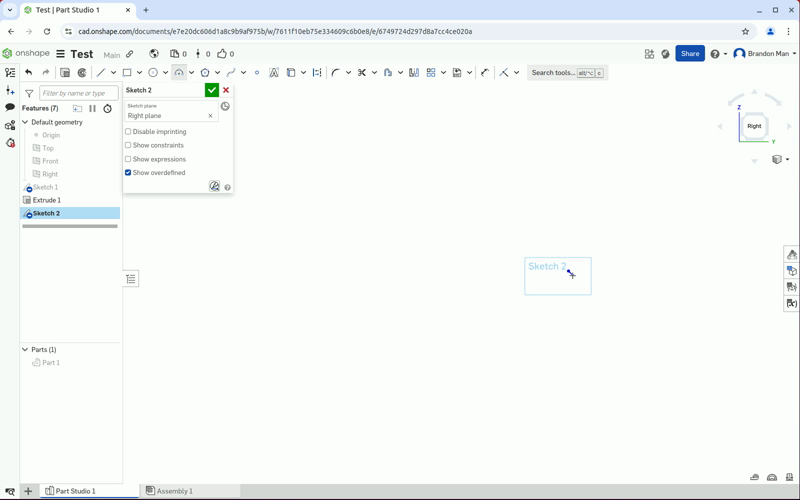
mouse_move(572, 275)
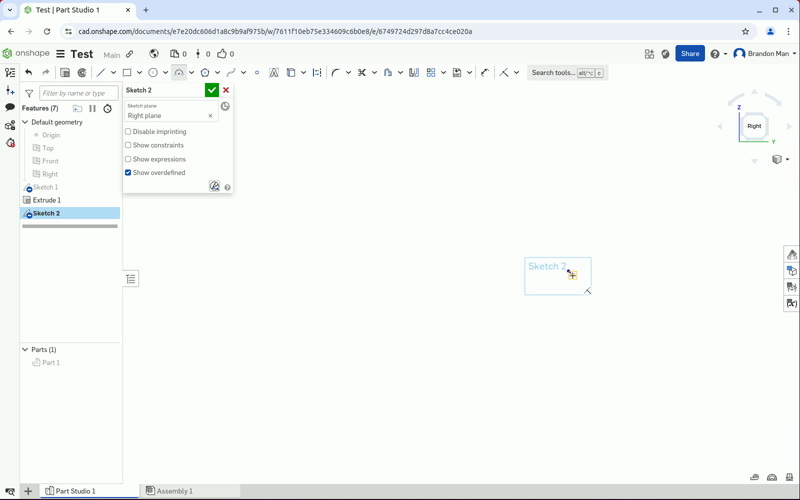
click(572, 275)
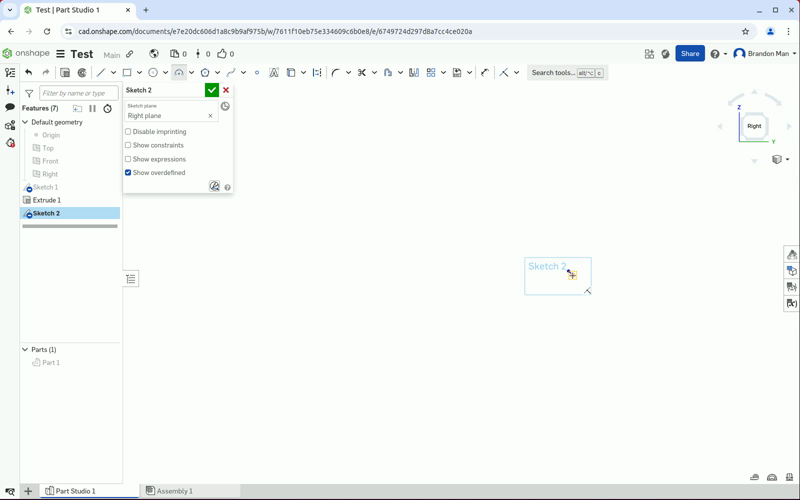
key_down(shift)
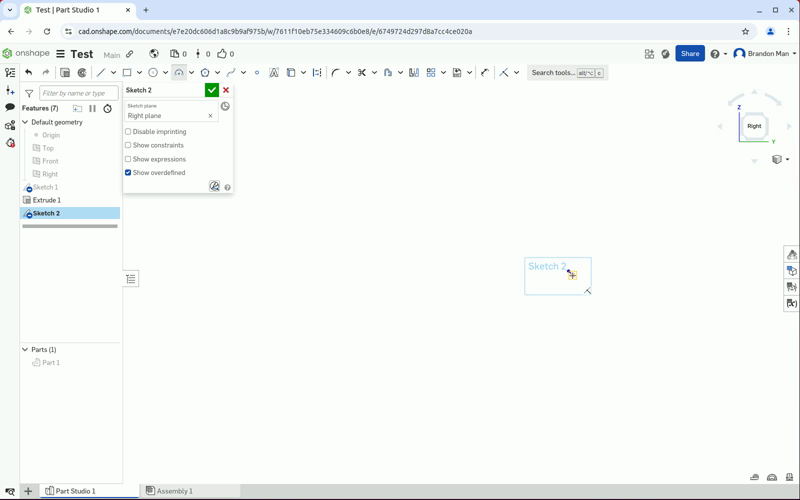
mouse_move(568, 265)
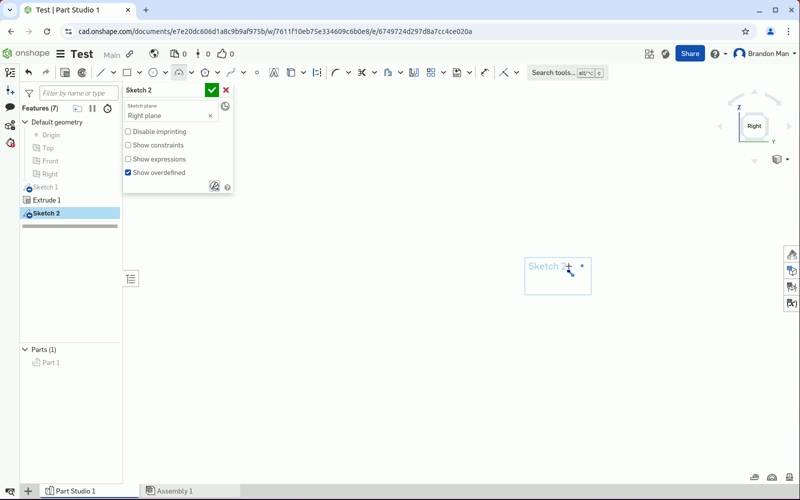
click(568, 265)
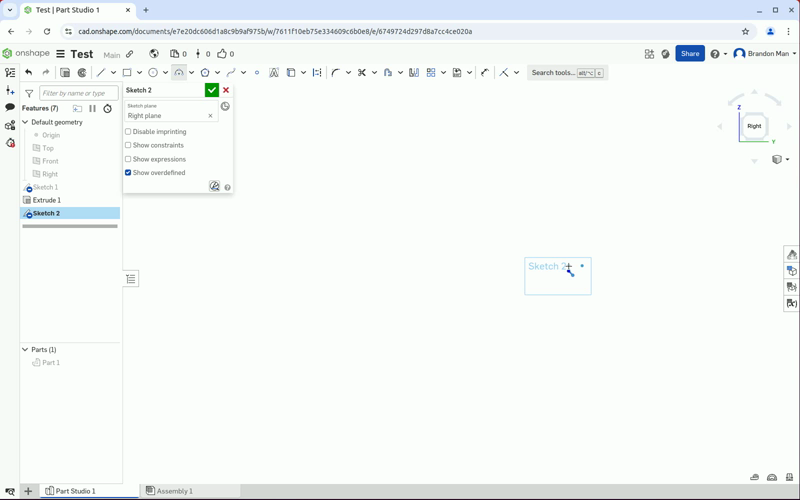
mouse_move(573, 269)
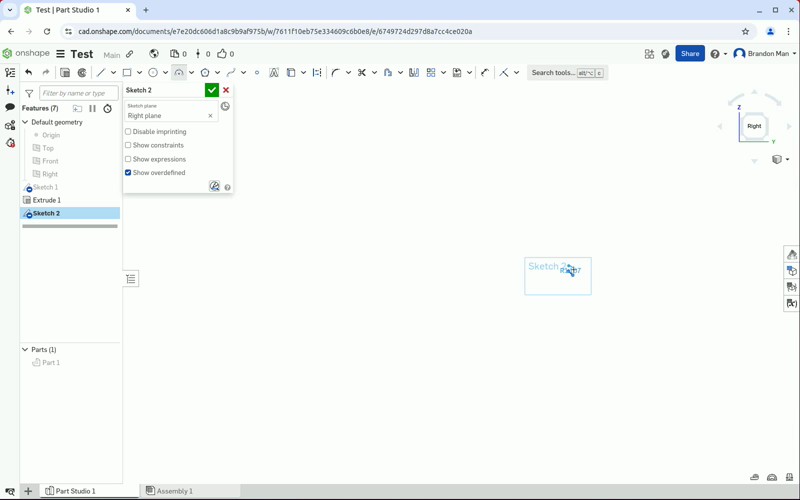
click(573, 269)
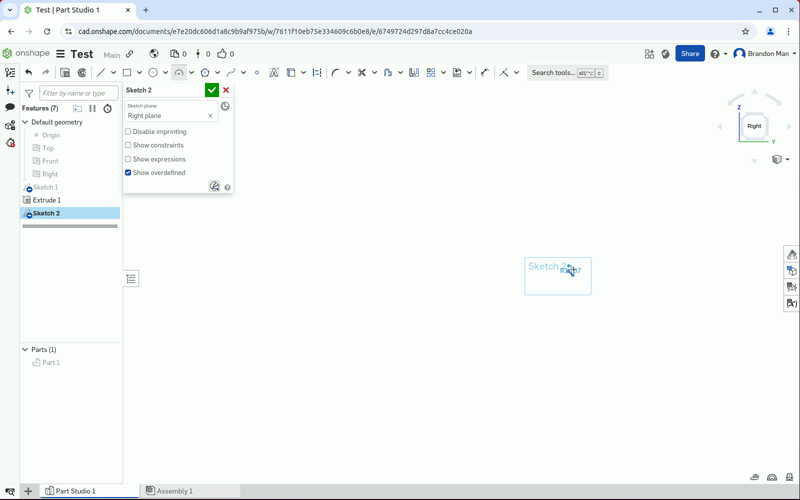
key_up(shift)
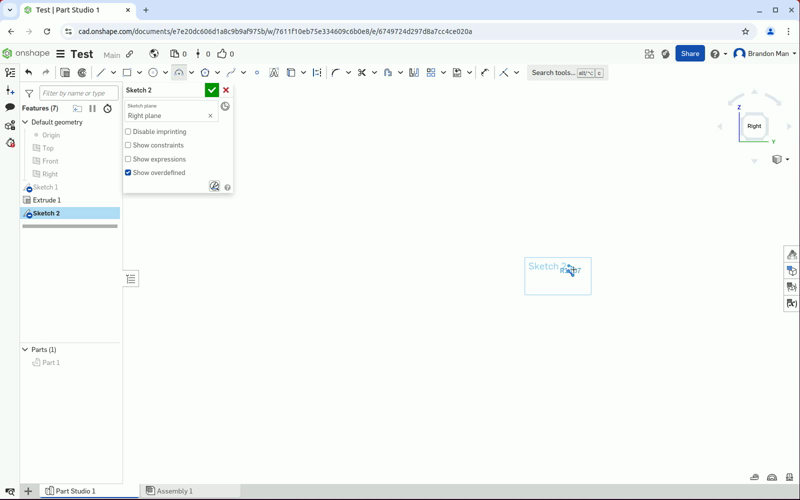
key(esc)
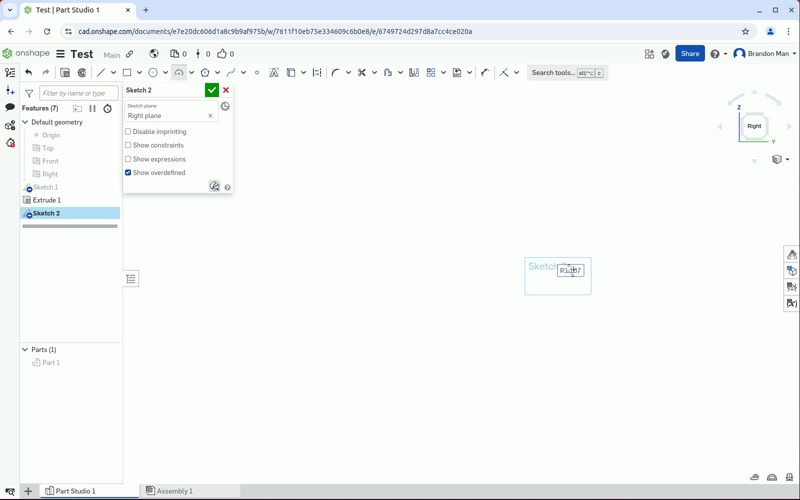
key(l)
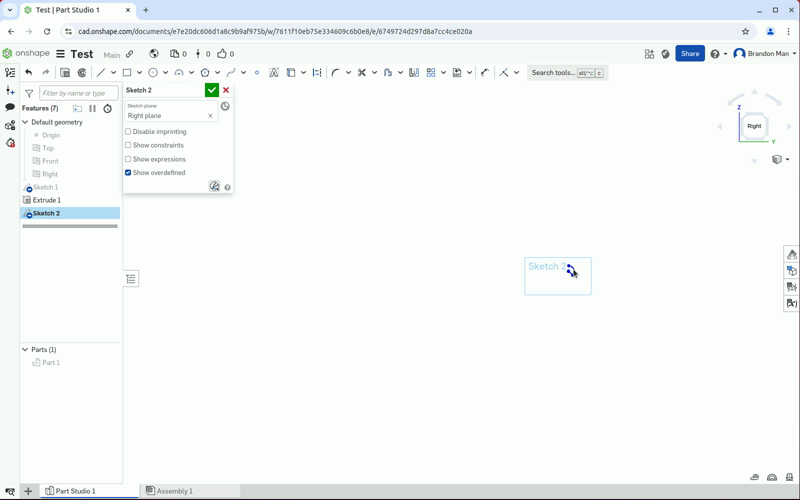
mouse_move(568, 265)
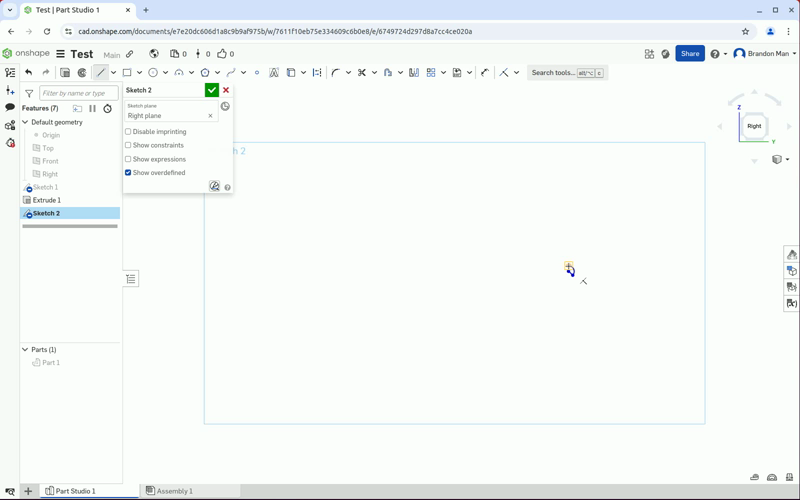
click(568, 265)
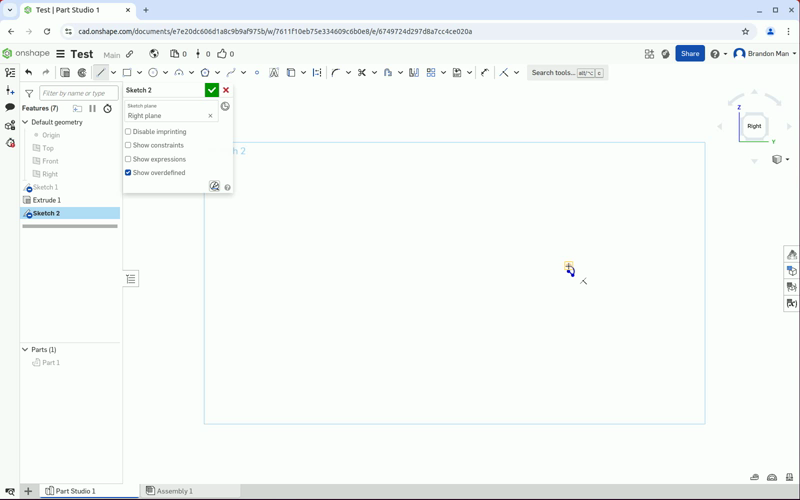
mouse_move(589, 265)
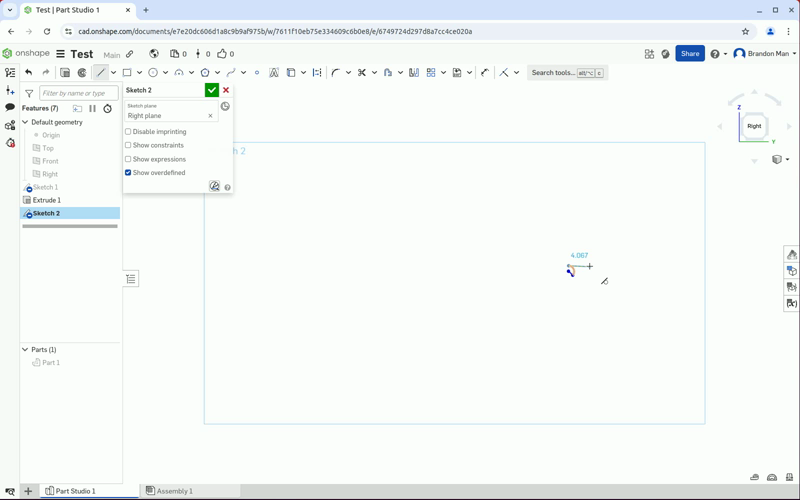
key_down(shift)
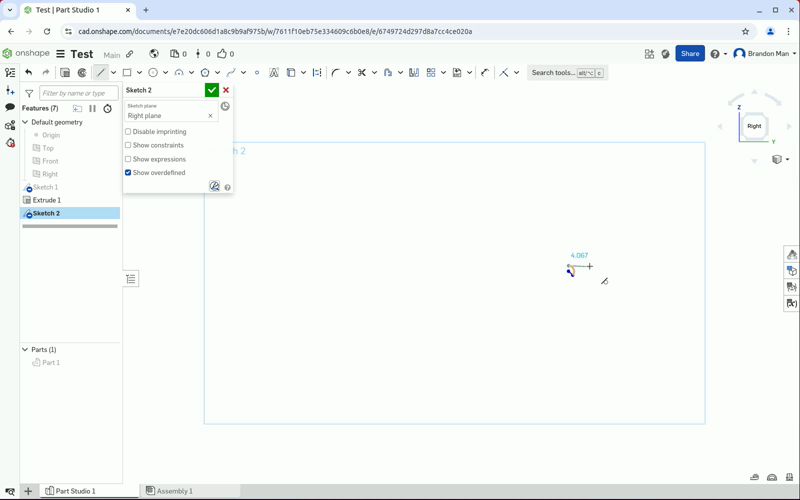
mouse_move(568, 271)
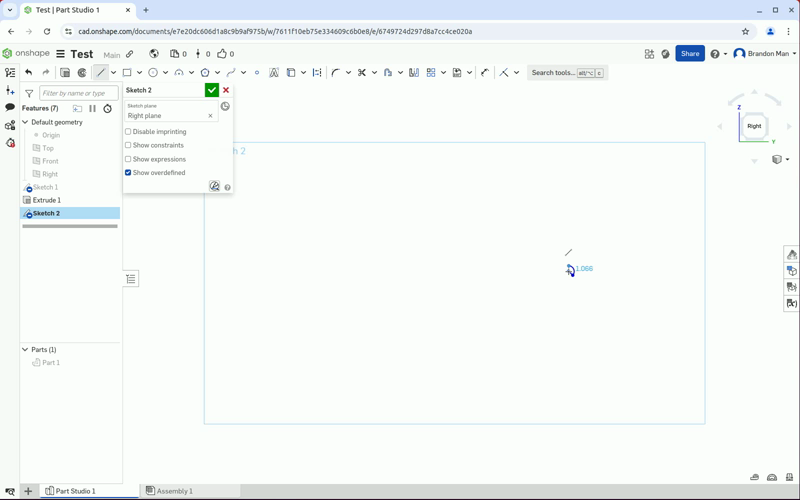
scroll(6)
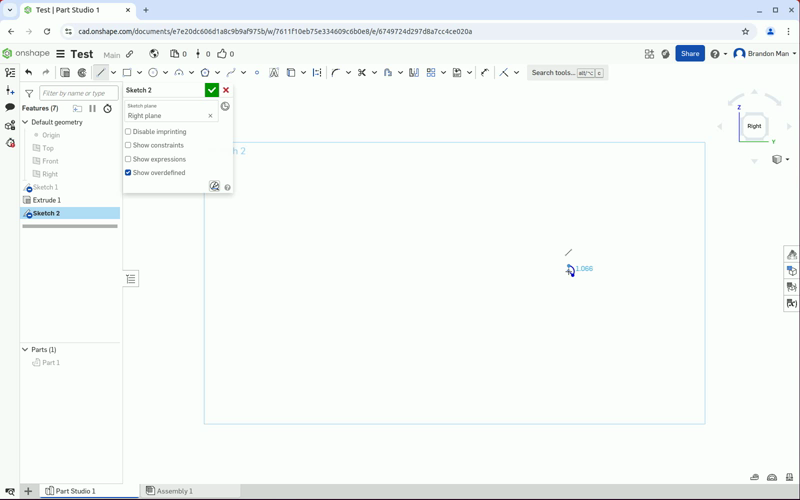
scroll(6)
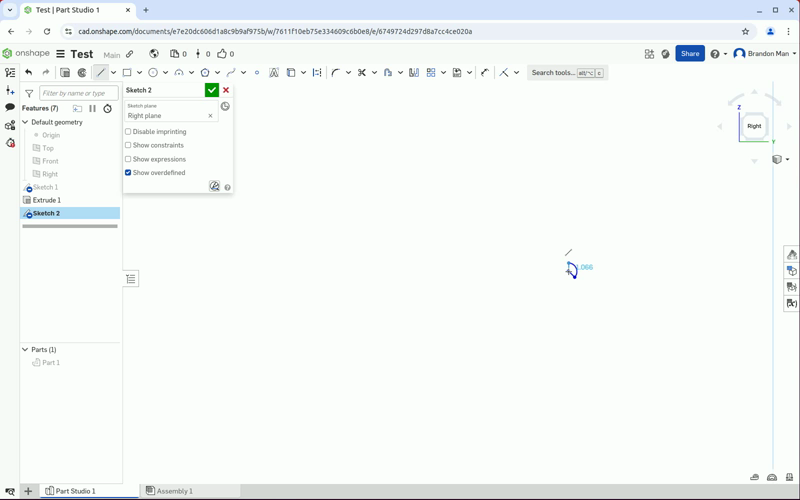
scroll(6)
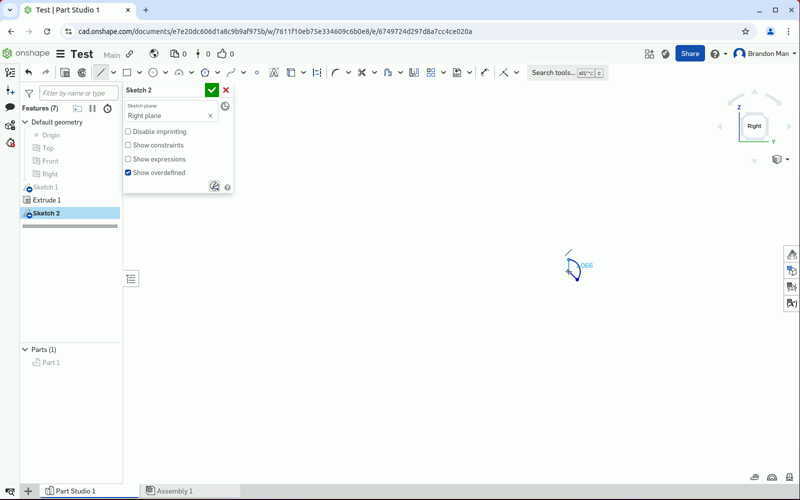
scroll(6)
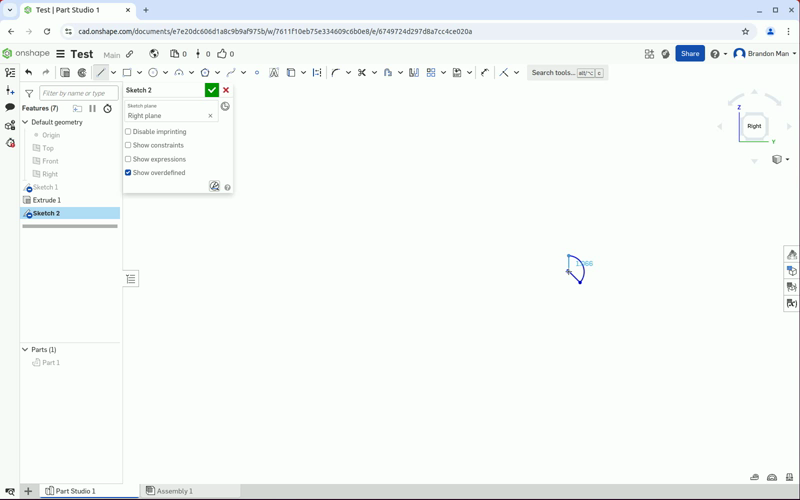
scroll(6)
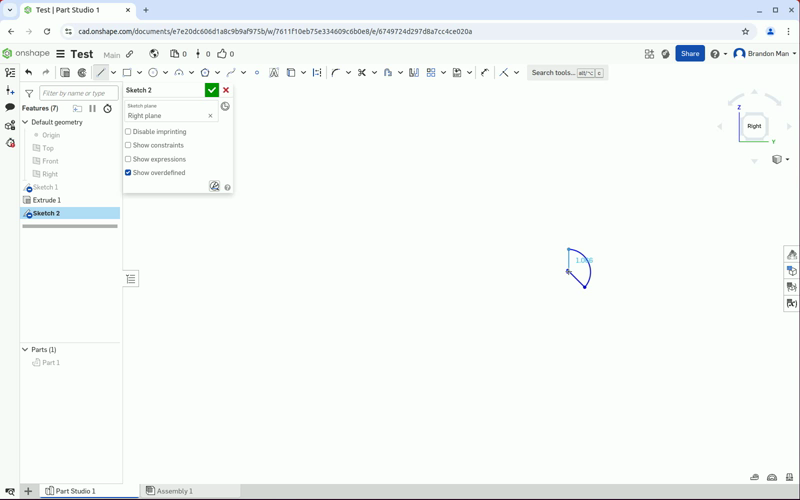
scroll(6)
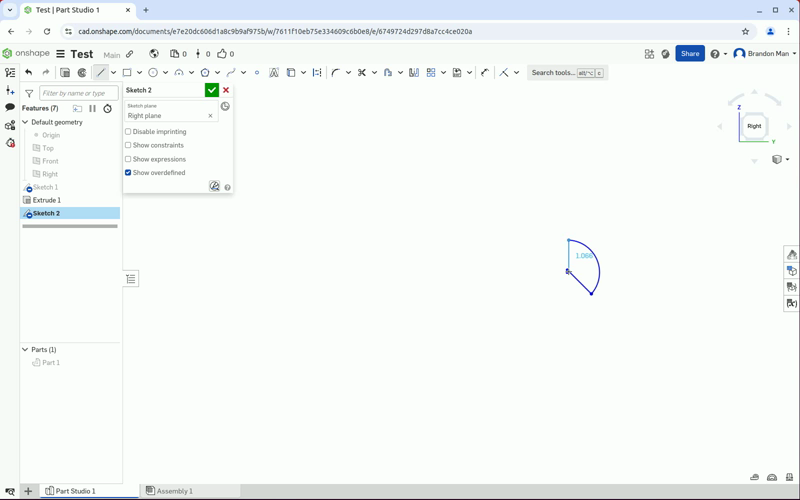
scroll(6)
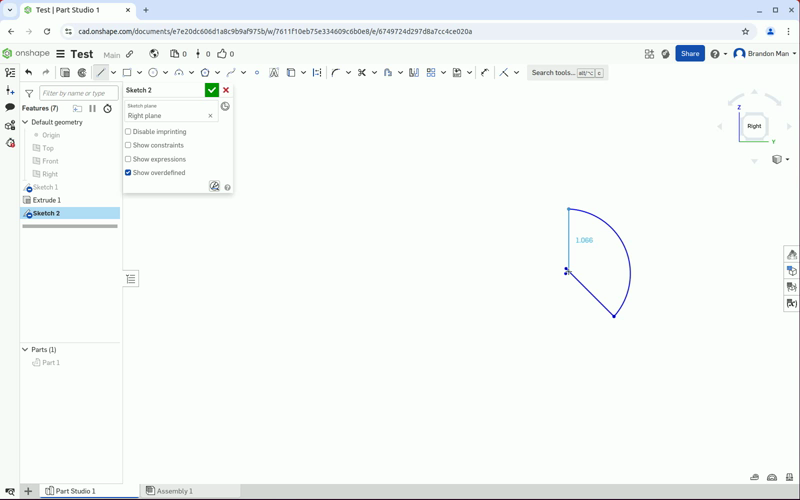
key_up(shift)
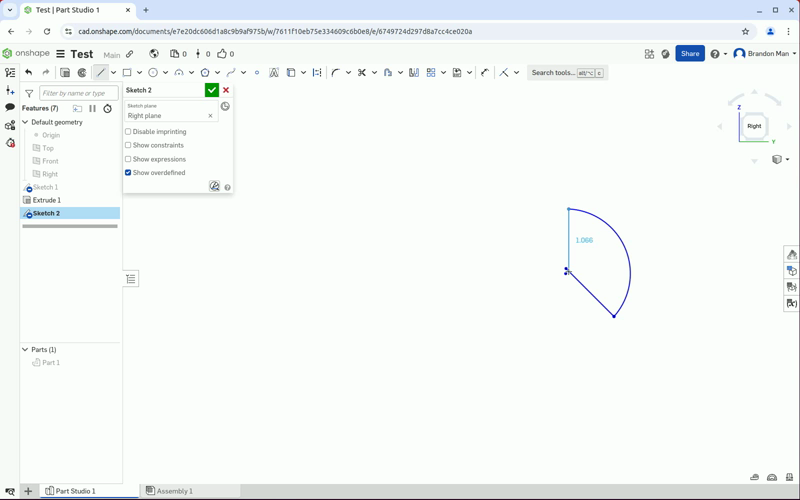
click(568, 271)
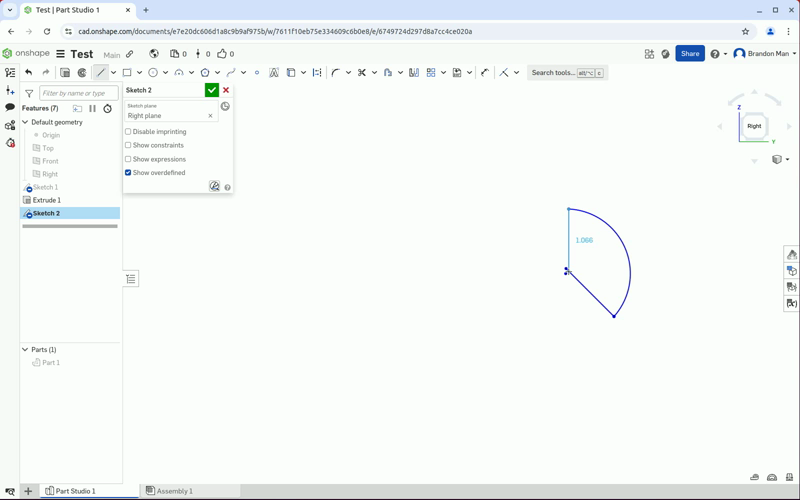
scroll(-6)
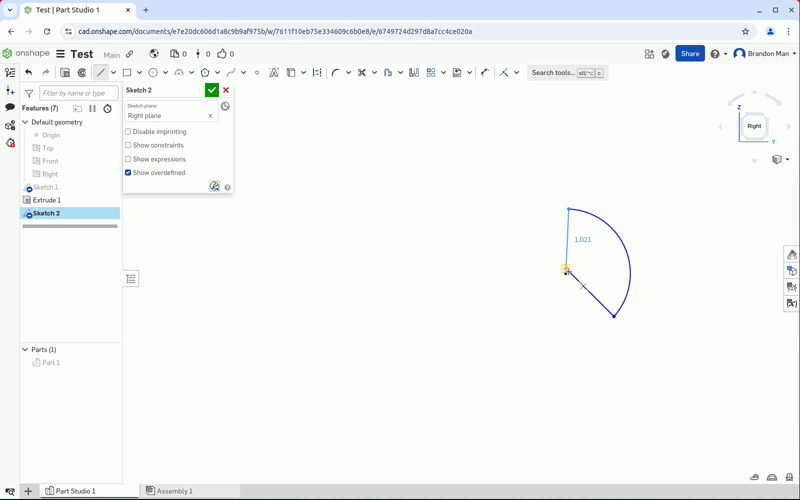
scroll(-6)
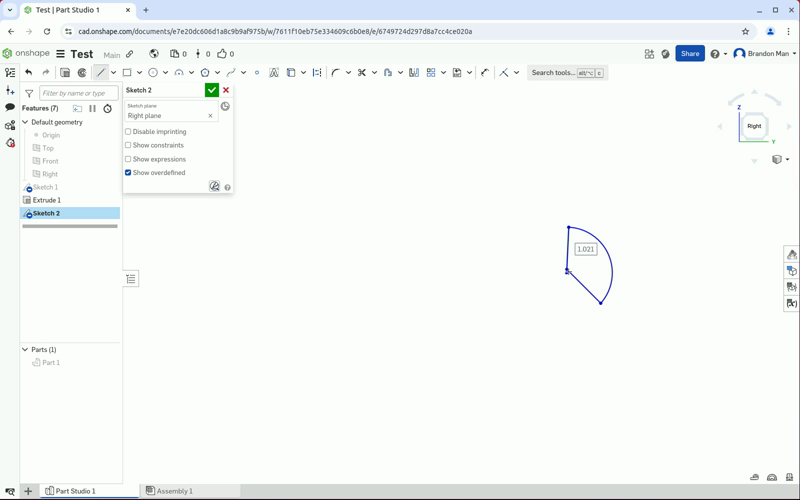
scroll(-6)
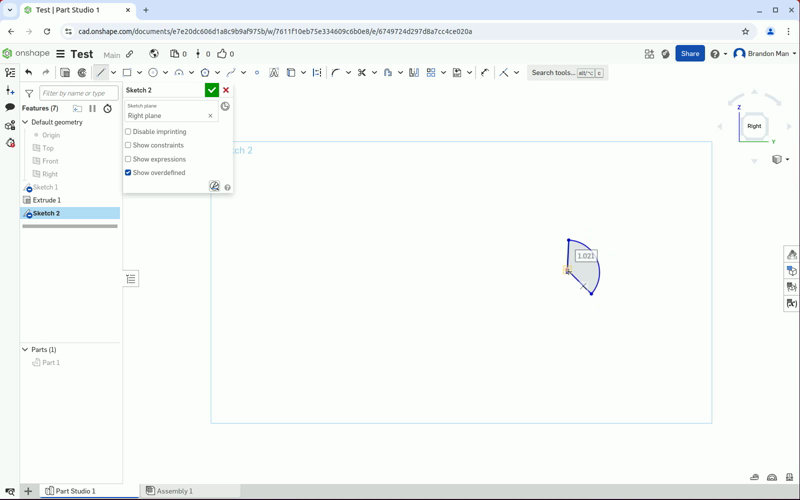
scroll(-6)
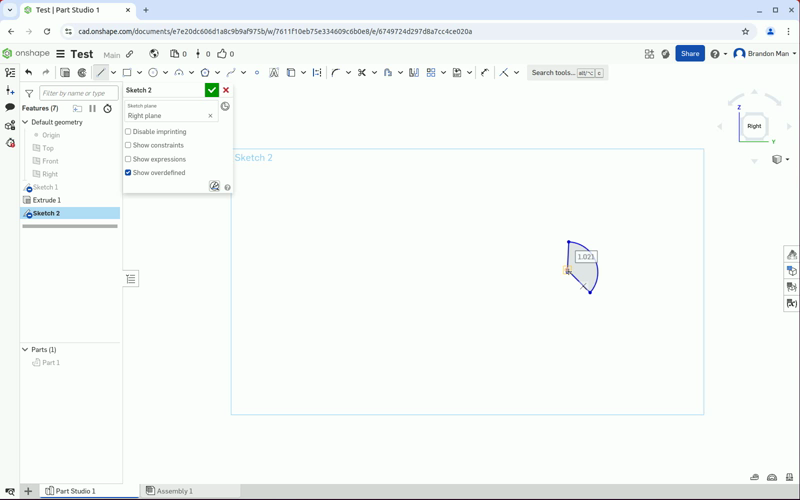
scroll(-6)
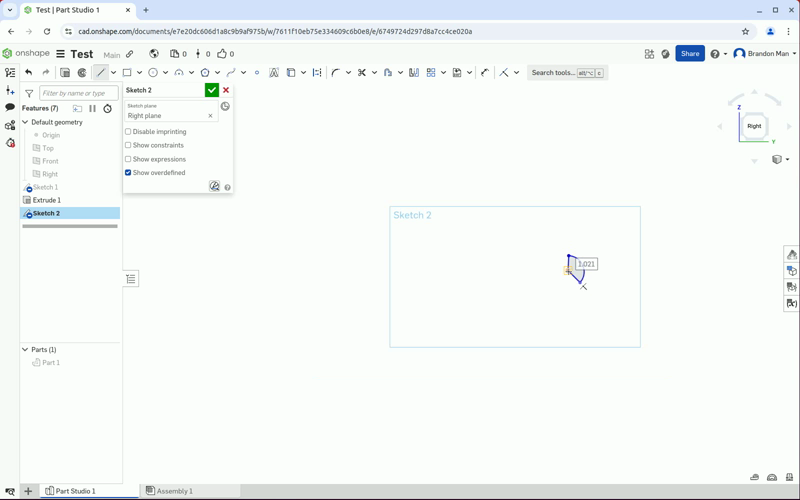
scroll(-6)
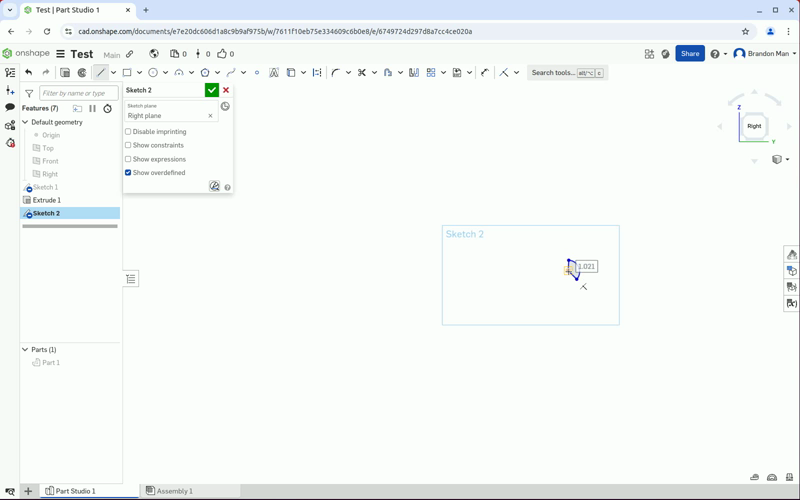
scroll(-6)
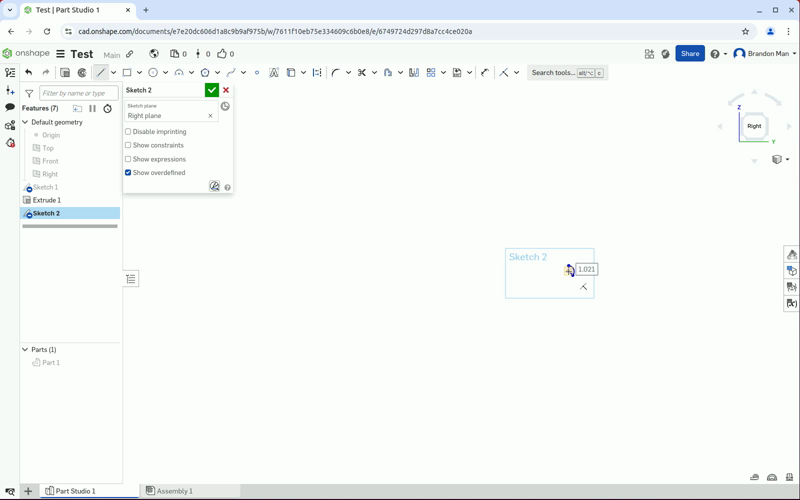
key(esc)
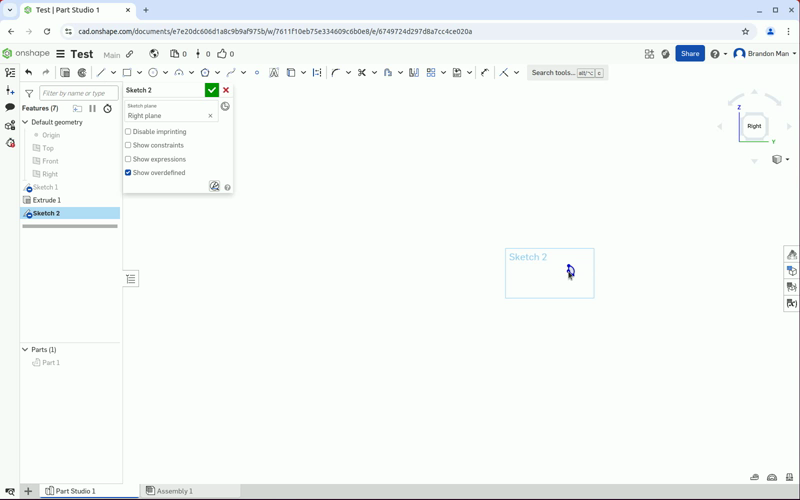
mouse_move(570, 266)
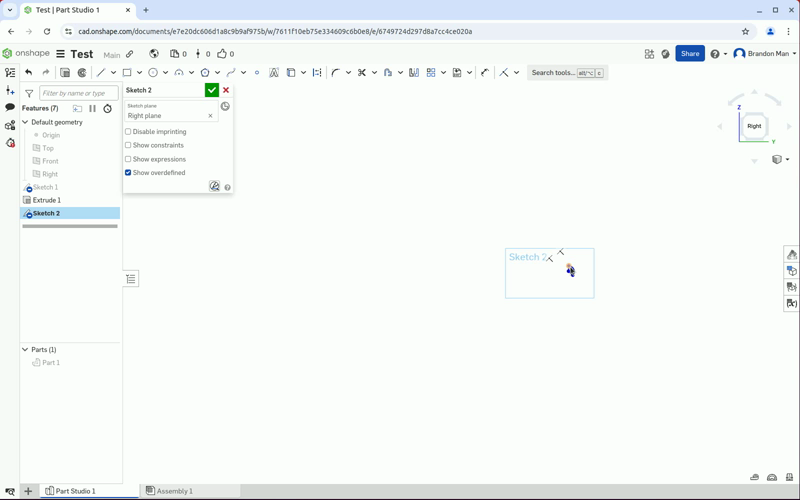
scroll(6)
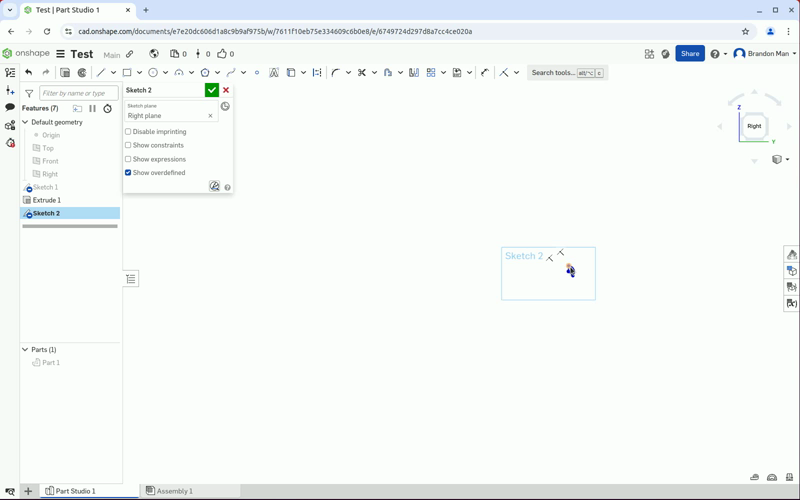
scroll(6)
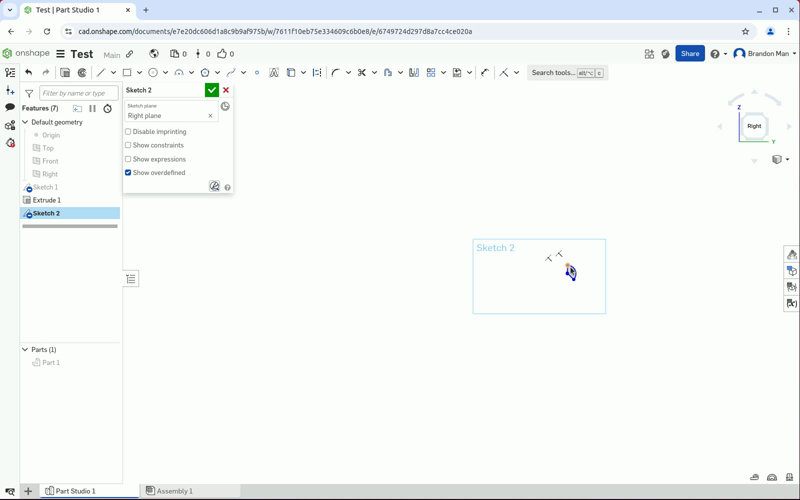
scroll(6)
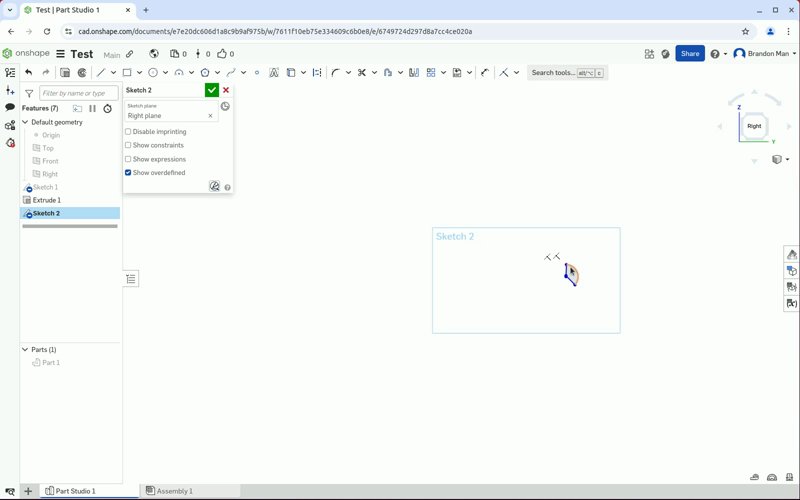
scroll(6)
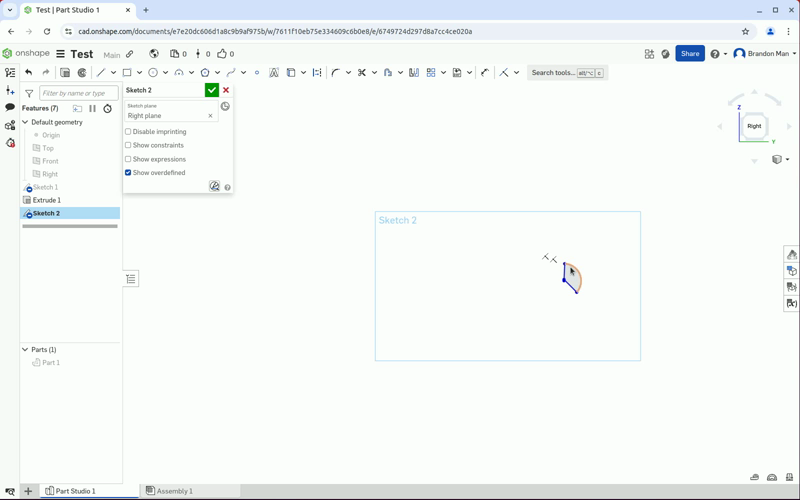
scroll(6)
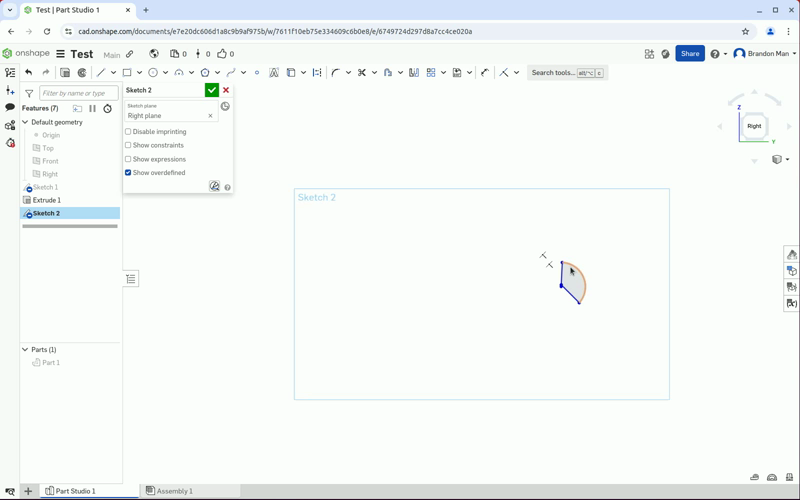
scroll(6)
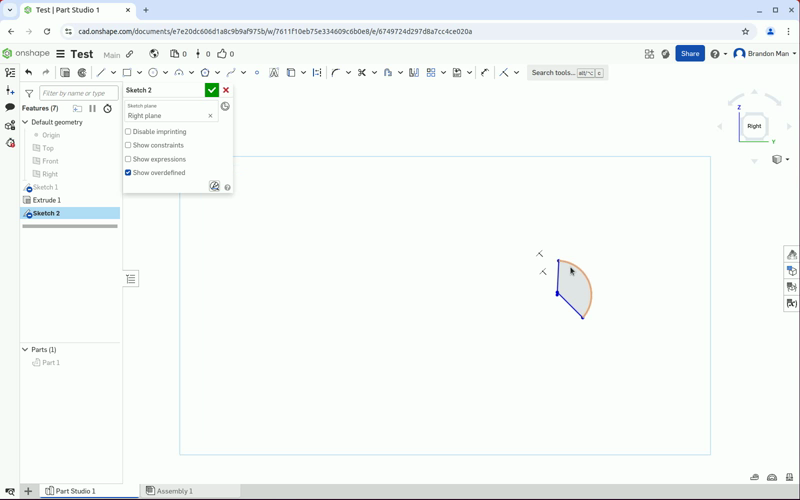
scroll(6)
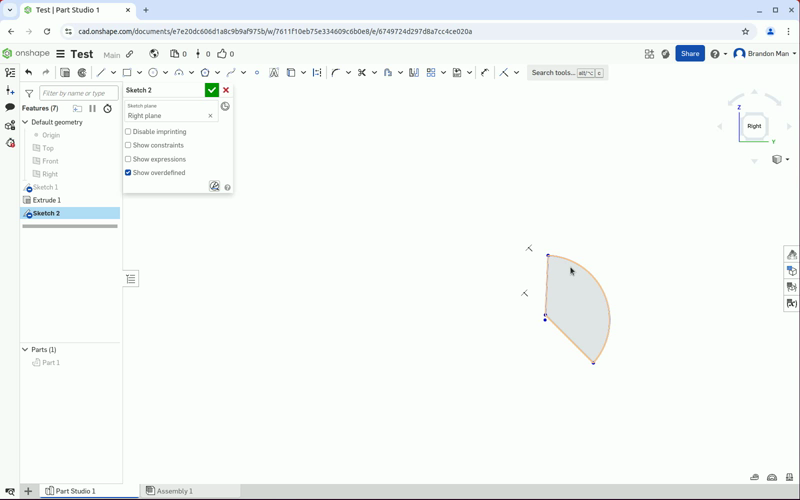
click(570, 266)
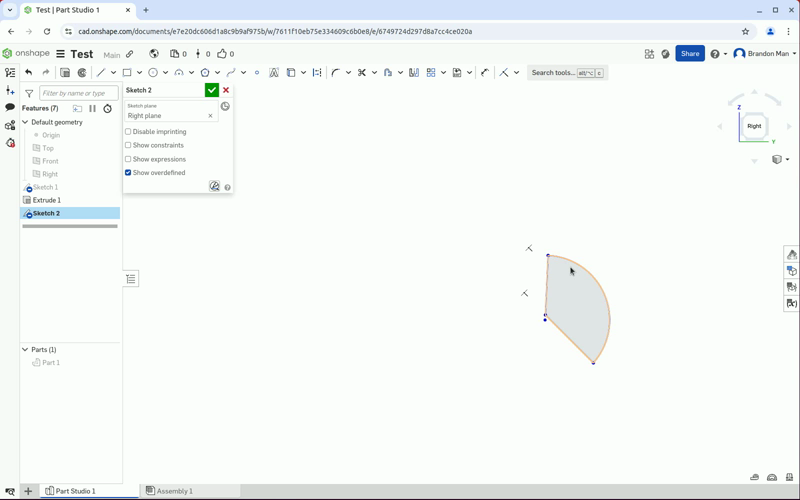
scroll(-6)
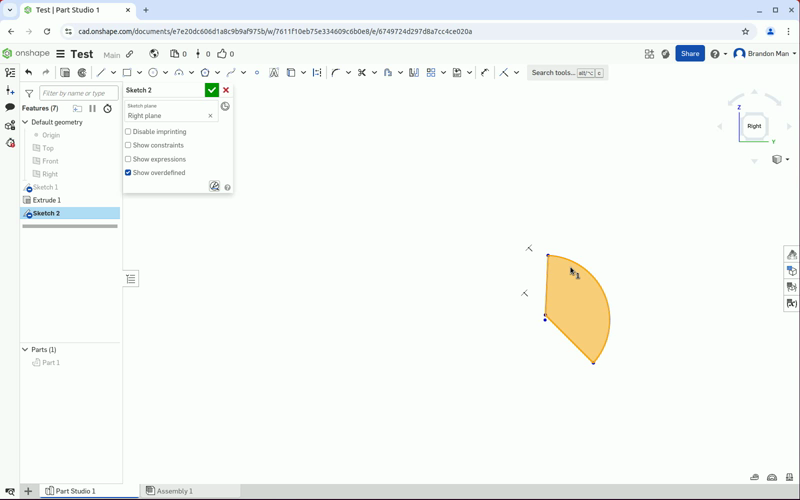
scroll(-6)
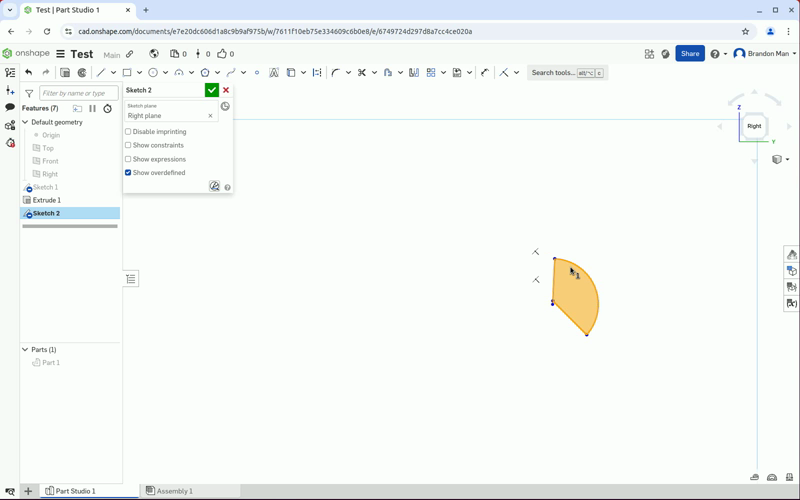
scroll(-6)
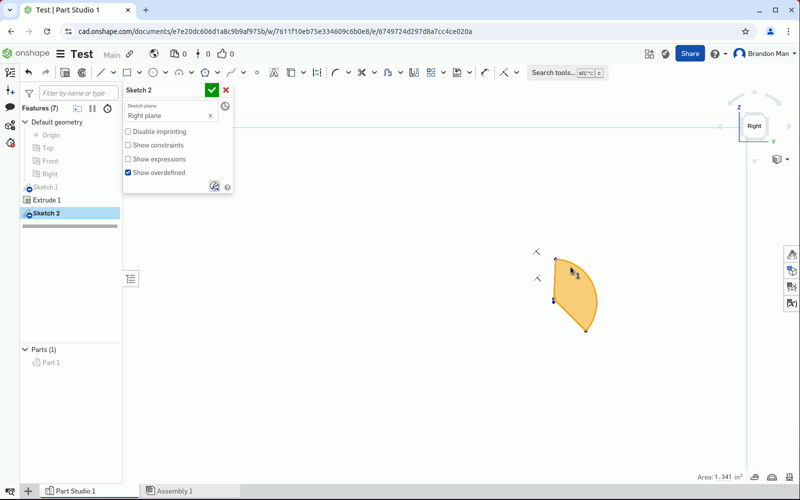
scroll(-6)
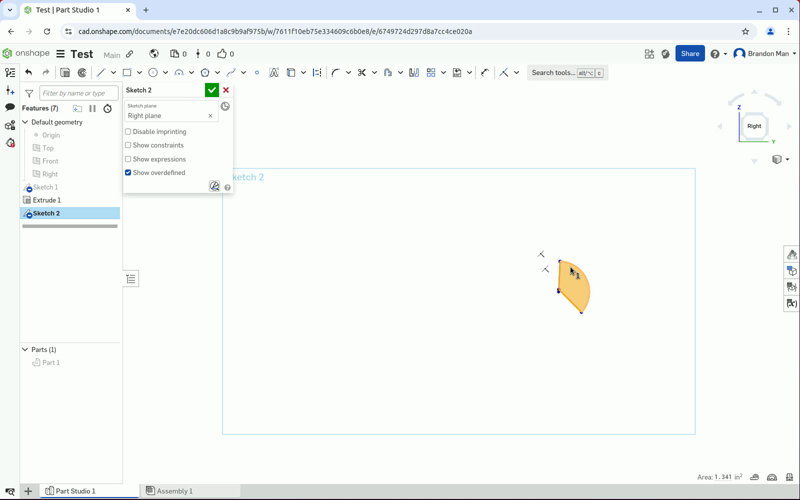
scroll(-6)
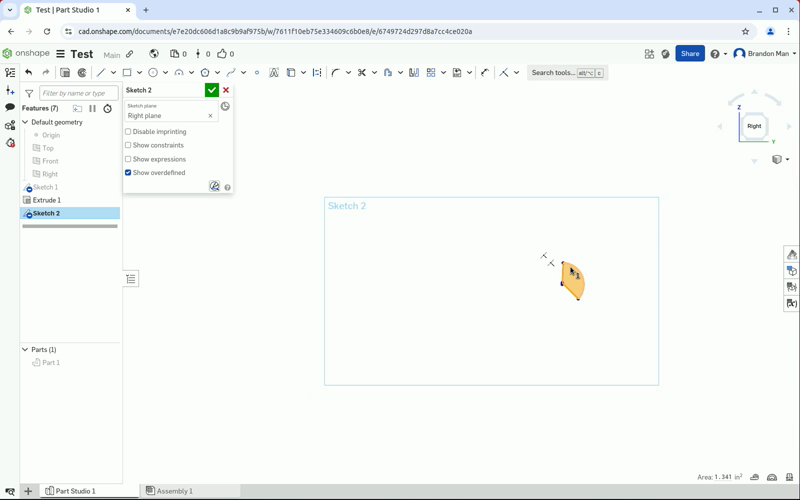
scroll(-6)
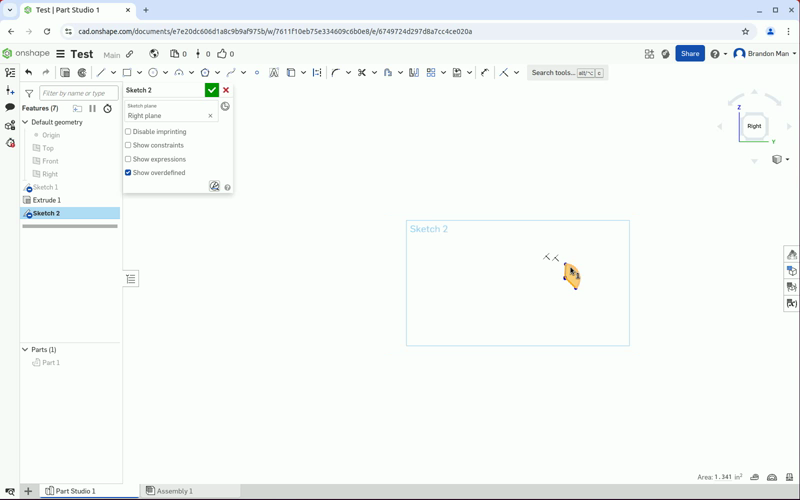
scroll(-6)
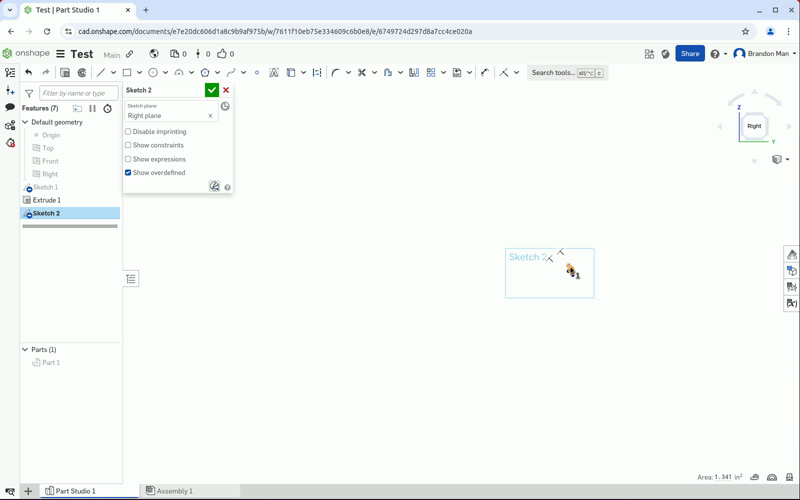
mouse_move(73, 352)
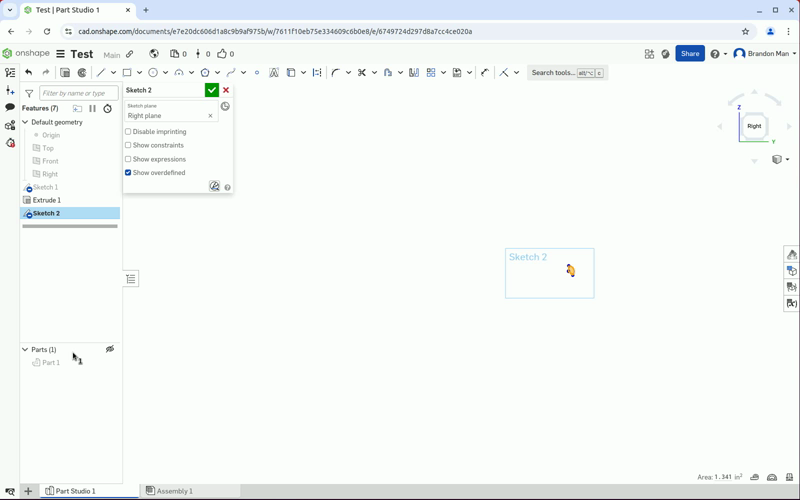
key(shift+y)
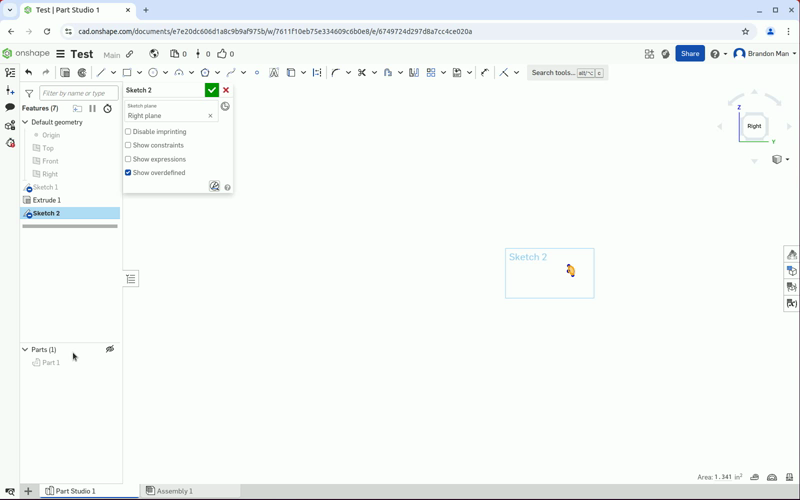
key(shift+e)
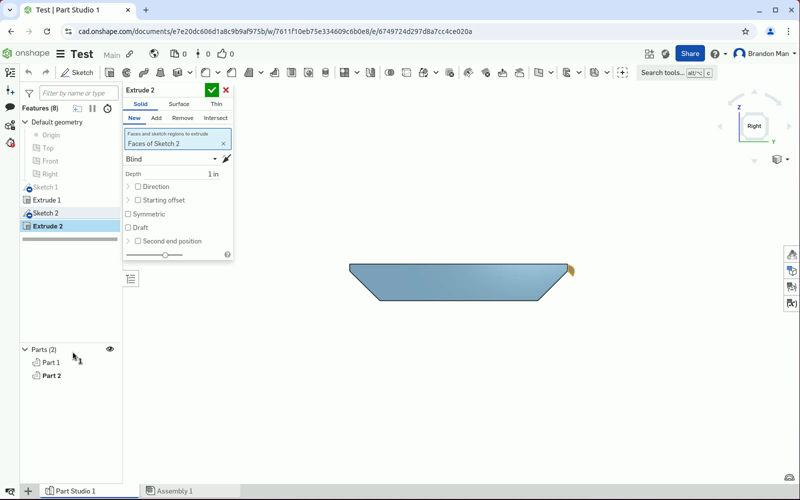
mouse_move(143, 106)
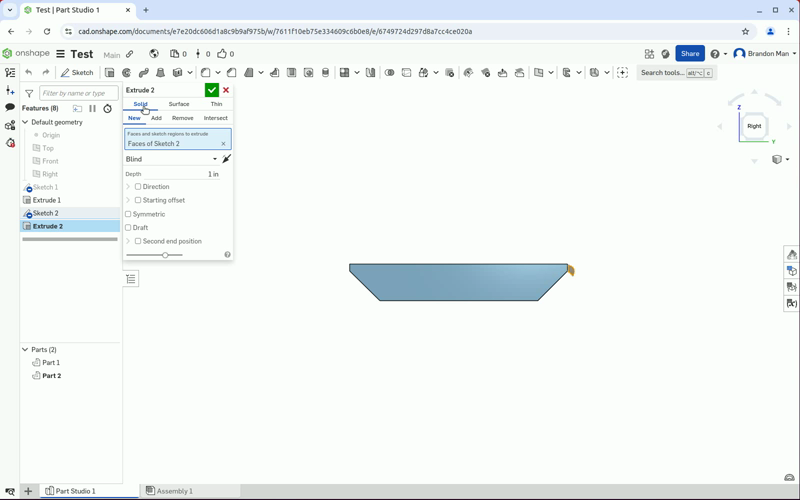
click(143, 106)
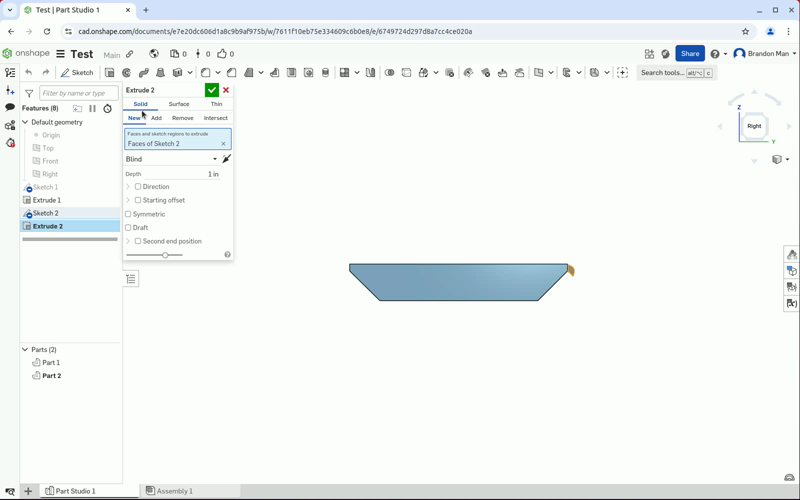
mouse_move(137, 120)
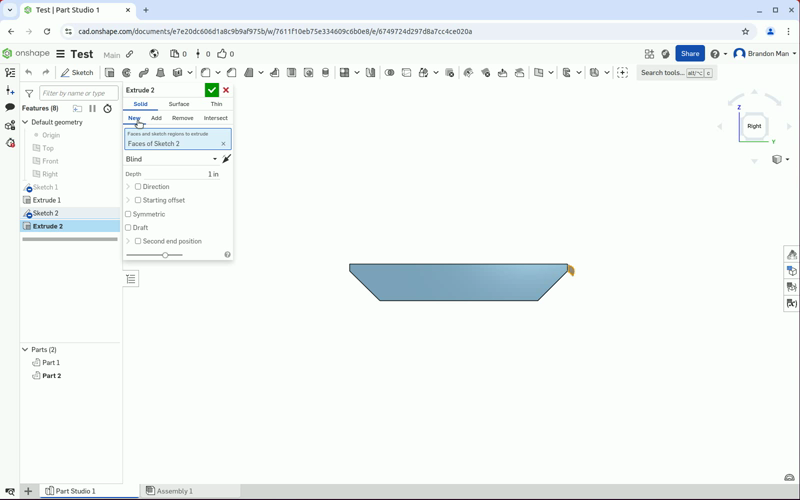
click(137, 120)
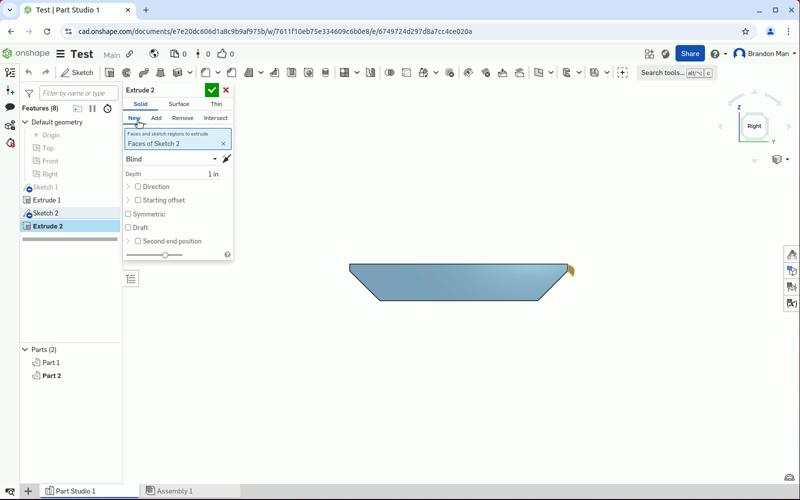
key(tab, 4)
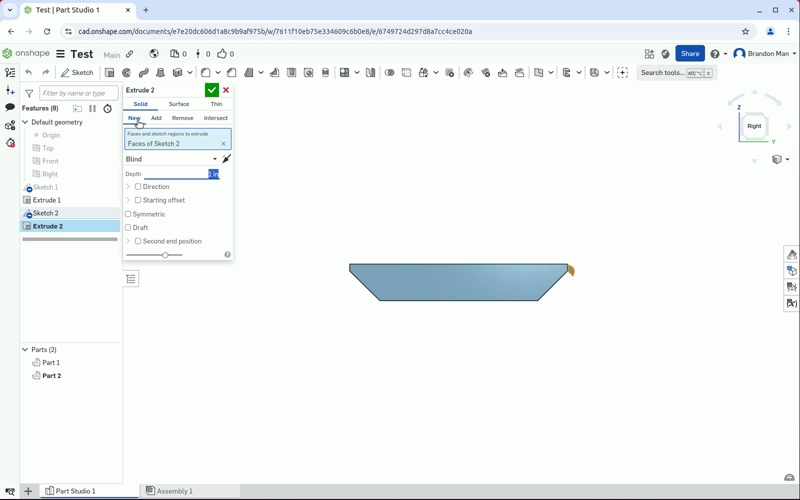
text(-2.166)
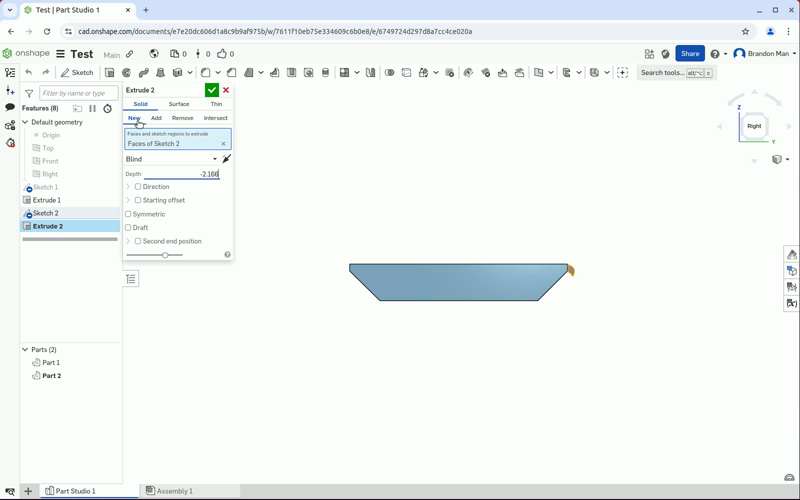
key(enter)
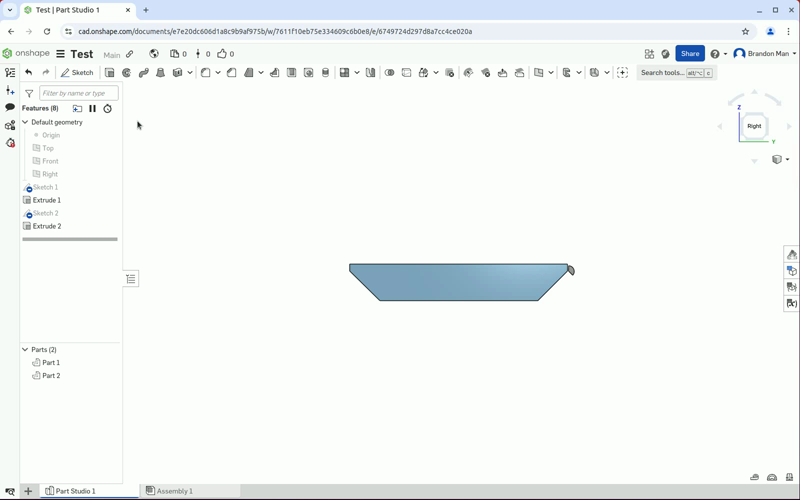
key(shift+h)
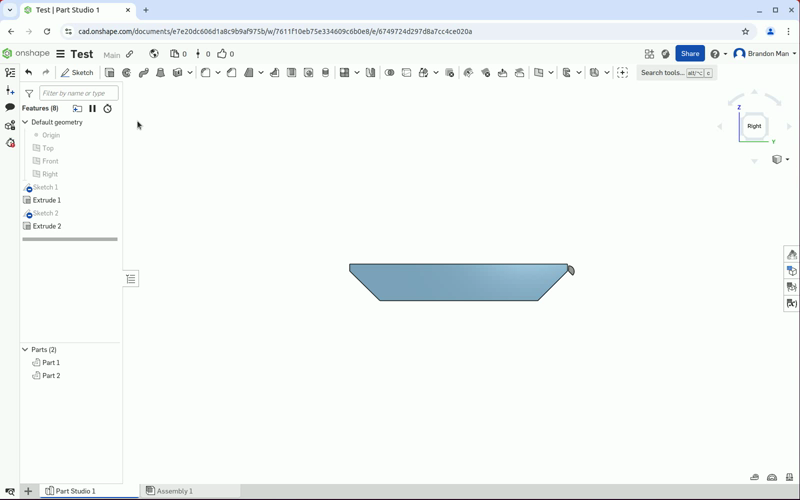
key(shift+h)
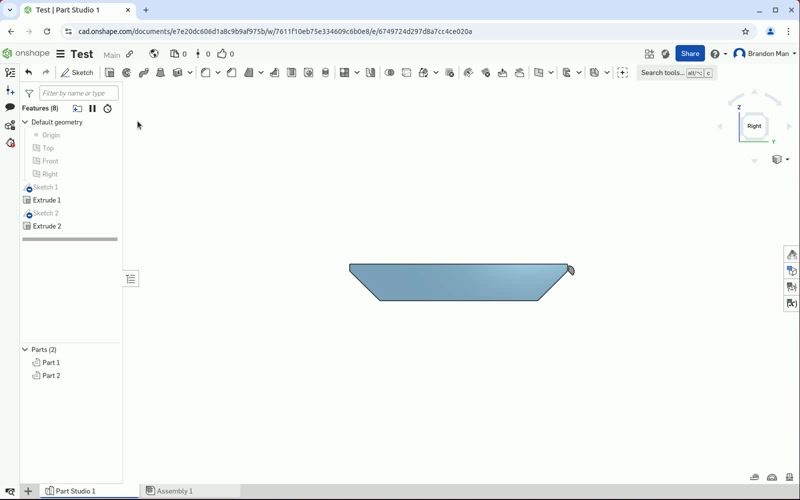
mouse_move(73, 189)
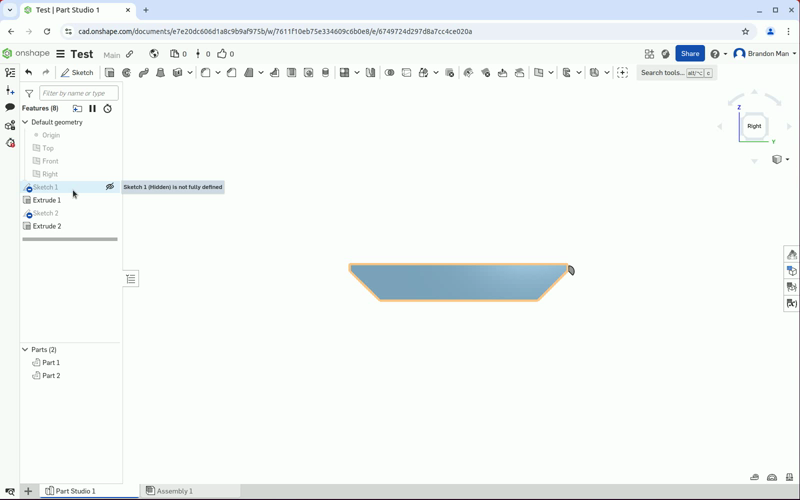
click(73, 189)
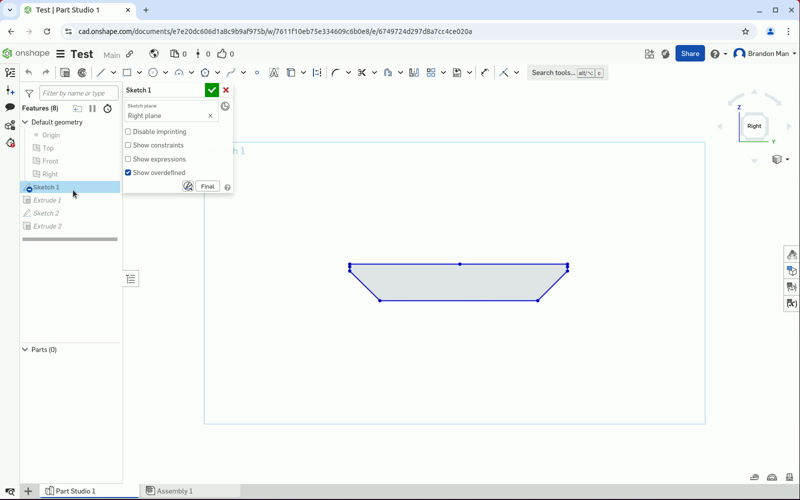
mouse_move(229, 92)
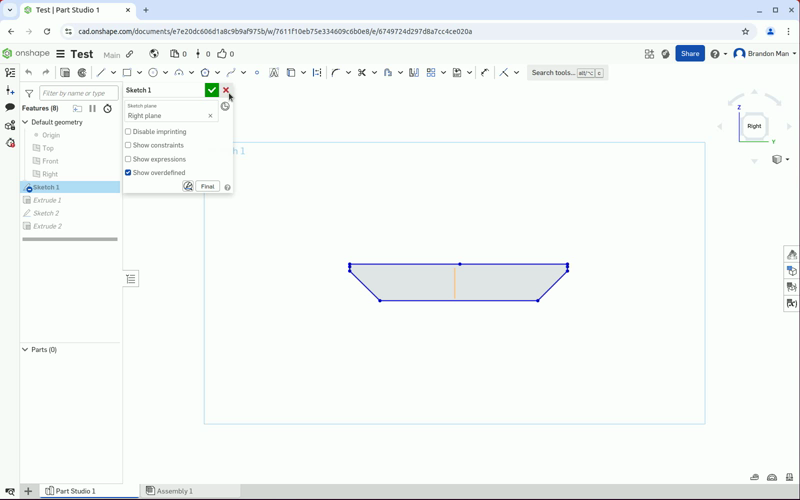
click(229, 92)
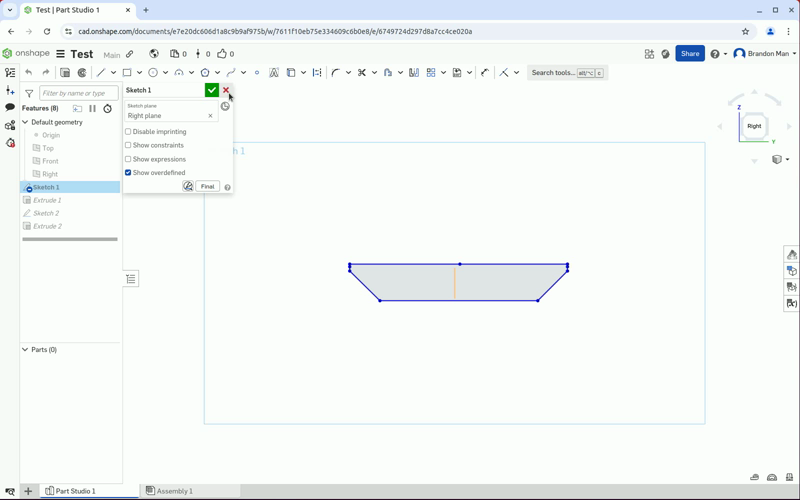
key(shift+s)
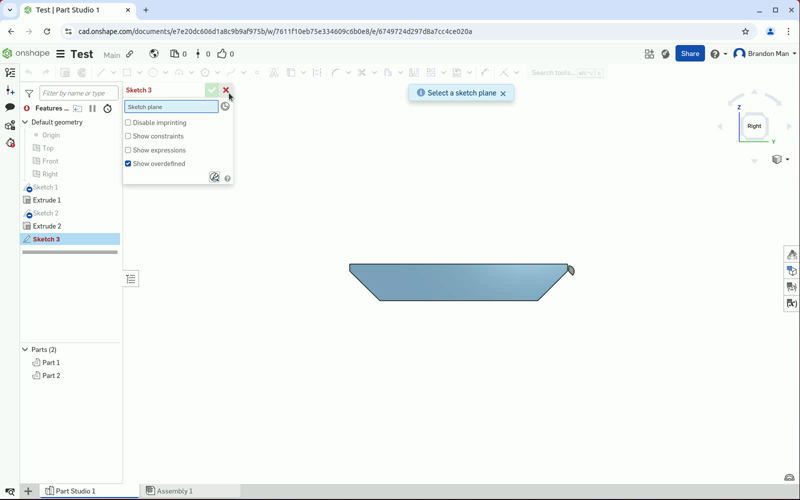
mouse_move(73, 176)
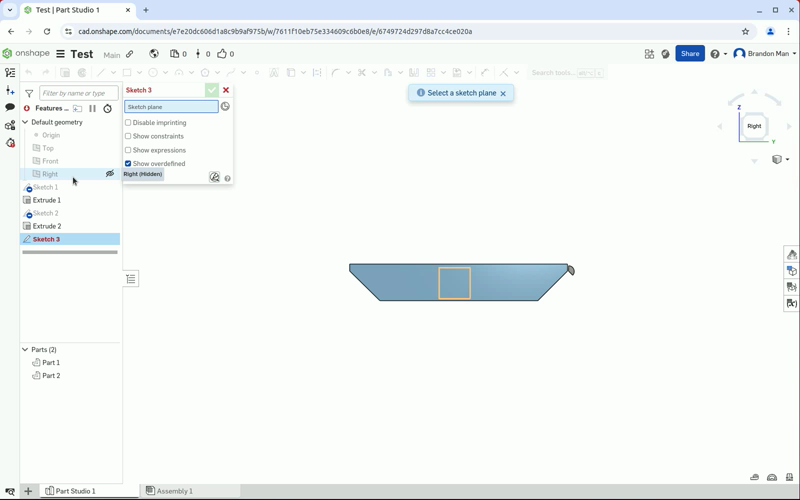
click(73, 176)
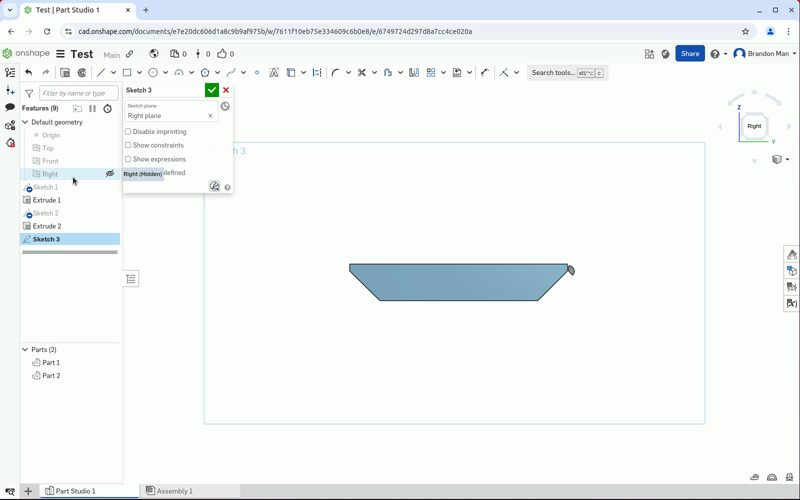
mouse_move(73, 352)
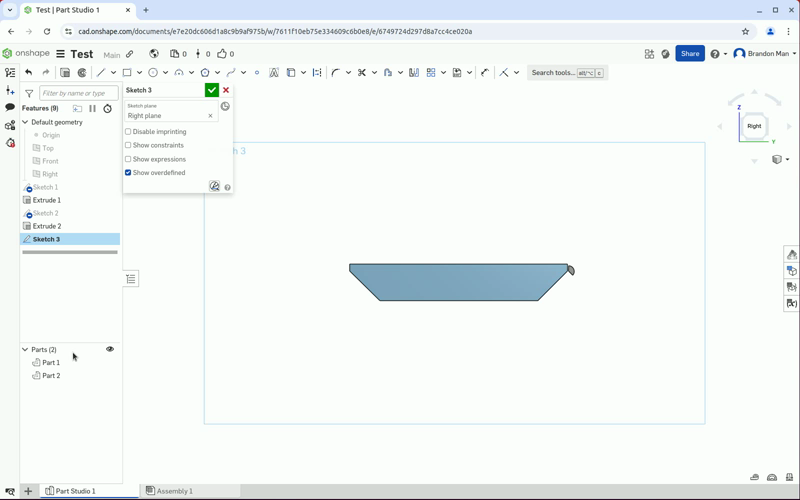
key(y)
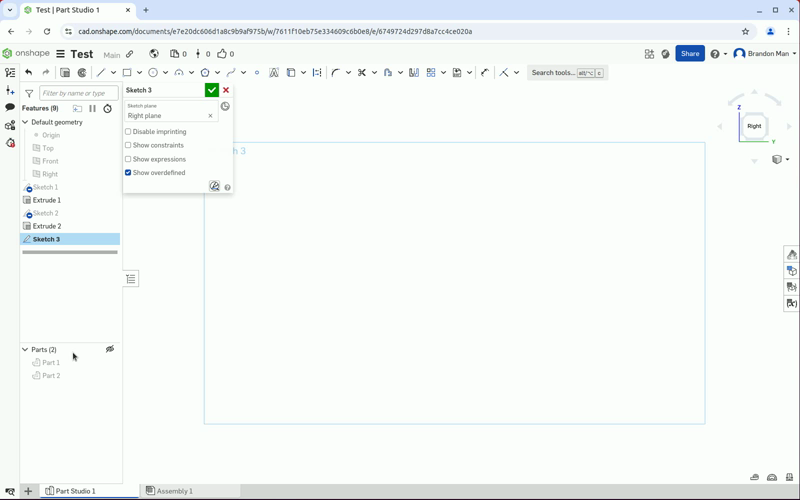
key(l)
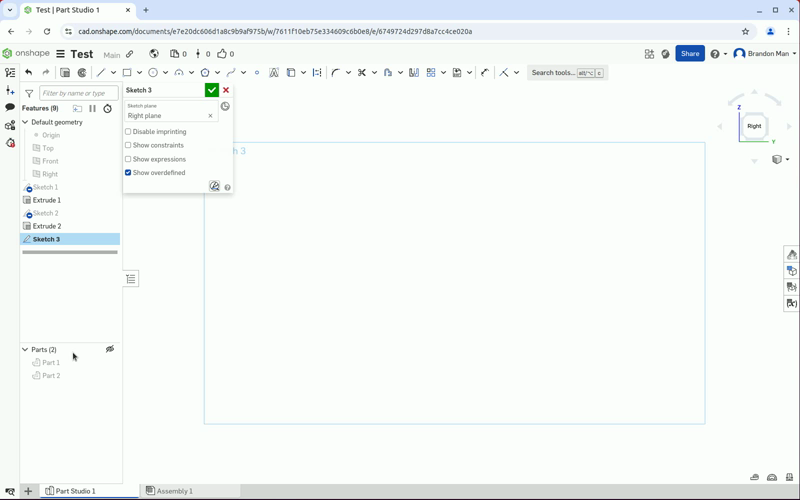
key_down(shift)
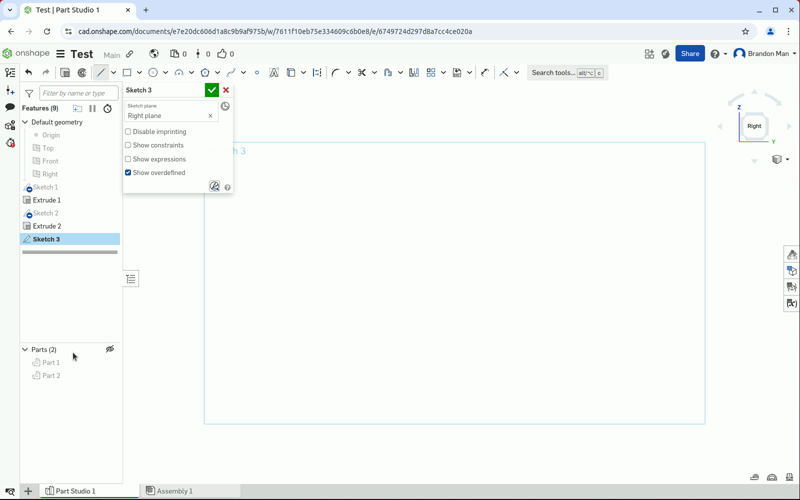
mouse_move(541, 298)
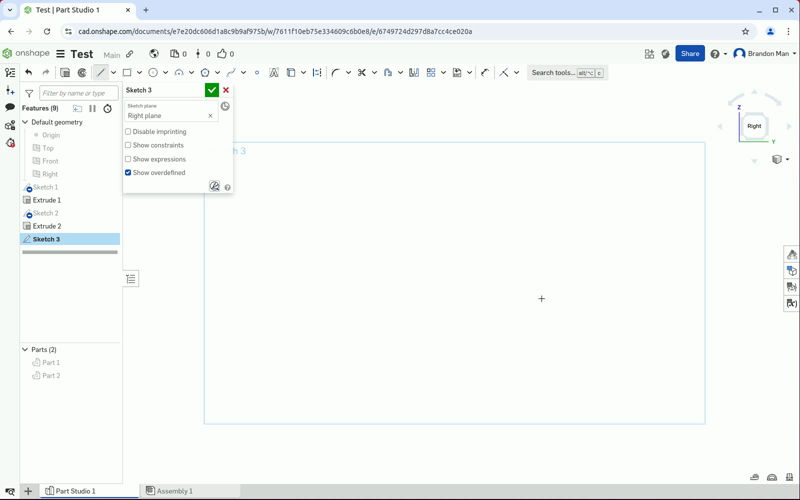
click(541, 298)
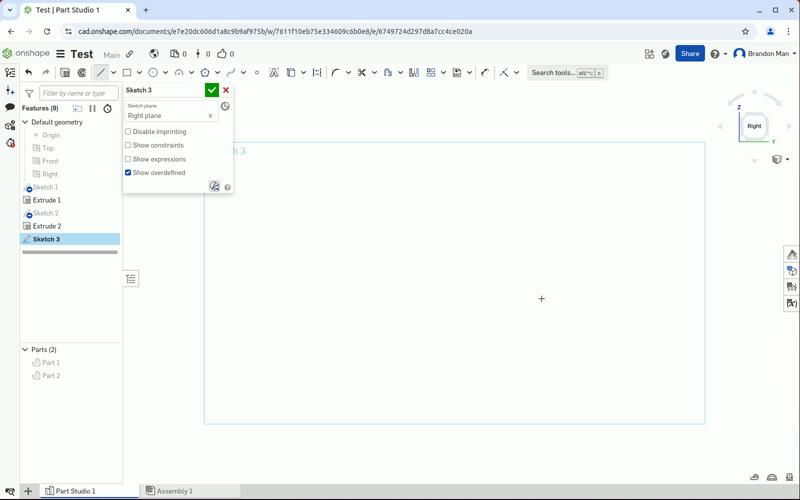
key_up(shift)
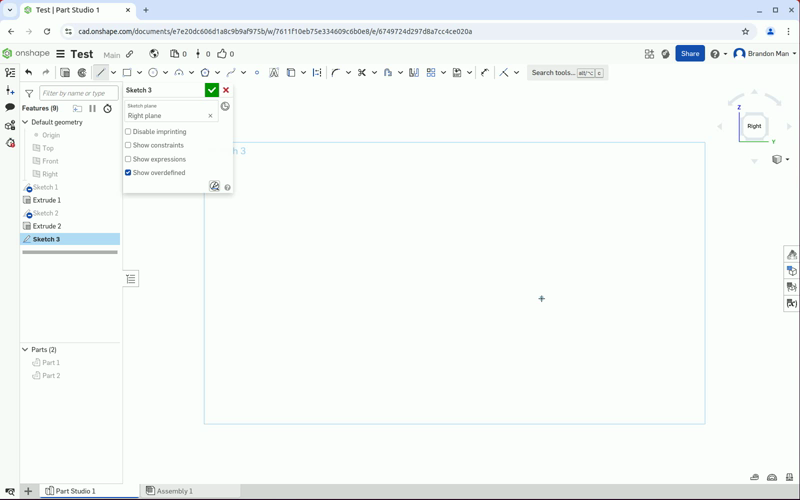
key_down(shift)
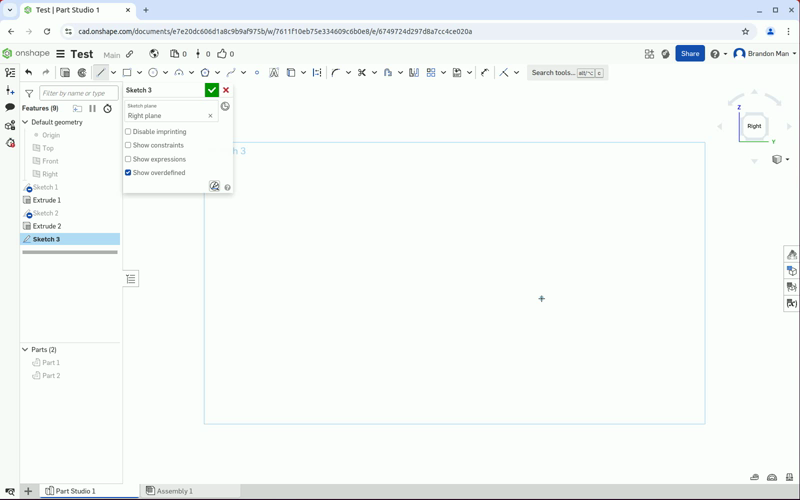
mouse_move(571, 298)
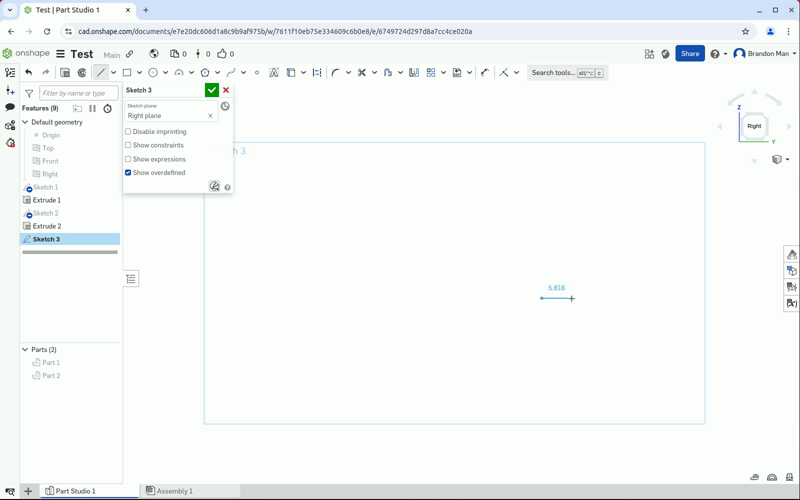
mouse_move(545, 301)
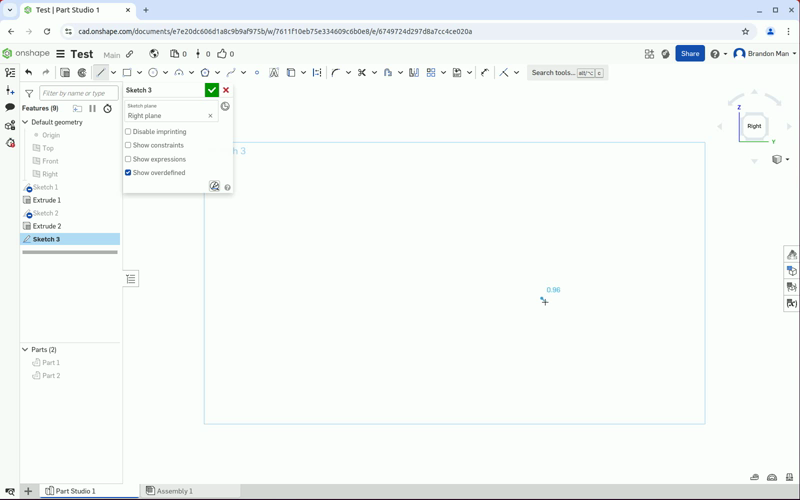
scroll(6)
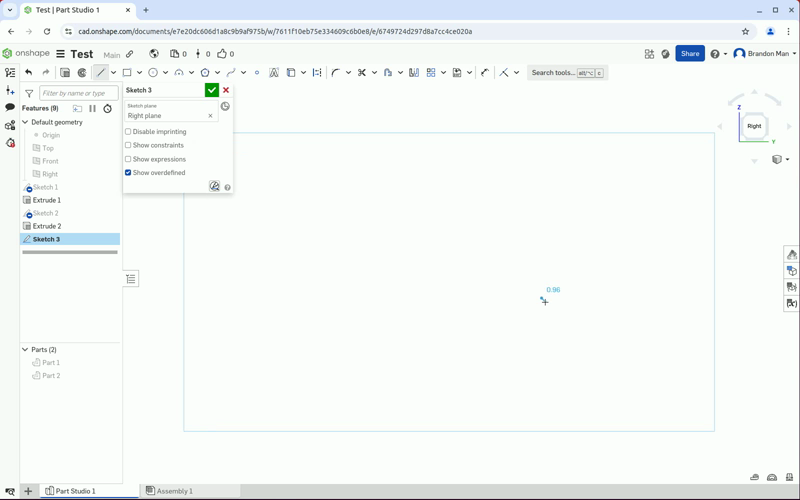
scroll(6)
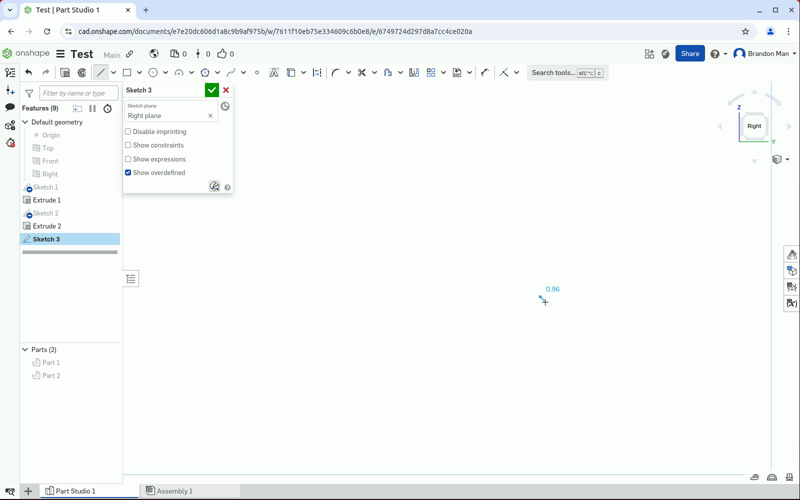
scroll(6)
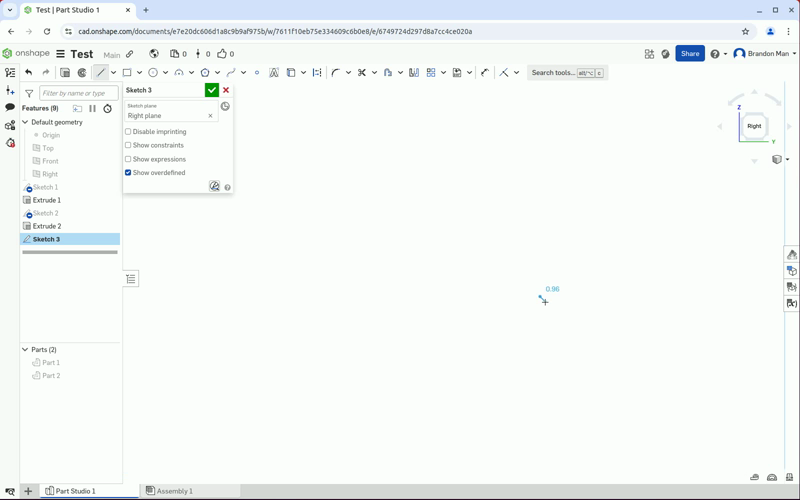
scroll(6)
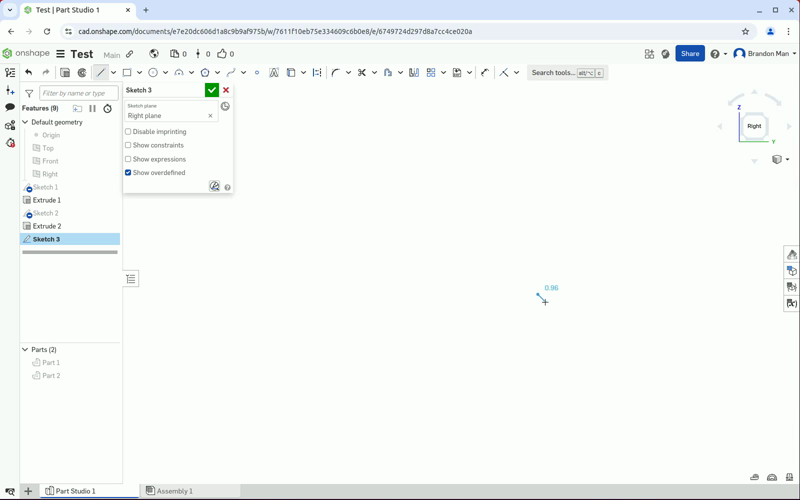
scroll(6)
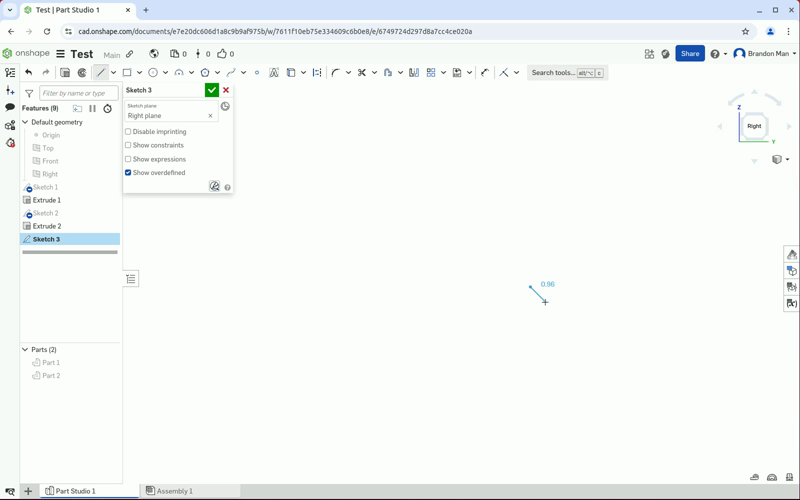
scroll(6)
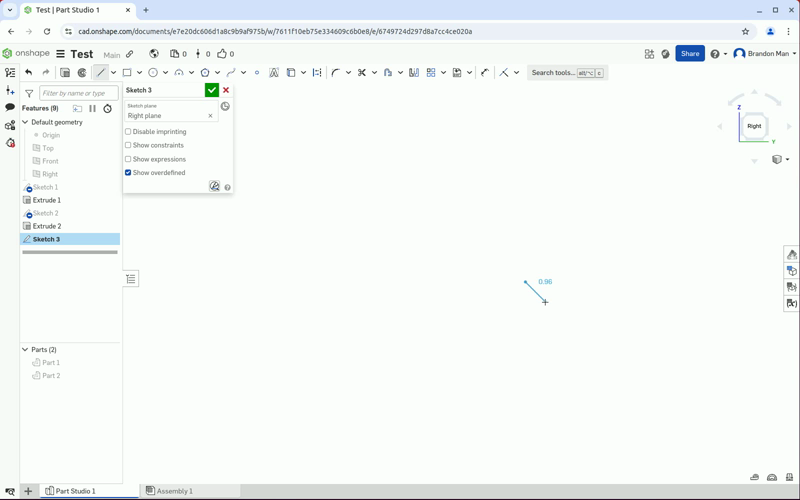
scroll(6)
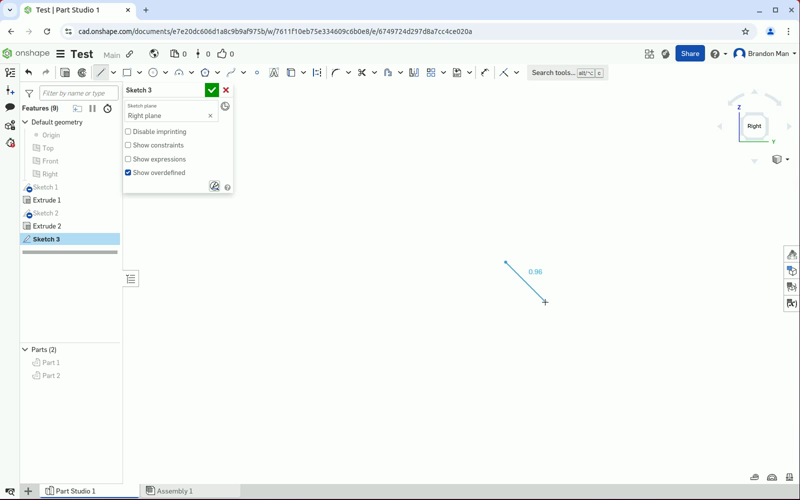
click(545, 301)
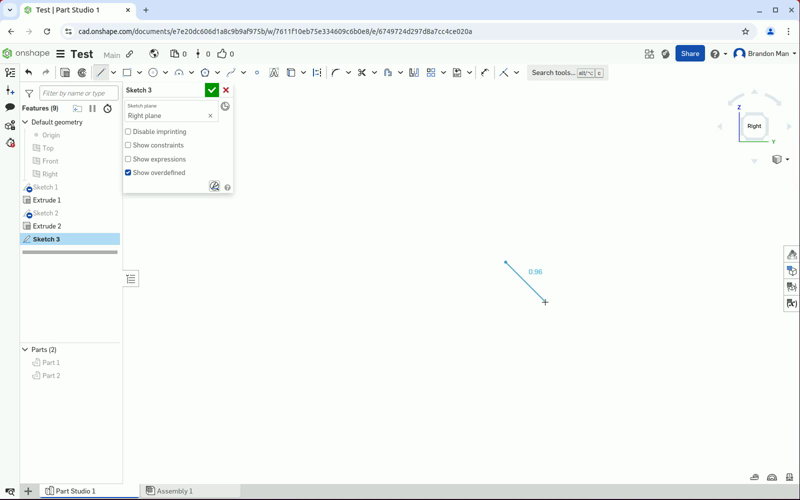
scroll(-6)
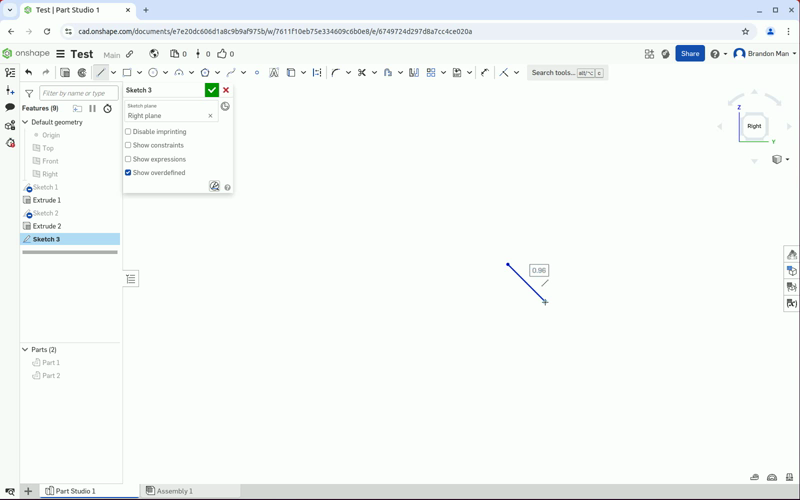
scroll(-6)
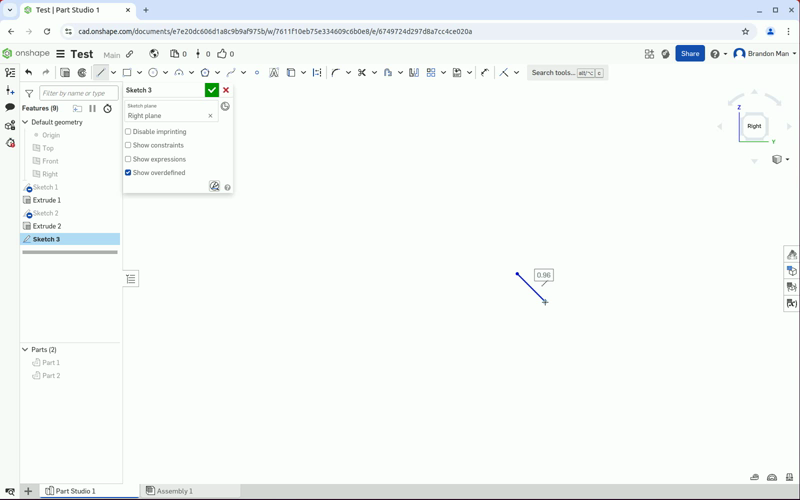
scroll(-6)
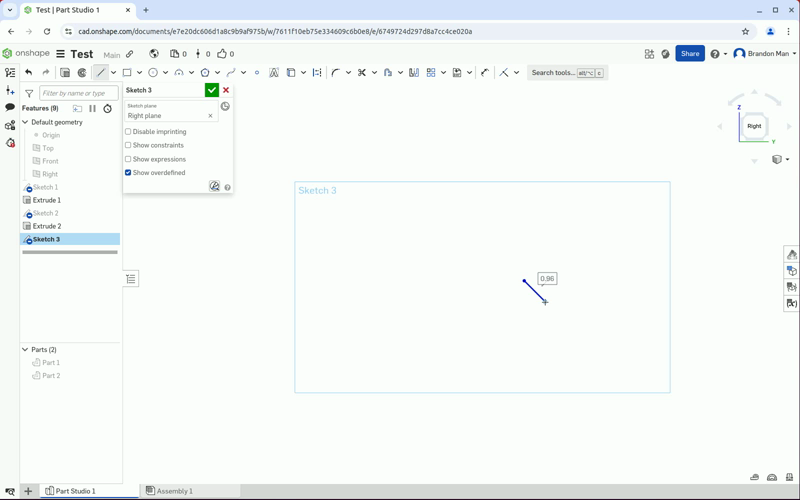
scroll(-6)
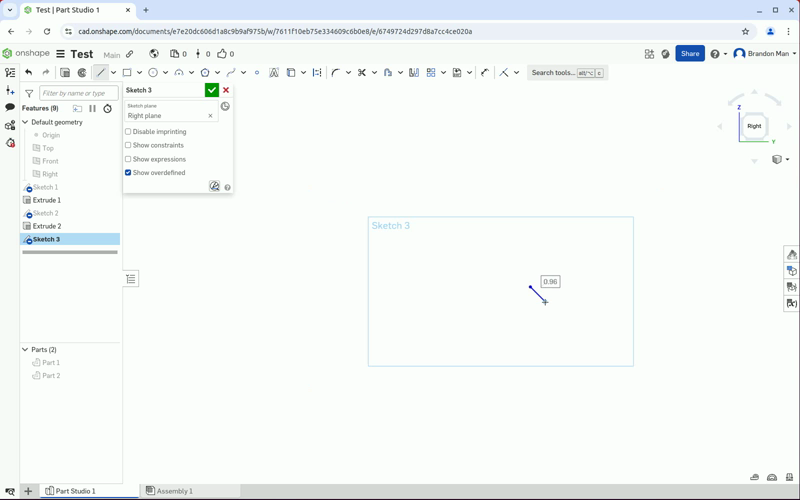
scroll(-6)
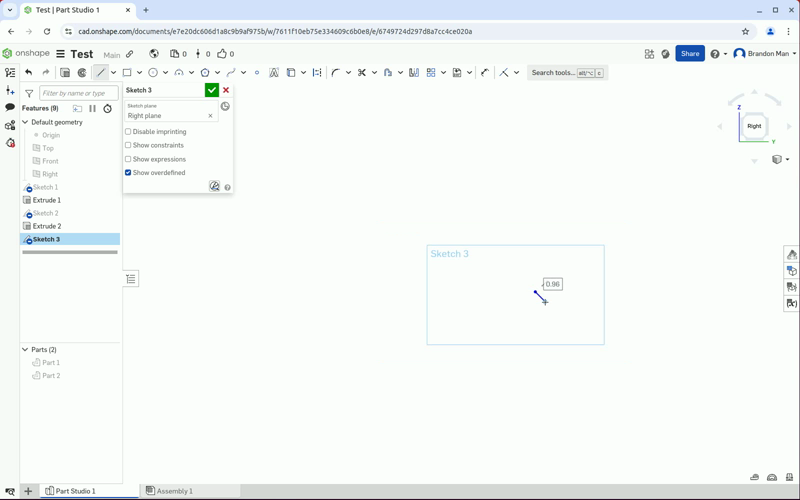
scroll(-6)
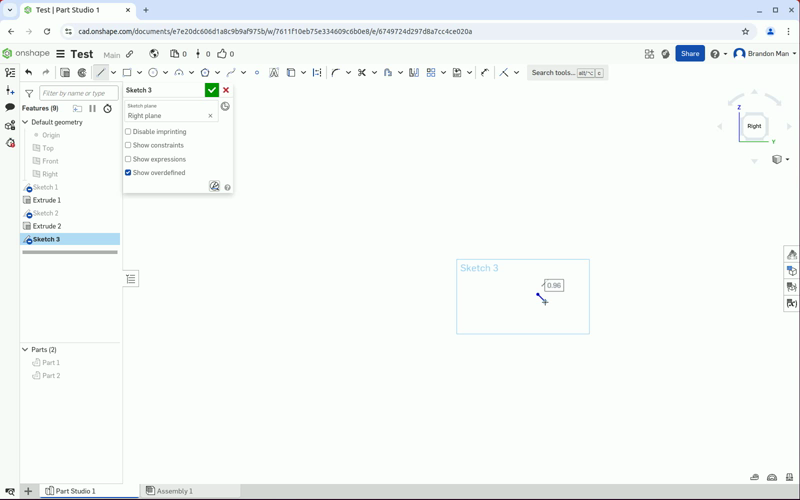
scroll(-6)
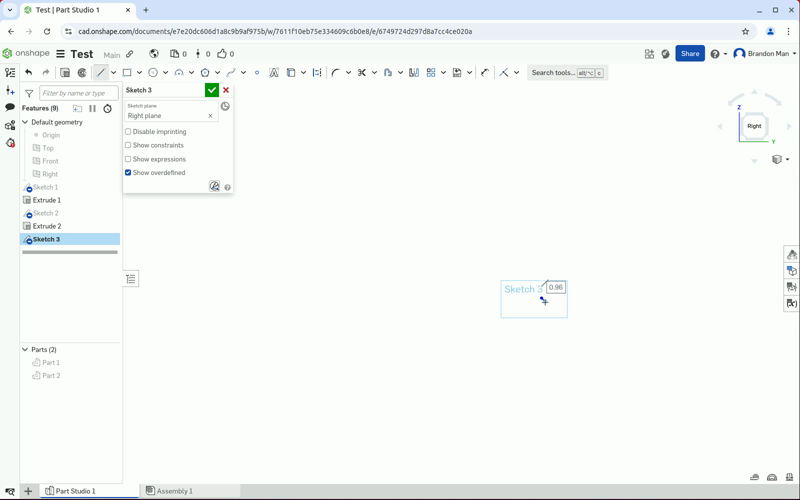
key_up(shift)
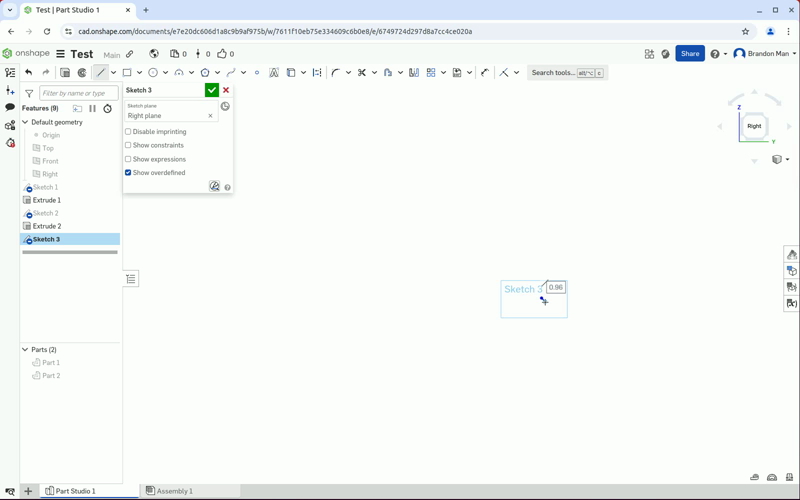
key_down(shift)
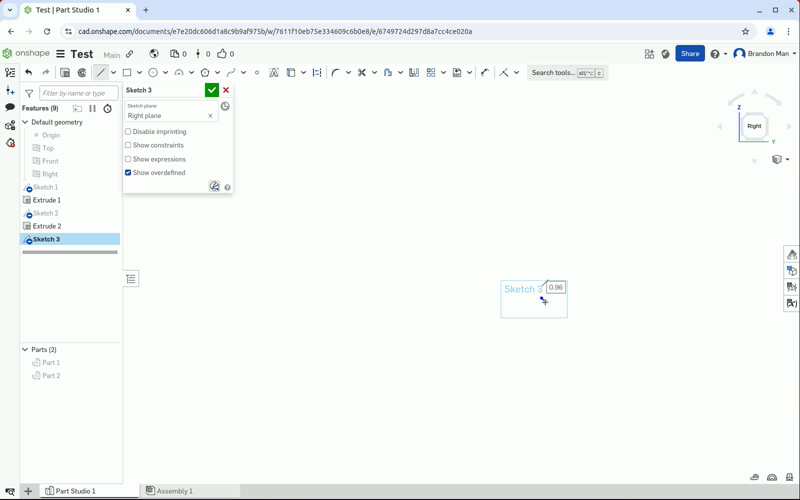
mouse_move(575, 301)
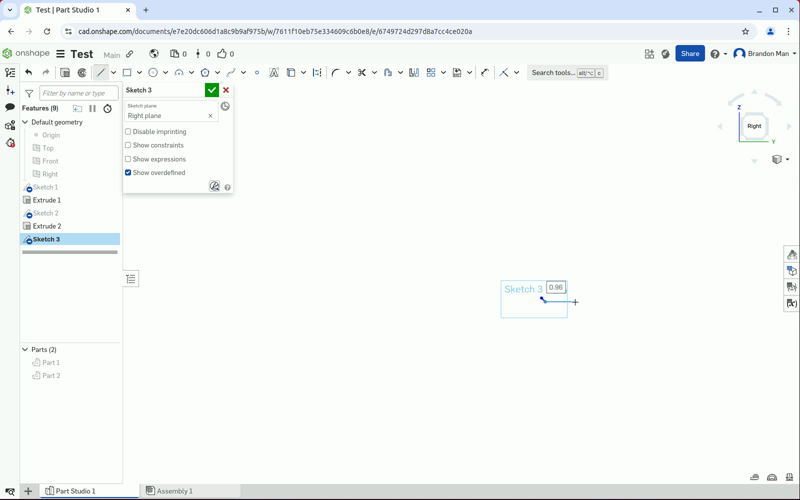
mouse_move(573, 273)
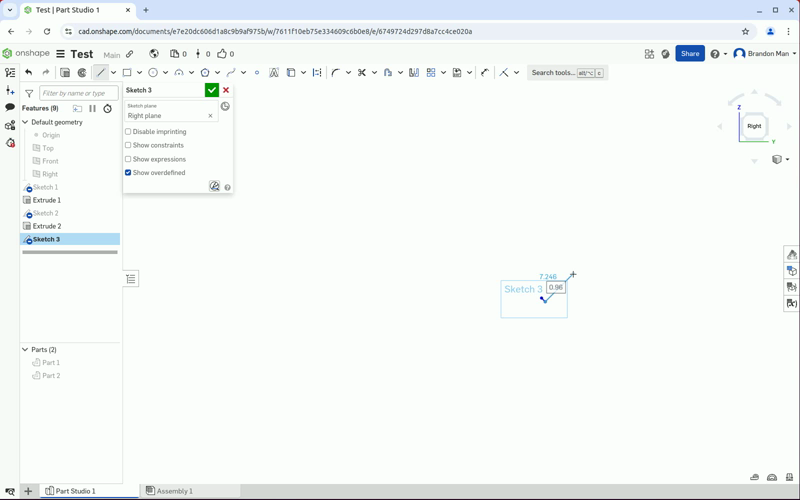
click(573, 273)
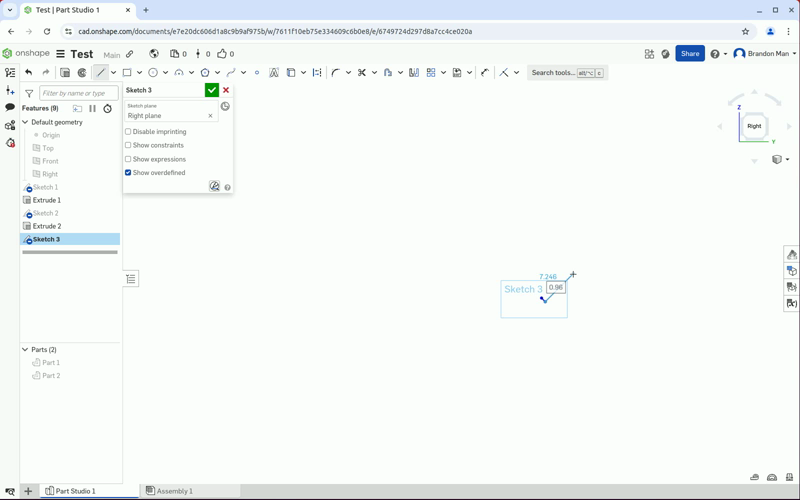
key_up(shift)
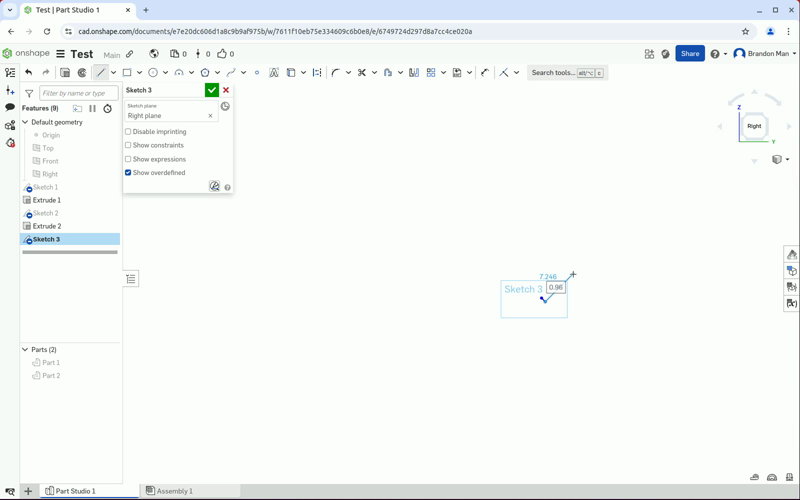
key_down(shift)
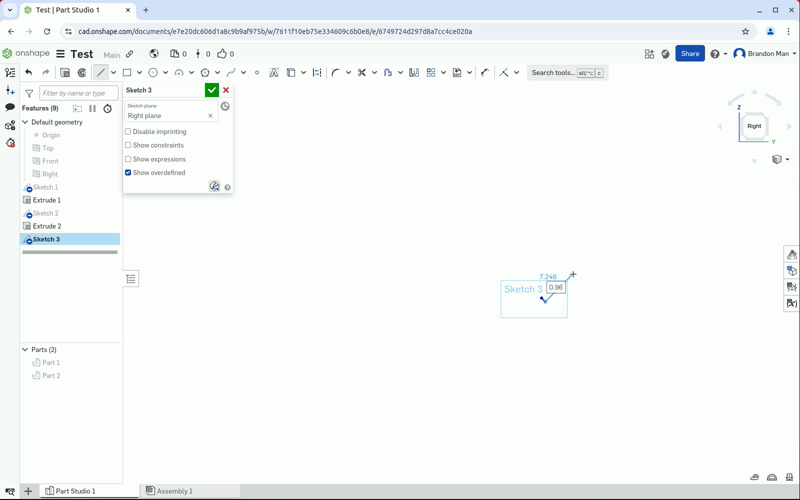
mouse_move(589, 273)
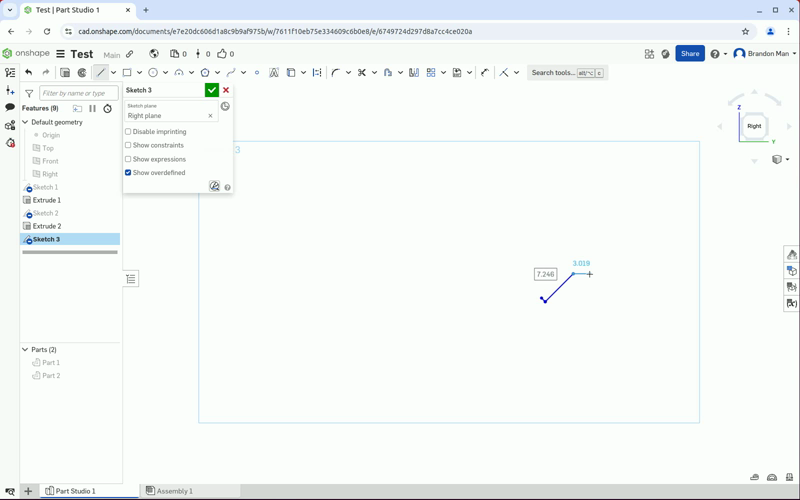
mouse_move(569, 270)
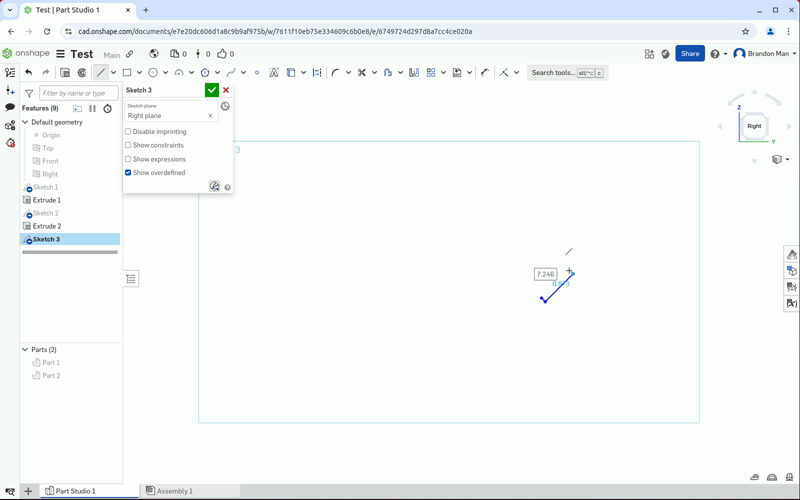
scroll(6)
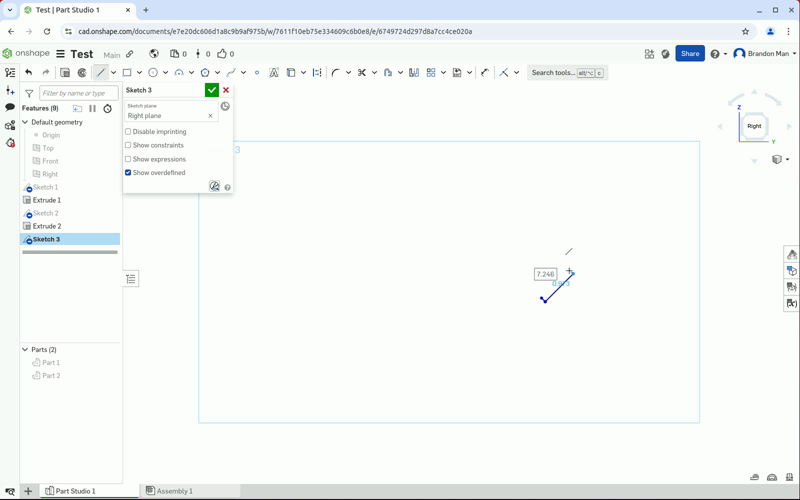
scroll(6)
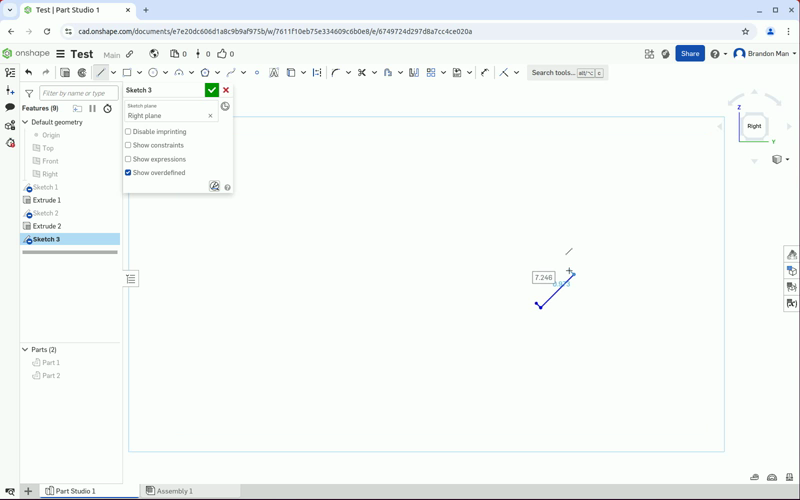
scroll(6)
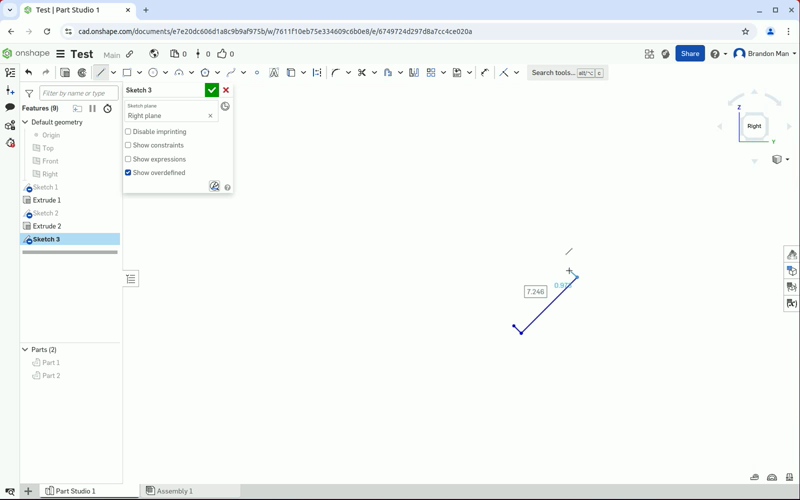
scroll(6)
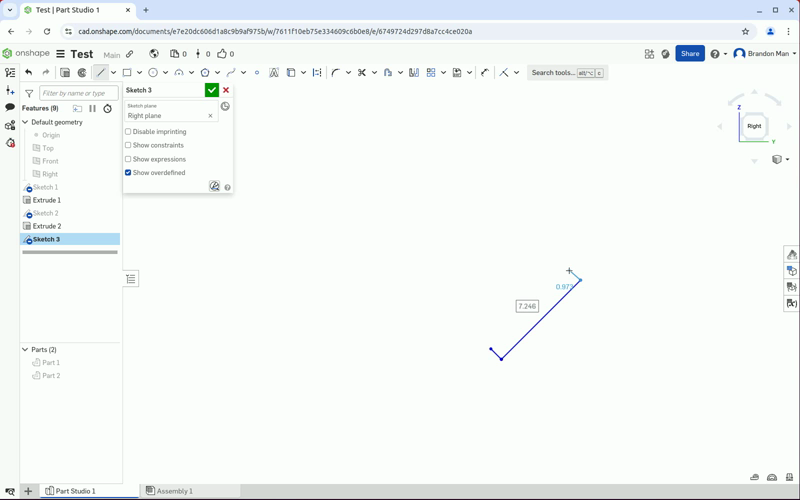
scroll(6)
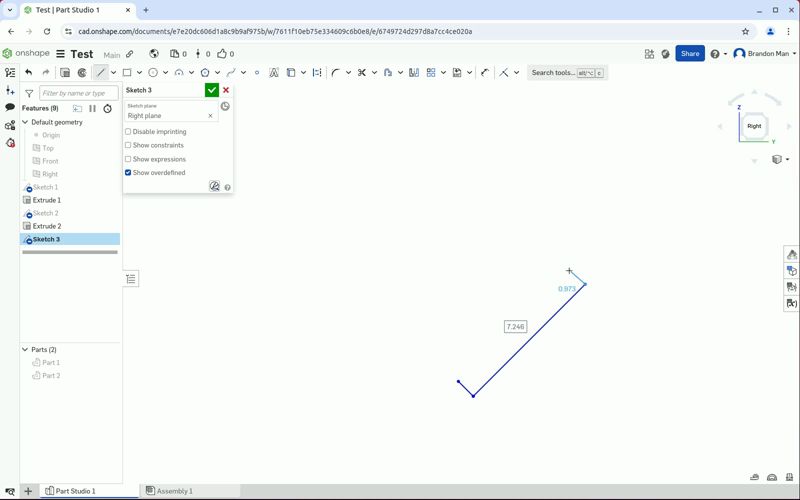
scroll(6)
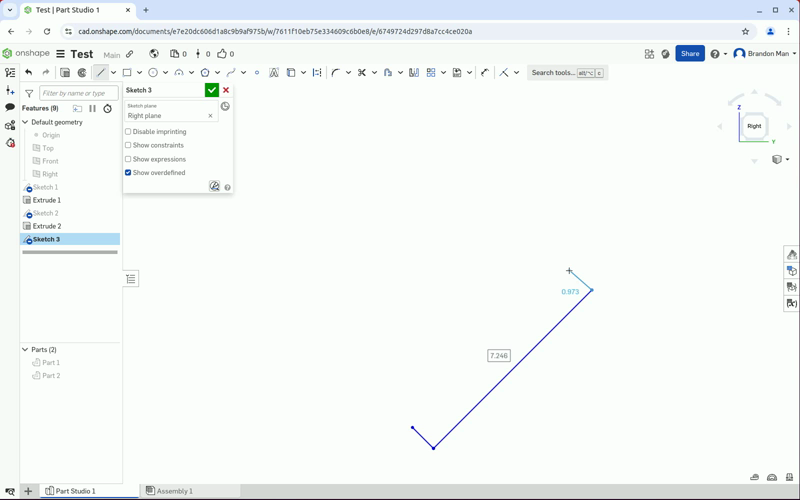
scroll(6)
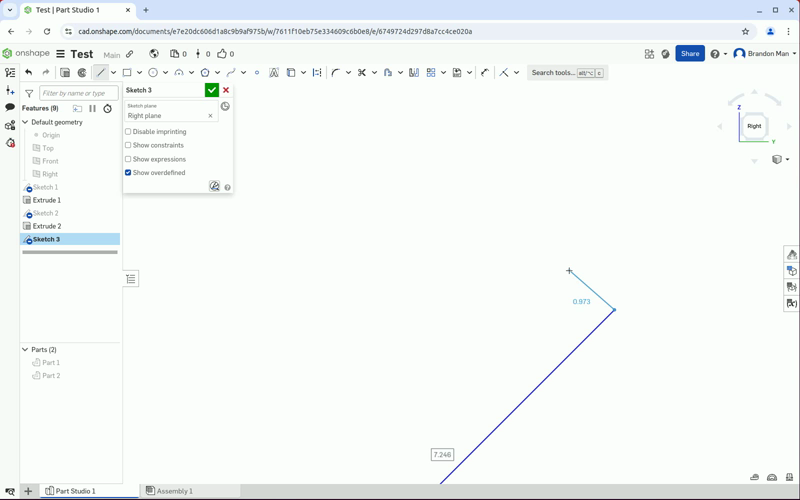
click(569, 270)
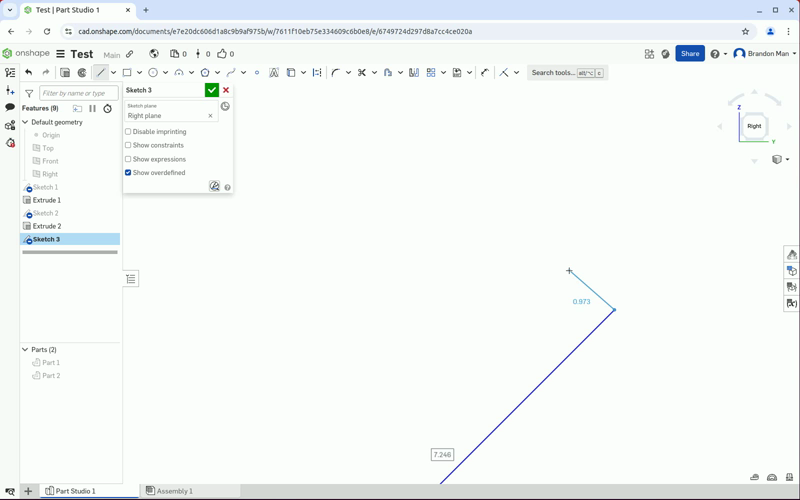
scroll(-6)
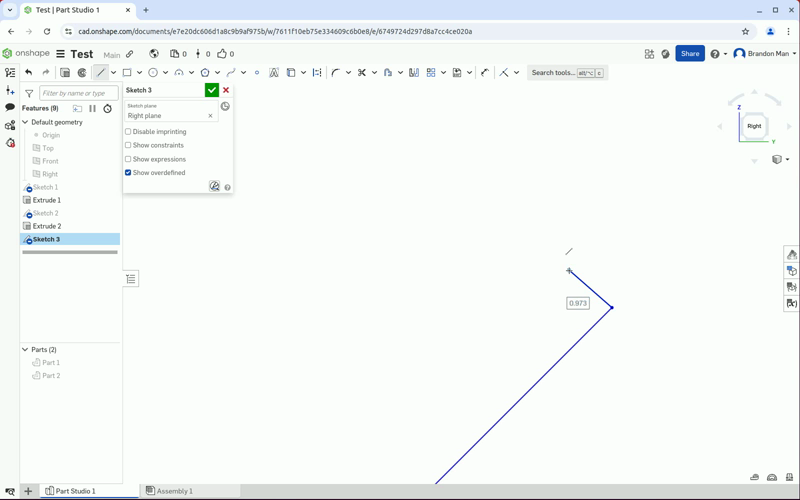
scroll(-6)
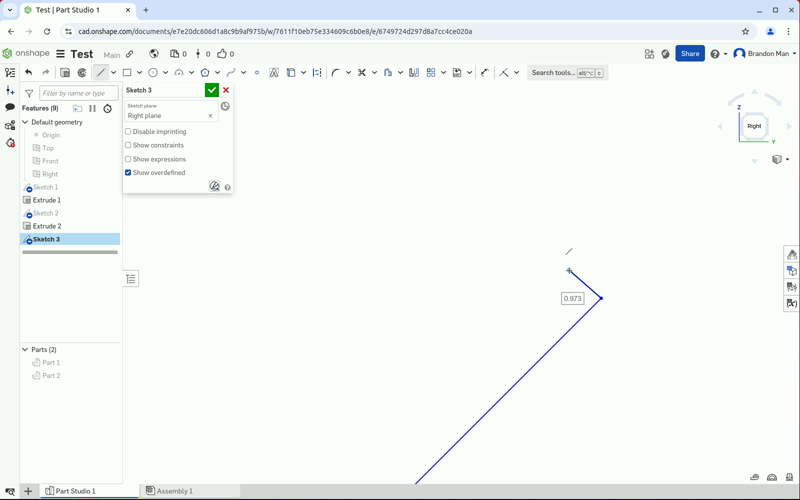
scroll(-6)
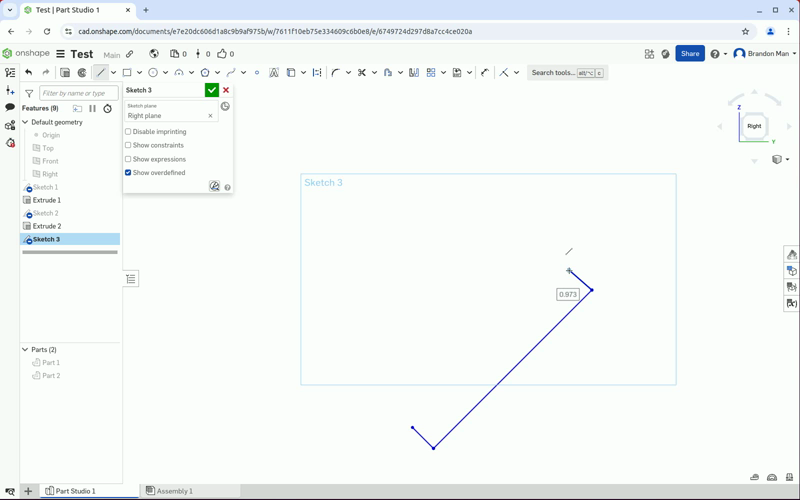
scroll(-6)
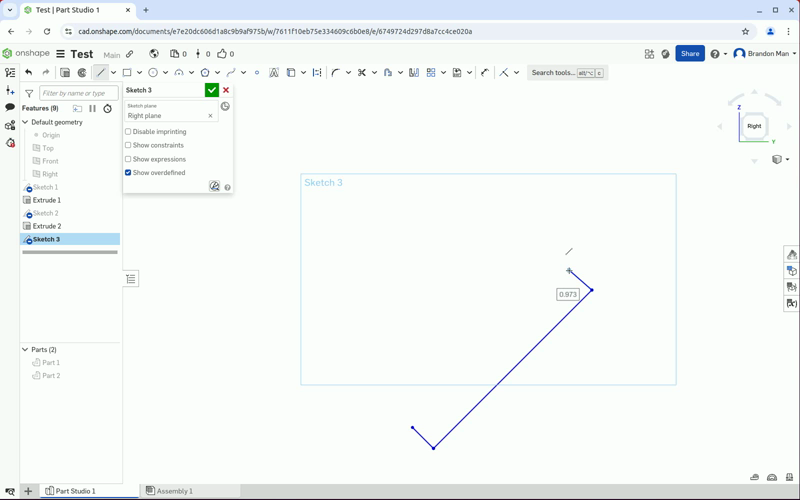
scroll(-6)
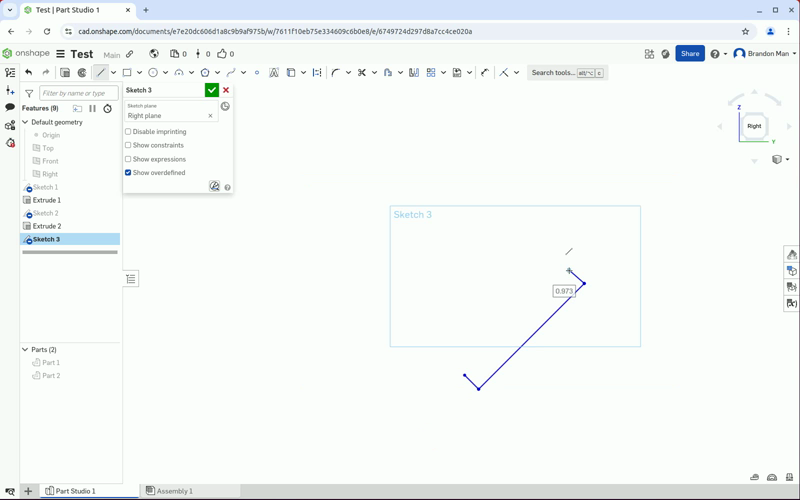
scroll(-6)
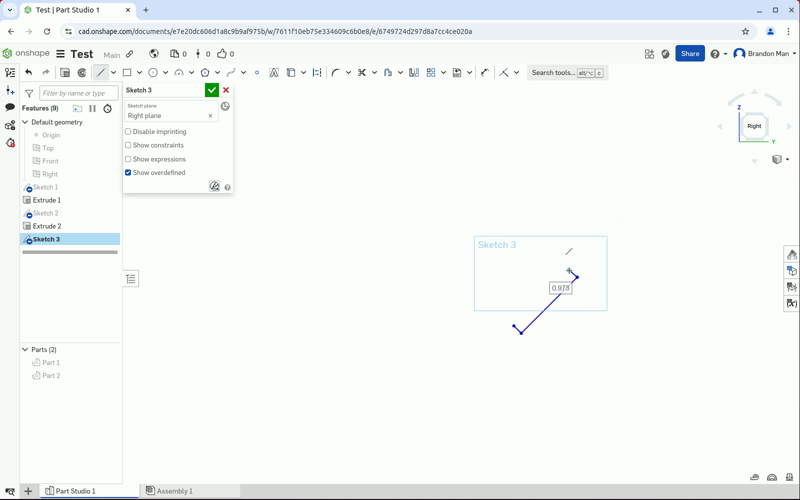
scroll(-6)
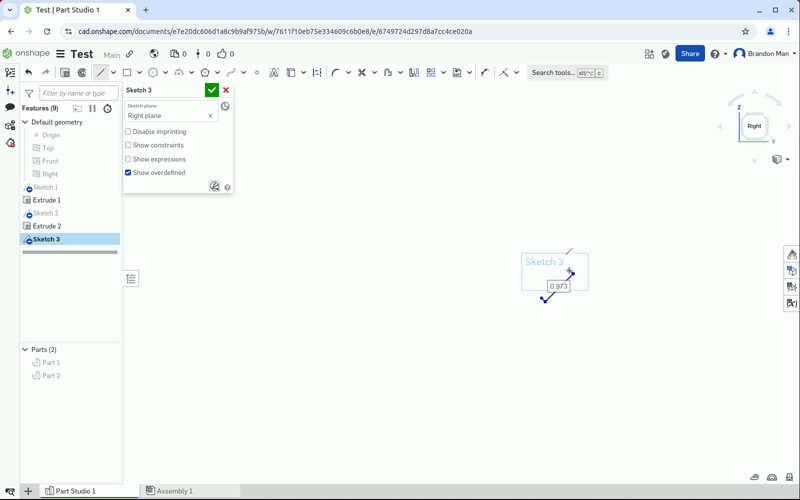
key_up(shift)
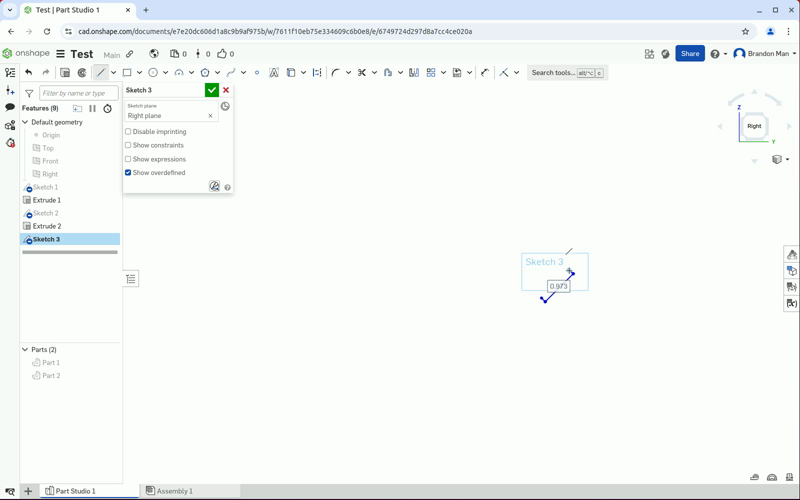
mouse_move(589, 270)
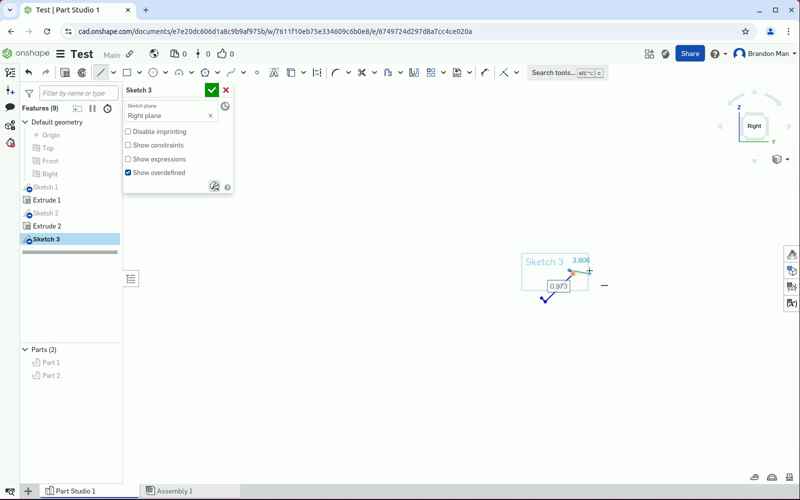
key_down(shift)
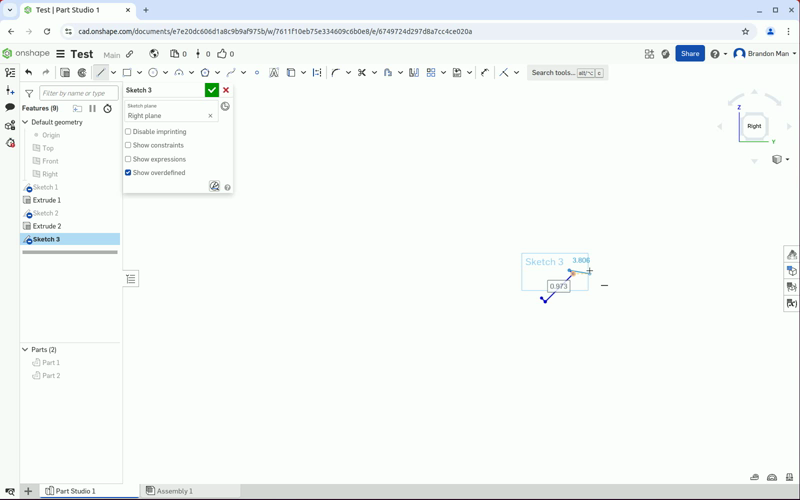
mouse_move(541, 298)
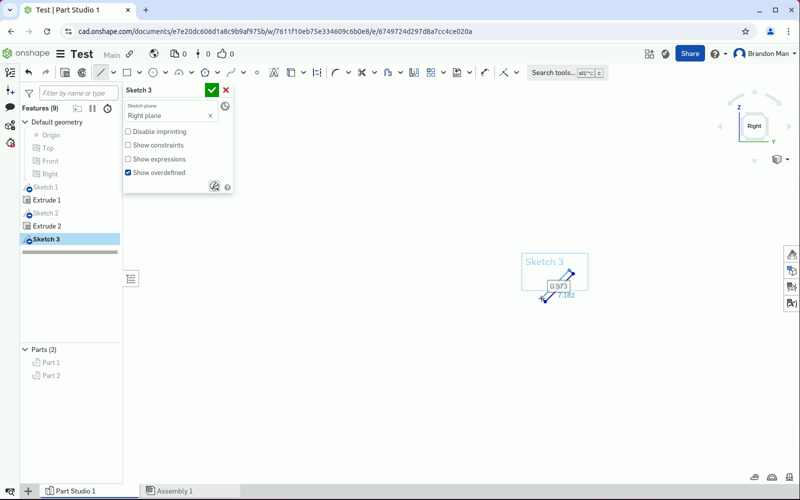
key_up(shift)
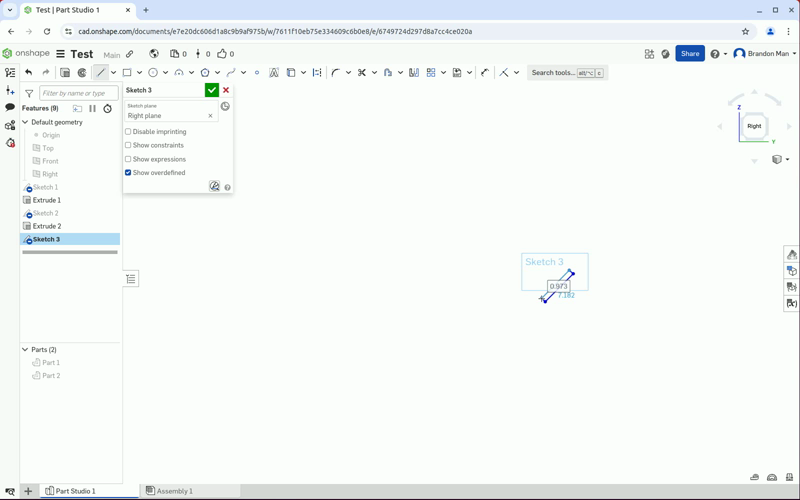
click(541, 298)
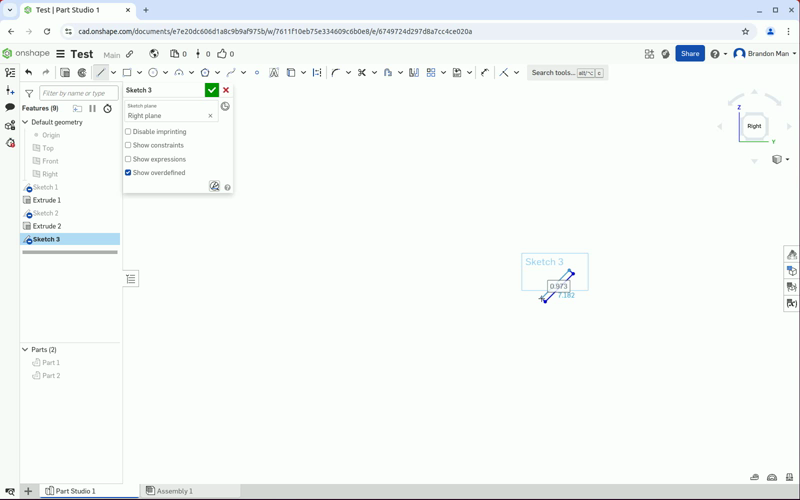
key(esc)
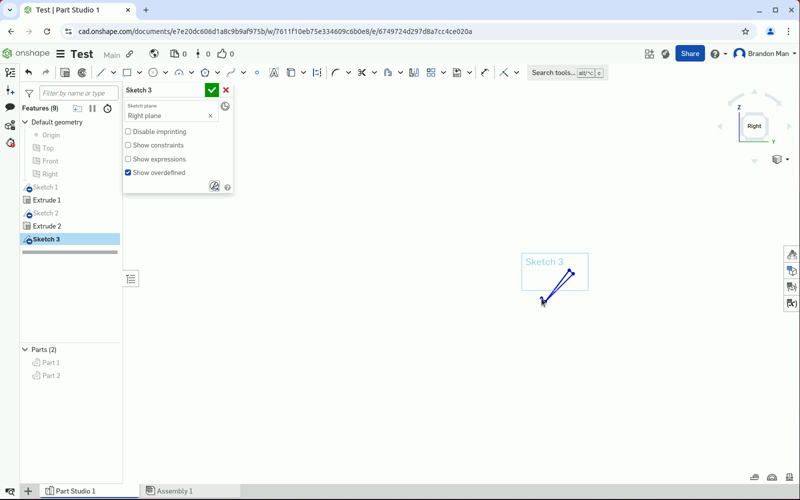
mouse_move(552, 288)
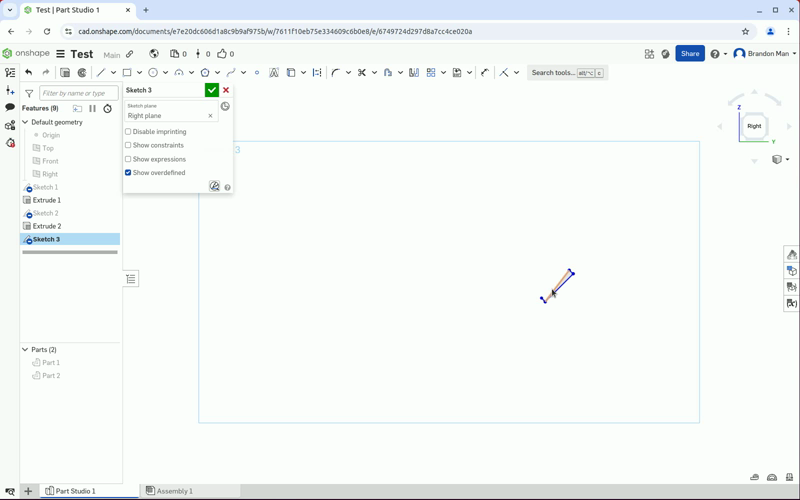
scroll(6)
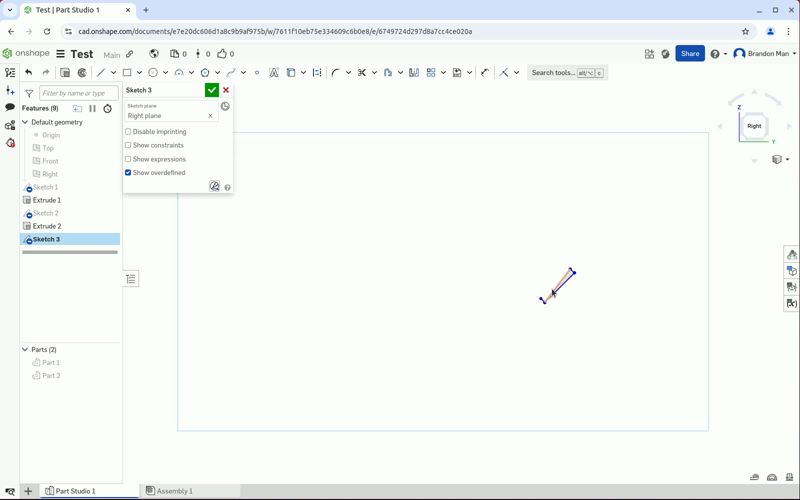
scroll(6)
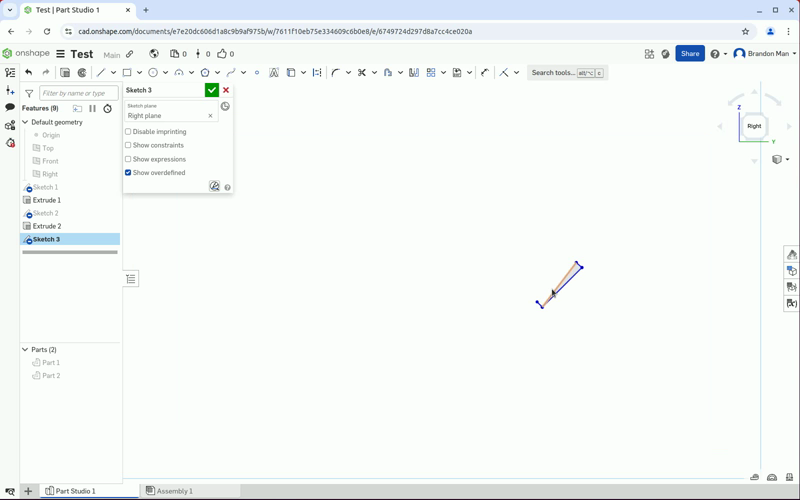
scroll(6)
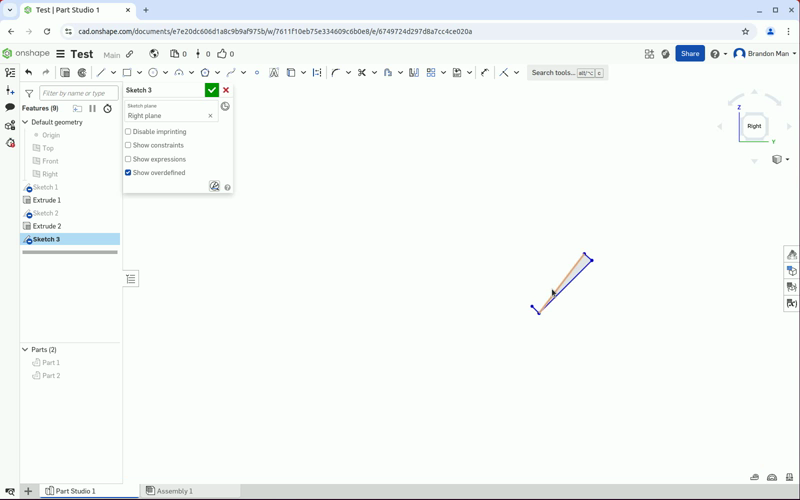
scroll(6)
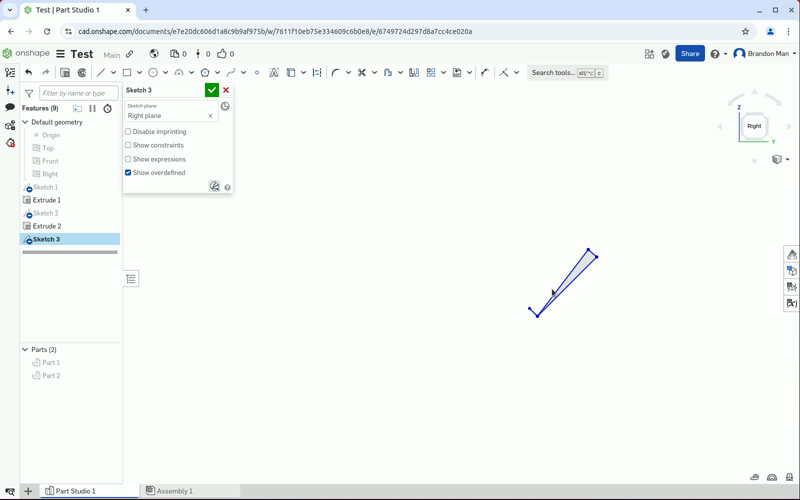
scroll(6)
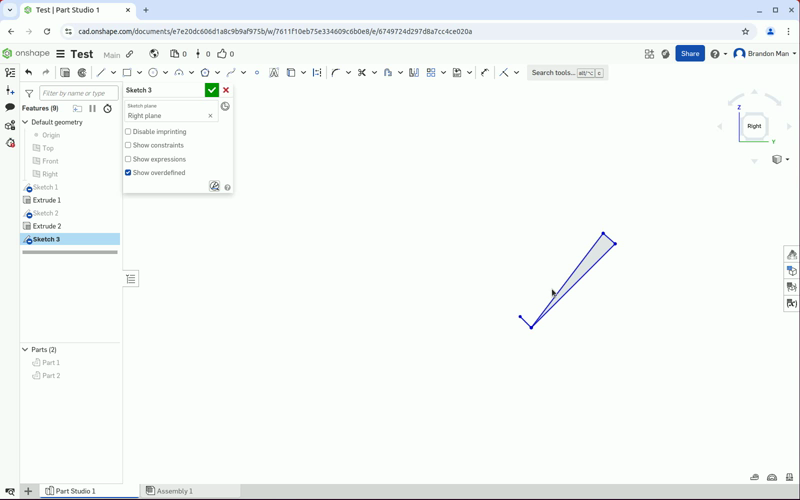
scroll(6)
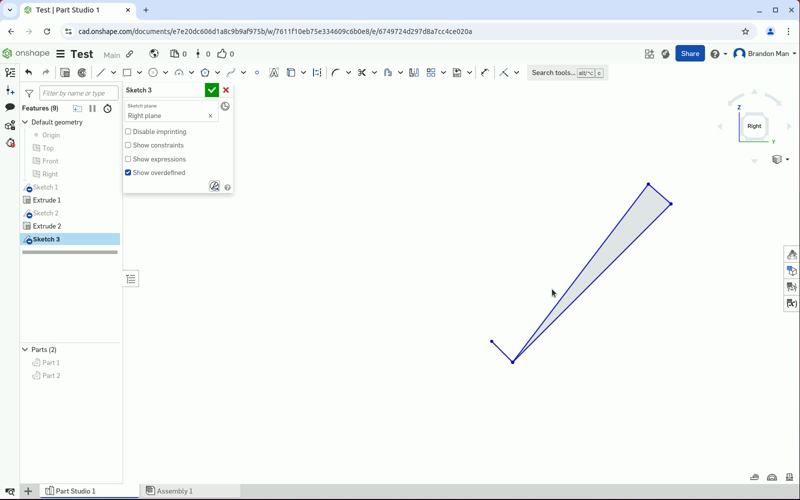
scroll(6)
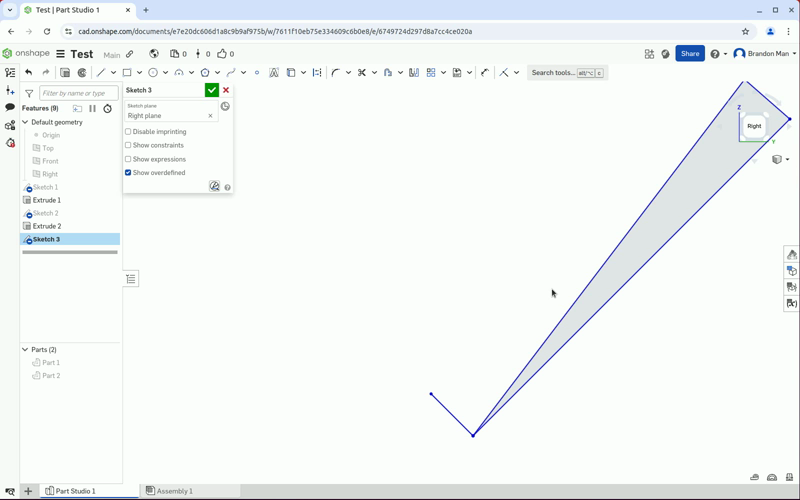
click(552, 288)
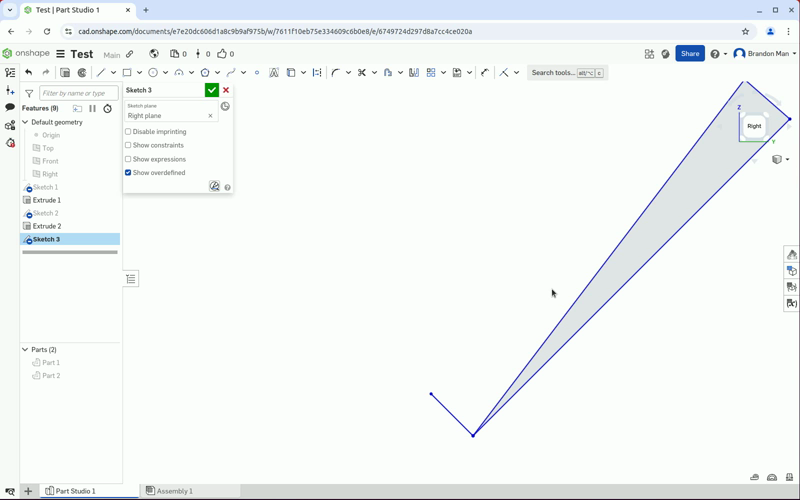
scroll(-6)
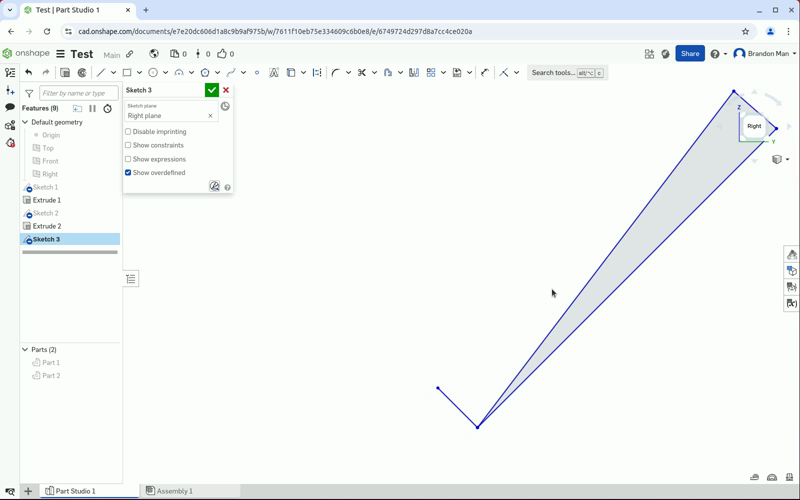
scroll(-6)
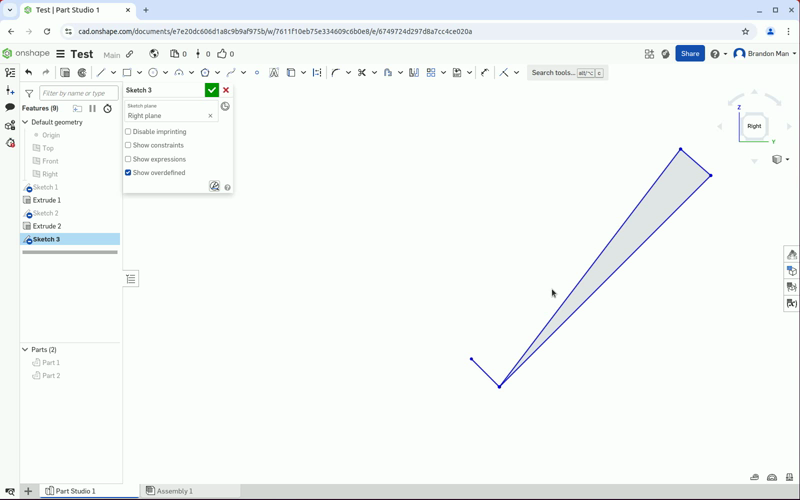
scroll(-6)
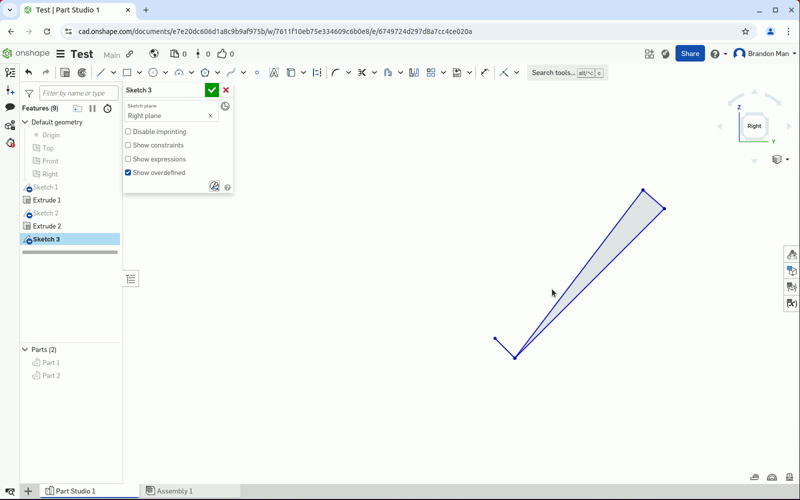
scroll(-6)
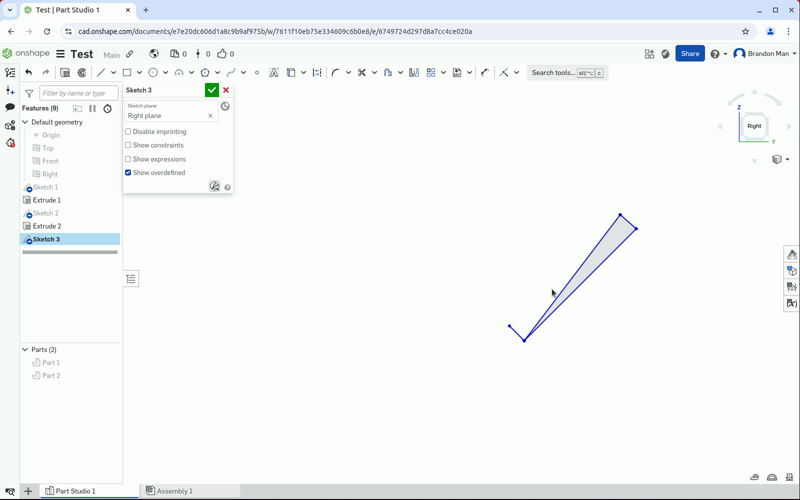
scroll(-6)
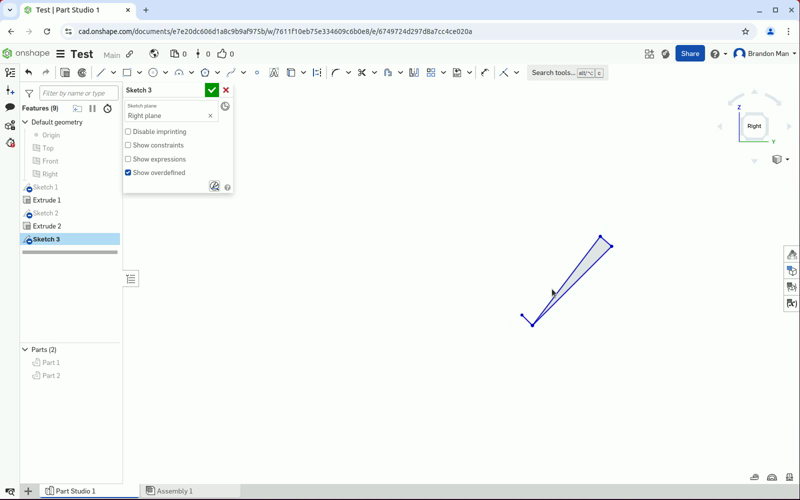
scroll(-6)
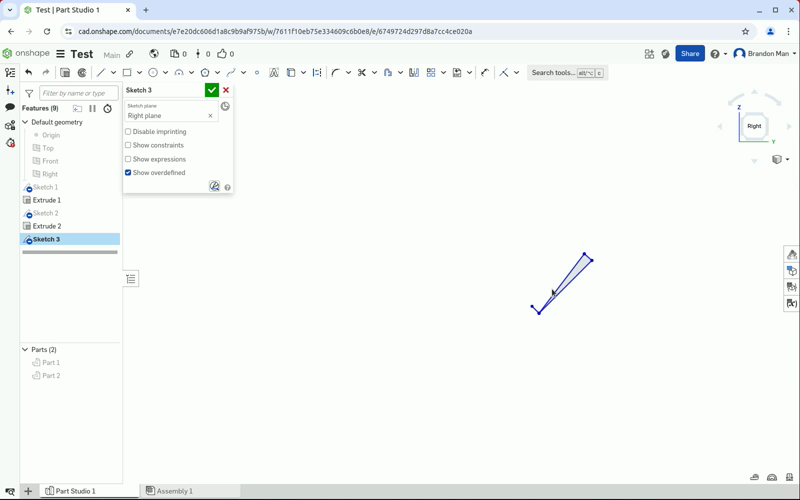
scroll(-6)
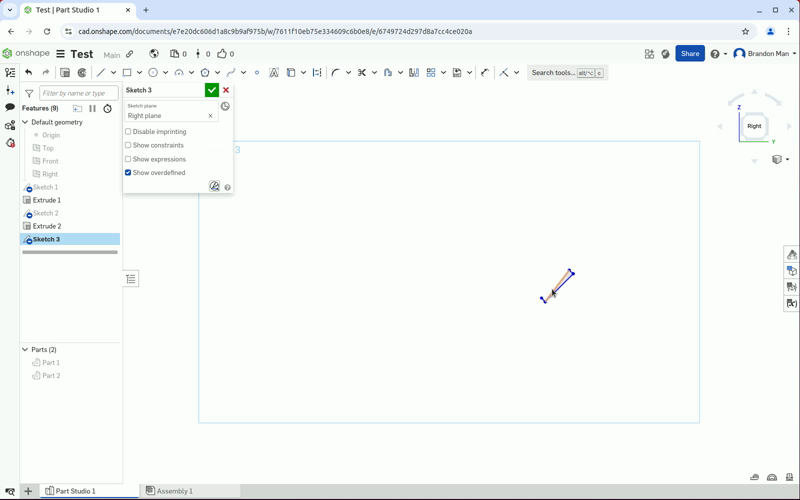
mouse_move(73, 352)
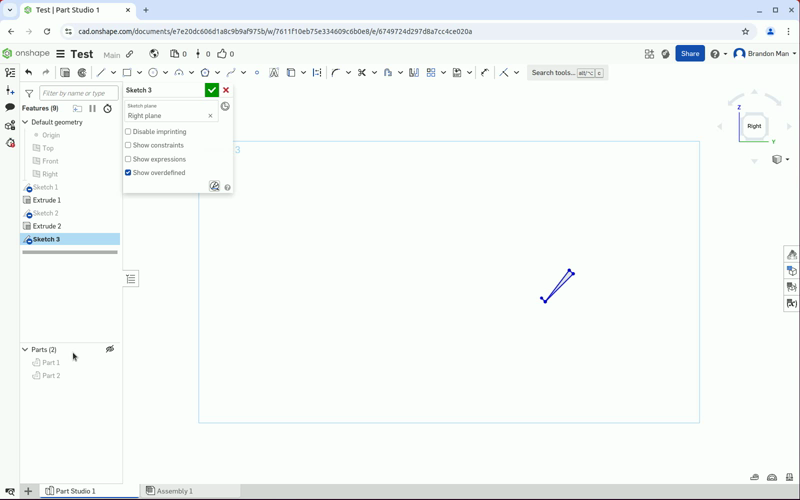
key(shift+y)
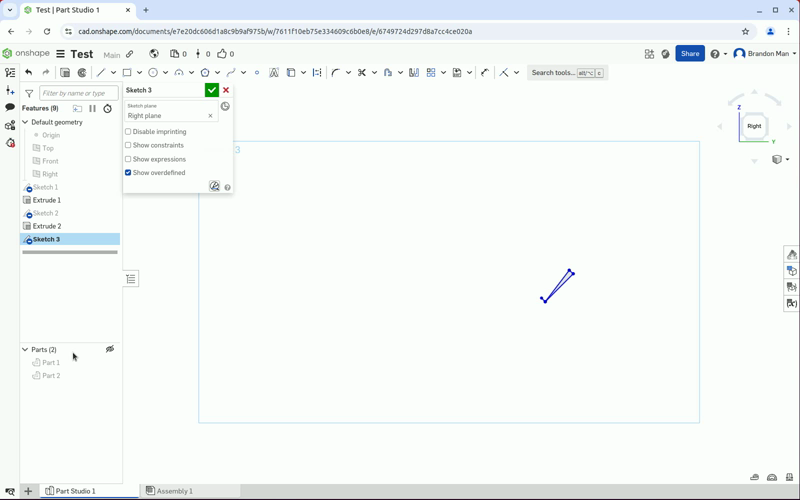
key(shift+e)
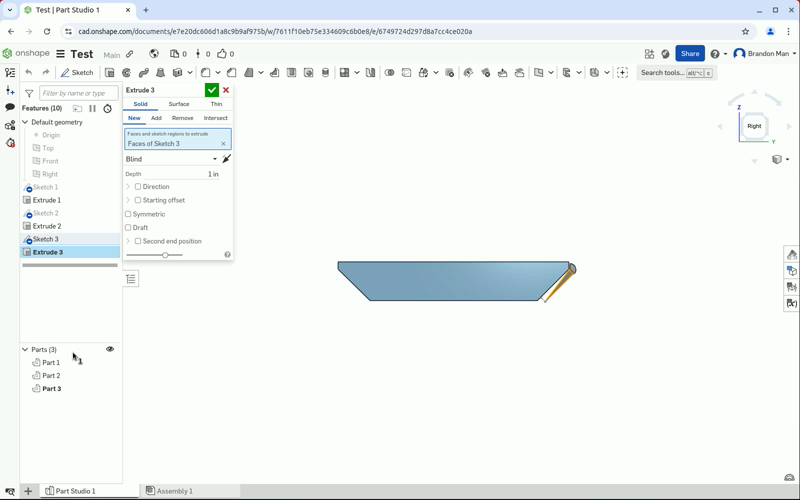
mouse_move(143, 106)
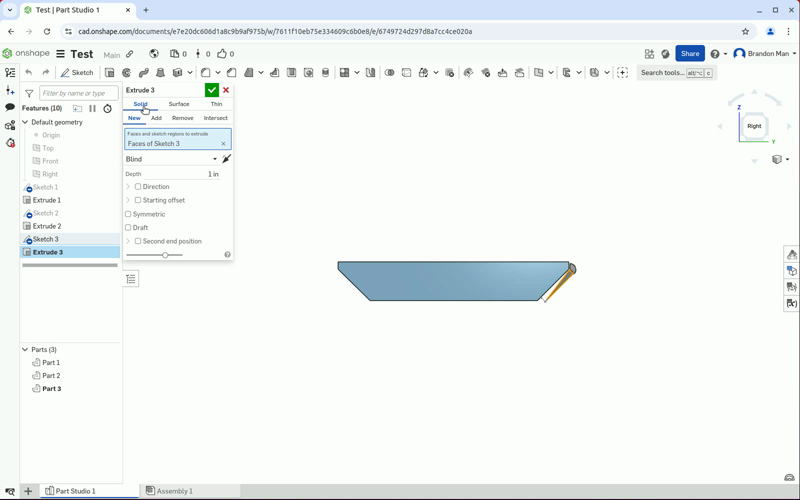
click(143, 106)
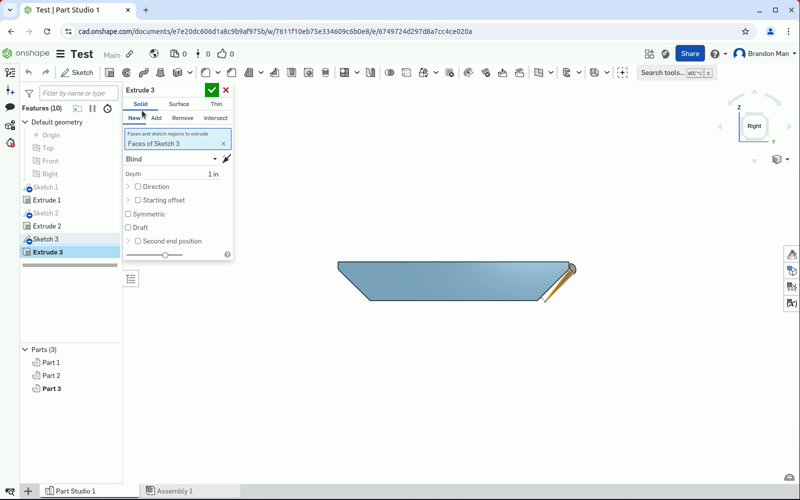
mouse_move(137, 120)
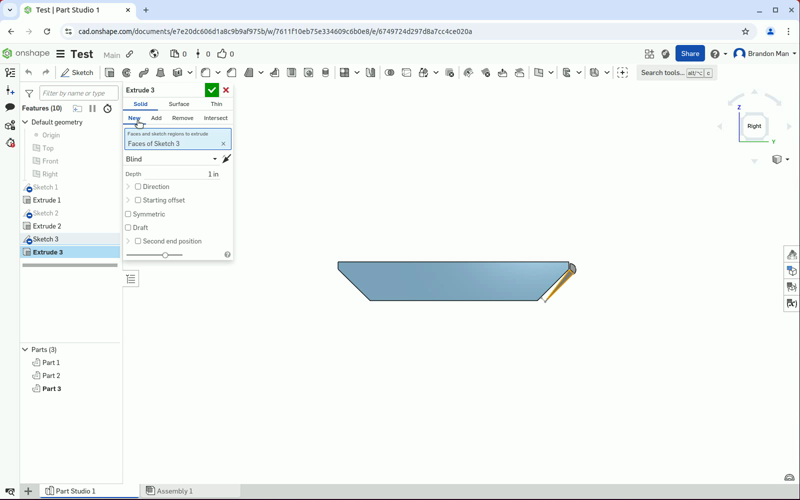
click(137, 120)
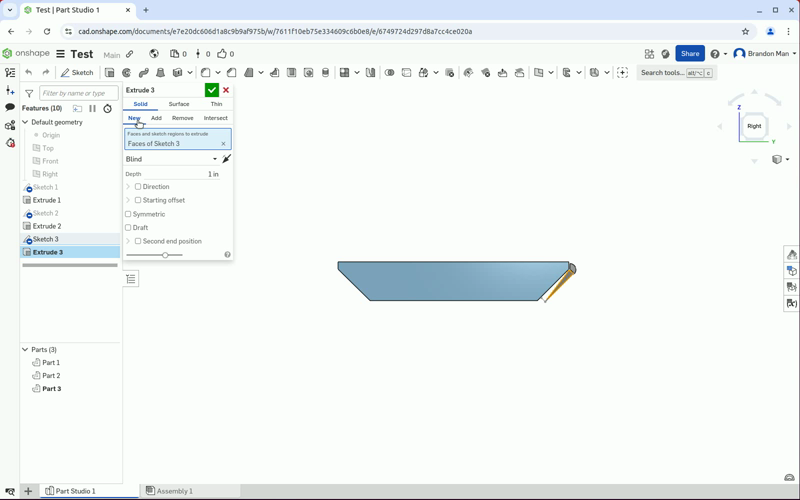
key(tab, 4)
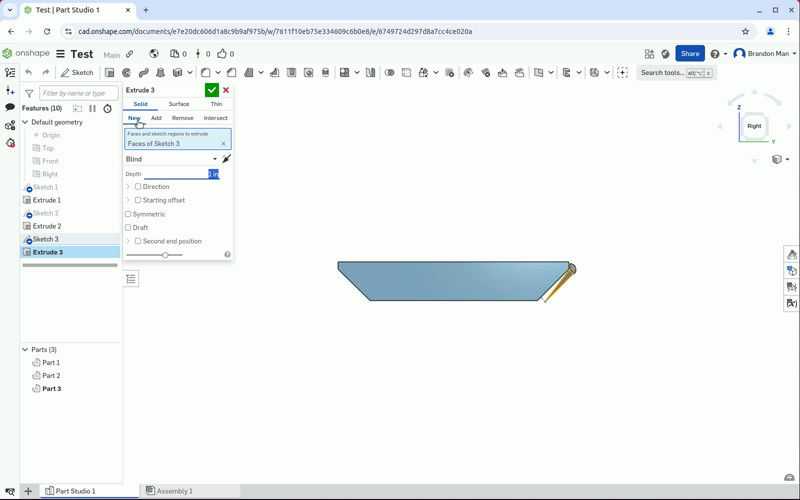
text(-2.166)
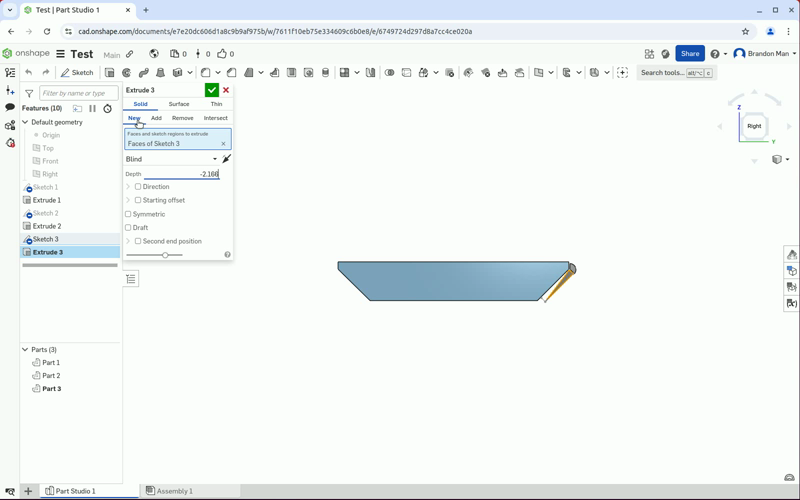
key(enter)
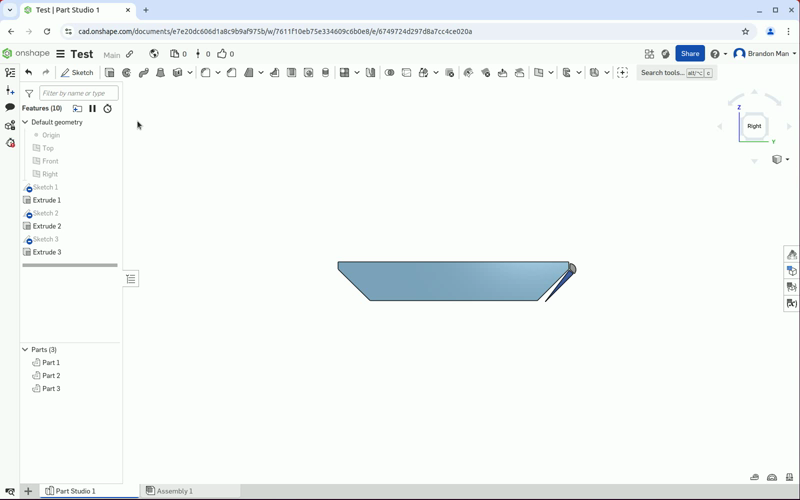
key(shift+h)
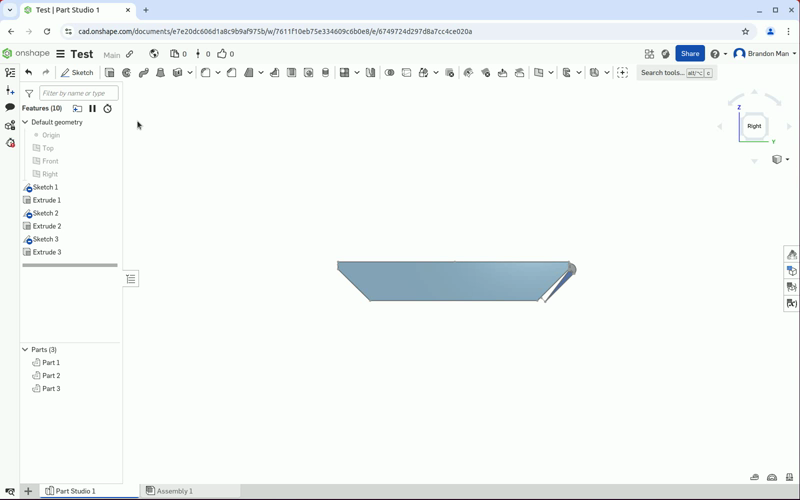
key(shift+h)
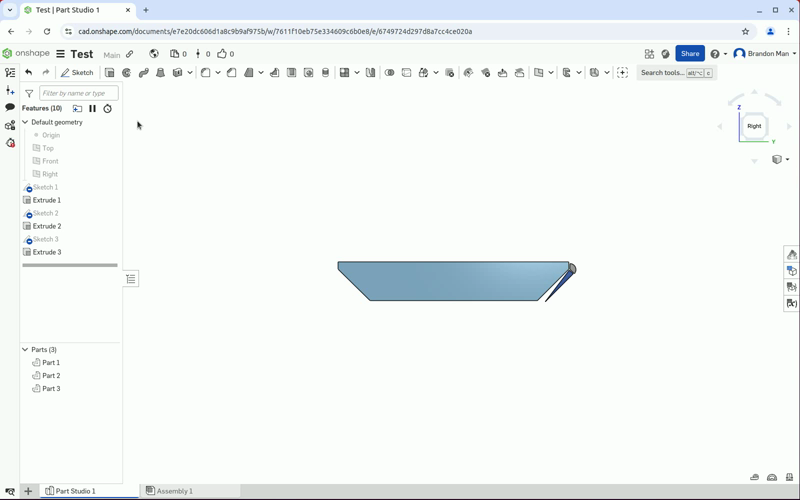
mouse_move(73, 189)
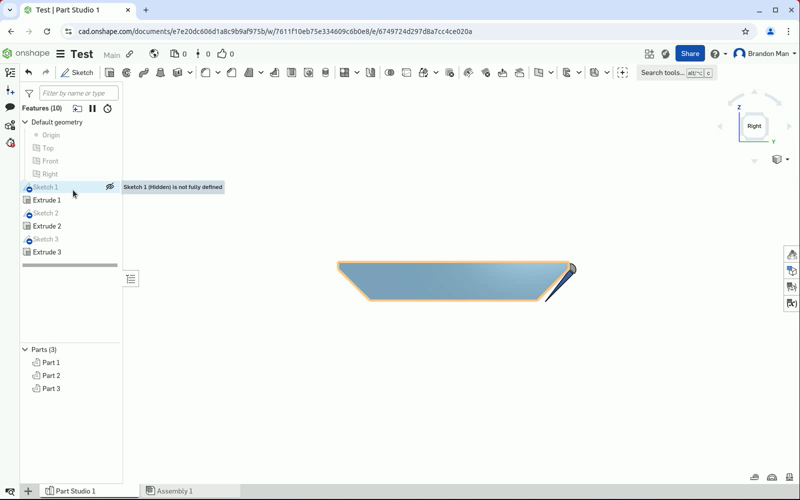
click(73, 189)
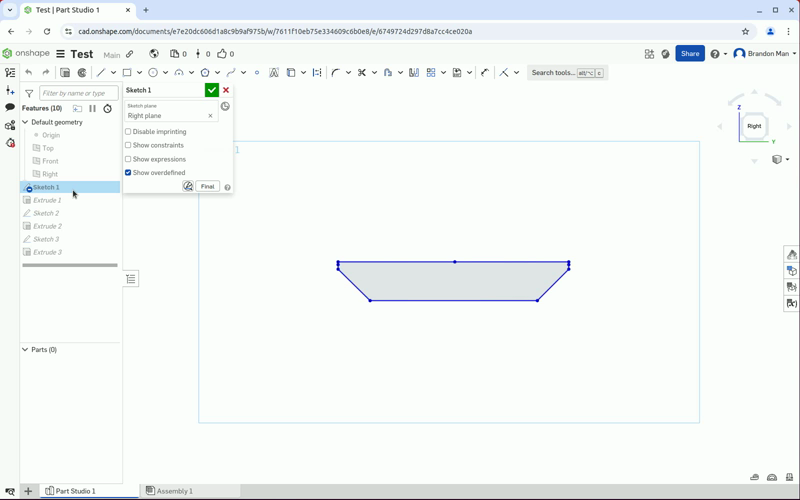
mouse_move(229, 92)
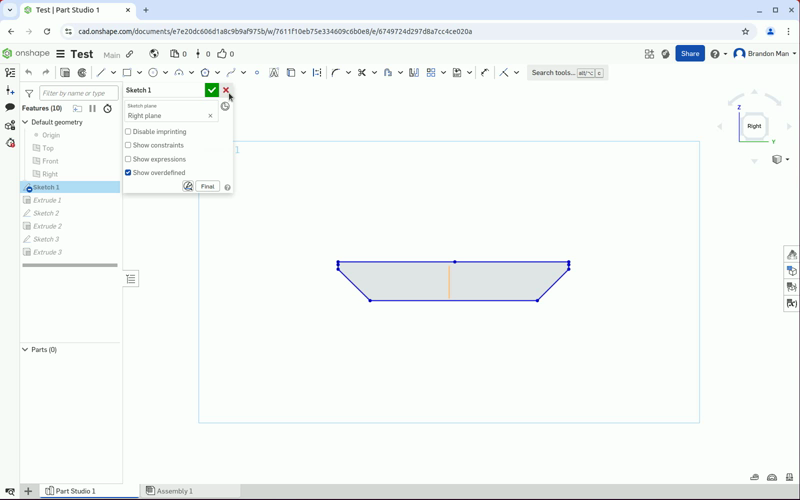
click(229, 92)
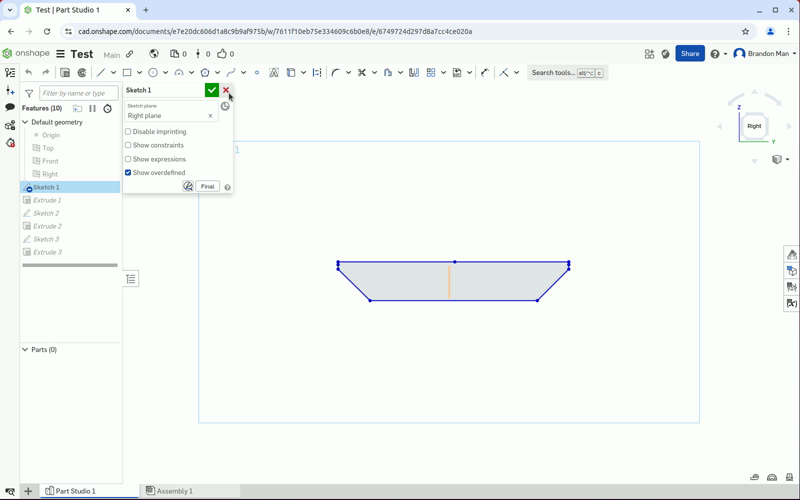
key(shift+s)
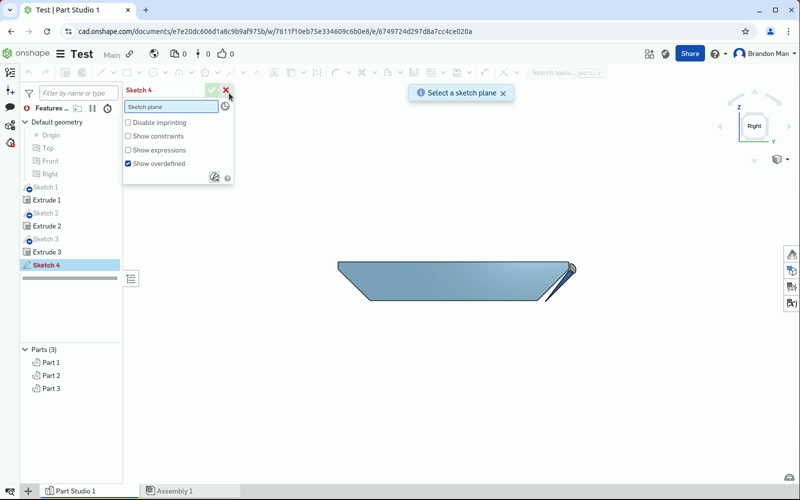
mouse_move(73, 176)
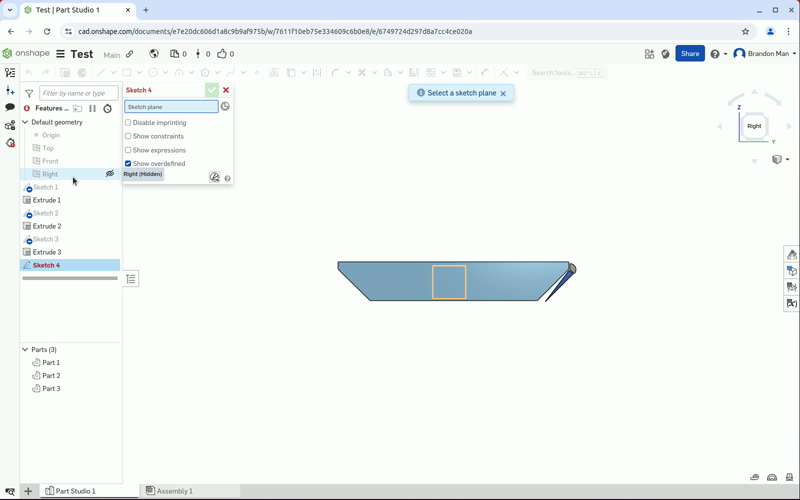
click(73, 176)
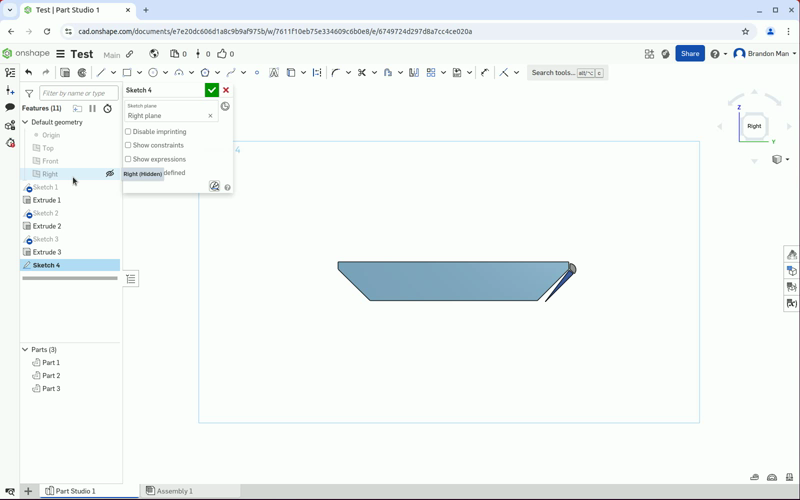
mouse_move(73, 352)
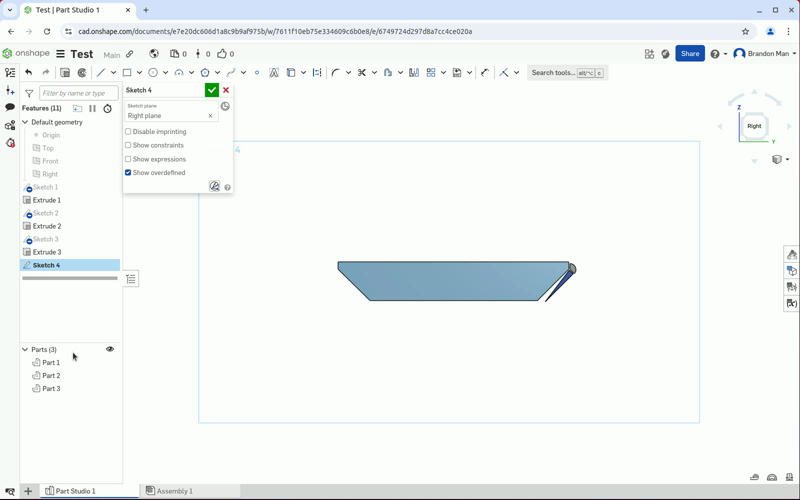
key(y)
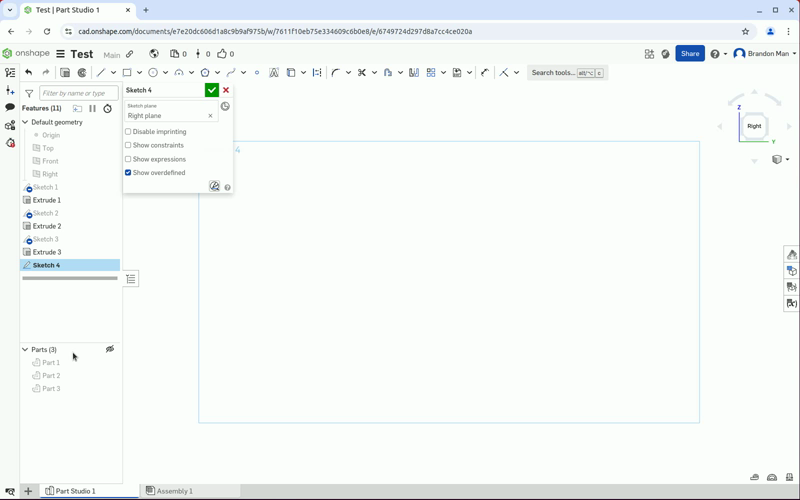
key(a)
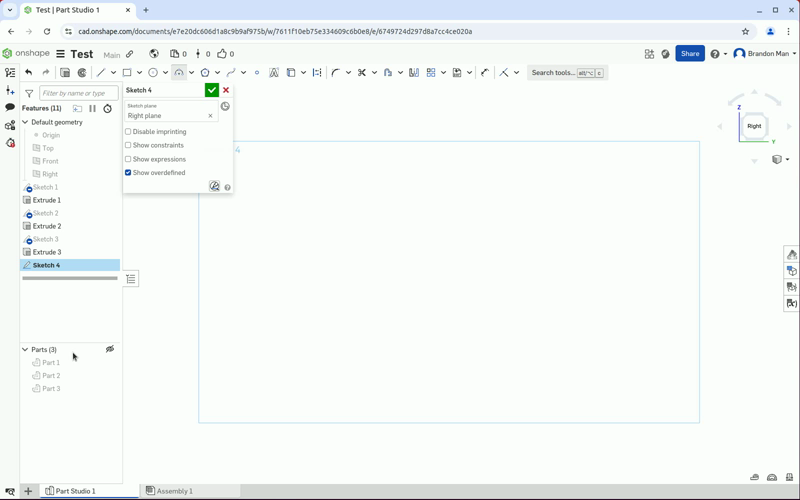
key_down(shift)
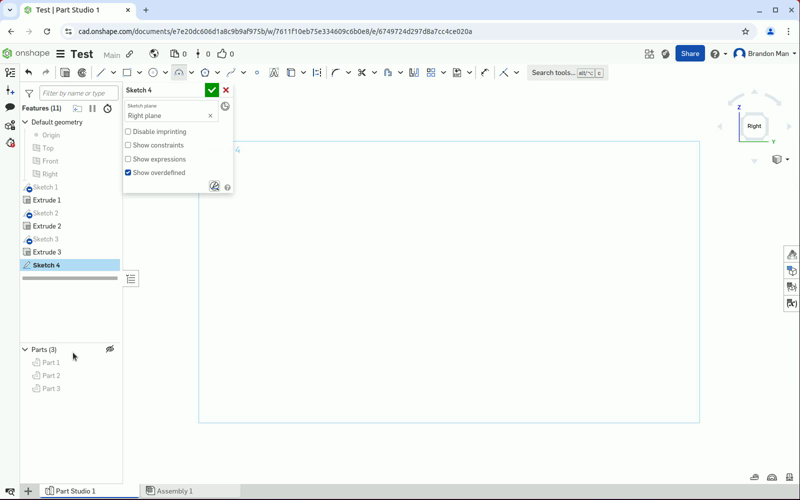
mouse_move(385, 301)
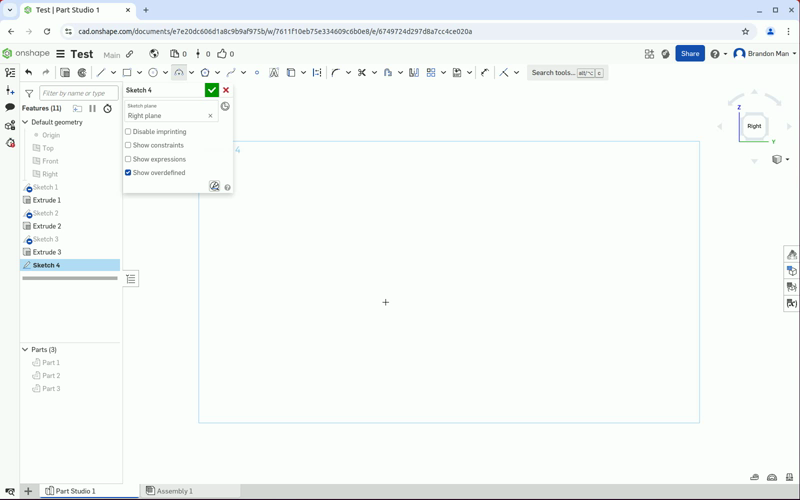
click(385, 301)
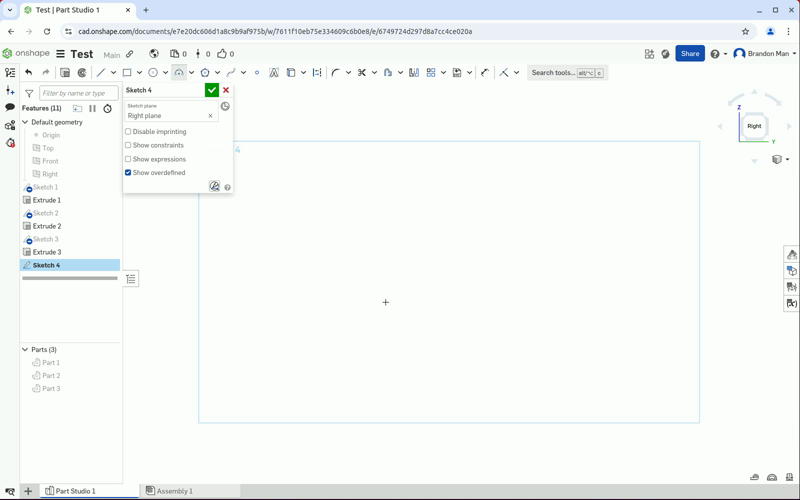
key_up(shift)
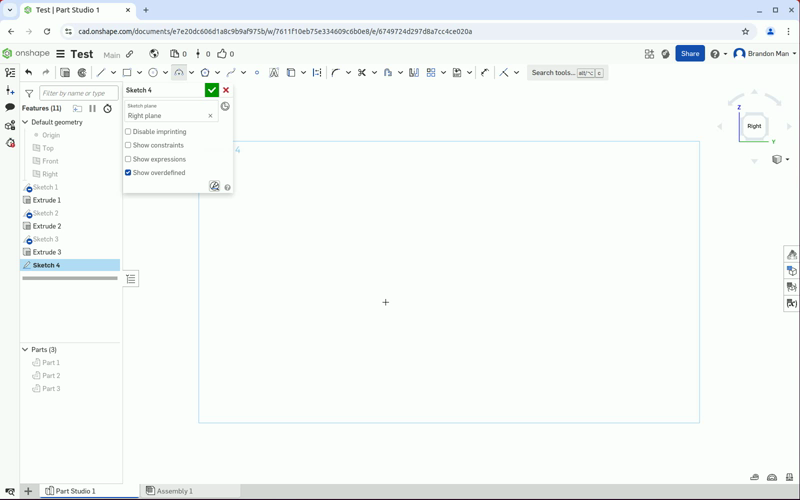
key_down(shift)
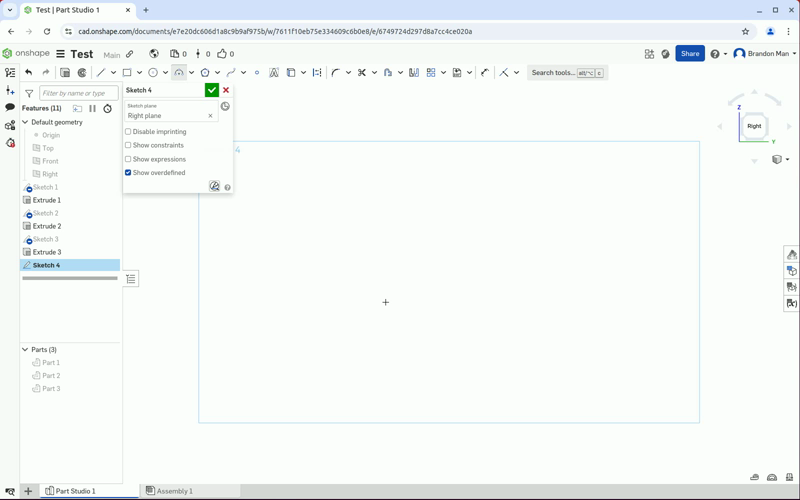
mouse_move(389, 303)
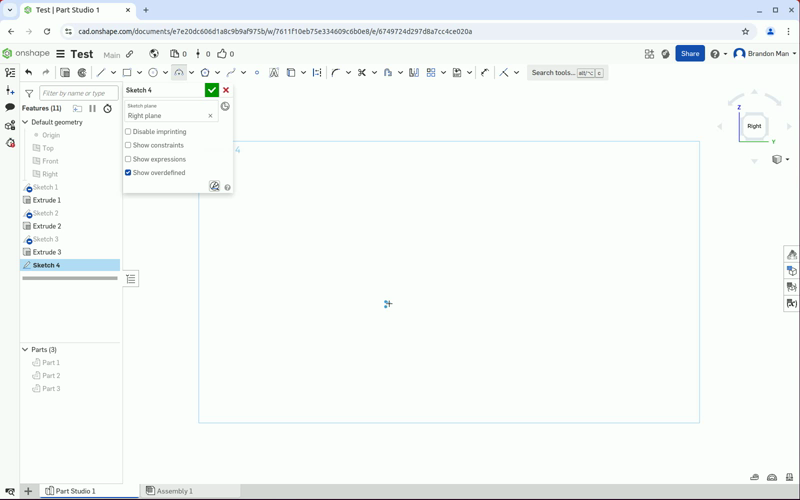
scroll(6)
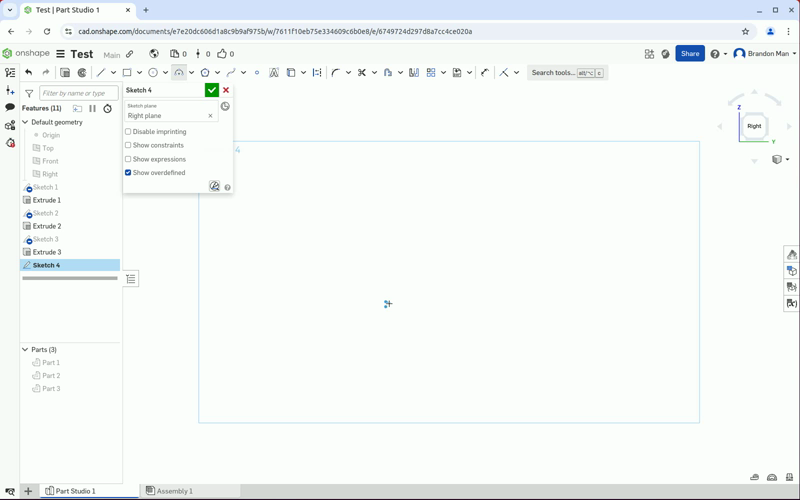
scroll(6)
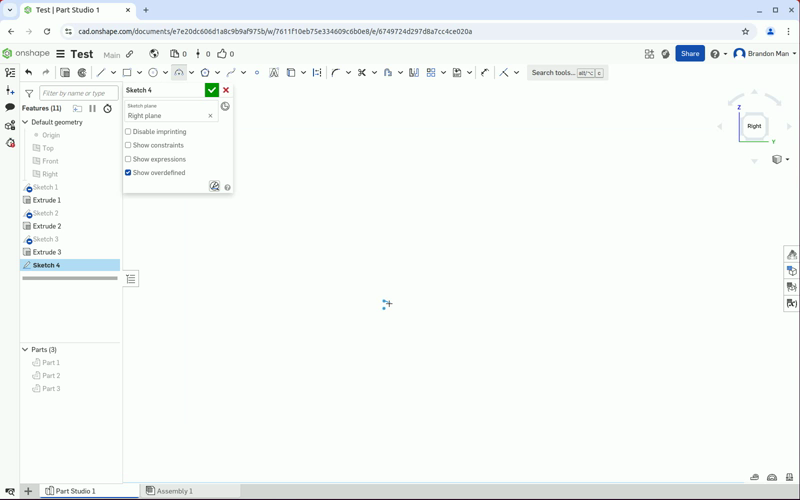
scroll(6)
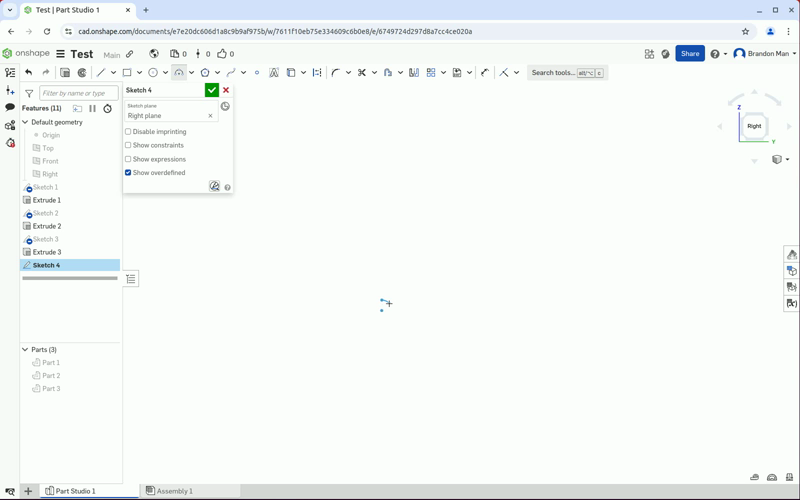
scroll(6)
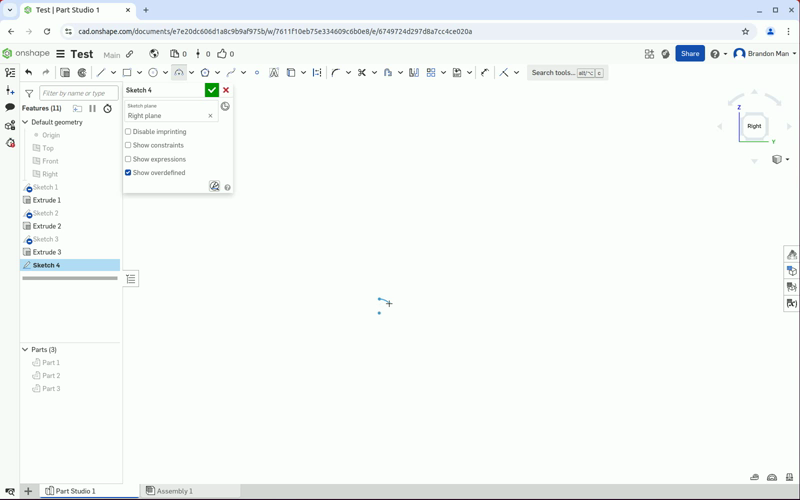
scroll(6)
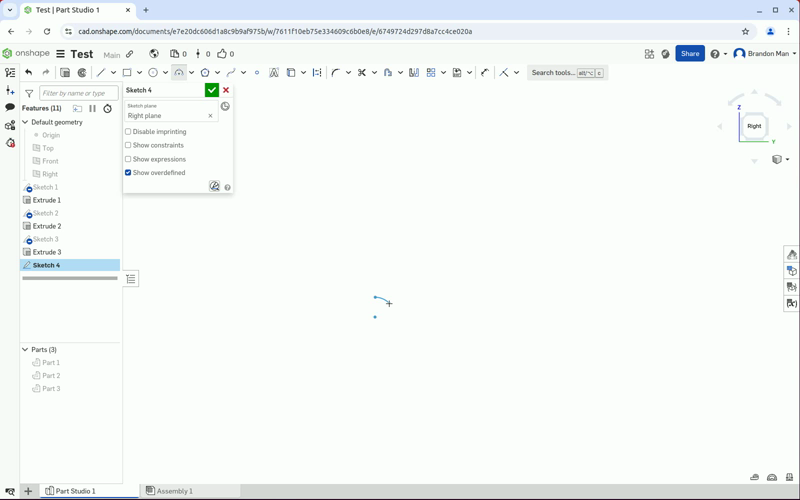
scroll(6)
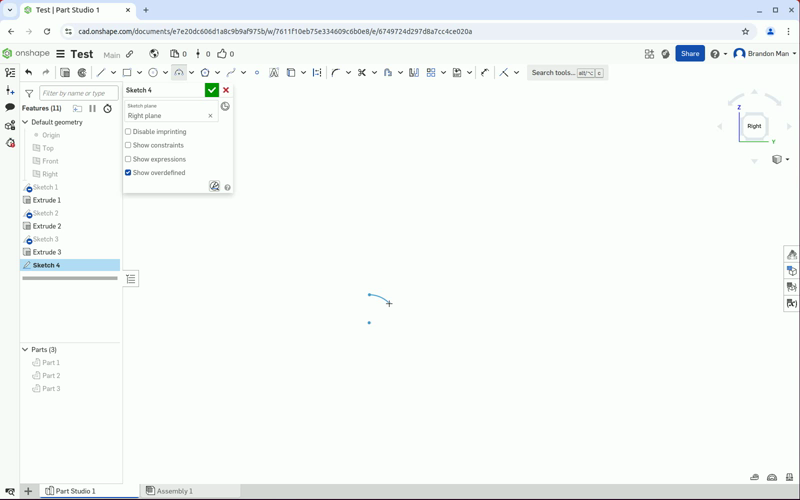
scroll(6)
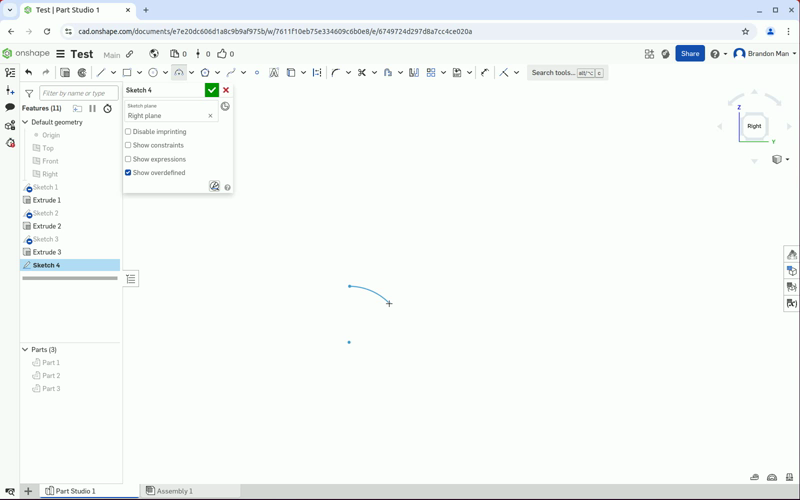
click(389, 303)
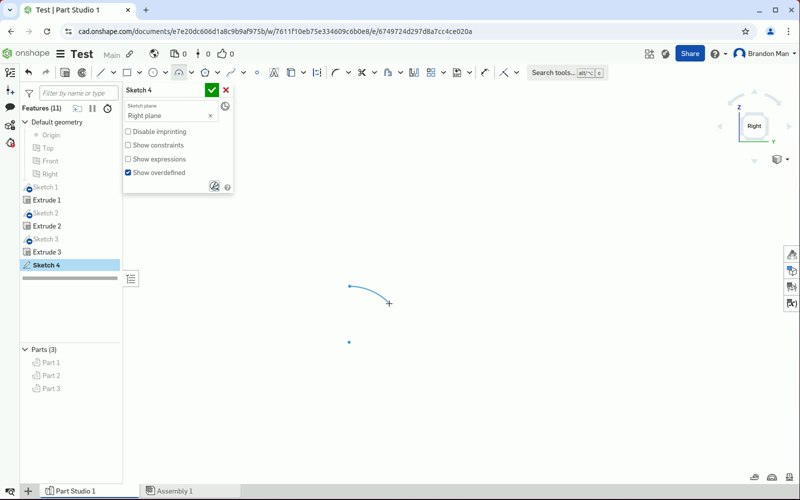
scroll(-6)
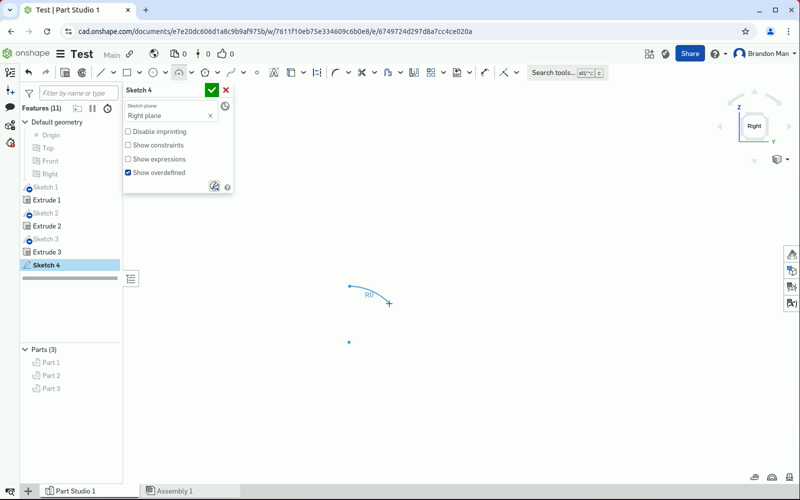
scroll(-6)
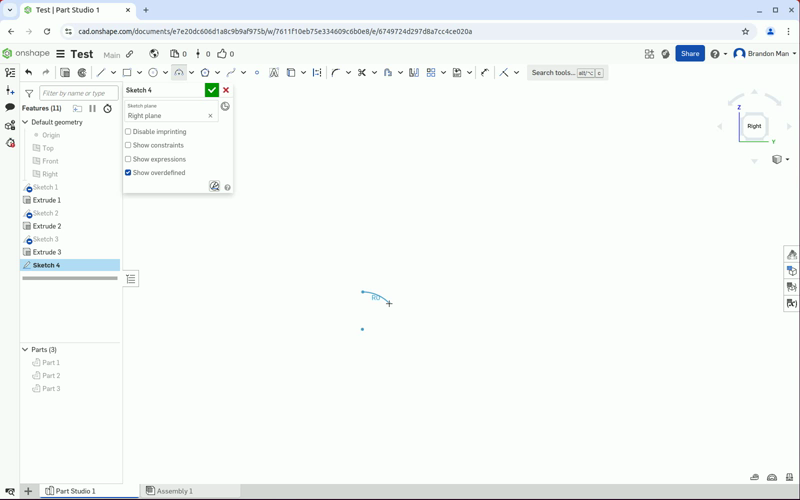
scroll(-6)
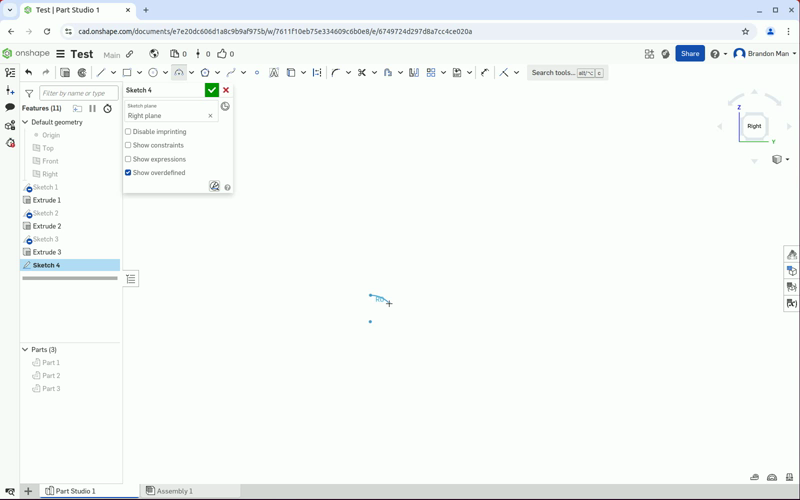
scroll(-6)
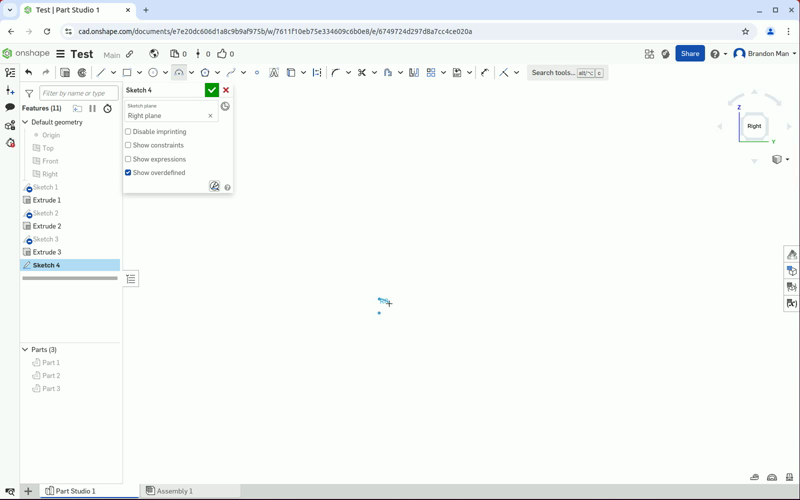
scroll(-6)
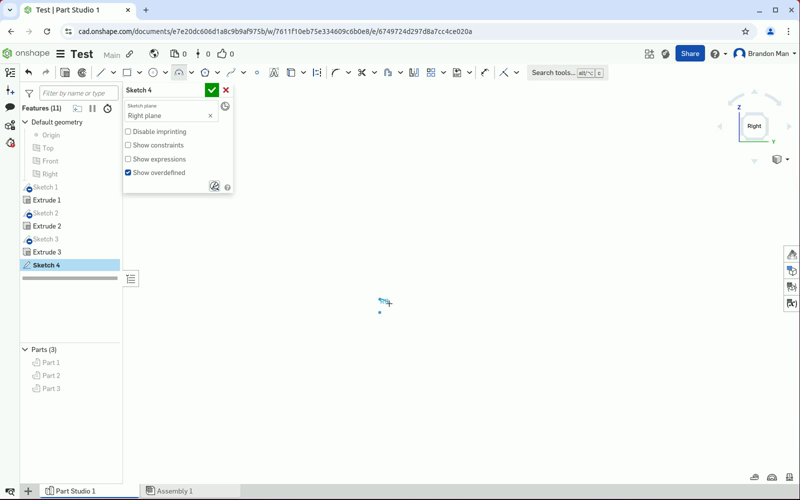
scroll(-6)
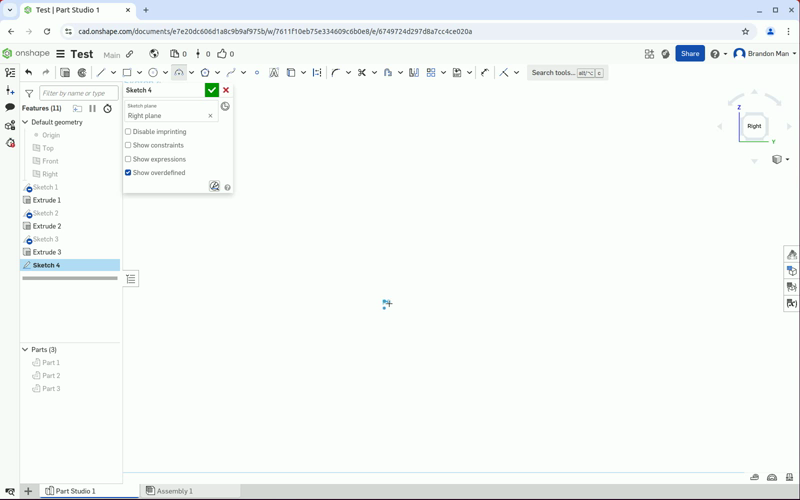
scroll(-6)
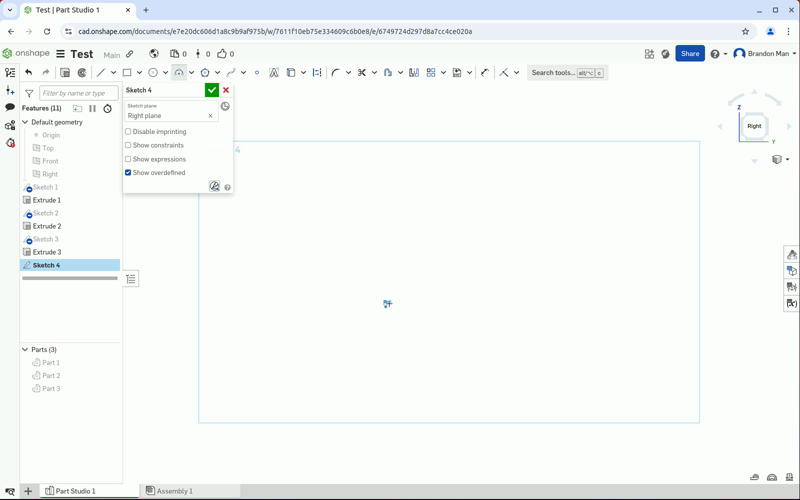
mouse_move(387, 302)
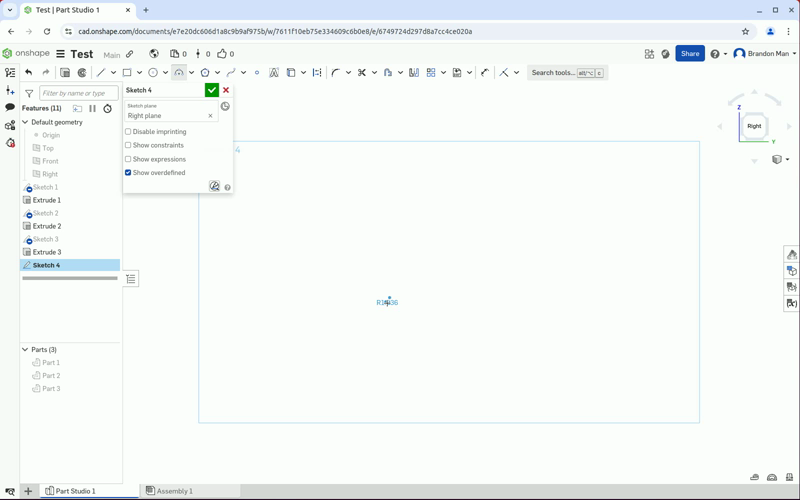
scroll(6)
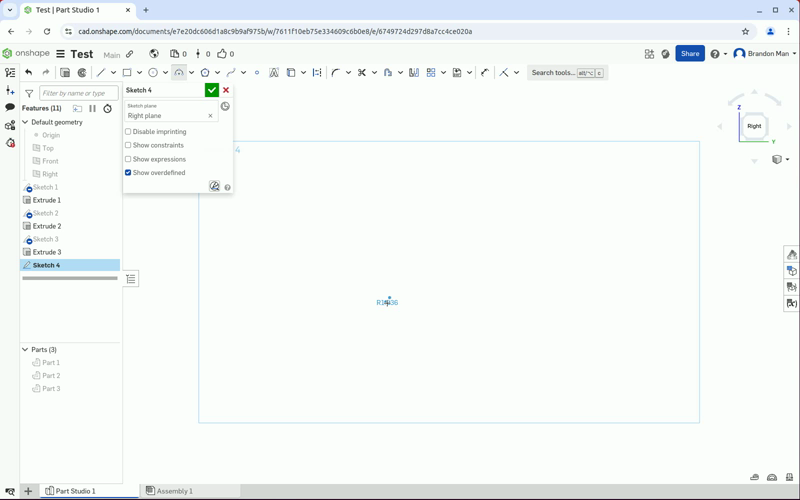
scroll(6)
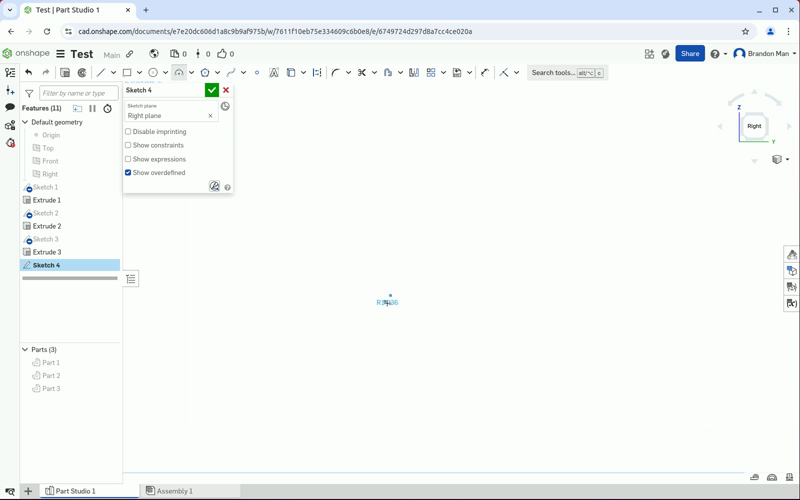
scroll(6)
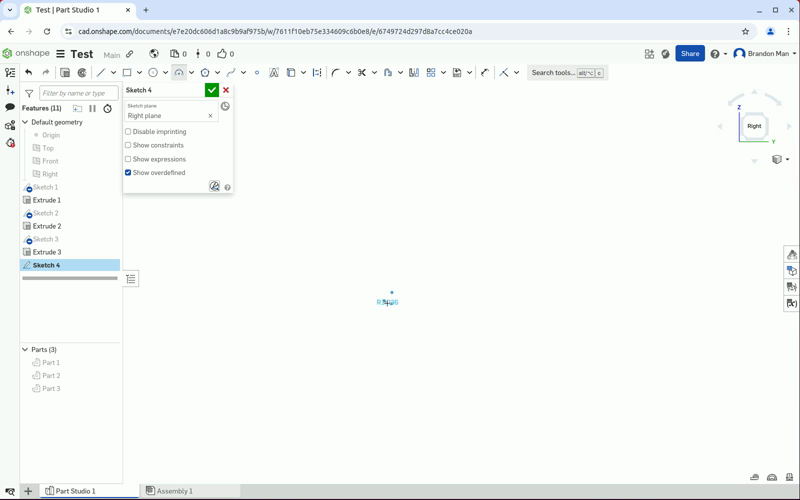
scroll(6)
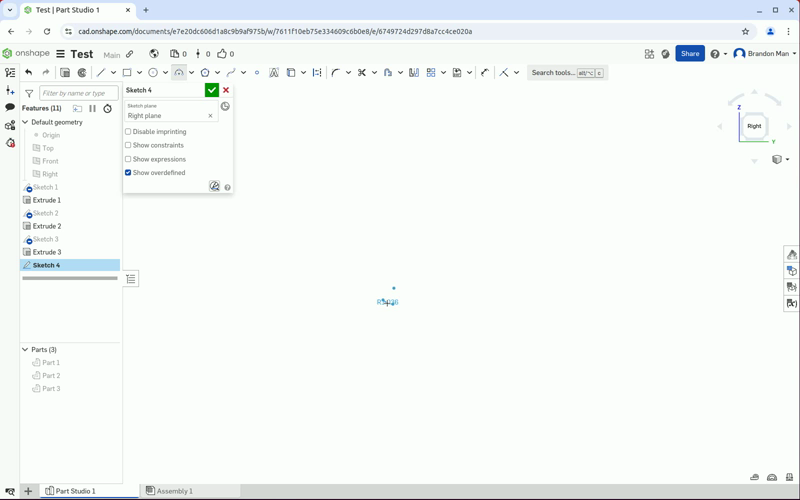
scroll(6)
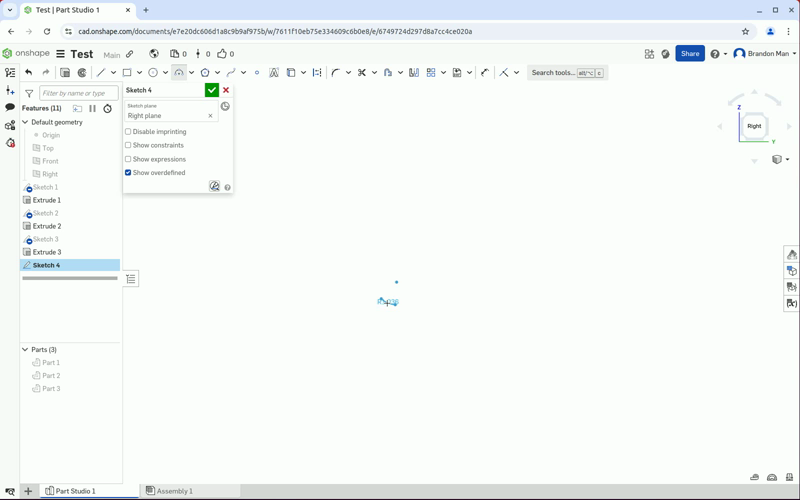
scroll(6)
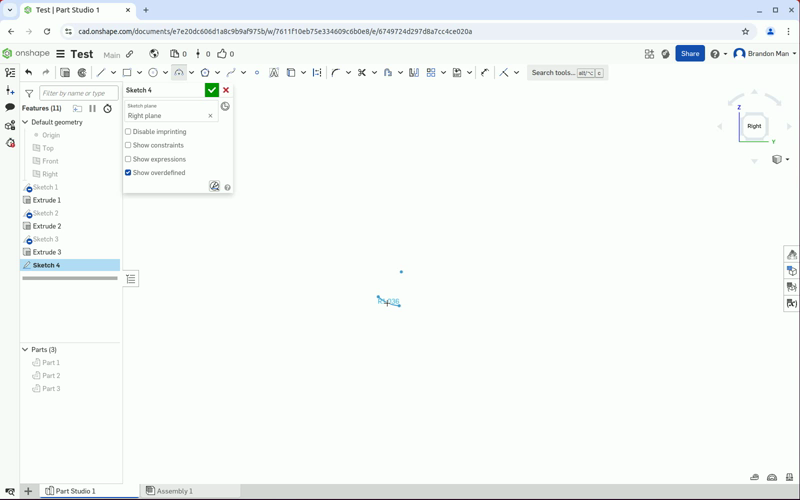
scroll(6)
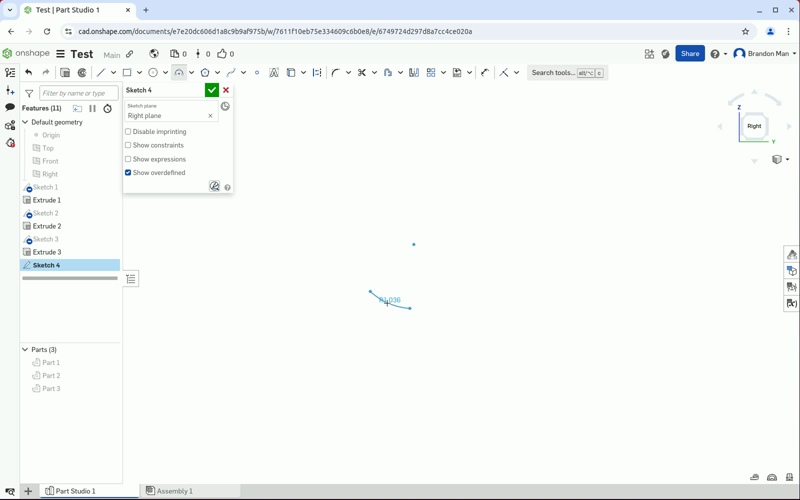
click(387, 302)
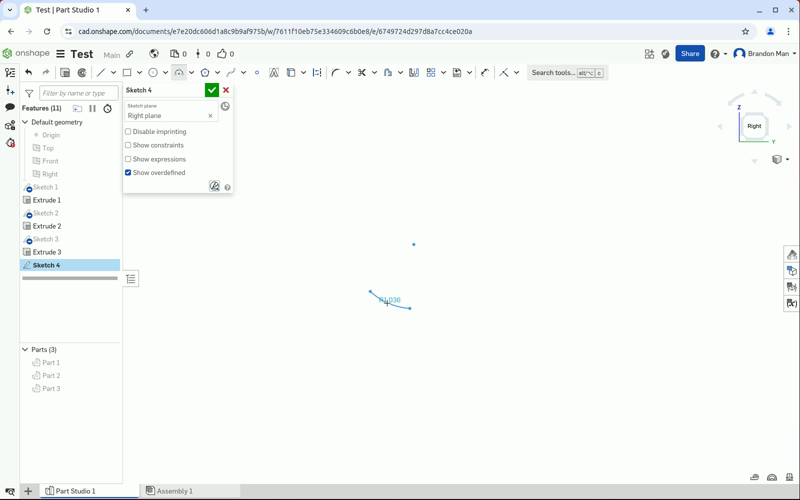
scroll(-6)
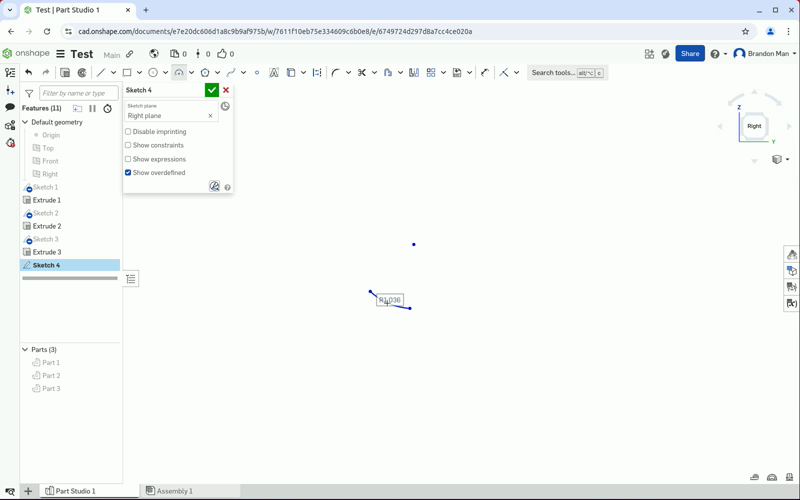
scroll(-6)
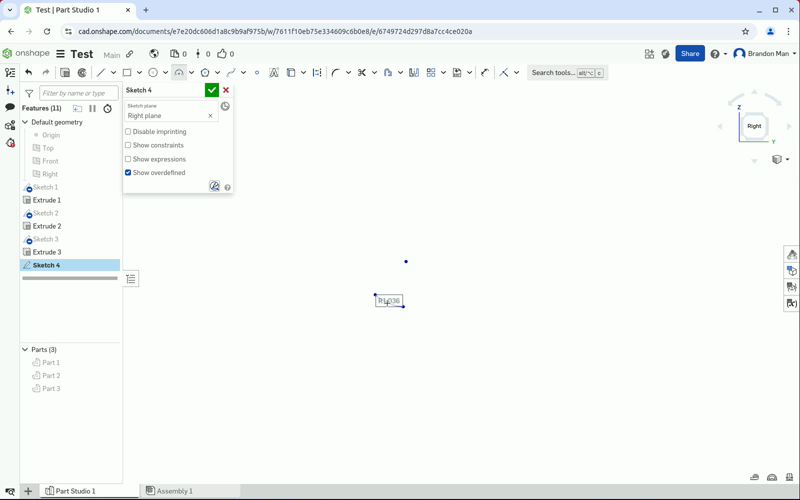
scroll(-6)
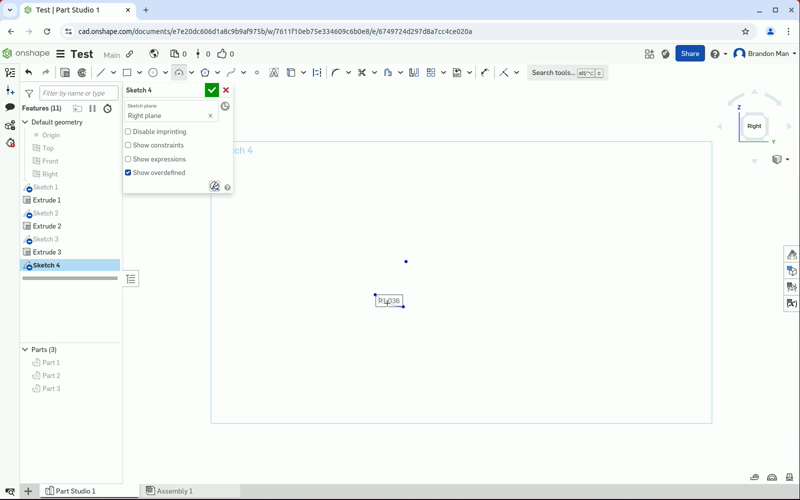
scroll(-6)
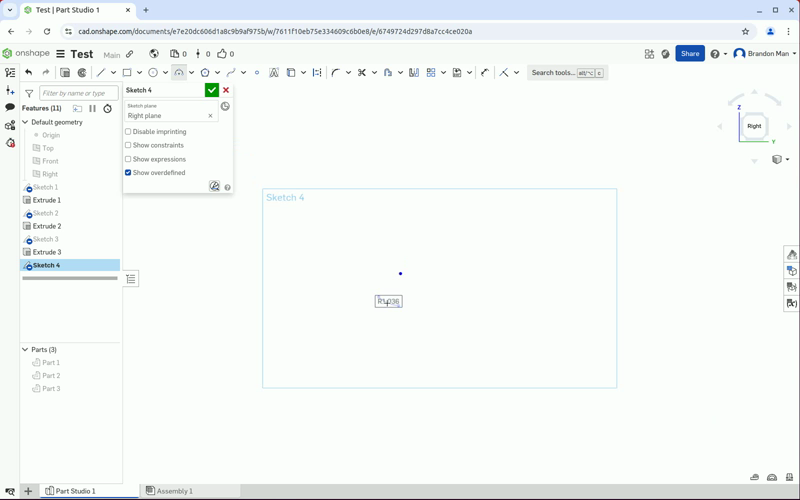
scroll(-6)
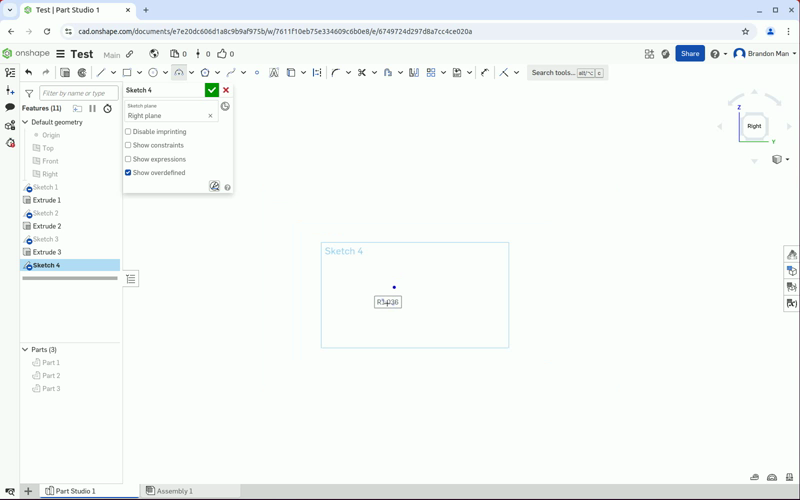
scroll(-6)
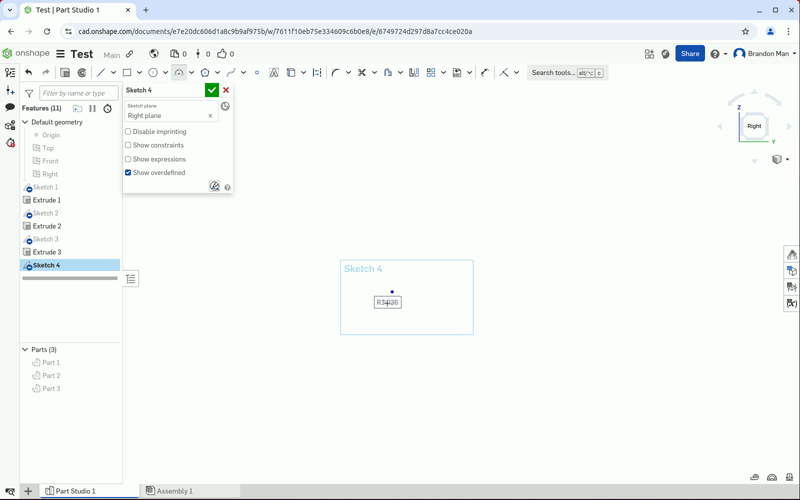
scroll(-6)
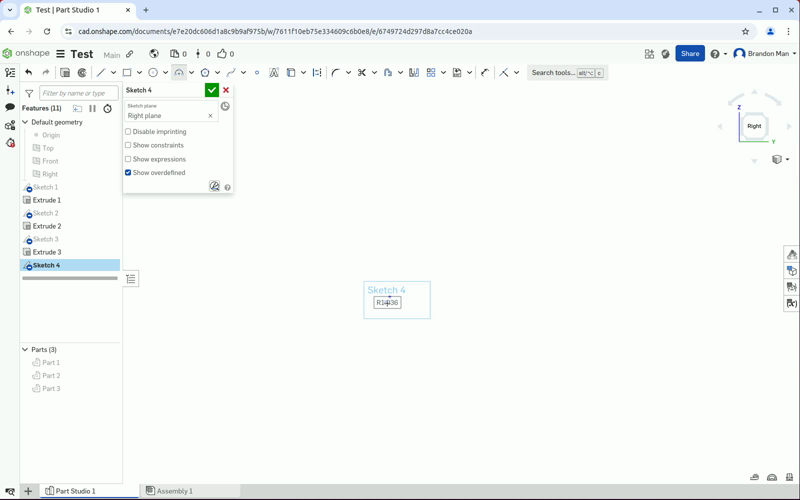
key_up(shift)
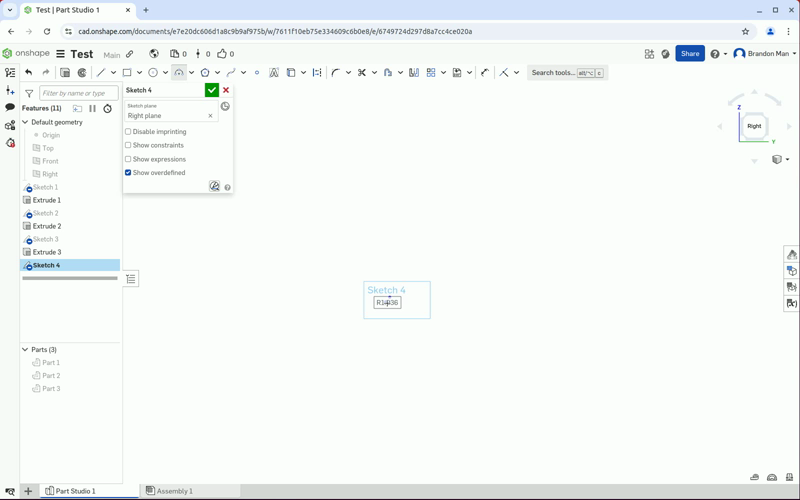
key(esc)
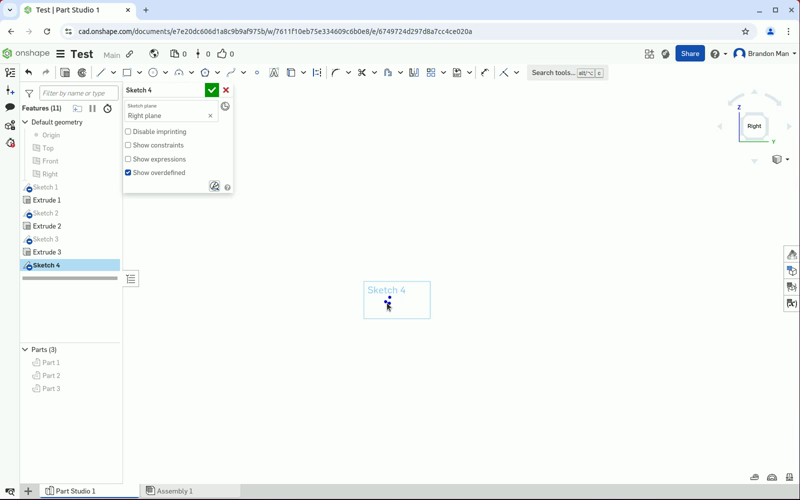
key(l)
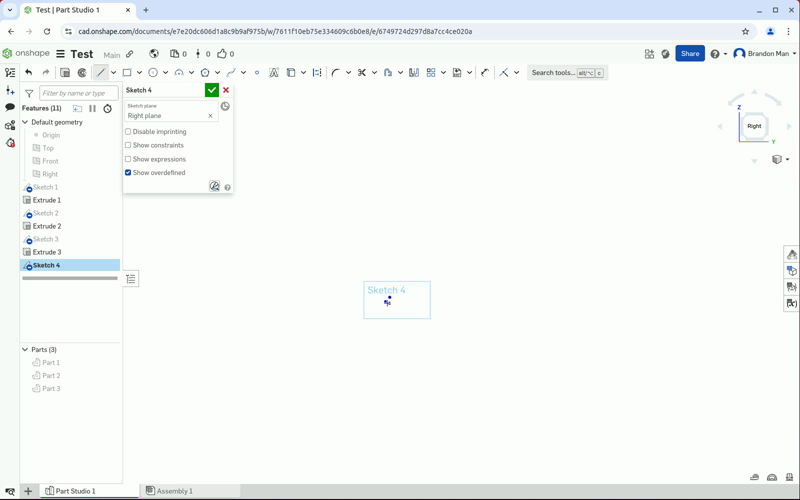
mouse_move(389, 303)
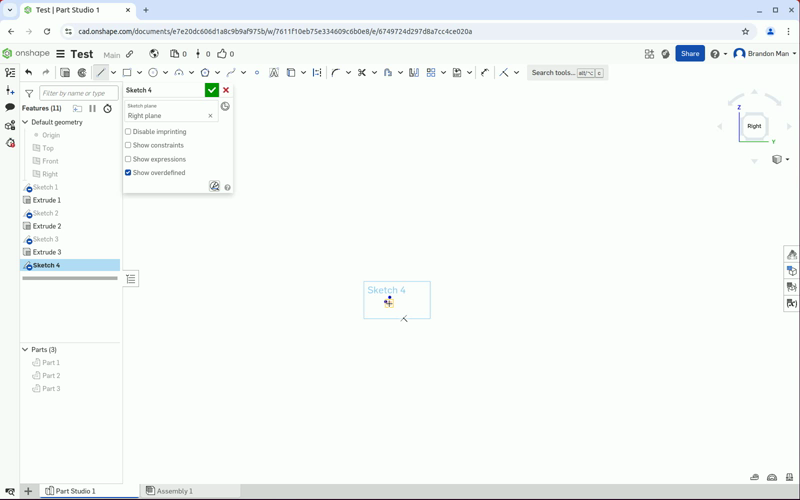
scroll(6)
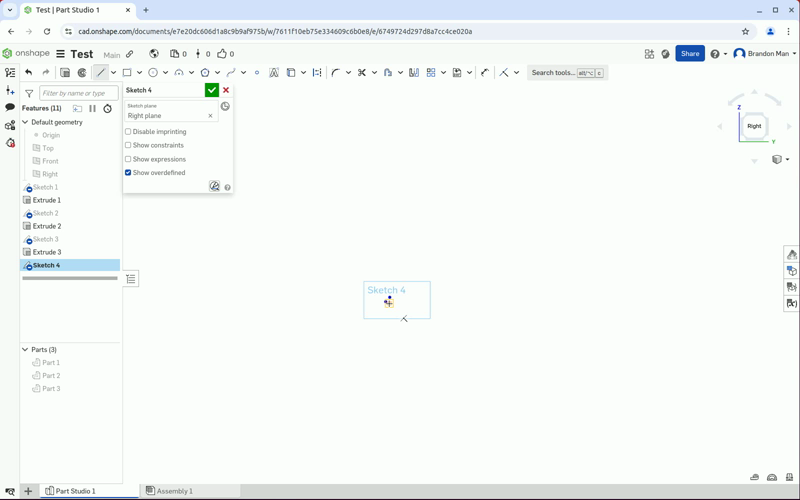
scroll(6)
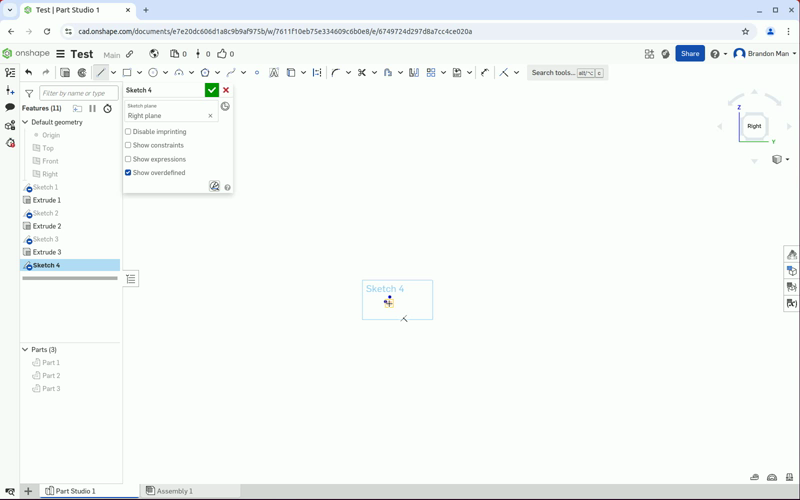
scroll(6)
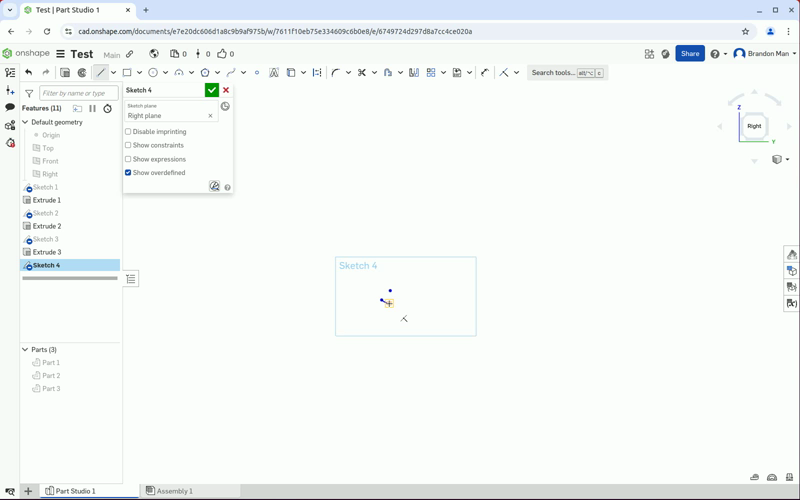
scroll(6)
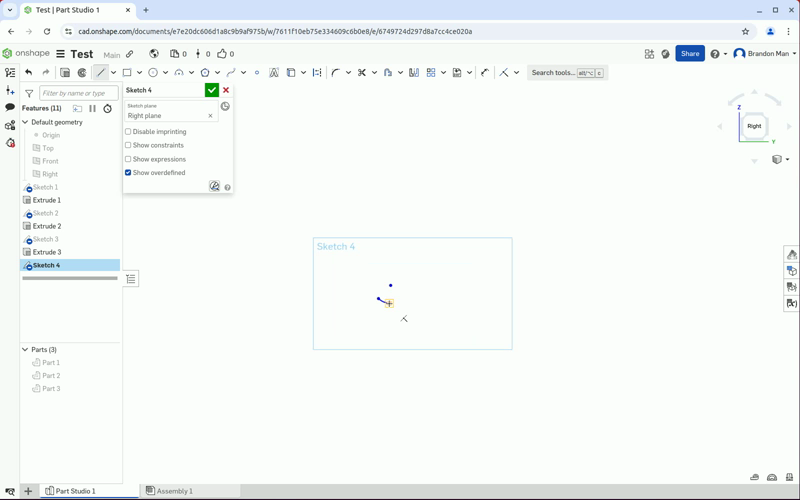
scroll(6)
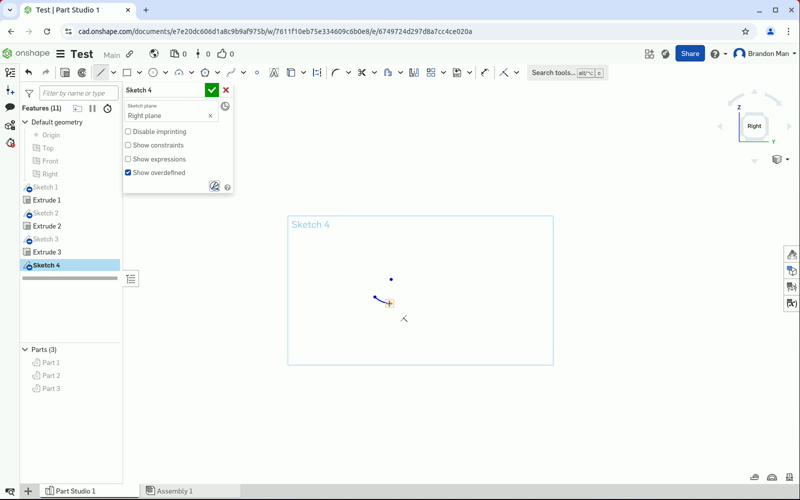
scroll(6)
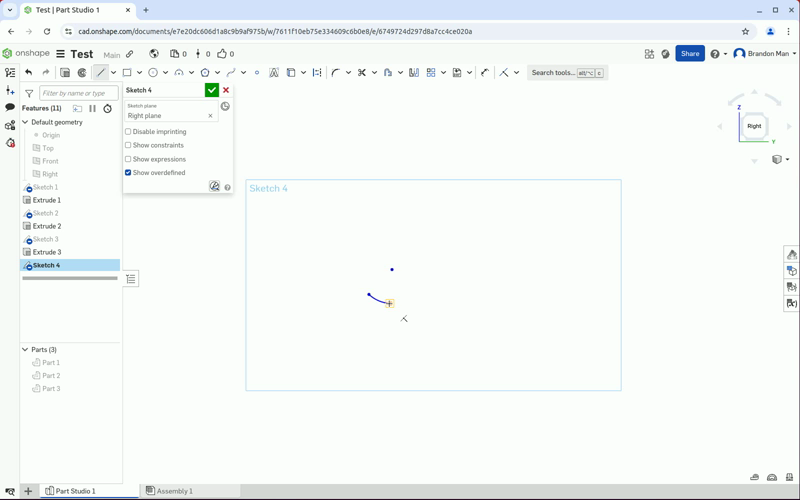
scroll(6)
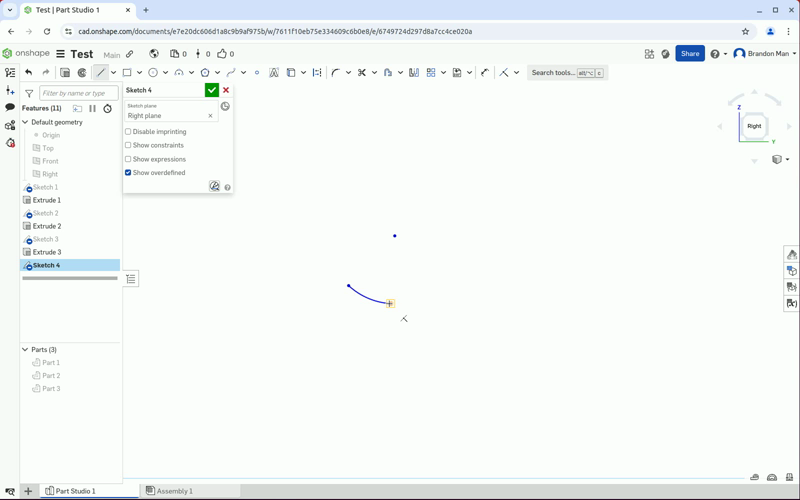
click(389, 303)
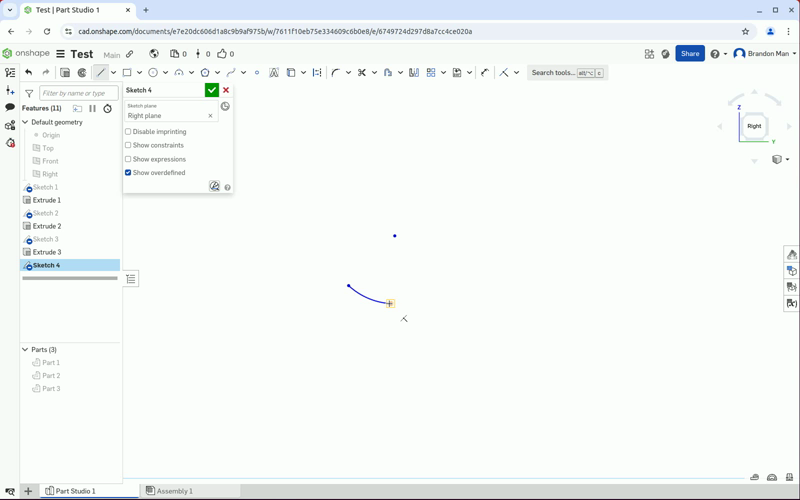
scroll(-6)
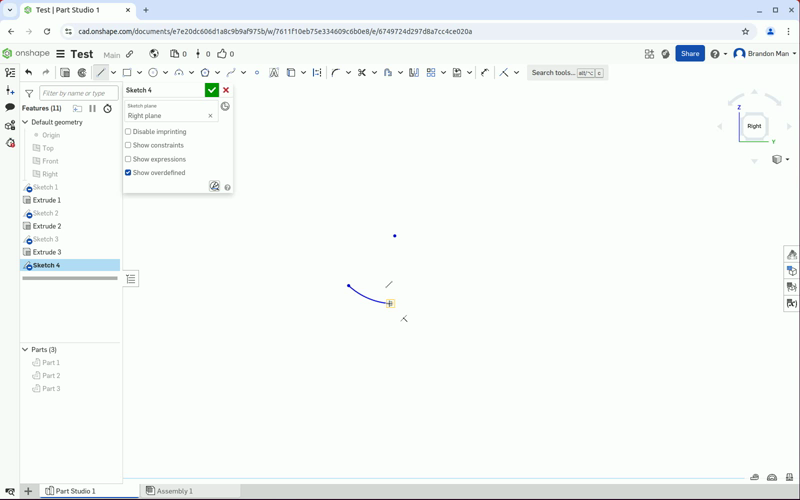
scroll(-6)
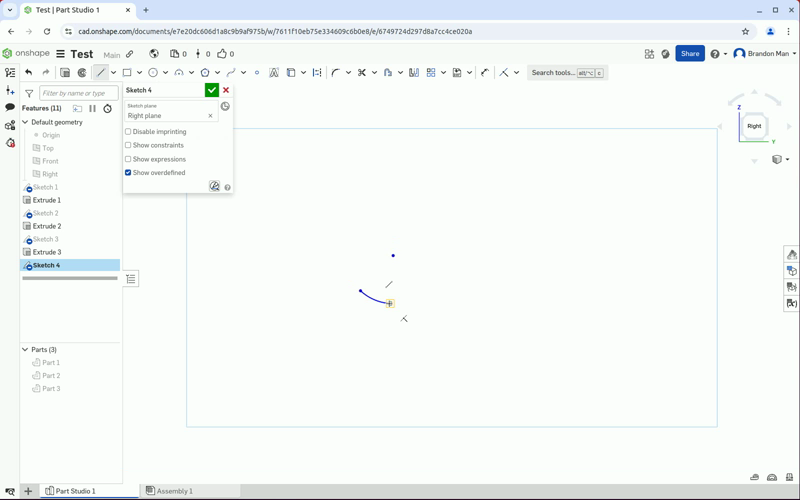
scroll(-6)
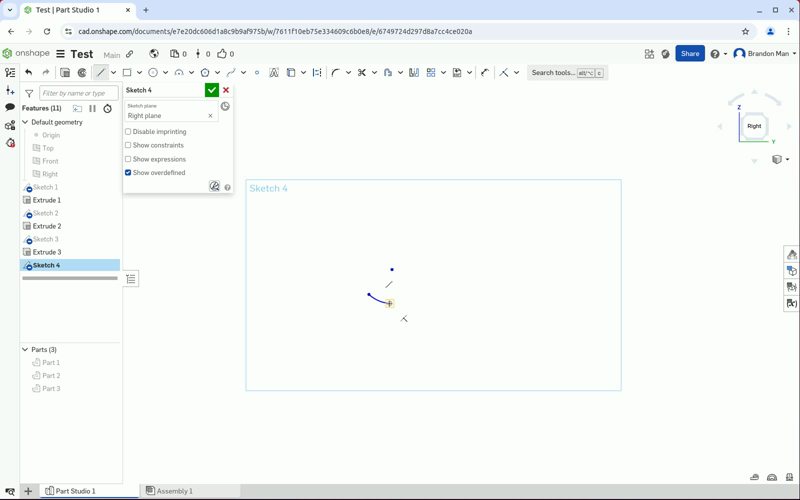
scroll(-6)
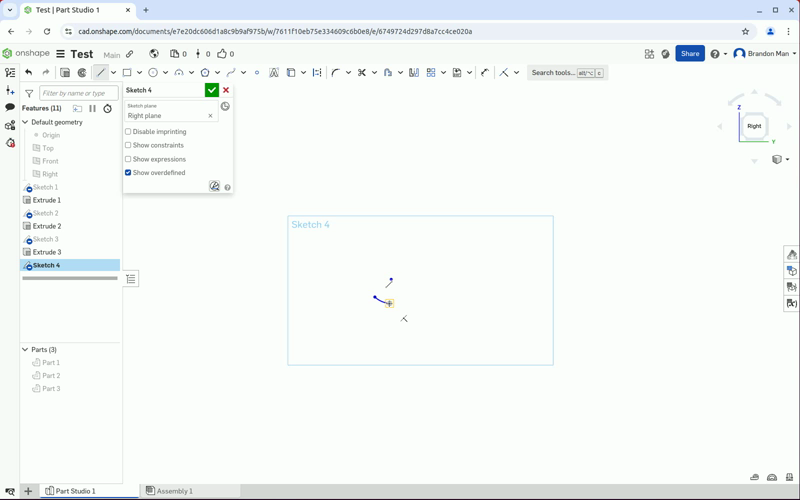
scroll(-6)
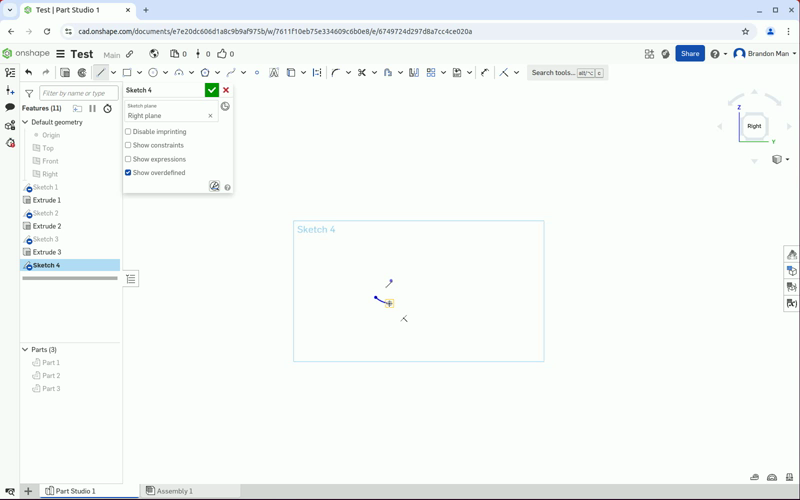
scroll(-6)
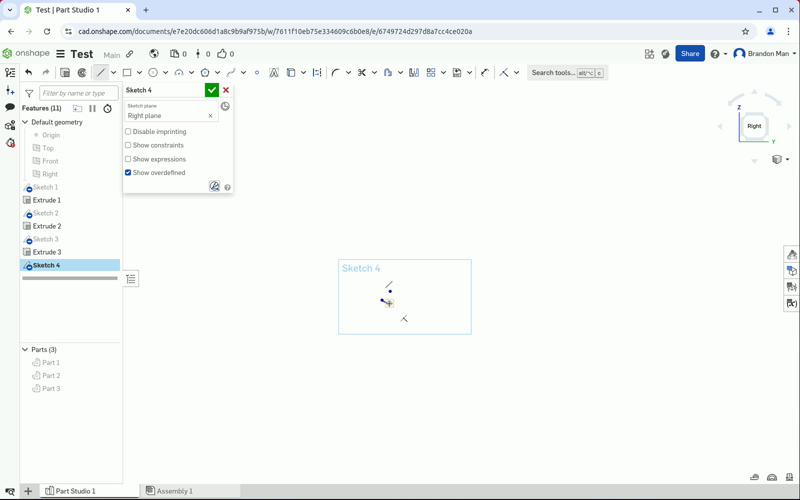
scroll(-6)
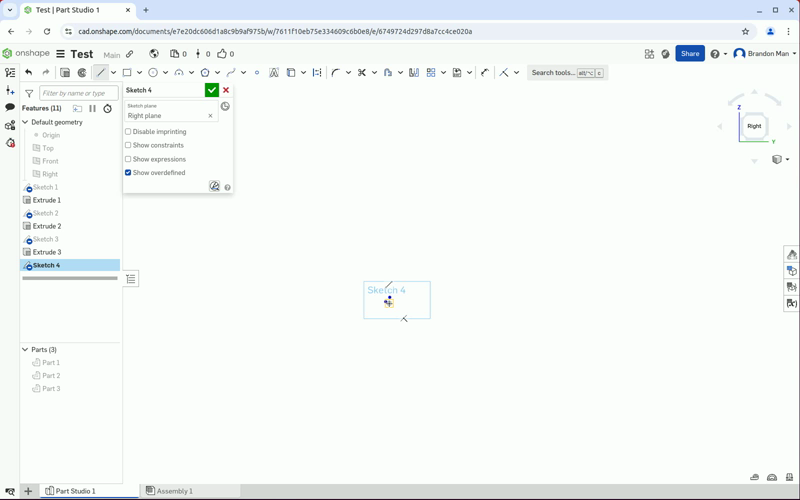
key_down(shift)
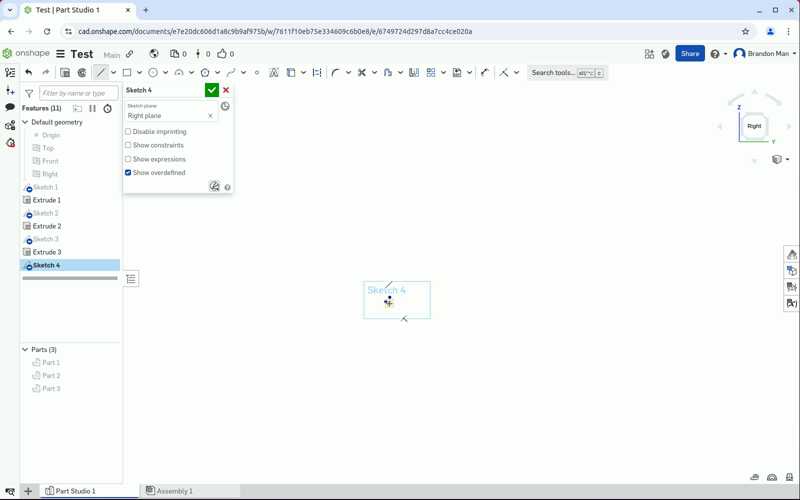
mouse_move(540, 303)
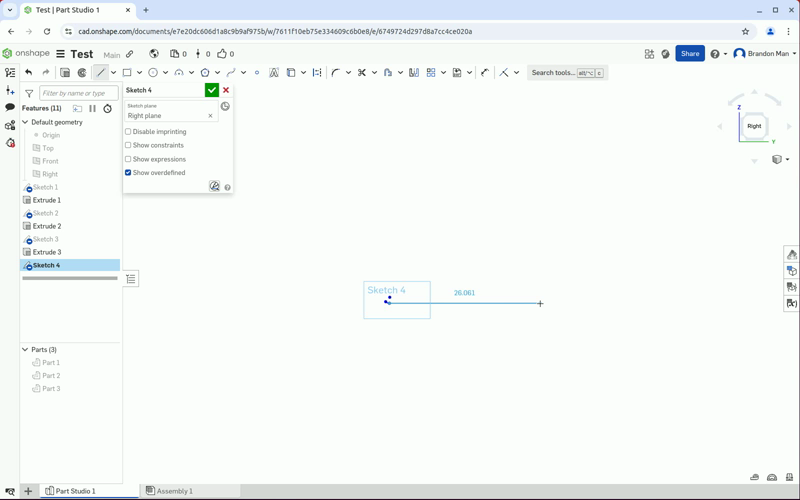
click(540, 303)
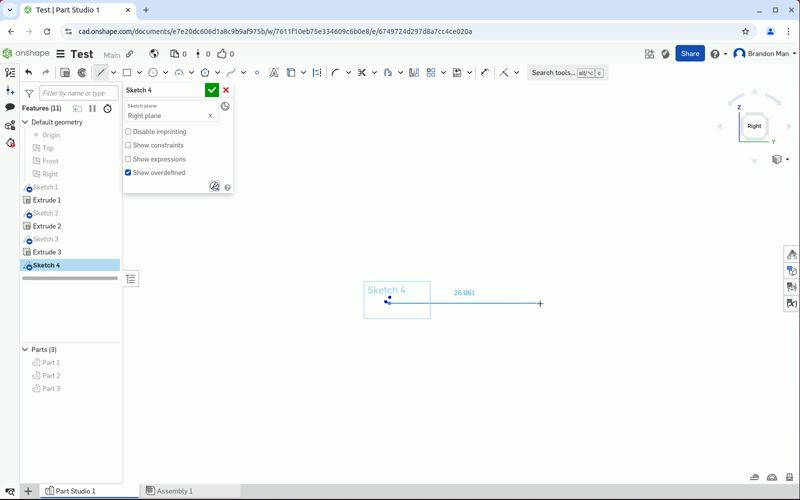
key_up(shift)
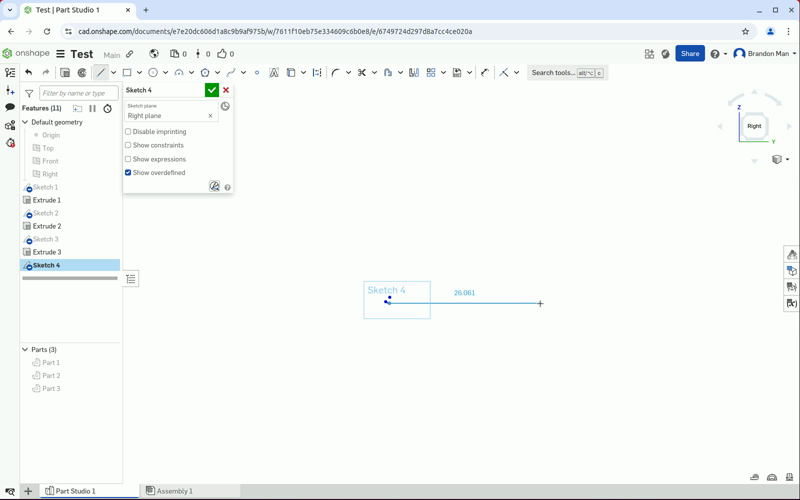
key(esc)
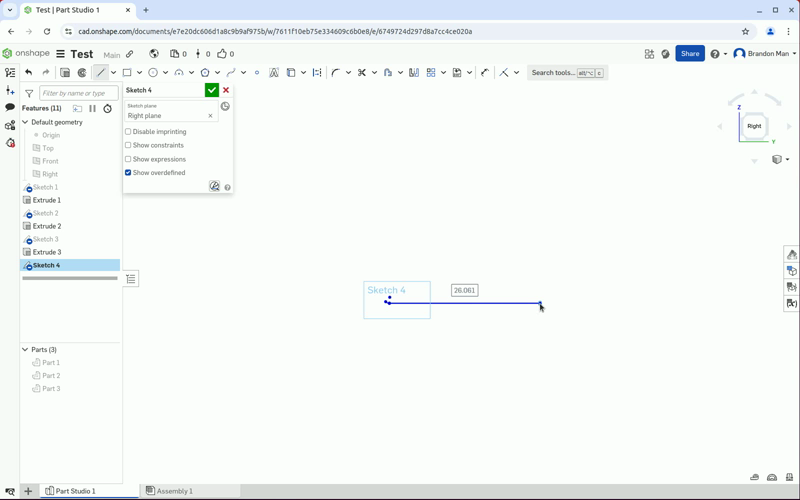
key(a)
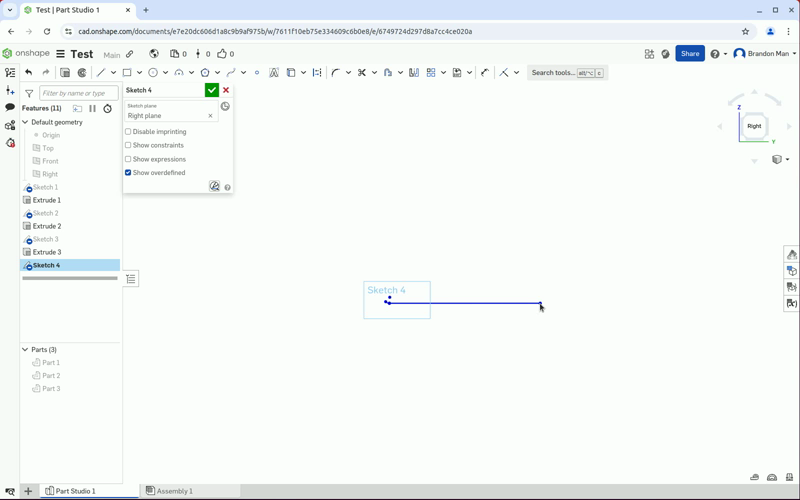
mouse_move(540, 303)
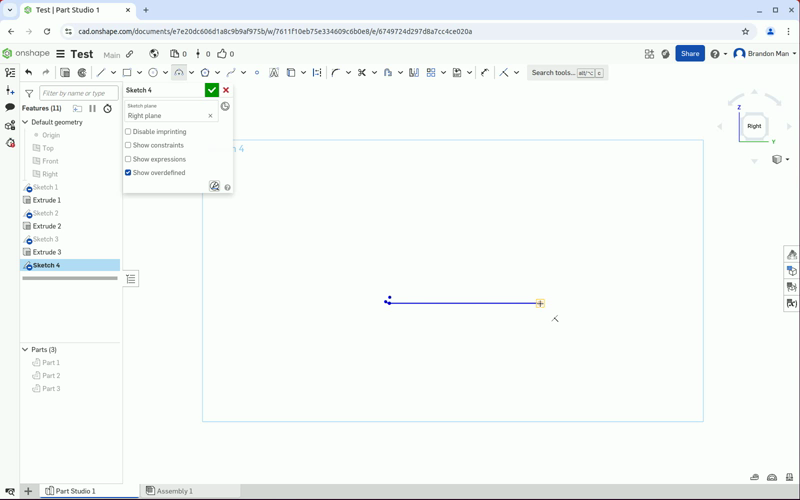
click(540, 303)
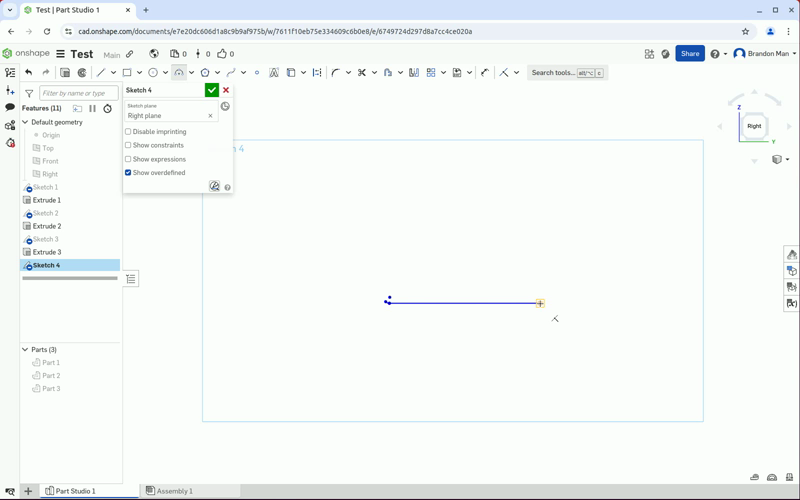
key_down(shift)
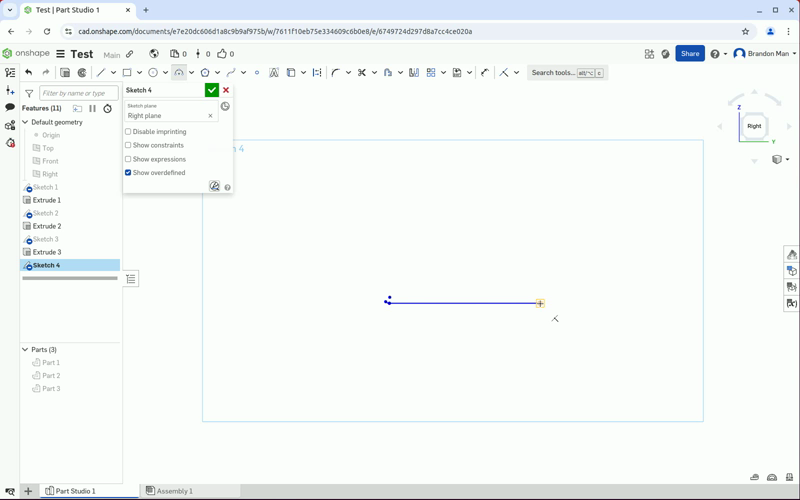
mouse_move(543, 301)
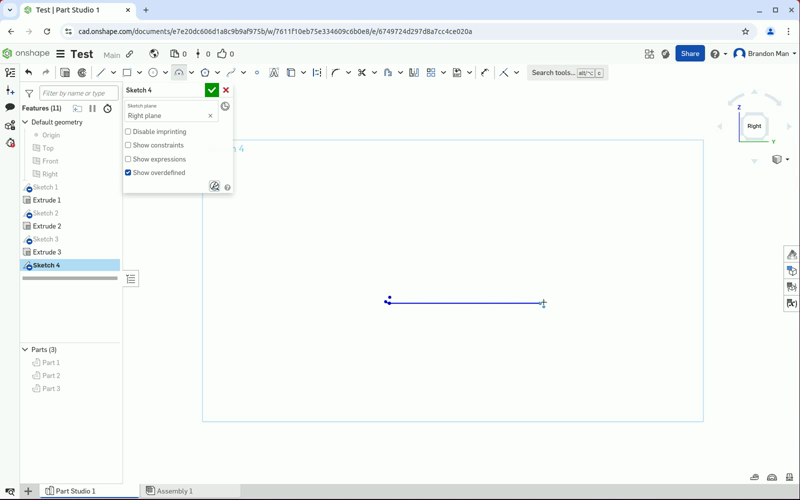
scroll(6)
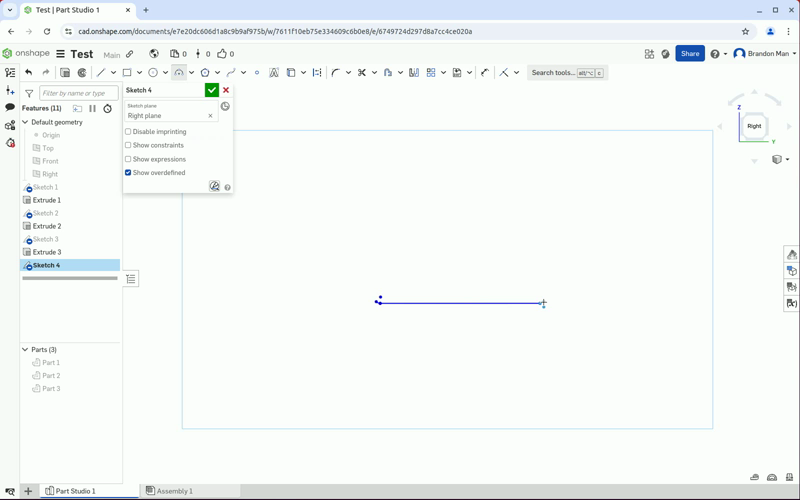
scroll(6)
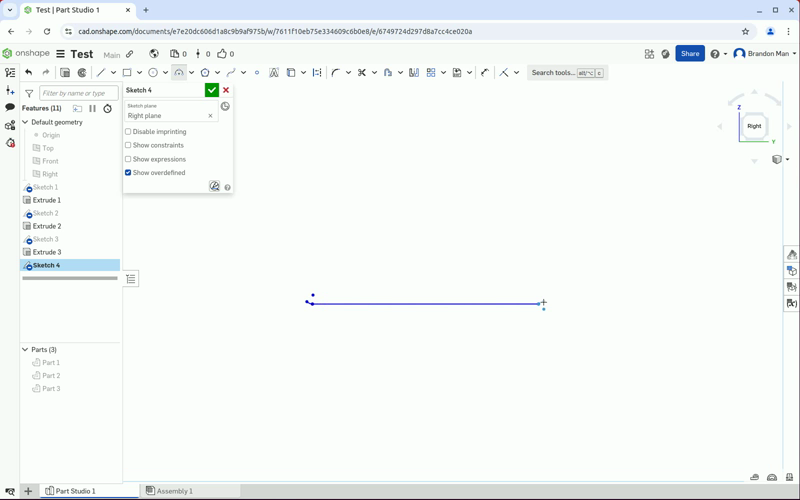
scroll(6)
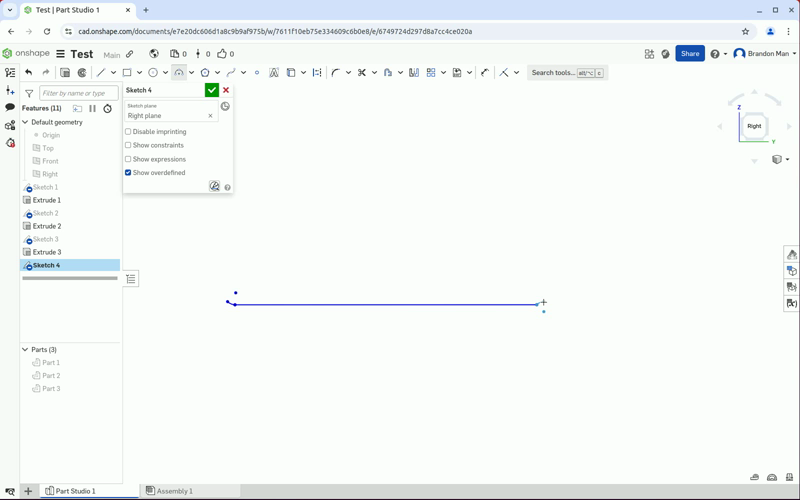
scroll(6)
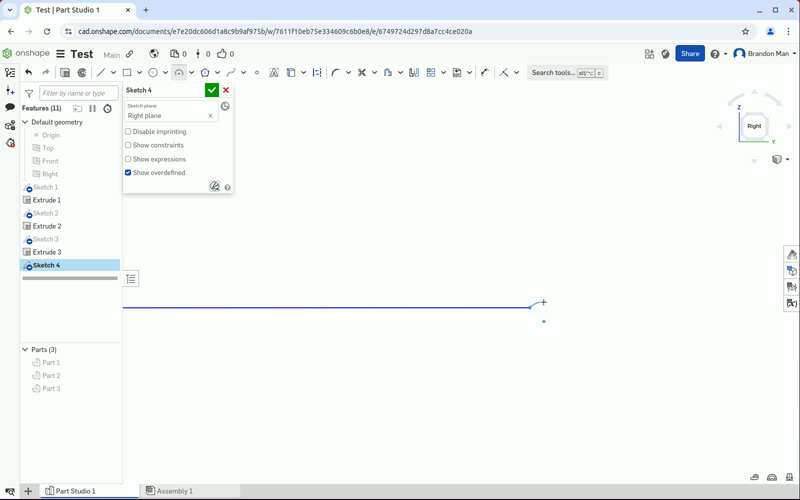
scroll(6)
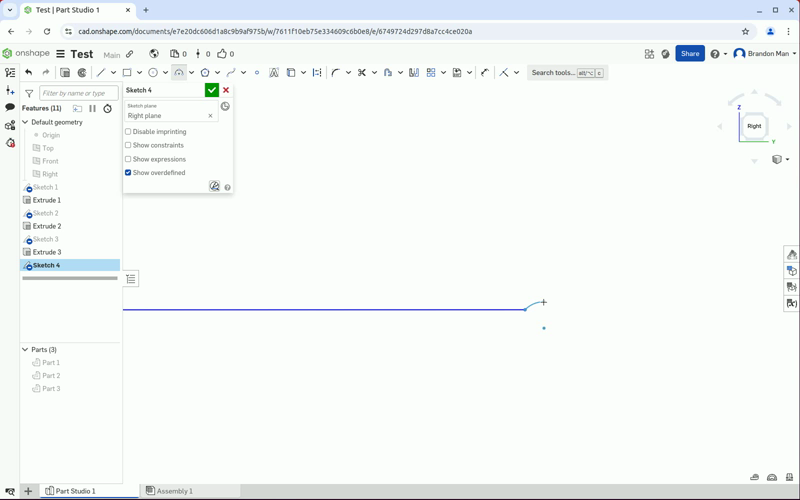
scroll(6)
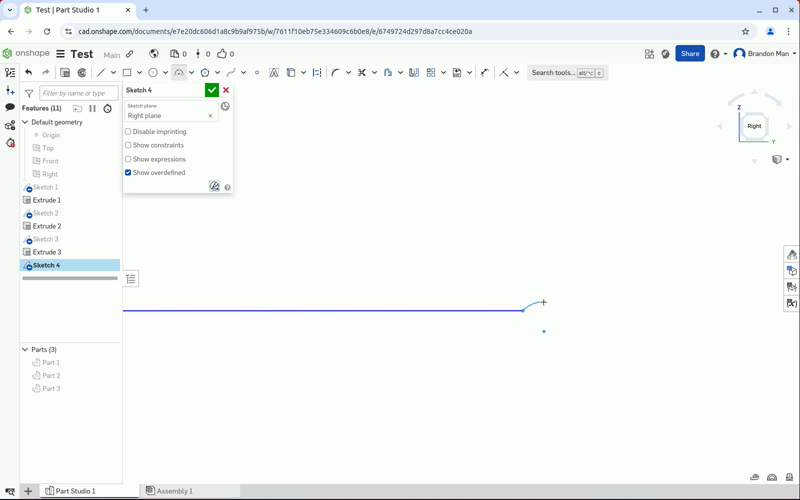
scroll(6)
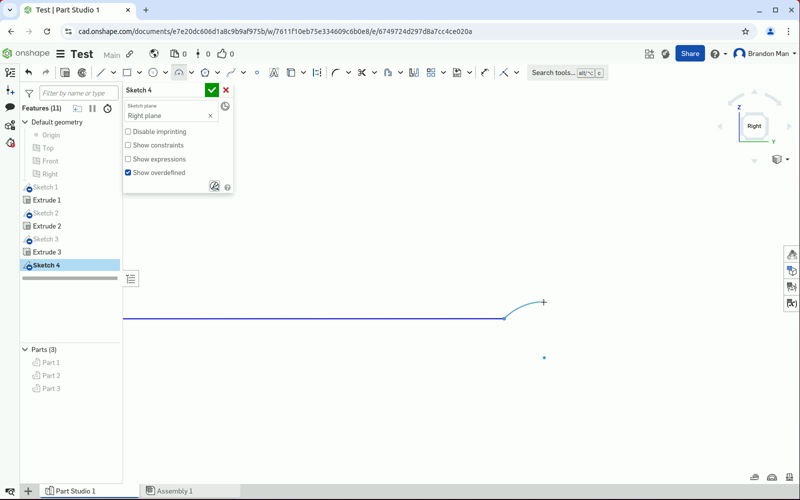
click(543, 301)
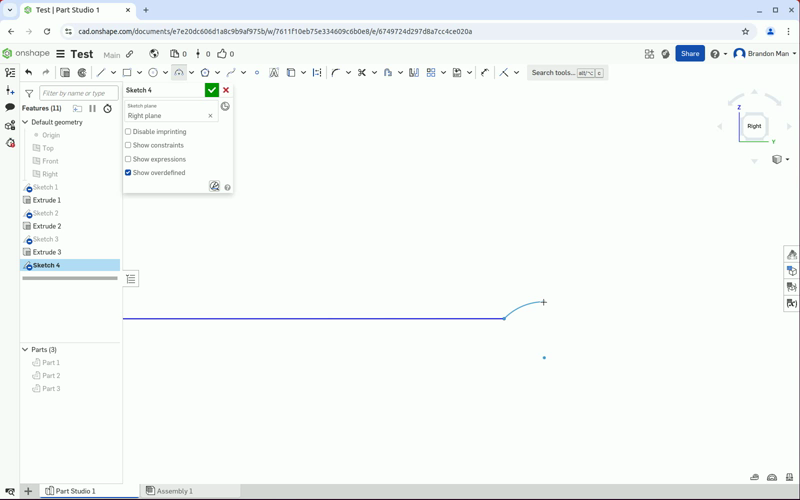
scroll(-6)
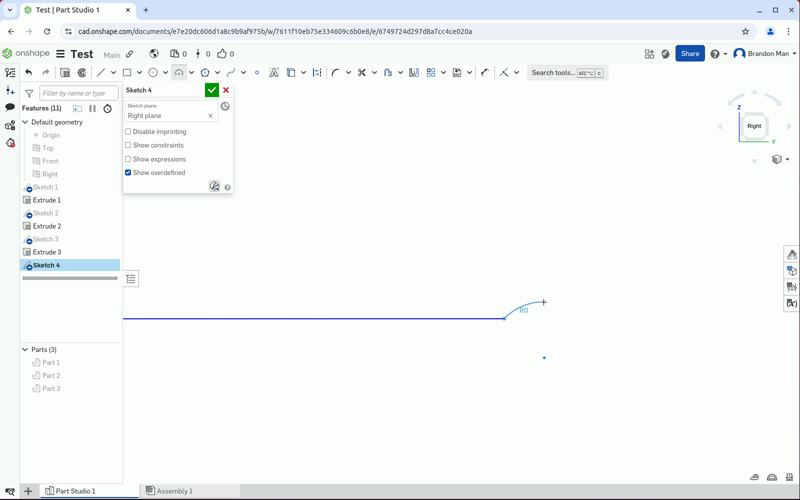
scroll(-6)
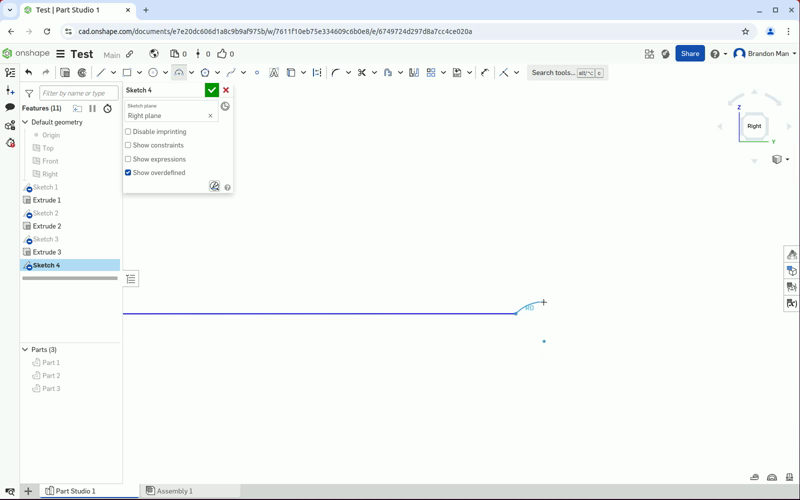
scroll(-6)
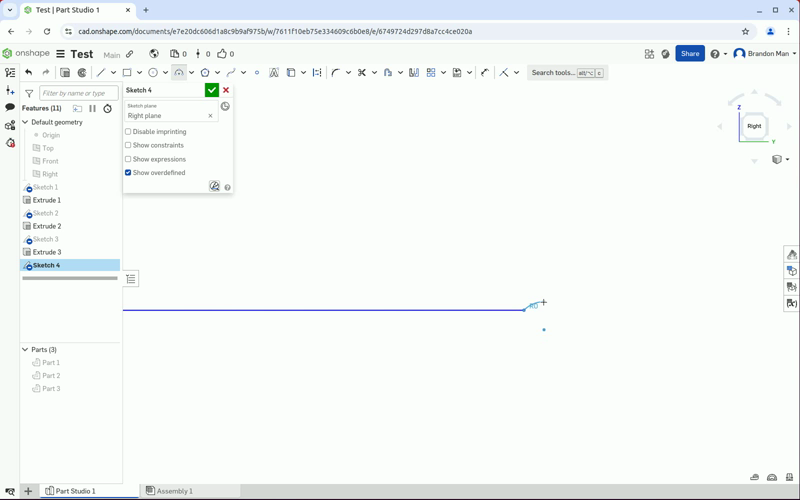
scroll(-6)
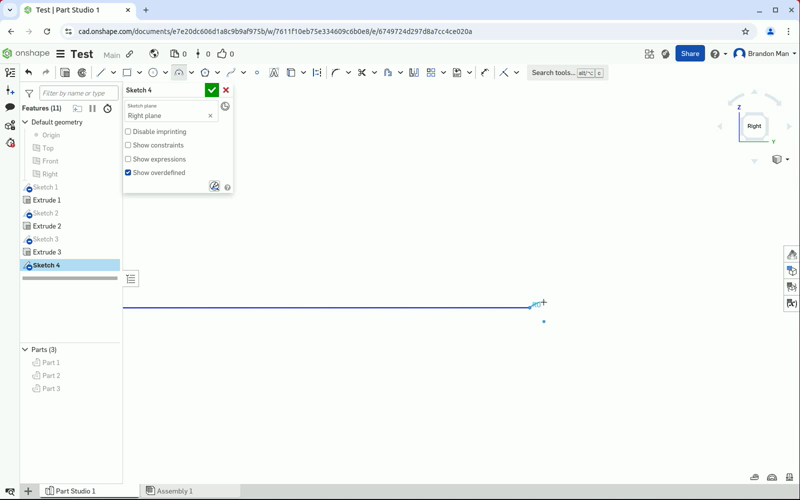
scroll(-6)
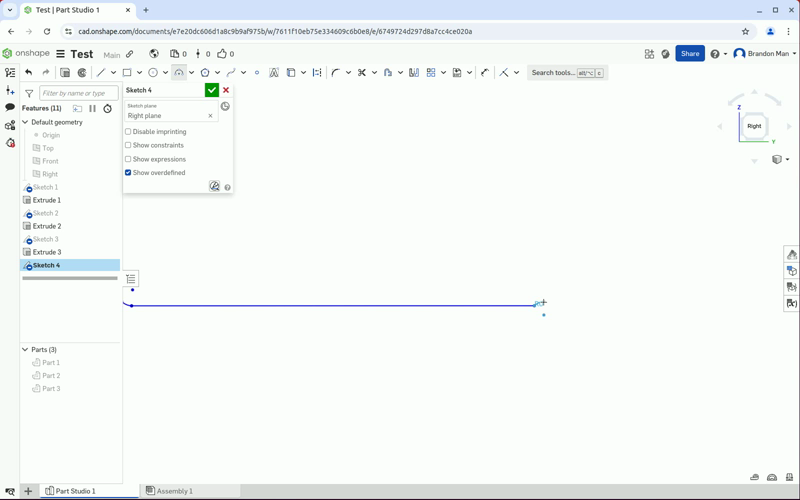
scroll(-6)
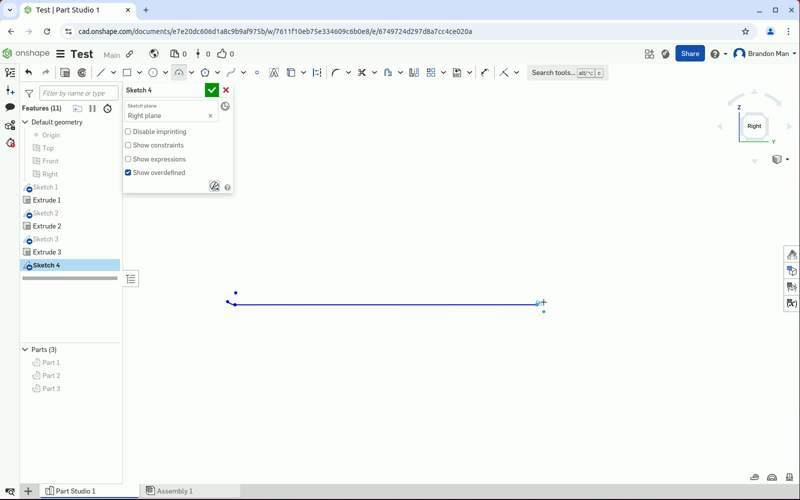
scroll(-6)
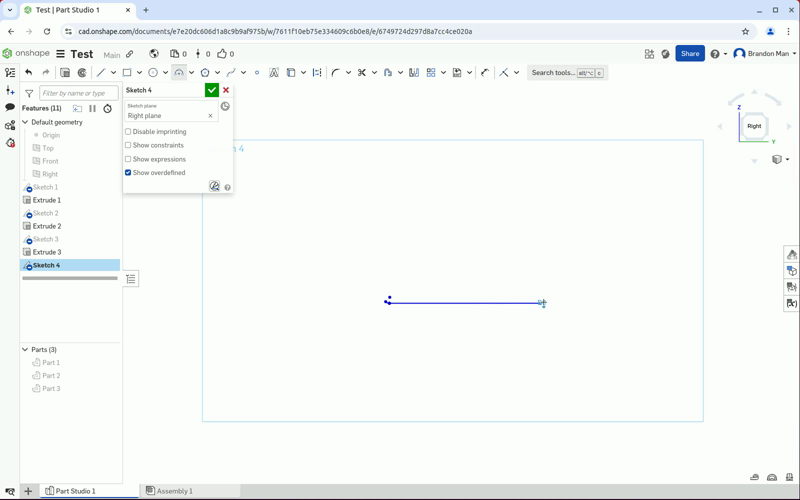
mouse_move(542, 302)
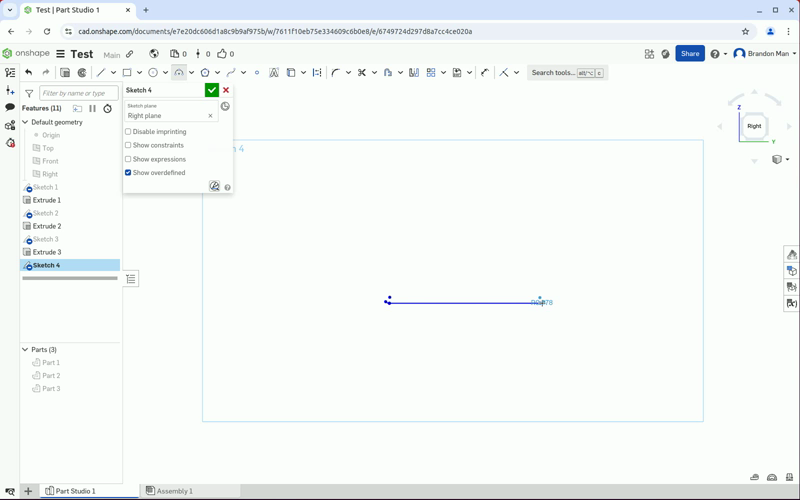
scroll(6)
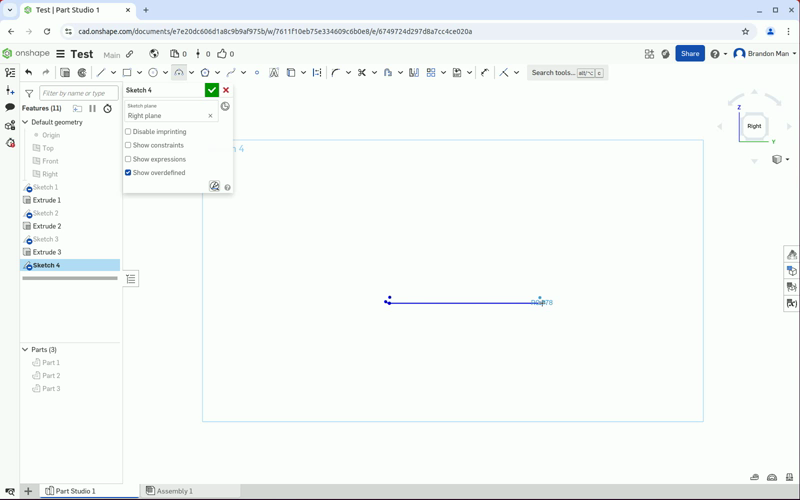
scroll(6)
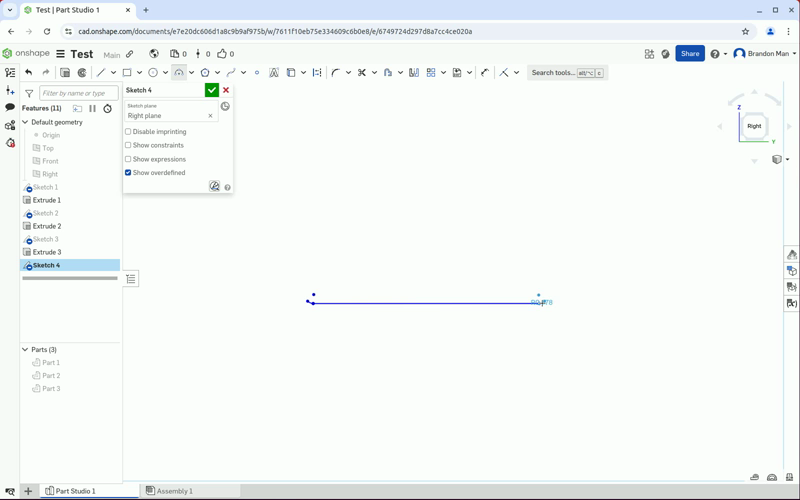
scroll(6)
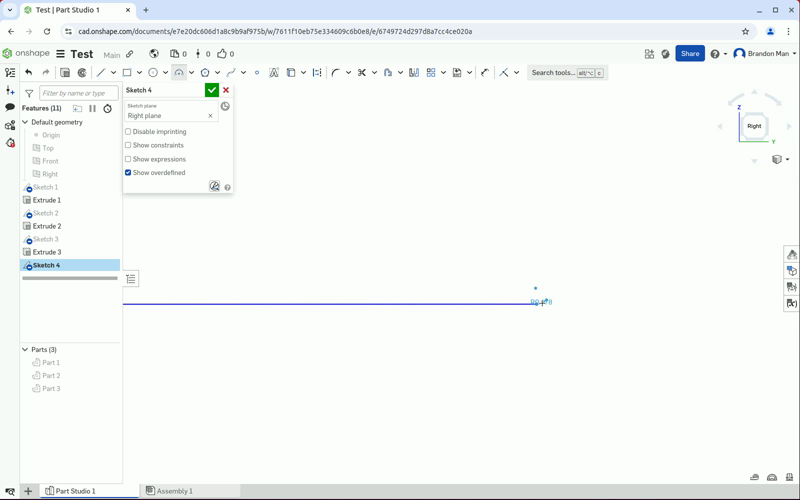
scroll(6)
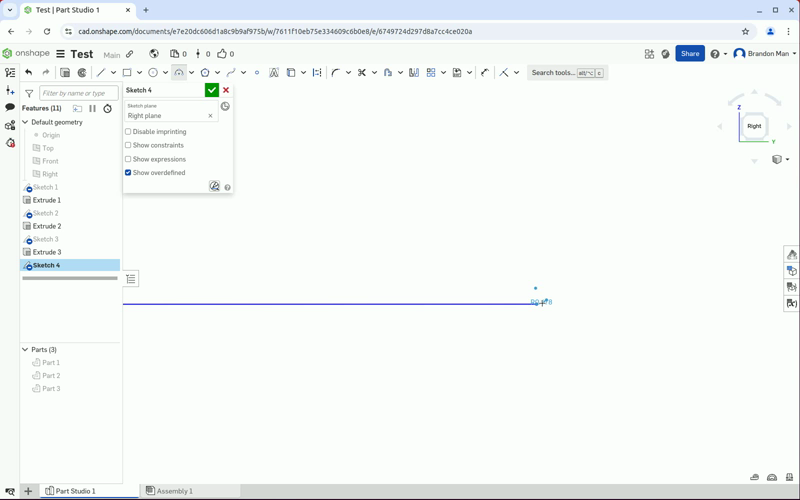
scroll(6)
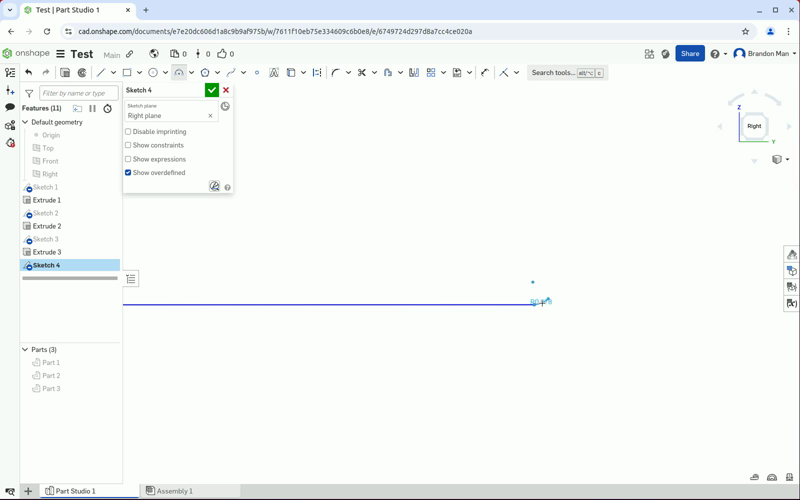
scroll(6)
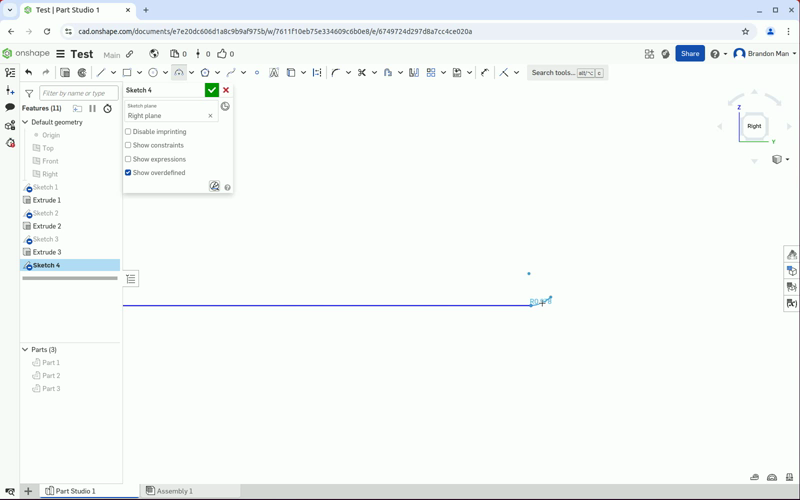
scroll(6)
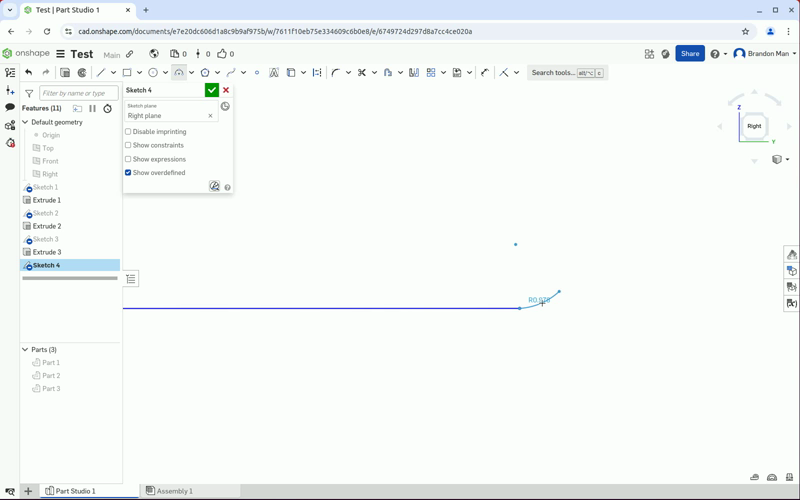
click(542, 302)
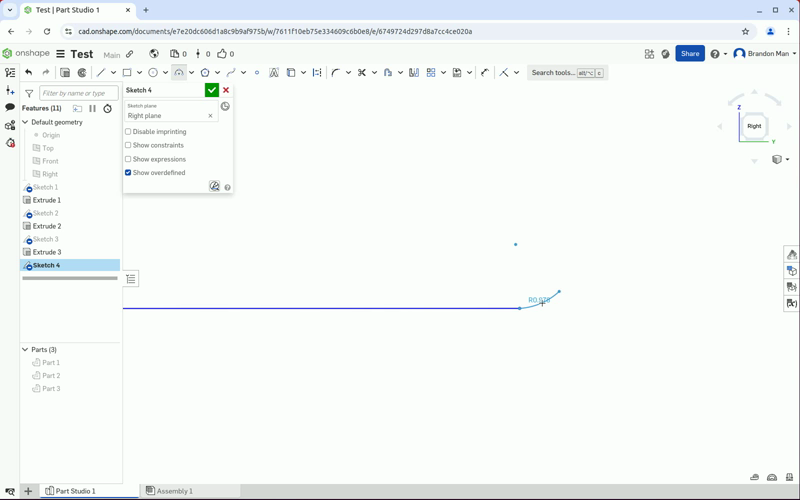
scroll(-6)
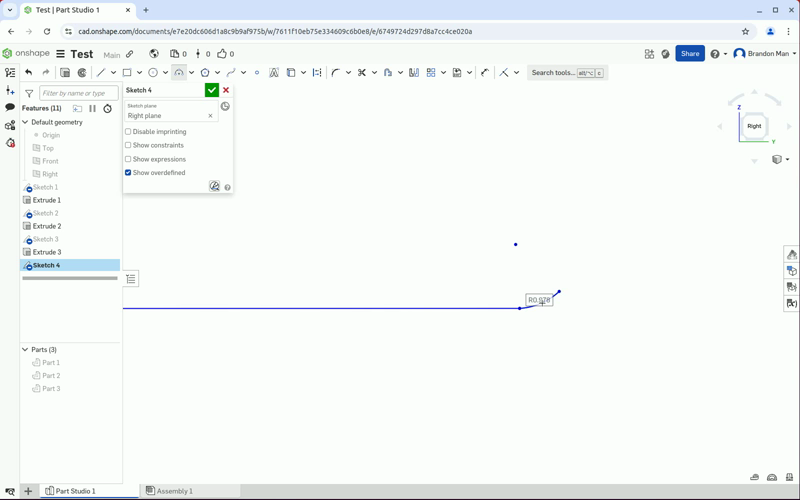
scroll(-6)
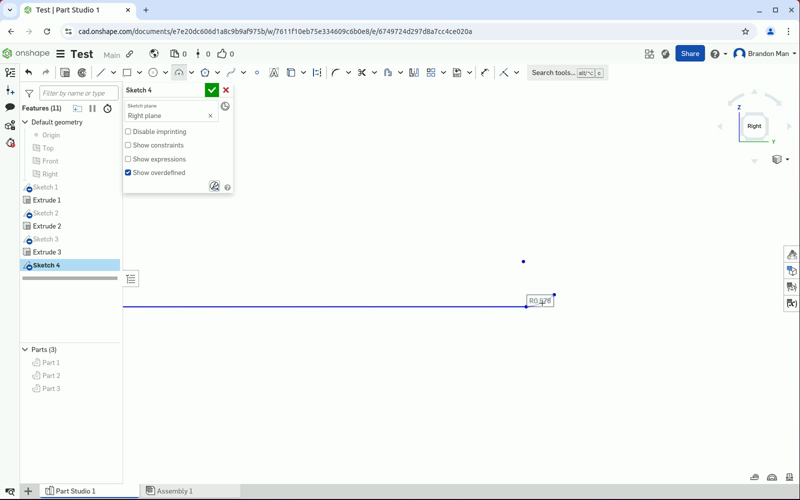
scroll(-6)
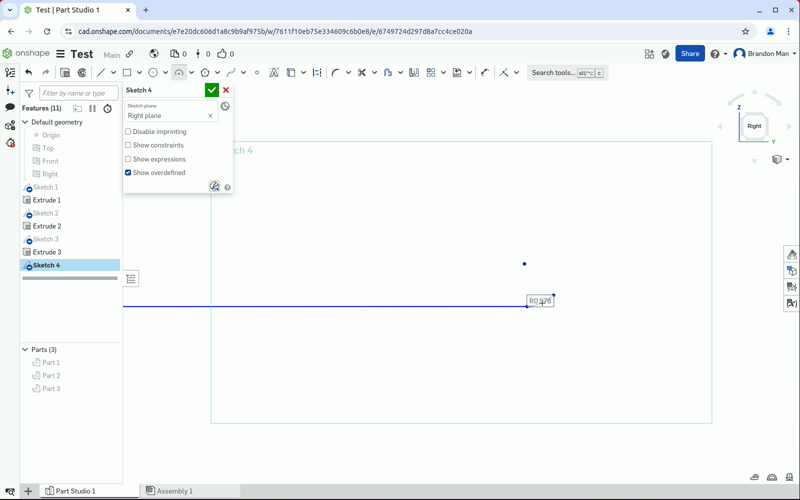
scroll(-6)
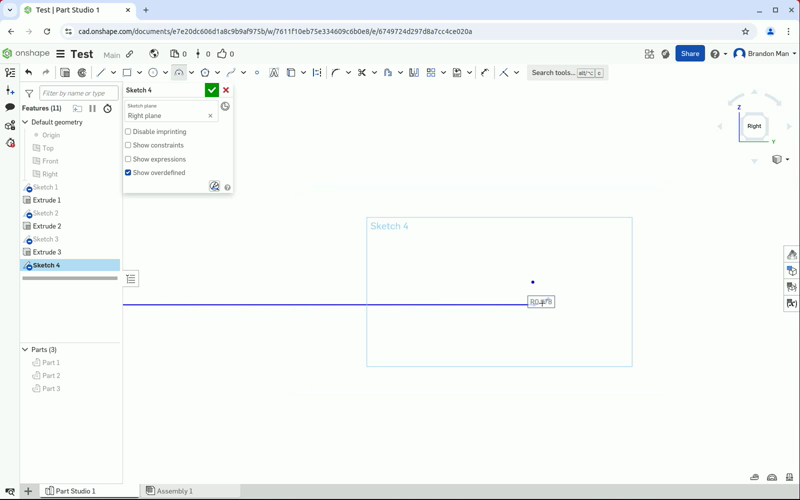
scroll(-6)
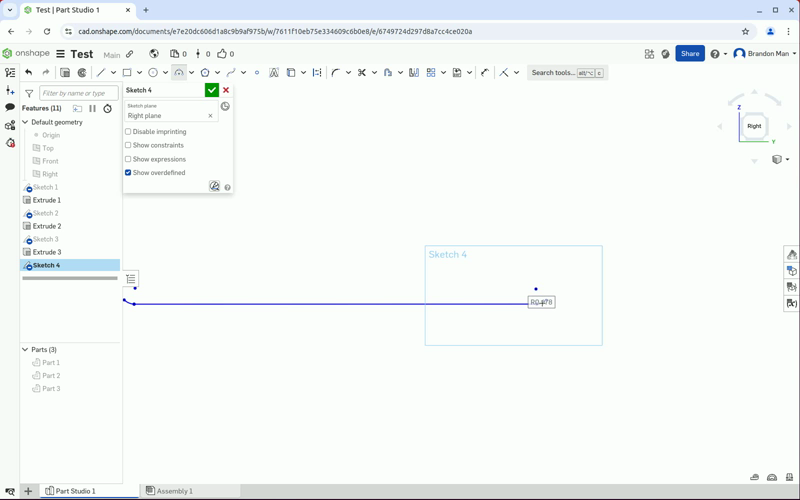
scroll(-6)
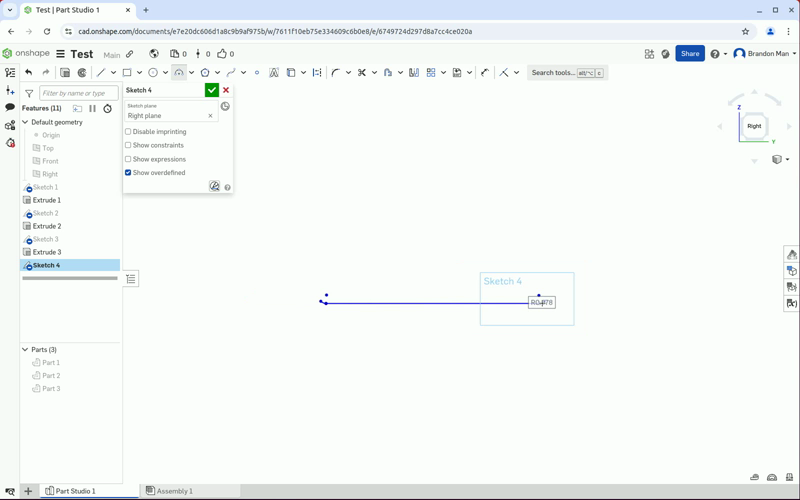
scroll(-6)
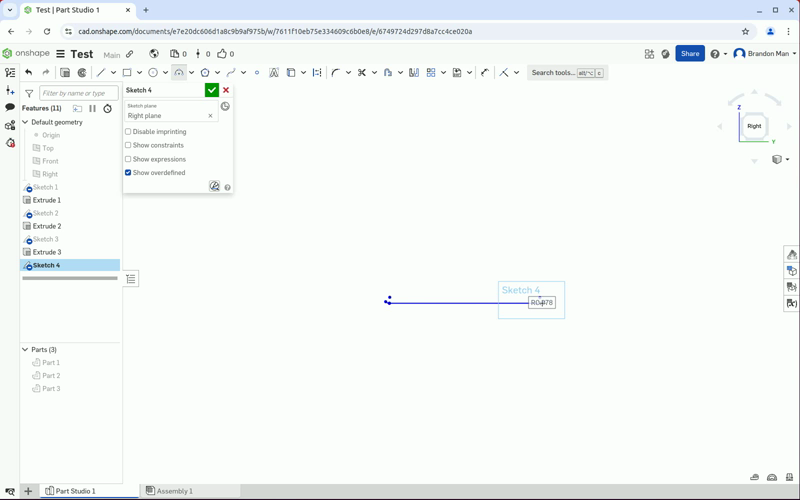
key_up(shift)
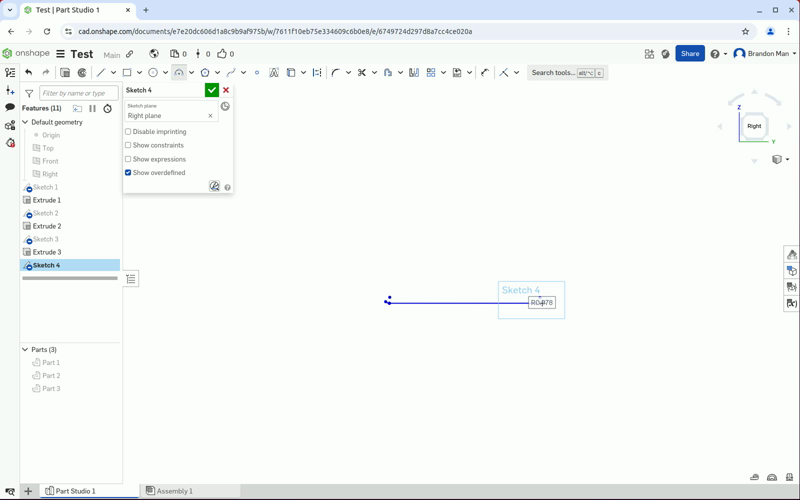
key(esc)
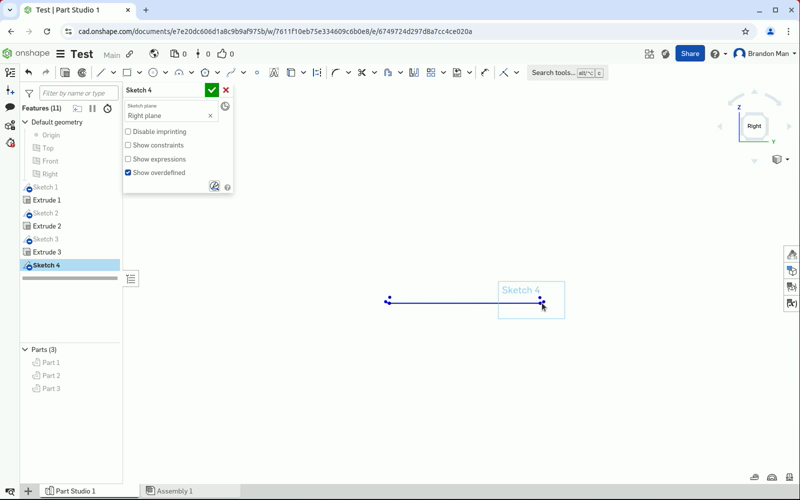
key(l)
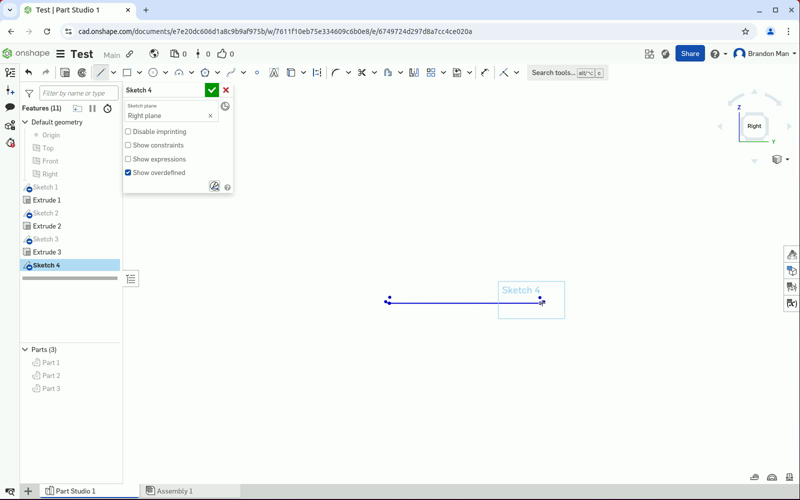
mouse_move(543, 301)
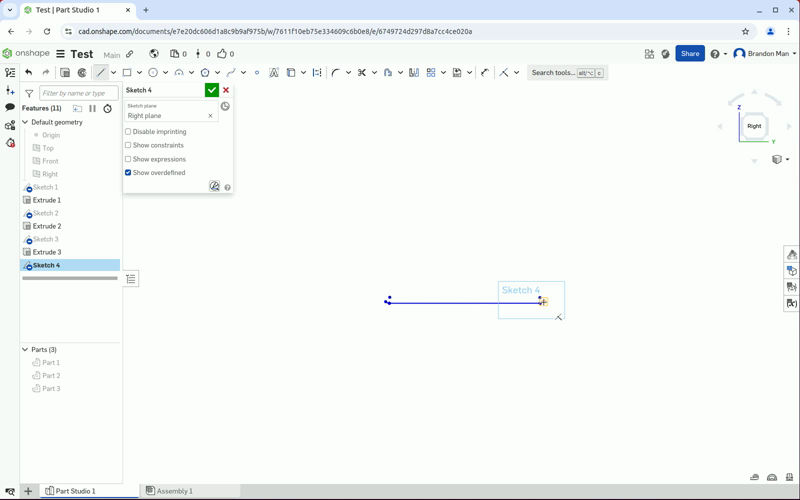
scroll(6)
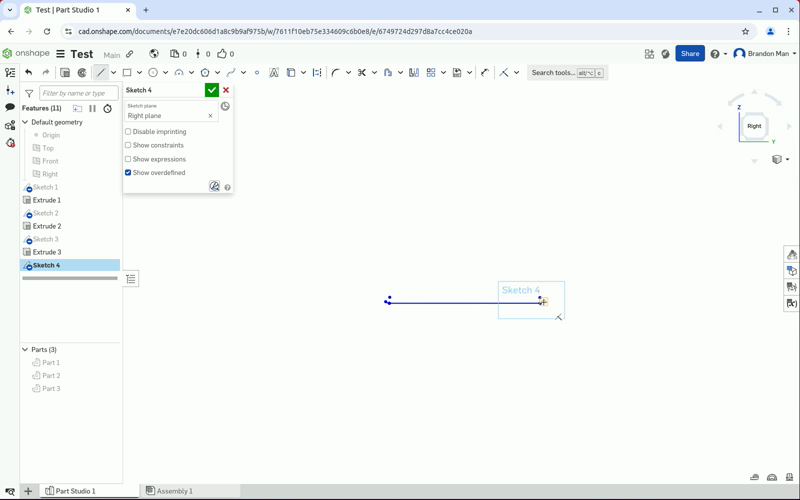
scroll(6)
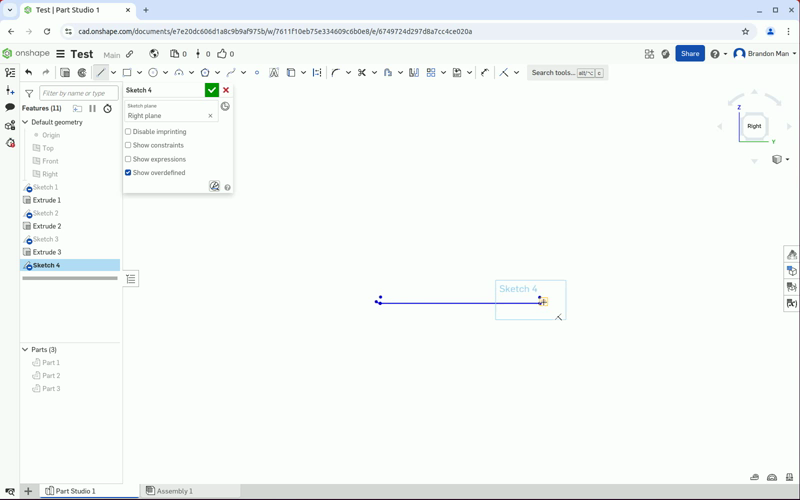
scroll(6)
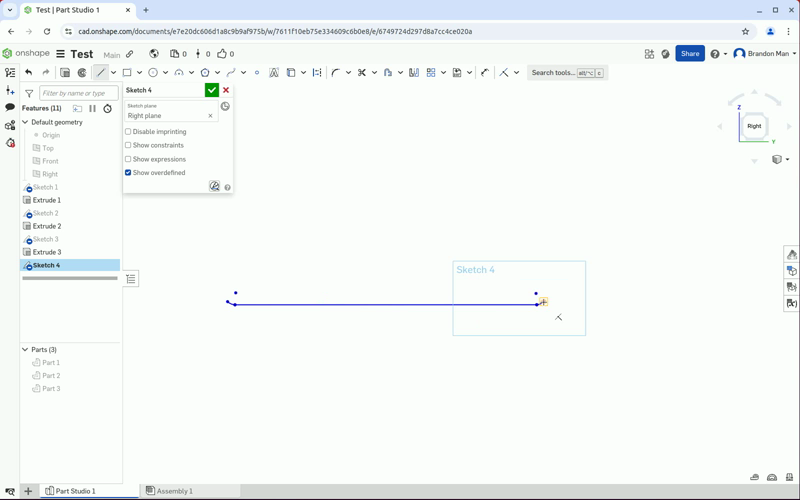
scroll(6)
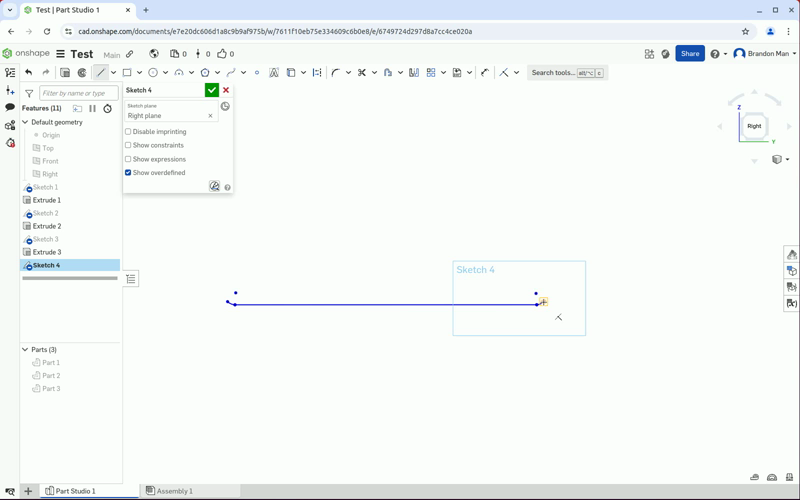
scroll(6)
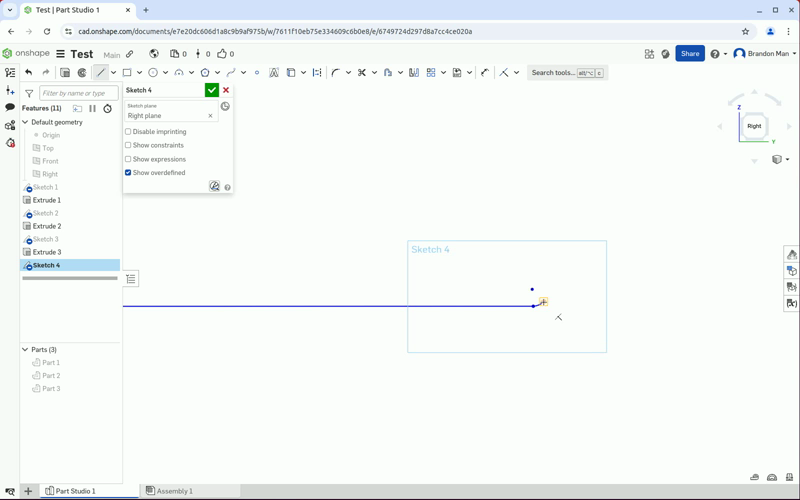
scroll(6)
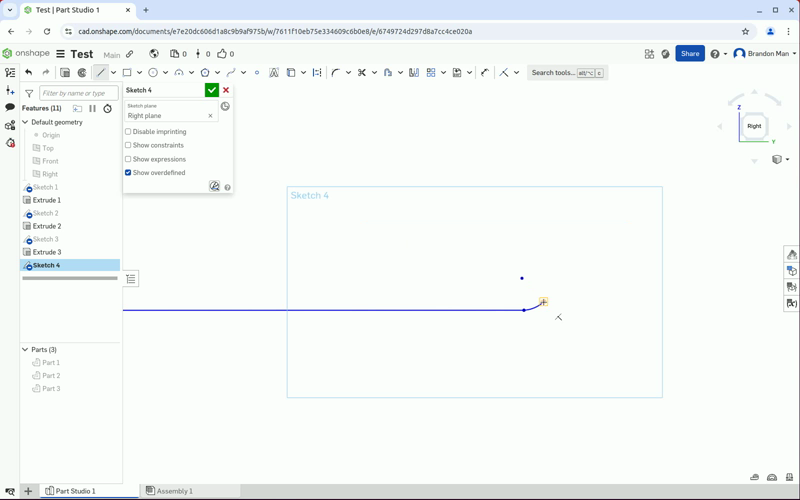
scroll(6)
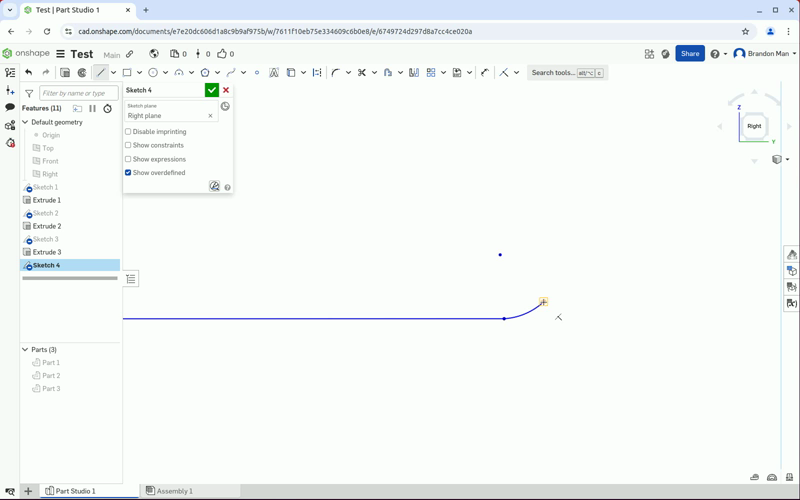
click(543, 301)
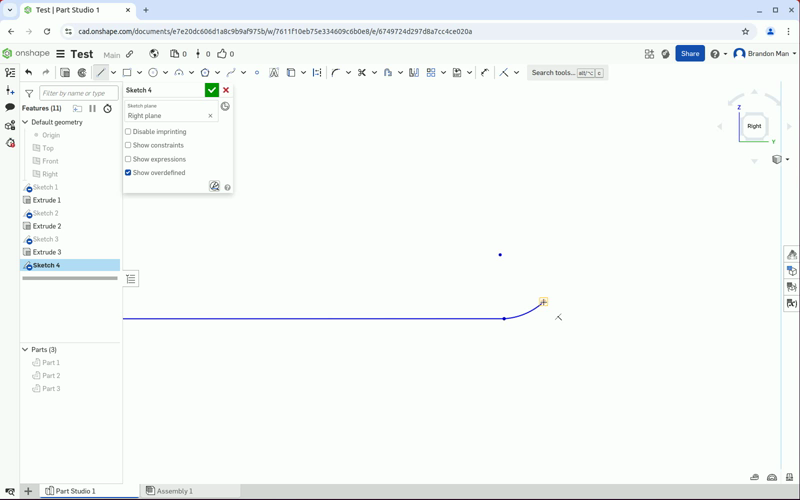
scroll(-6)
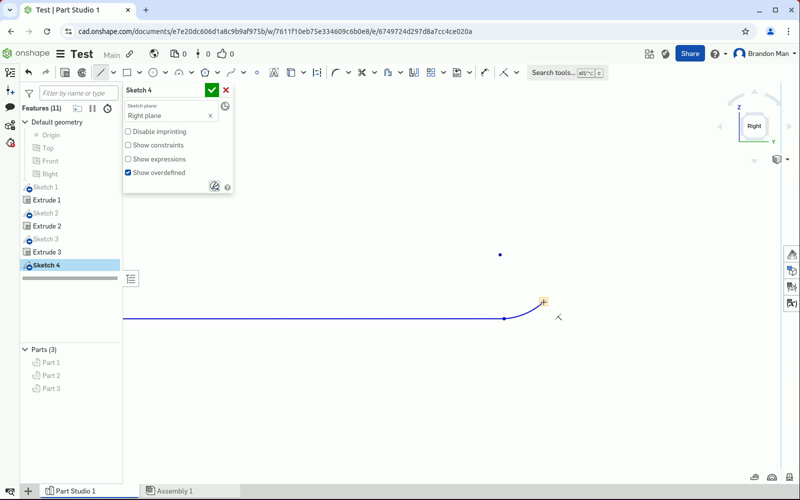
scroll(-6)
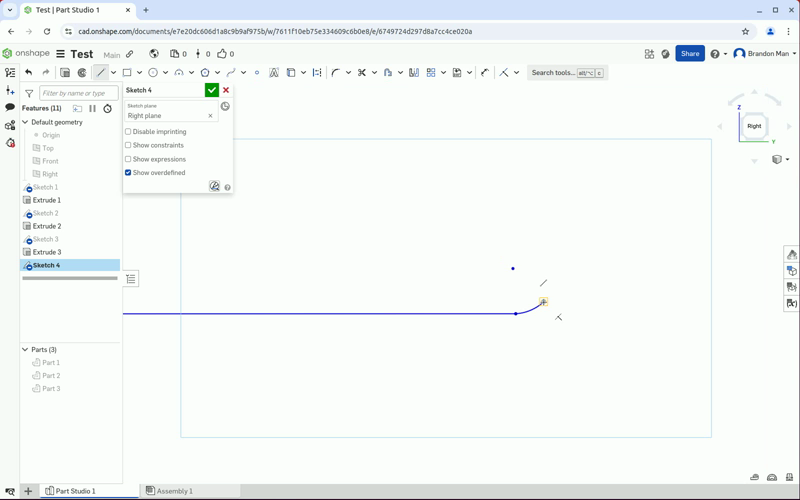
scroll(-6)
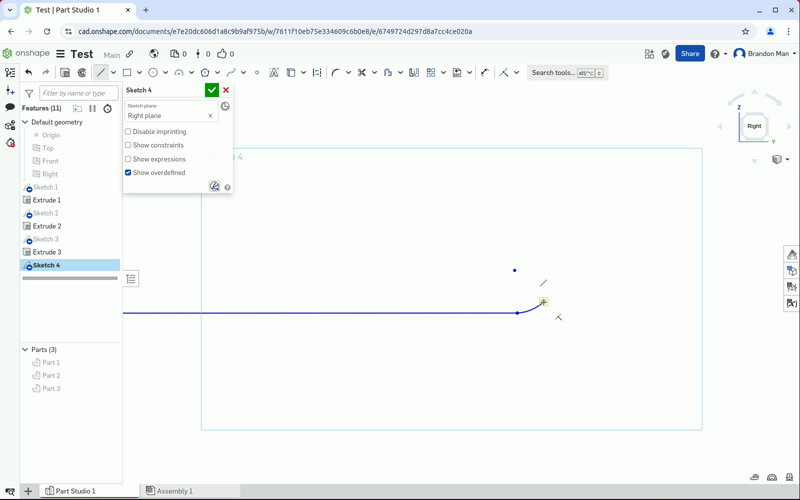
scroll(-6)
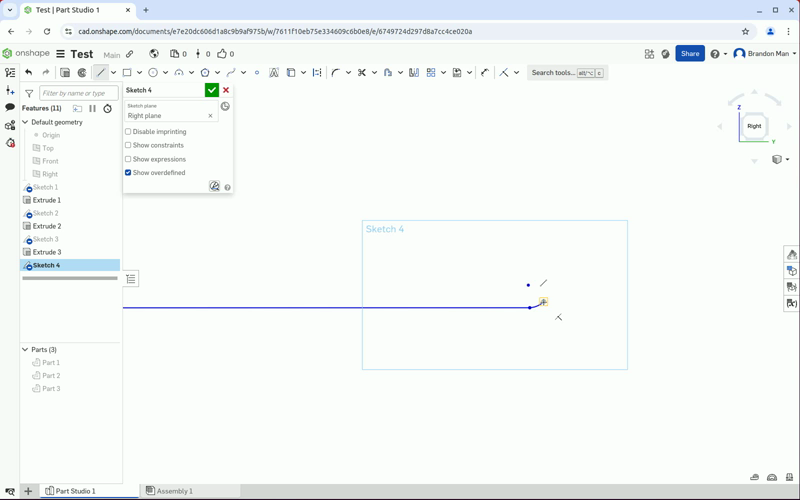
scroll(-6)
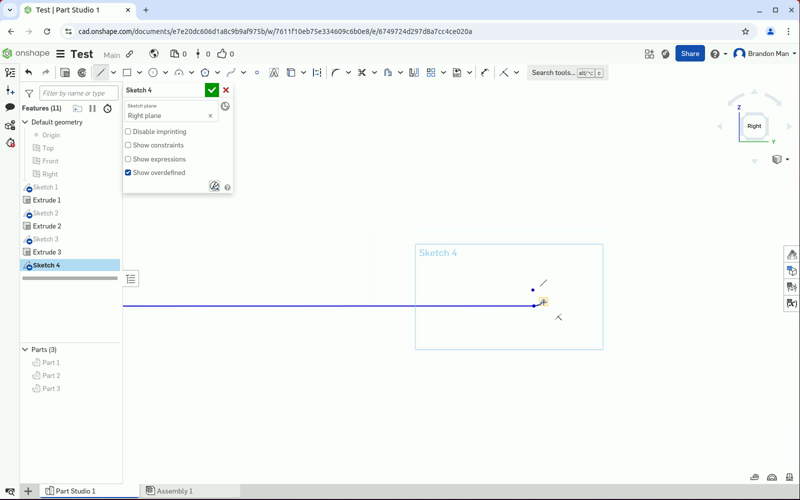
scroll(-6)
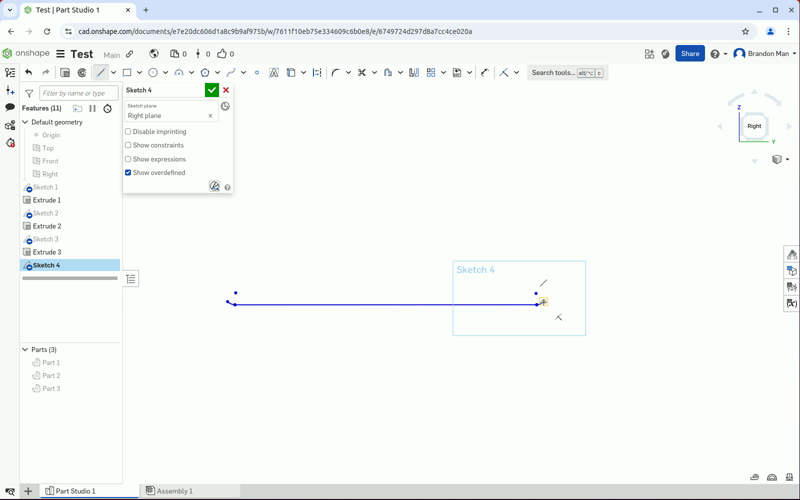
scroll(-6)
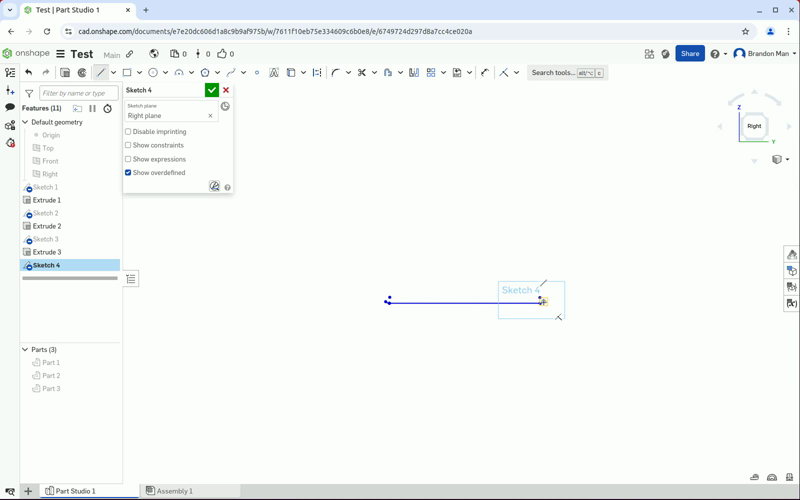
key_down(shift)
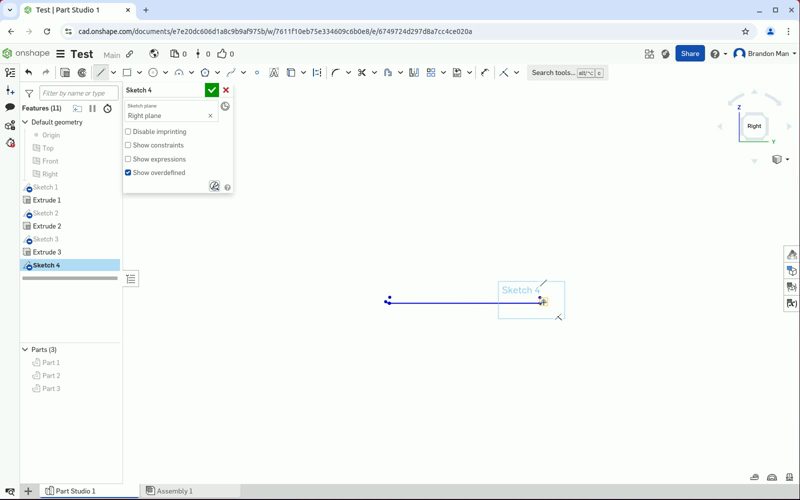
mouse_move(573, 301)
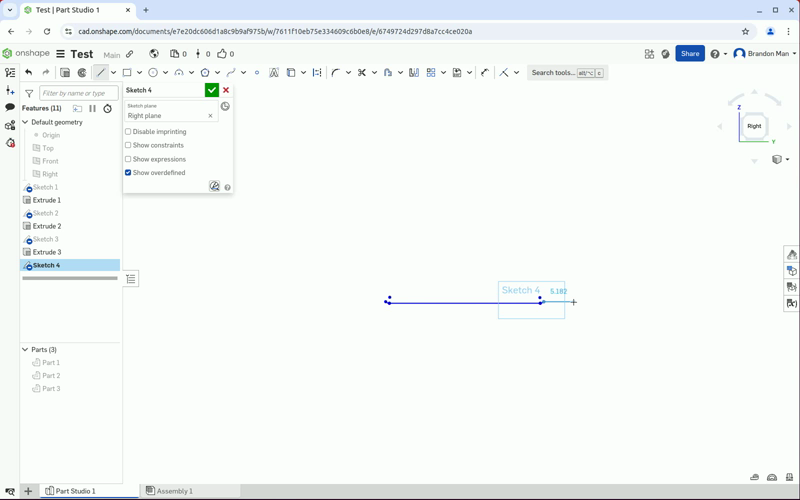
mouse_move(540, 298)
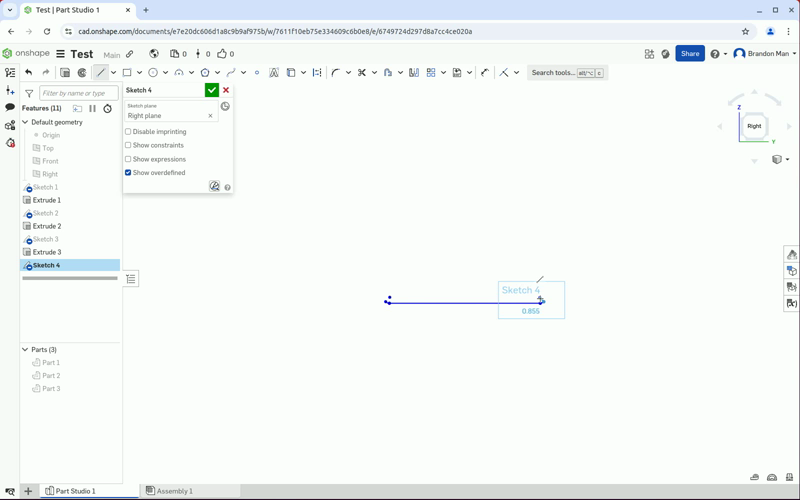
scroll(6)
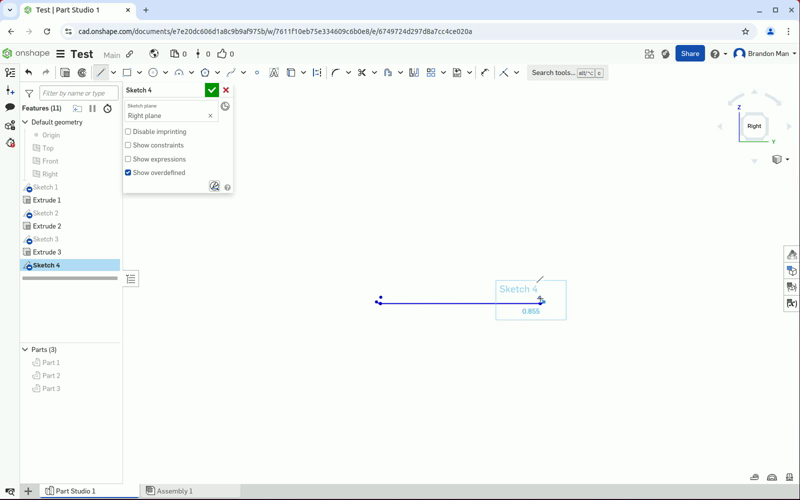
scroll(6)
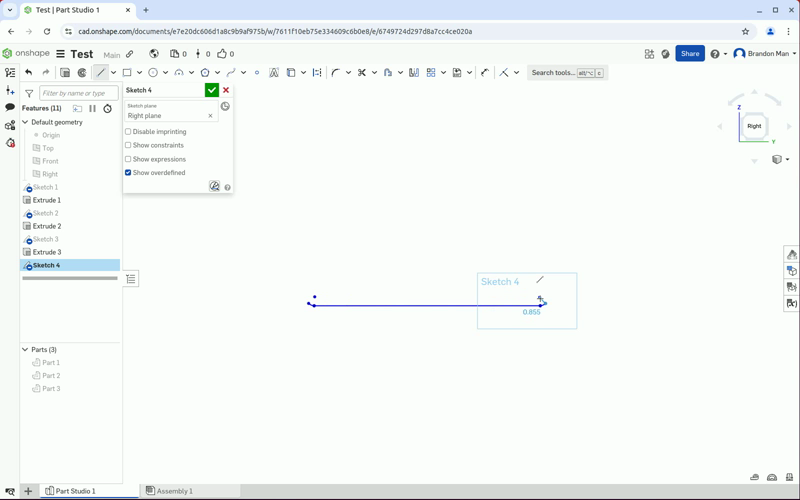
scroll(6)
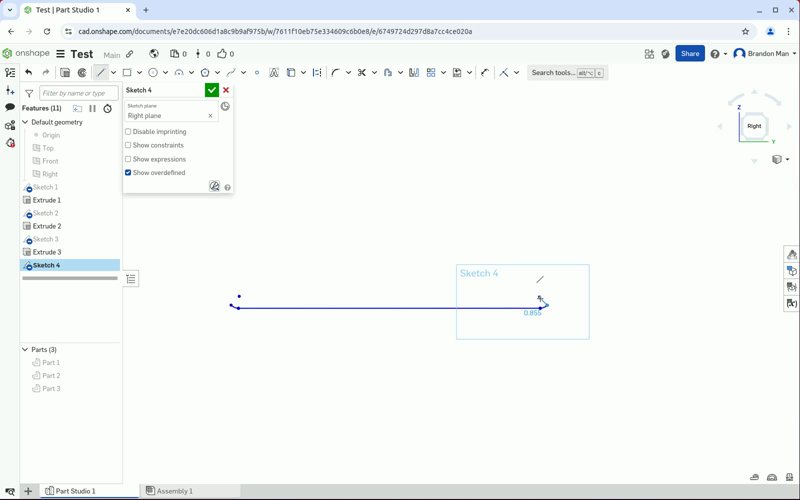
scroll(6)
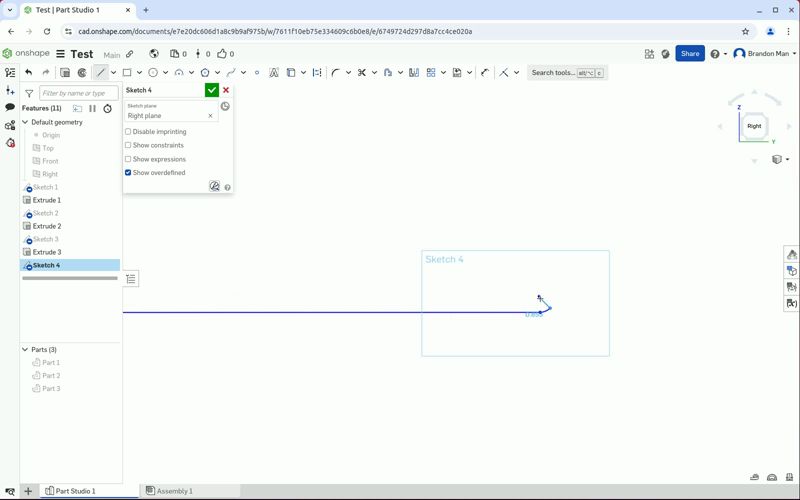
scroll(6)
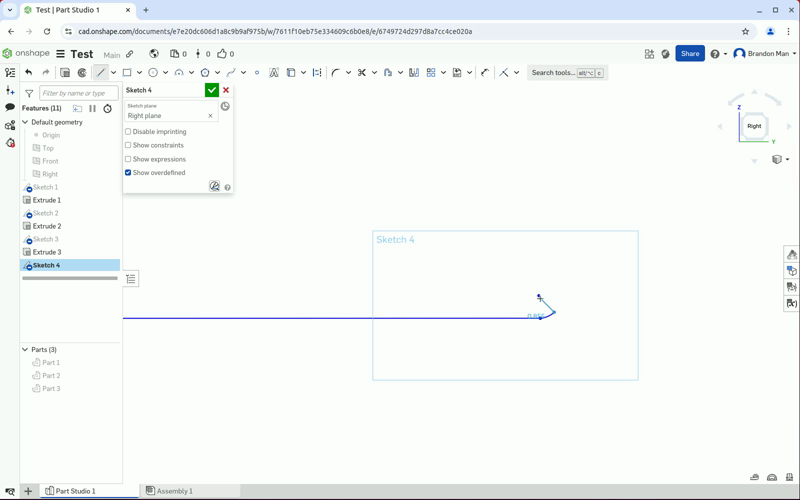
scroll(6)
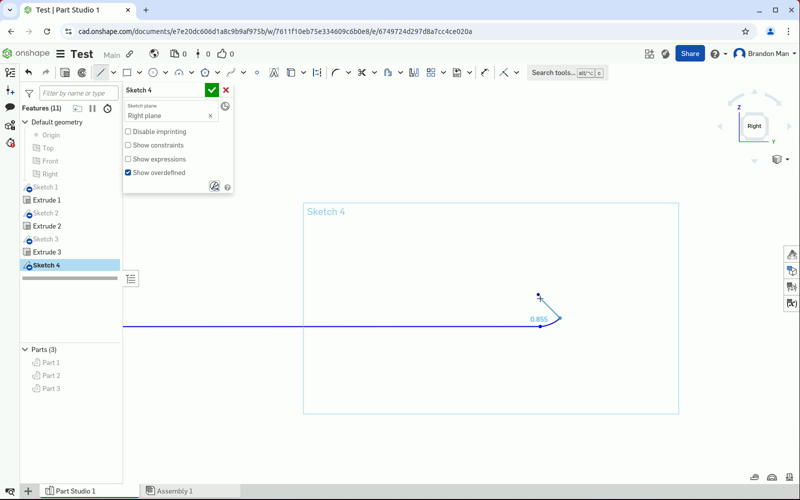
scroll(6)
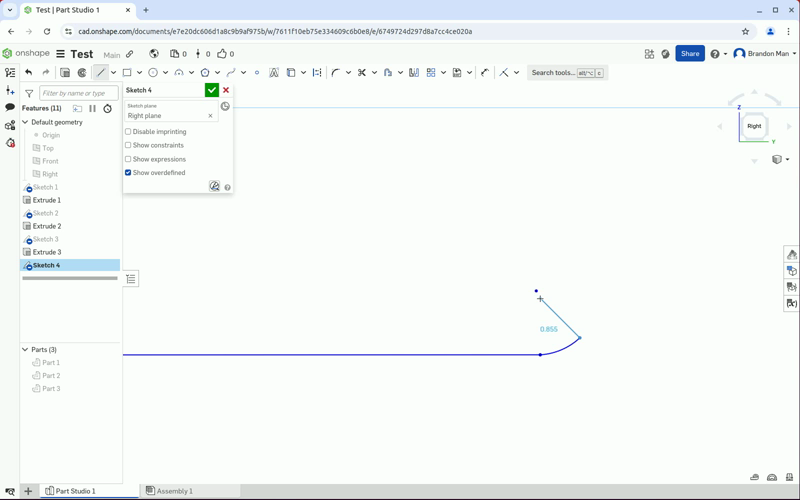
click(540, 298)
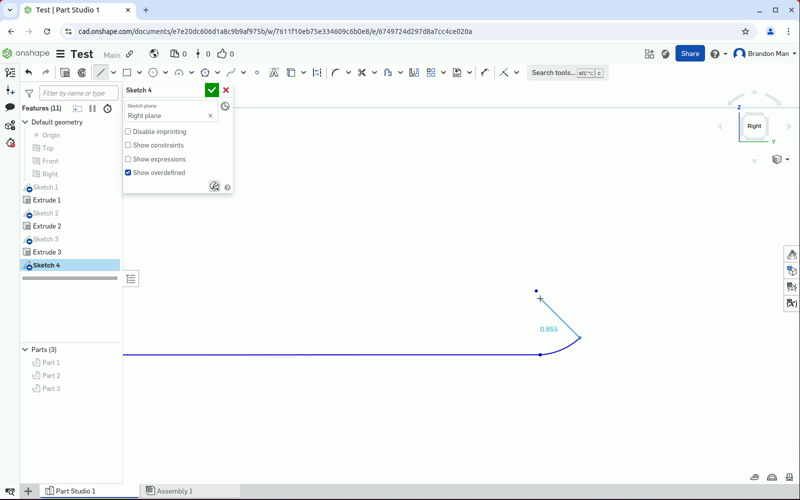
scroll(-6)
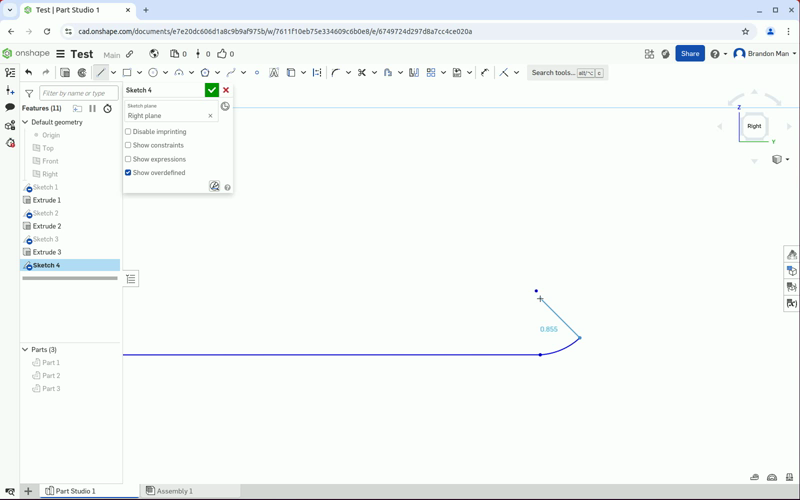
scroll(-6)
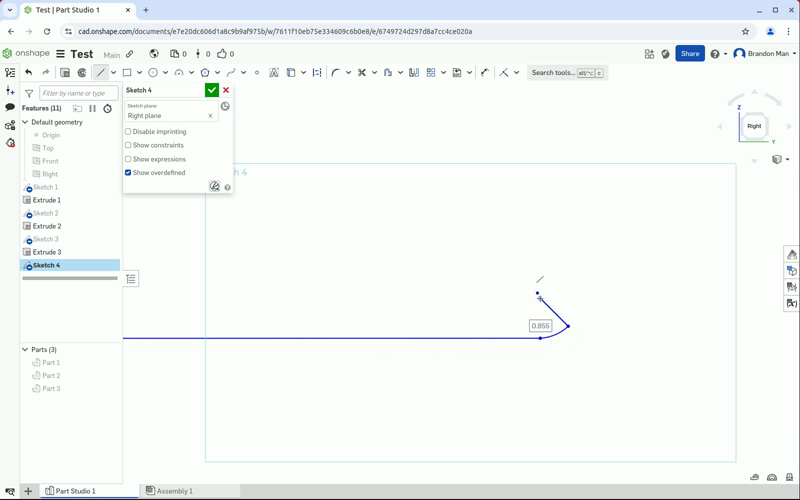
scroll(-6)
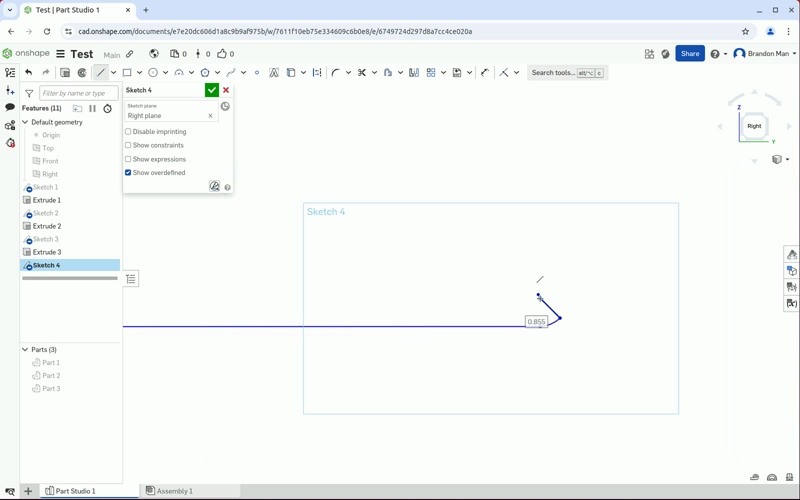
scroll(-6)
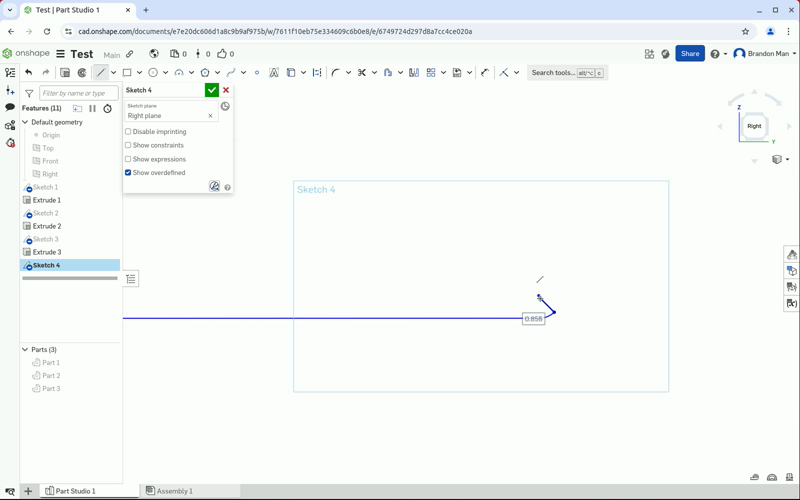
scroll(-6)
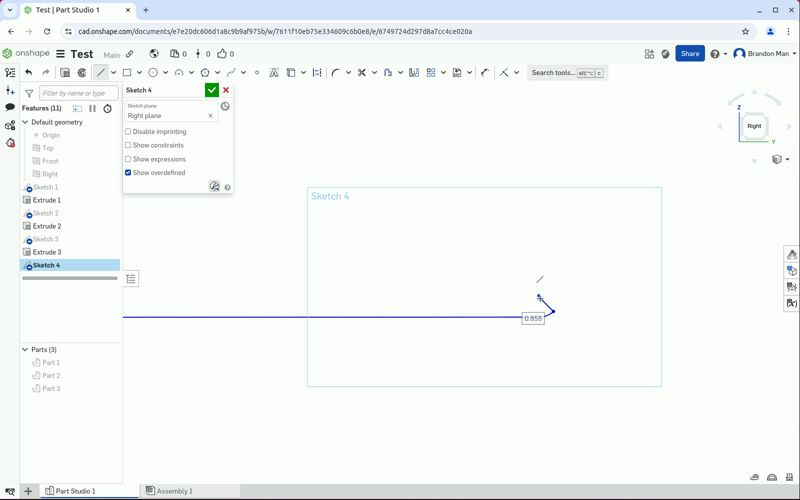
scroll(-6)
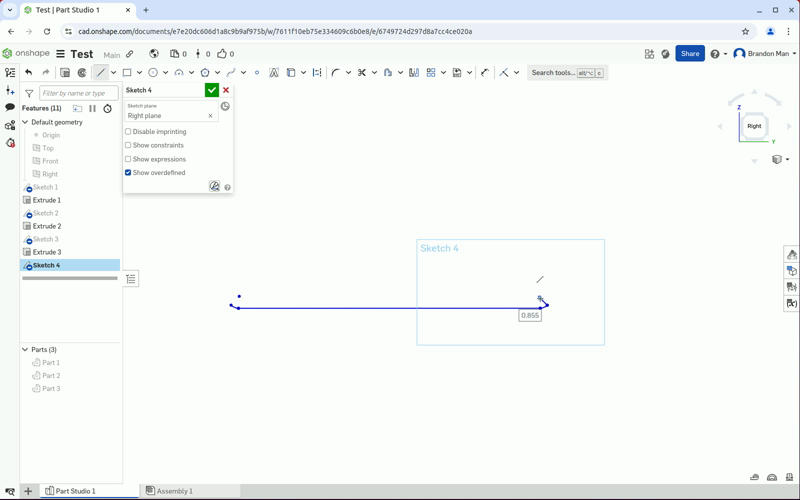
scroll(-6)
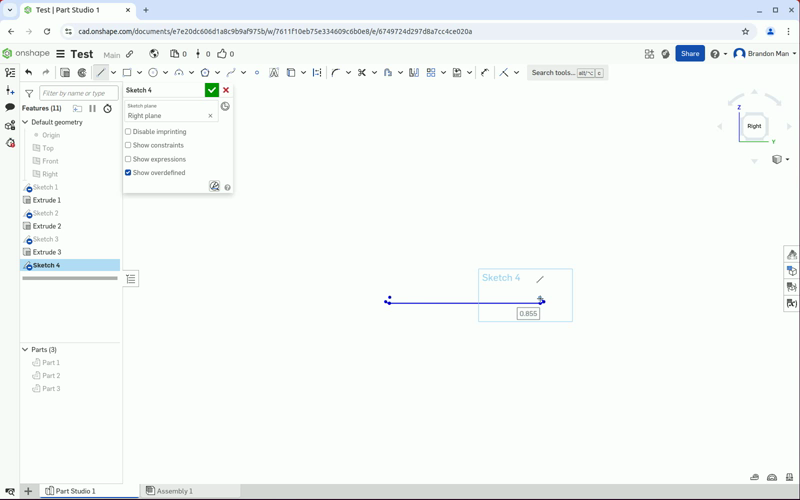
key_up(shift)
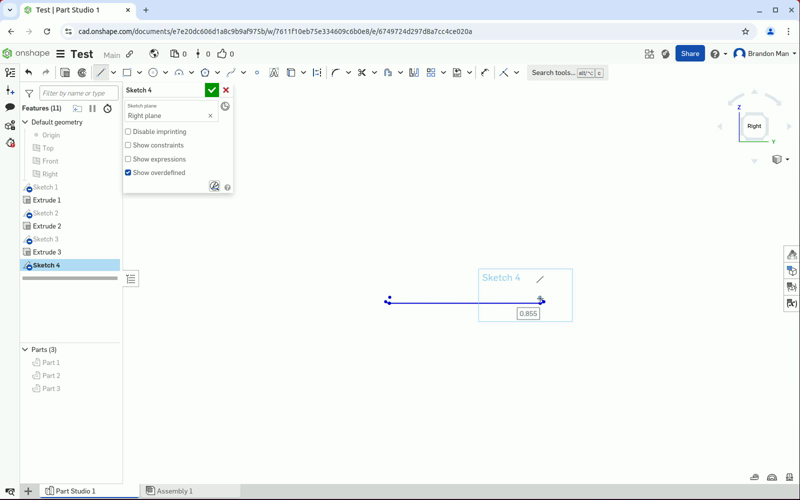
key_down(shift)
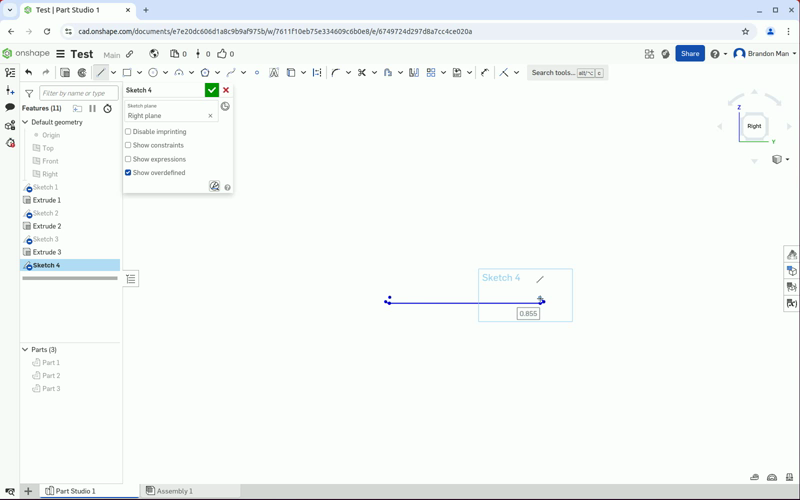
mouse_move(389, 298)
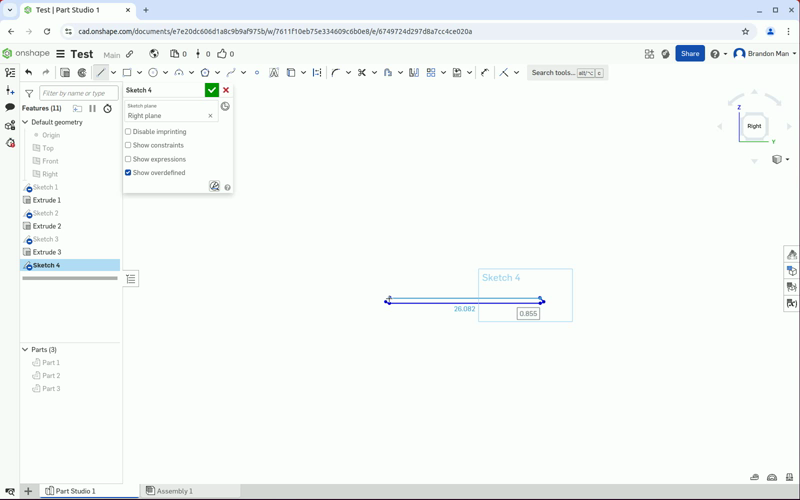
click(389, 298)
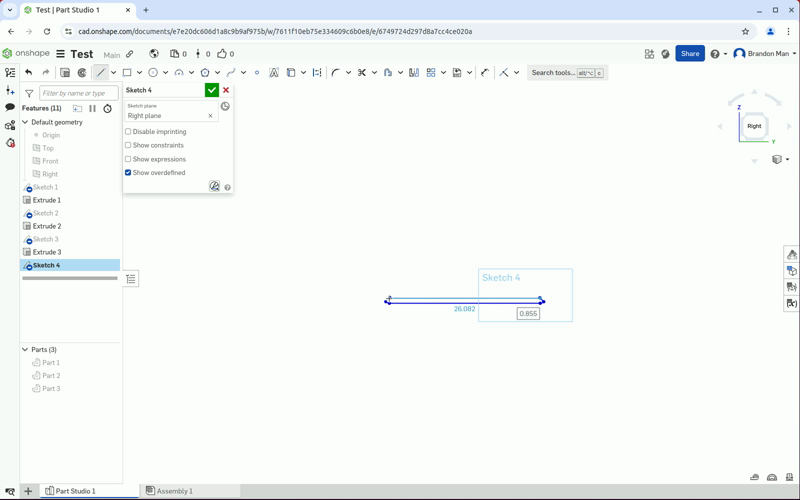
key_up(shift)
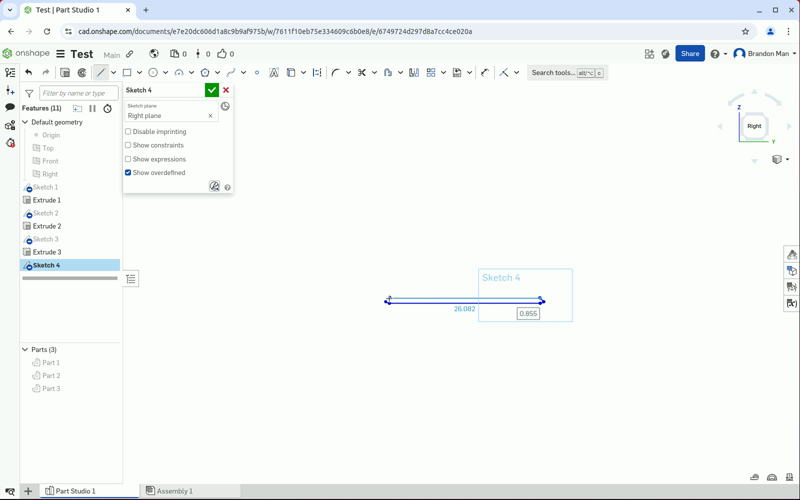
mouse_move(419, 298)
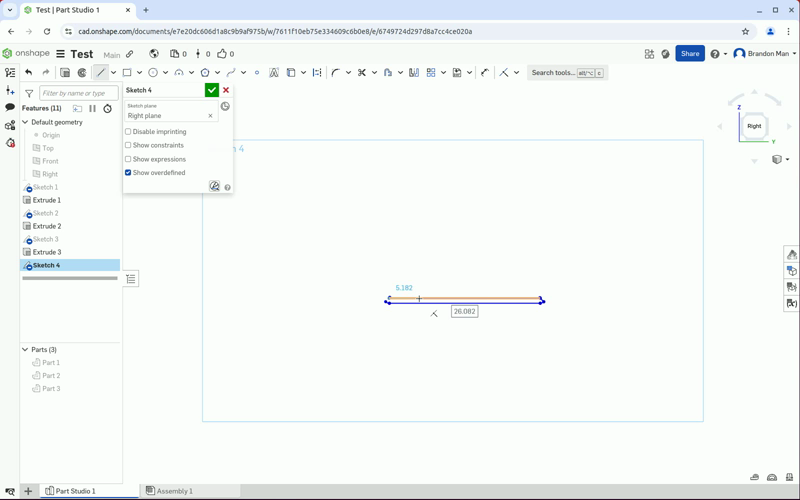
key_down(shift)
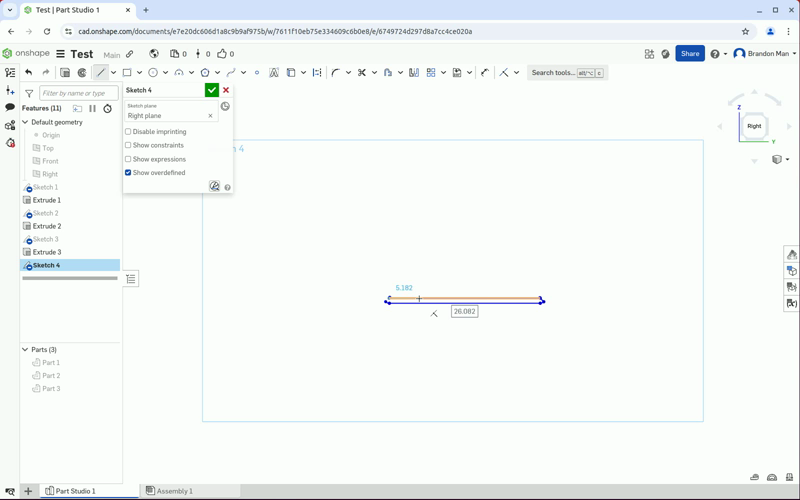
mouse_move(385, 301)
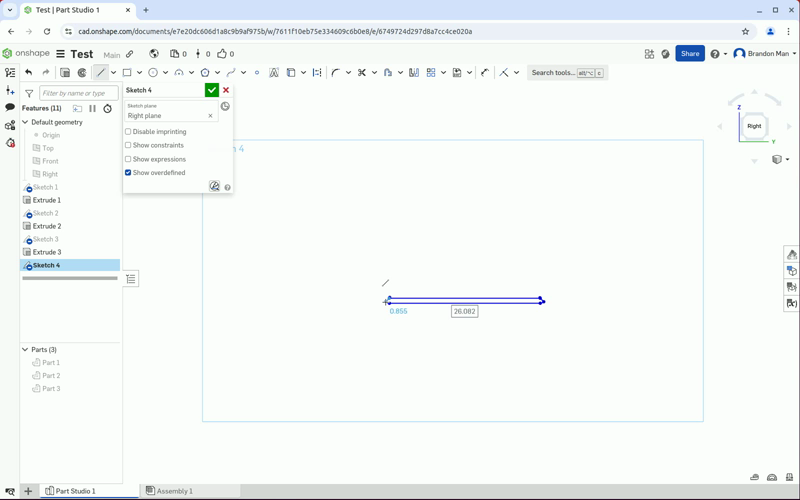
scroll(6)
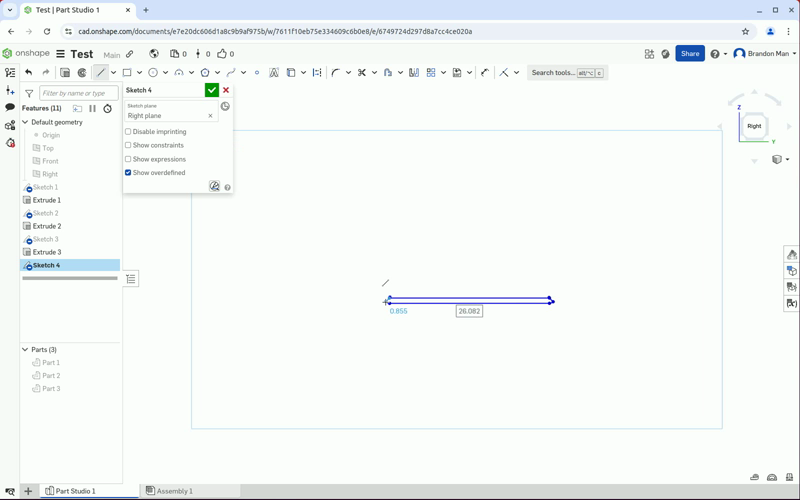
scroll(6)
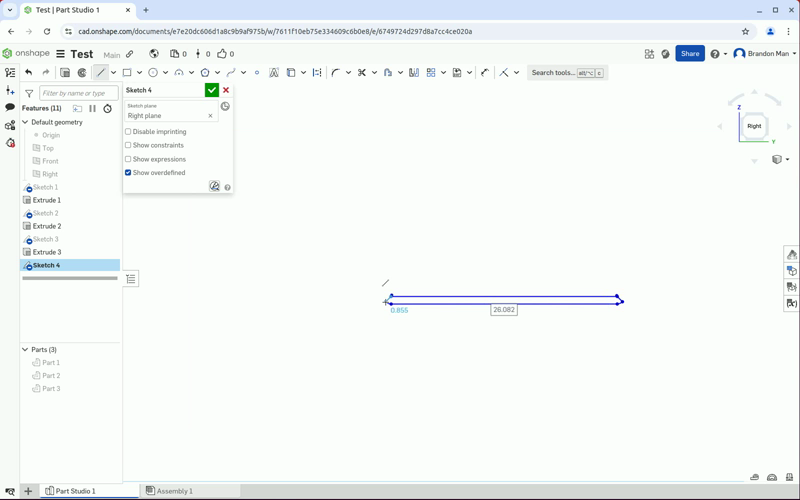
scroll(6)
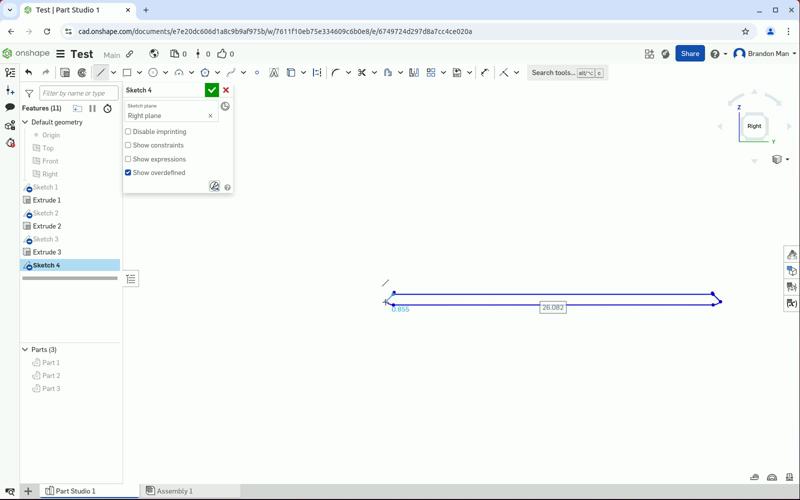
scroll(6)
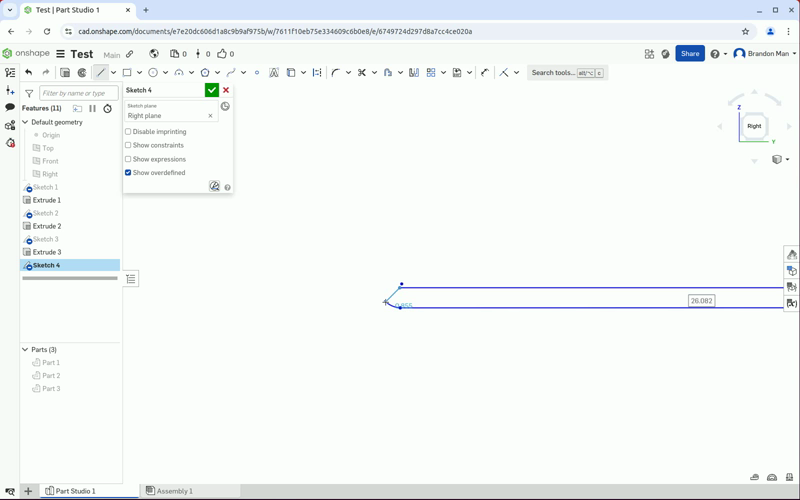
scroll(6)
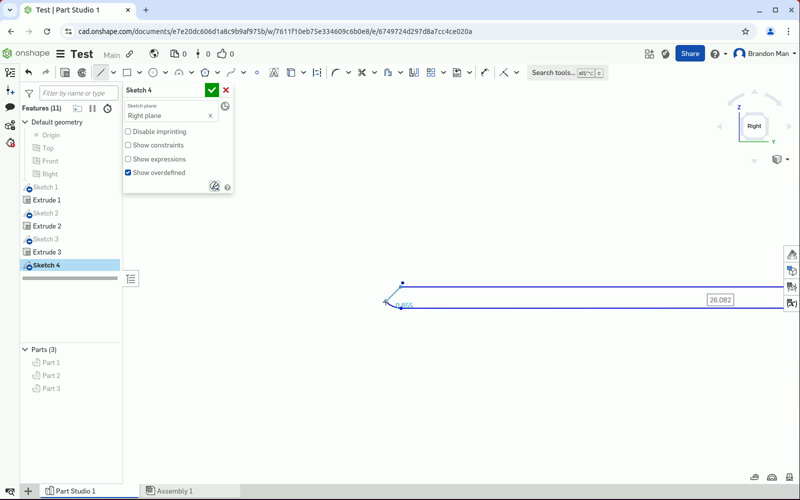
scroll(6)
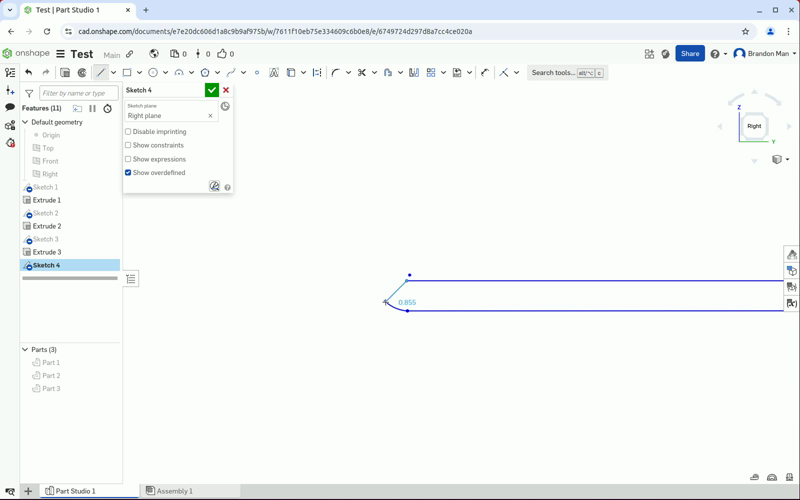
scroll(6)
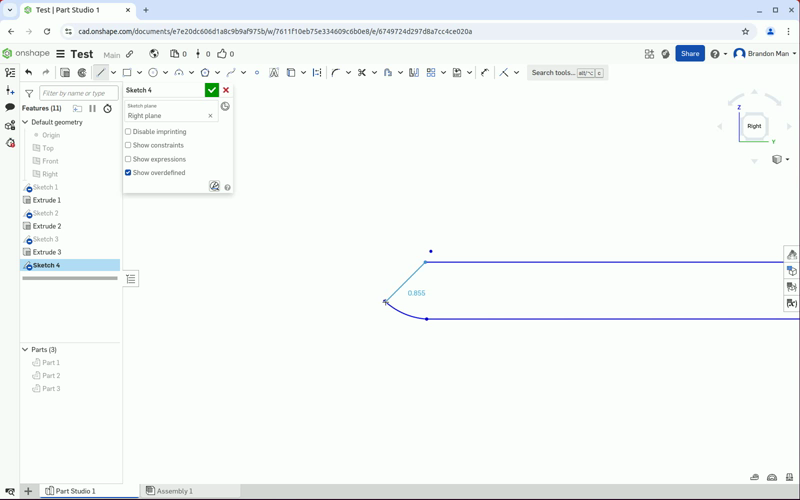
key_up(shift)
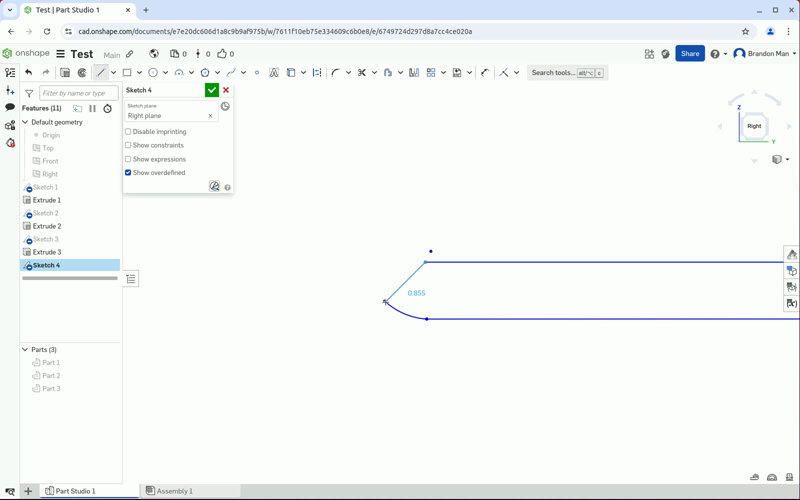
click(385, 301)
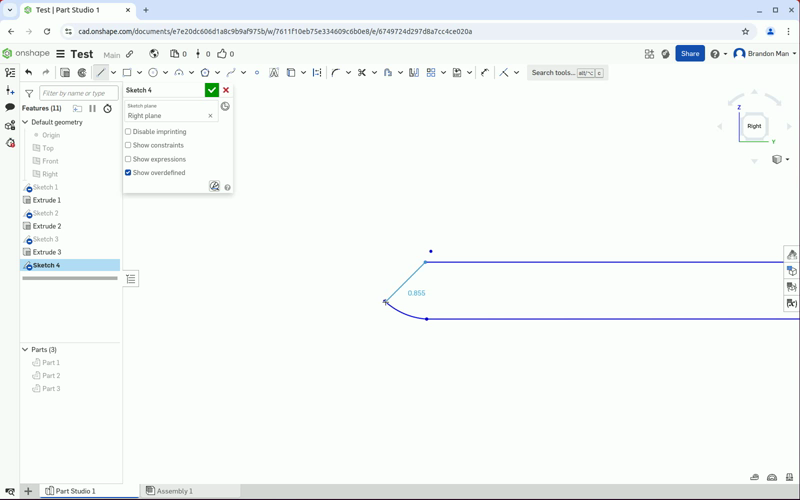
scroll(-6)
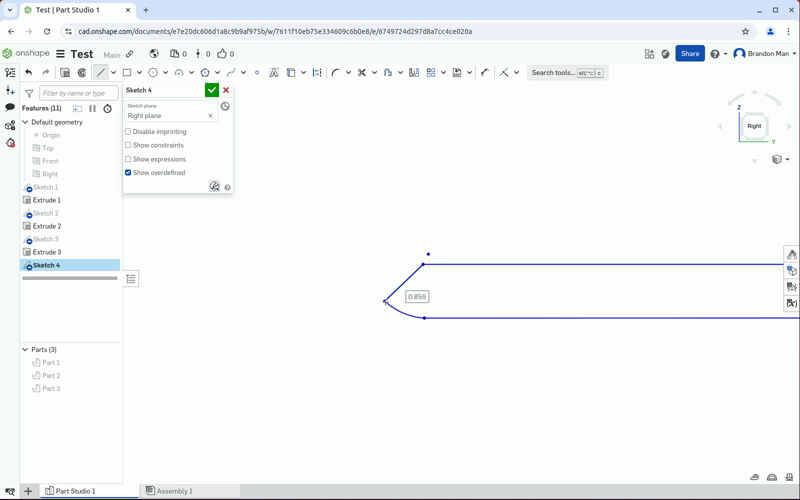
scroll(-6)
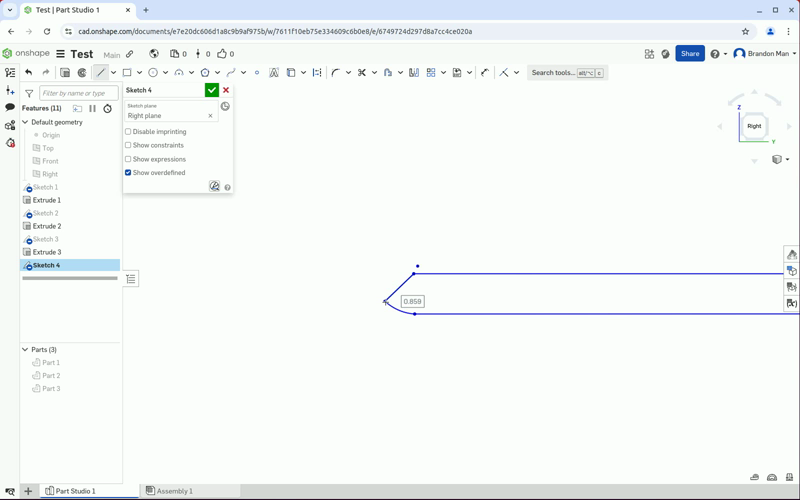
scroll(-6)
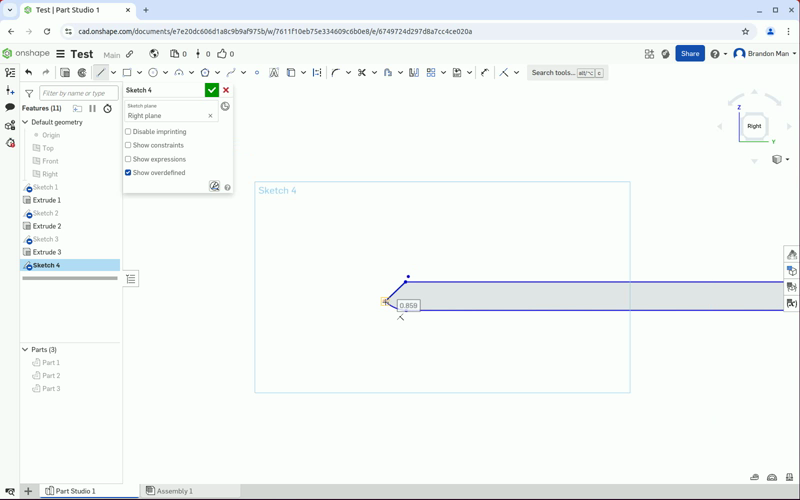
scroll(-6)
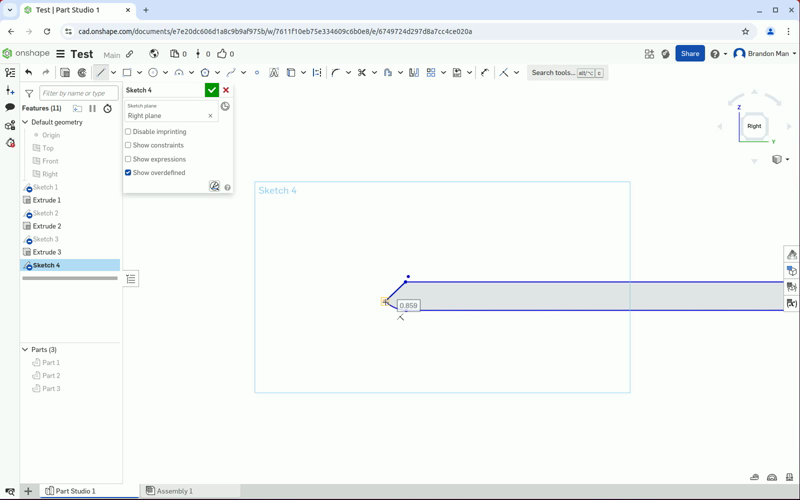
scroll(-6)
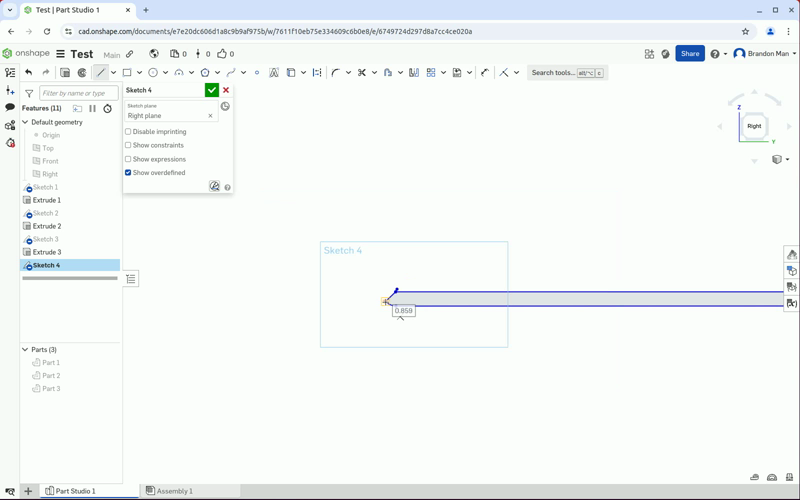
scroll(-6)
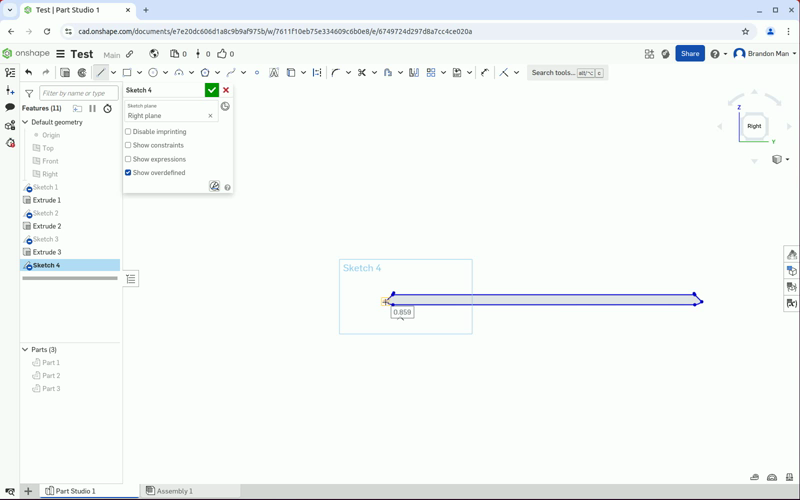
scroll(-6)
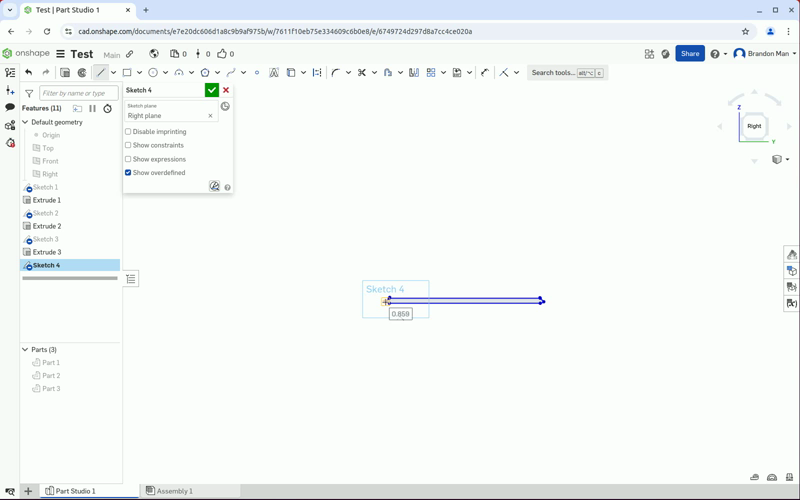
key(esc)
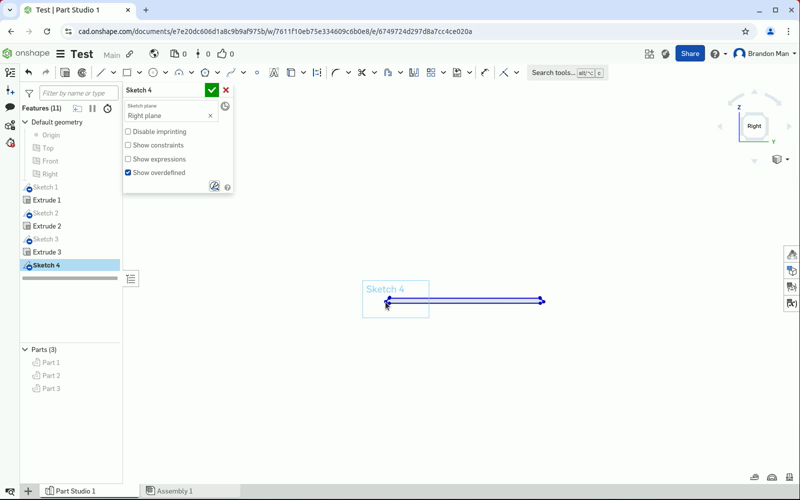
mouse_move(426, 301)
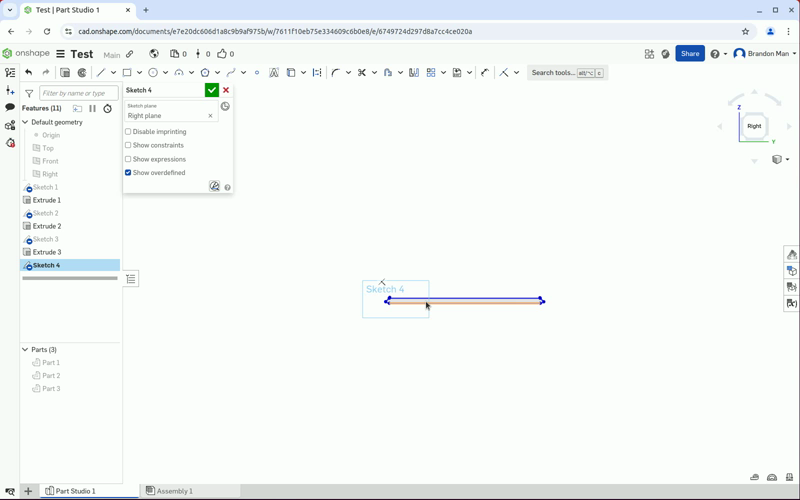
scroll(6)
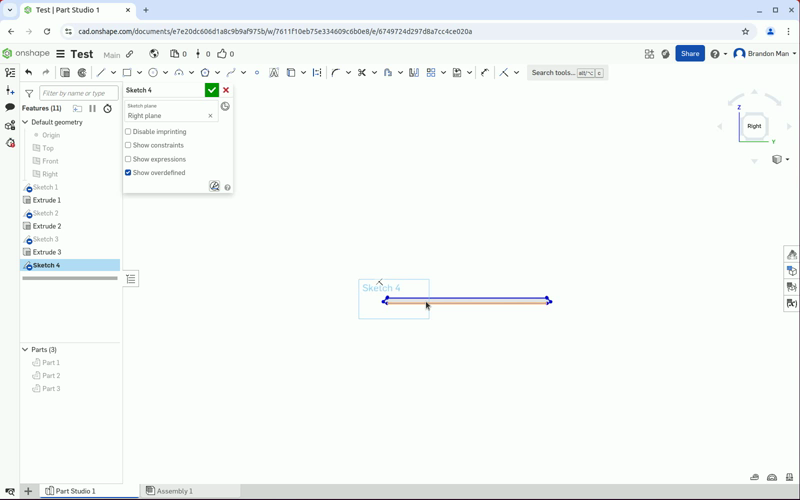
scroll(6)
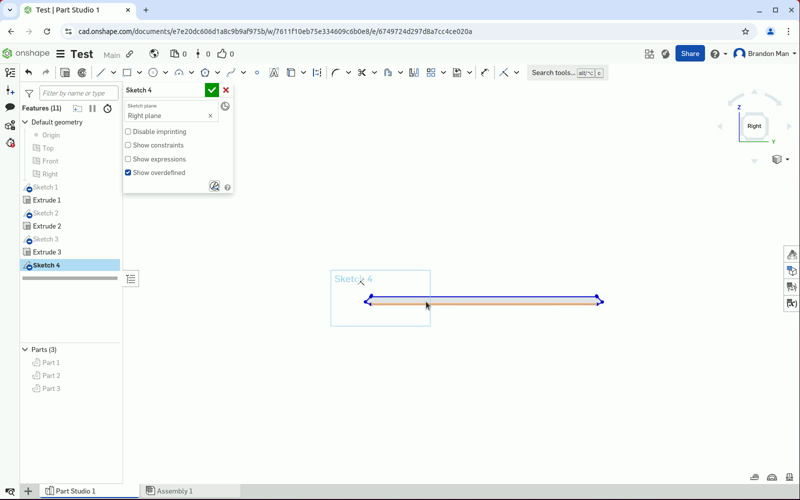
scroll(6)
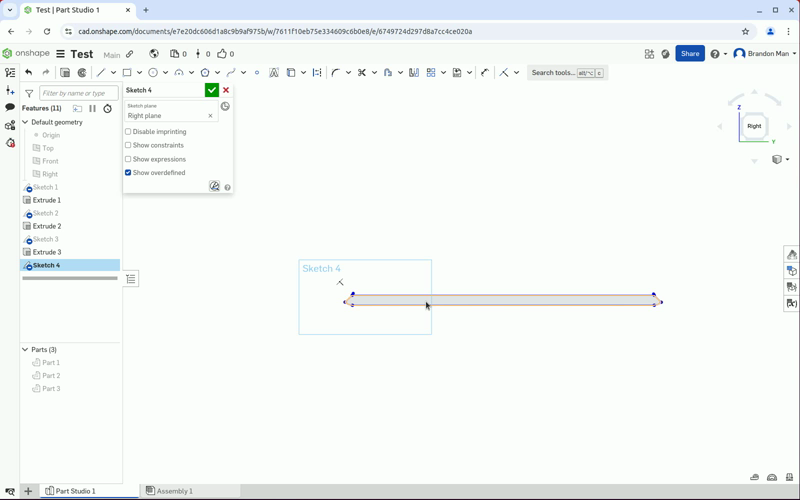
scroll(6)
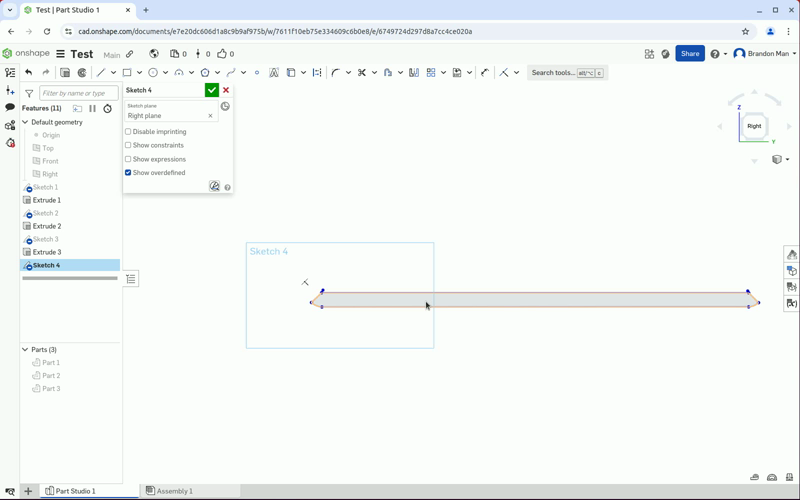
scroll(6)
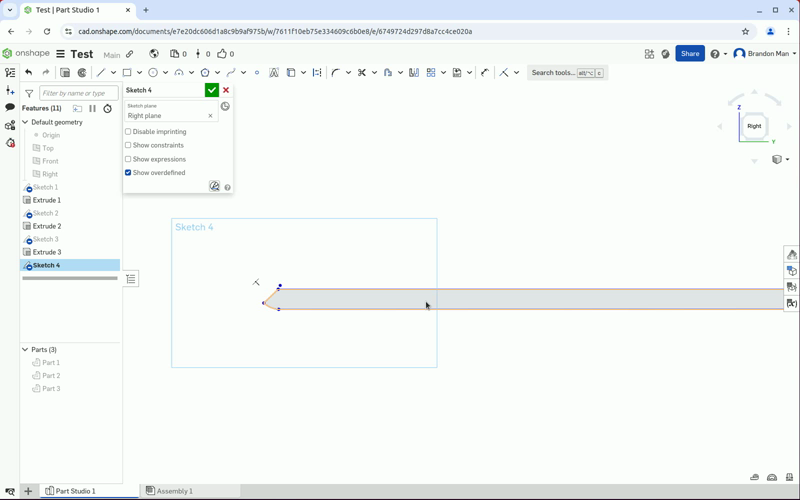
scroll(6)
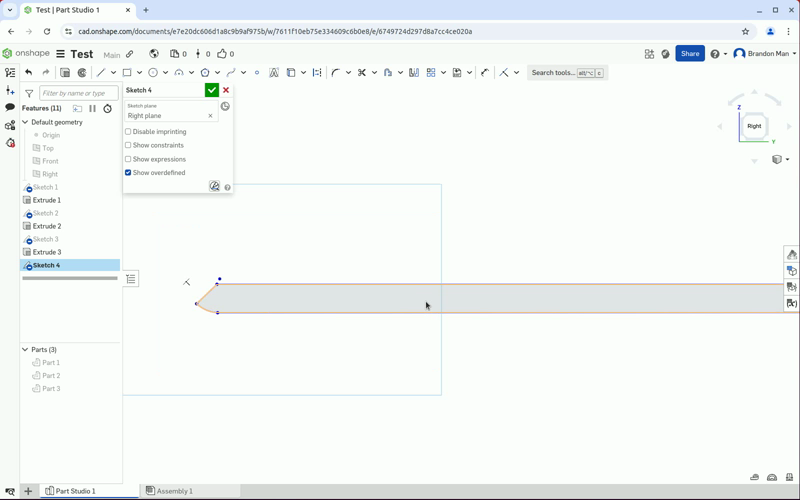
scroll(6)
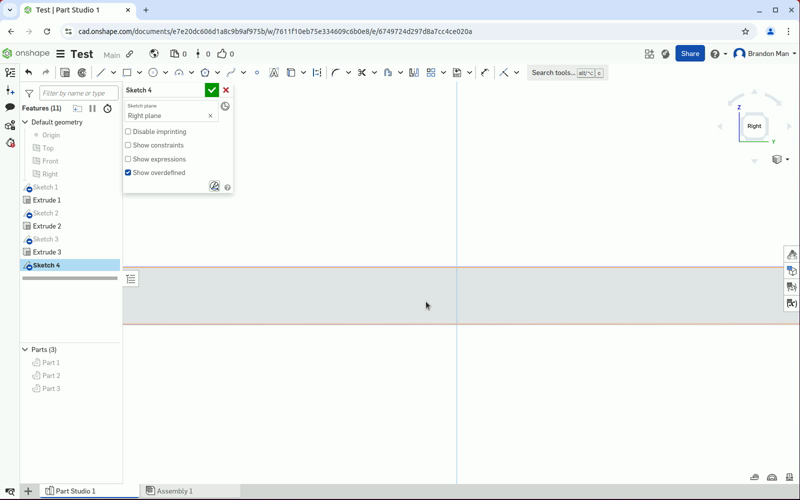
click(426, 301)
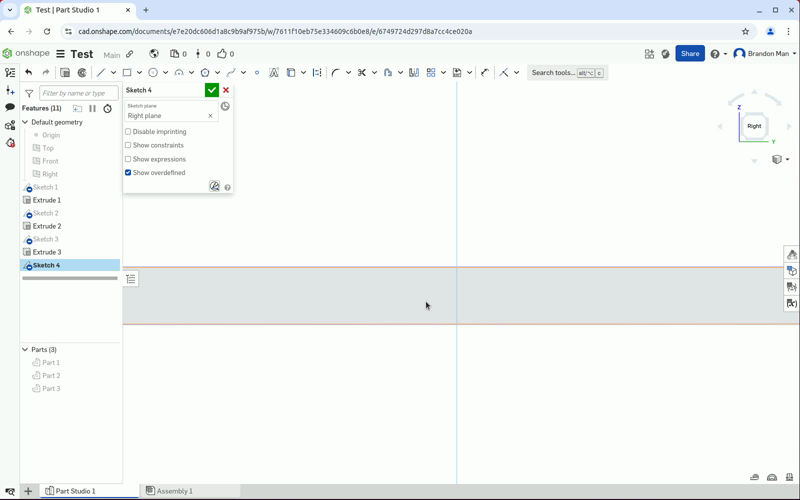
scroll(-6)
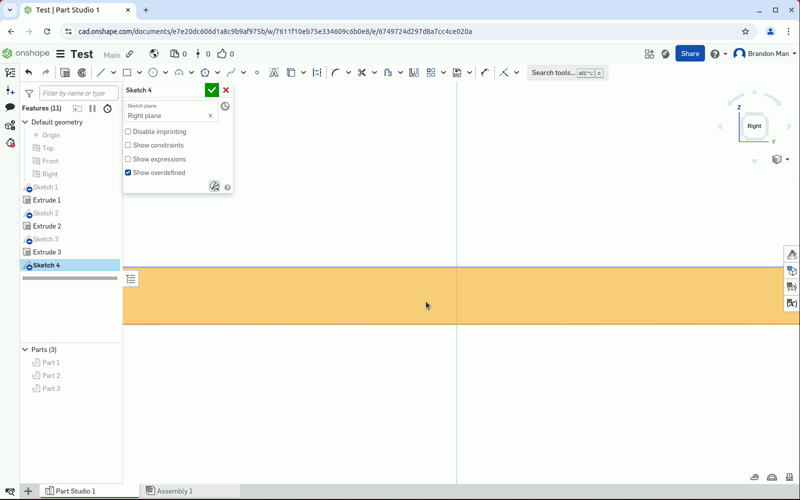
scroll(-6)
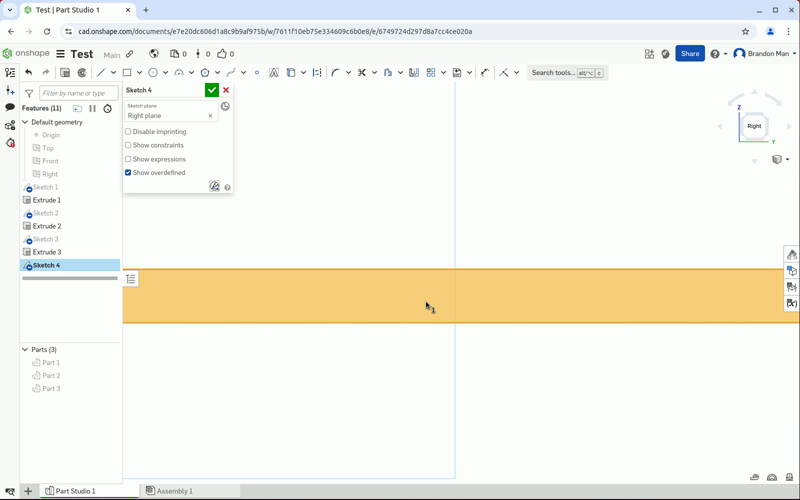
scroll(-6)
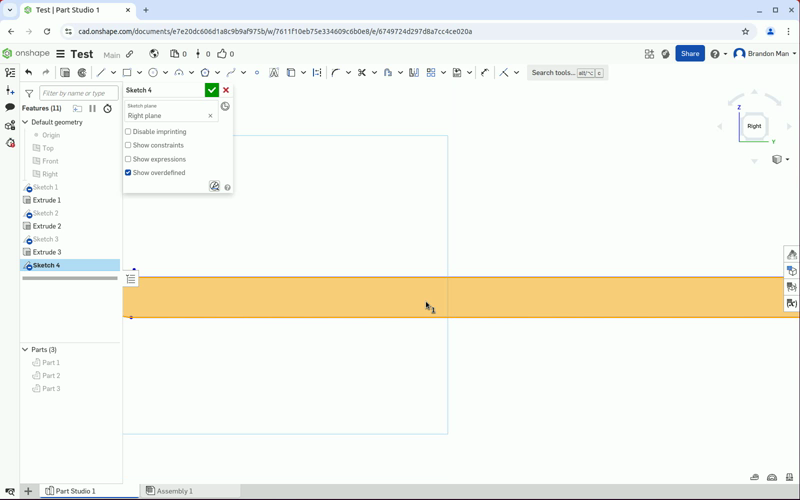
scroll(-6)
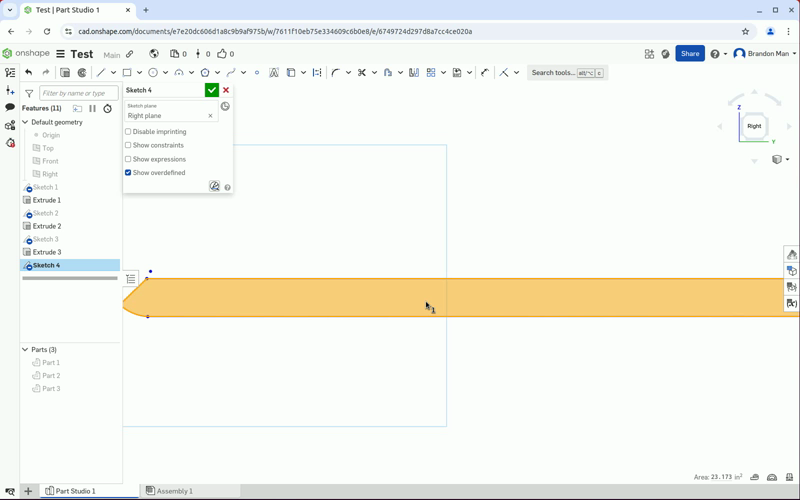
scroll(-6)
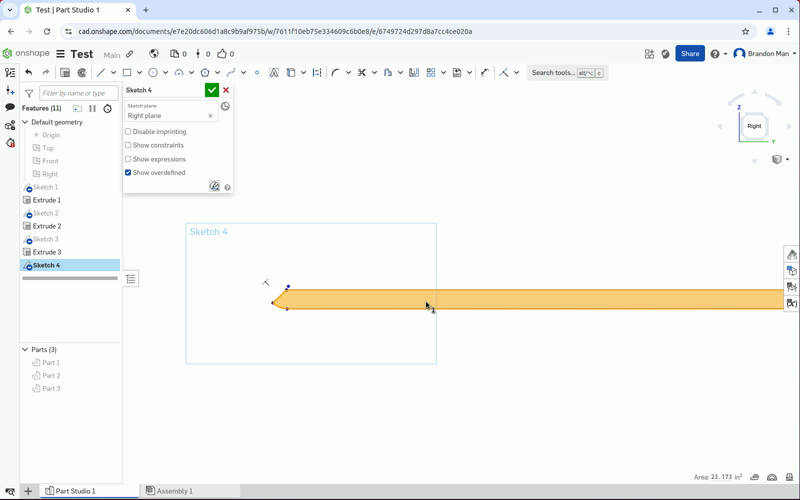
scroll(-6)
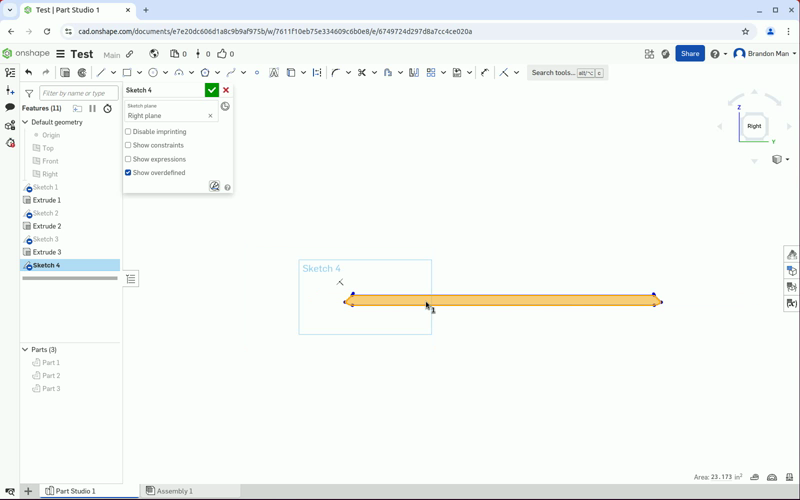
scroll(-6)
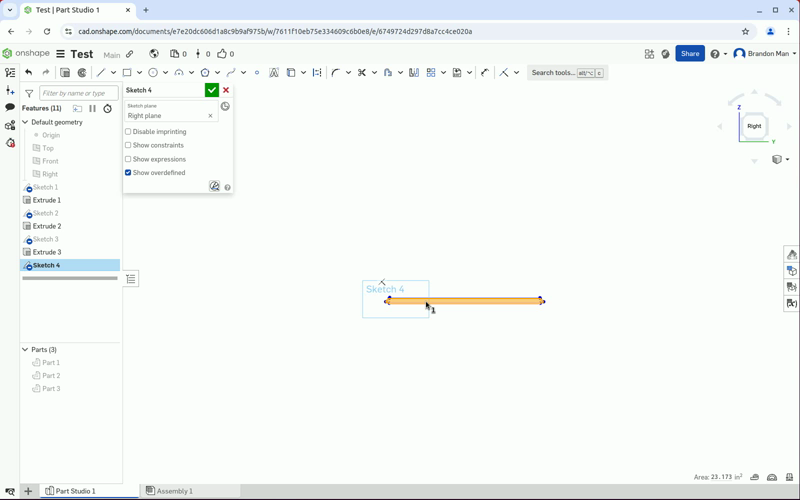
mouse_move(73, 352)
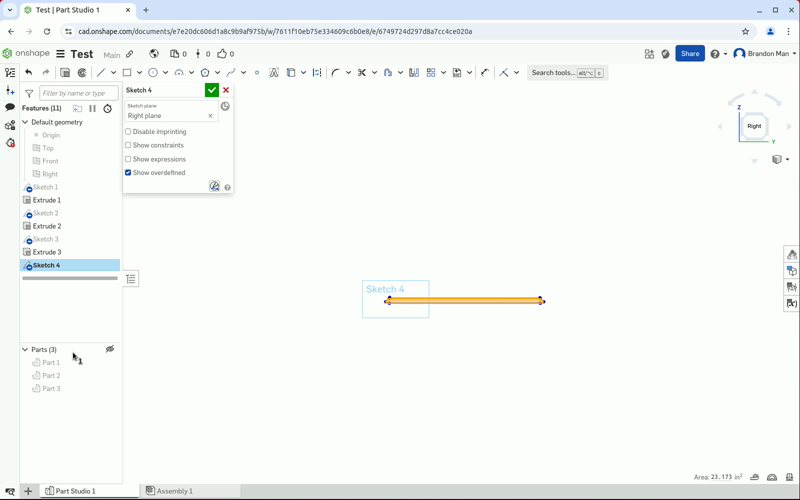
key(shift+y)
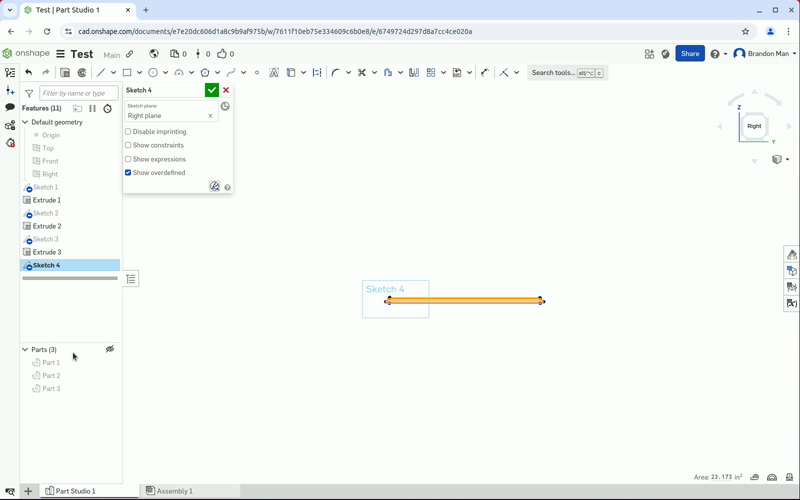
key(shift+e)
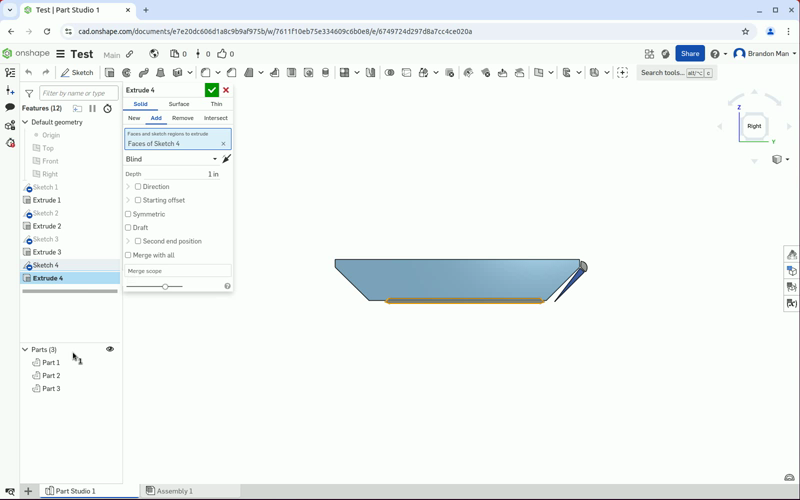
mouse_move(143, 106)
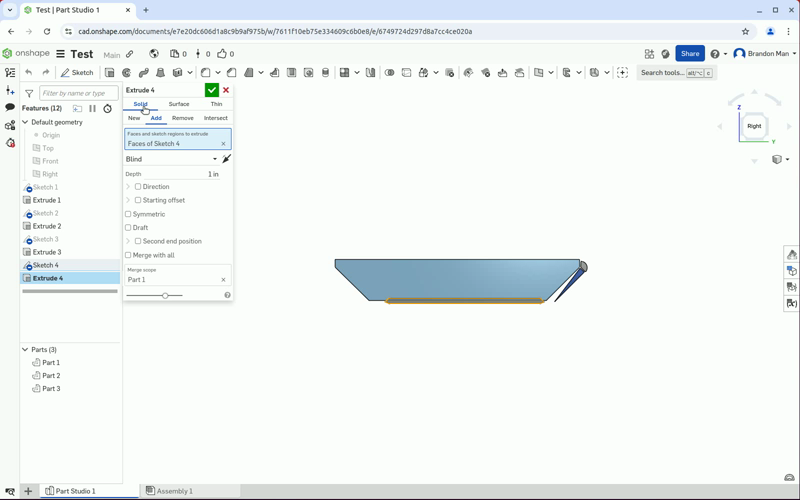
click(143, 106)
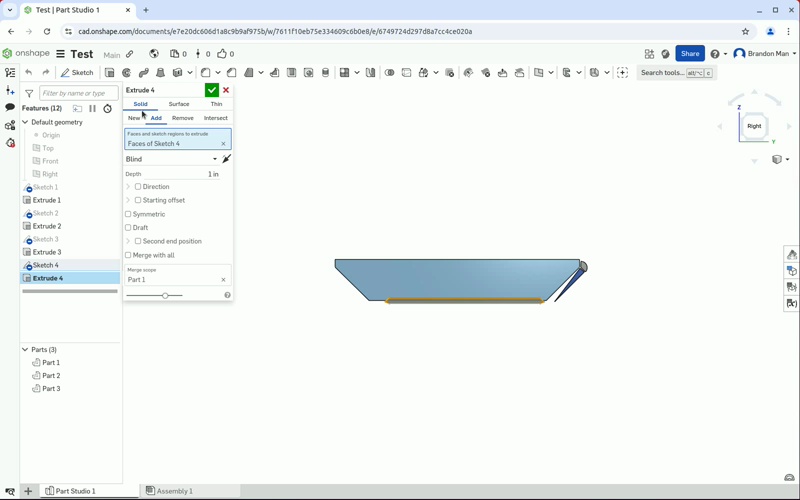
mouse_move(137, 120)
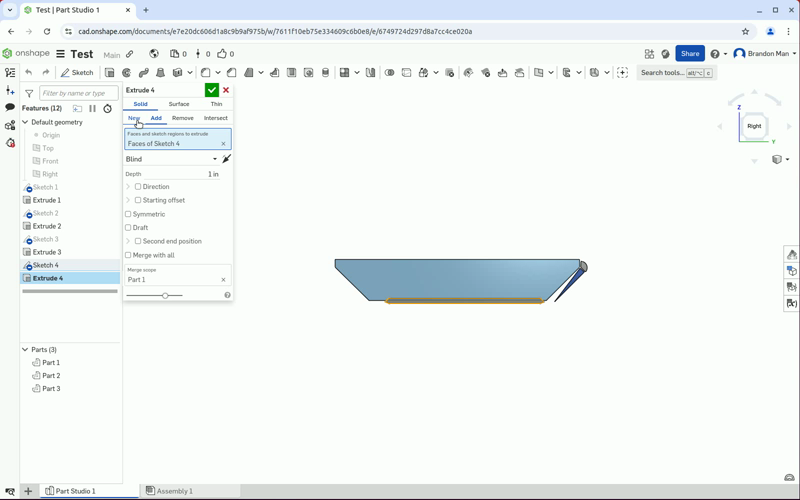
click(137, 120)
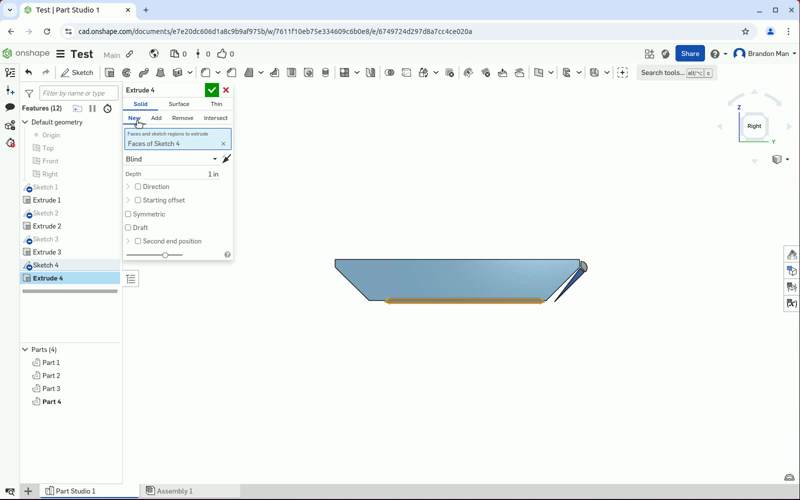
key(tab, 4)
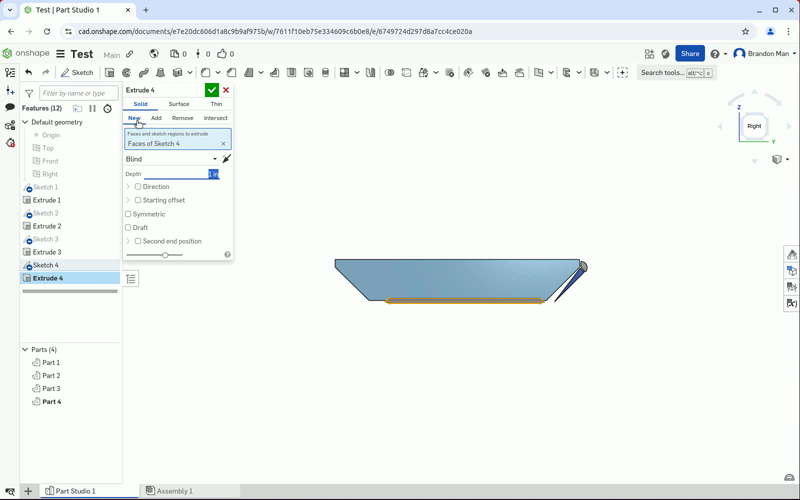
text(-2.166)
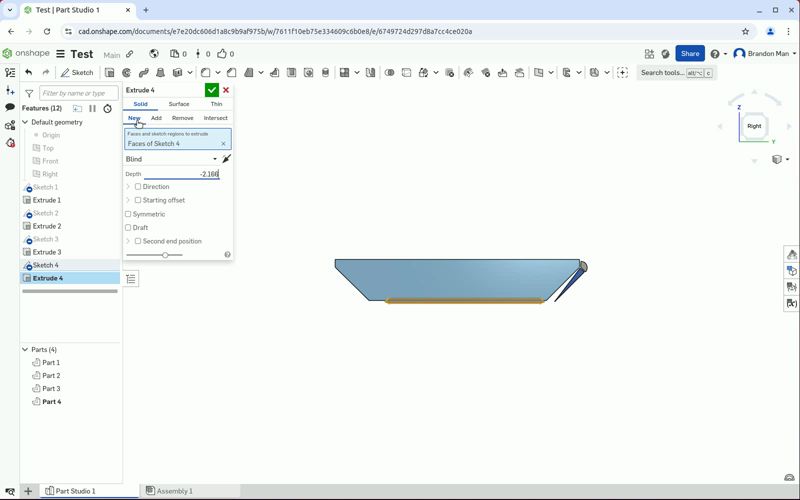
key(enter)
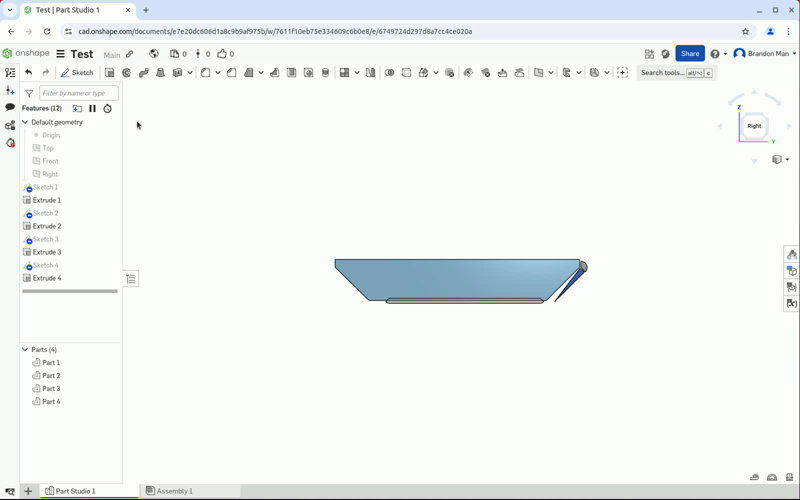
key(shift+h)
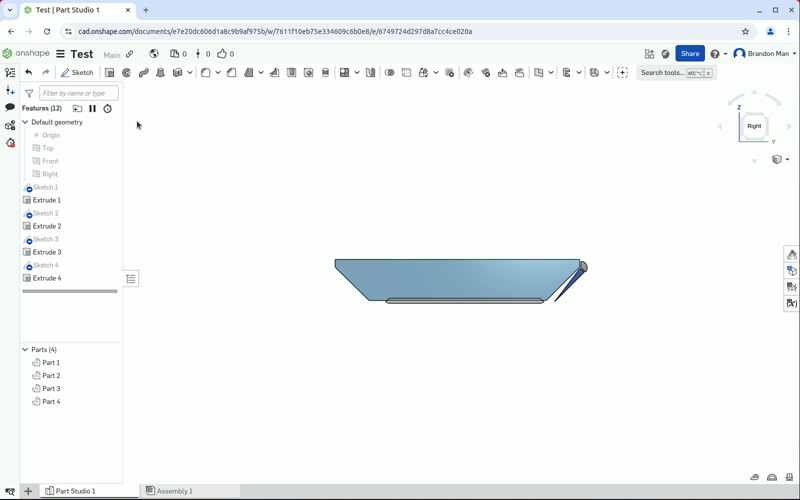
key(shift+h)
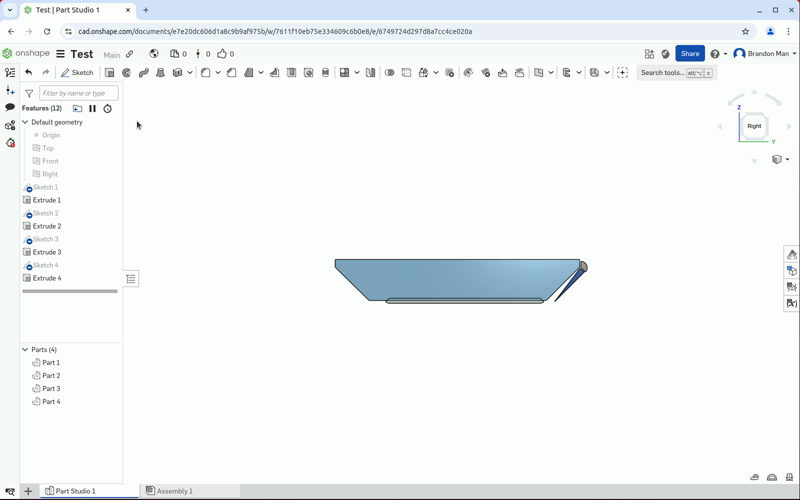
mouse_move(73, 189)
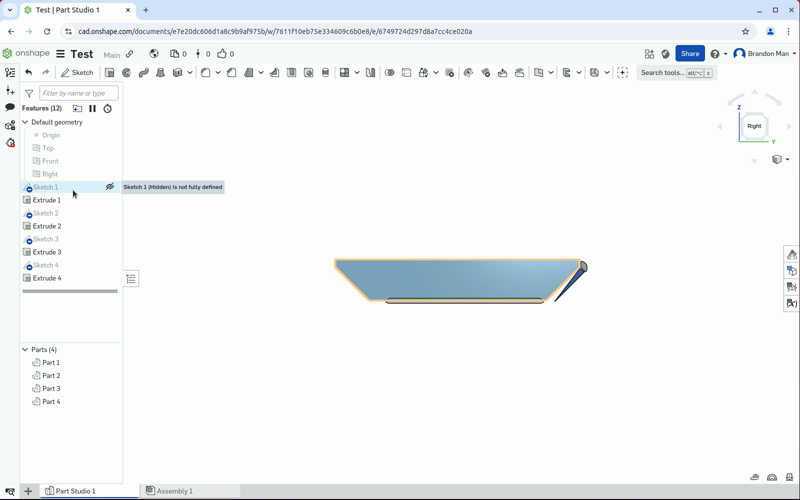
click(73, 189)
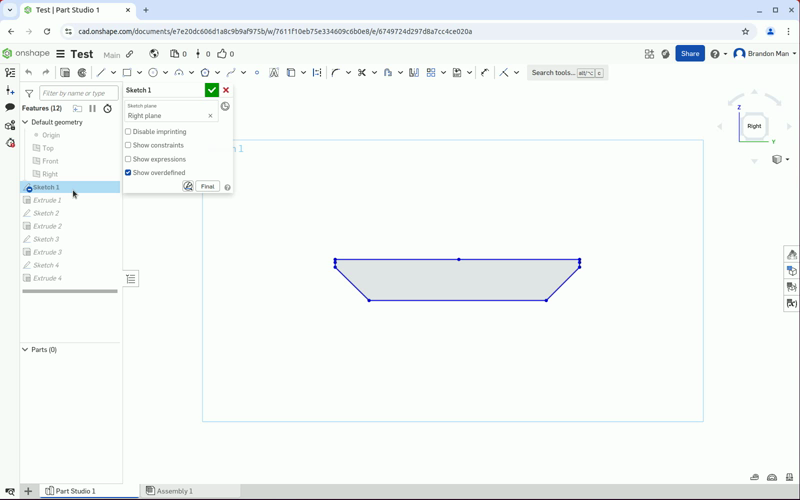
mouse_move(229, 92)
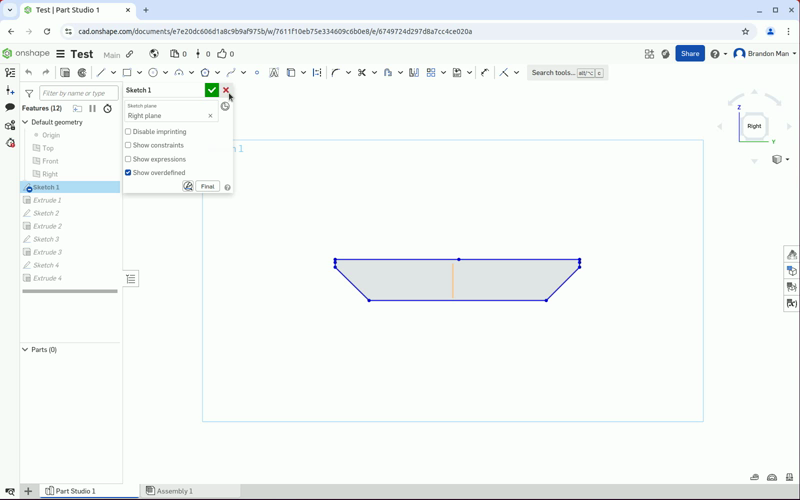
click(229, 92)
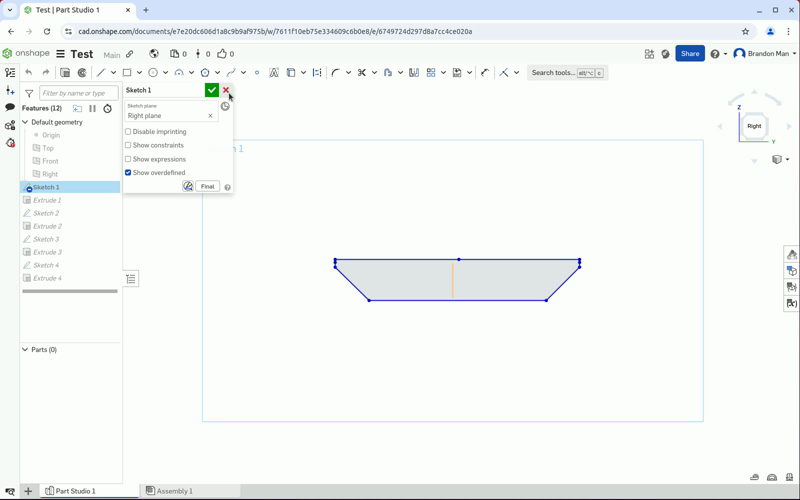
key(shift+s)
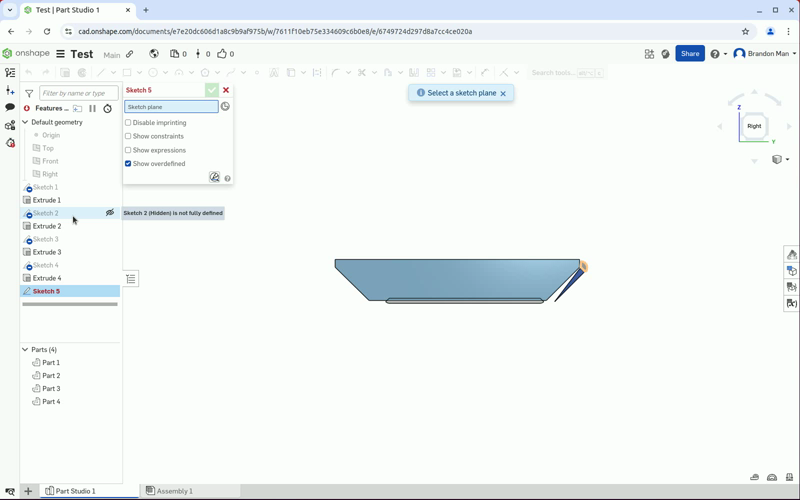
scroll(3)
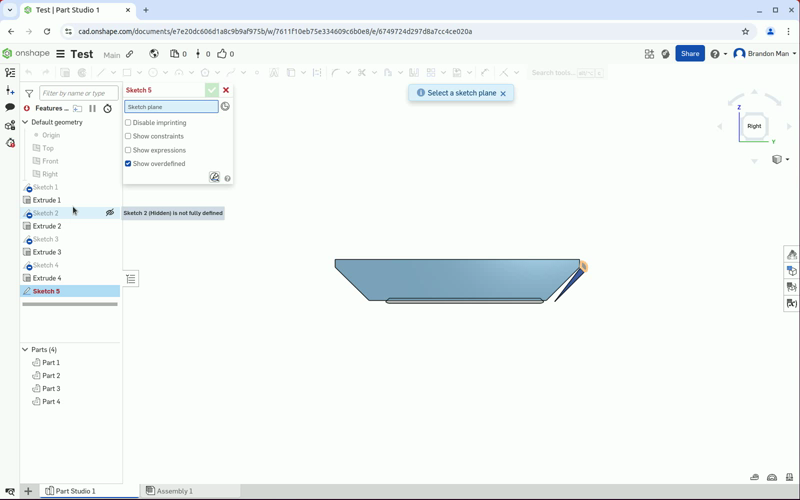
mouse_move(73, 176)
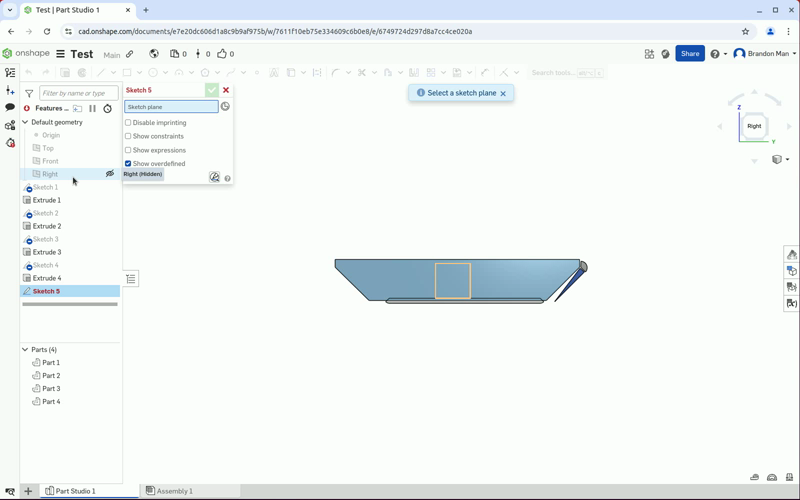
click(73, 176)
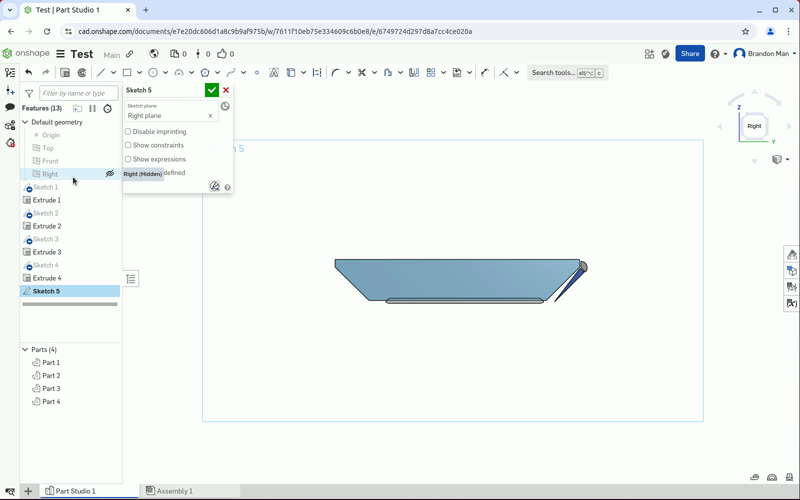
mouse_move(73, 352)
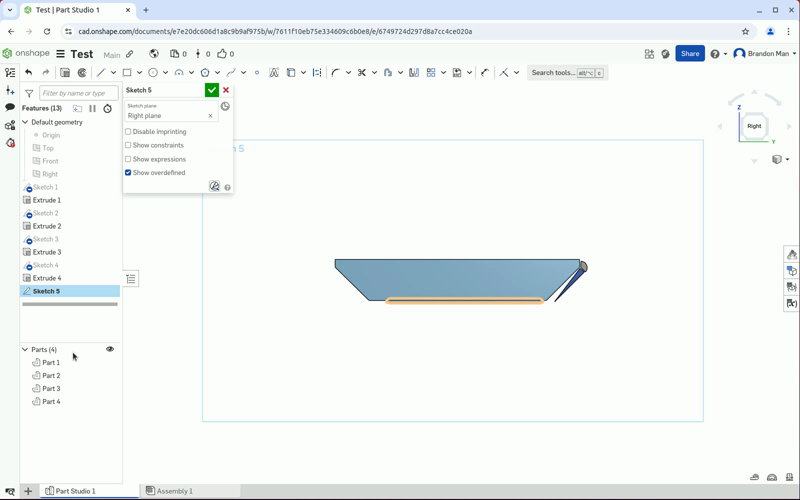
key(y)
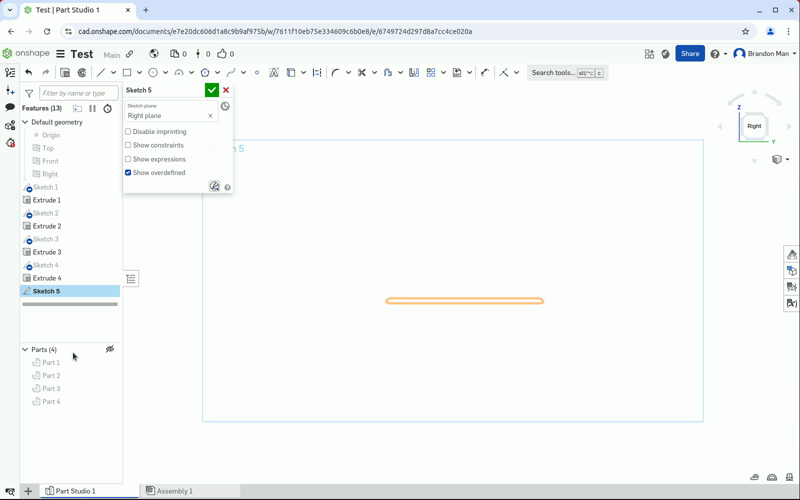
key(l)
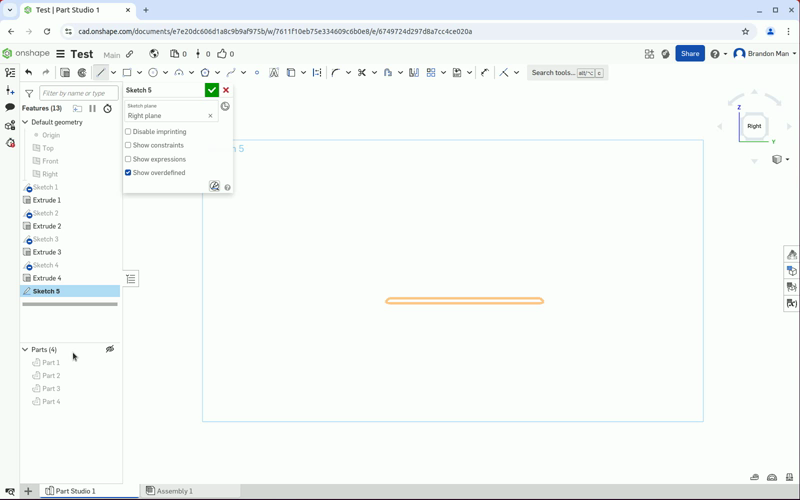
key_down(shift)
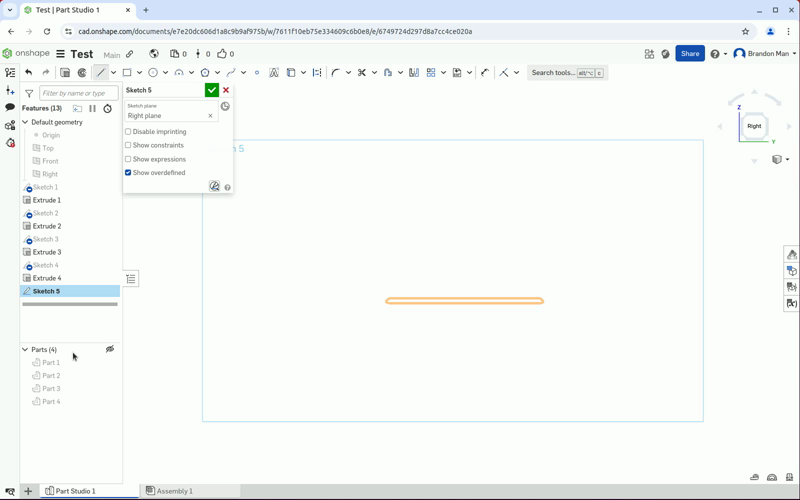
mouse_move(358, 274)
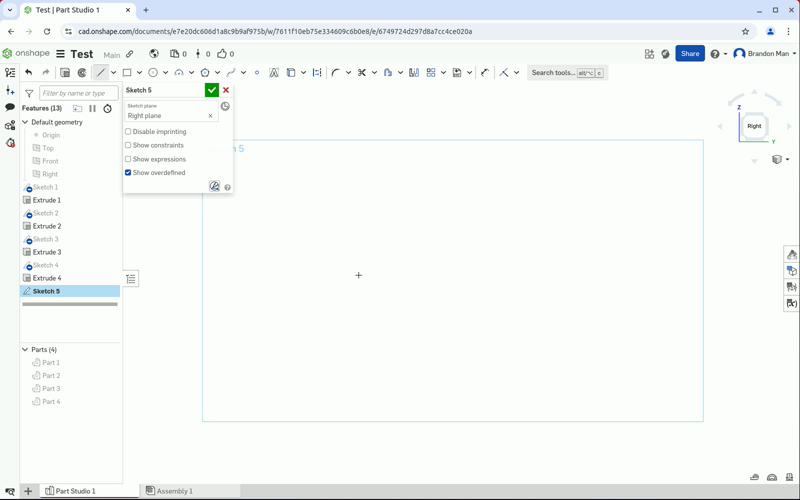
click(358, 274)
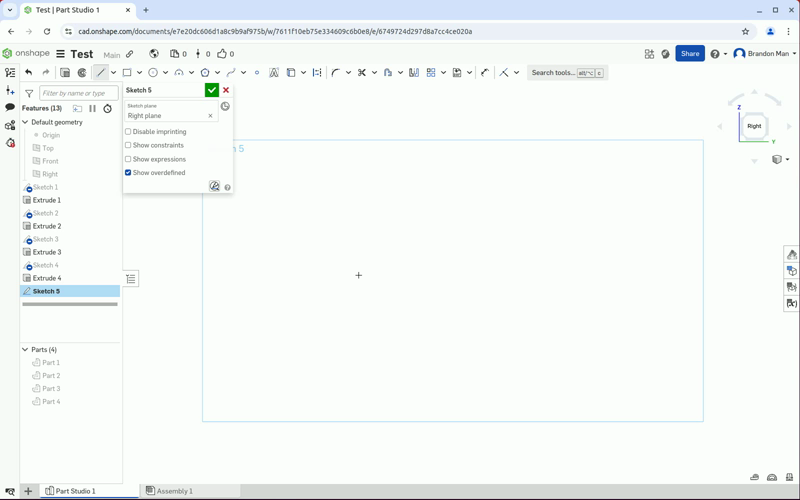
key_up(shift)
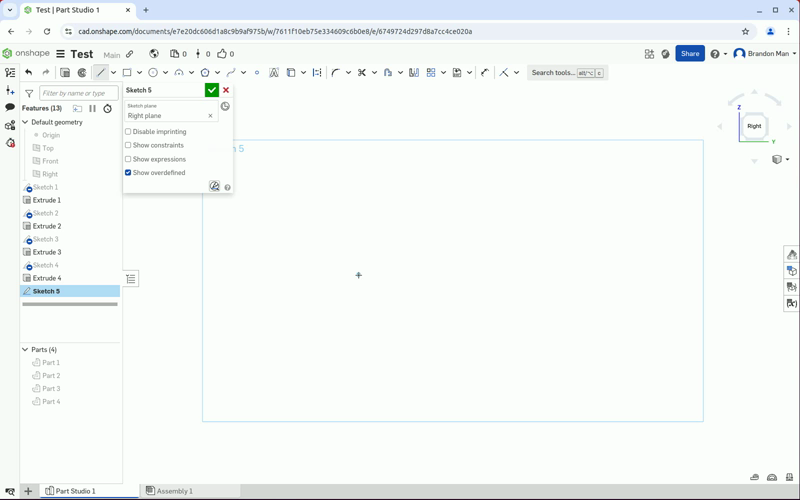
key_down(shift)
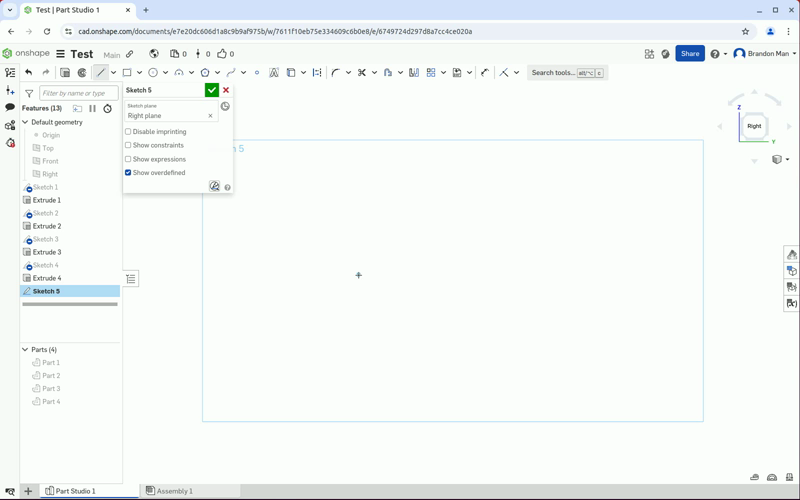
mouse_move(388, 274)
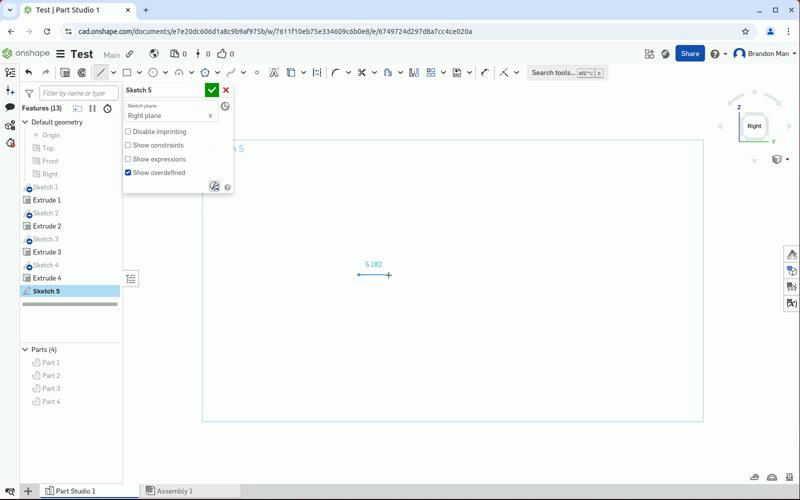
mouse_move(386, 302)
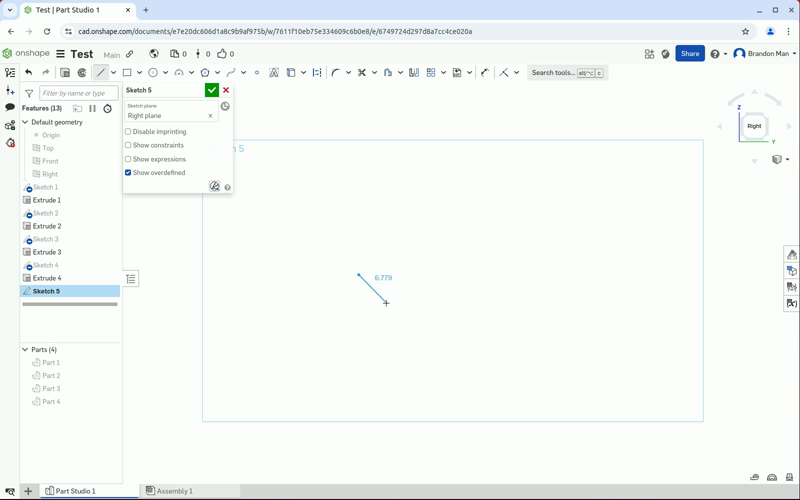
click(386, 302)
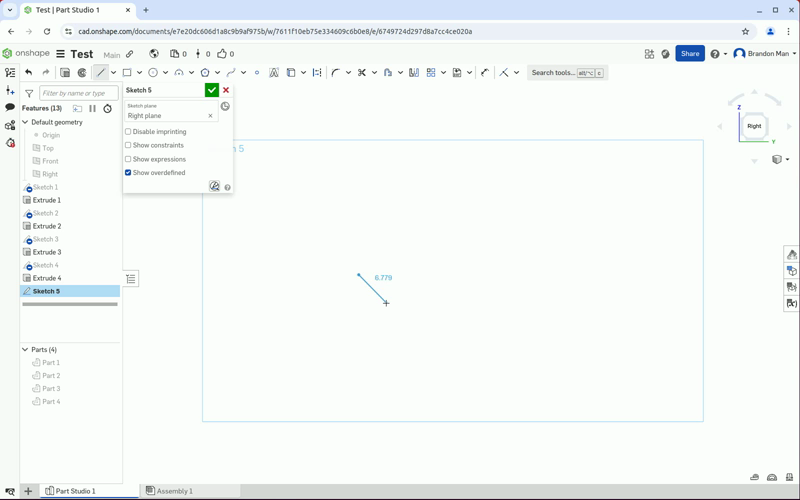
key_up(shift)
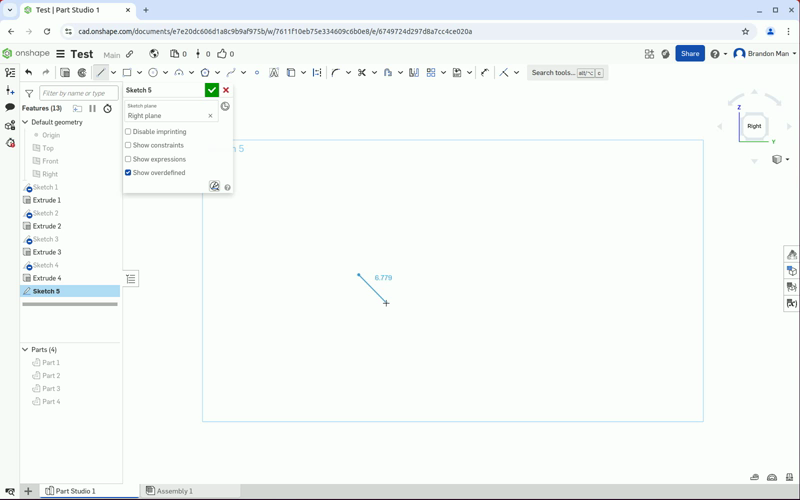
key_down(shift)
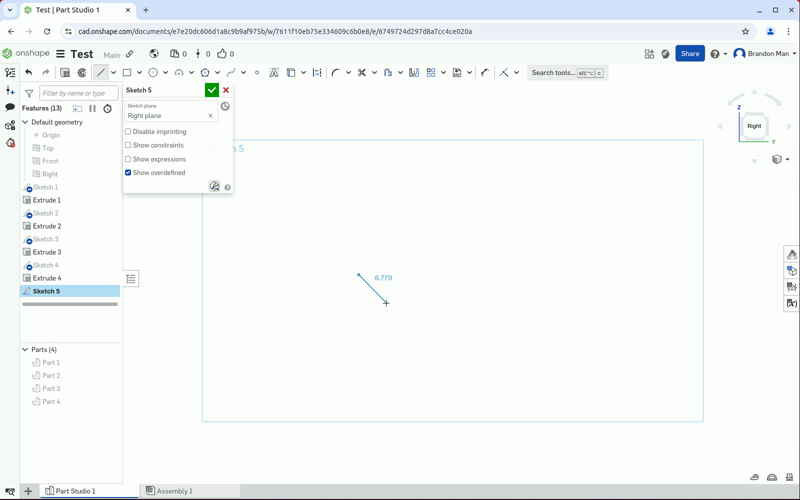
mouse_move(416, 302)
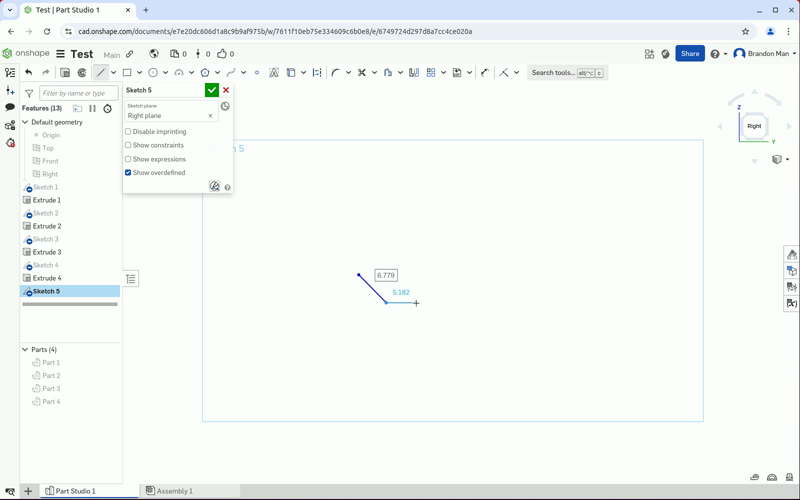
mouse_move(389, 299)
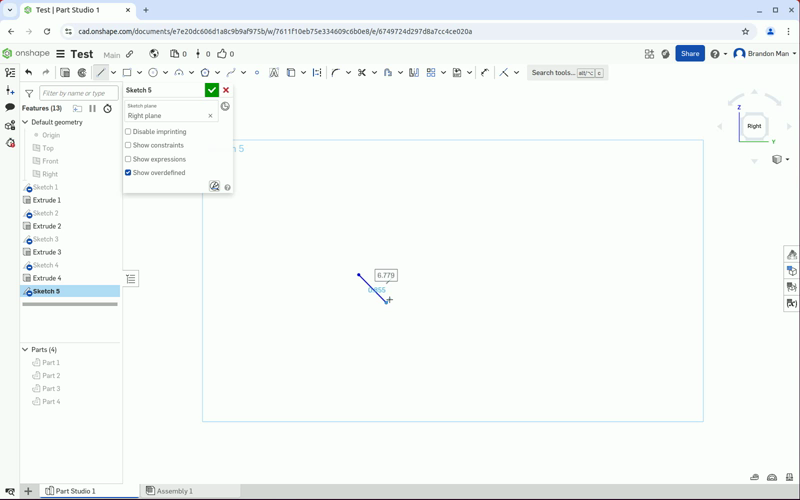
scroll(6)
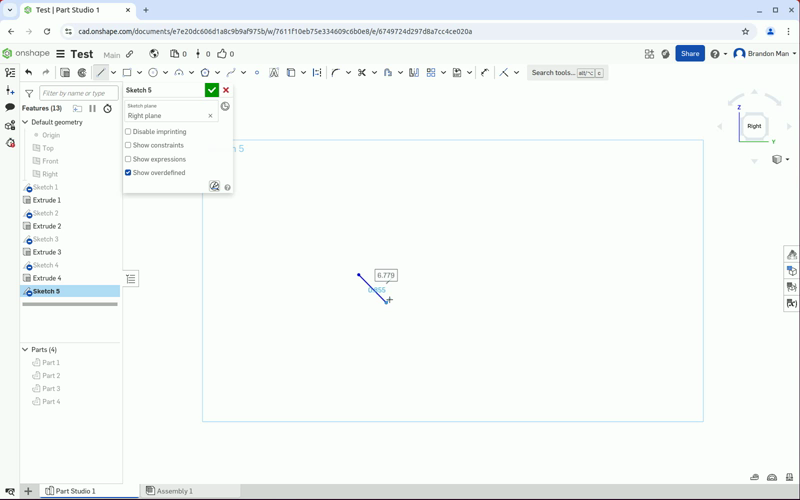
scroll(6)
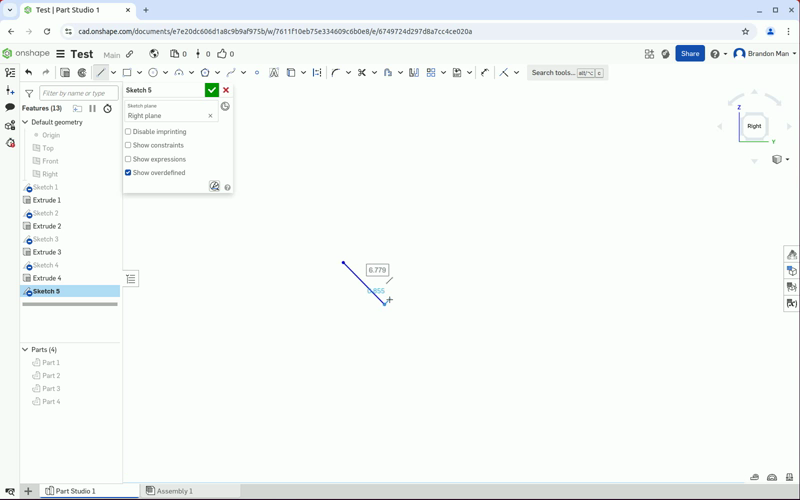
scroll(6)
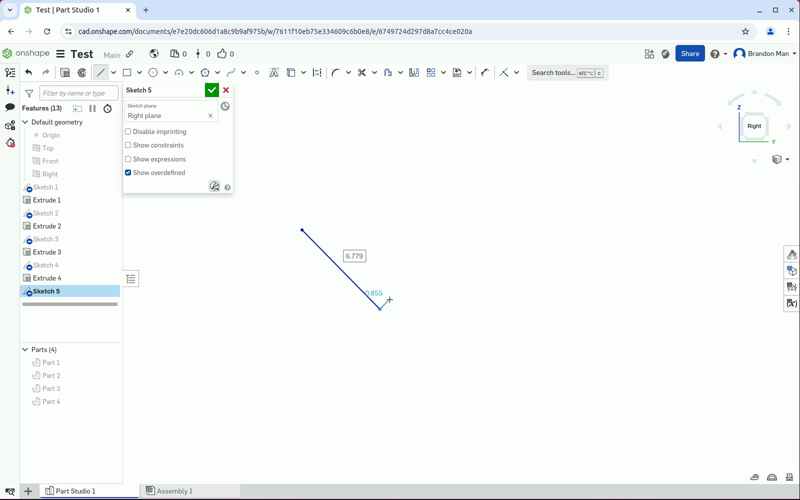
scroll(6)
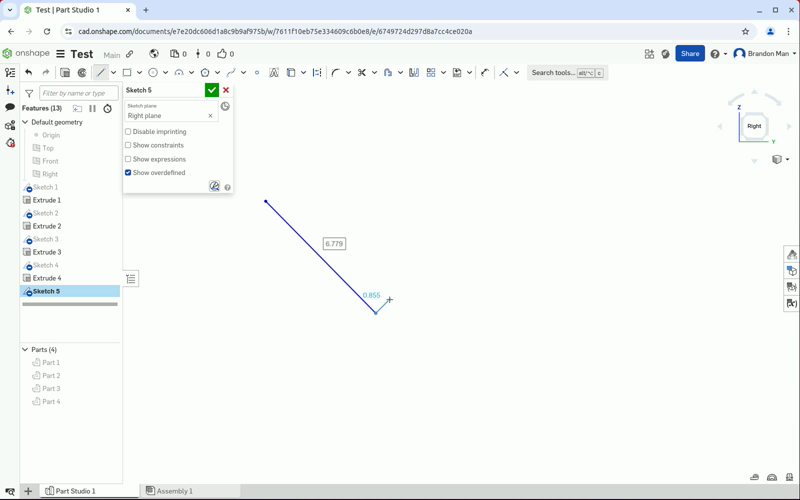
scroll(6)
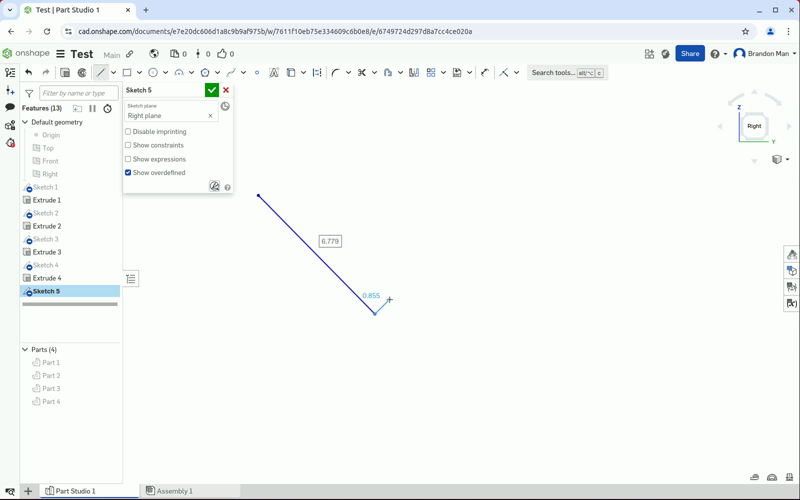
scroll(6)
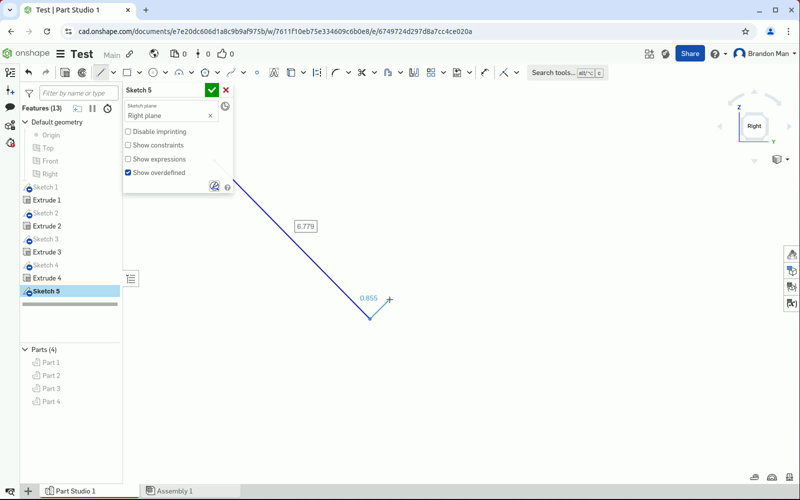
scroll(6)
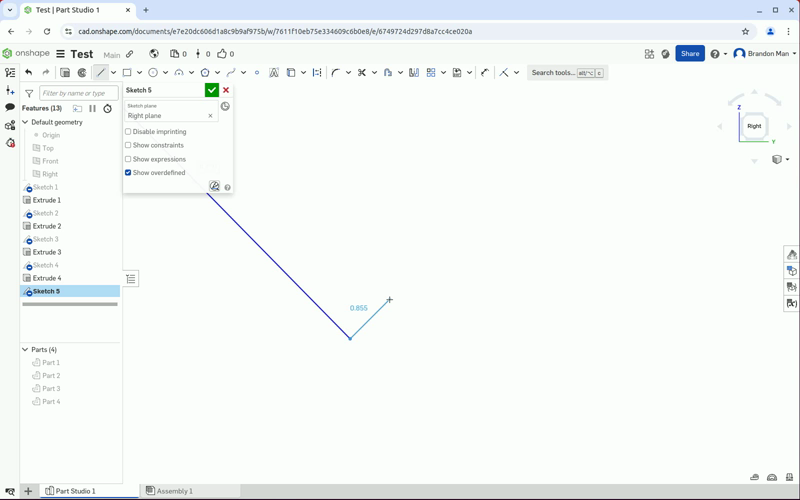
click(389, 299)
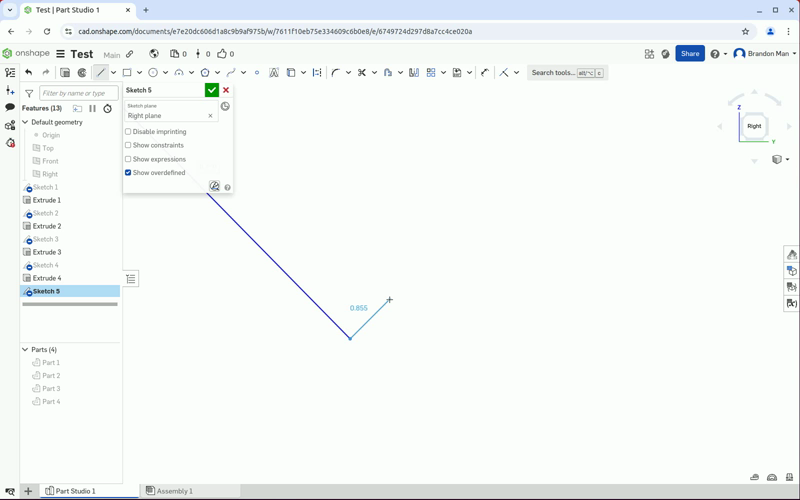
scroll(-6)
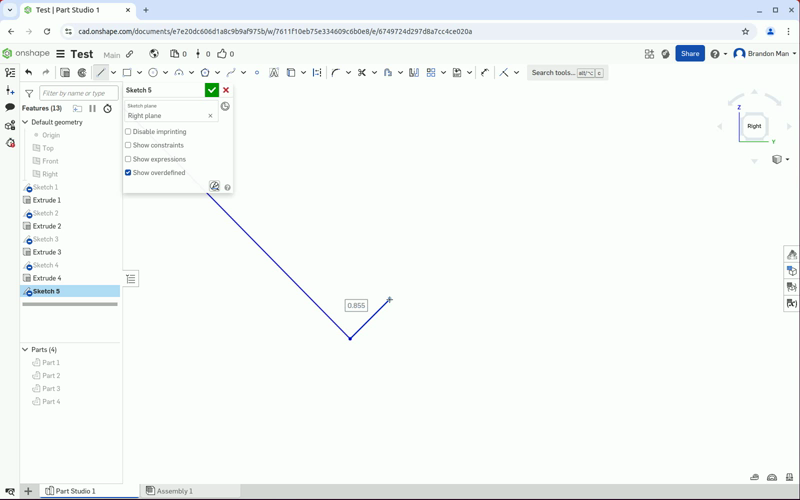
scroll(-6)
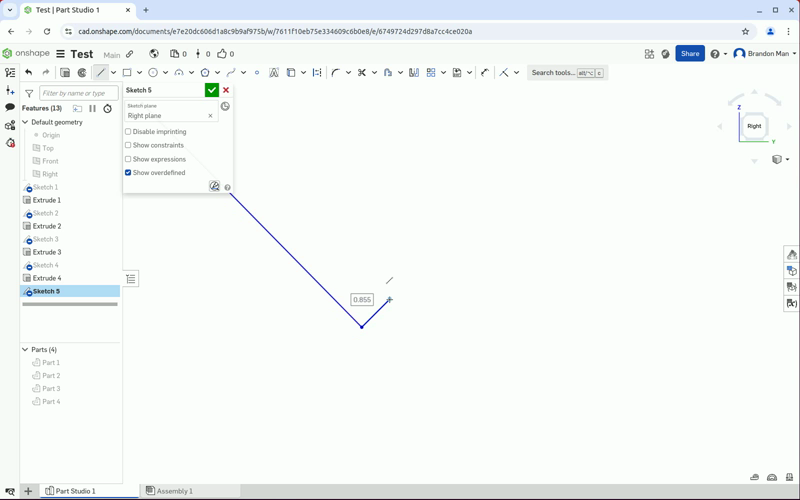
scroll(-6)
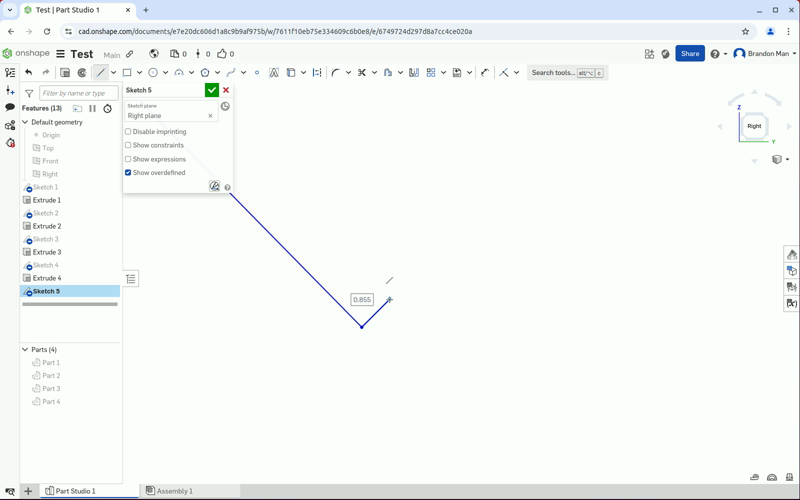
scroll(-6)
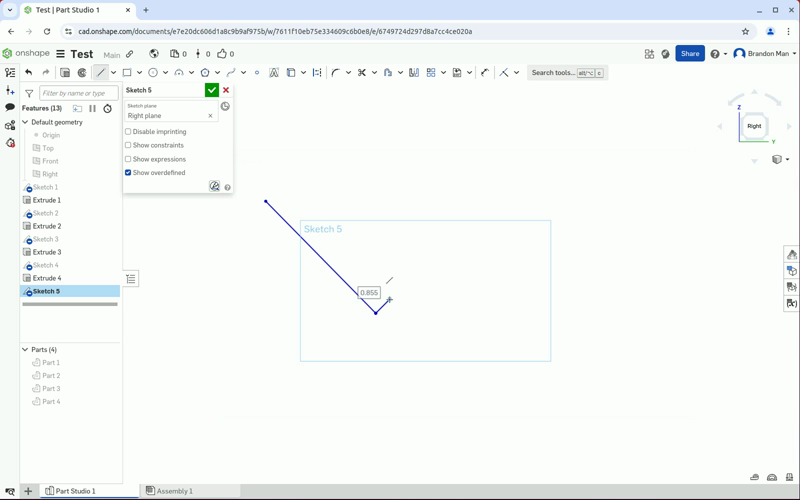
scroll(-6)
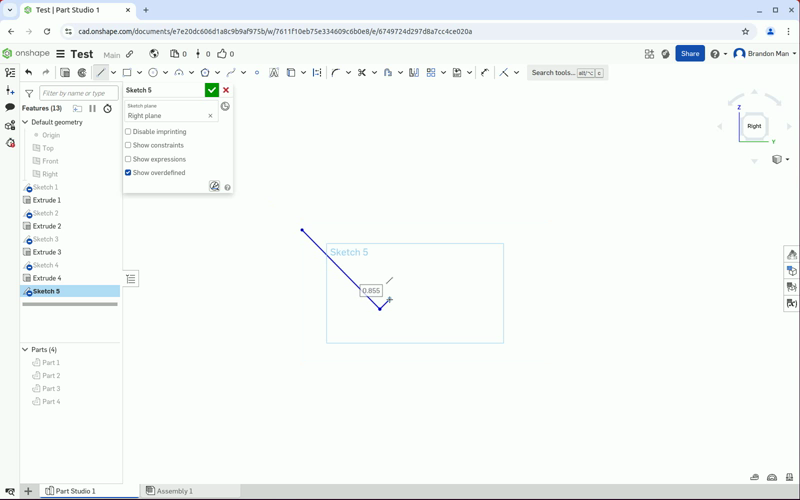
scroll(-6)
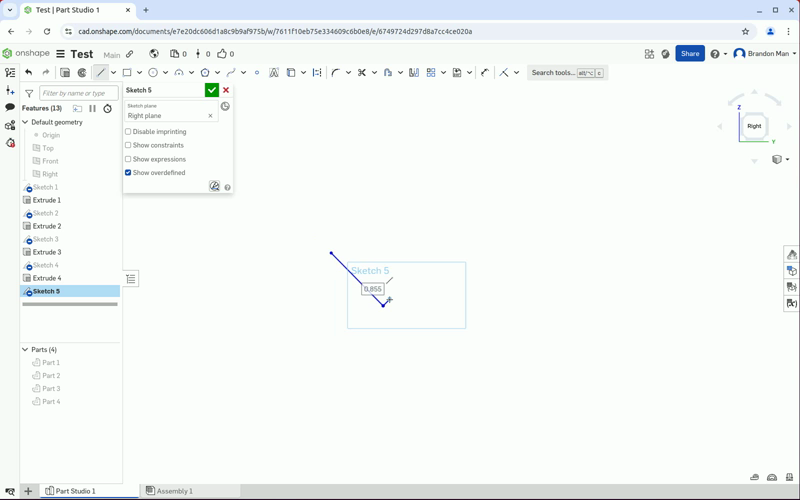
scroll(-6)
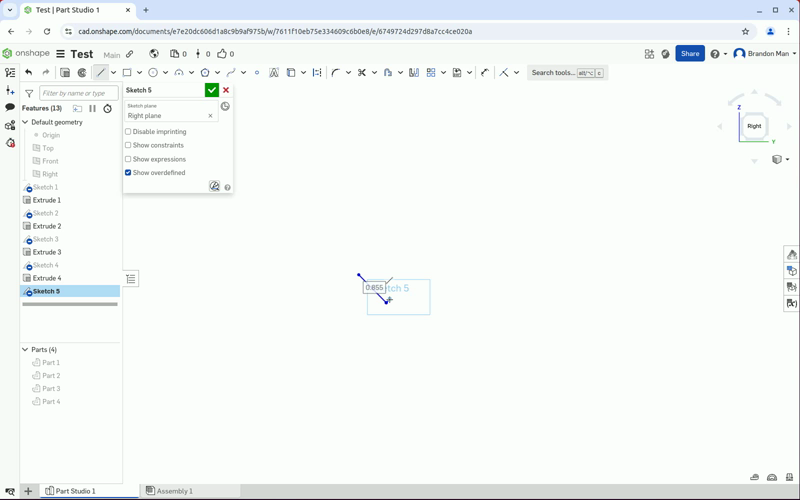
key_up(shift)
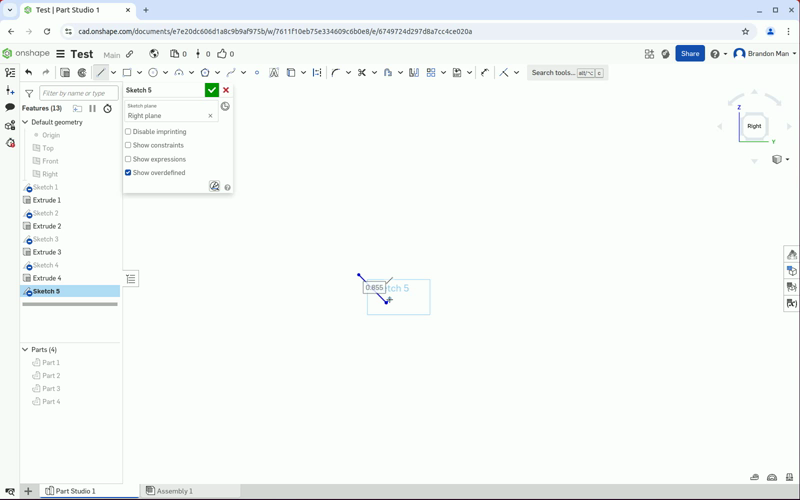
key_down(shift)
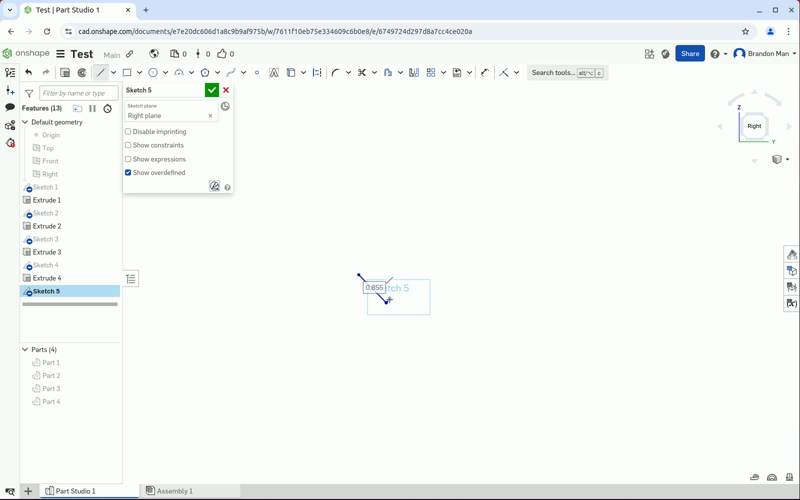
mouse_move(420, 299)
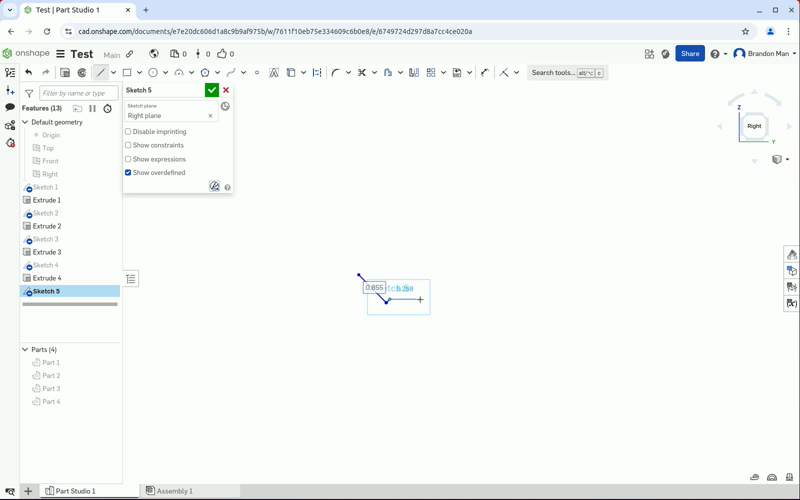
mouse_move(362, 271)
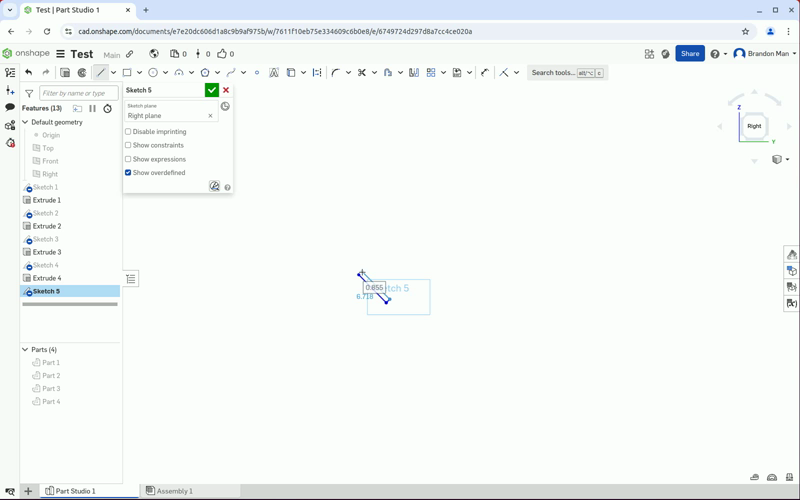
click(362, 271)
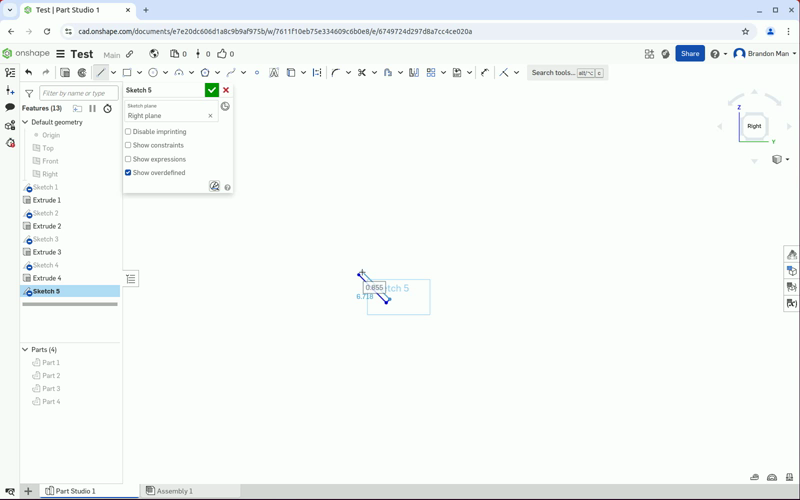
key_up(shift)
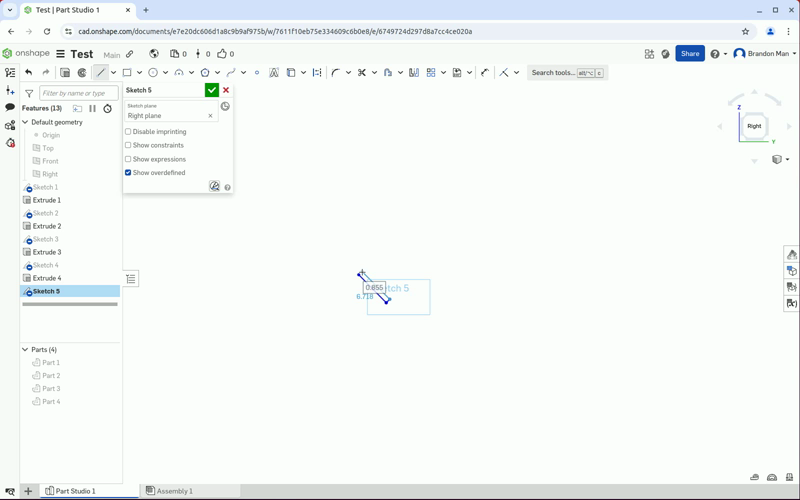
mouse_move(392, 271)
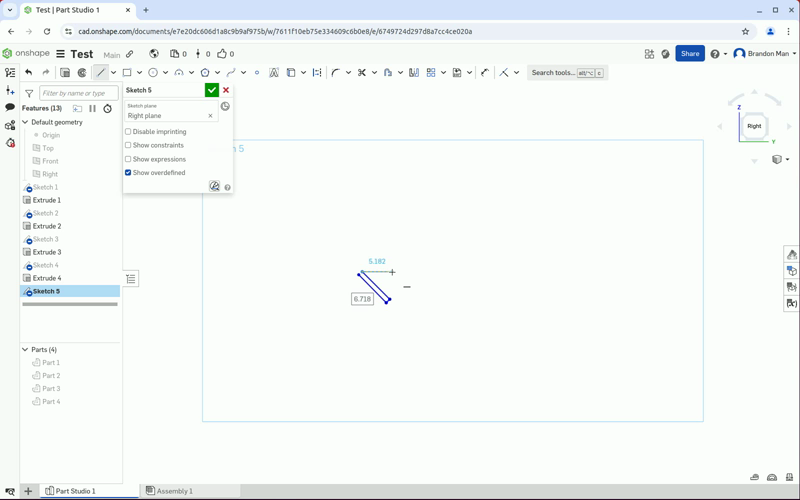
key_down(shift)
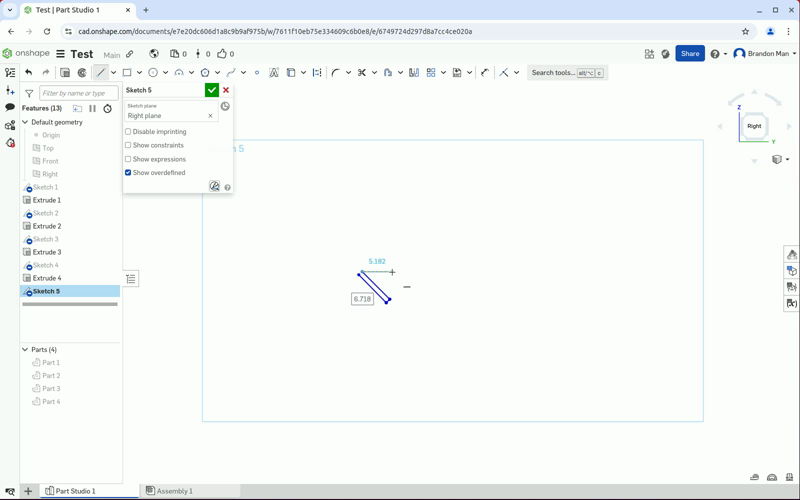
mouse_move(358, 274)
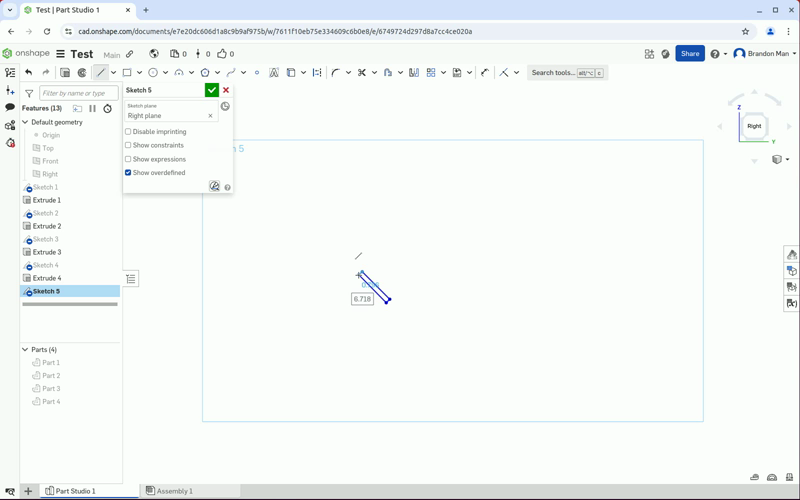
scroll(6)
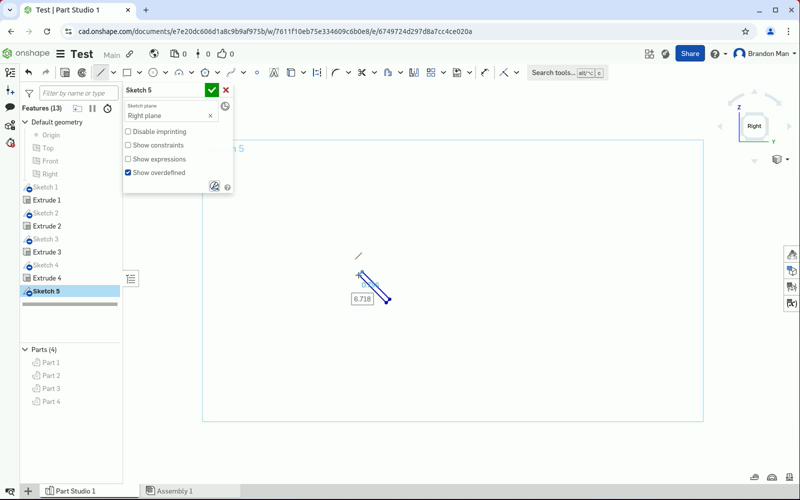
scroll(6)
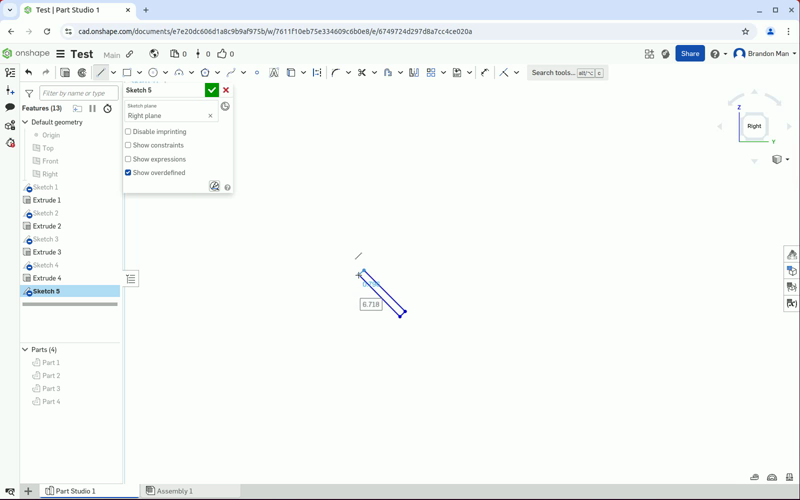
scroll(6)
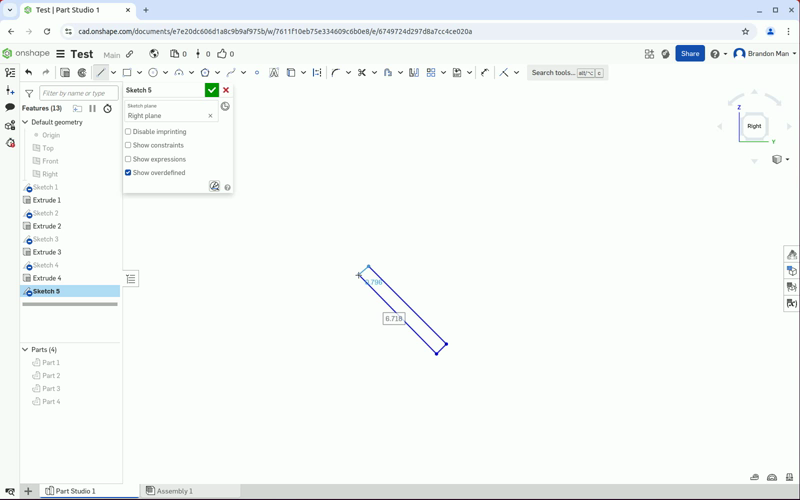
scroll(6)
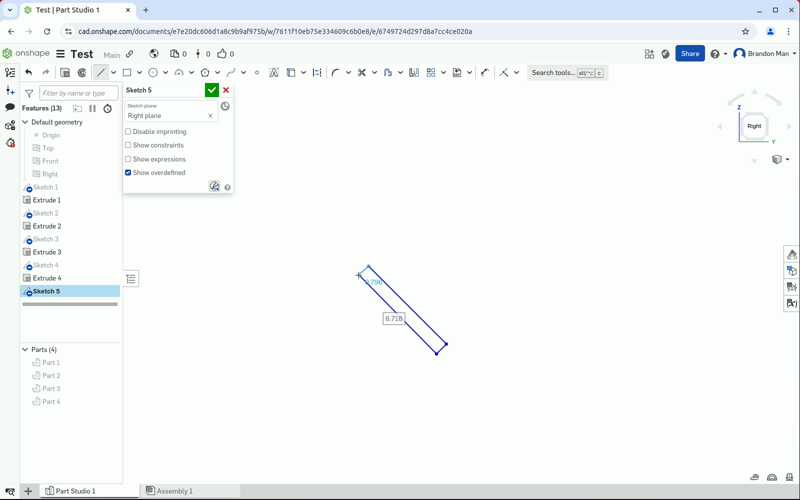
scroll(6)
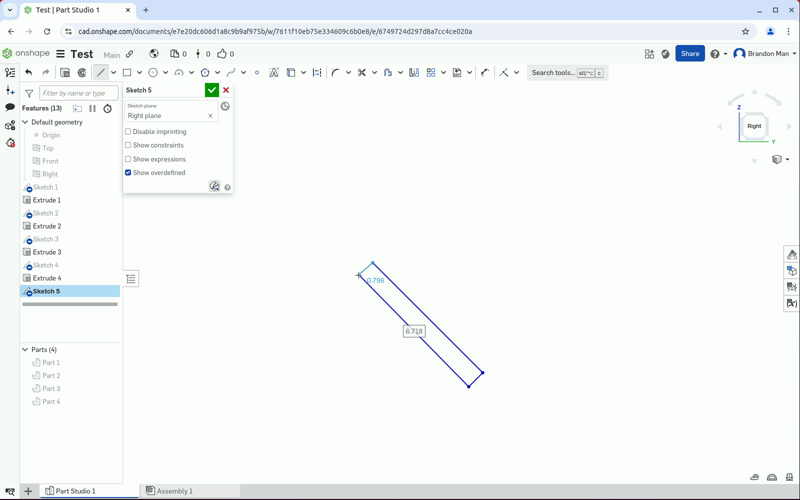
scroll(6)
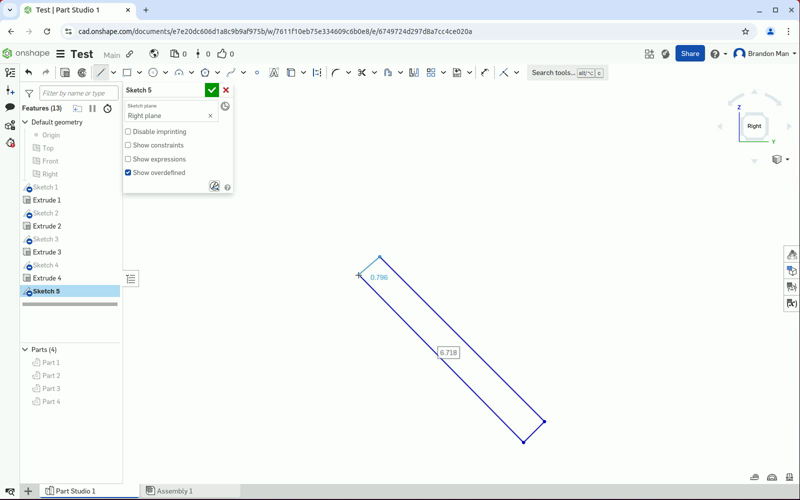
scroll(6)
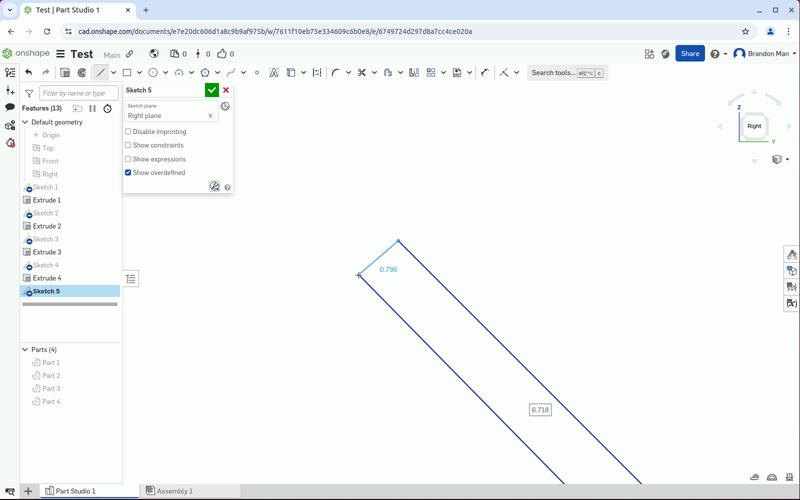
key_up(shift)
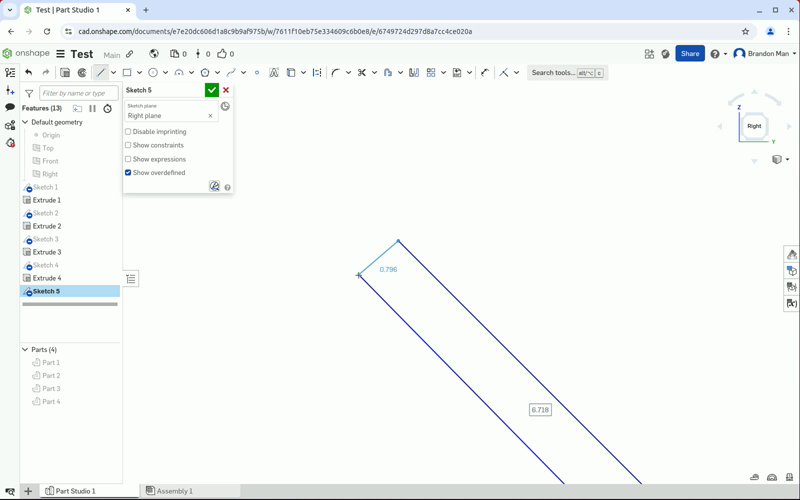
click(358, 274)
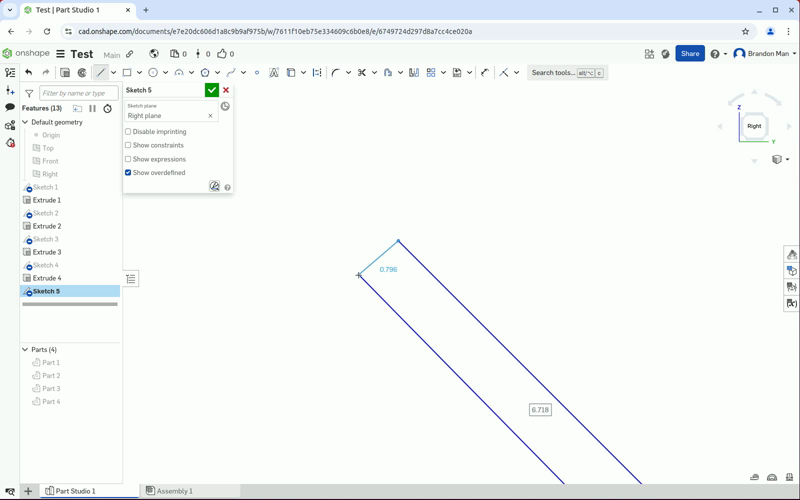
scroll(-6)
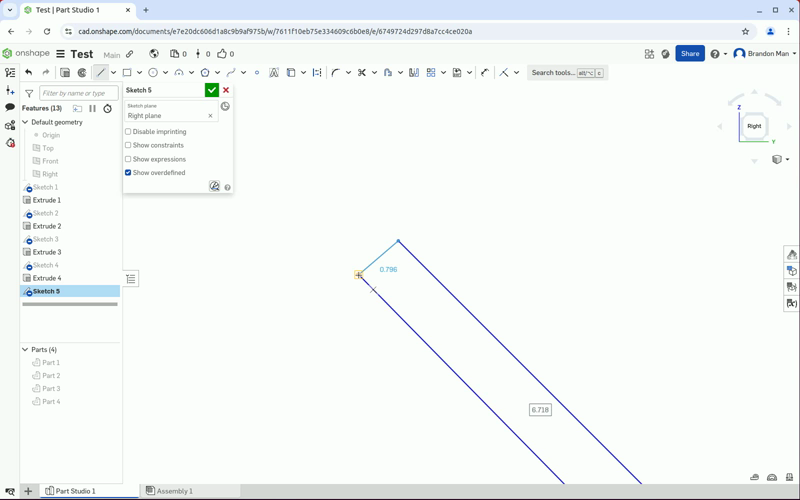
scroll(-6)
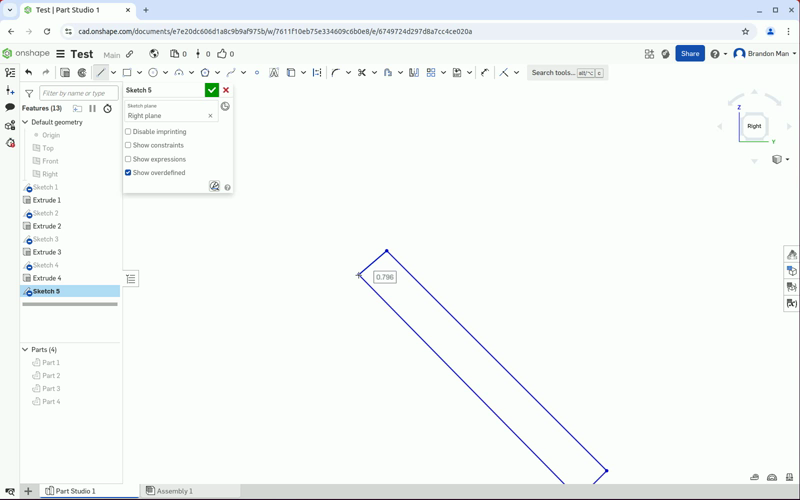
scroll(-6)
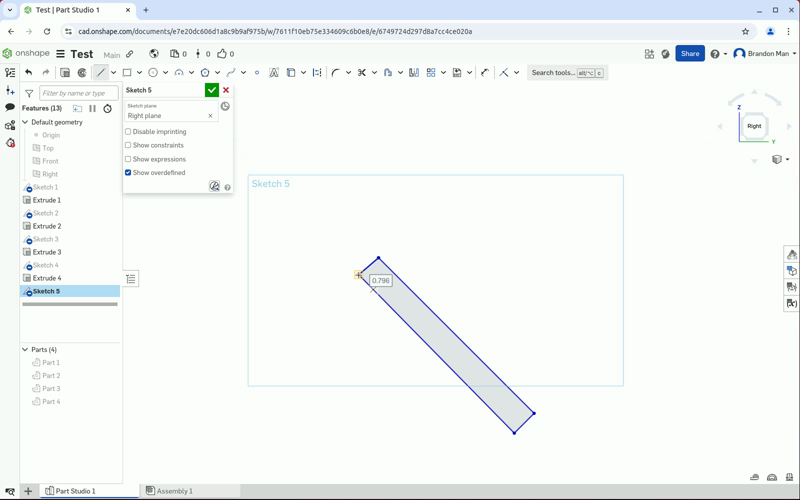
scroll(-6)
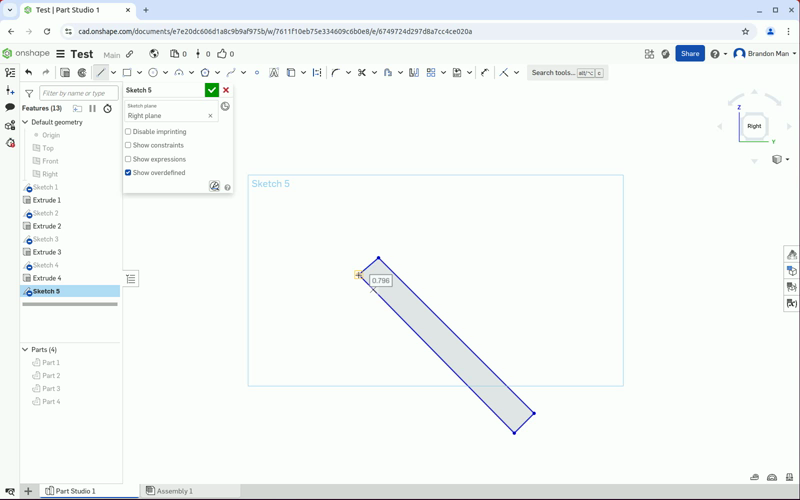
scroll(-6)
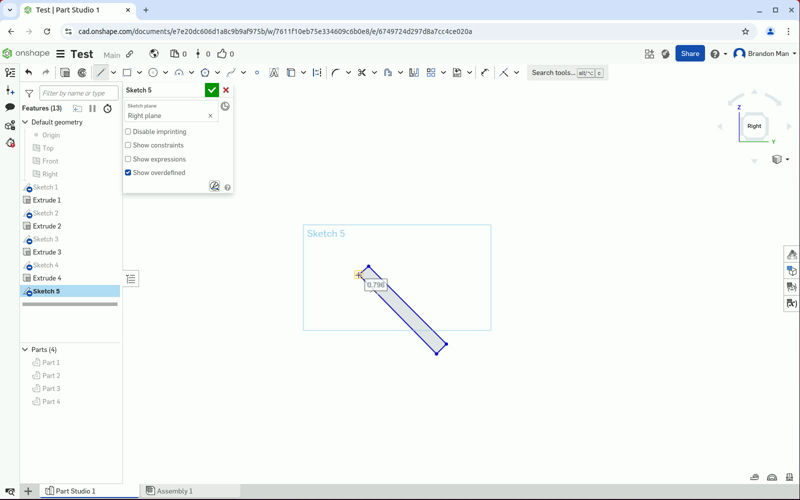
scroll(-6)
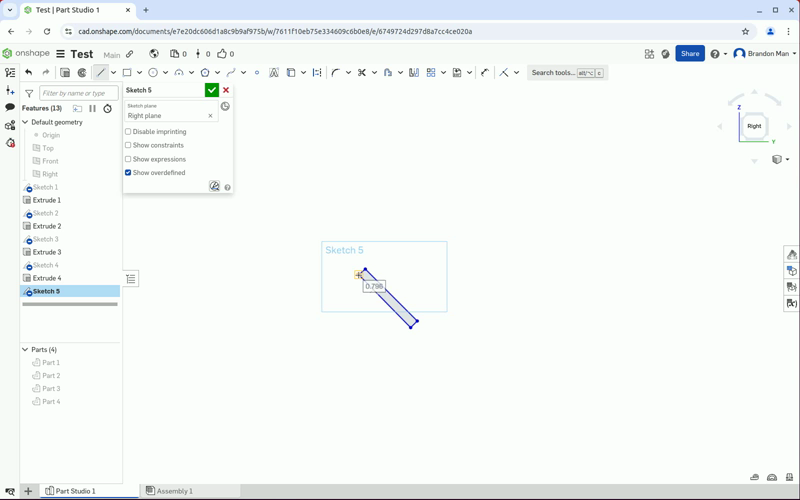
scroll(-6)
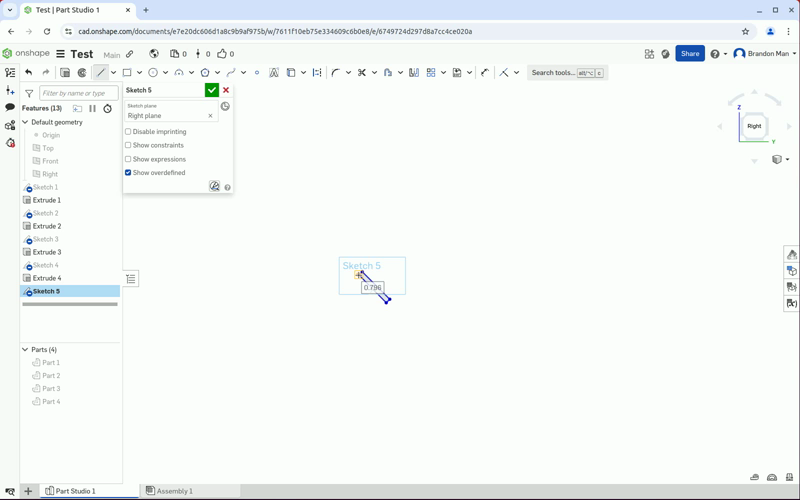
key(esc)
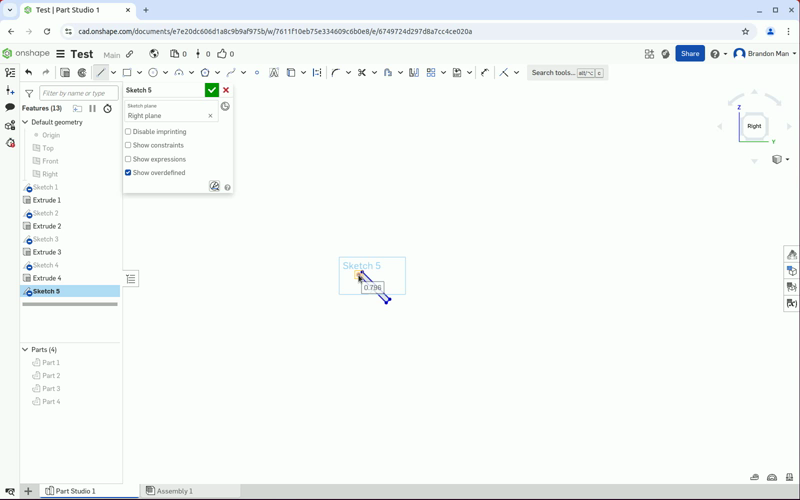
mouse_move(384, 295)
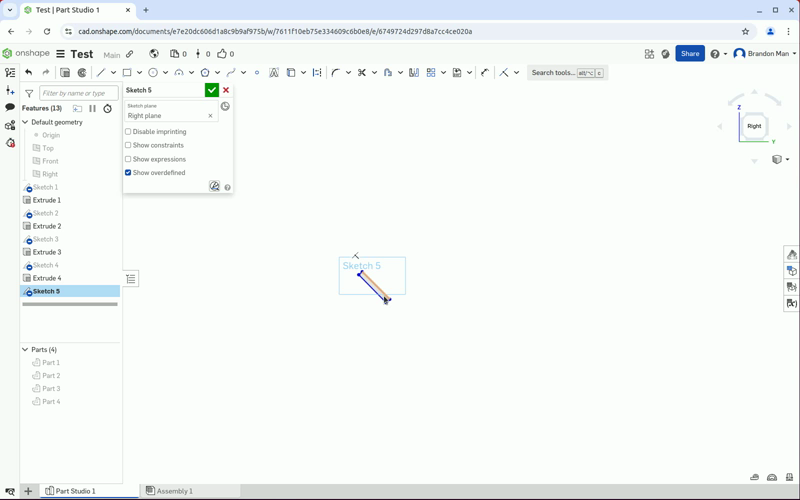
scroll(6)
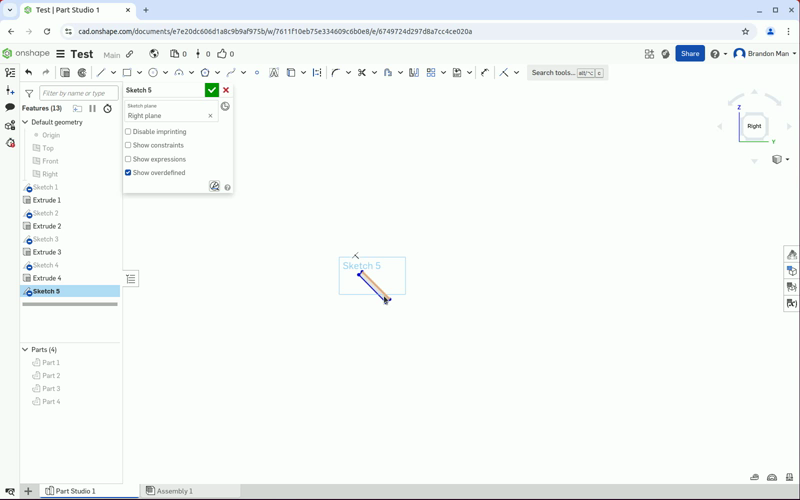
scroll(6)
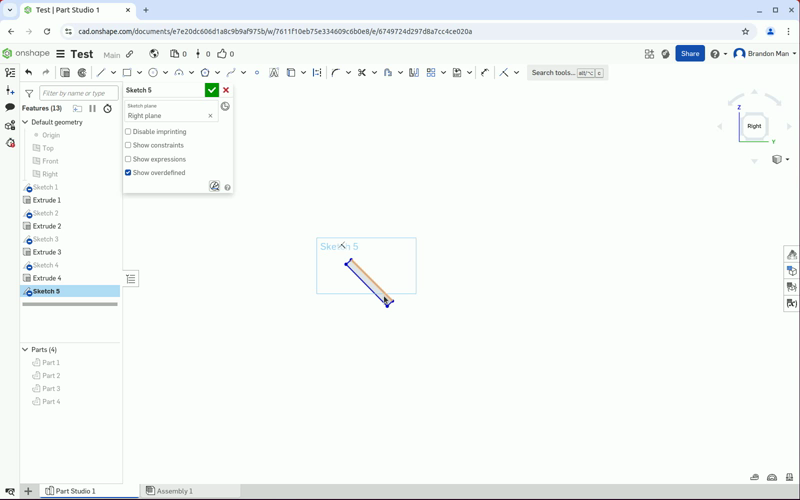
scroll(6)
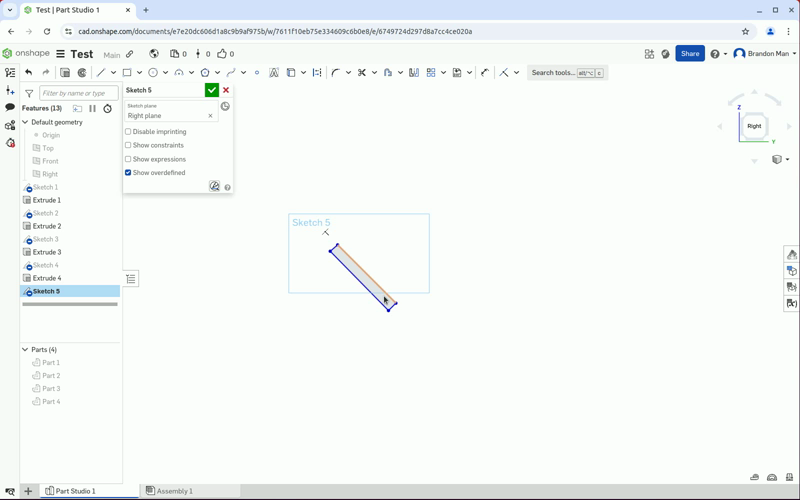
scroll(6)
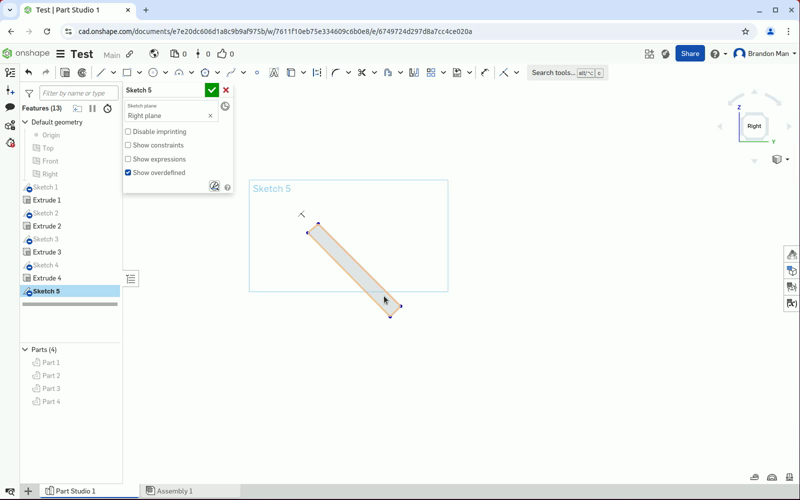
scroll(6)
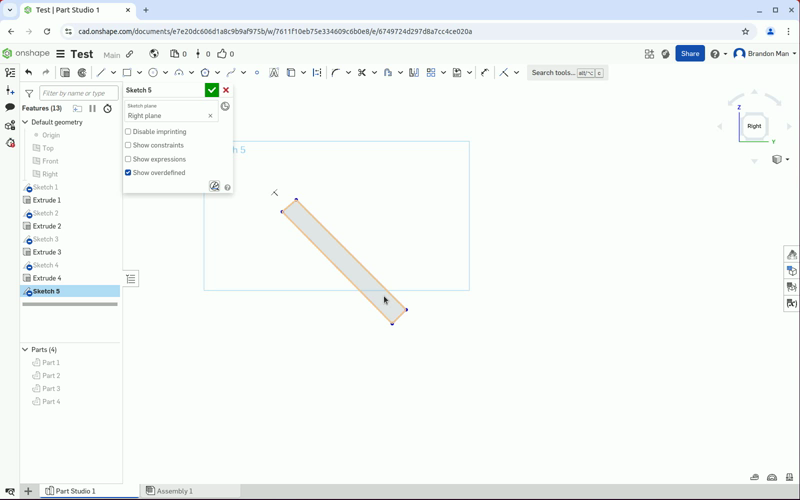
scroll(6)
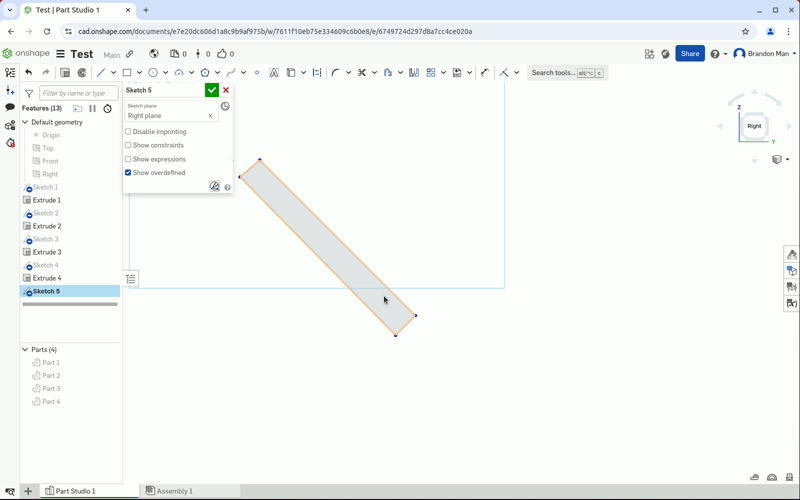
scroll(6)
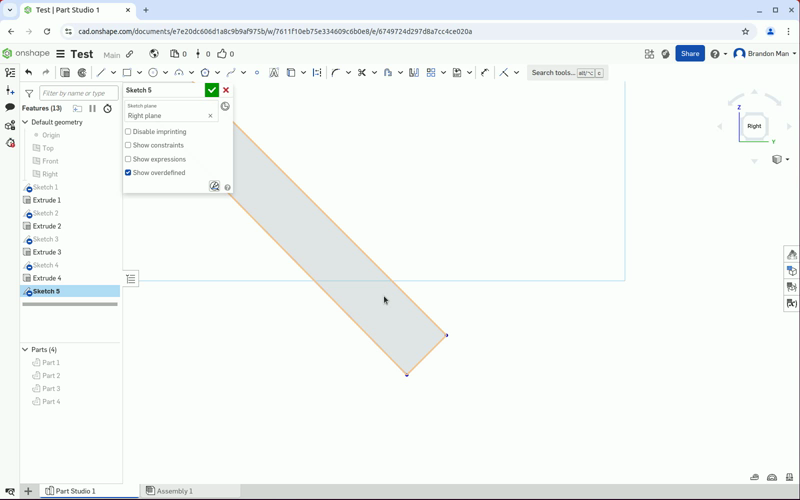
click(384, 295)
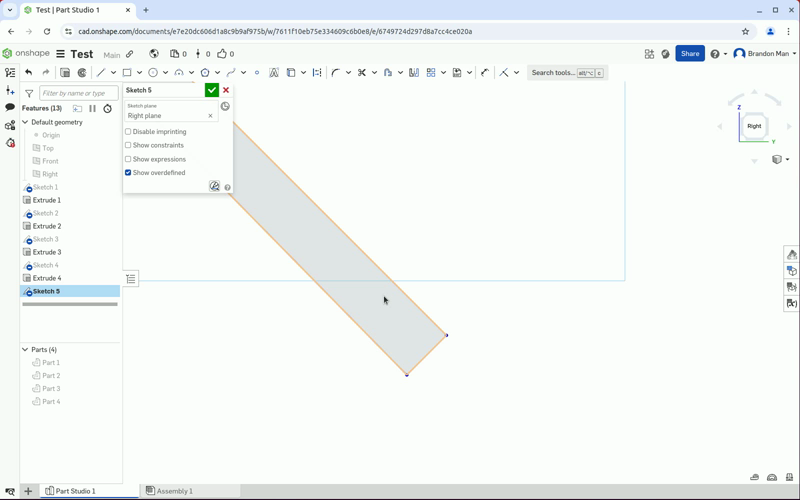
scroll(-6)
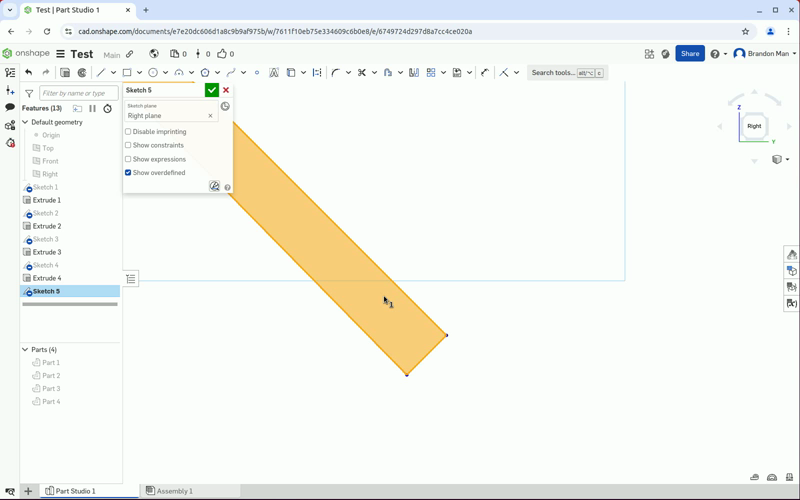
scroll(-6)
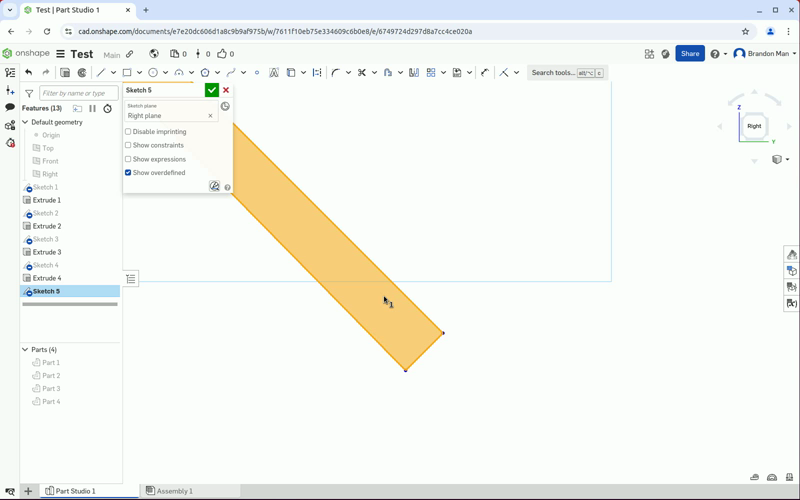
scroll(-6)
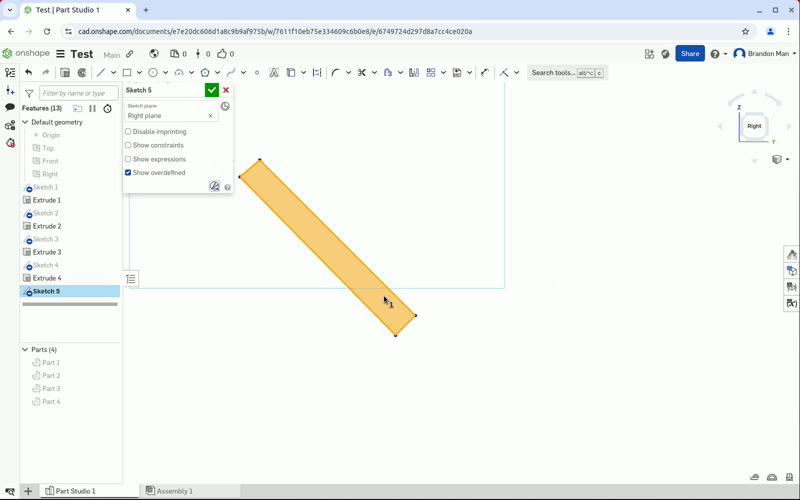
scroll(-6)
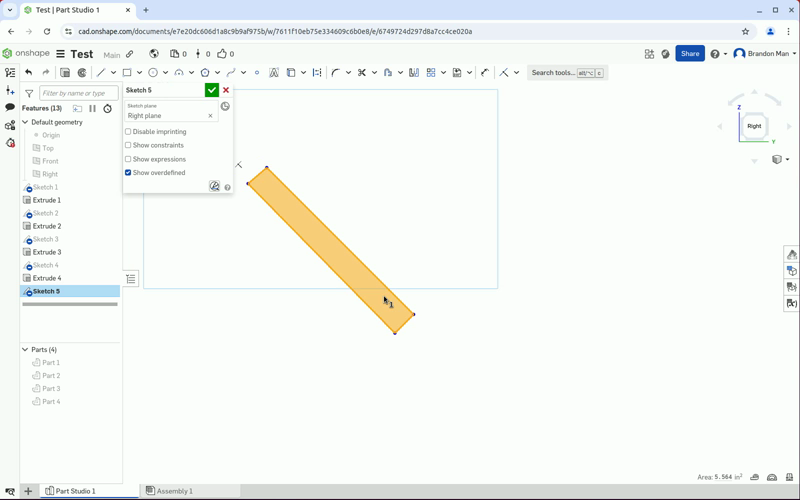
scroll(-6)
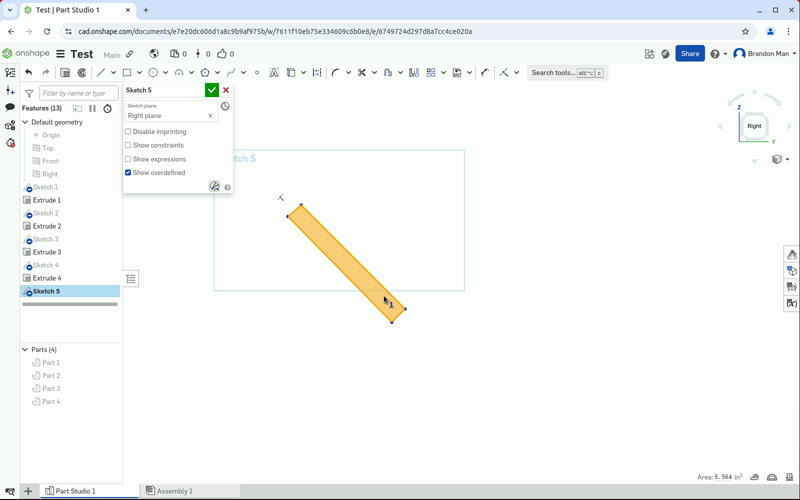
scroll(-6)
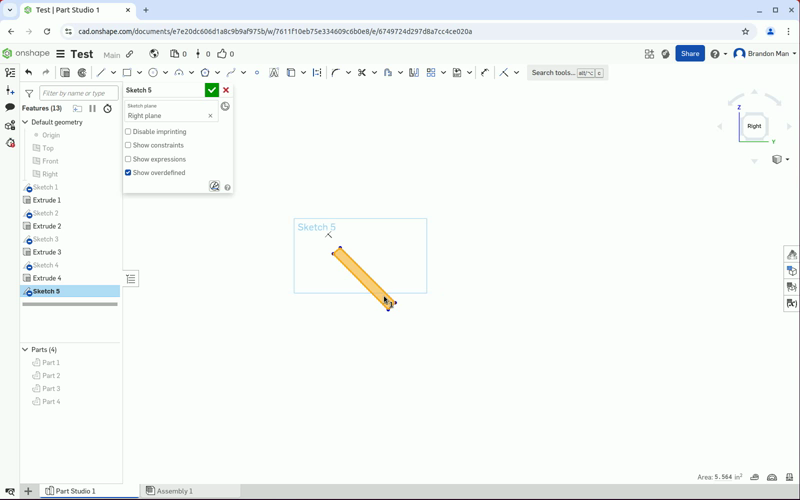
scroll(-6)
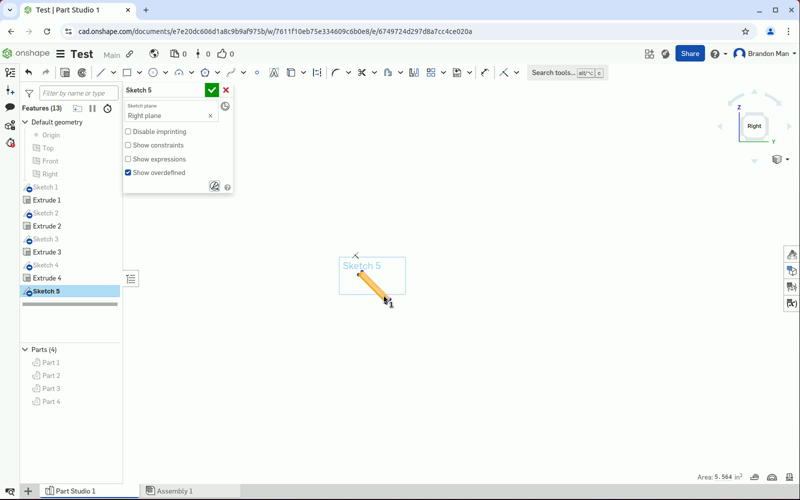
mouse_move(73, 352)
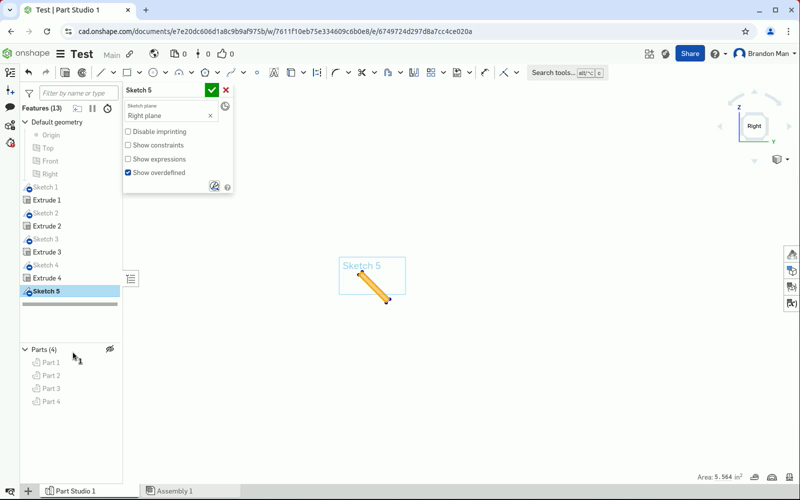
key(shift+y)
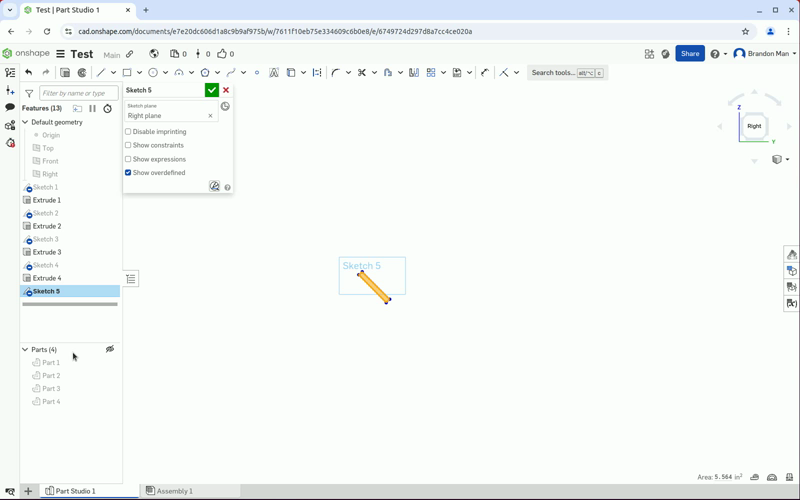
key(shift+e)
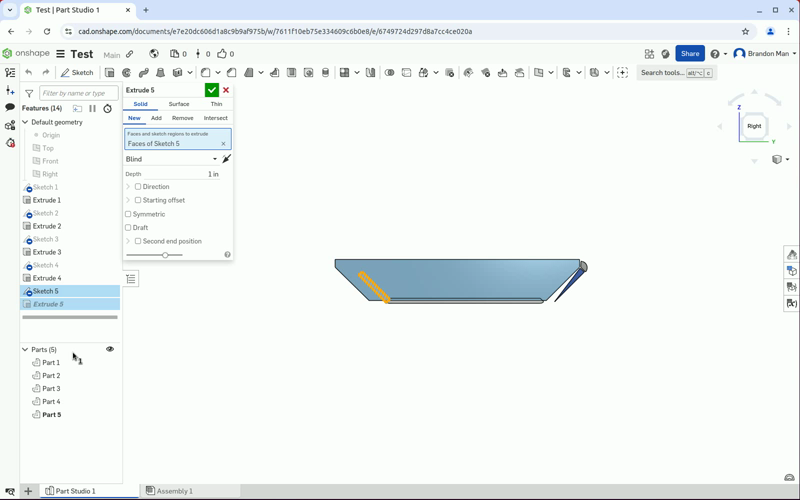
mouse_move(143, 106)
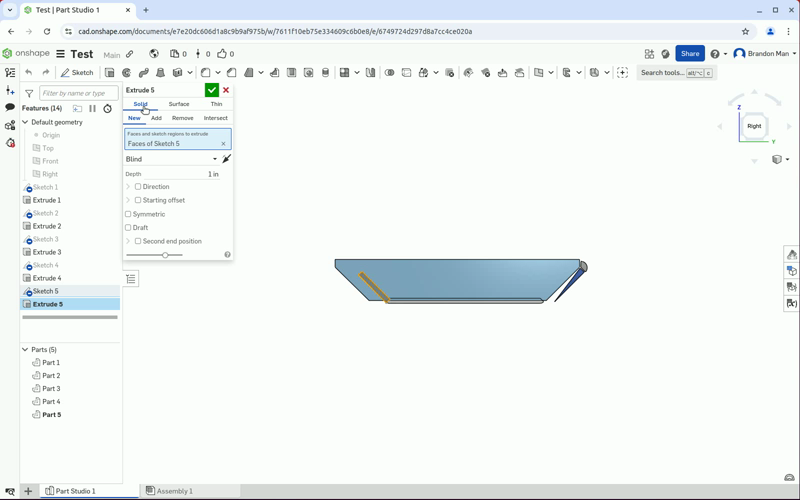
click(143, 106)
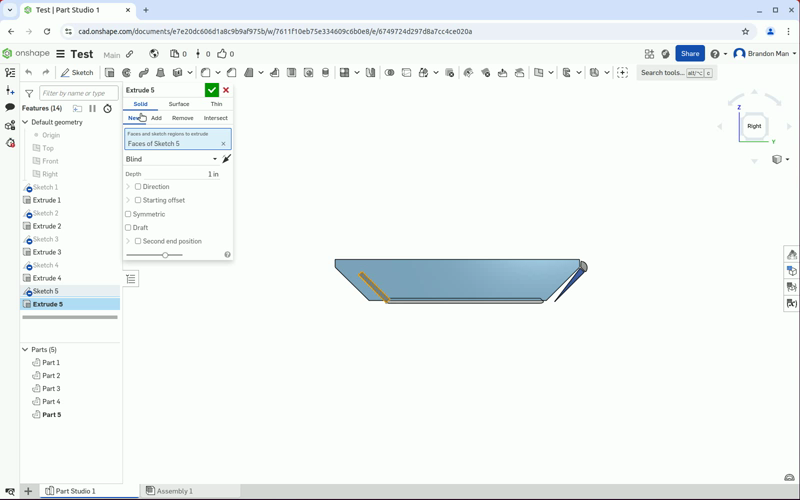
mouse_move(137, 120)
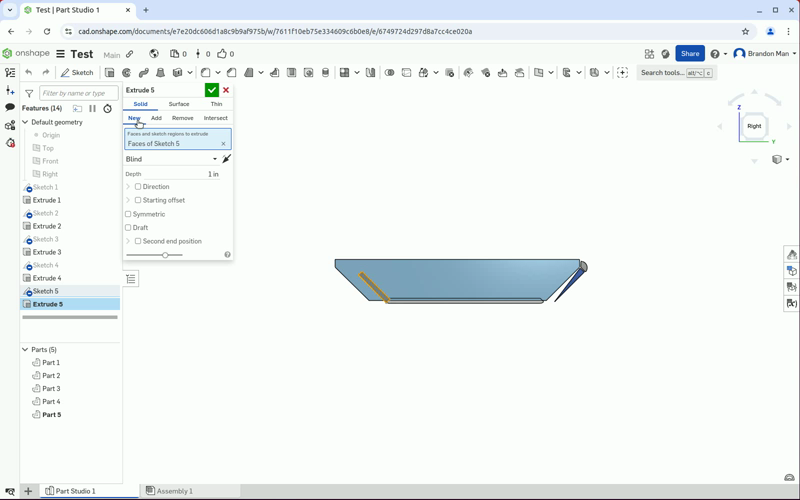
click(137, 120)
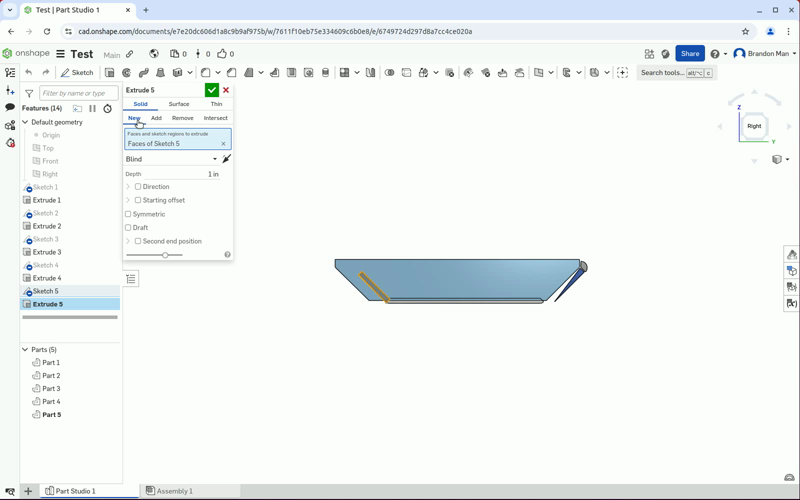
key(tab, 4)
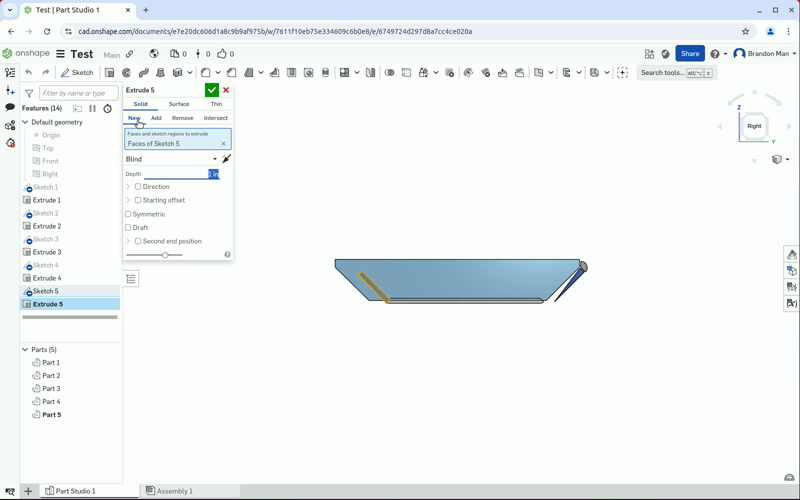
text(-2.166)
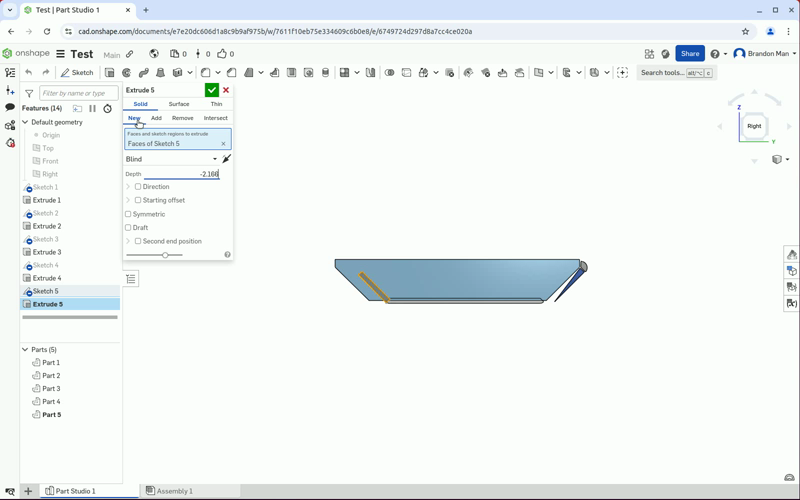
key(enter)
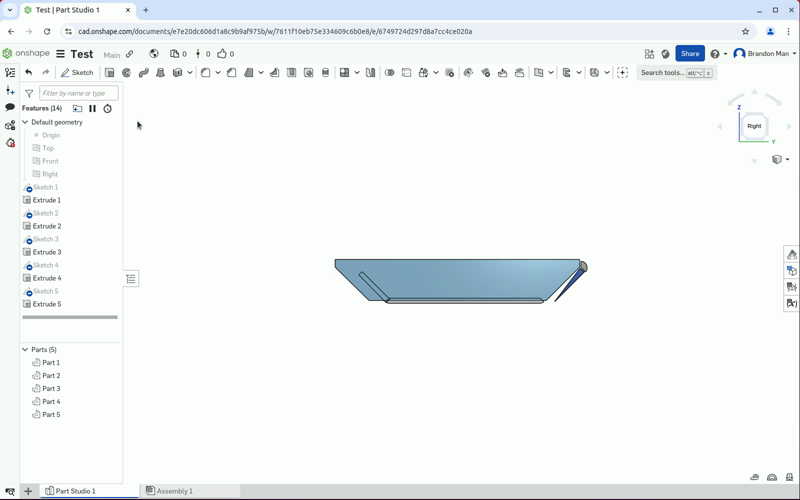
key(shift+h)
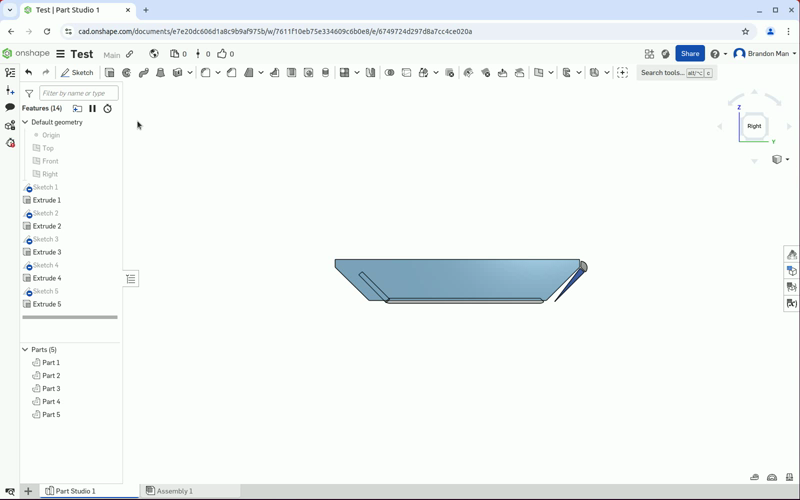
key(shift+h)
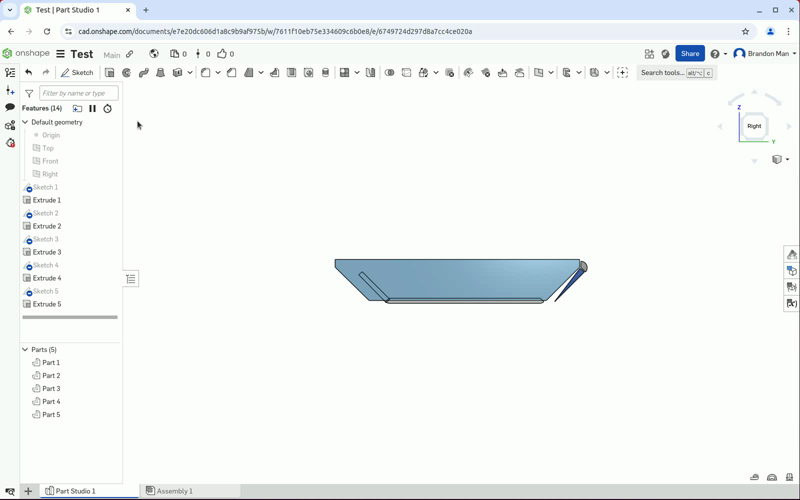
mouse_move(73, 189)
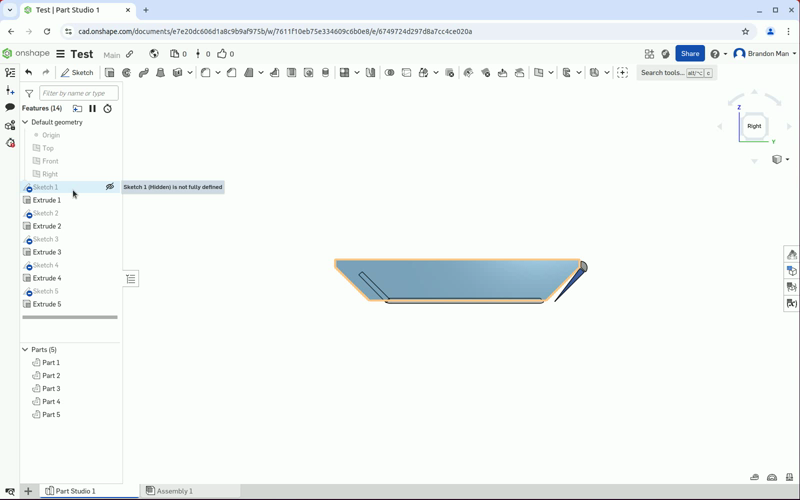
click(73, 189)
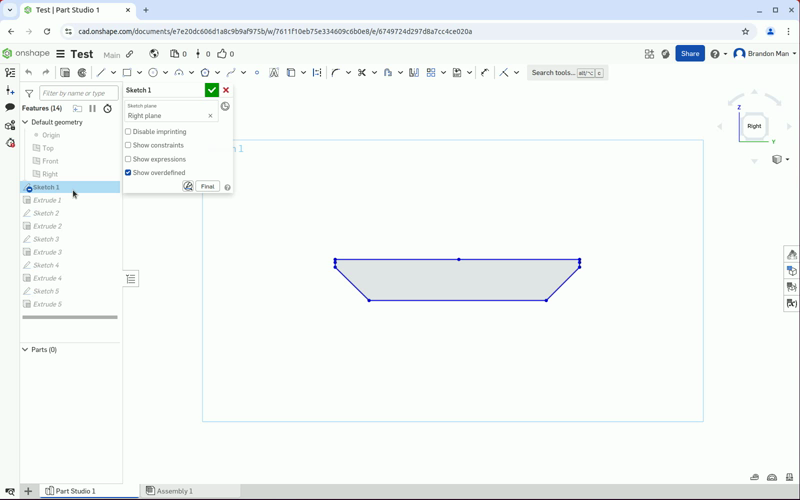
mouse_move(229, 92)
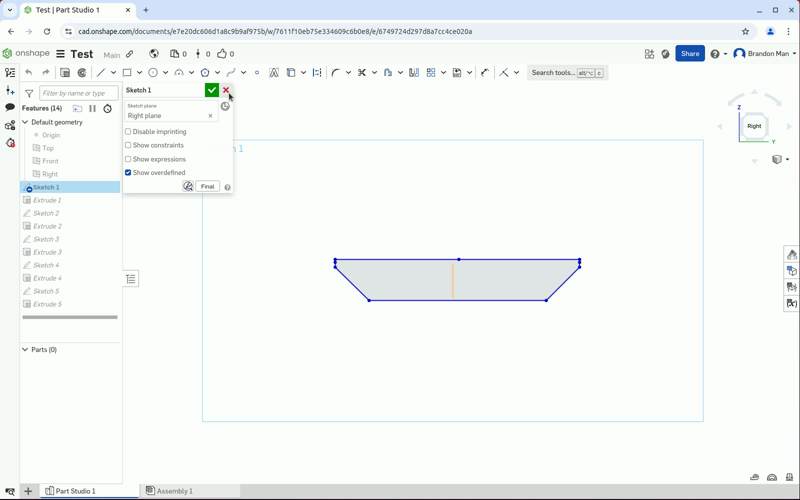
click(229, 92)
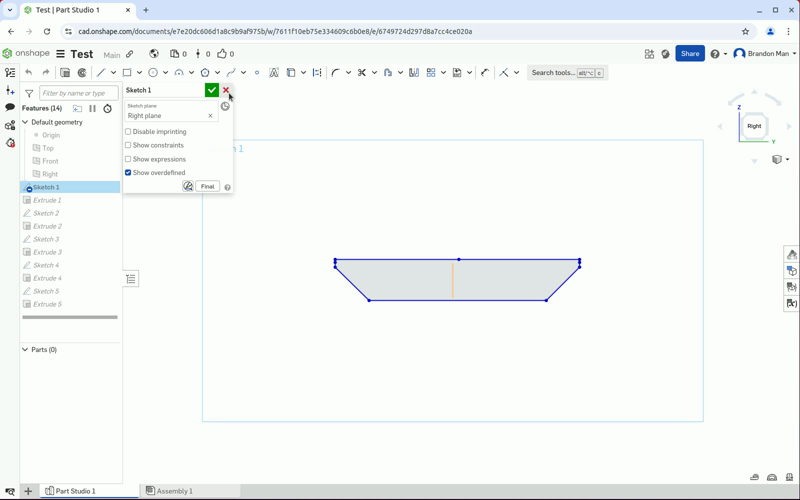
key(shift+s)
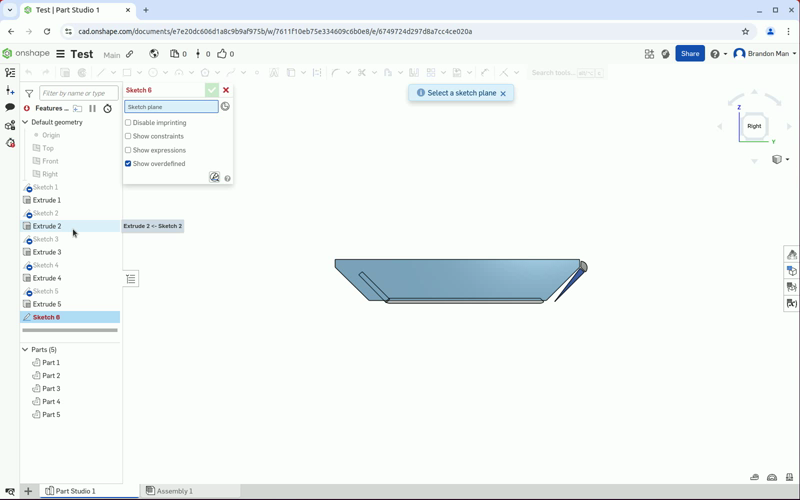
scroll(3)
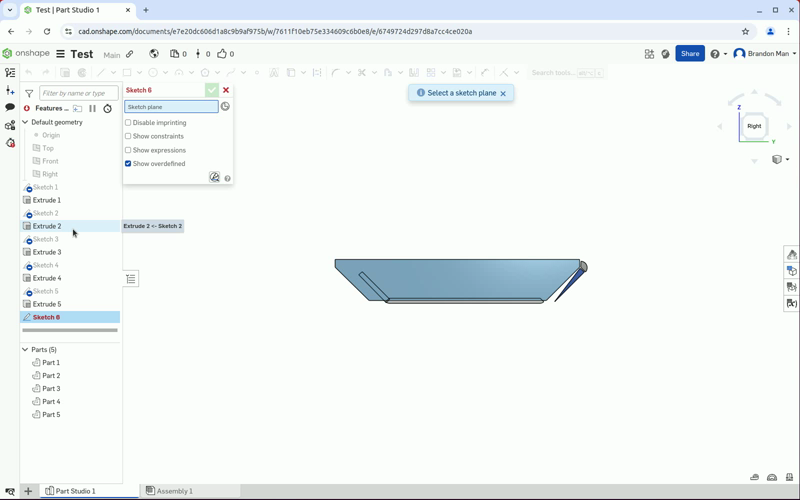
mouse_move(73, 176)
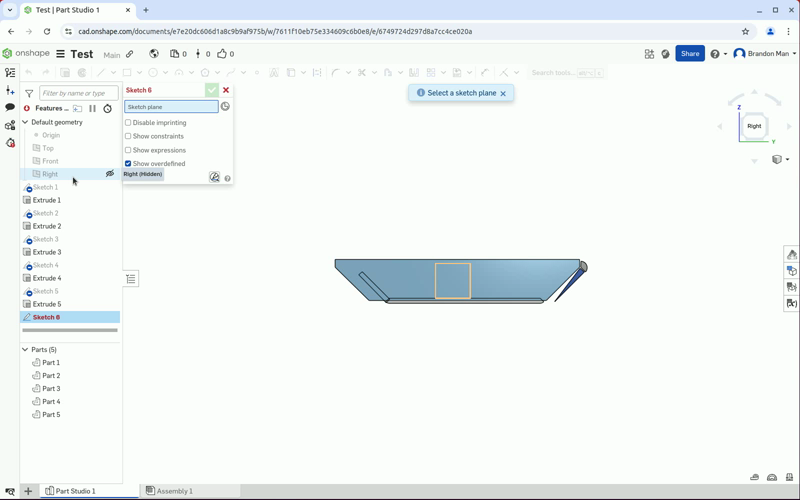
click(73, 176)
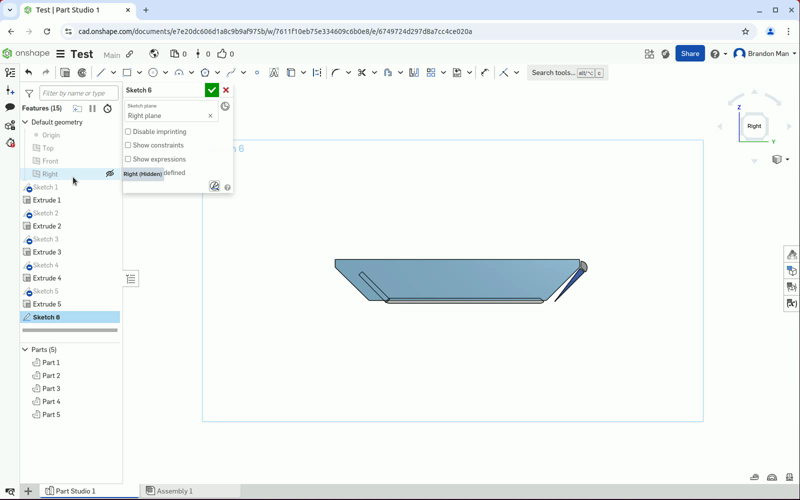
mouse_move(73, 352)
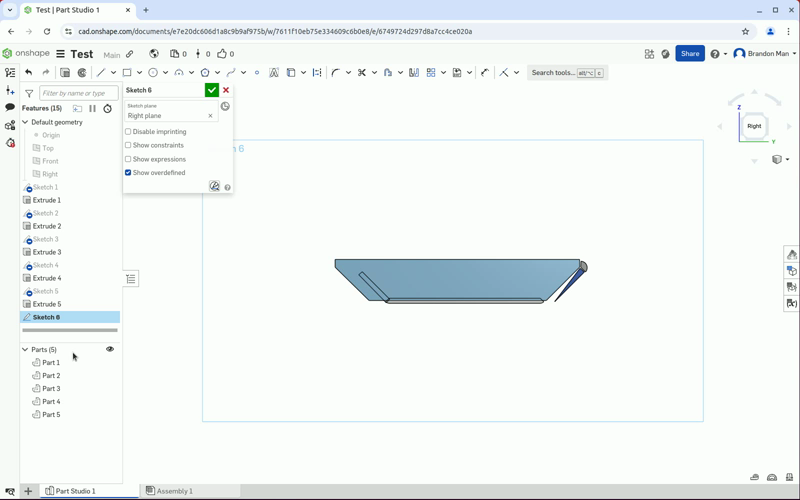
key(y)
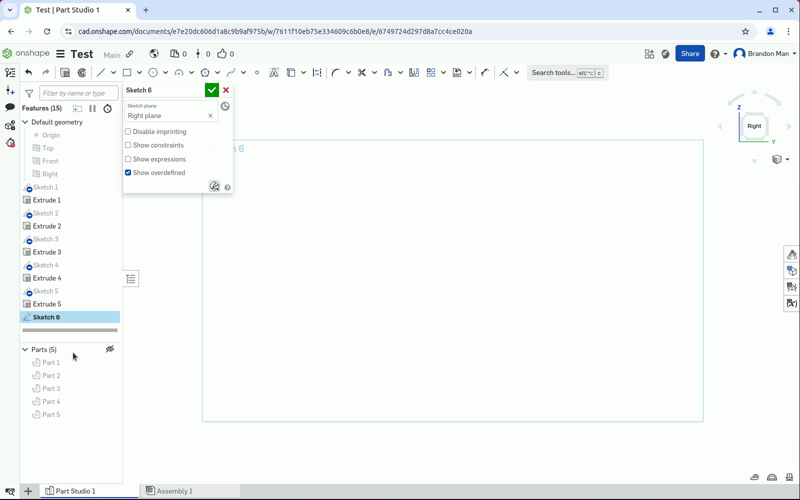
key(l)
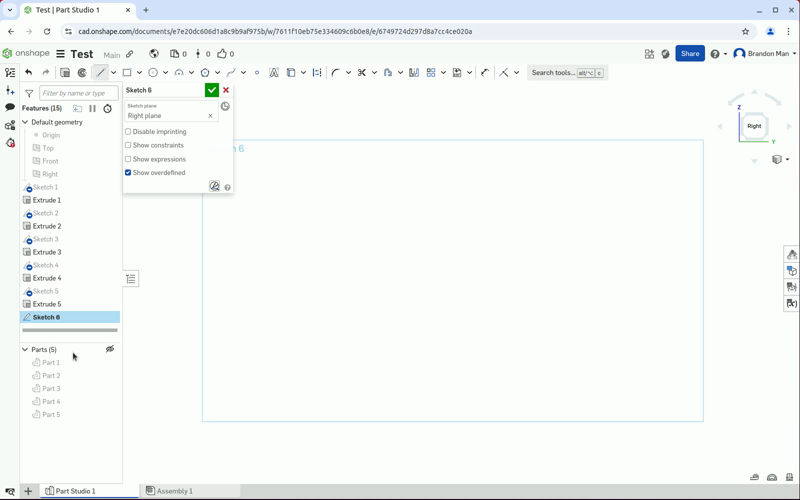
key_down(shift)
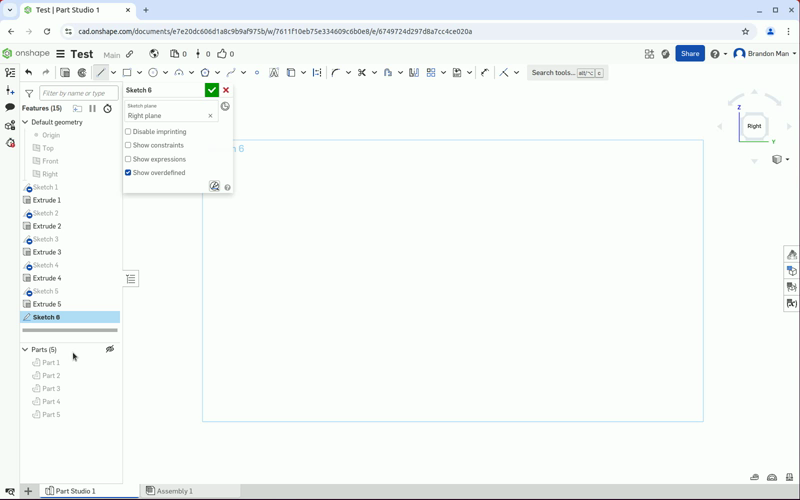
mouse_move(358, 274)
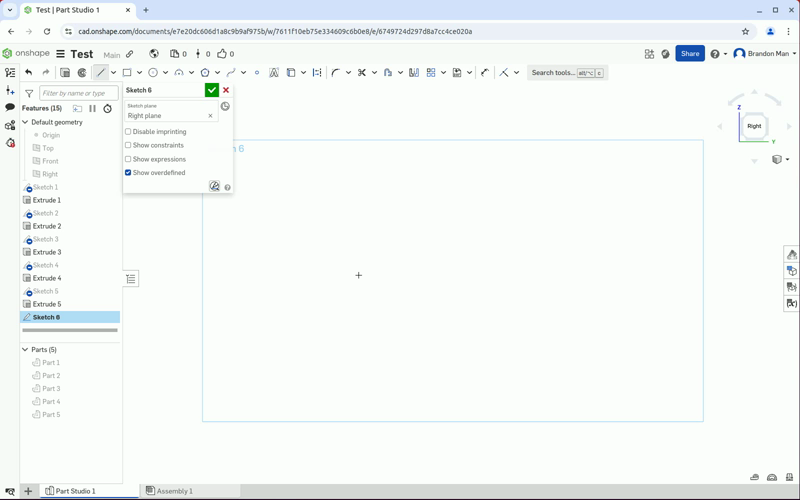
click(358, 274)
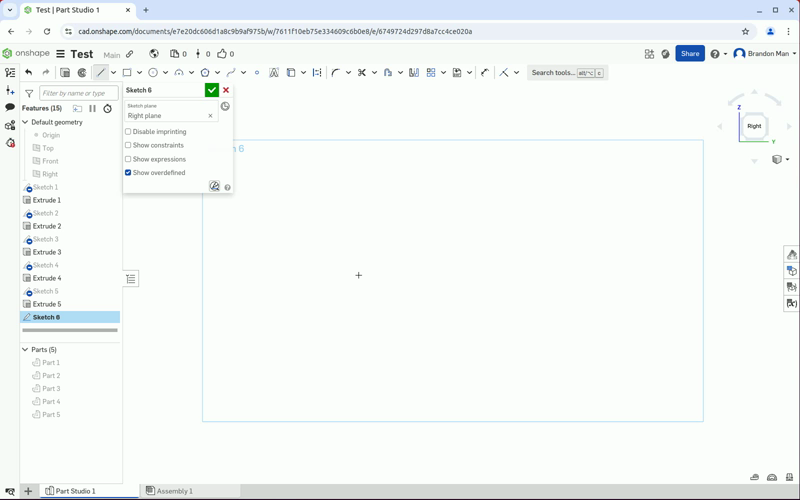
key_up(shift)
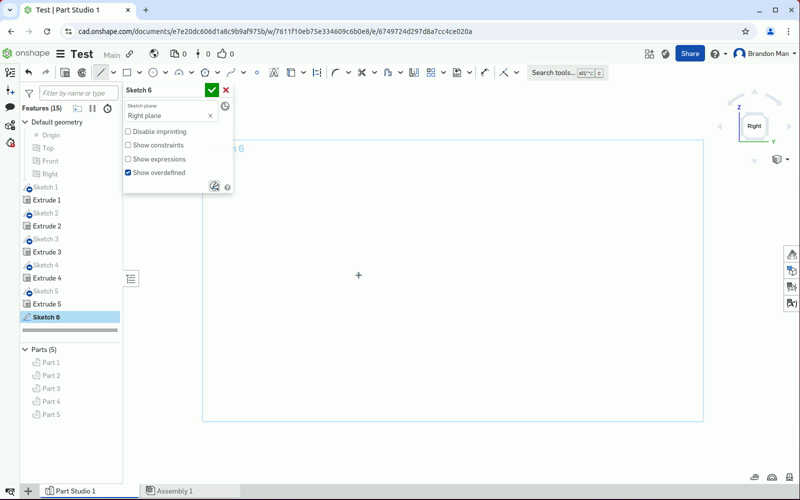
key_down(shift)
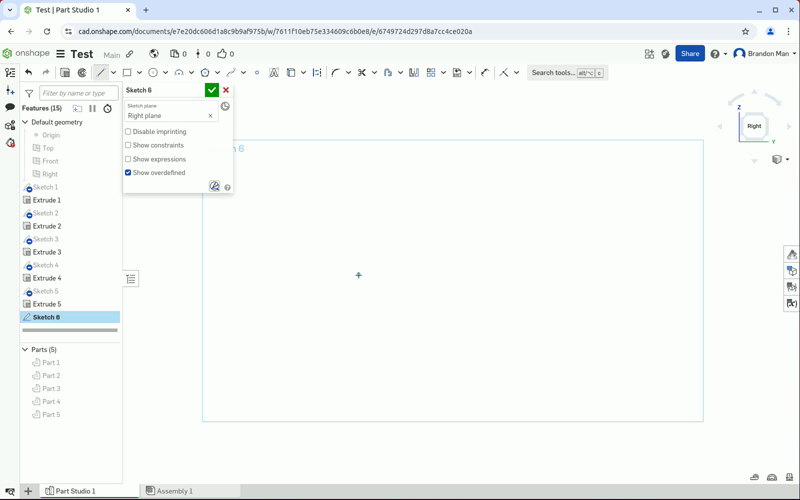
mouse_move(388, 274)
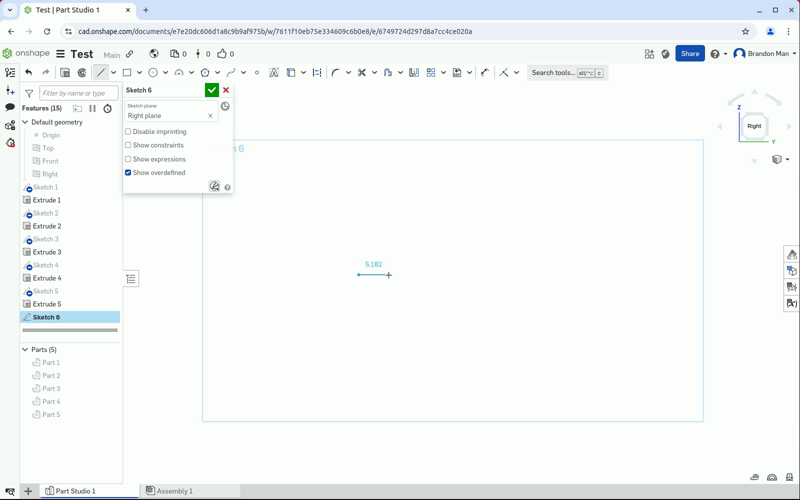
mouse_move(362, 270)
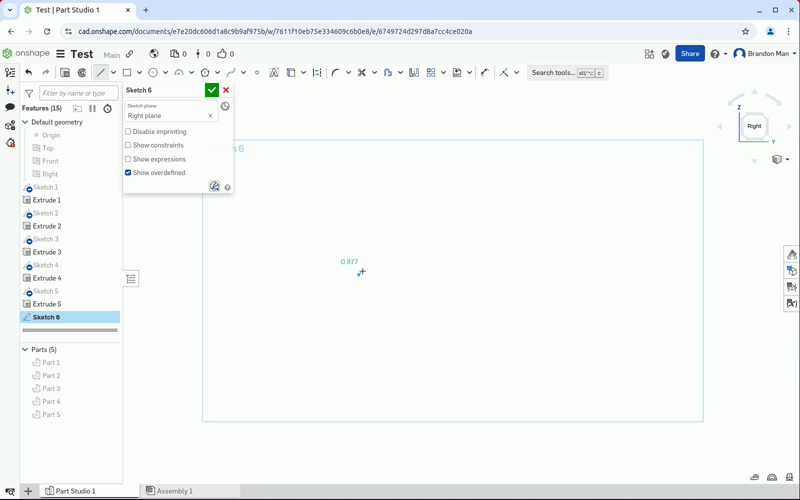
scroll(6)
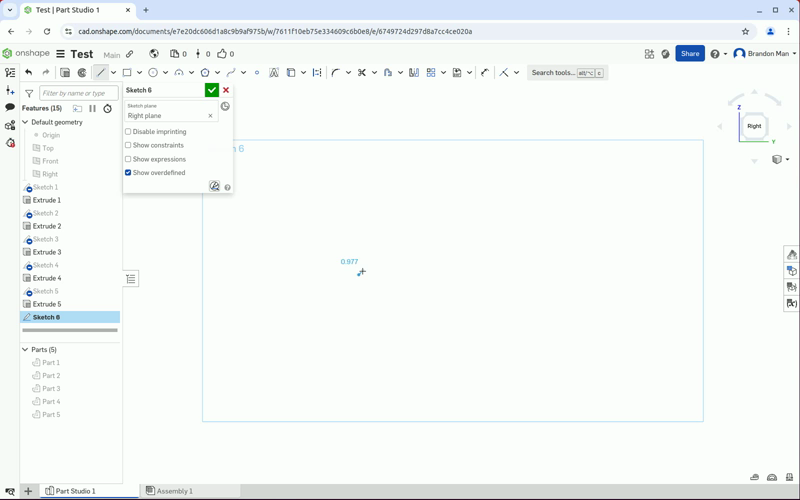
scroll(6)
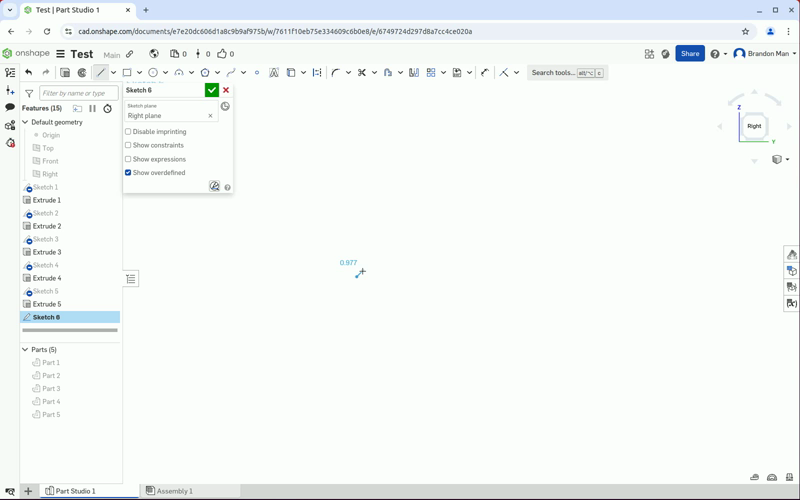
scroll(6)
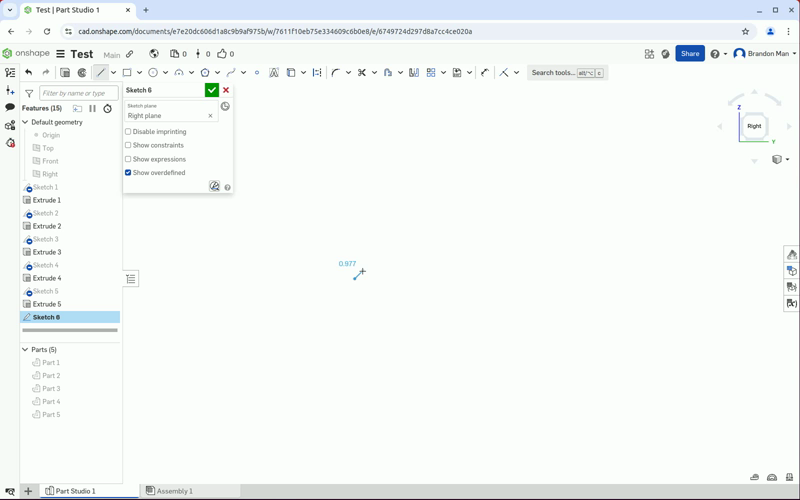
scroll(6)
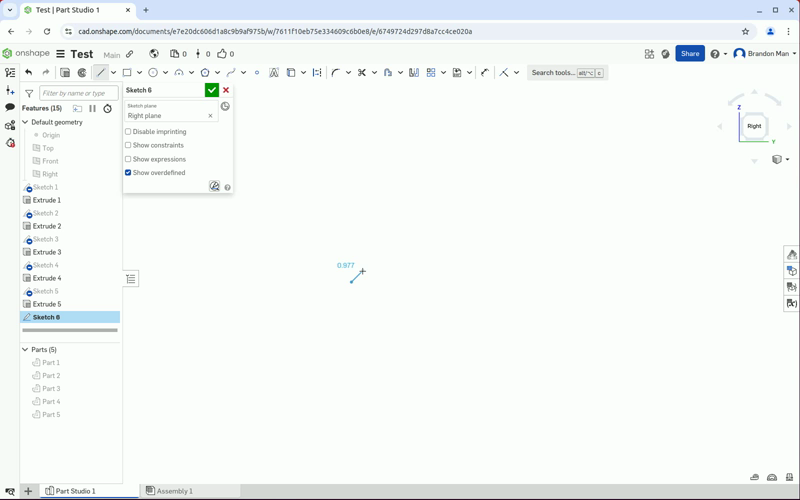
scroll(6)
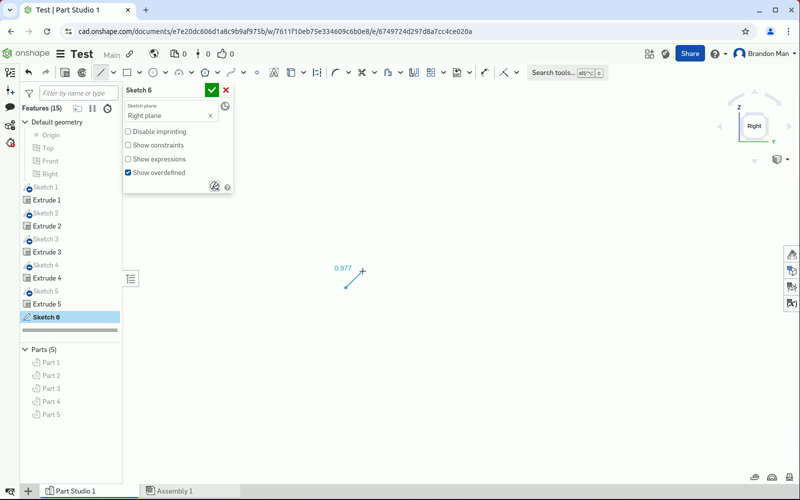
scroll(6)
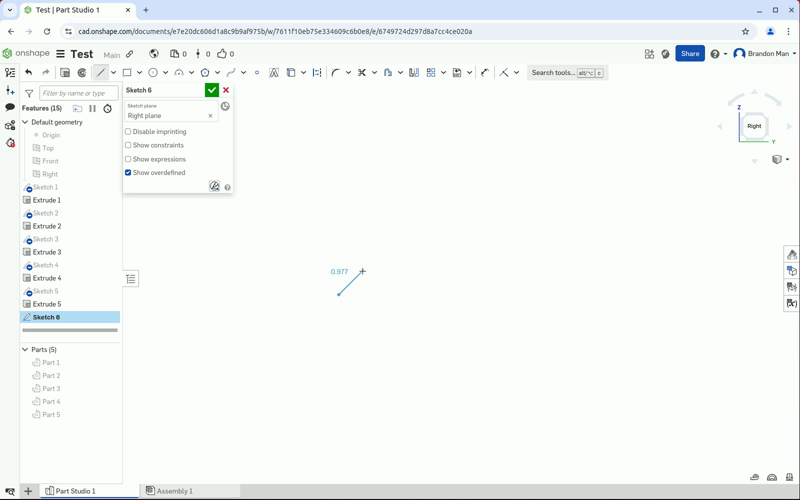
scroll(6)
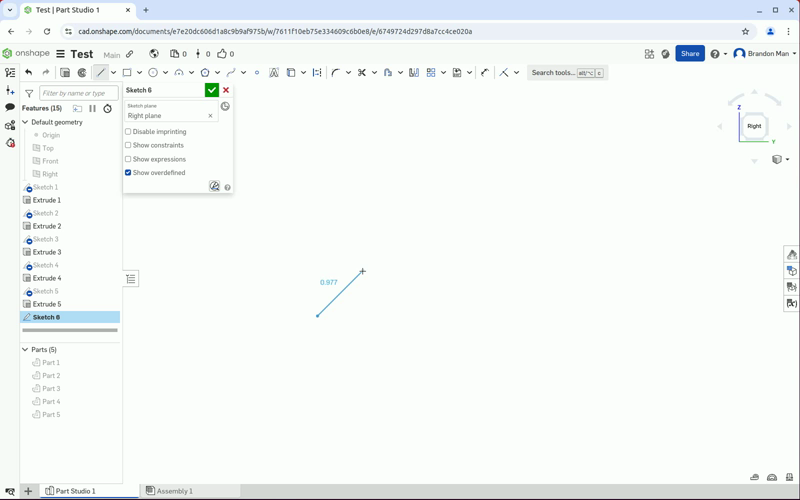
click(362, 270)
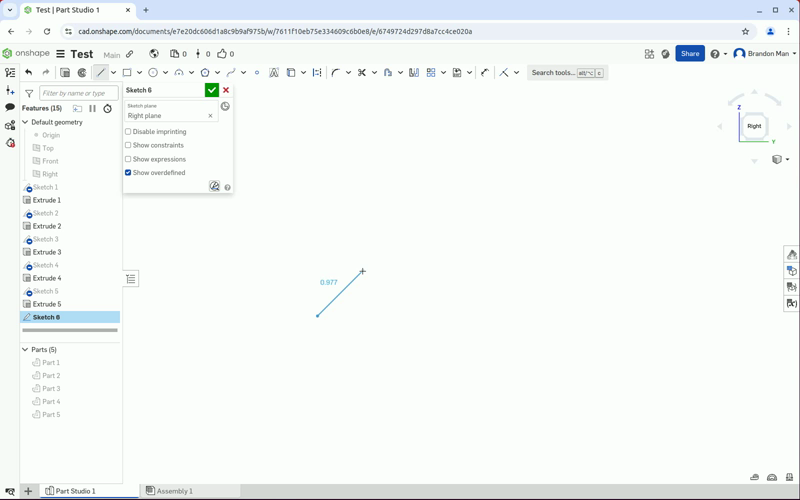
scroll(-6)
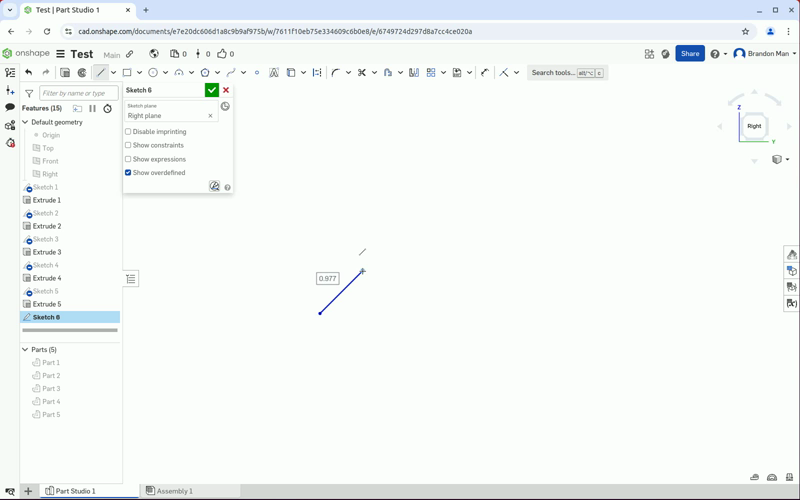
scroll(-6)
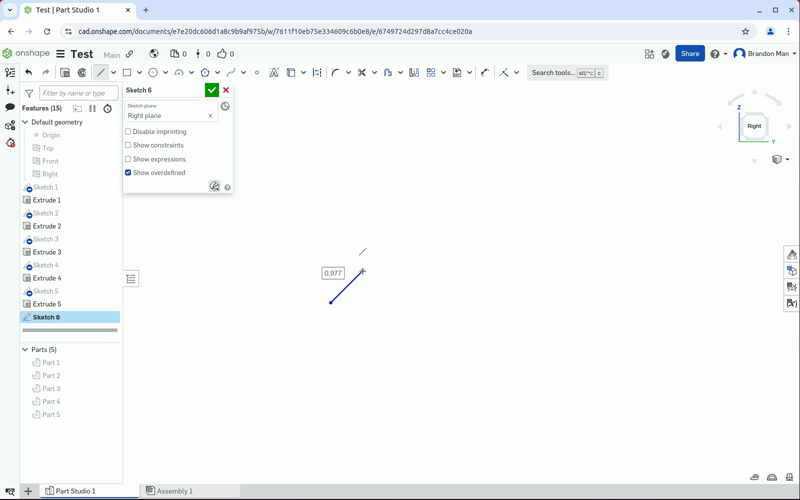
scroll(-6)
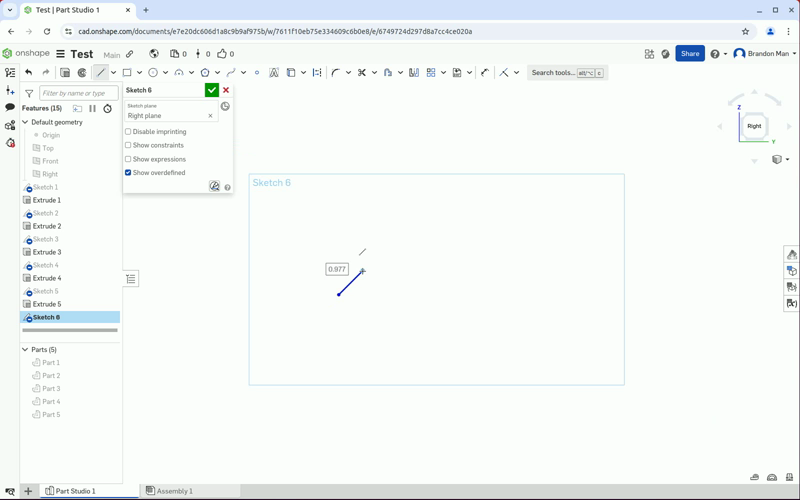
scroll(-6)
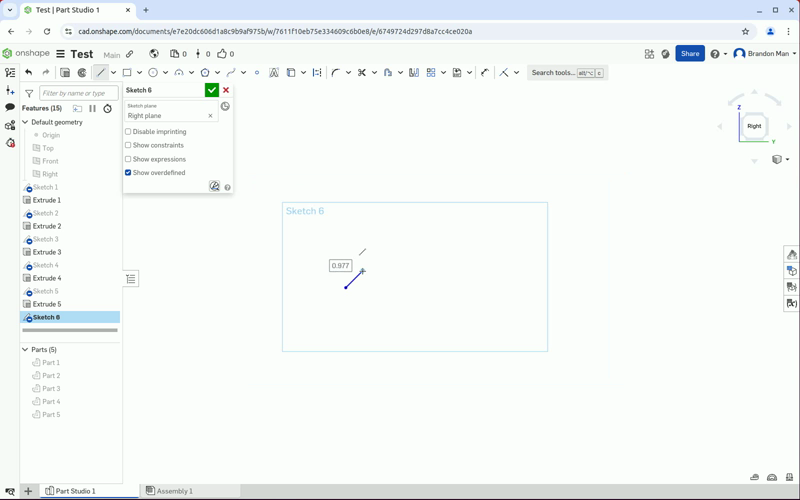
scroll(-6)
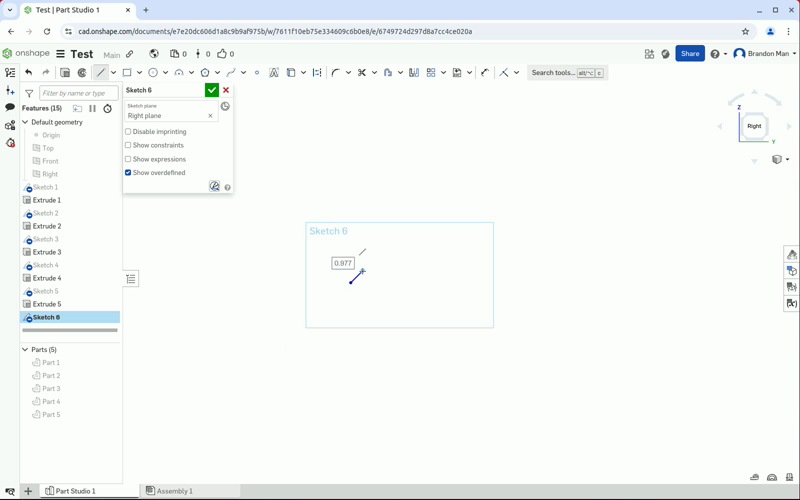
scroll(-6)
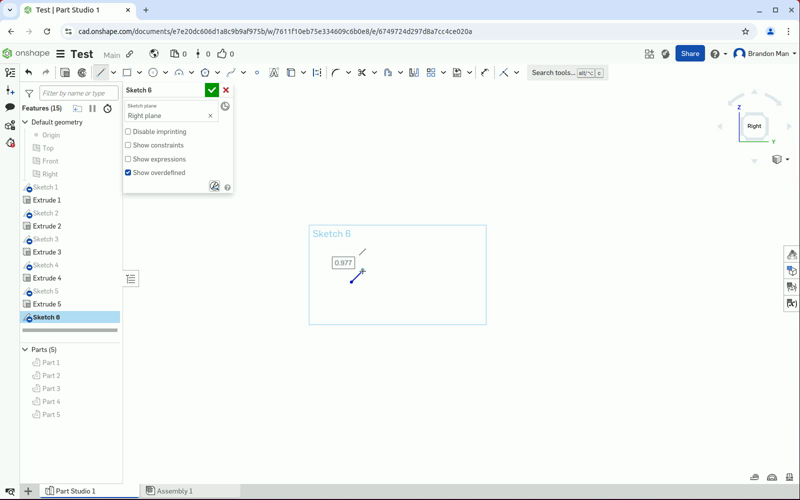
scroll(-6)
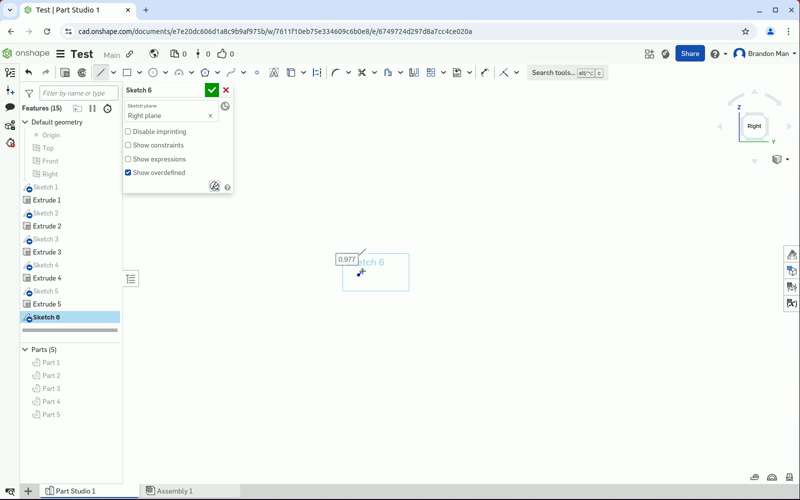
key_up(shift)
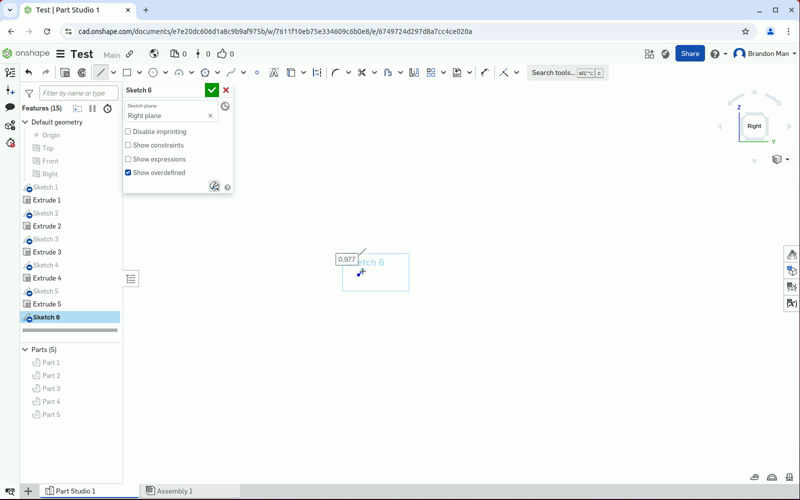
key_down(shift)
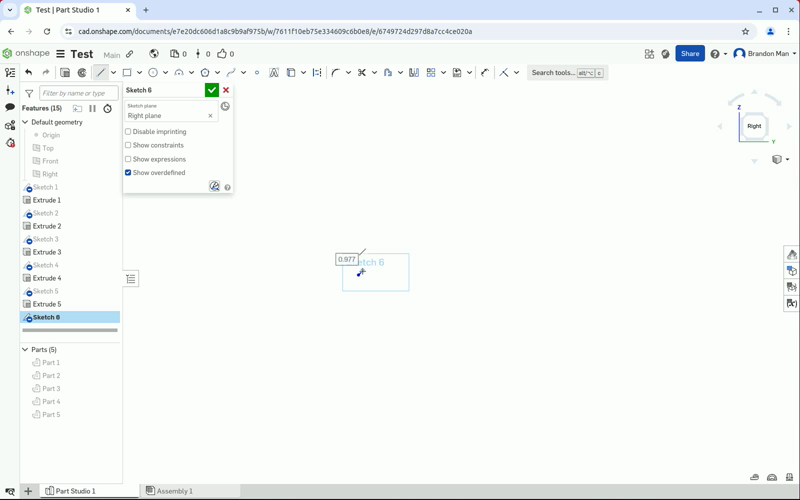
mouse_move(392, 270)
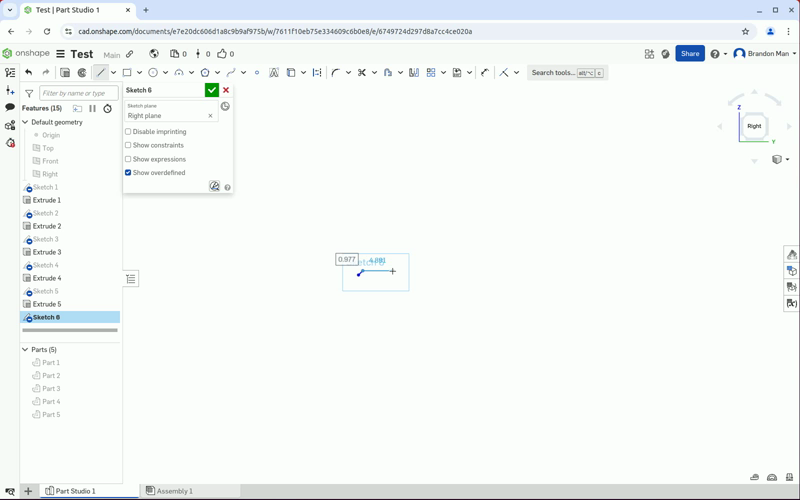
mouse_move(362, 265)
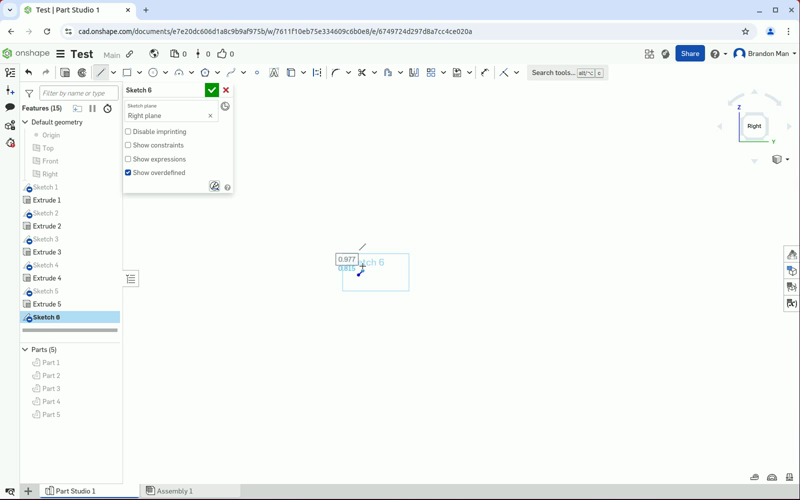
scroll(6)
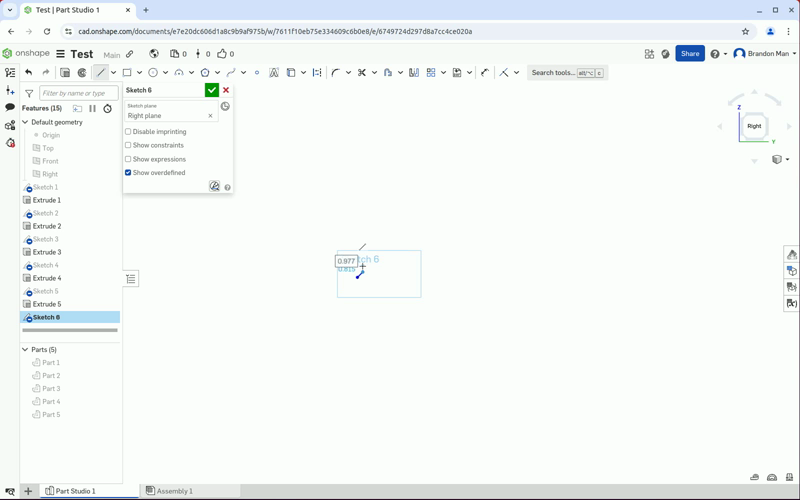
scroll(6)
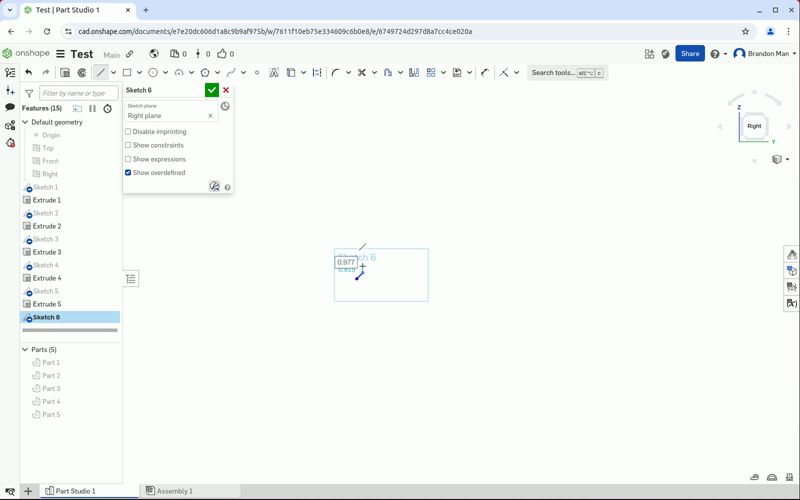
scroll(6)
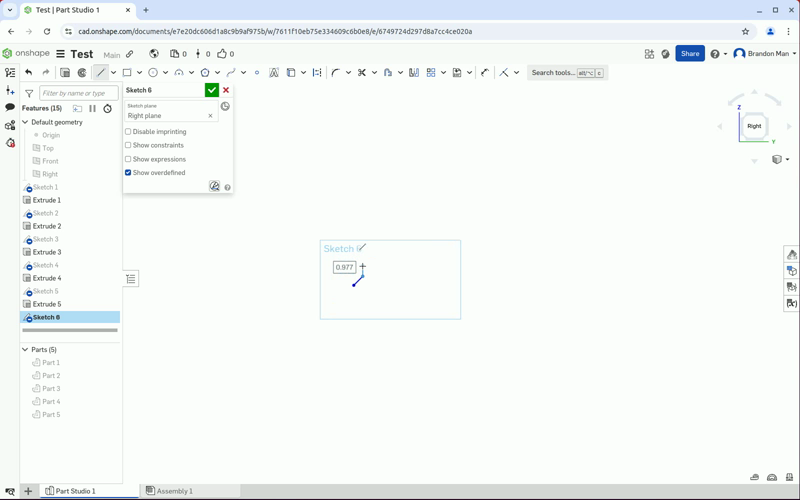
scroll(6)
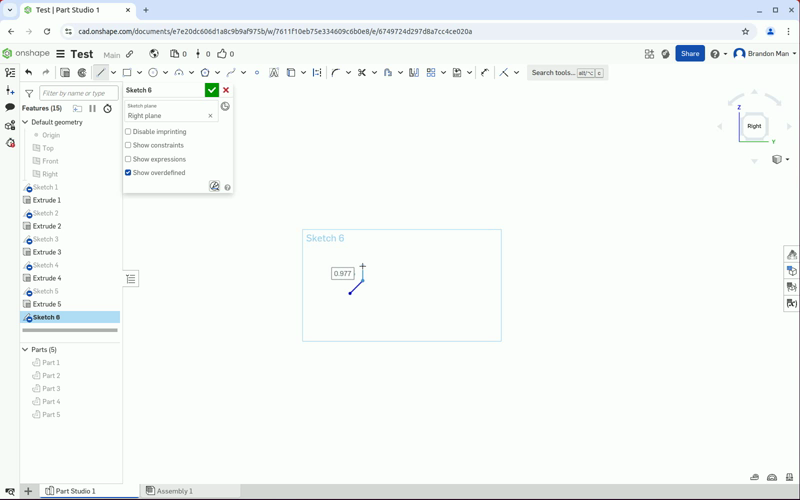
scroll(6)
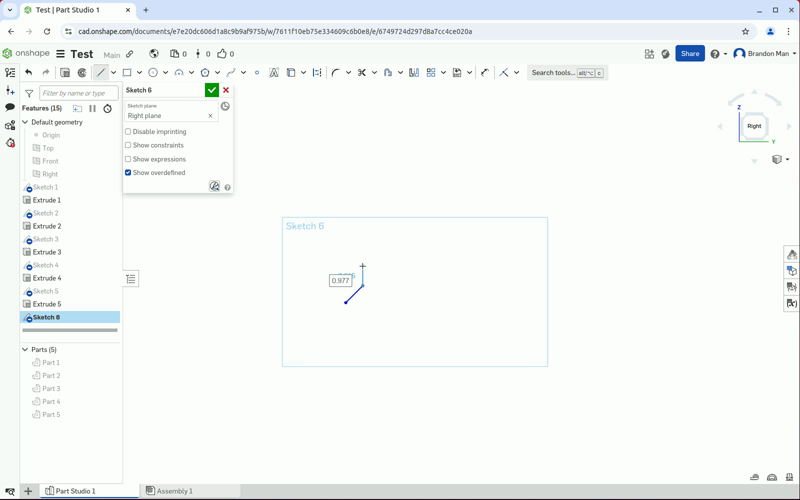
scroll(6)
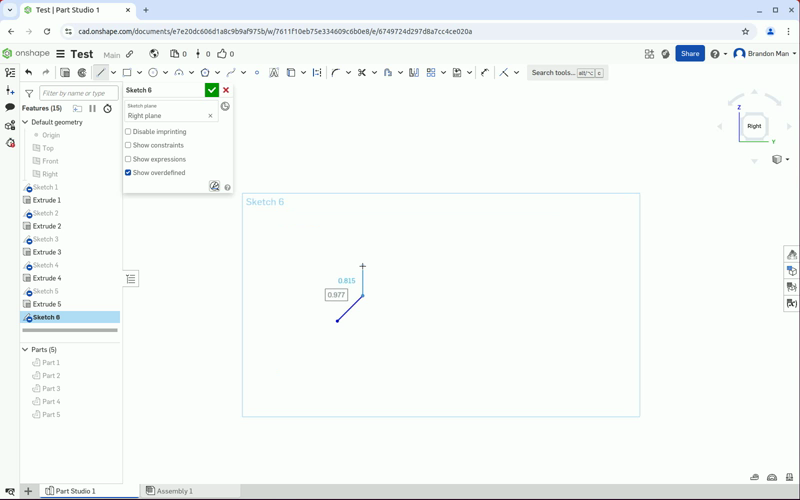
scroll(6)
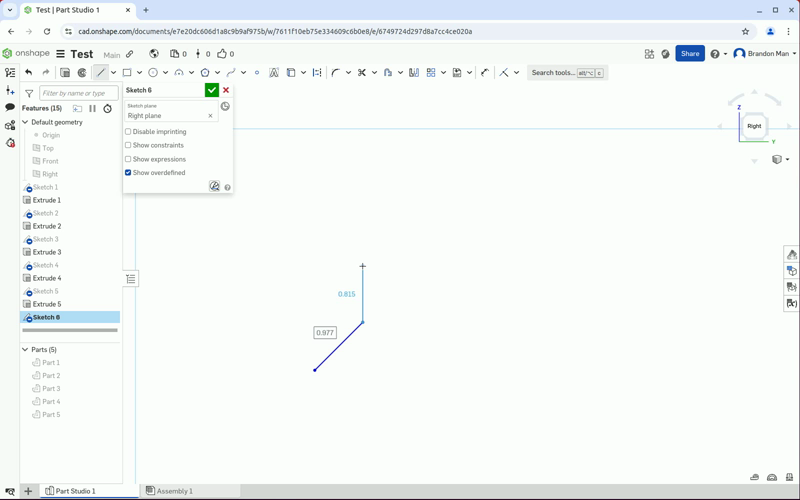
click(362, 265)
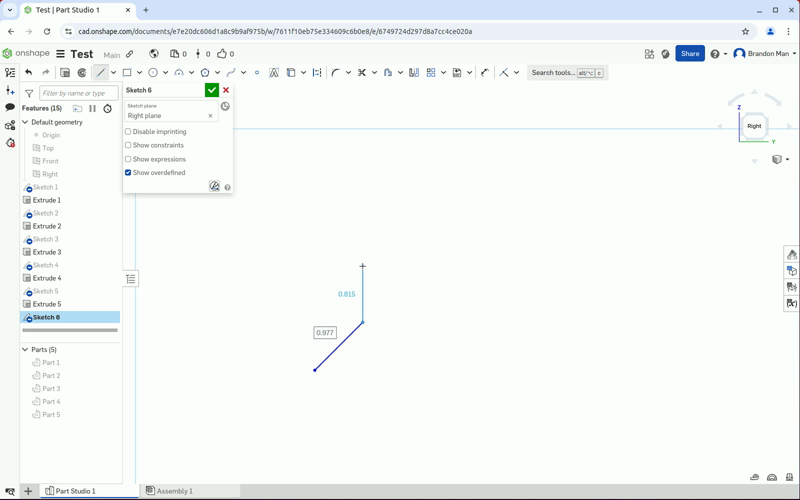
scroll(-6)
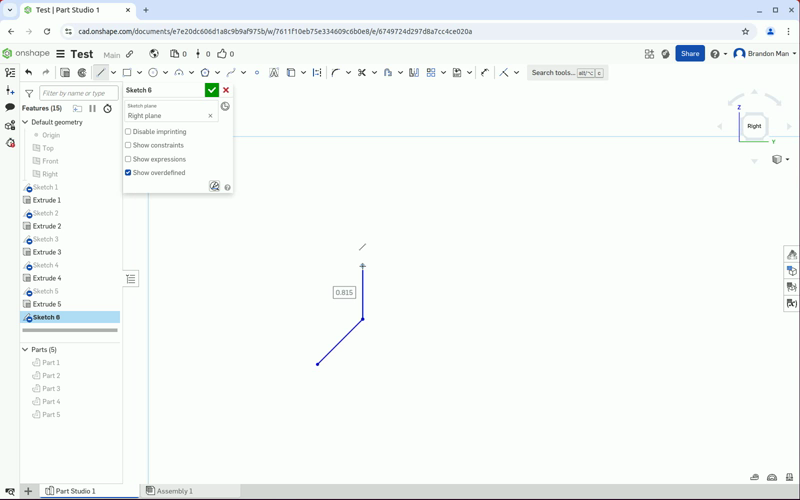
scroll(-6)
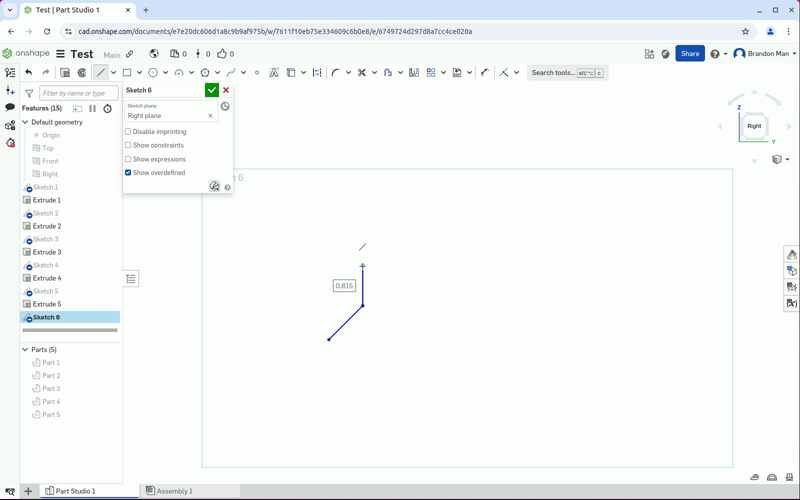
scroll(-6)
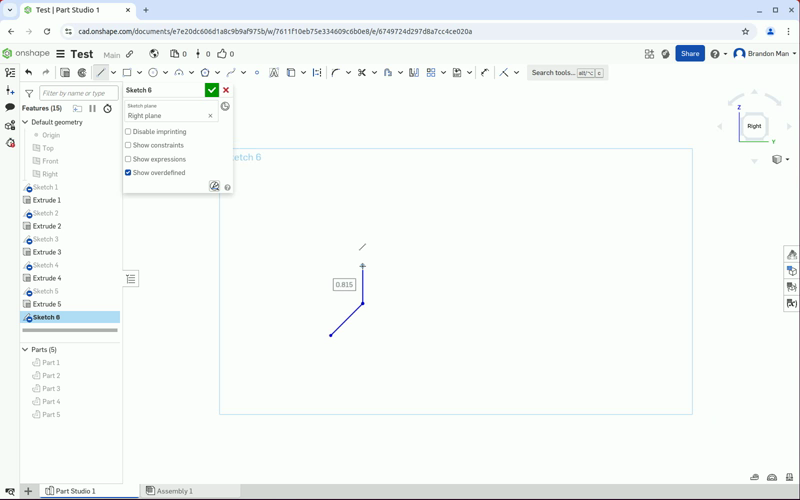
scroll(-6)
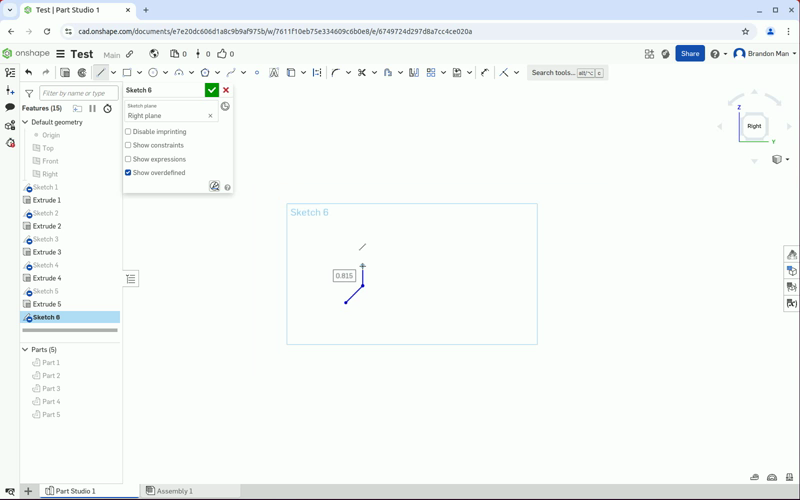
scroll(-6)
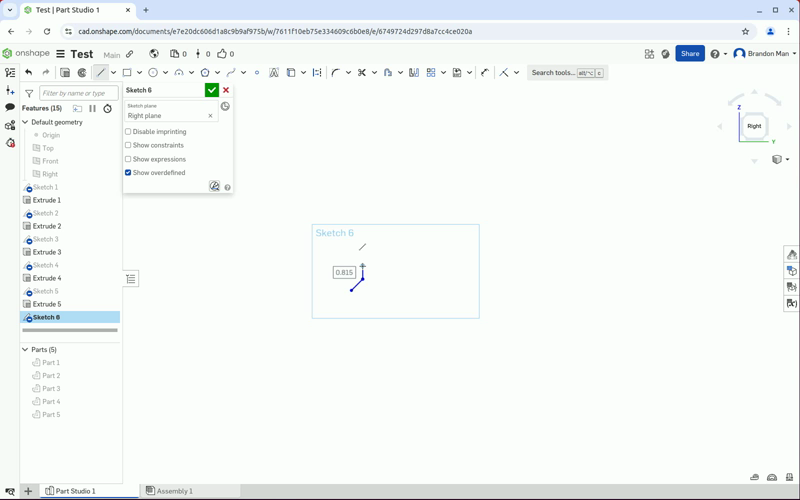
scroll(-6)
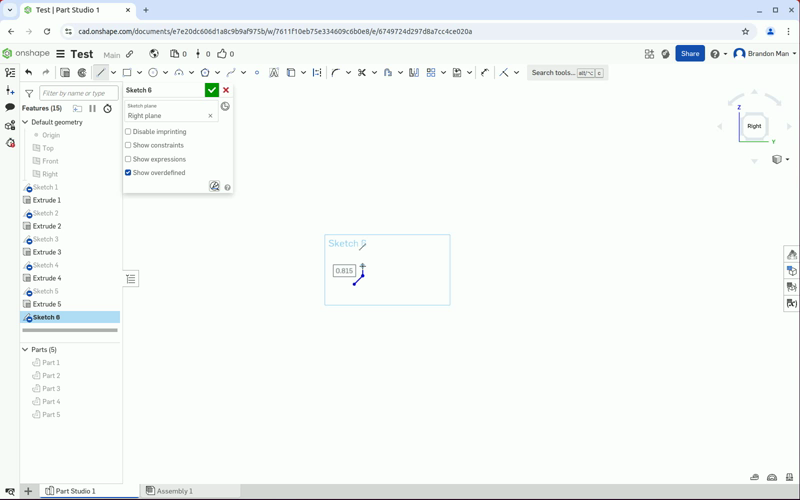
scroll(-6)
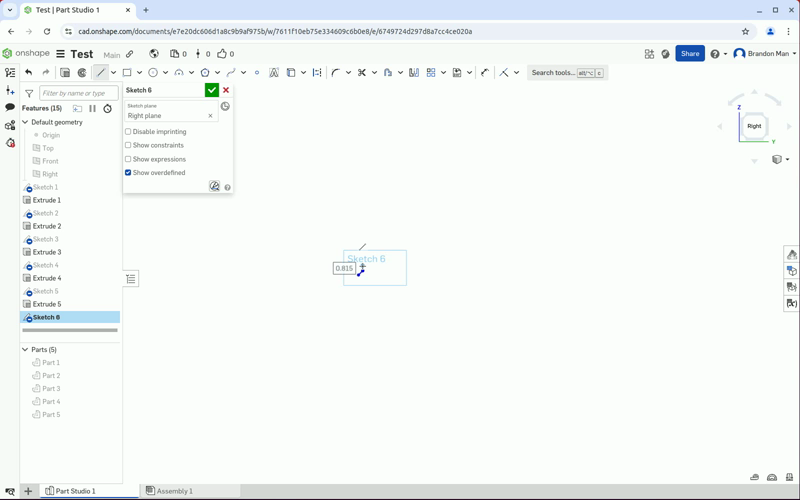
key_up(shift)
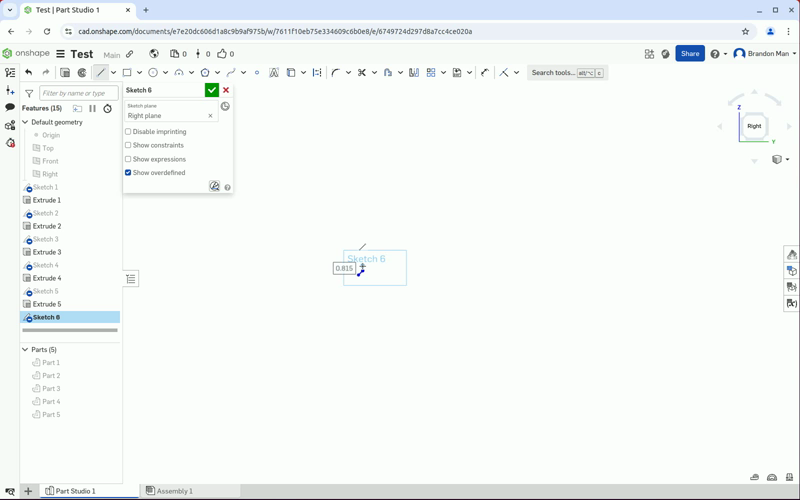
key(esc)
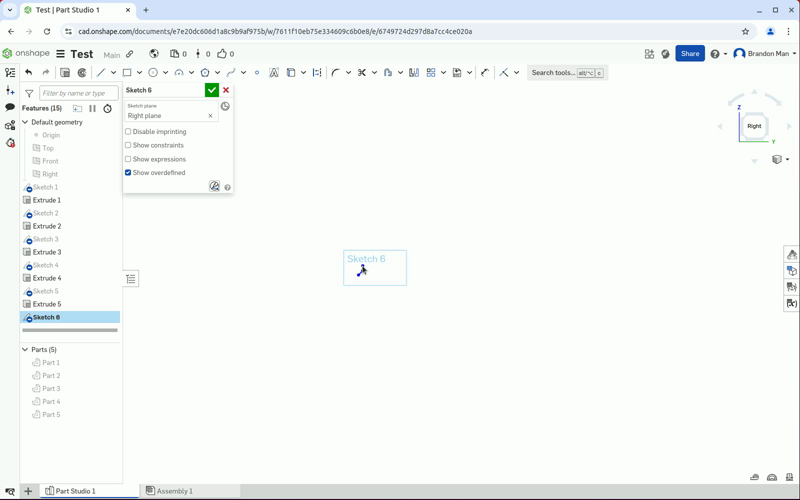
key(a)
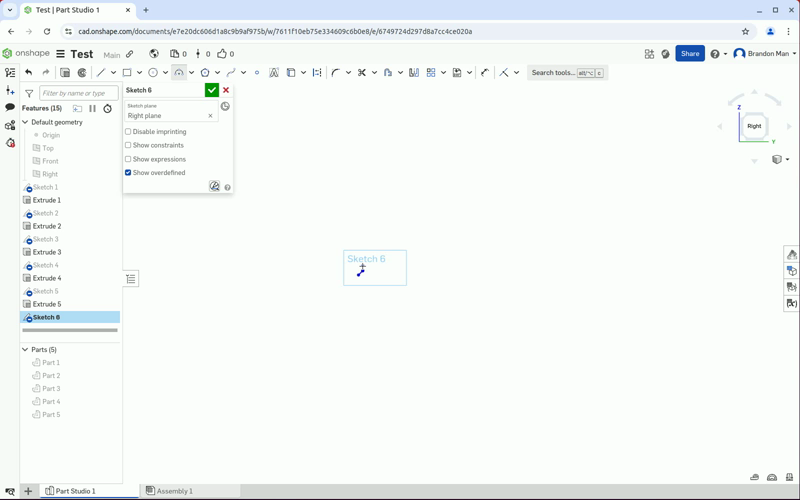
mouse_move(362, 265)
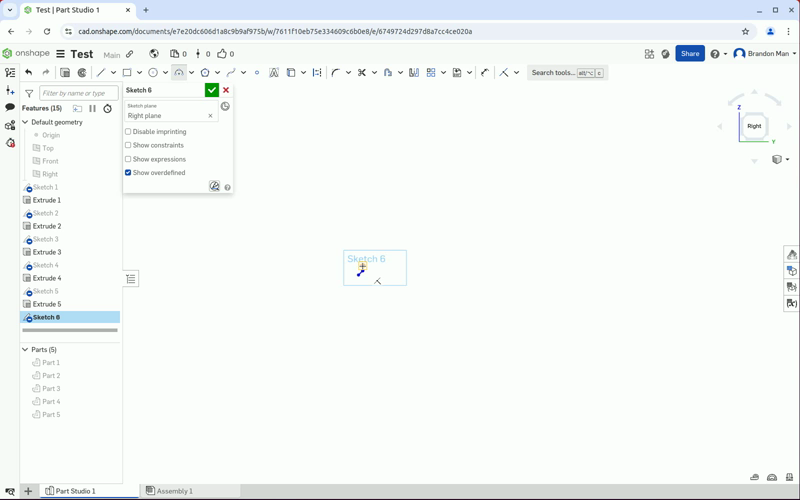
click(362, 265)
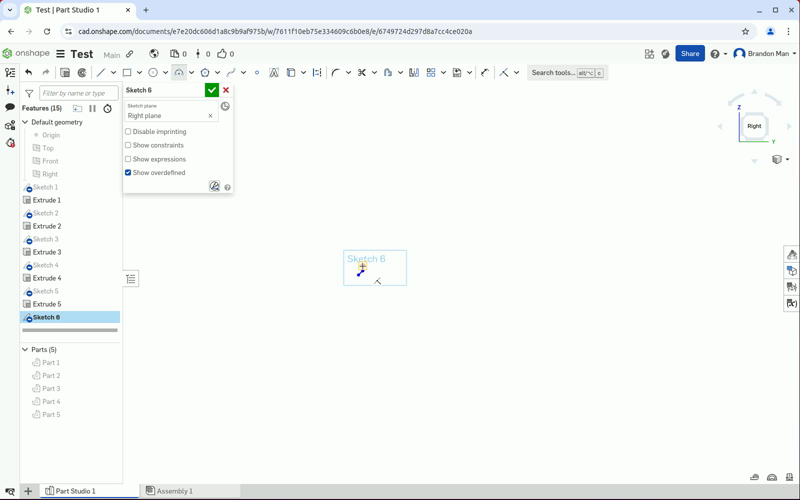
mouse_move(358, 274)
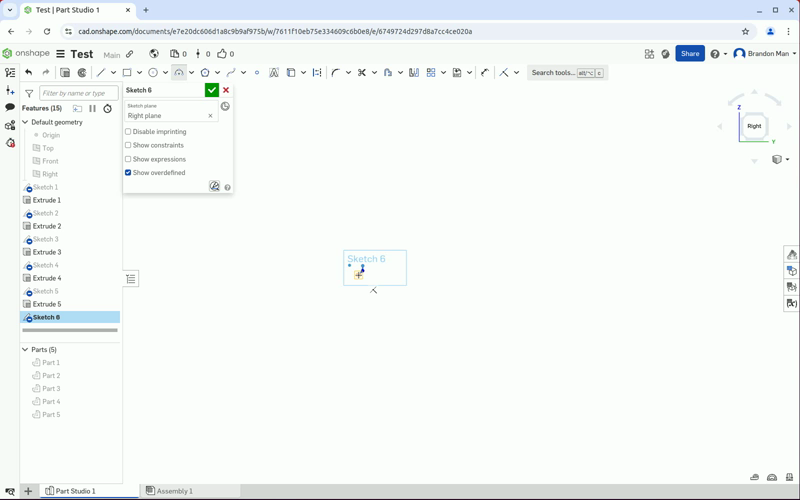
click(358, 274)
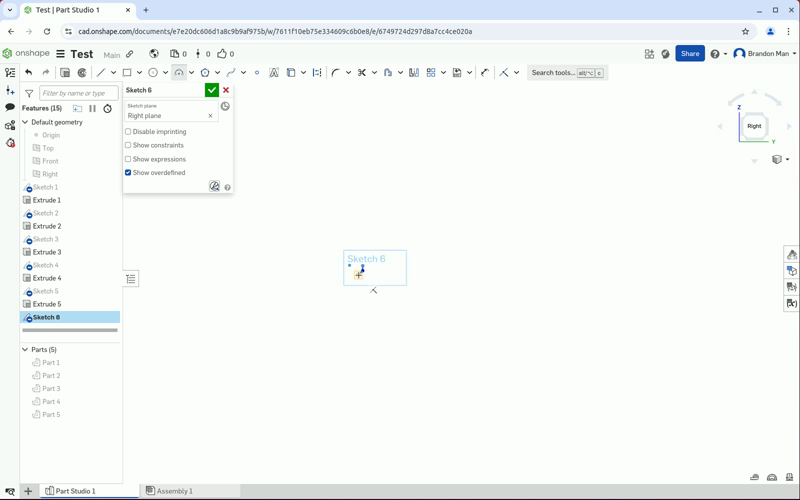
key_down(shift)
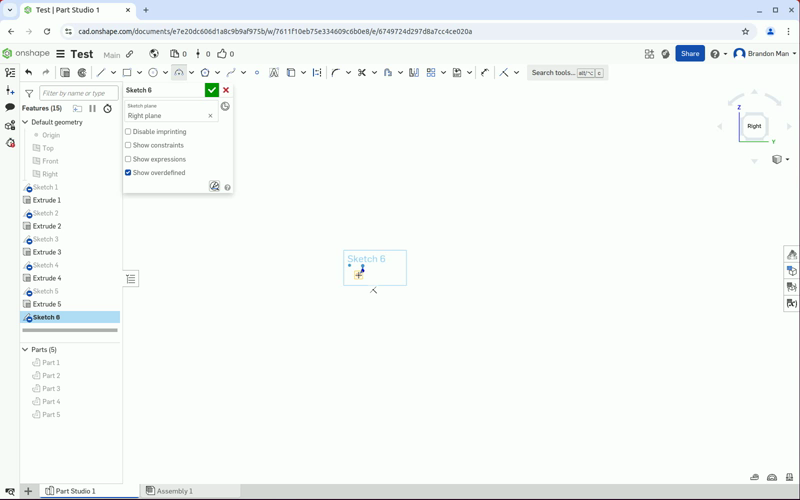
mouse_move(357, 268)
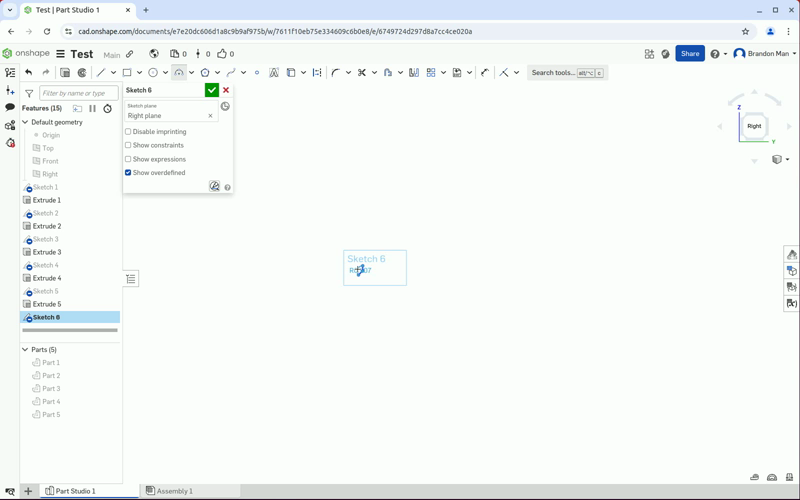
click(357, 268)
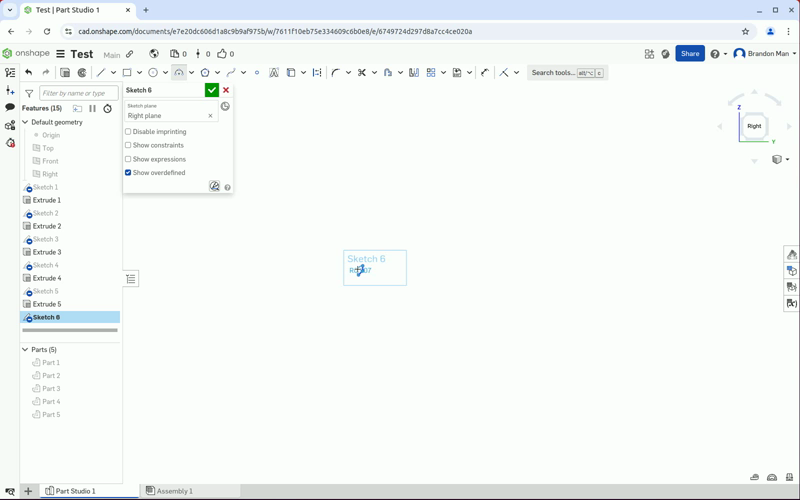
key_up(shift)
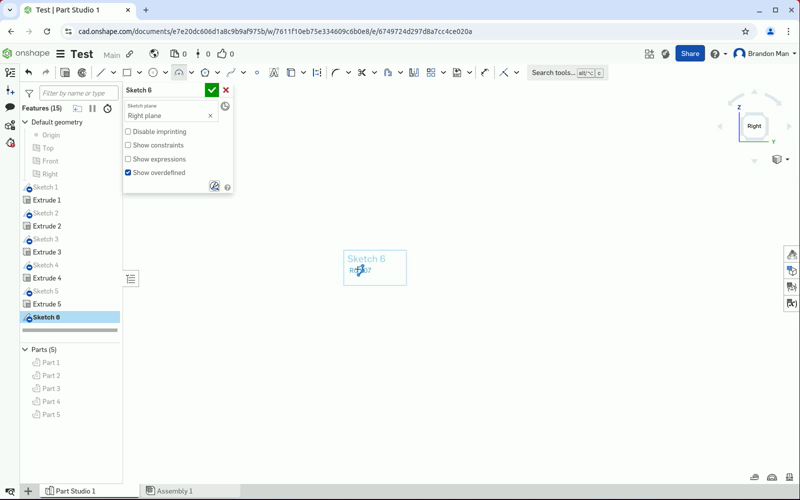
key(esc)
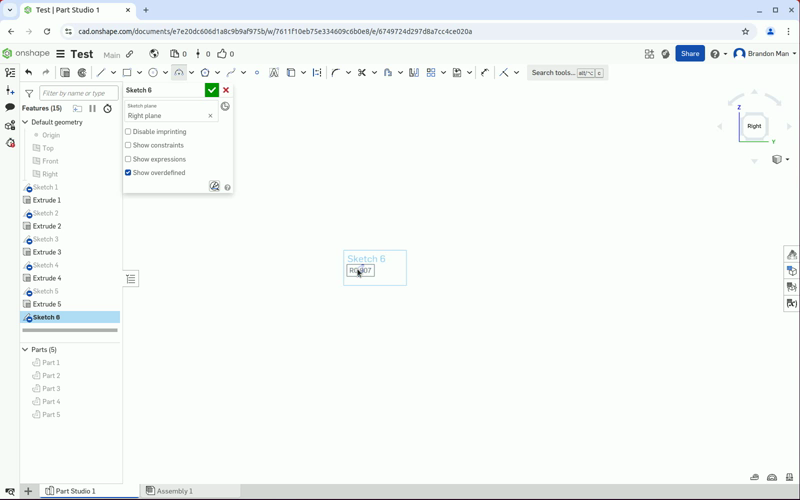
mouse_move(359, 270)
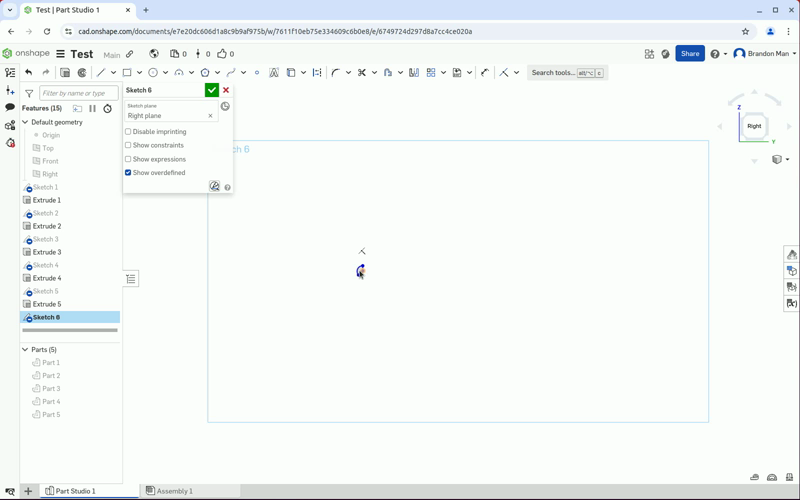
scroll(6)
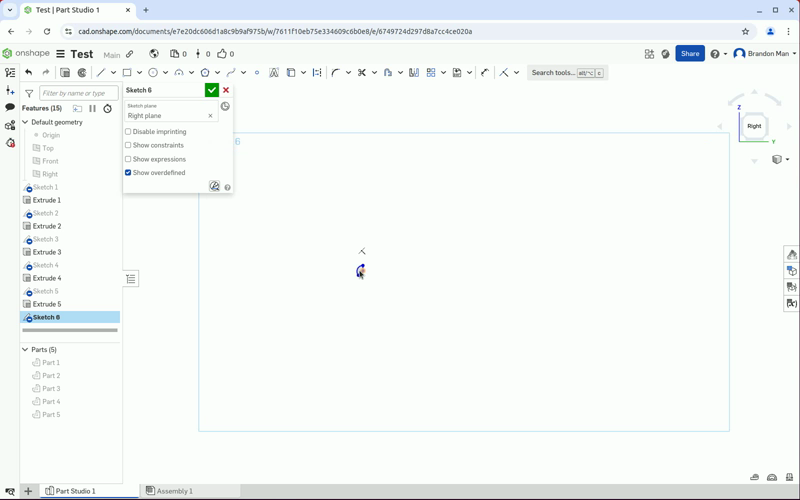
scroll(6)
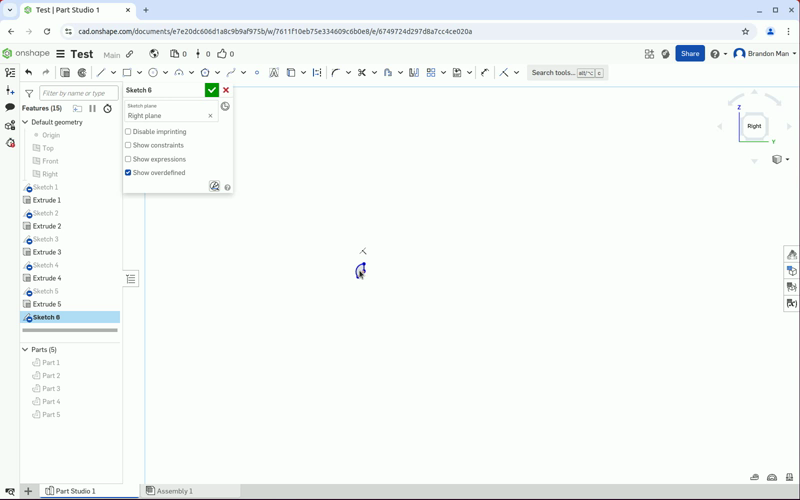
scroll(6)
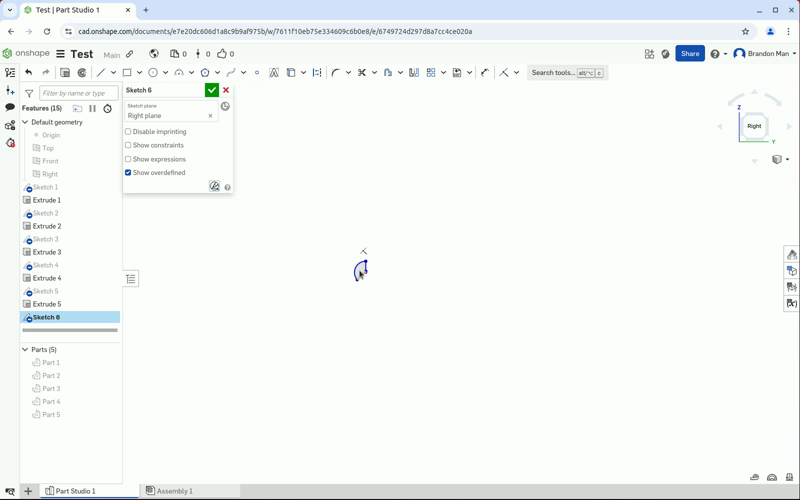
scroll(6)
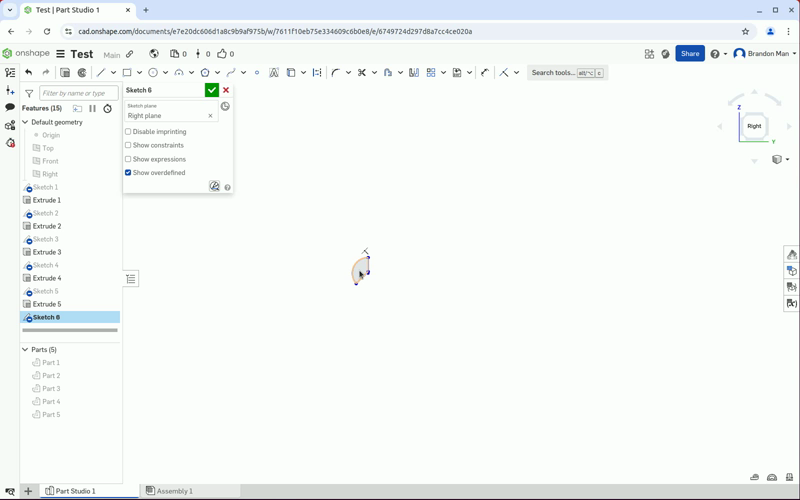
scroll(6)
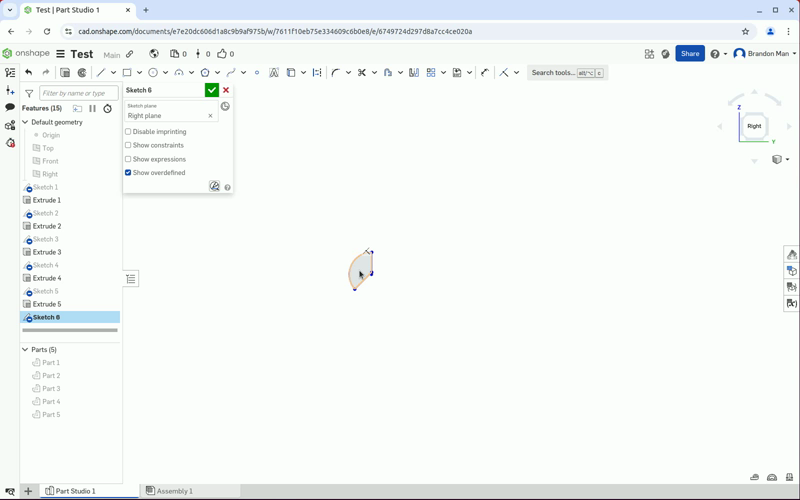
scroll(6)
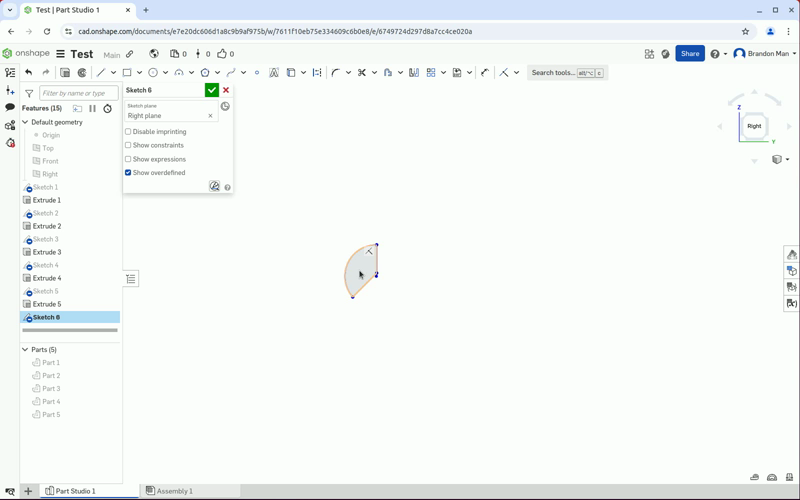
scroll(6)
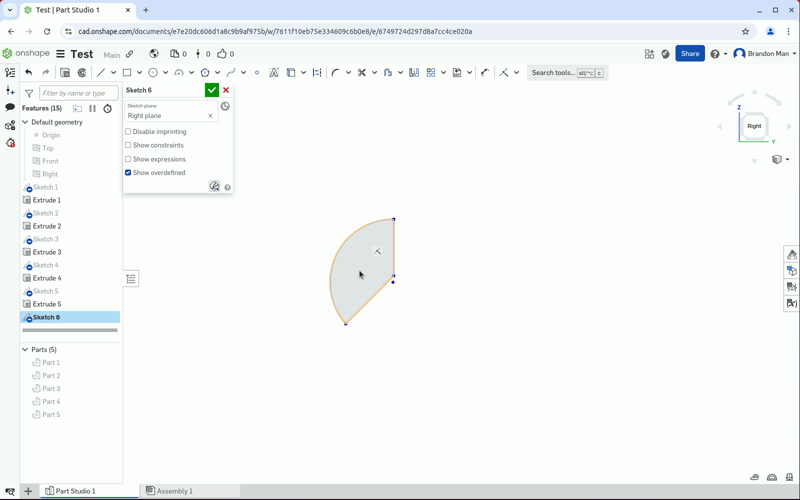
click(359, 270)
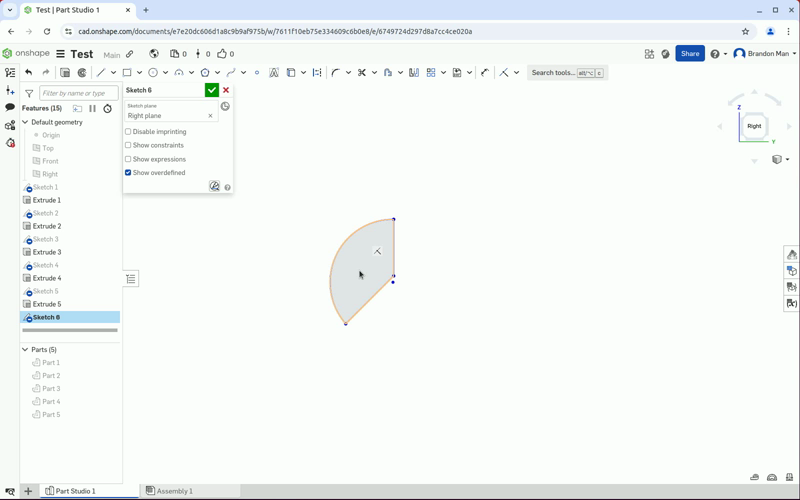
scroll(-6)
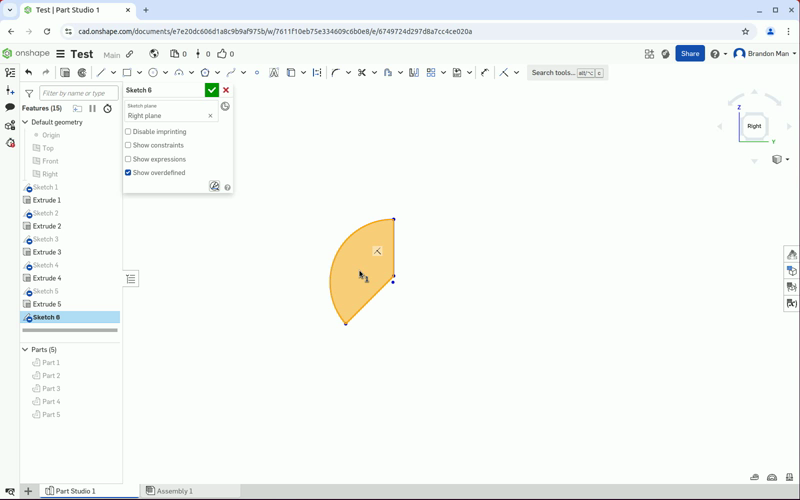
scroll(-6)
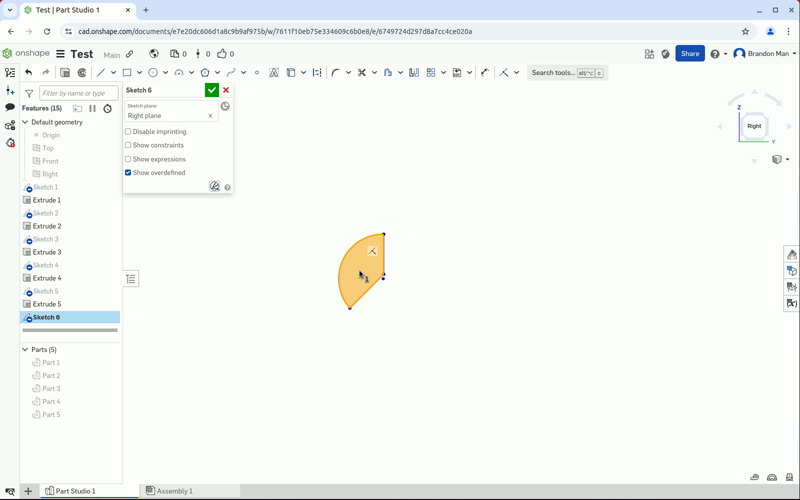
scroll(-6)
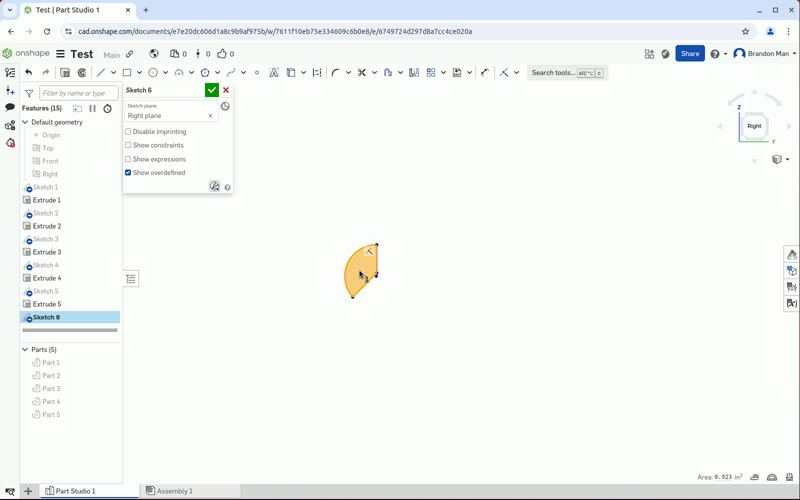
scroll(-6)
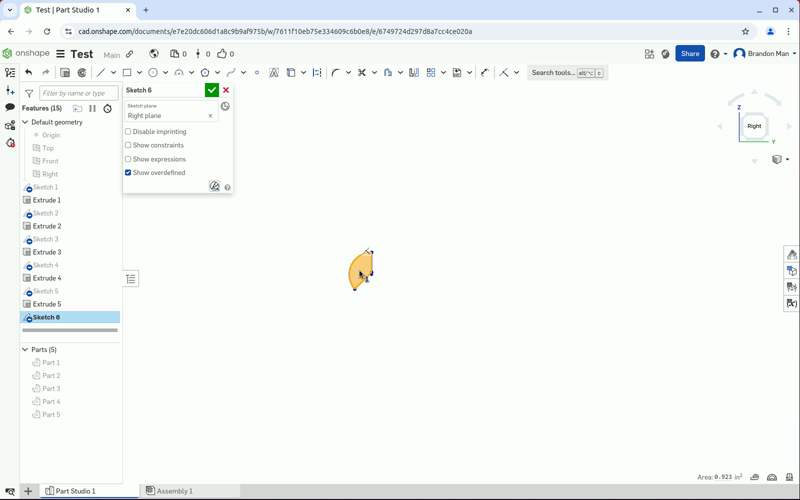
scroll(-6)
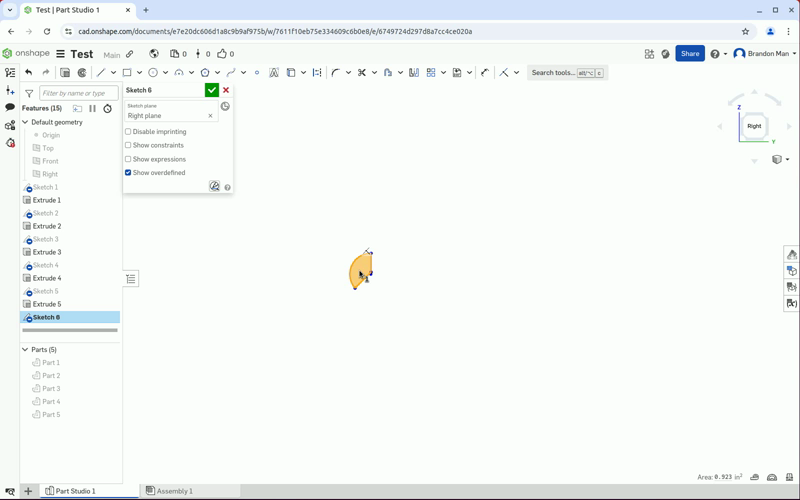
scroll(-6)
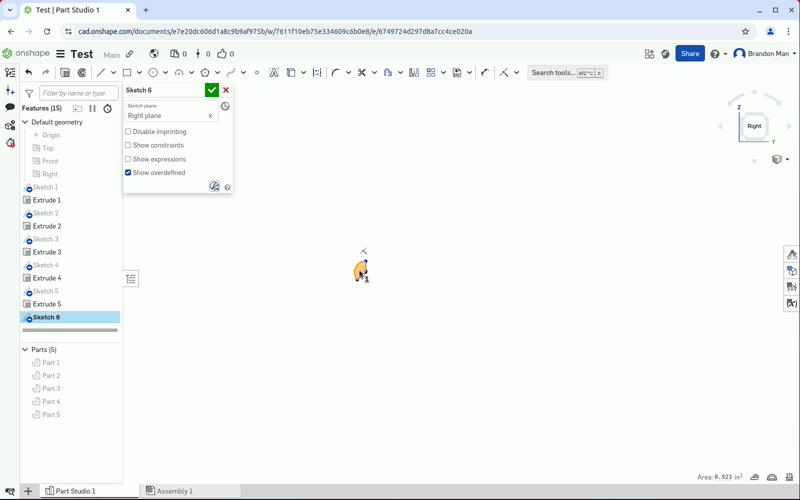
scroll(-6)
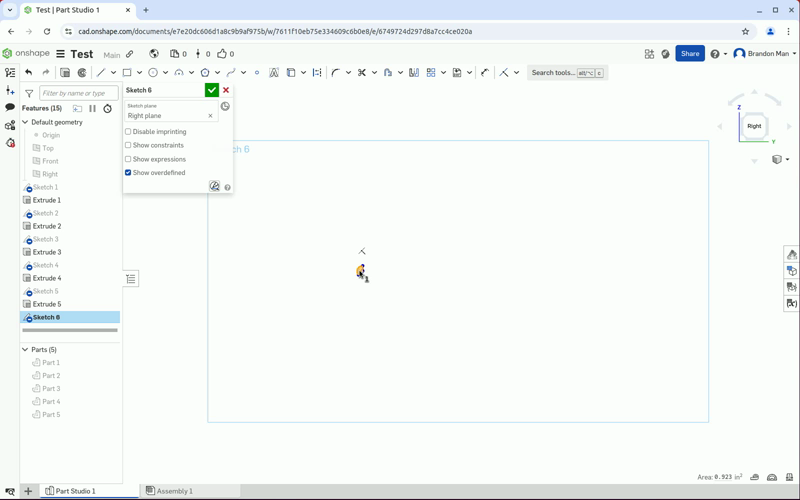
mouse_move(73, 352)
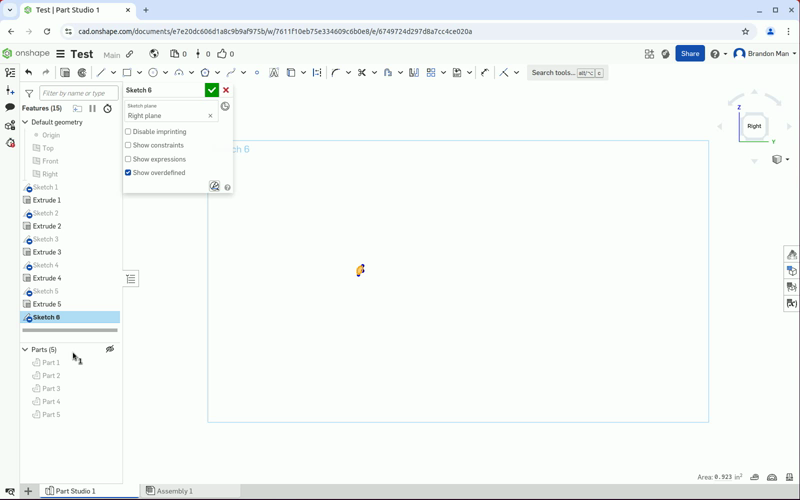
key(shift+y)
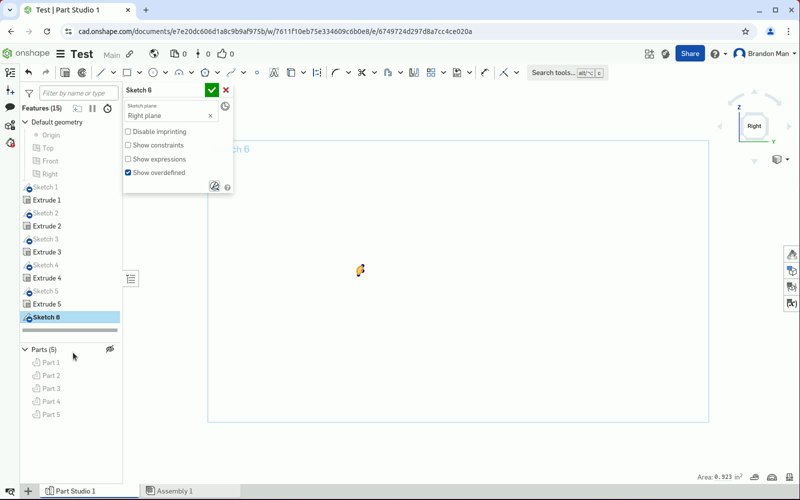
key(shift+e)
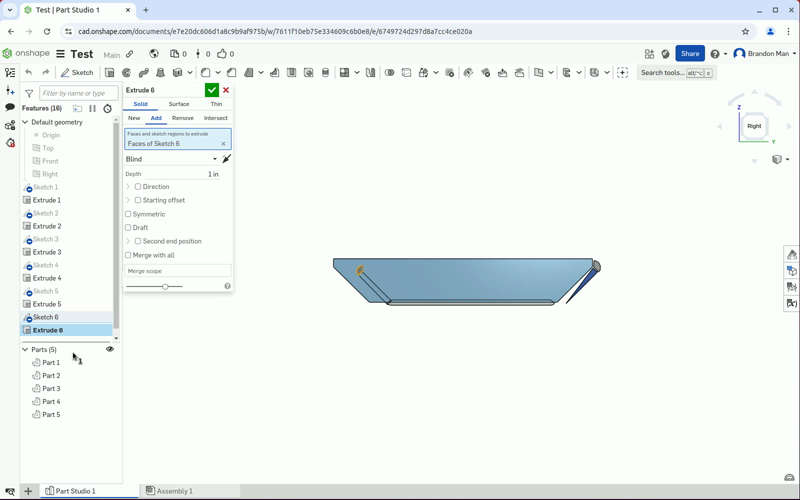
mouse_move(143, 106)
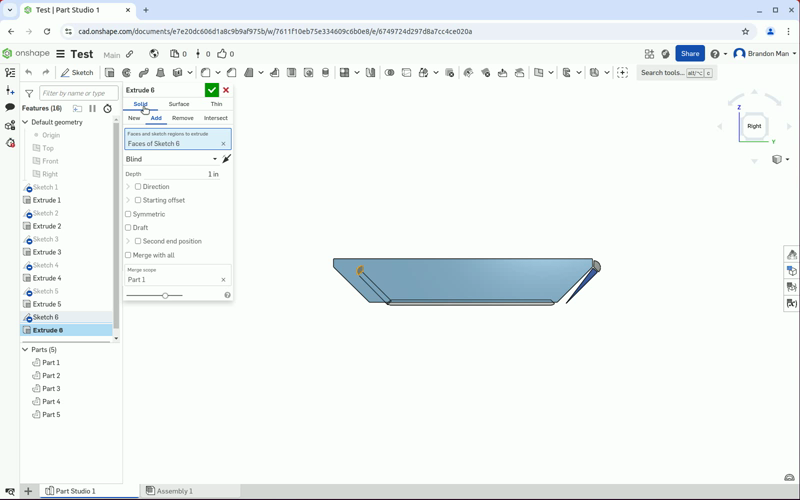
click(143, 106)
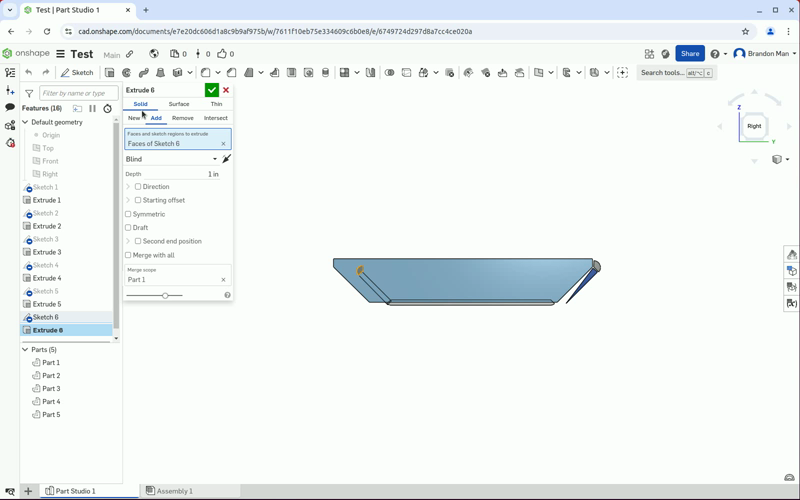
mouse_move(137, 120)
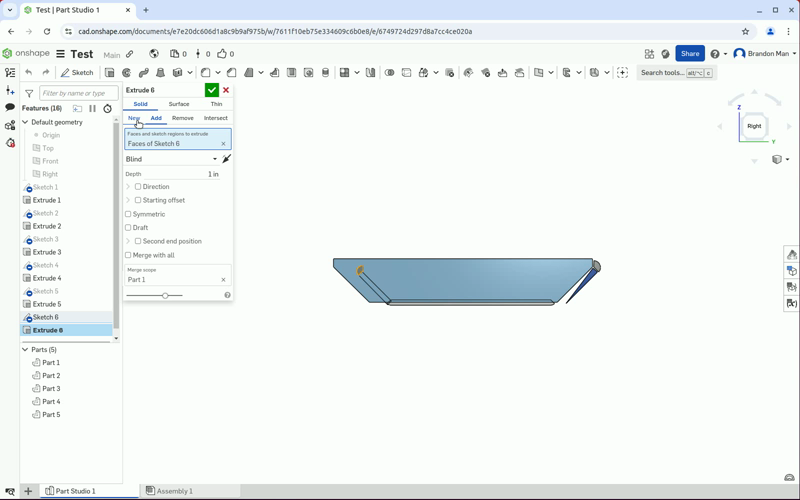
click(137, 120)
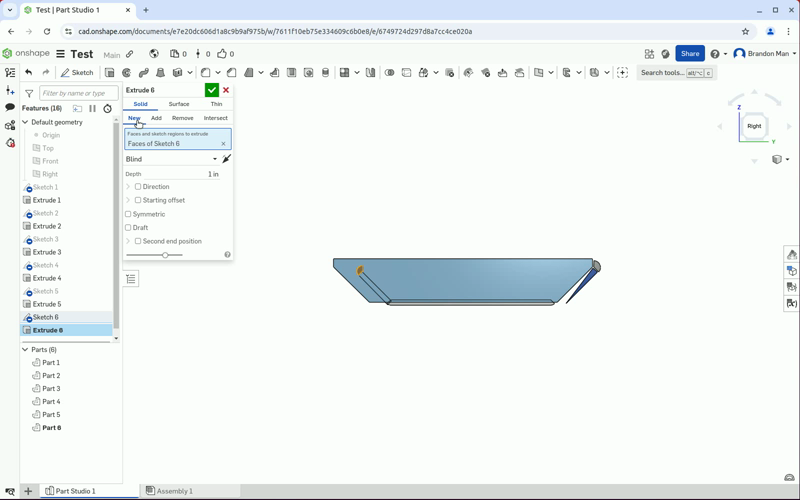
key(tab, 4)
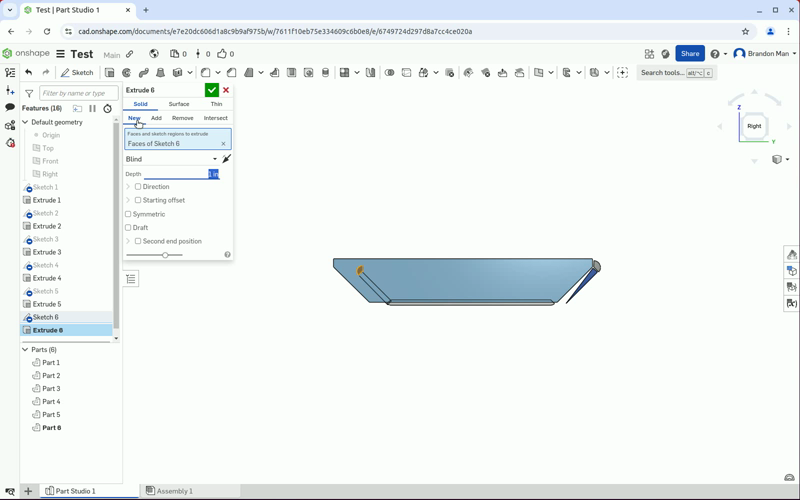
text(-2.166)
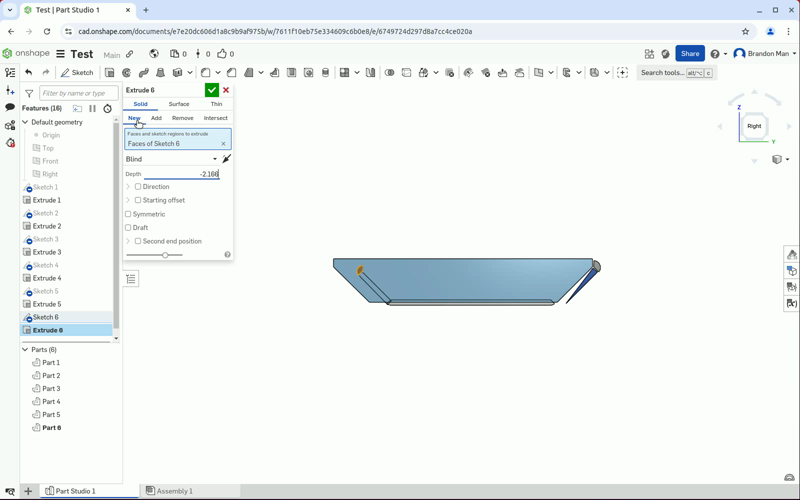
key(enter)
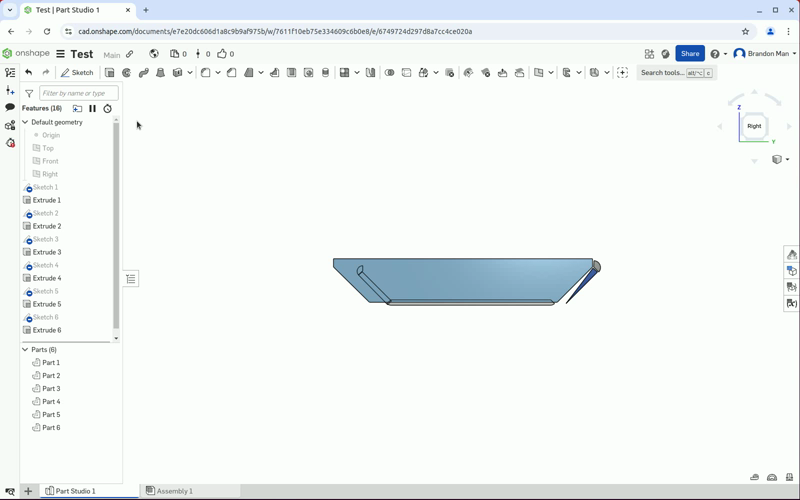
key(shift+h)
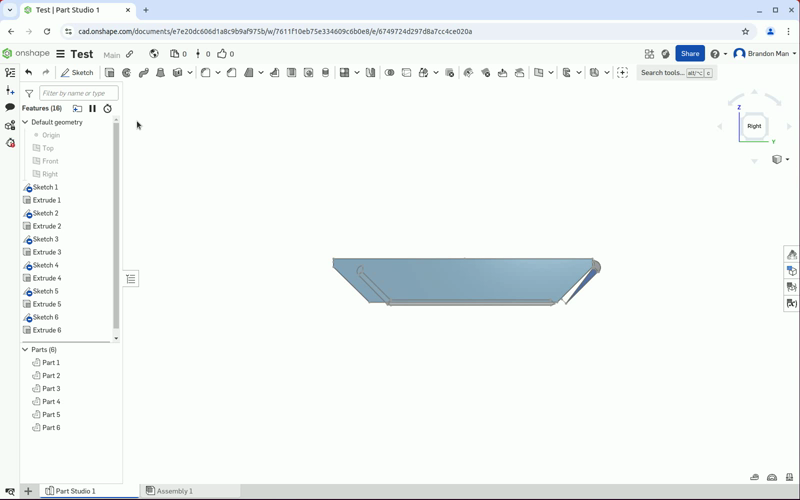
key(shift+h)
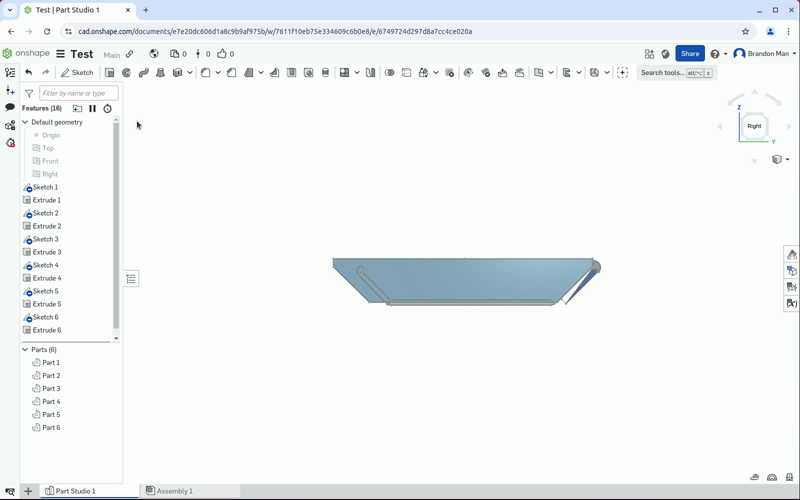
key(shift+7)
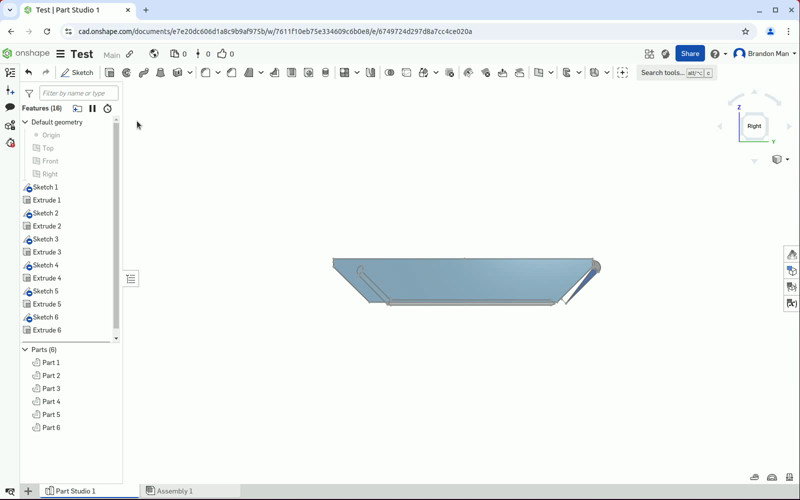
key(right, 2)
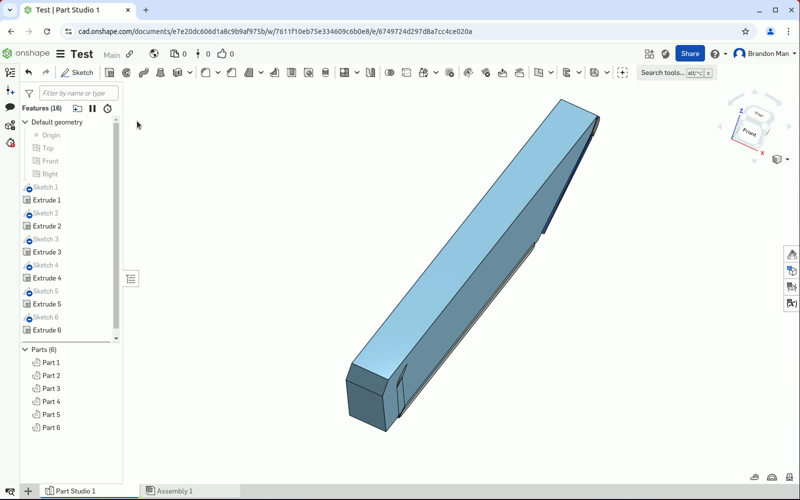
key(down, 2)
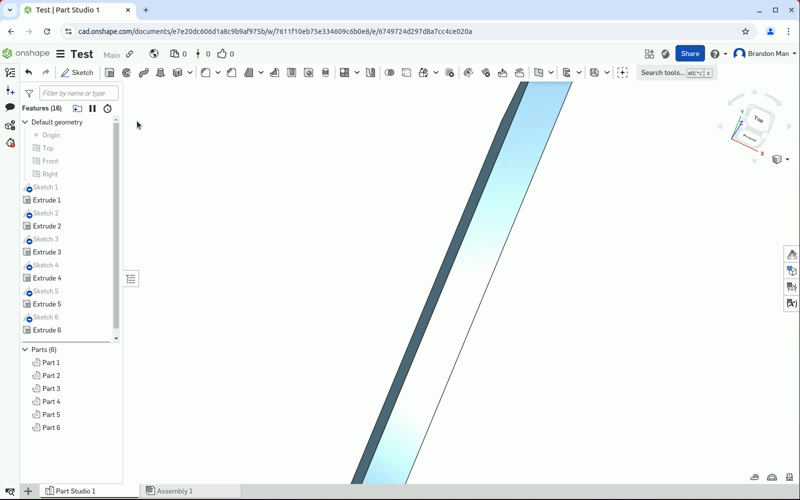
key(up, 2)
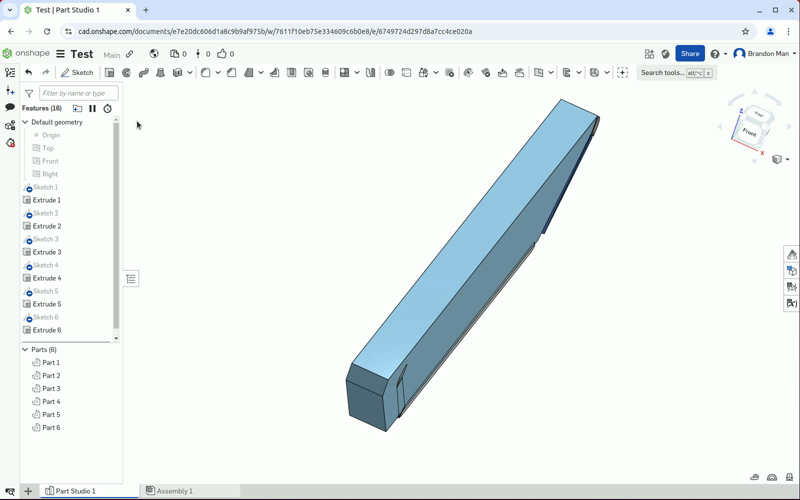
key(left, 2)
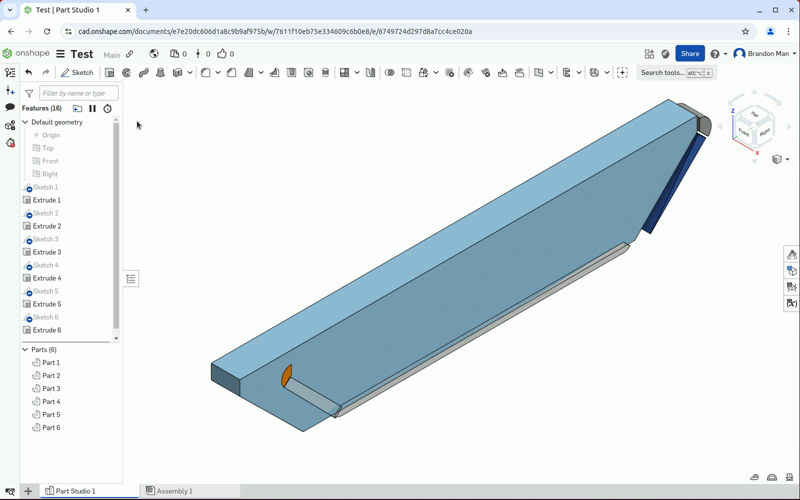
mouse_move(69, 189)
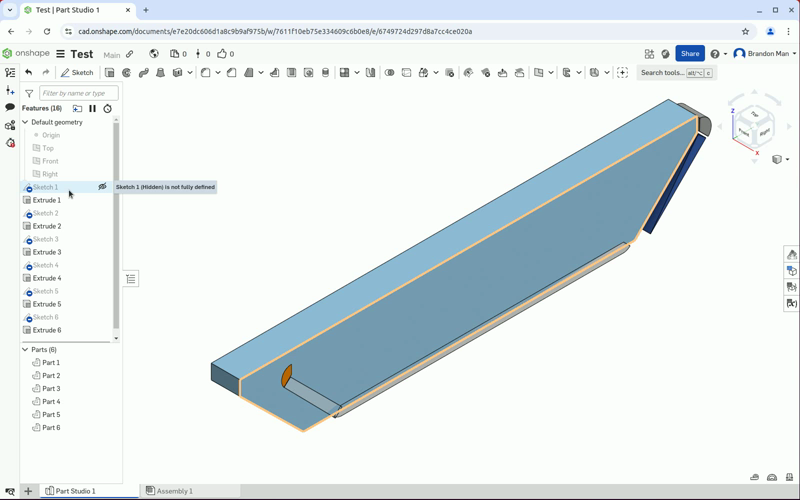
click(69, 189)